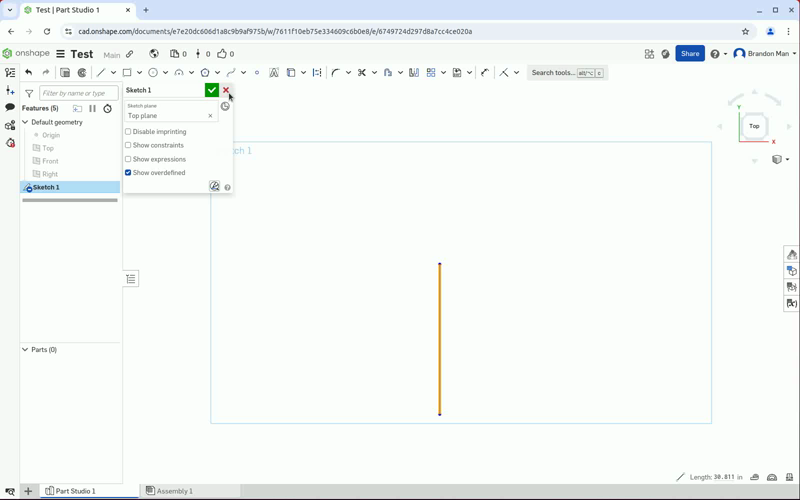
key(shift+h)
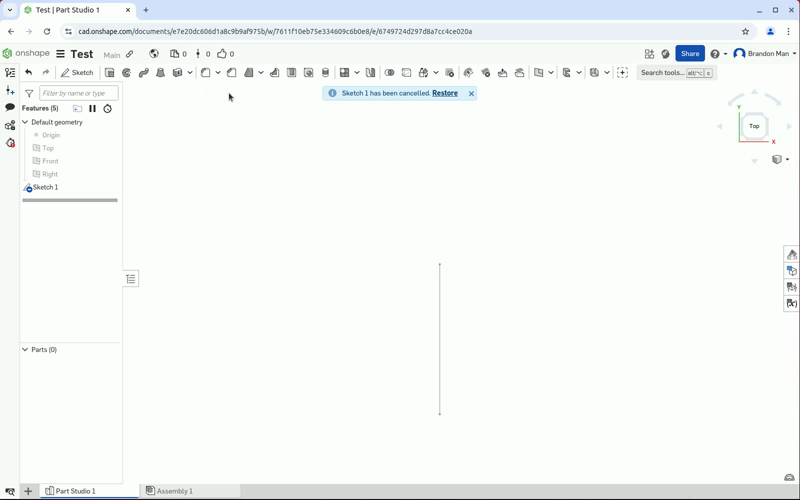
key(shift+s)
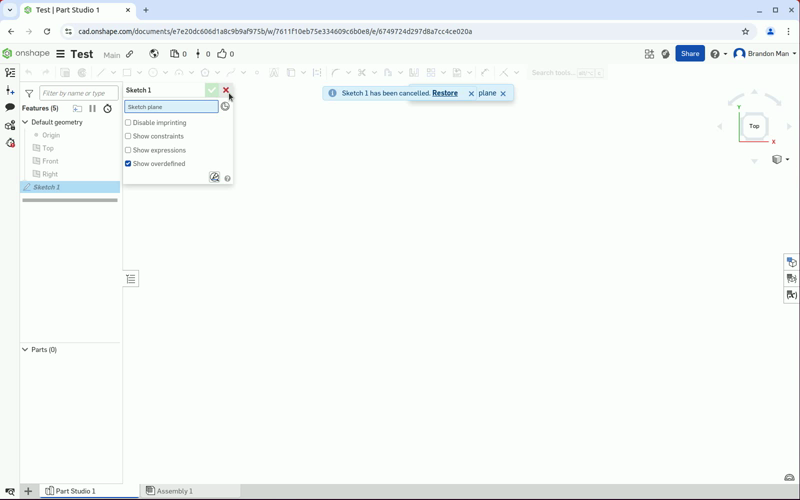
mouse_move(73, 150)
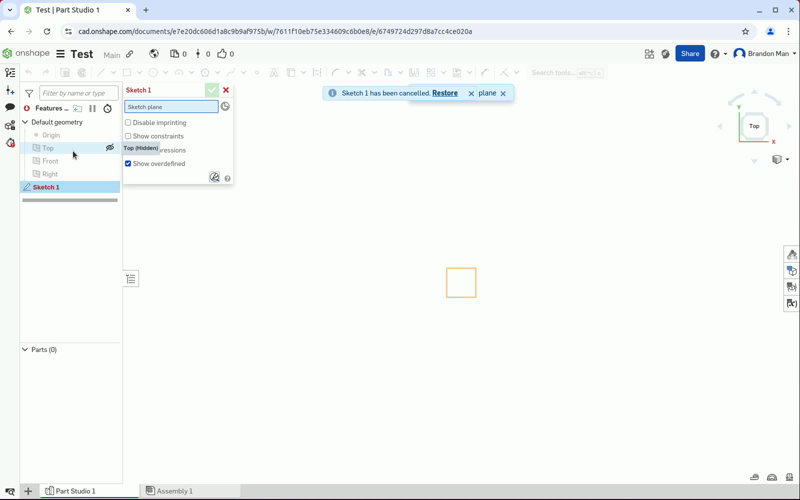
click(73, 150)
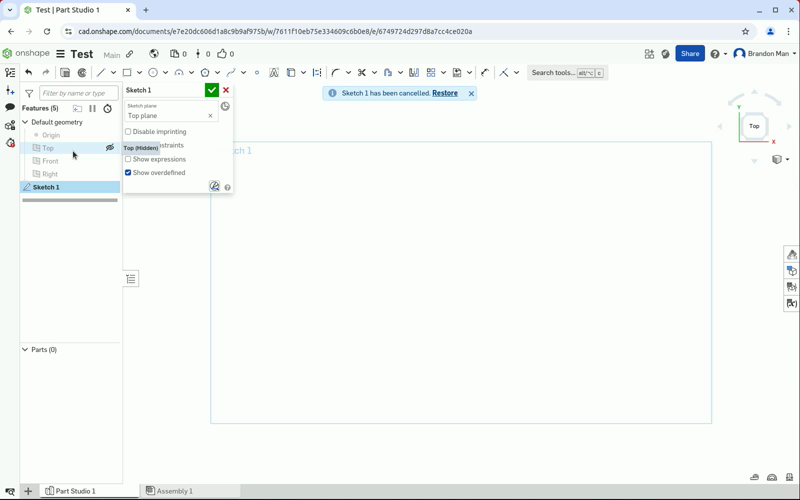
mouse_move(73, 352)
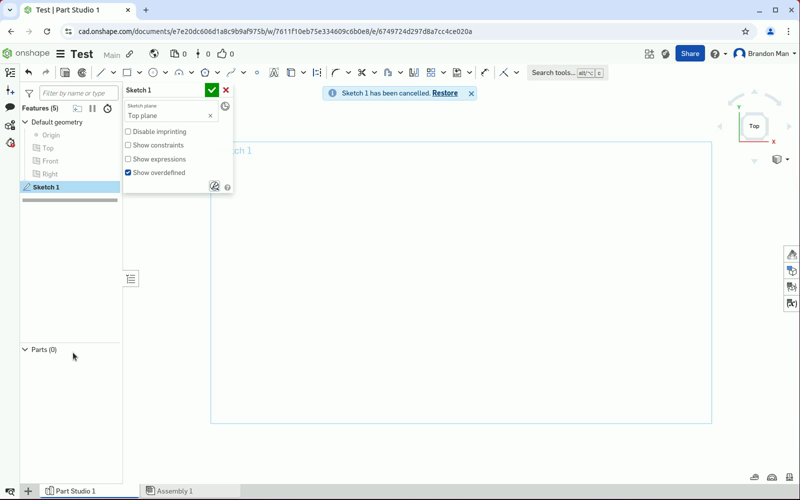
key(y)
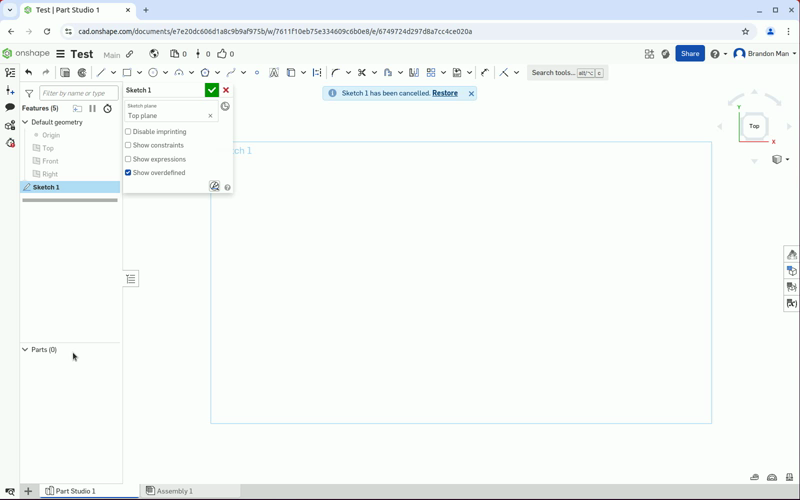
key(l)
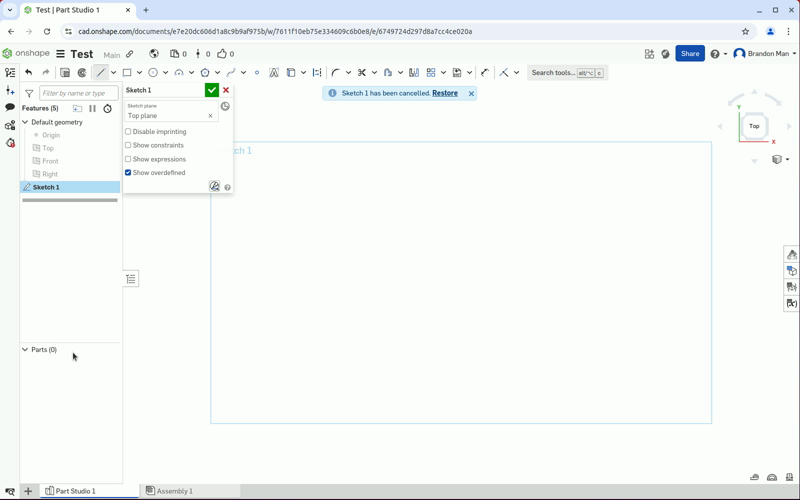
key_down(shift)
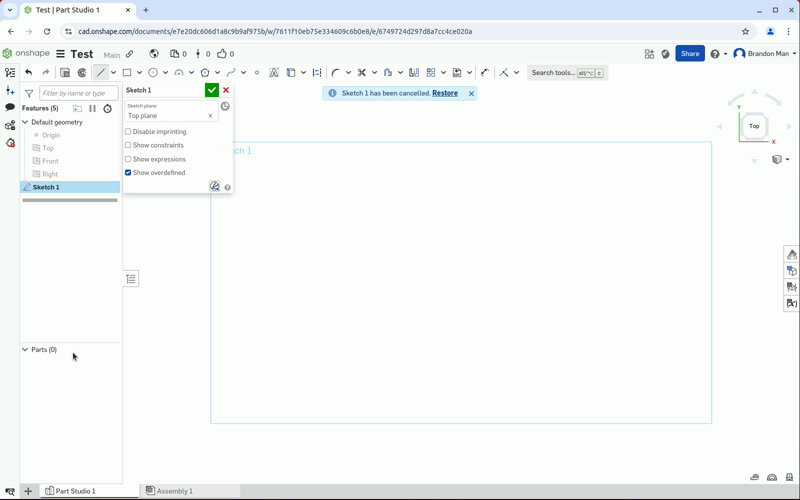
mouse_move(505, 343)
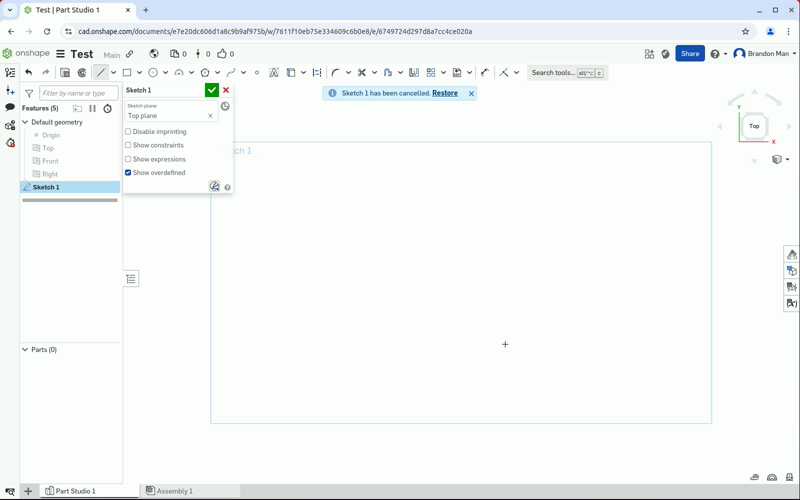
click(505, 343)
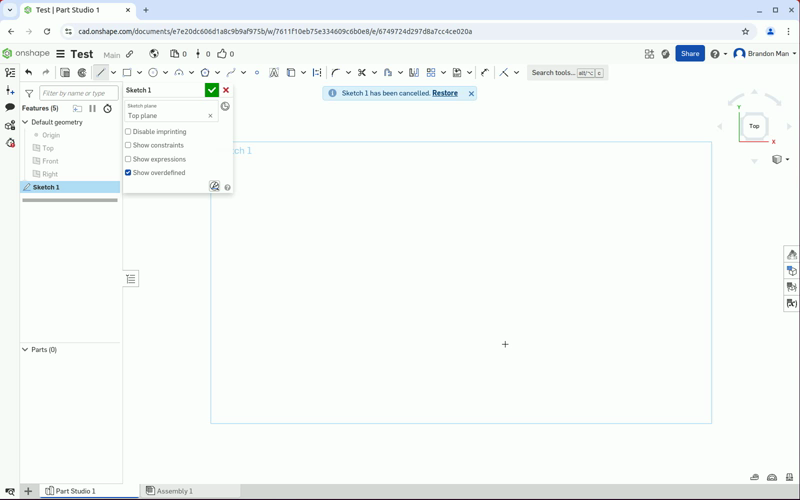
key_up(shift)
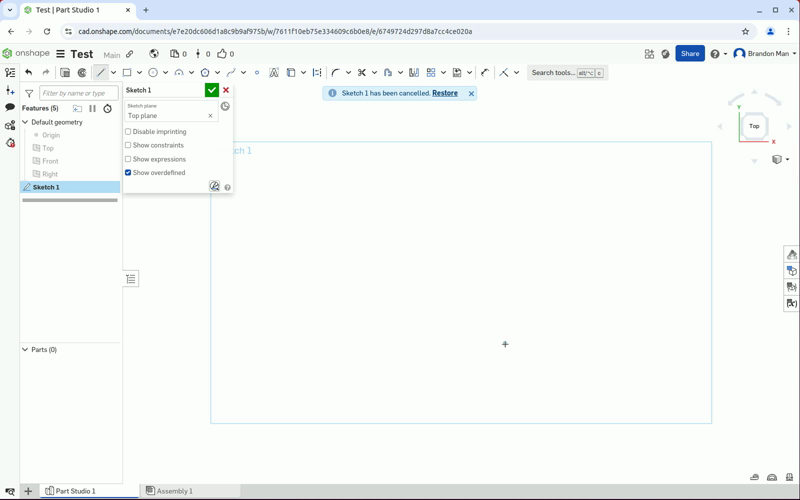
key_down(shift)
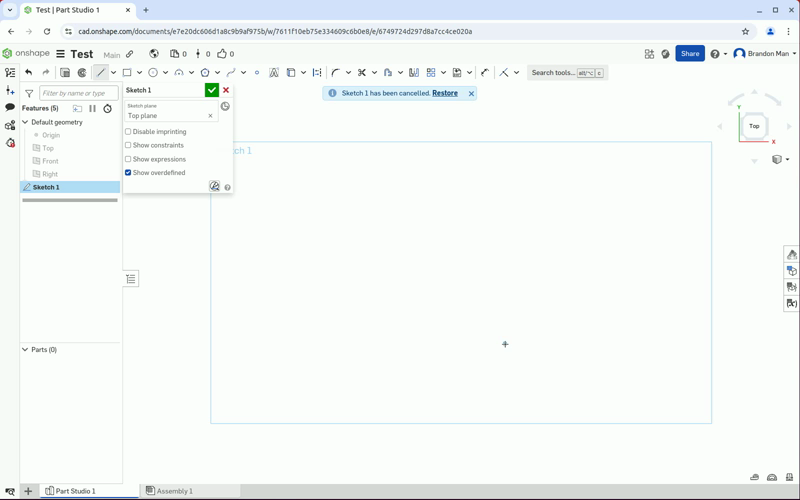
mouse_move(535, 343)
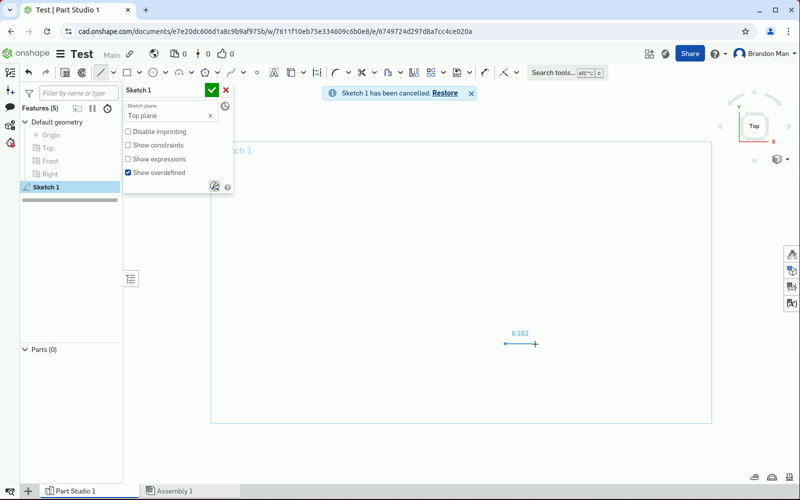
mouse_move(508, 348)
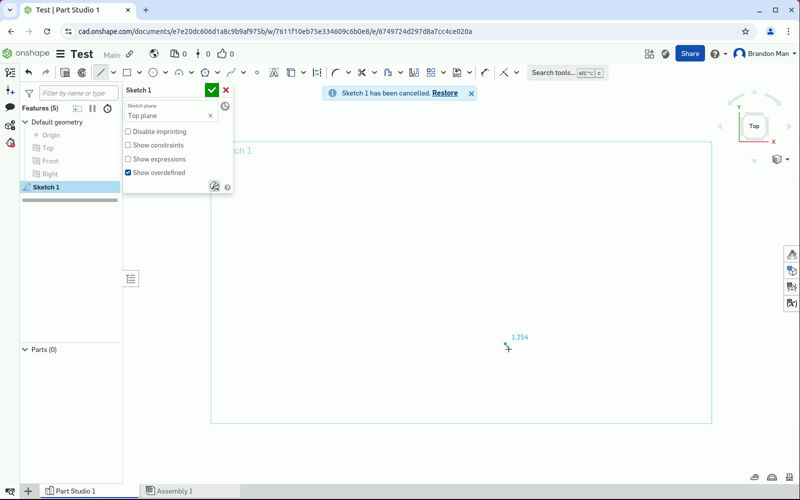
scroll(6)
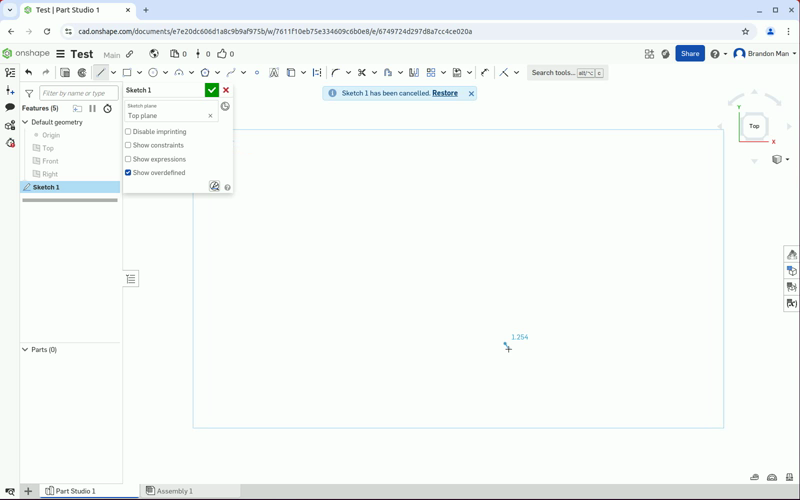
scroll(6)
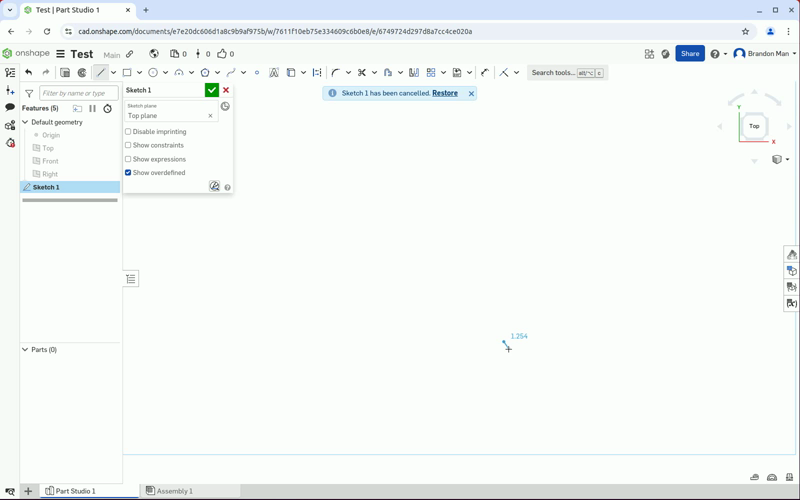
scroll(6)
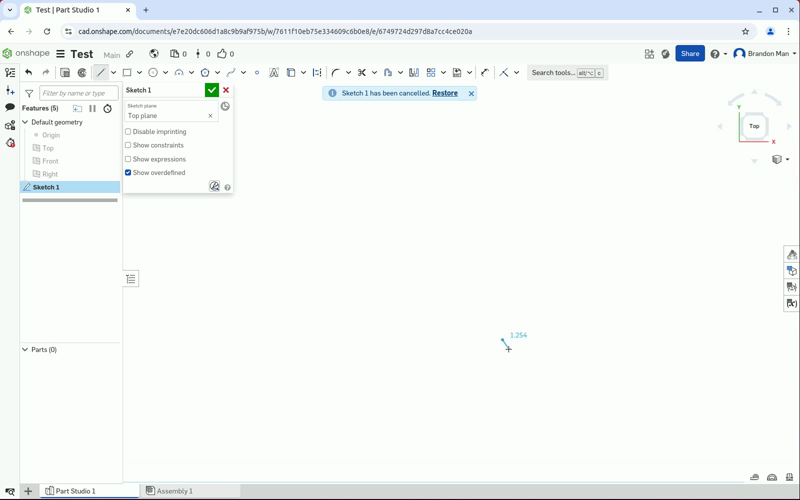
scroll(6)
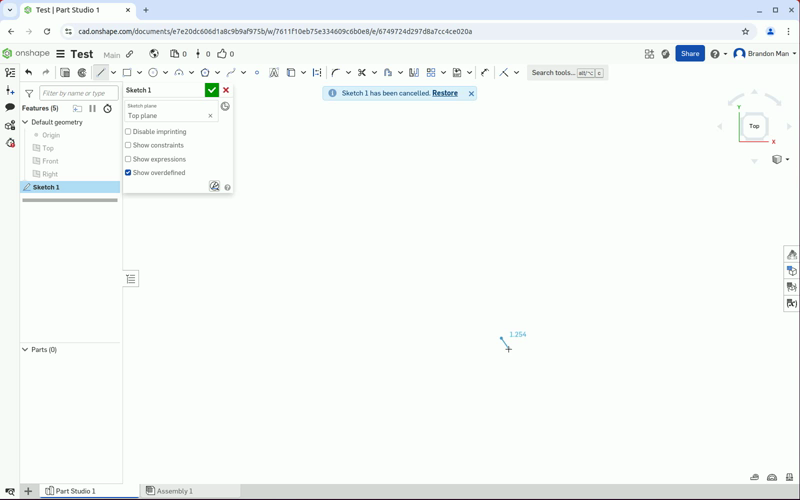
scroll(6)
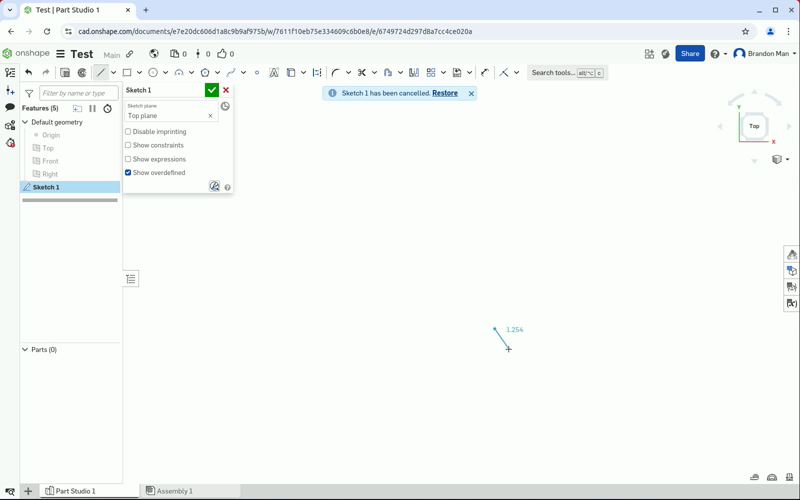
scroll(6)
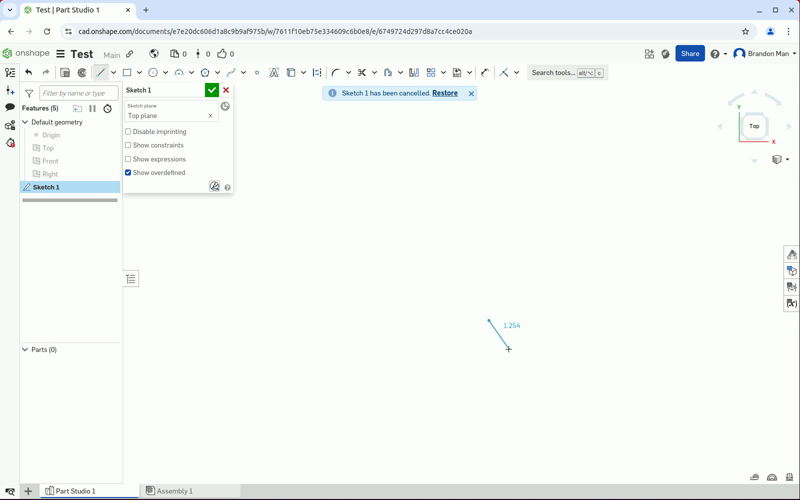
scroll(6)
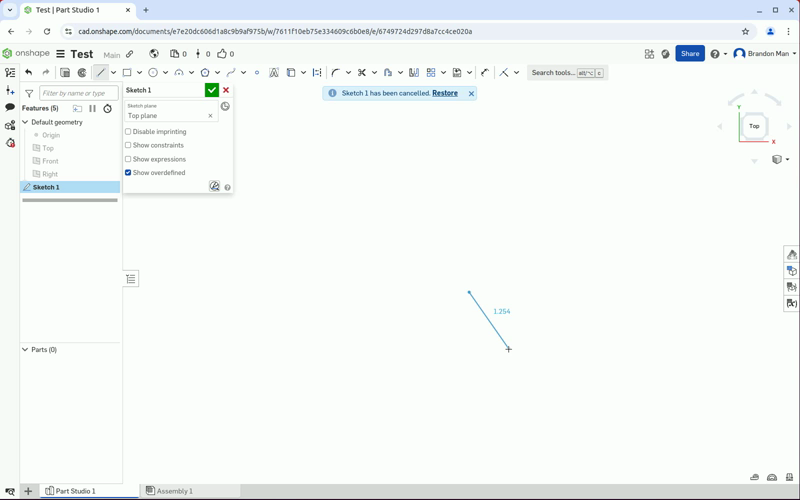
click(508, 348)
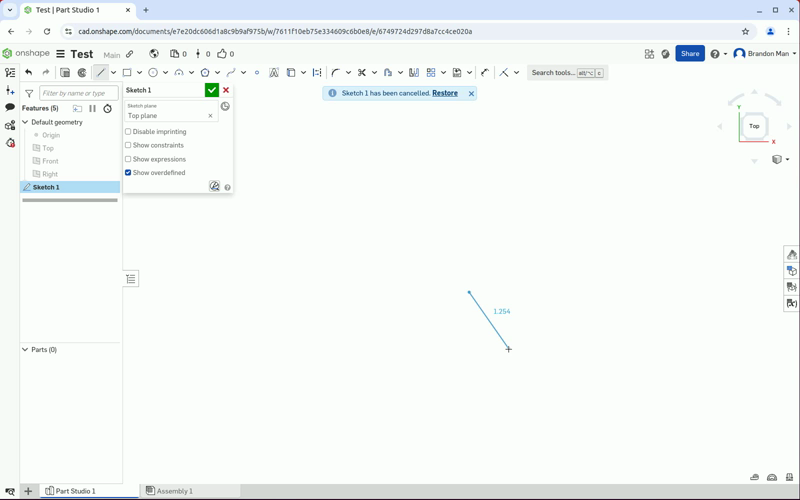
scroll(-6)
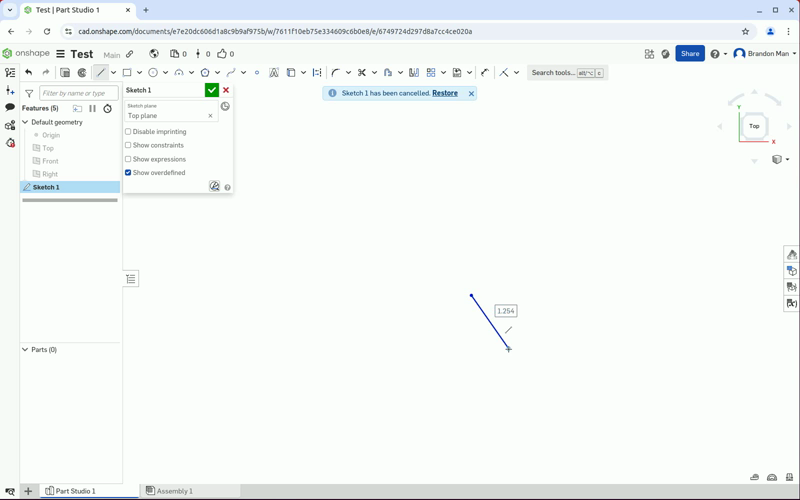
scroll(-6)
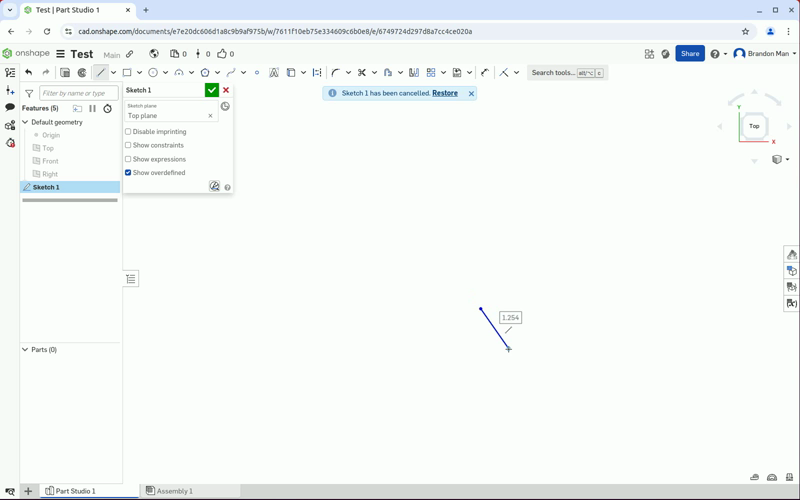
scroll(-6)
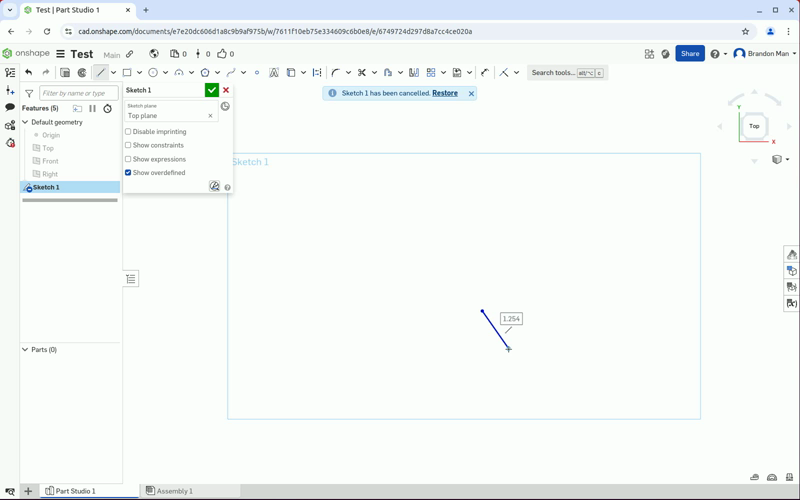
scroll(-6)
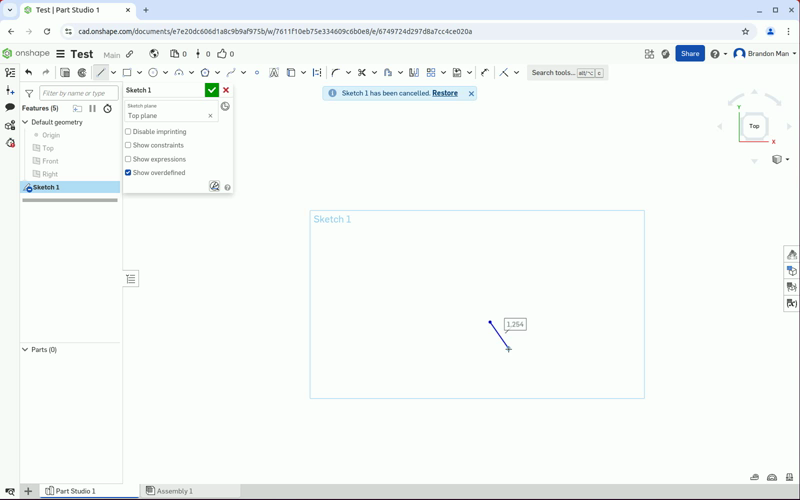
scroll(-6)
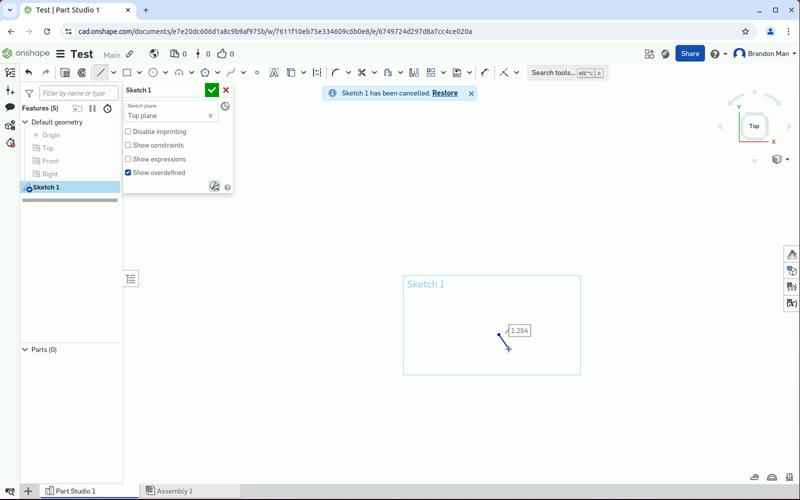
scroll(-6)
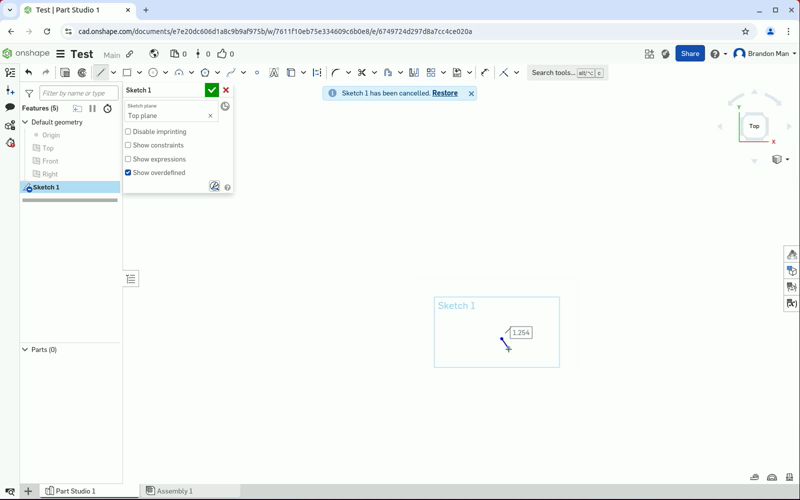
scroll(-6)
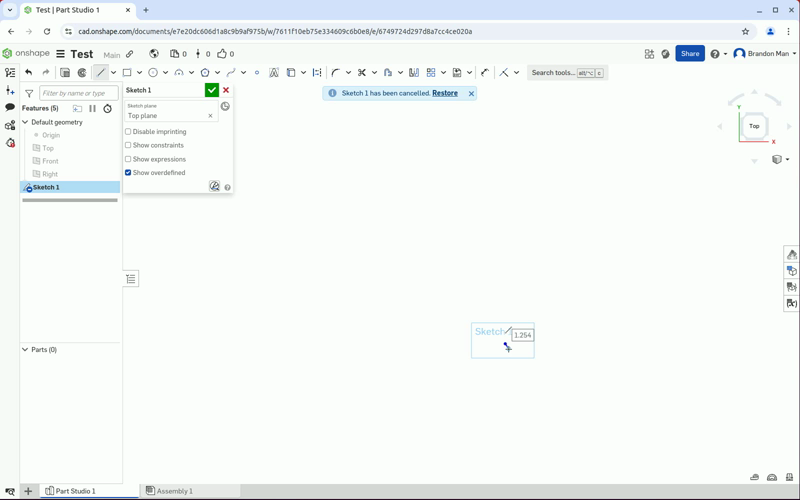
key_up(shift)
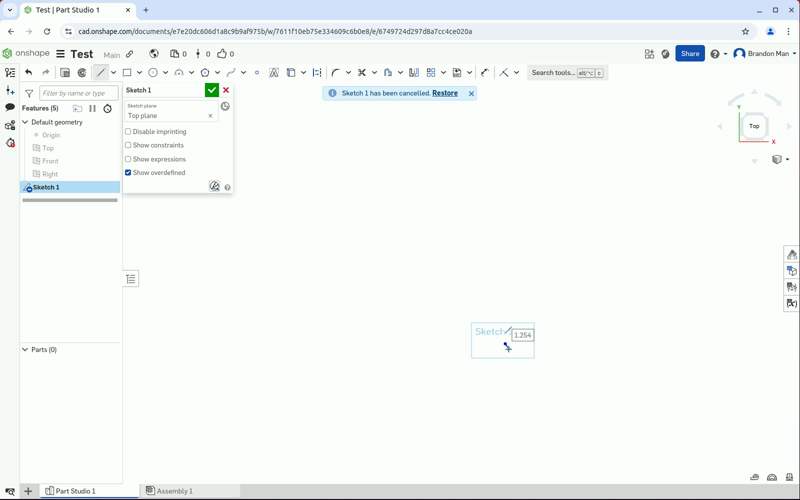
key(esc)
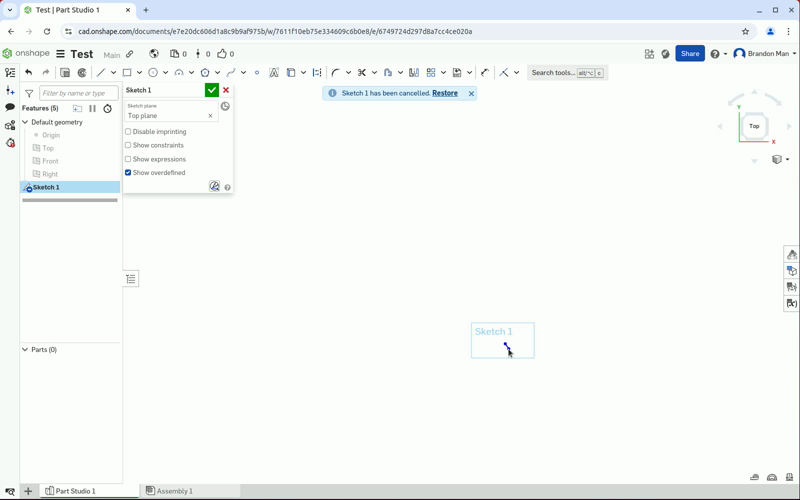
key(a)
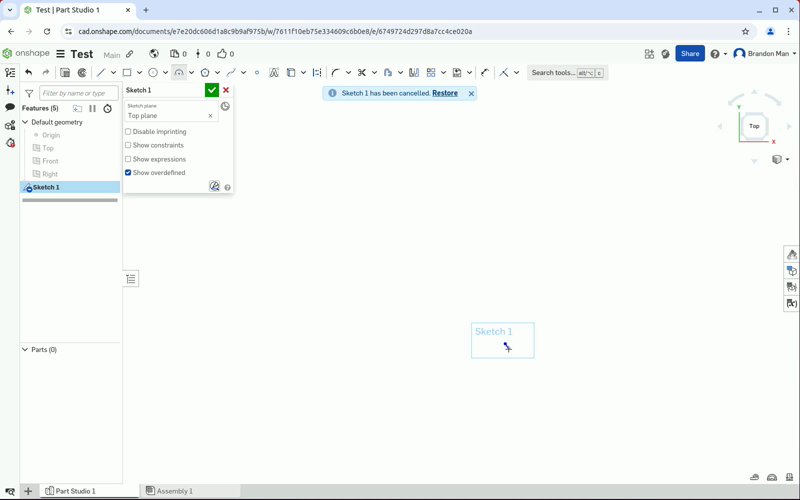
mouse_move(508, 348)
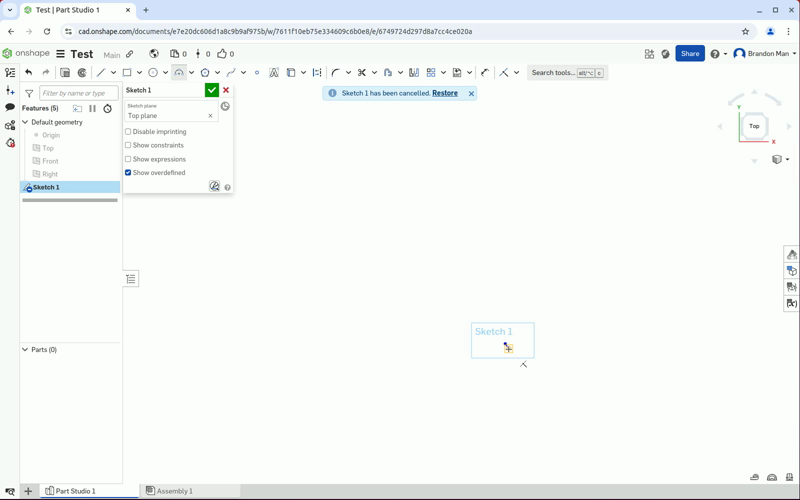
click(508, 348)
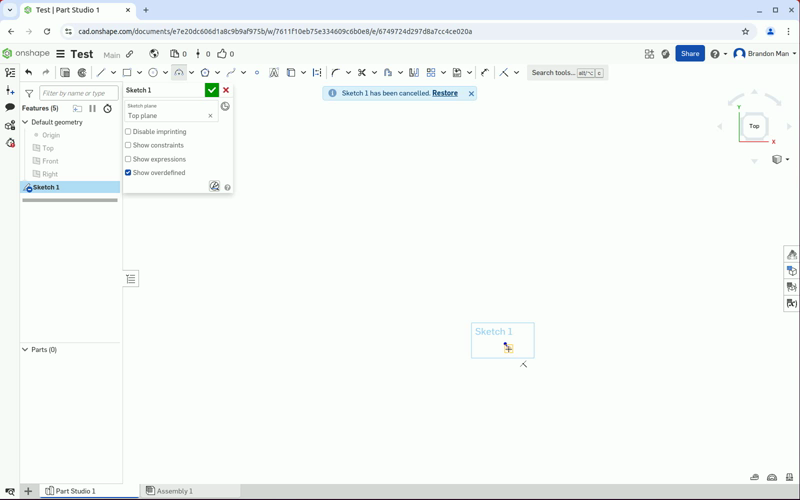
key_down(shift)
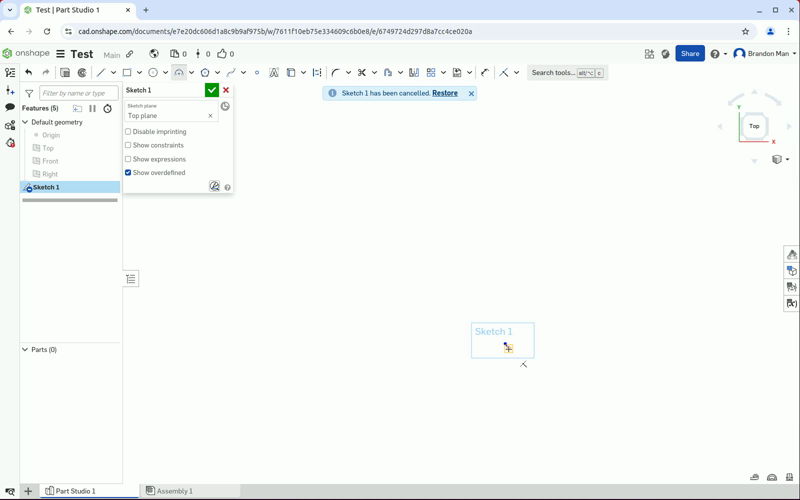
mouse_move(513, 354)
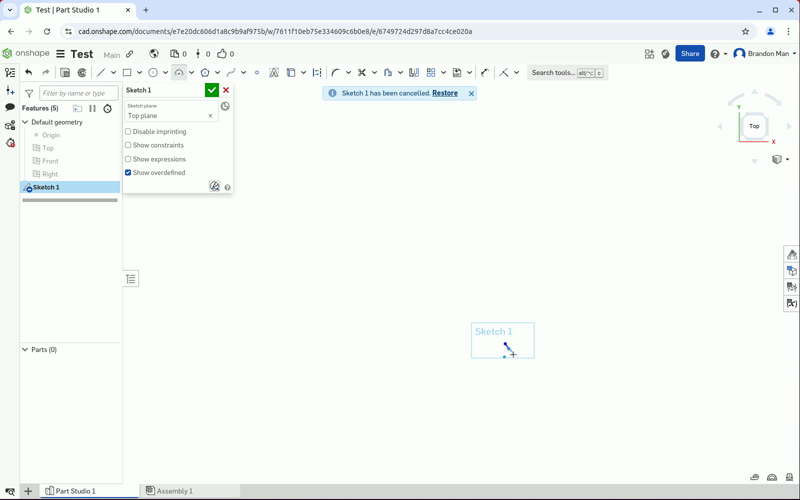
scroll(6)
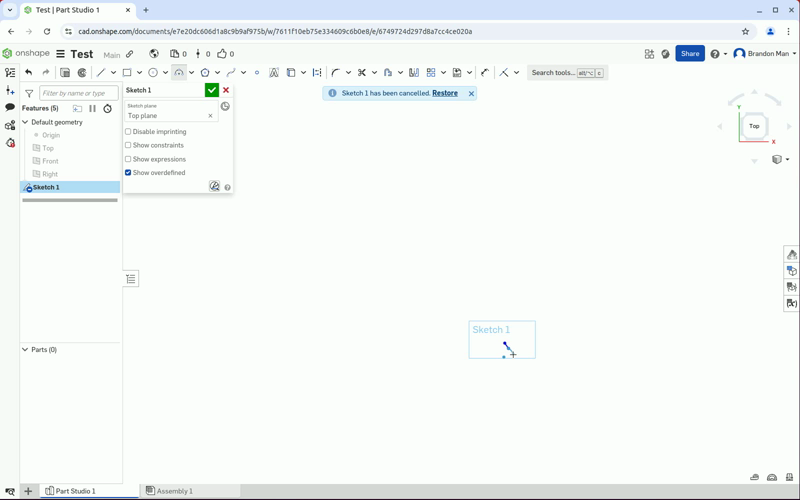
scroll(6)
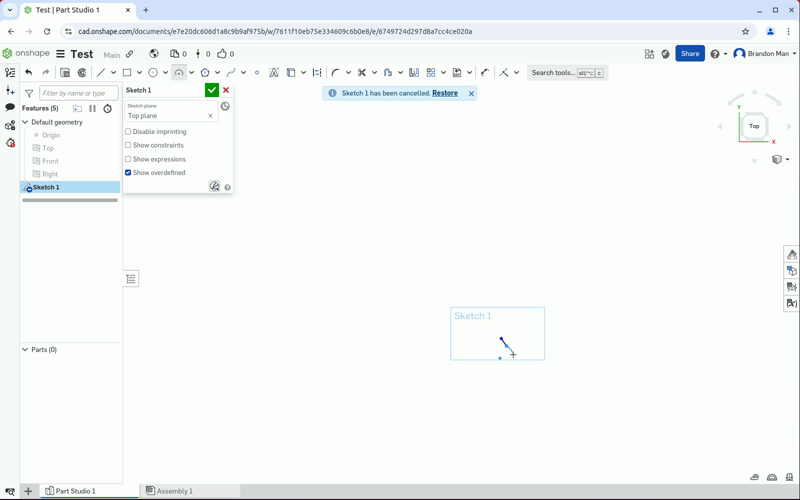
scroll(6)
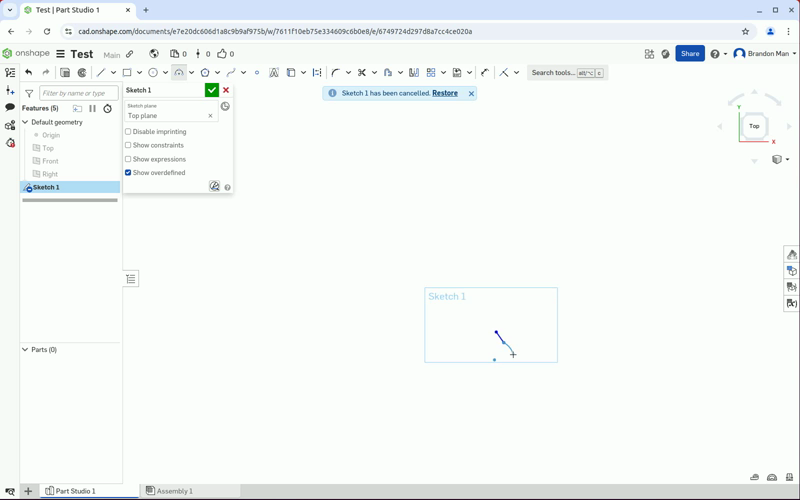
scroll(6)
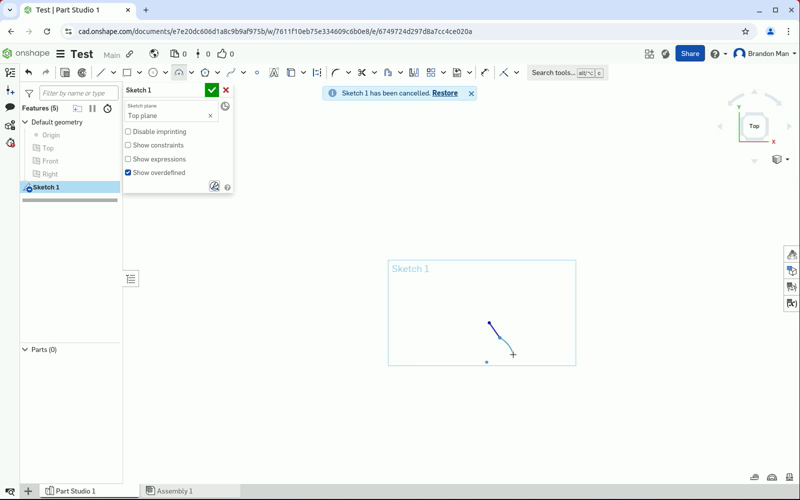
scroll(6)
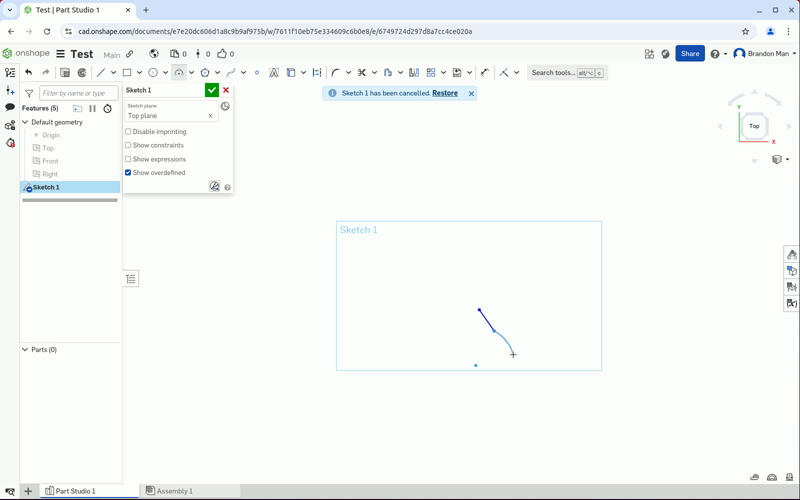
scroll(6)
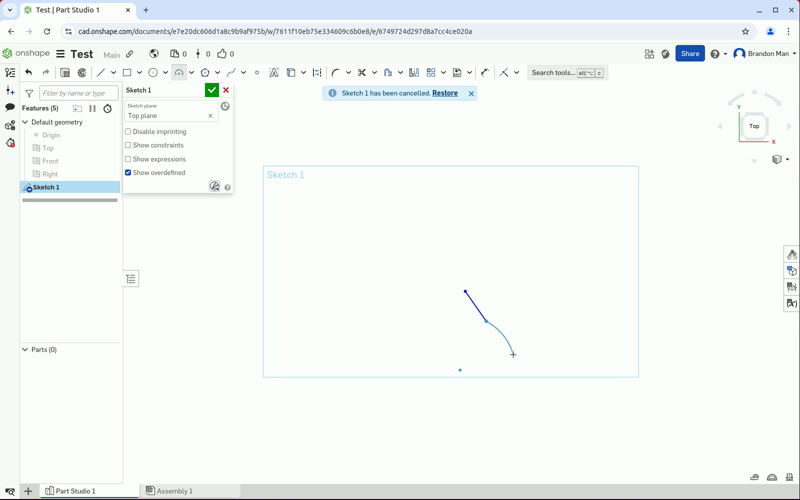
scroll(6)
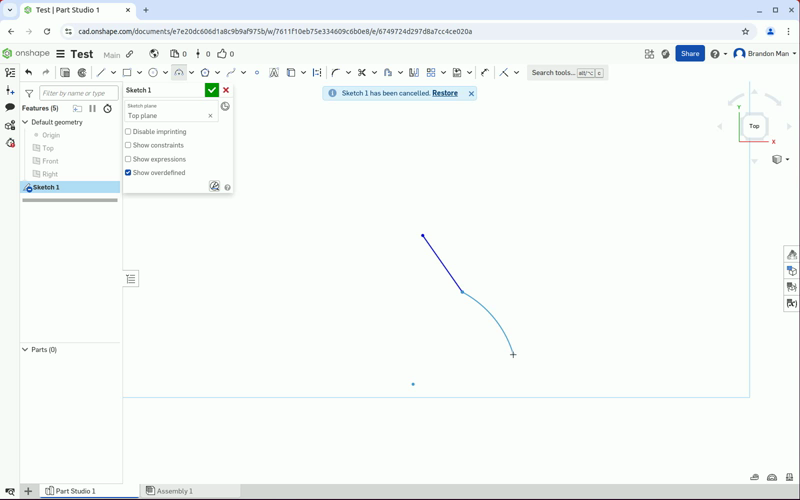
click(513, 354)
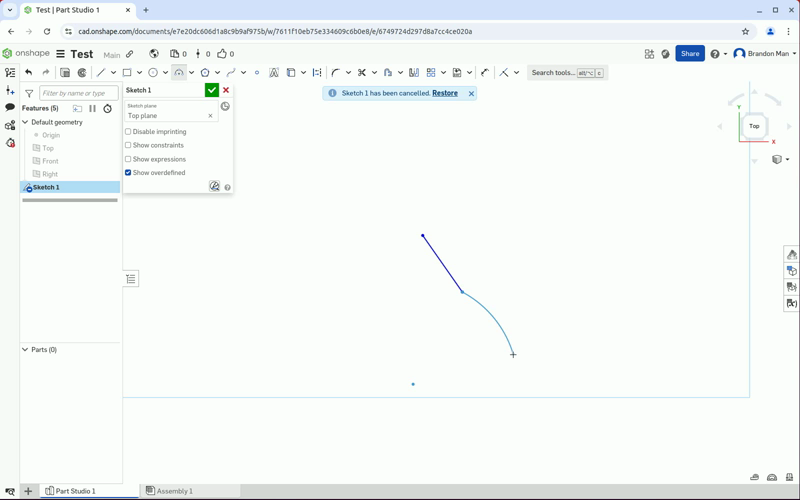
scroll(-6)
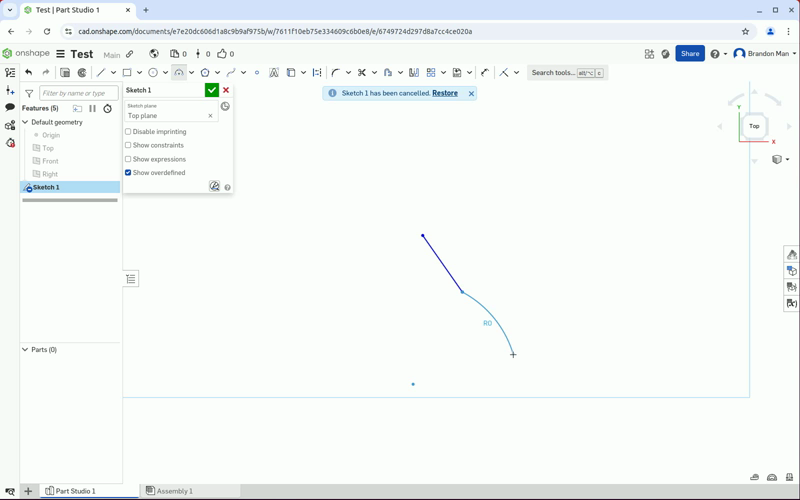
scroll(-6)
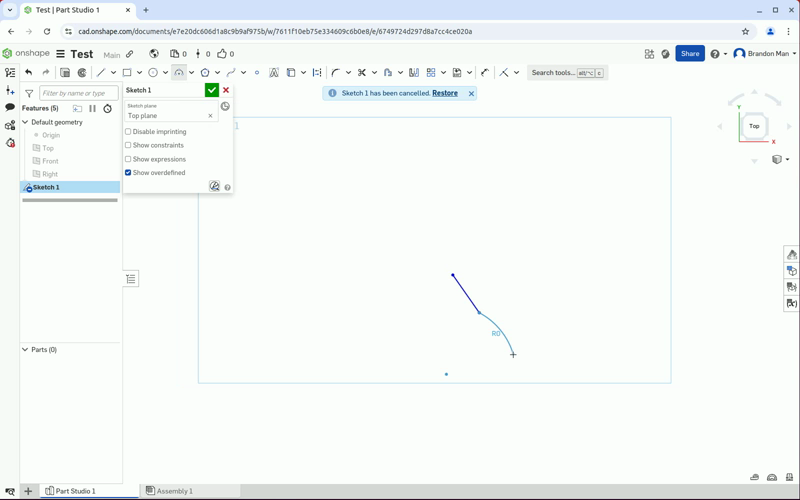
scroll(-6)
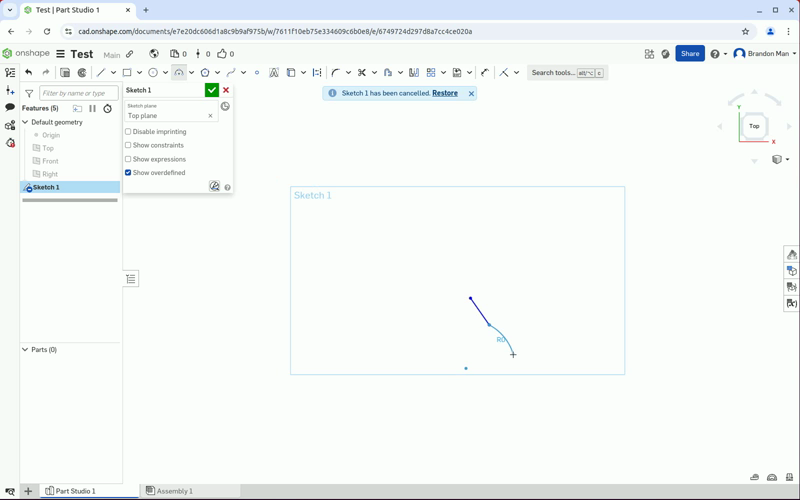
scroll(-6)
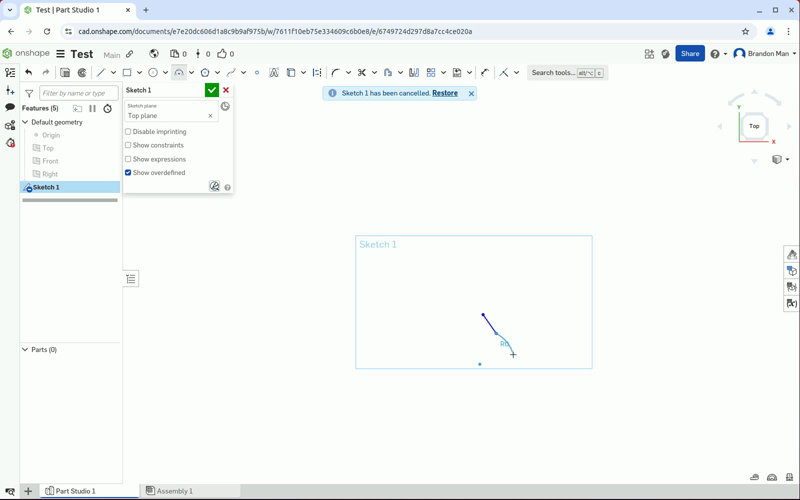
scroll(-6)
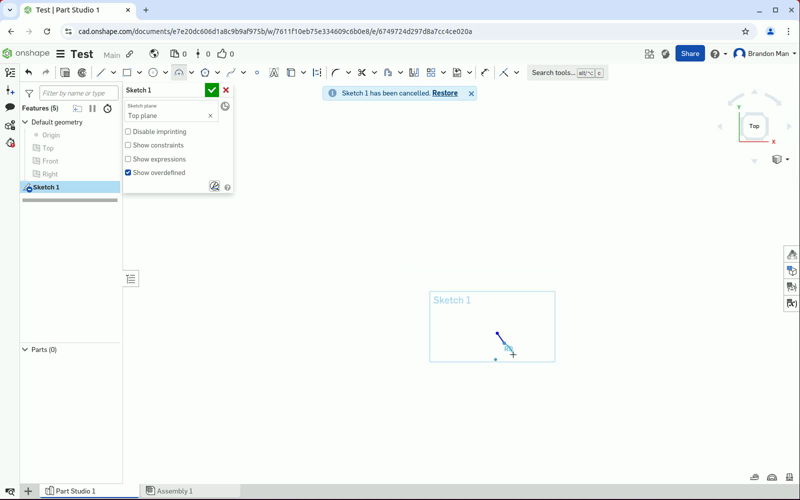
scroll(-6)
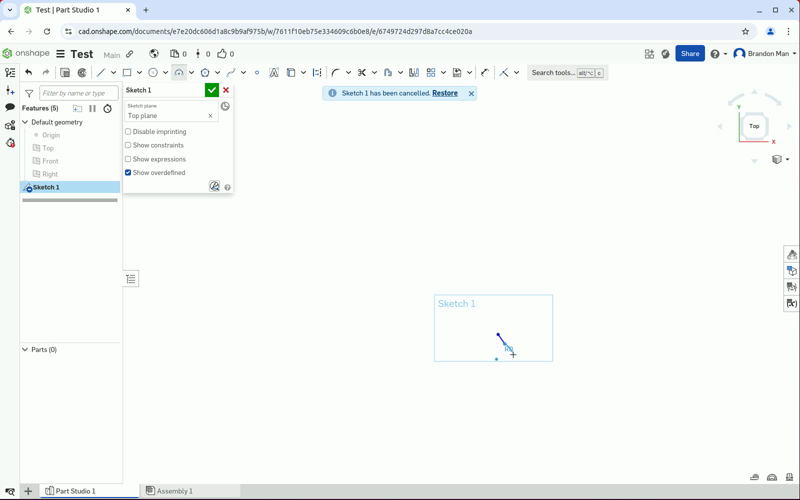
scroll(-6)
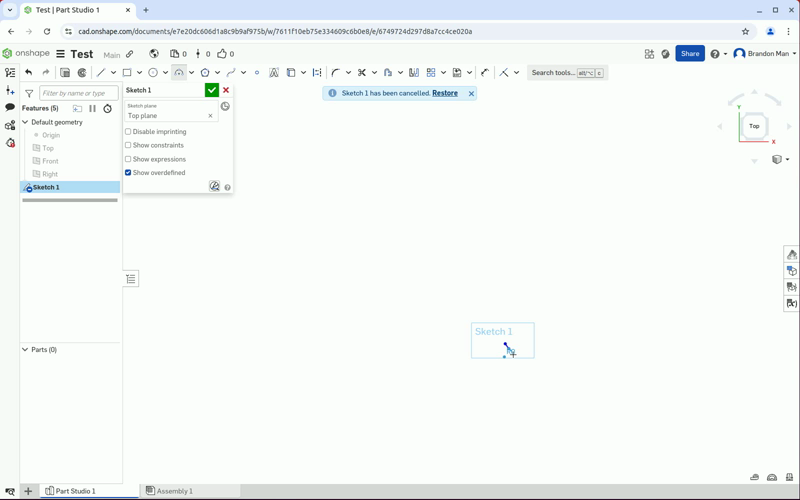
mouse_move(513, 349)
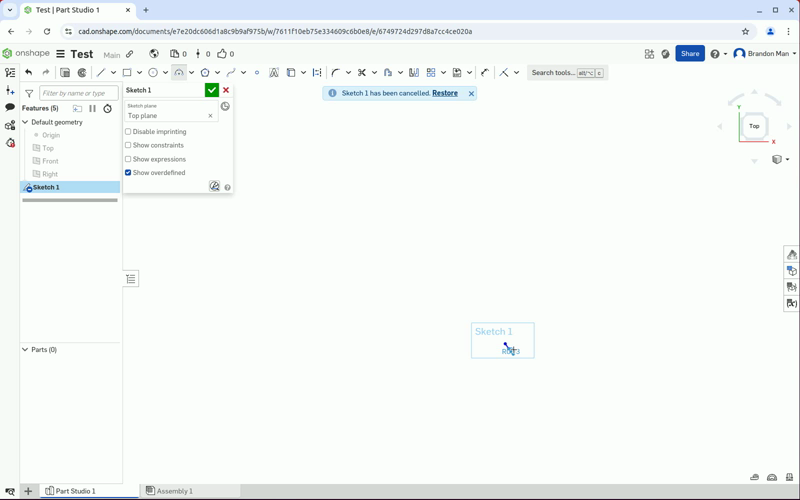
scroll(6)
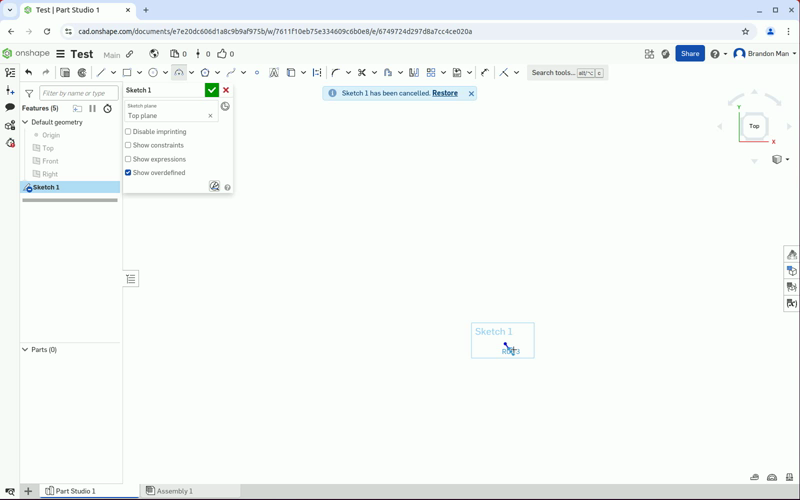
scroll(6)
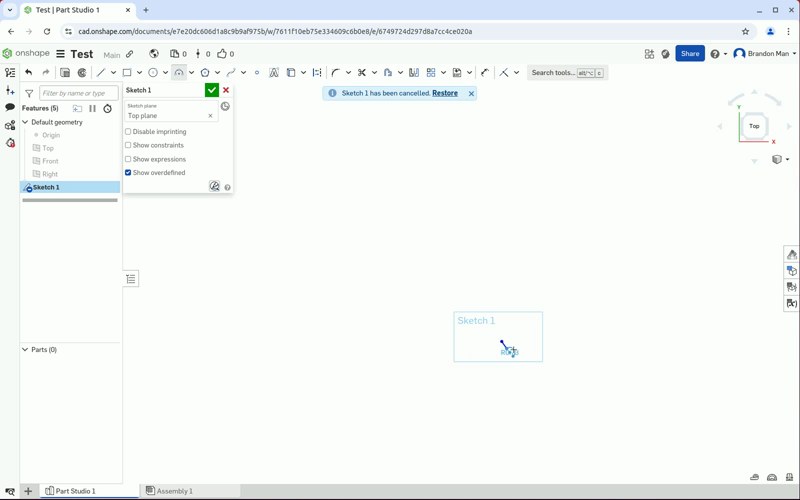
scroll(6)
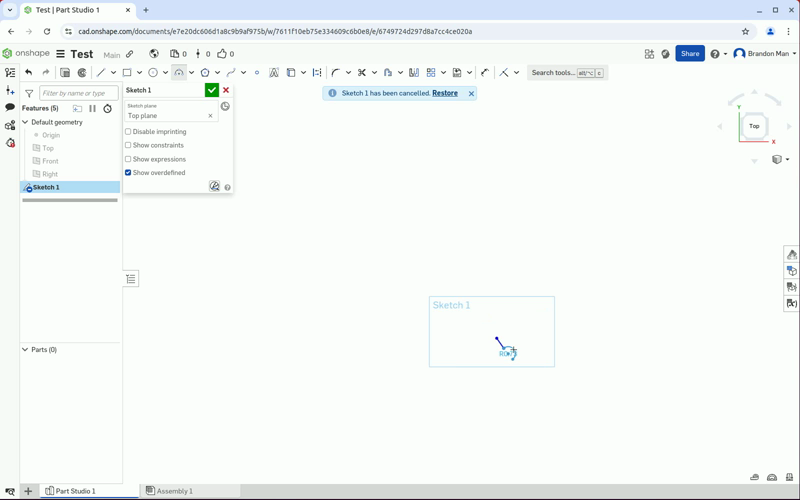
scroll(6)
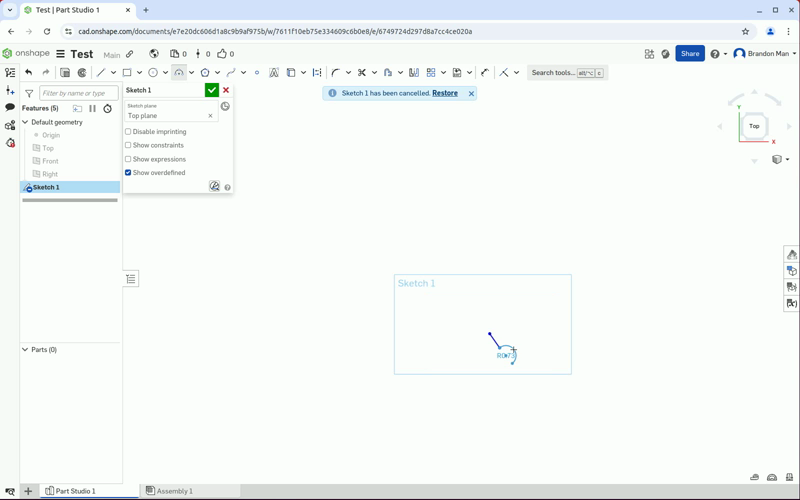
scroll(6)
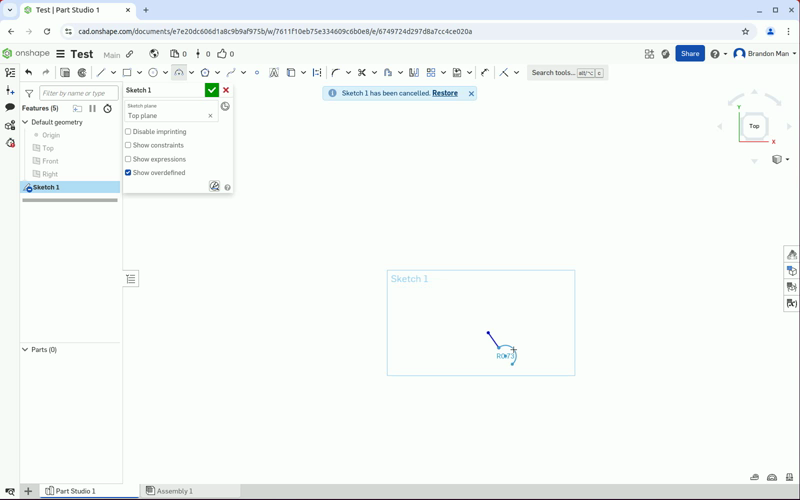
scroll(6)
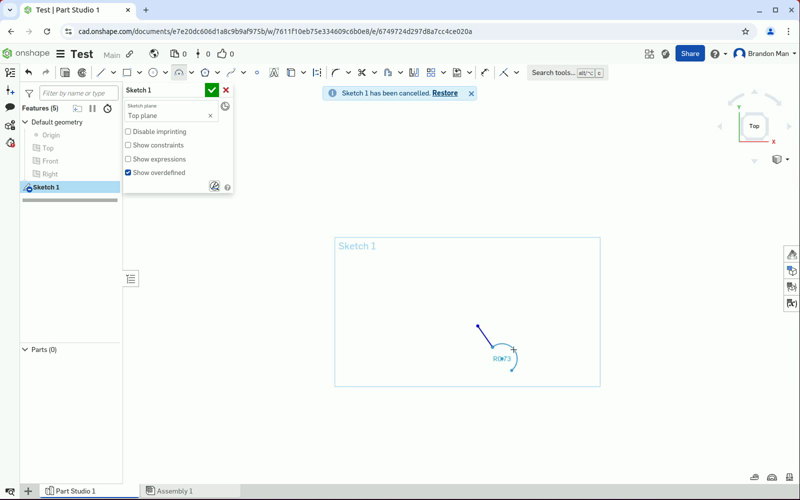
scroll(6)
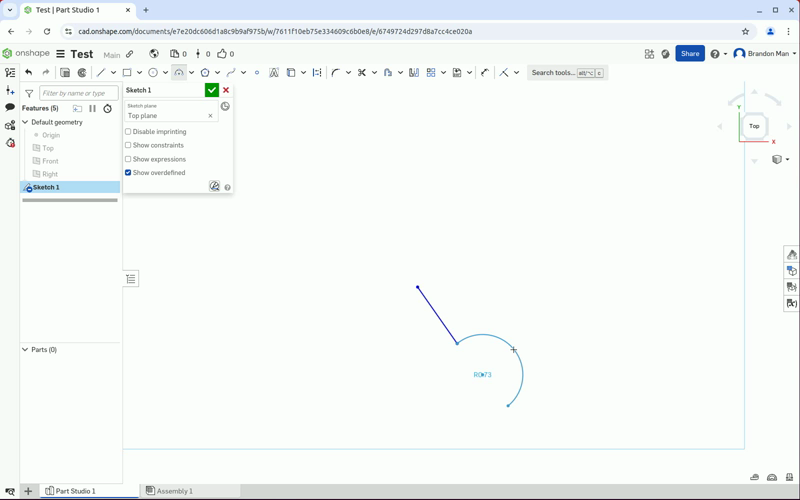
click(513, 349)
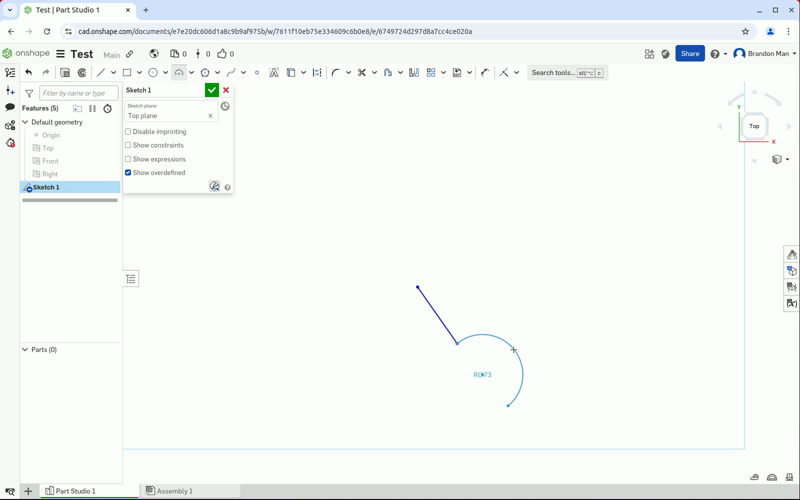
scroll(-6)
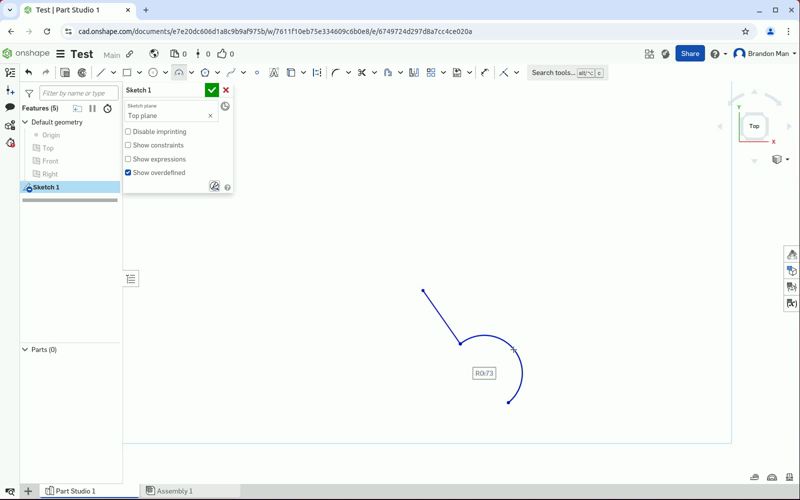
scroll(-6)
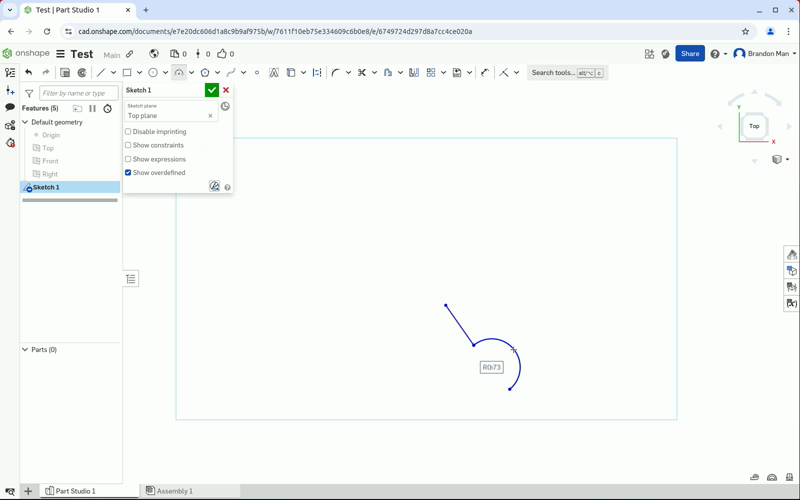
scroll(-6)
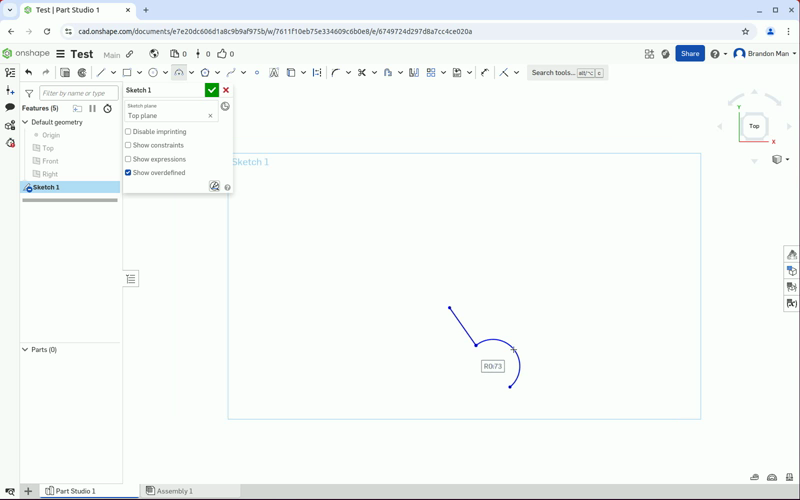
scroll(-6)
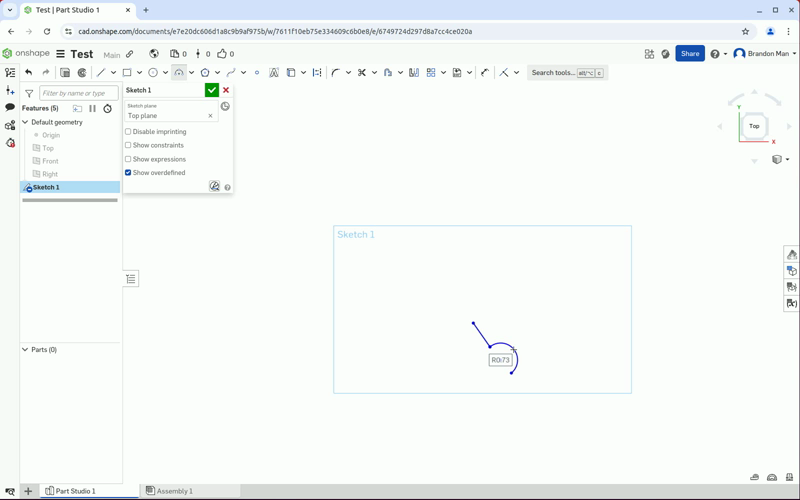
scroll(-6)
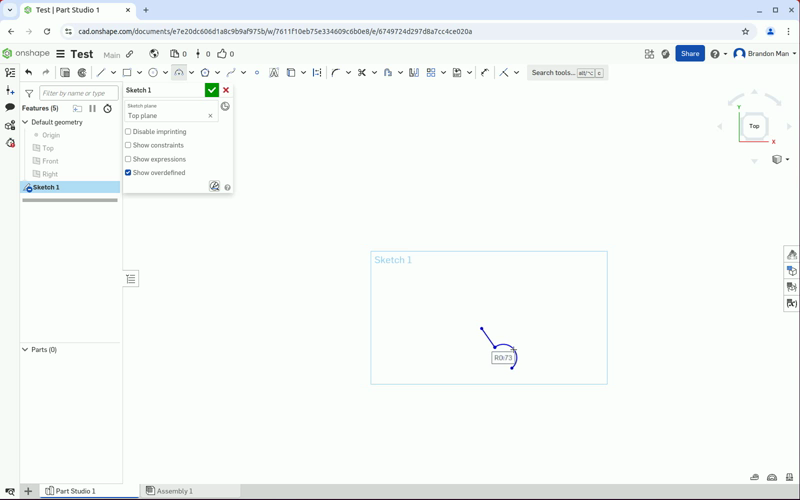
scroll(-6)
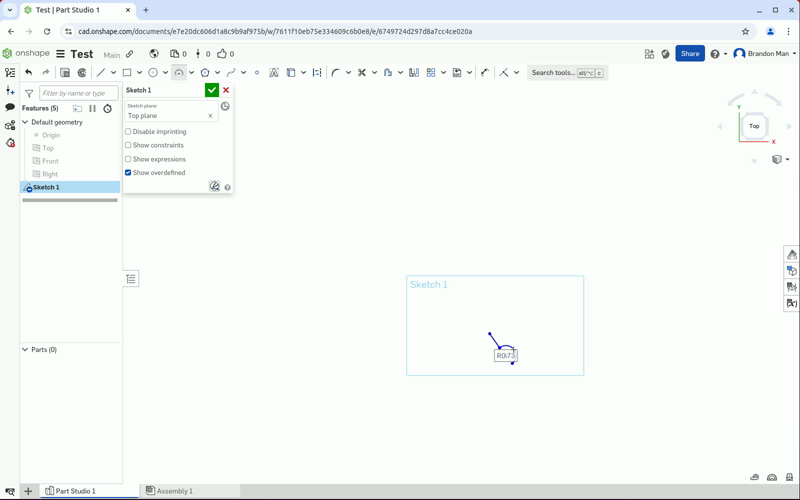
scroll(-6)
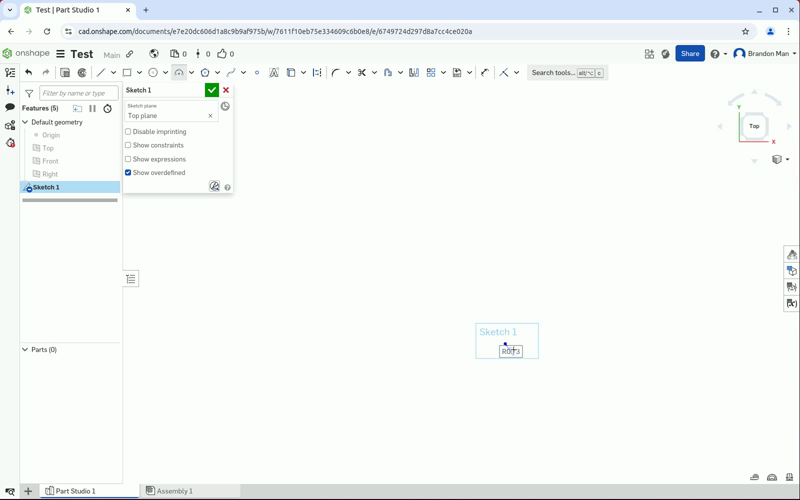
key_up(shift)
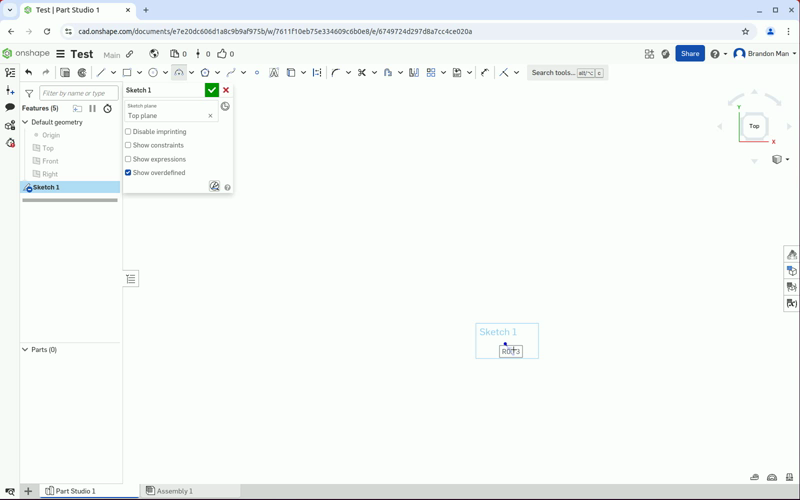
key(esc)
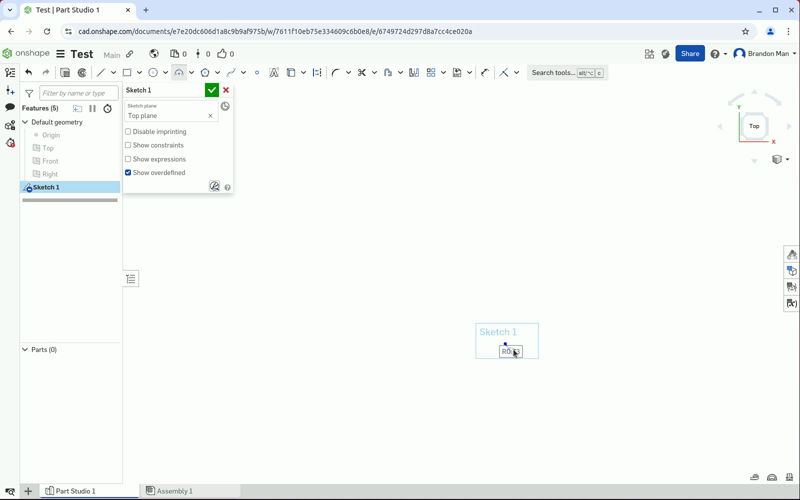
key(l)
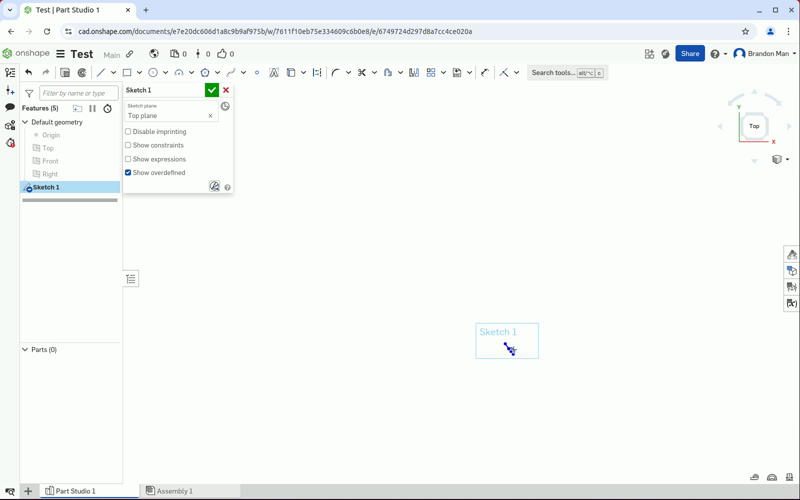
mouse_move(513, 354)
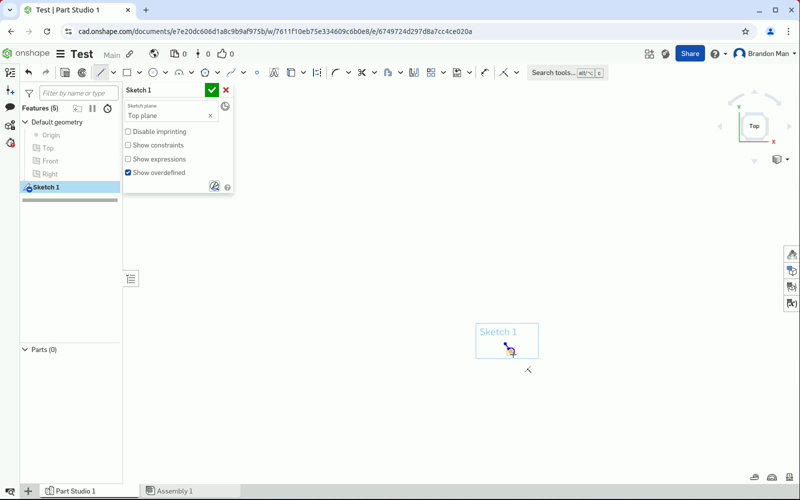
scroll(6)
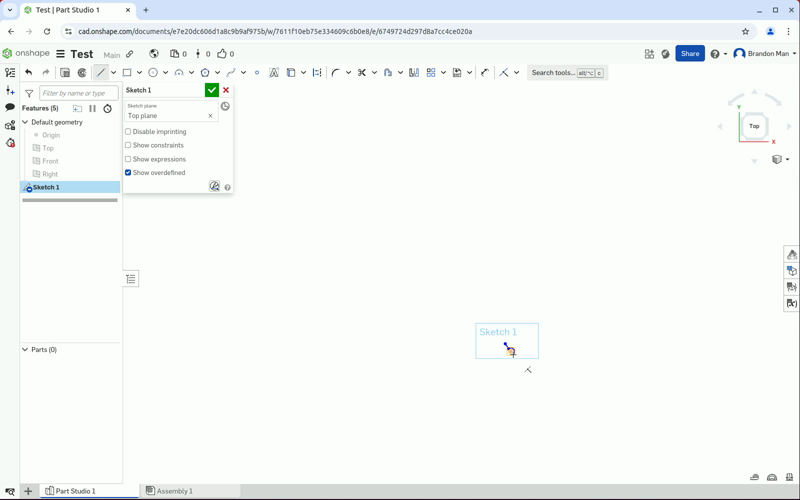
scroll(6)
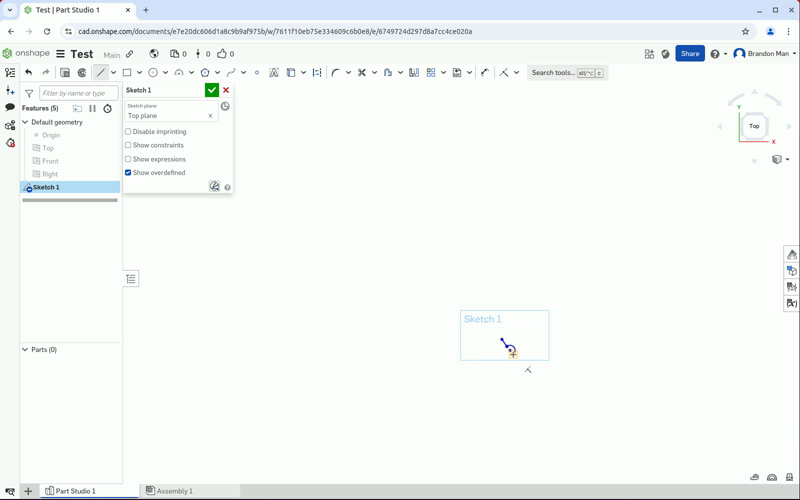
scroll(6)
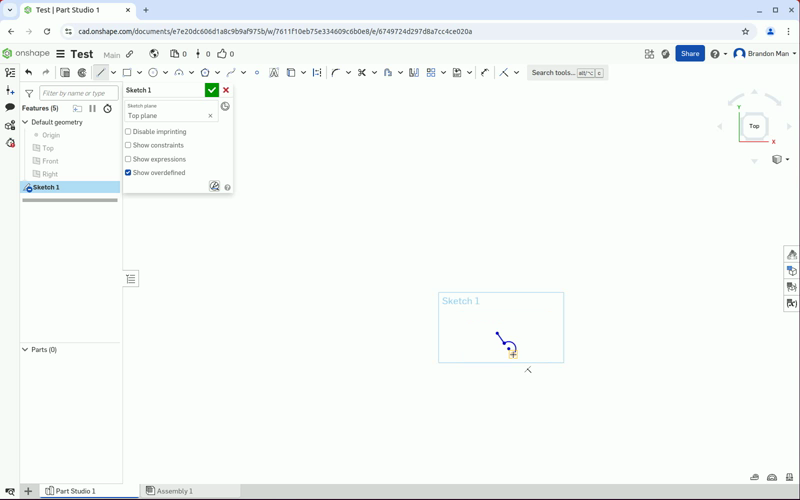
scroll(6)
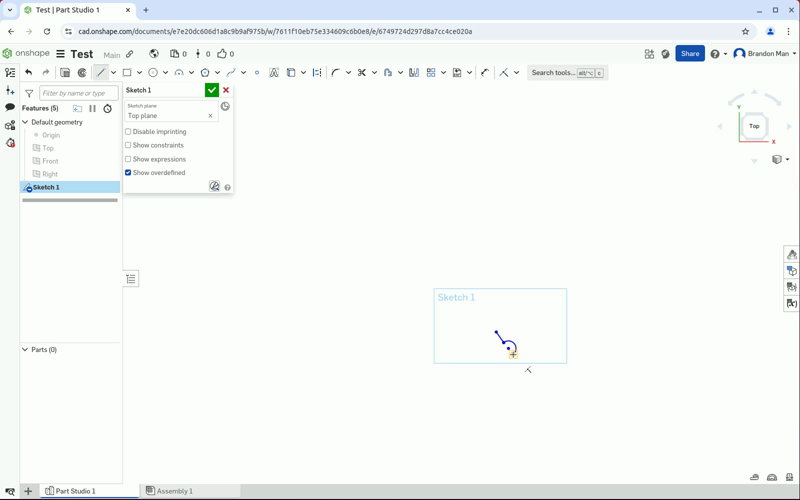
scroll(6)
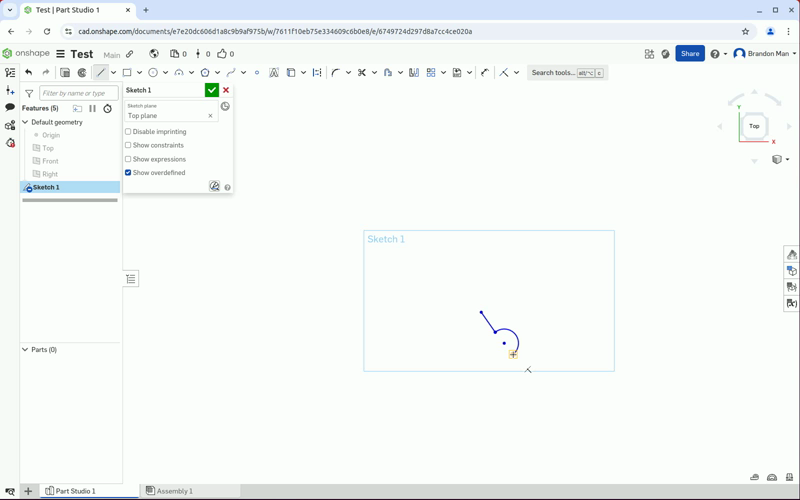
scroll(6)
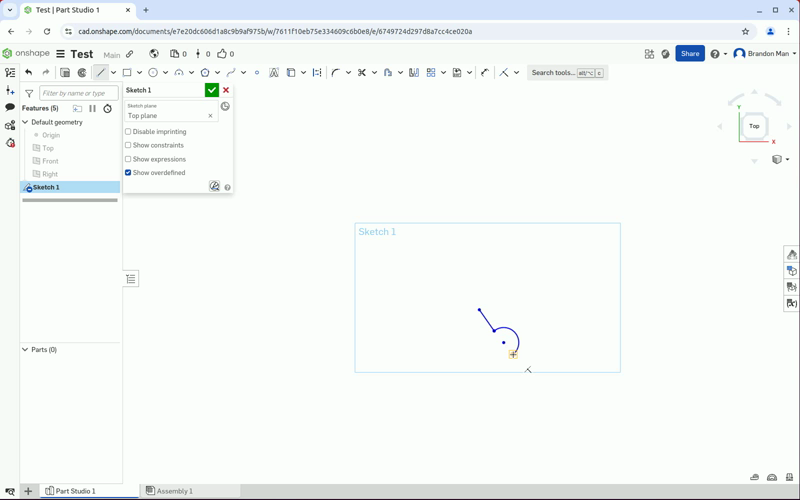
scroll(6)
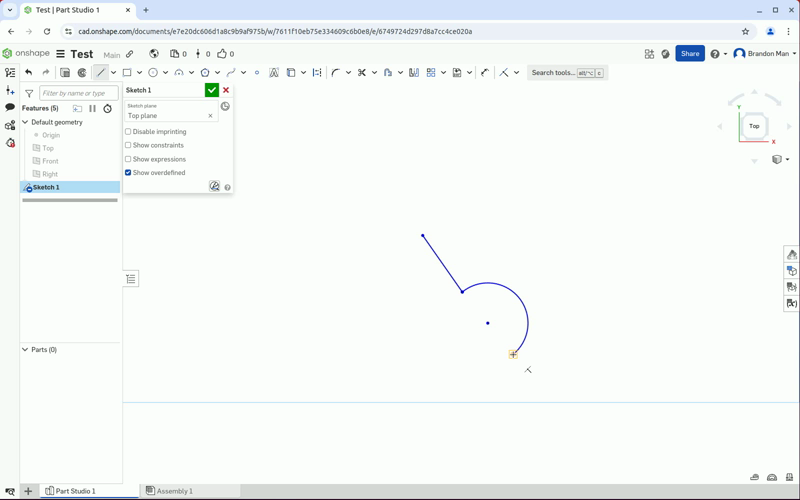
click(513, 354)
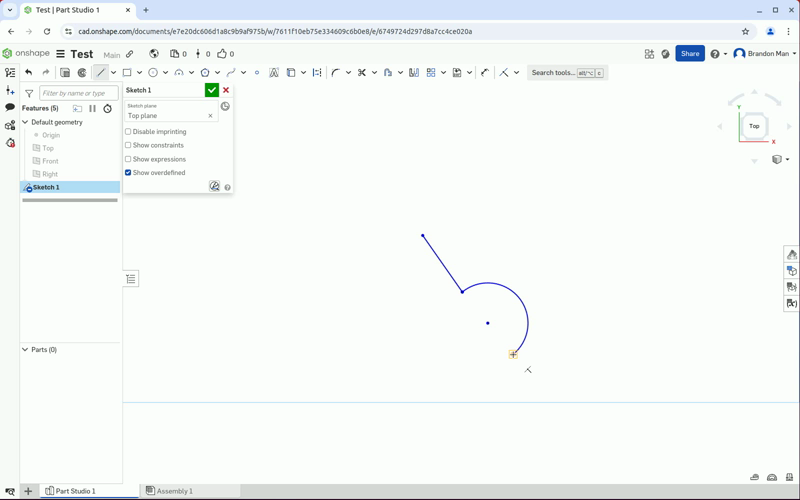
scroll(-6)
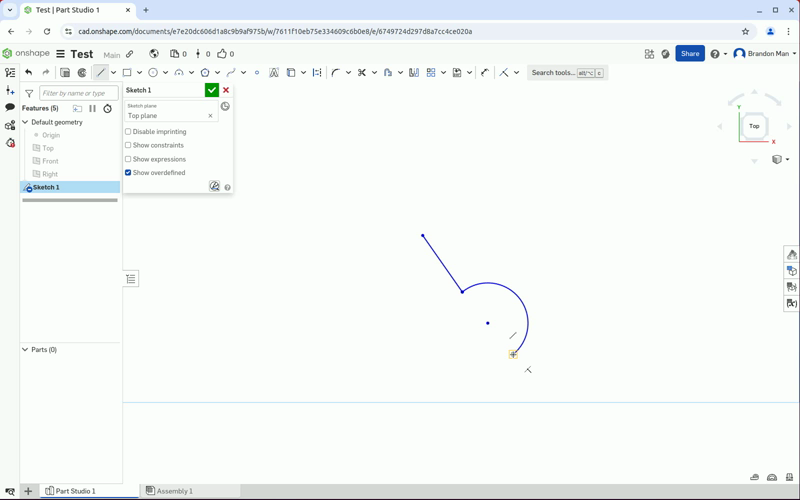
scroll(-6)
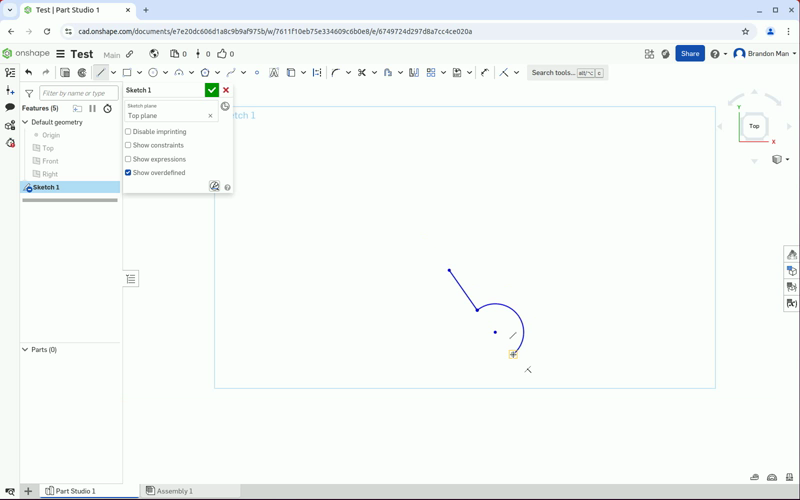
scroll(-6)
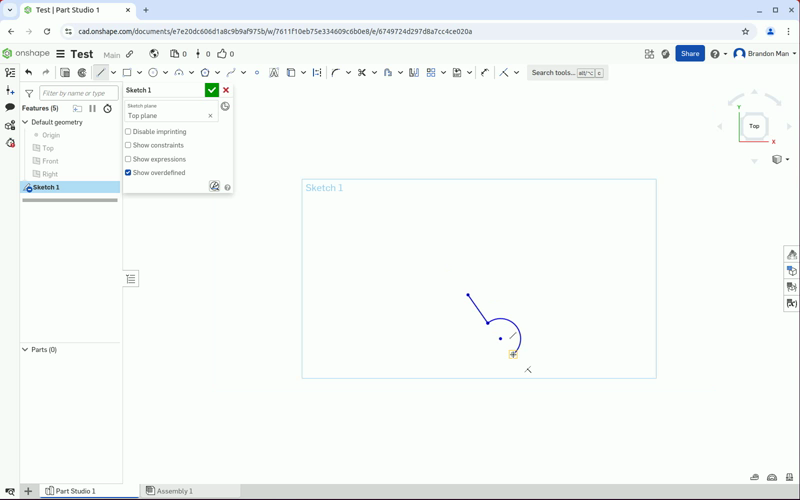
scroll(-6)
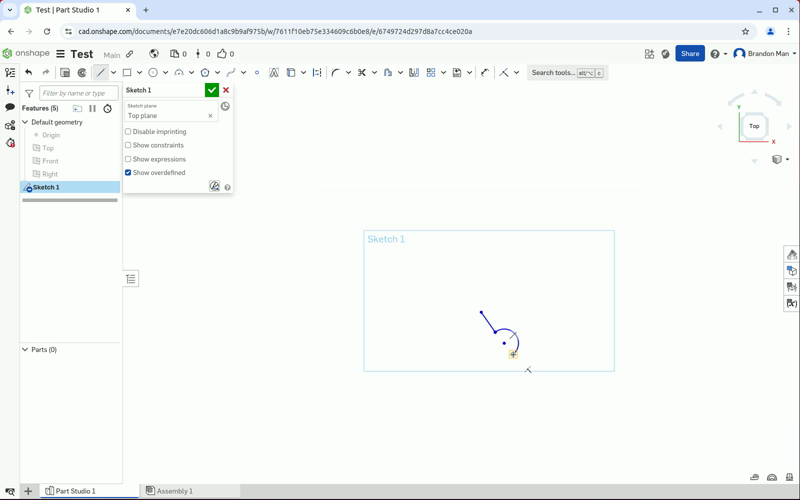
scroll(-6)
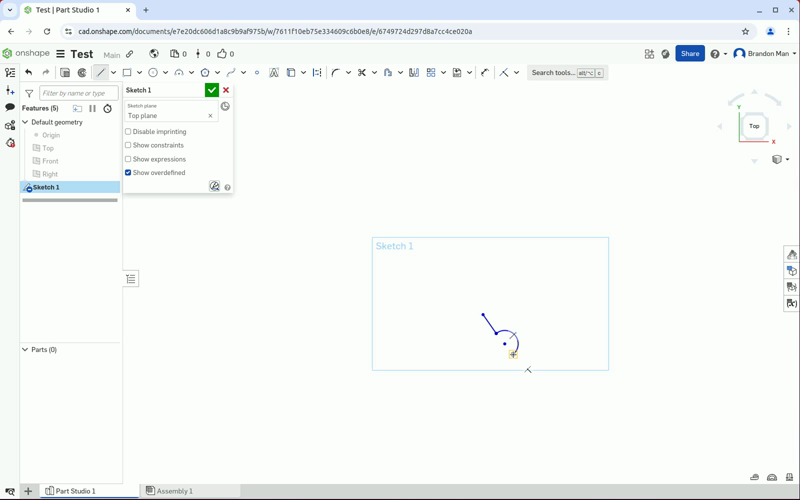
scroll(-6)
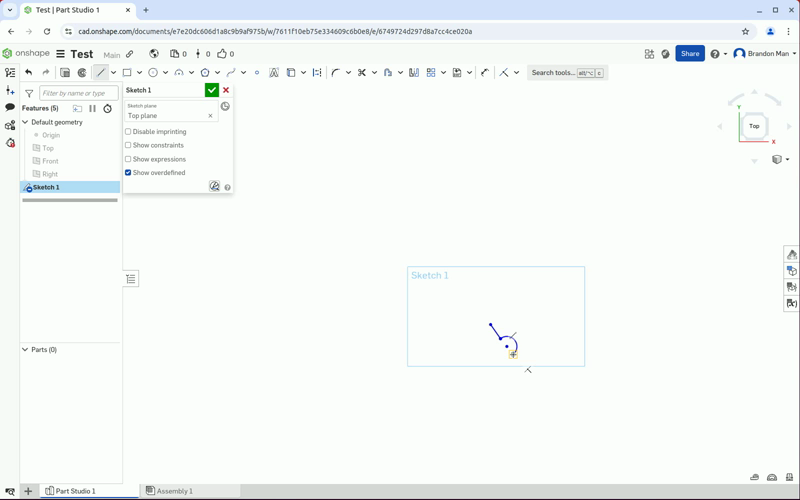
scroll(-6)
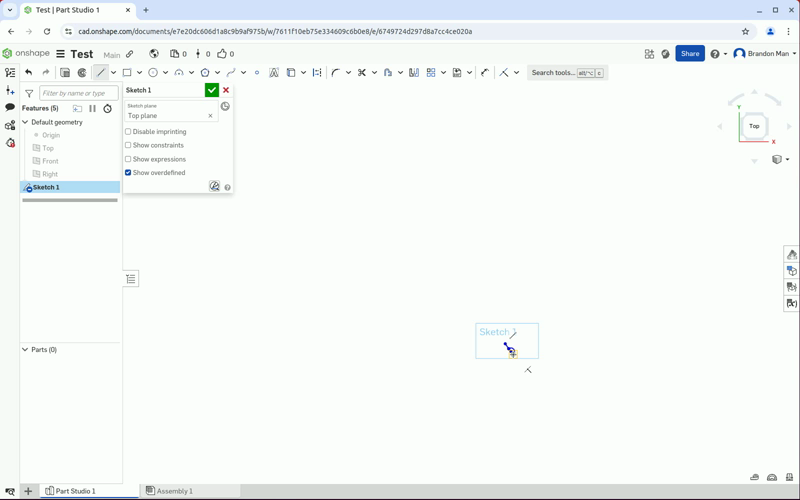
key_down(shift)
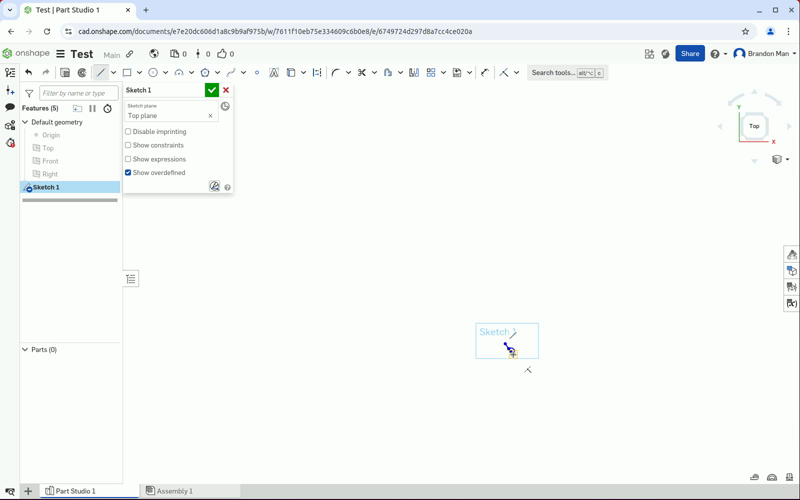
mouse_move(543, 354)
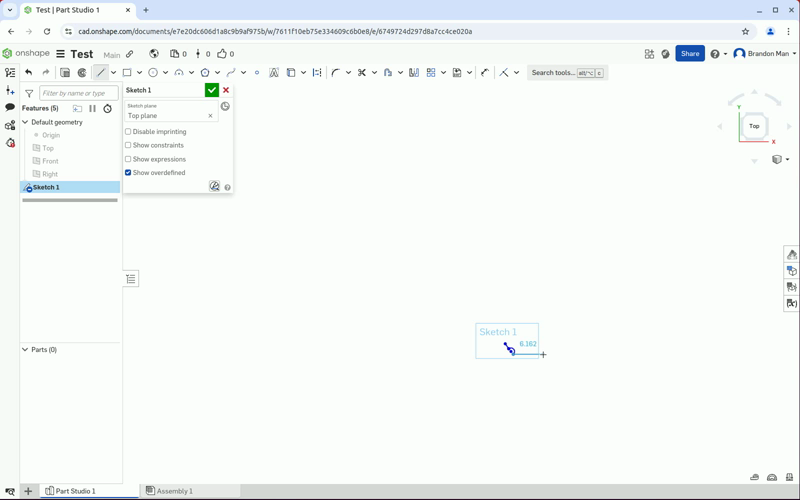
mouse_move(520, 364)
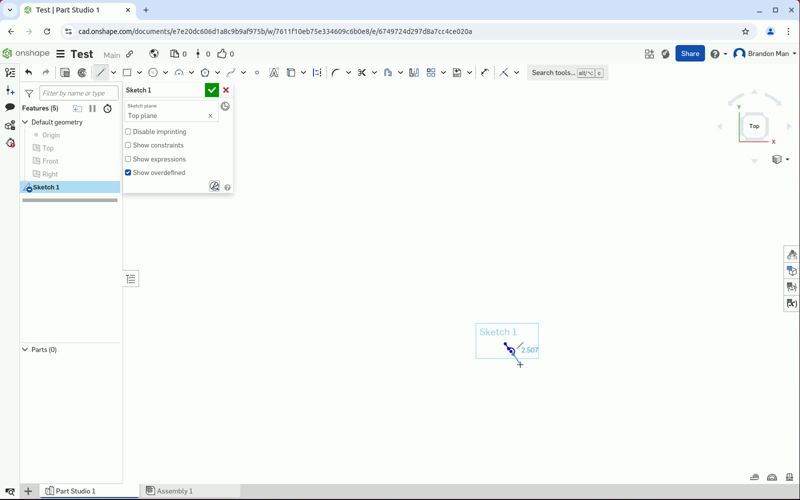
click(520, 364)
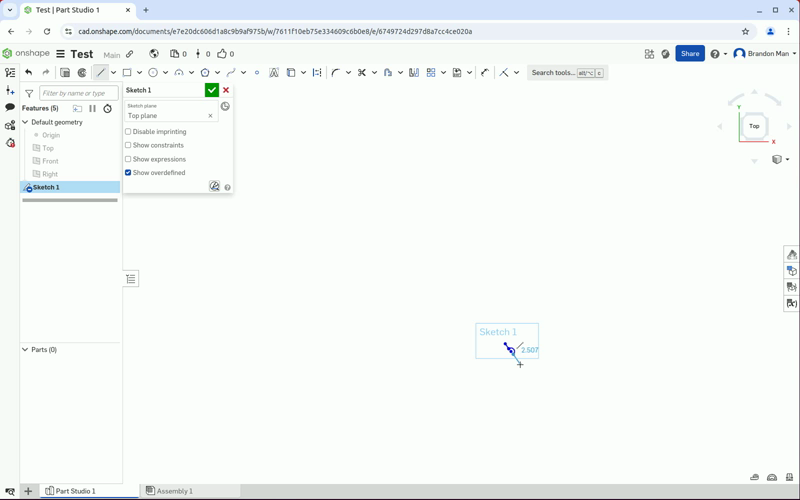
key_up(shift)
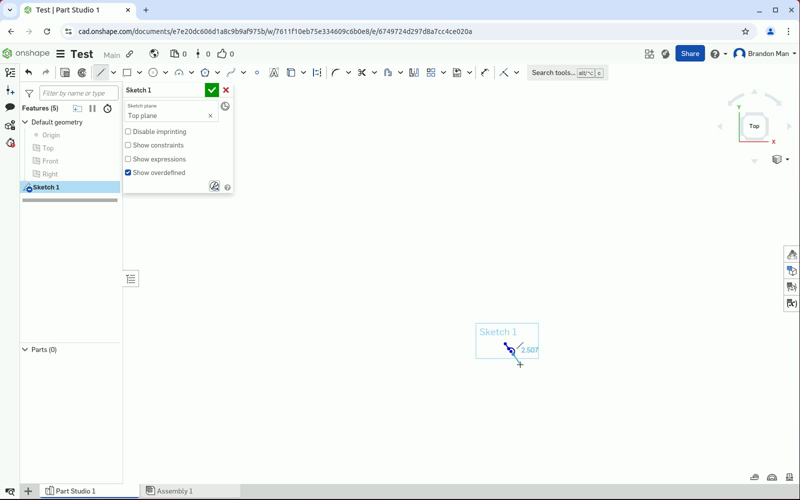
key(esc)
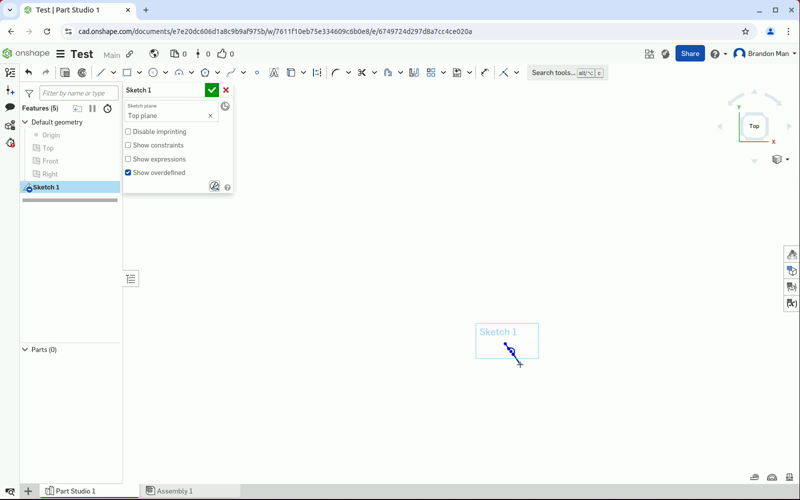
key(a)
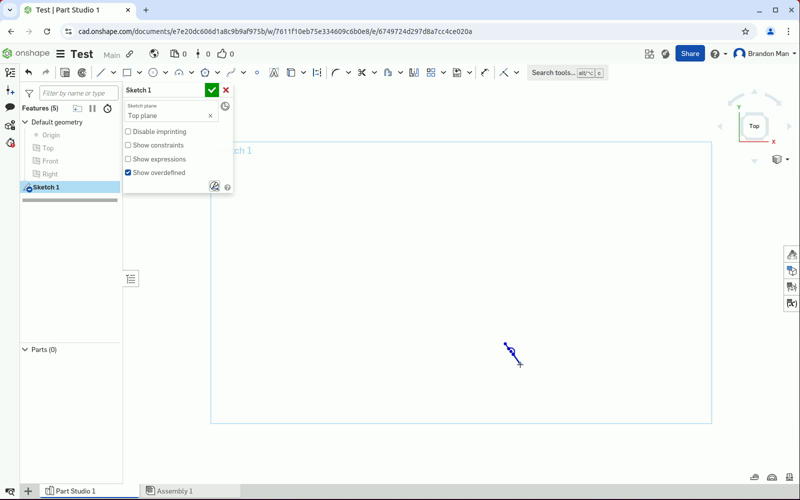
mouse_move(520, 364)
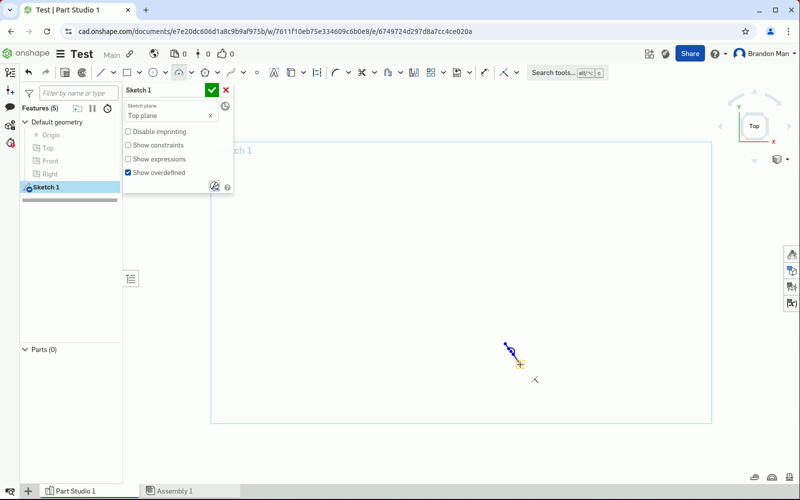
click(520, 364)
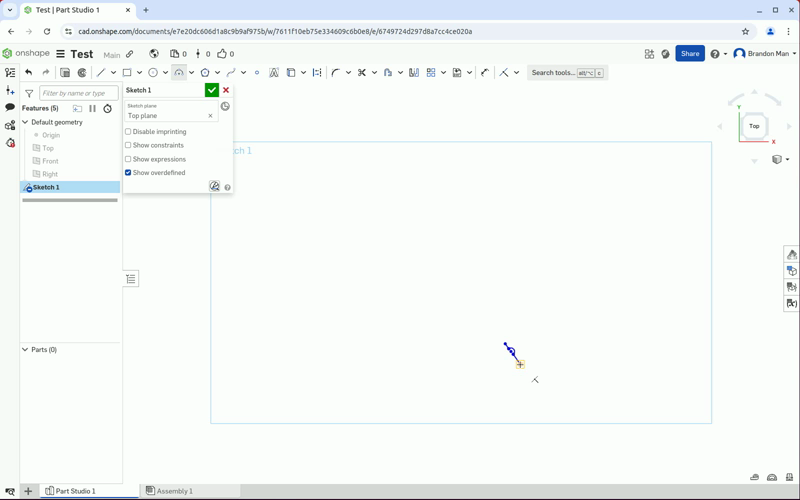
key_down(shift)
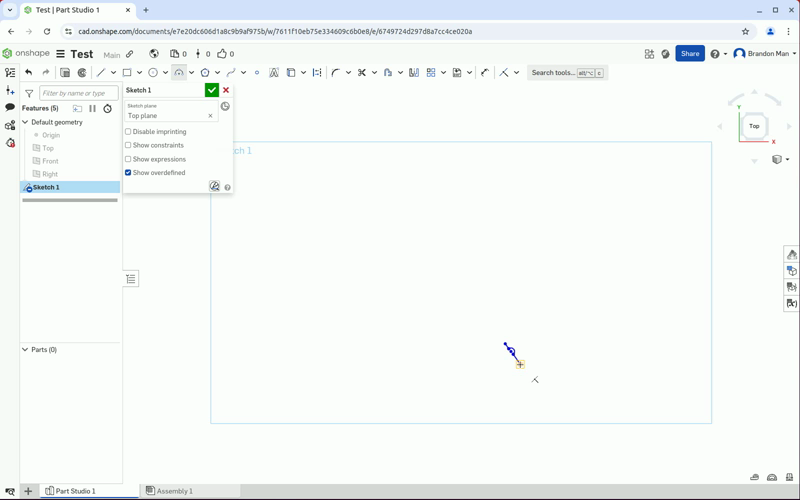
mouse_move(524, 369)
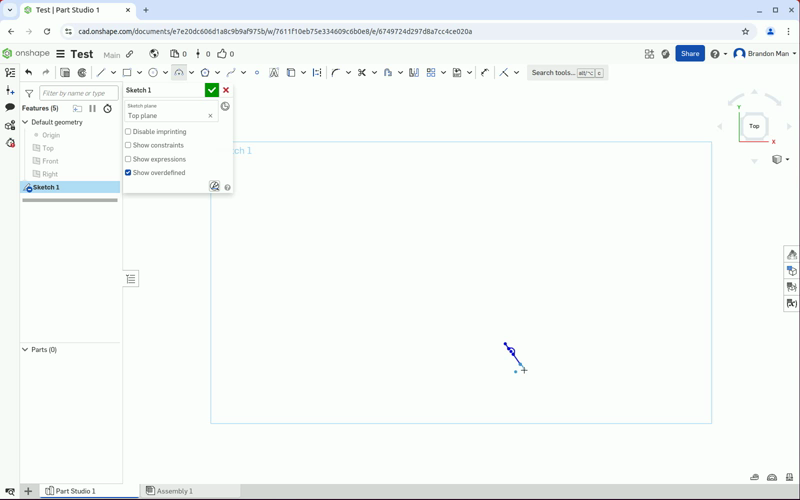
scroll(6)
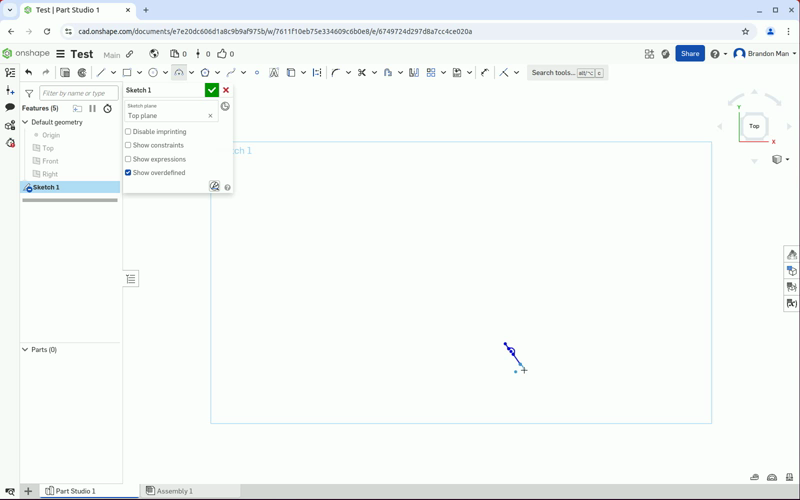
scroll(6)
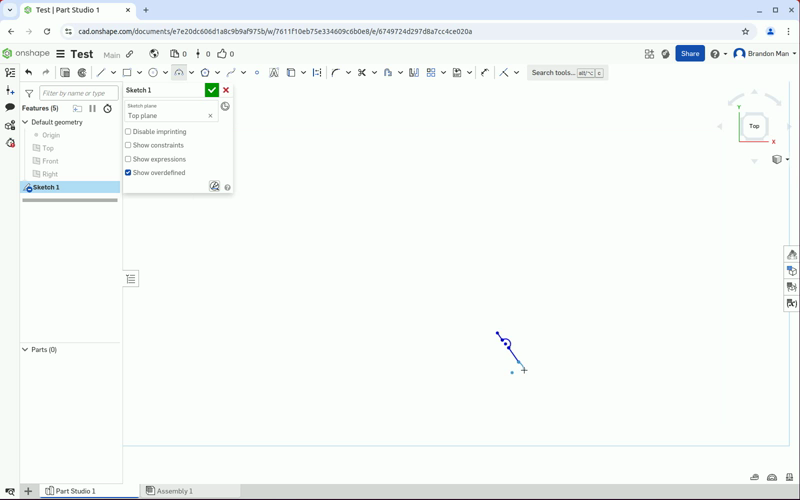
scroll(6)
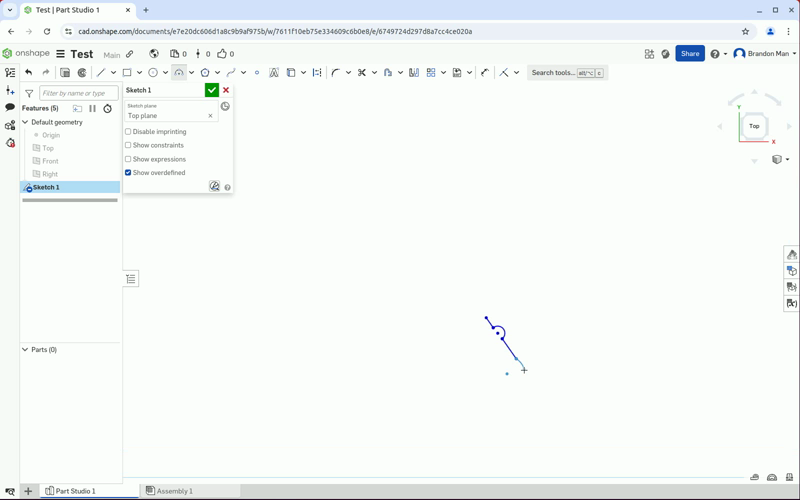
scroll(6)
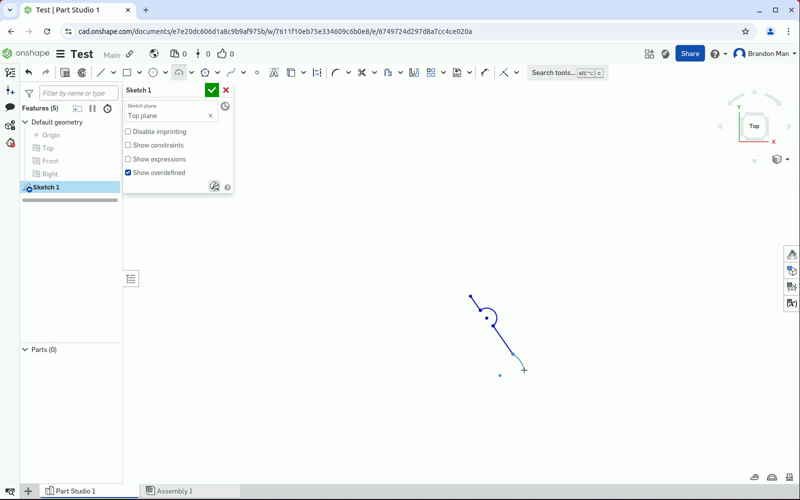
scroll(6)
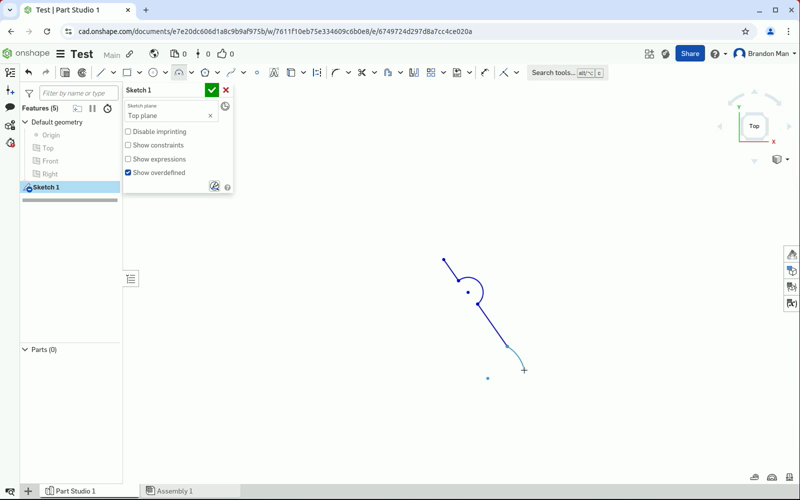
scroll(6)
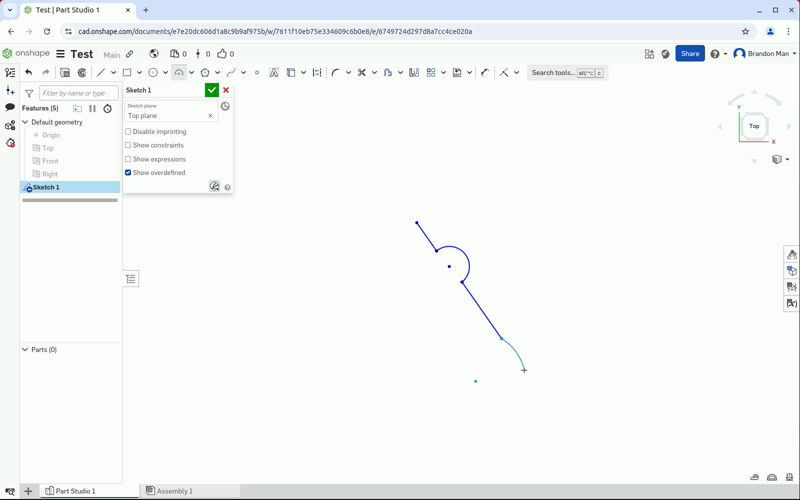
scroll(6)
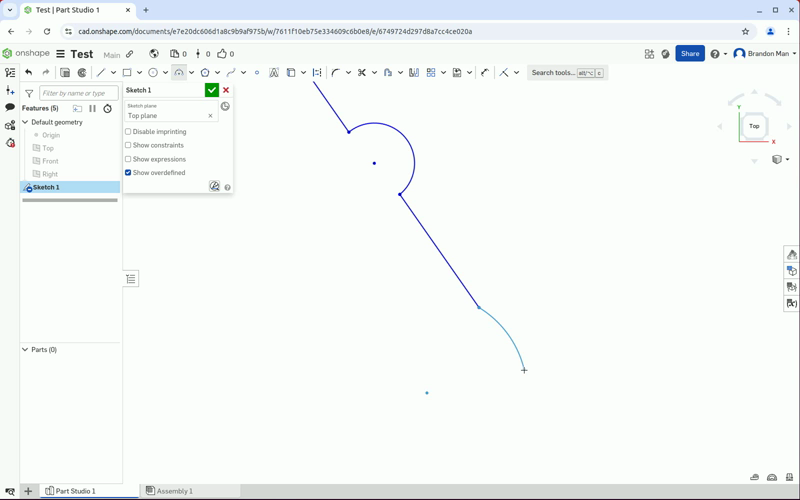
click(524, 369)
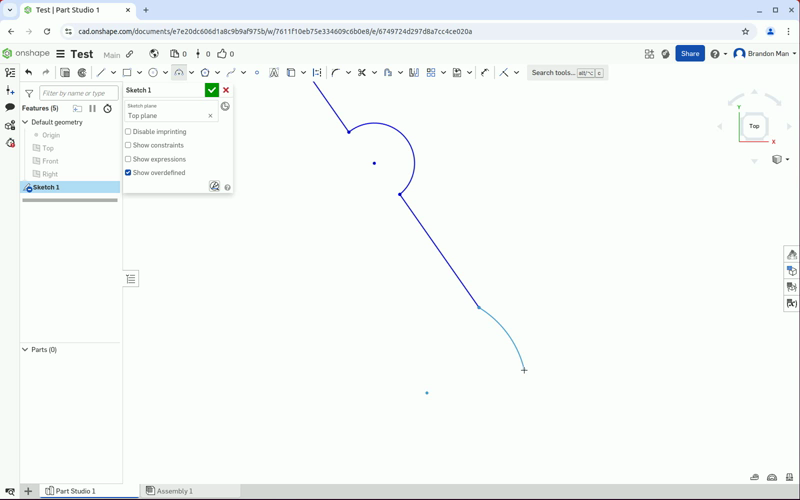
scroll(-6)
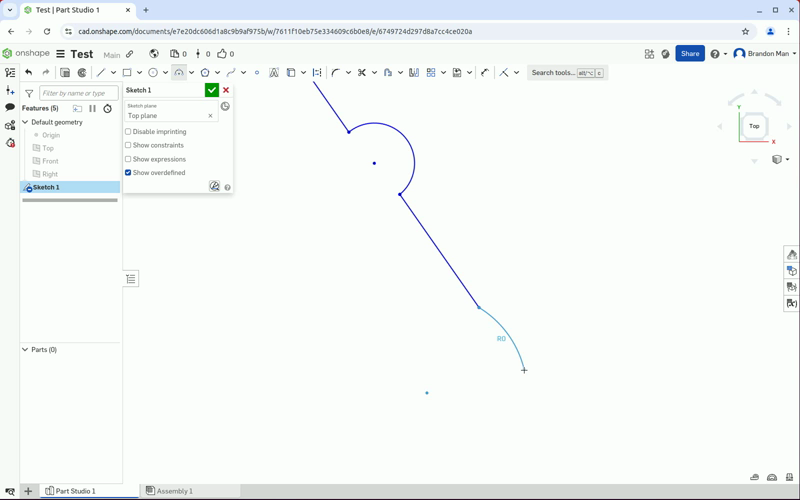
scroll(-6)
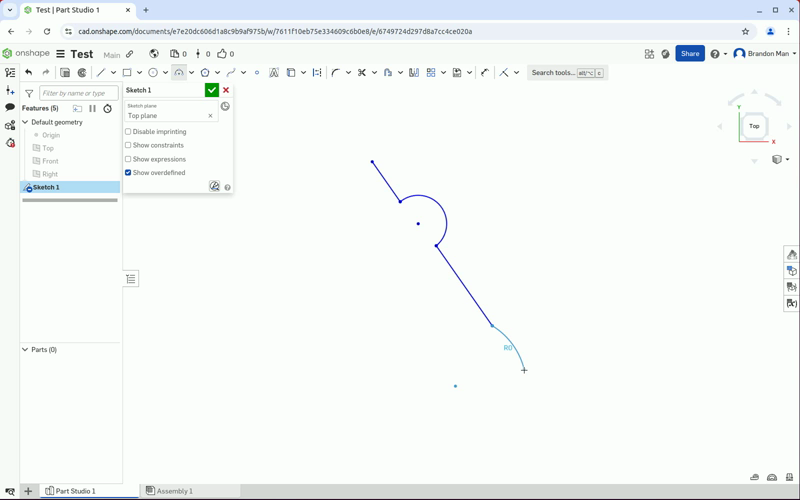
scroll(-6)
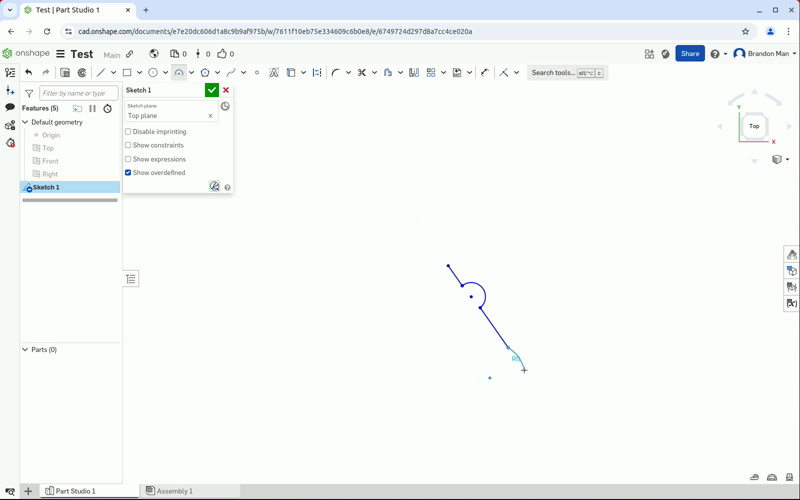
scroll(-6)
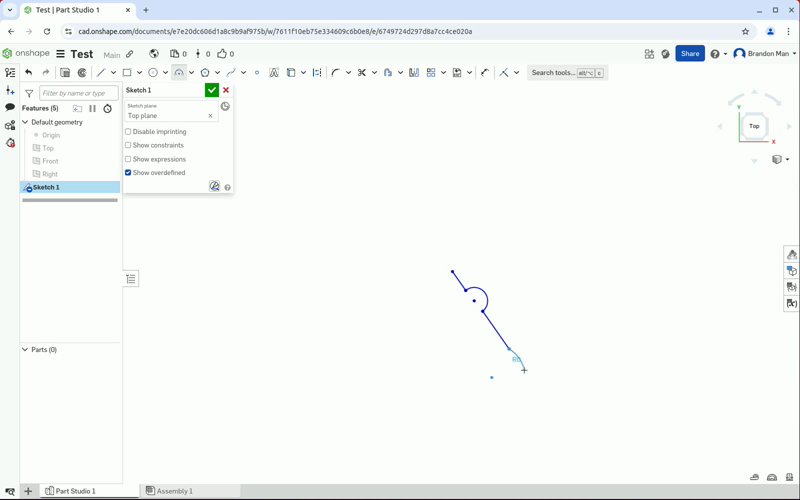
scroll(-6)
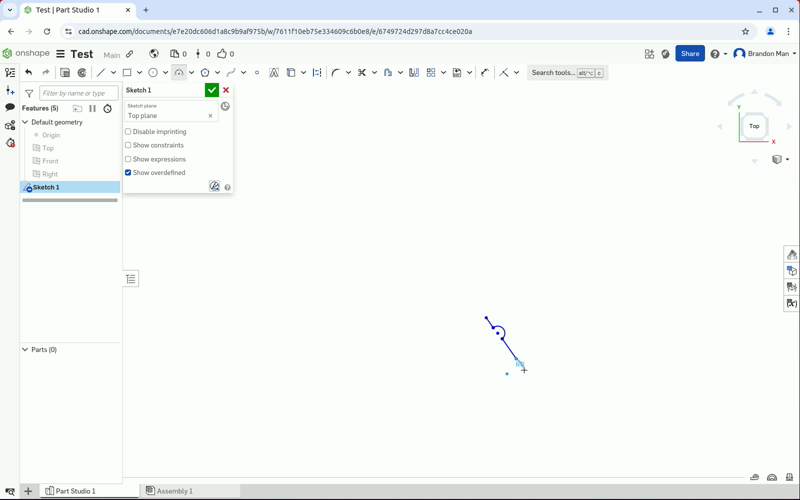
scroll(-6)
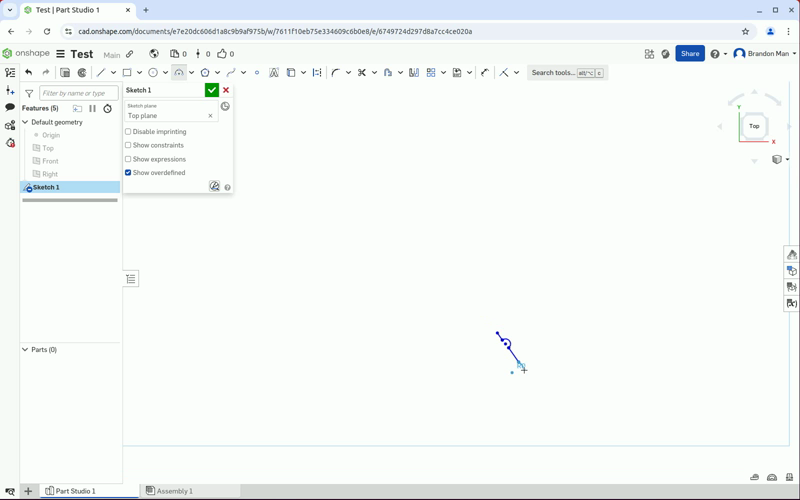
scroll(-6)
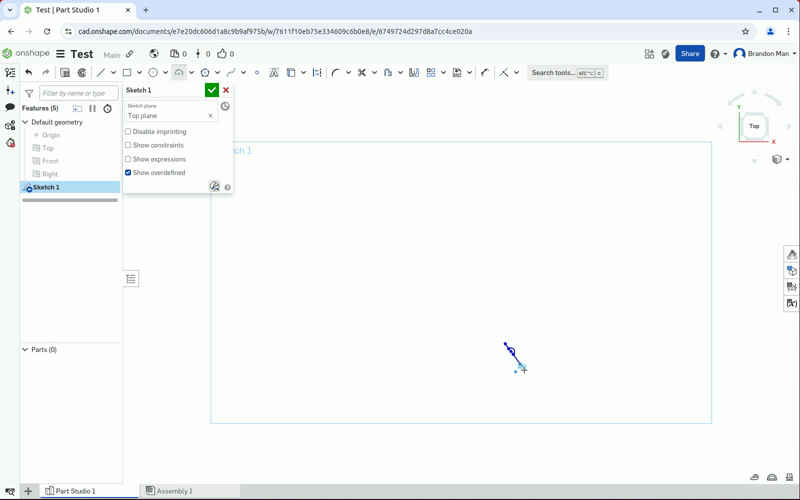
mouse_move(525, 364)
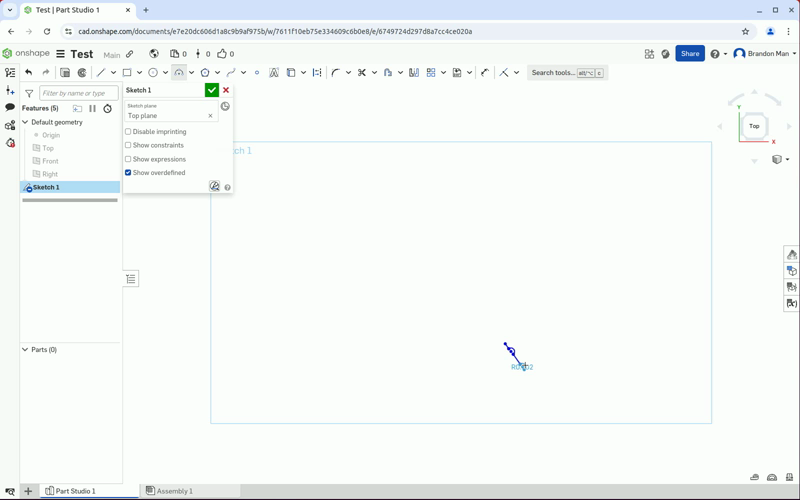
scroll(6)
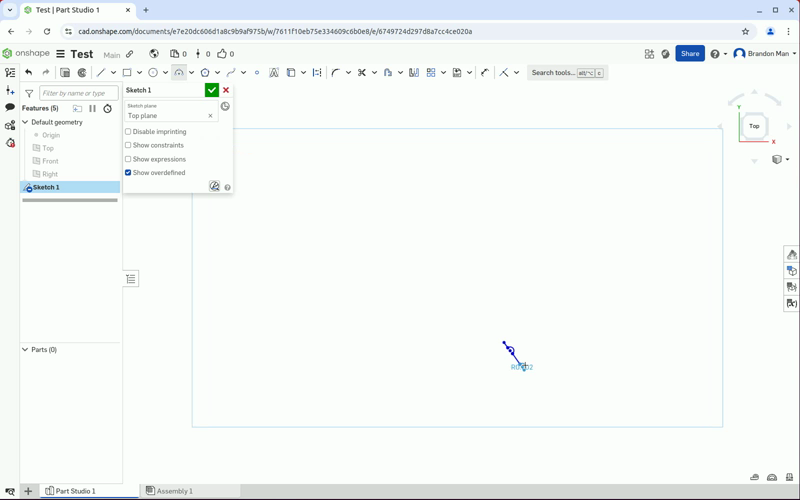
scroll(6)
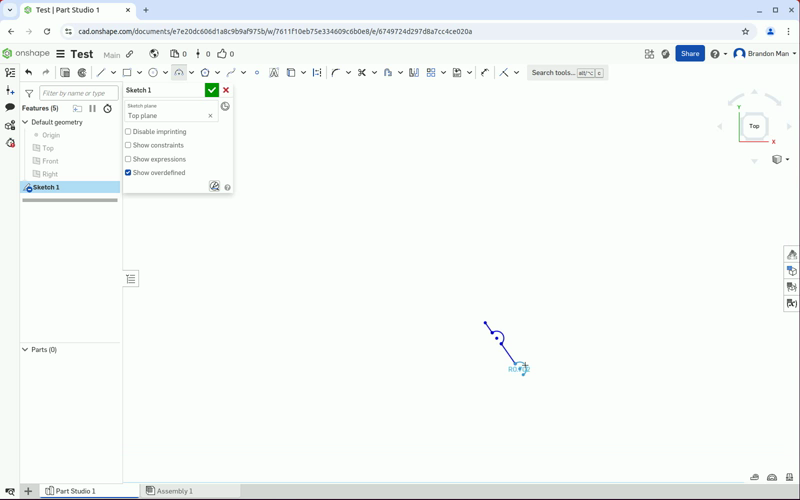
scroll(6)
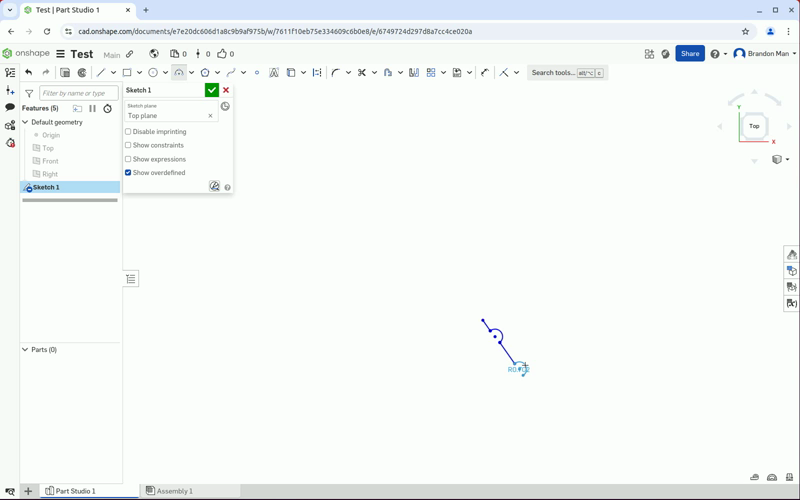
scroll(6)
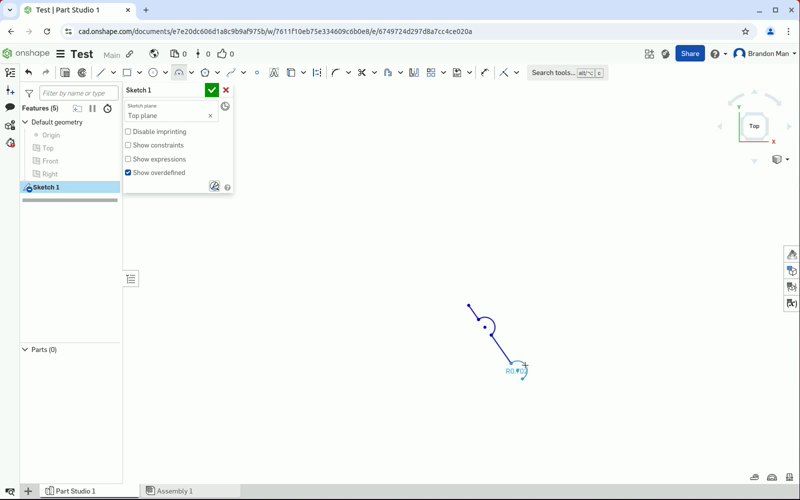
scroll(6)
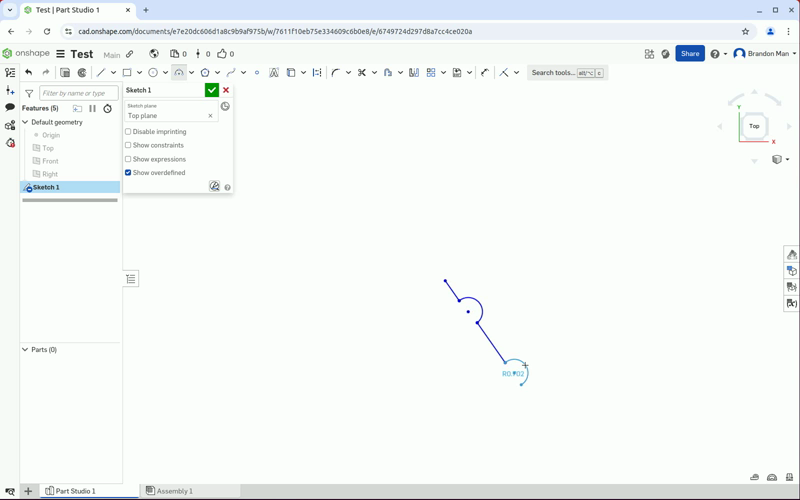
scroll(6)
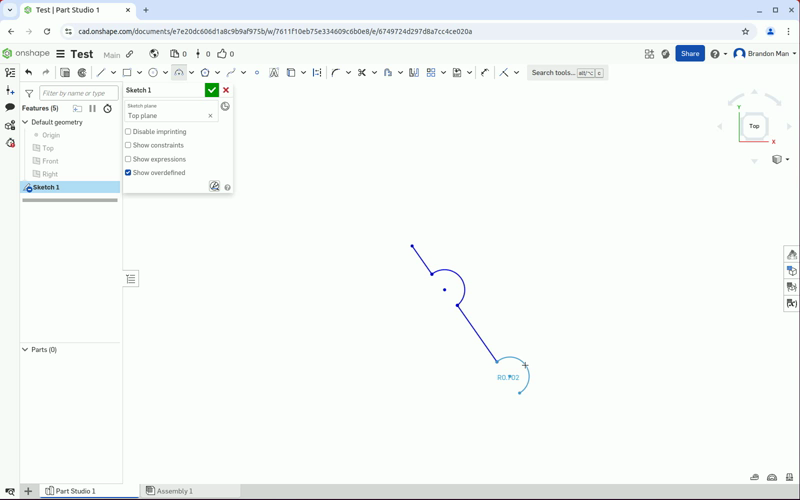
scroll(6)
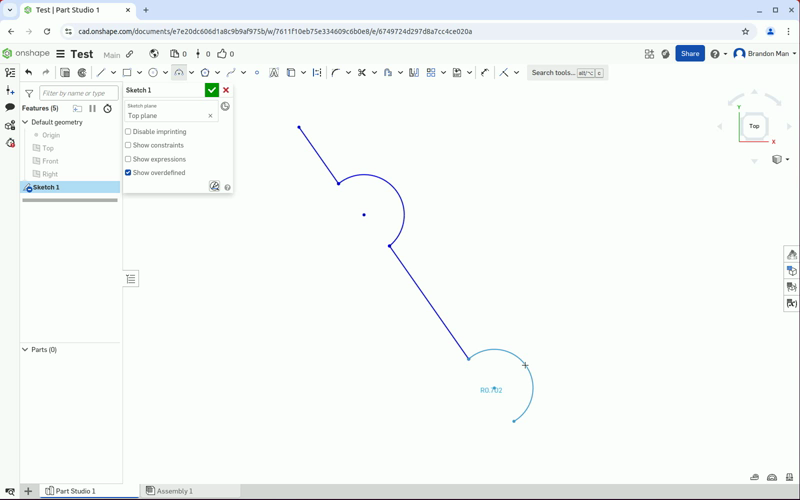
click(525, 364)
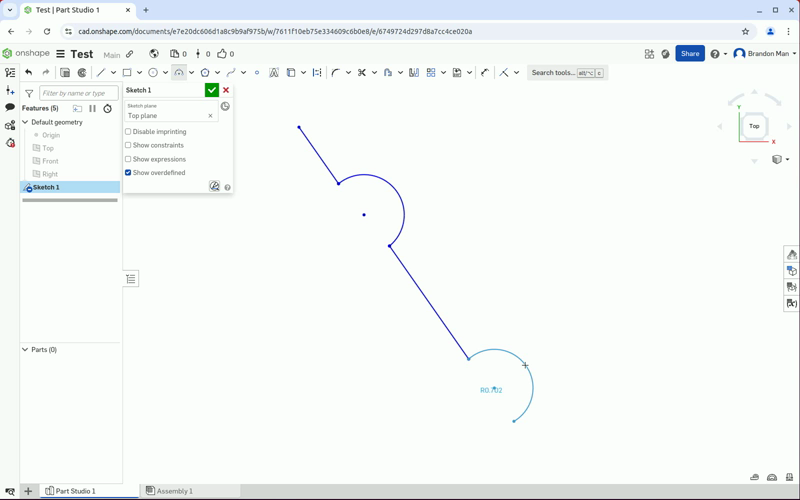
scroll(-6)
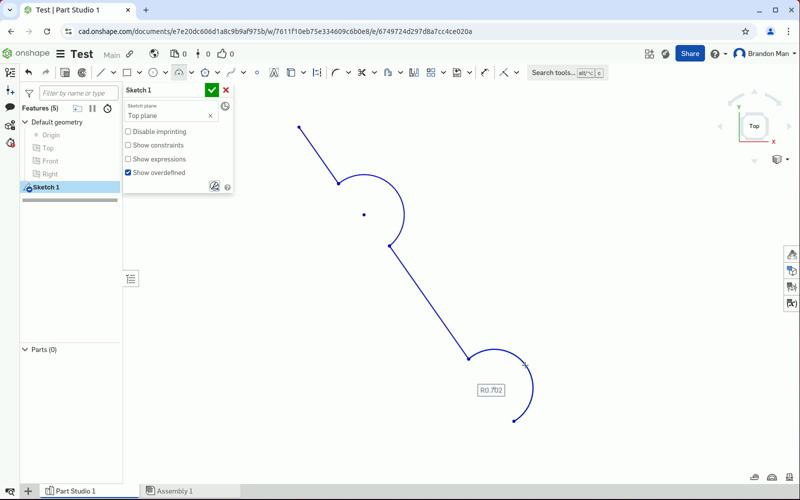
scroll(-6)
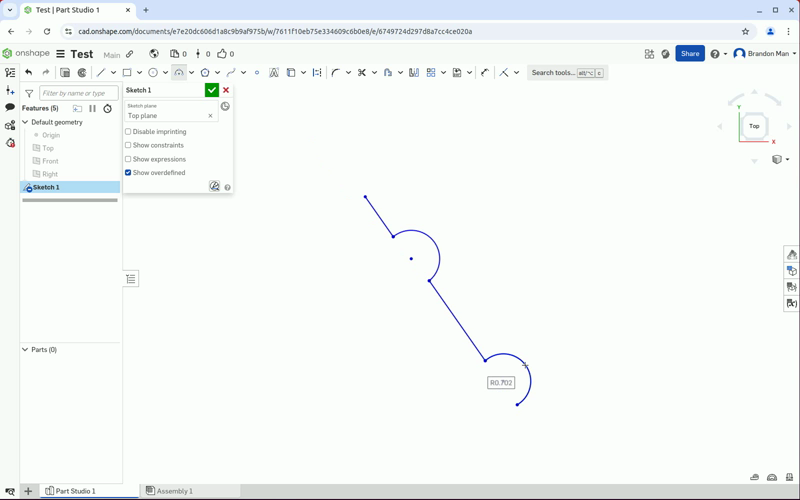
scroll(-6)
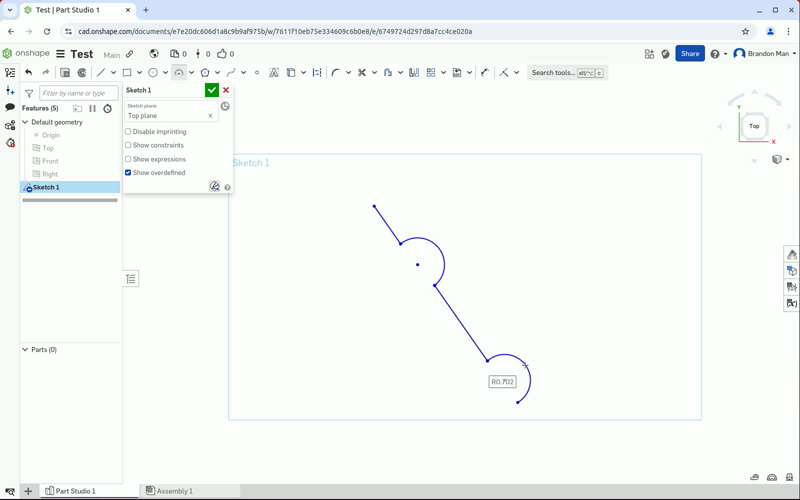
scroll(-6)
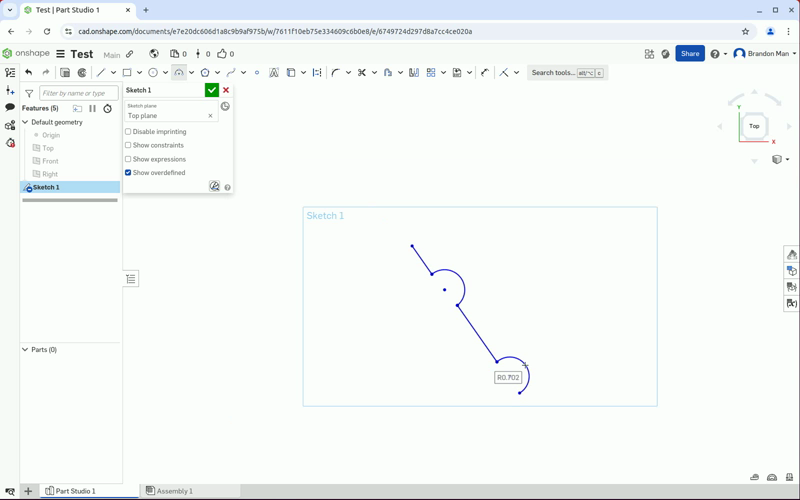
scroll(-6)
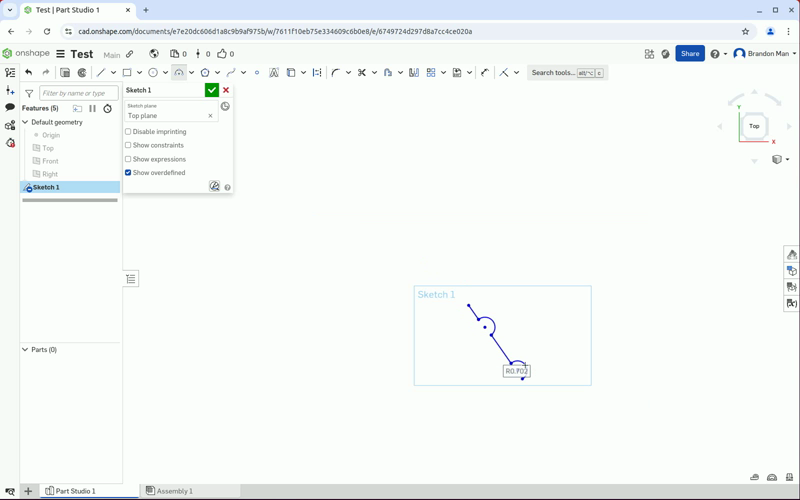
scroll(-6)
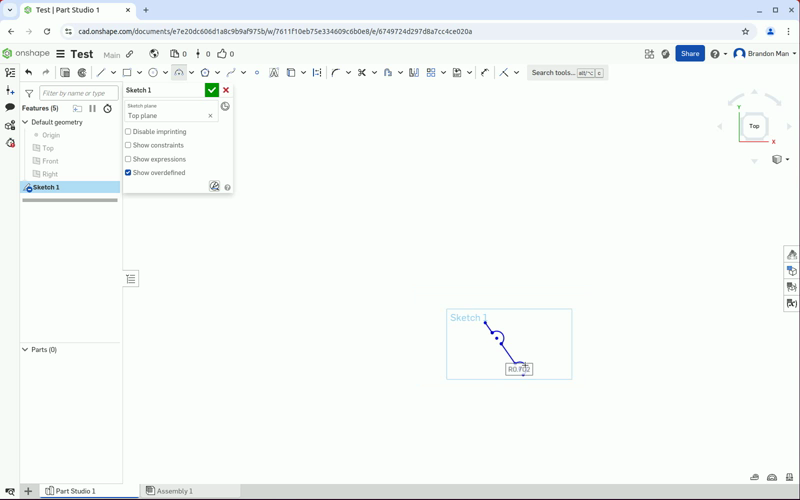
scroll(-6)
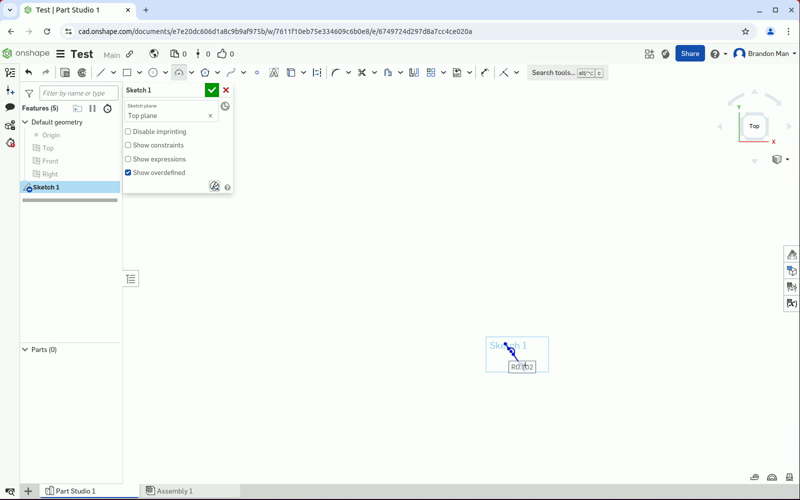
key_up(shift)
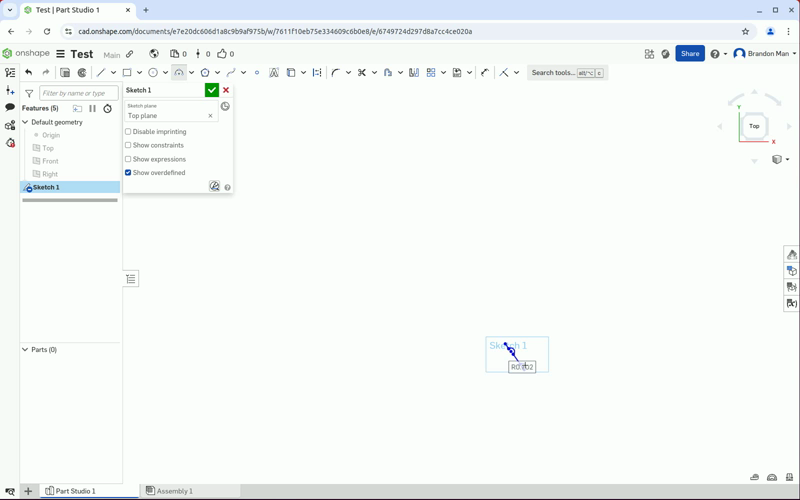
key(esc)
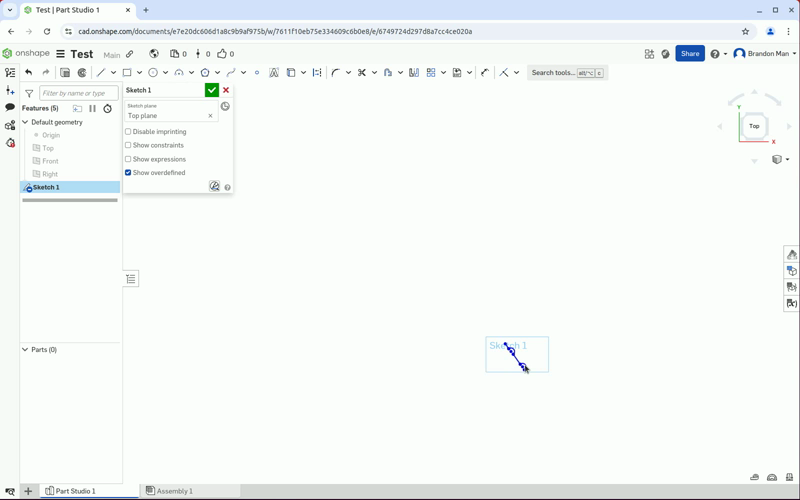
key(l)
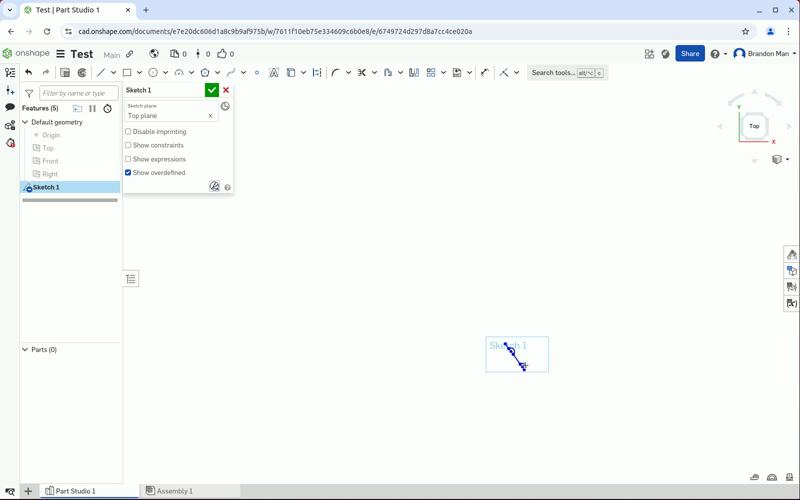
mouse_move(524, 369)
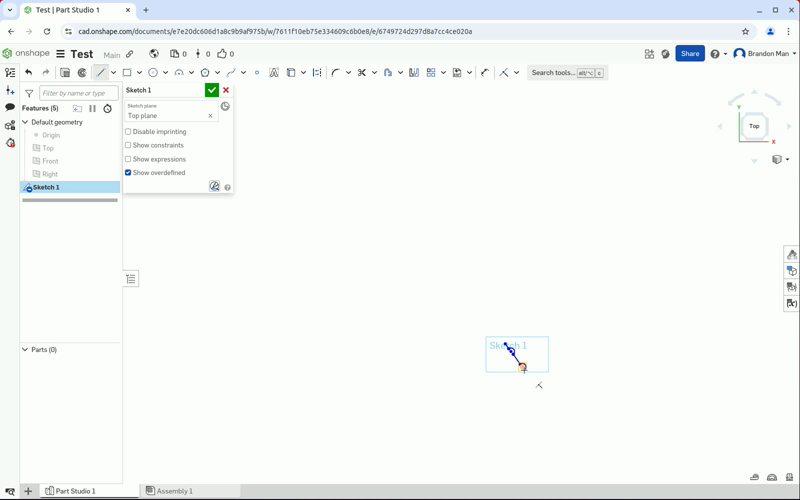
scroll(6)
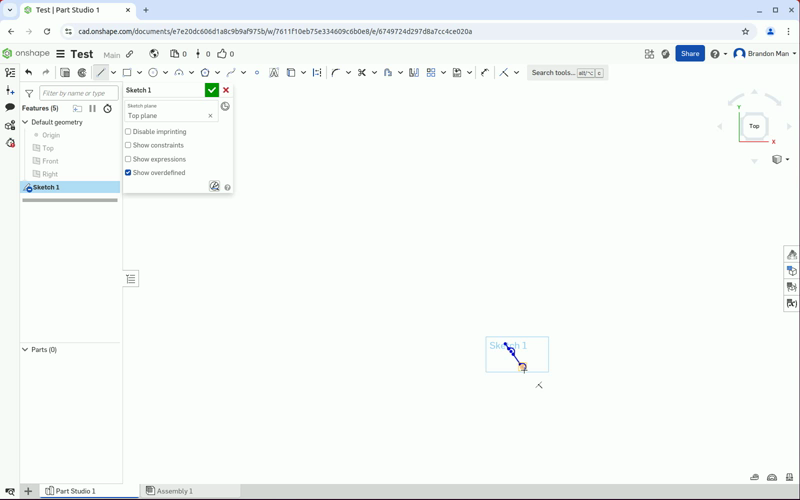
scroll(6)
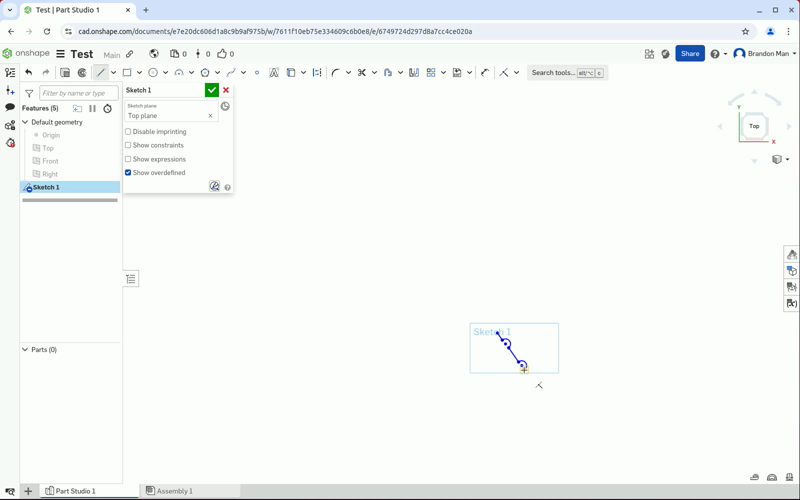
scroll(6)
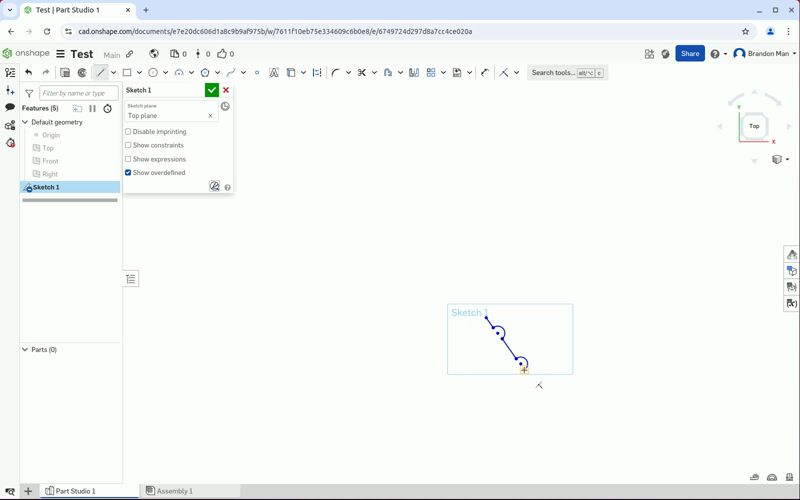
scroll(6)
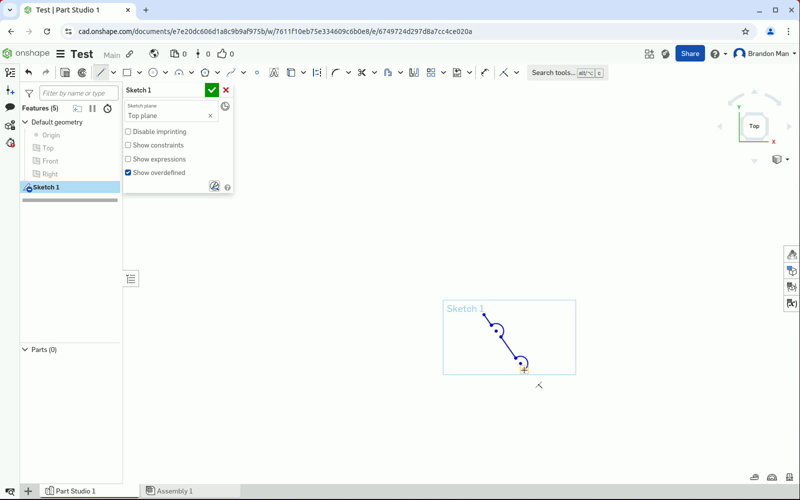
scroll(6)
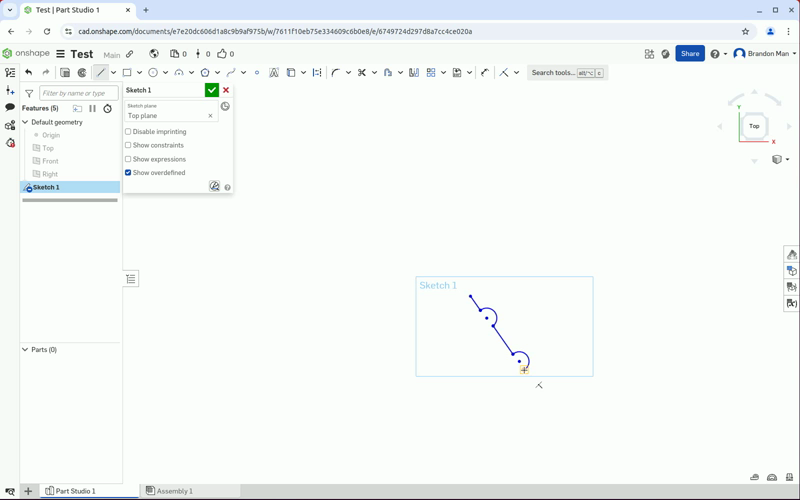
scroll(6)
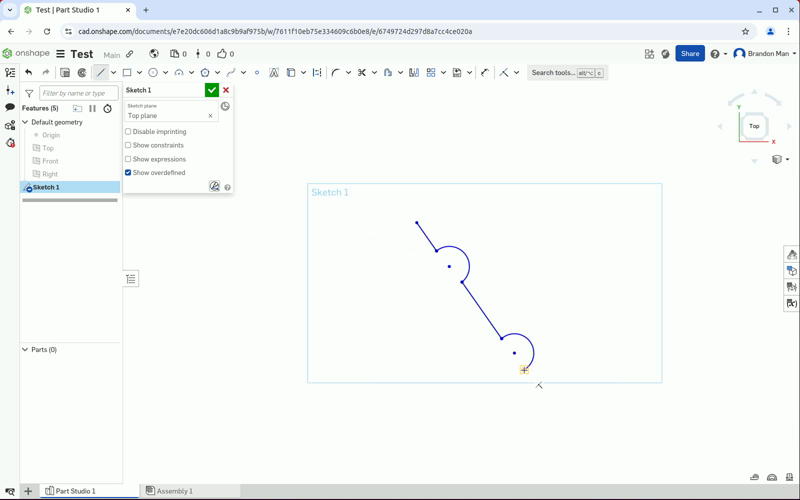
scroll(6)
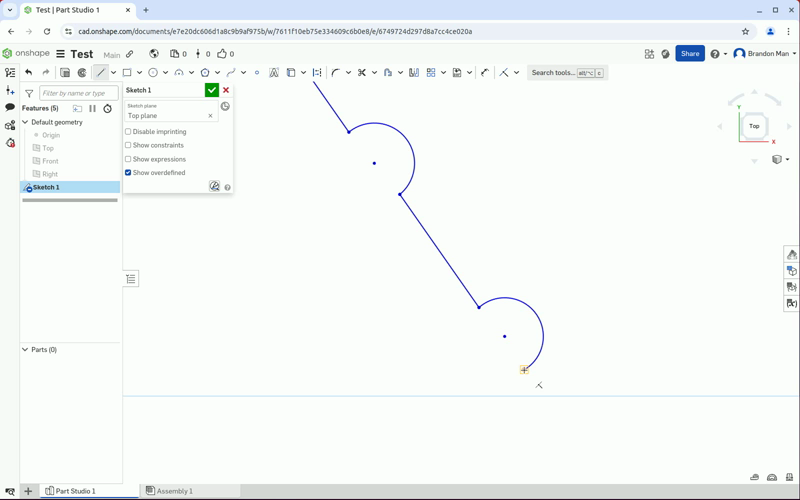
click(524, 369)
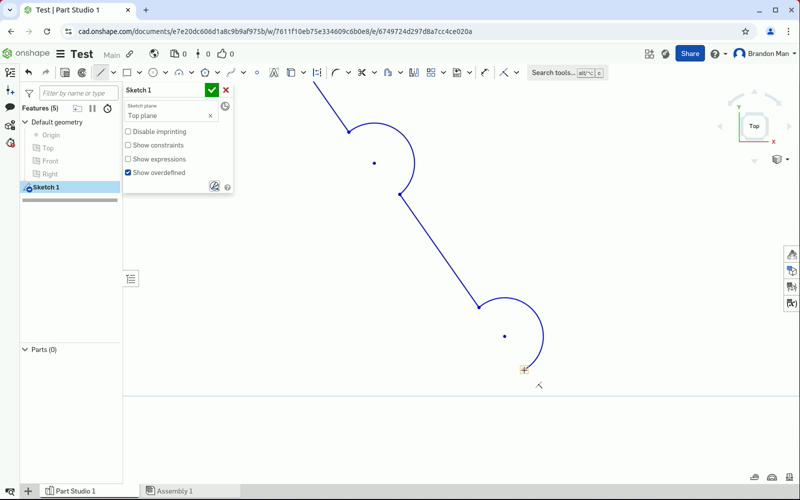
scroll(-6)
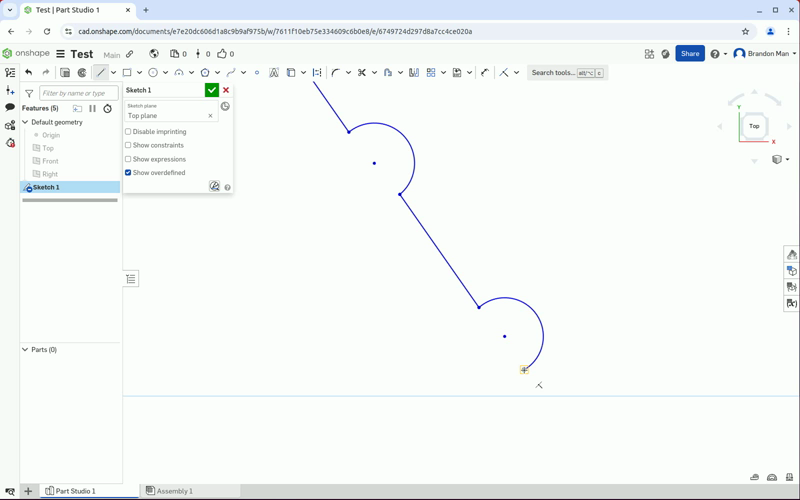
scroll(-6)
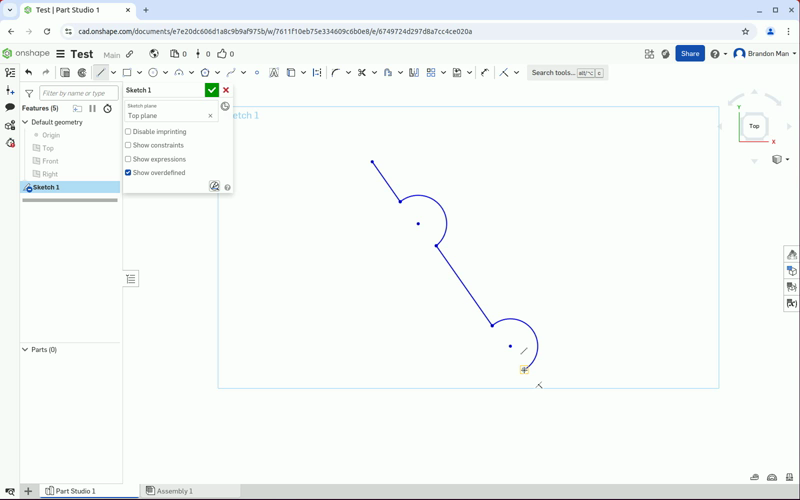
scroll(-6)
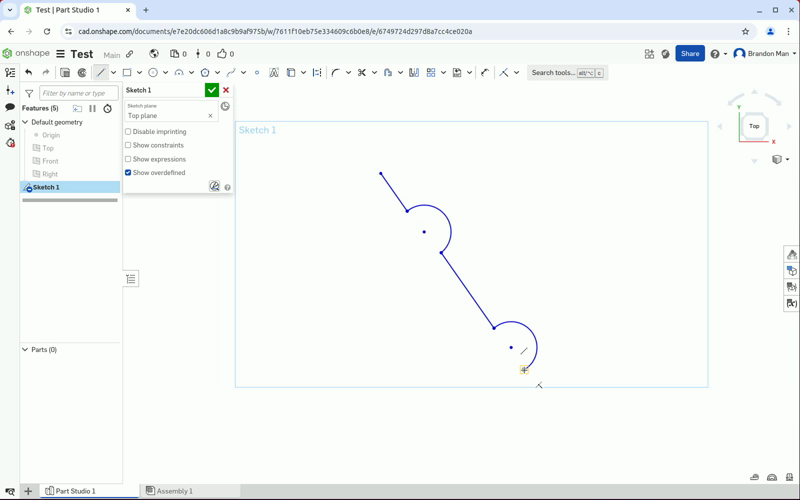
scroll(-6)
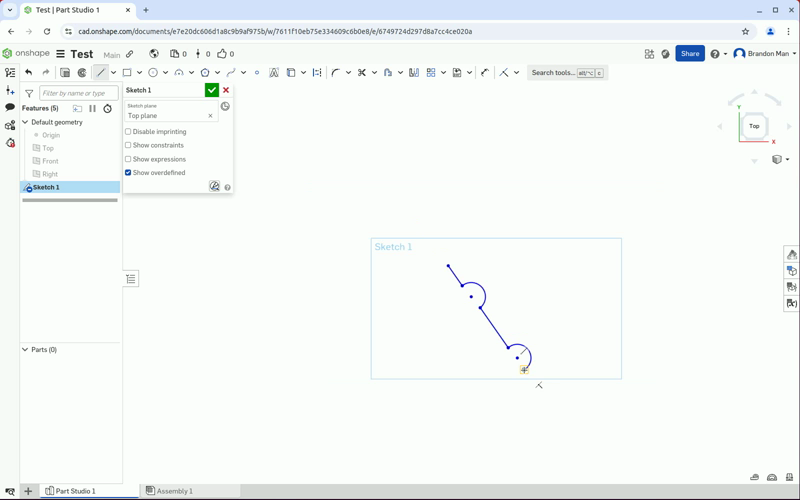
scroll(-6)
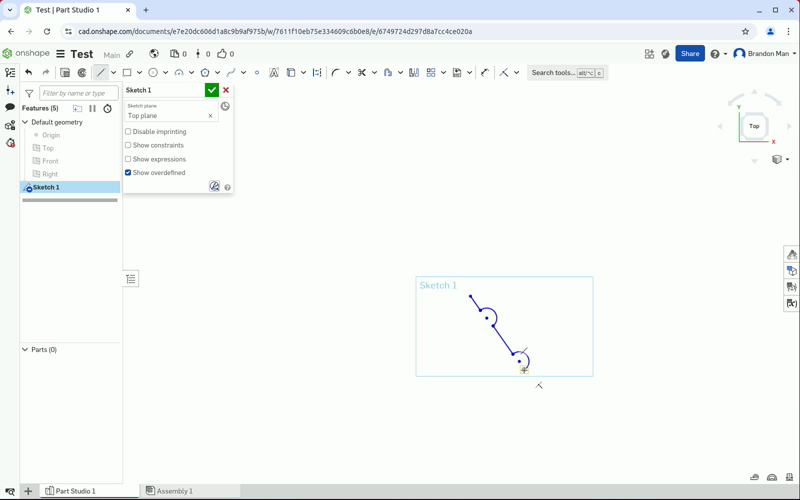
scroll(-6)
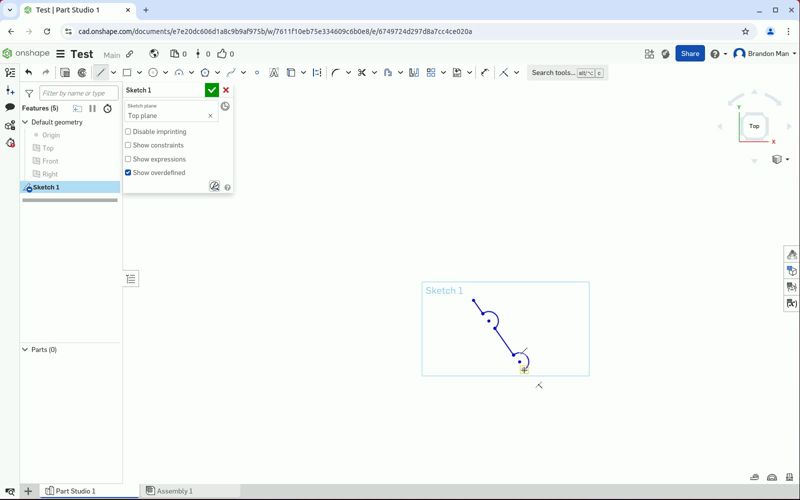
scroll(-6)
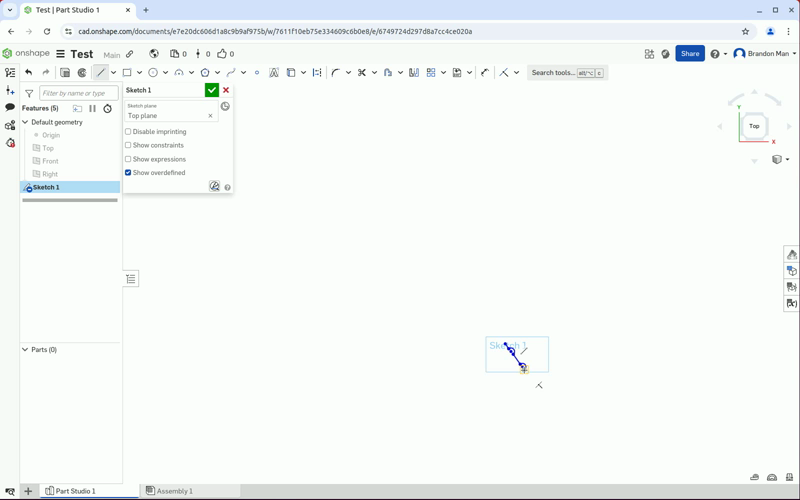
key_down(shift)
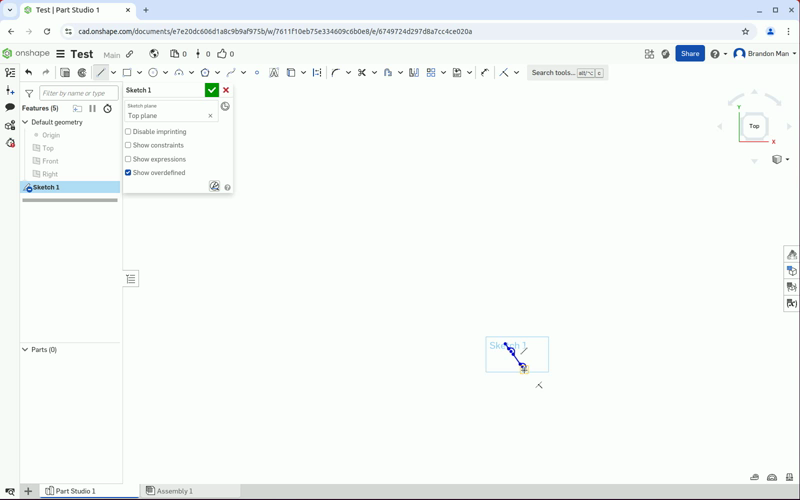
mouse_move(554, 369)
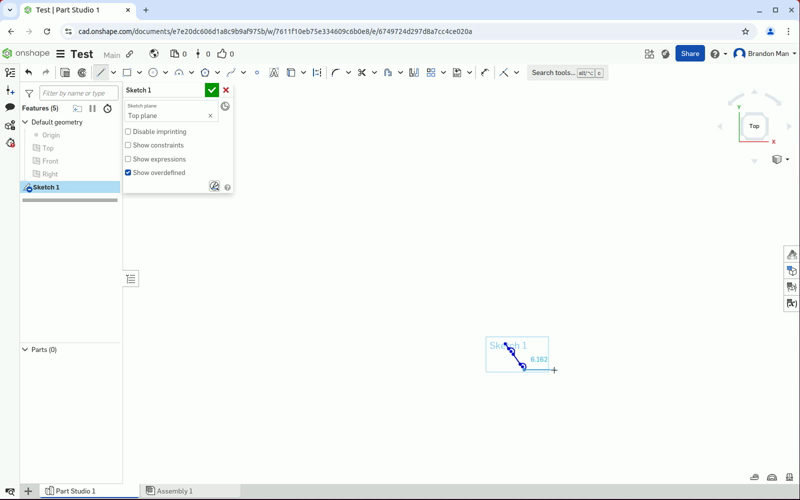
mouse_move(528, 374)
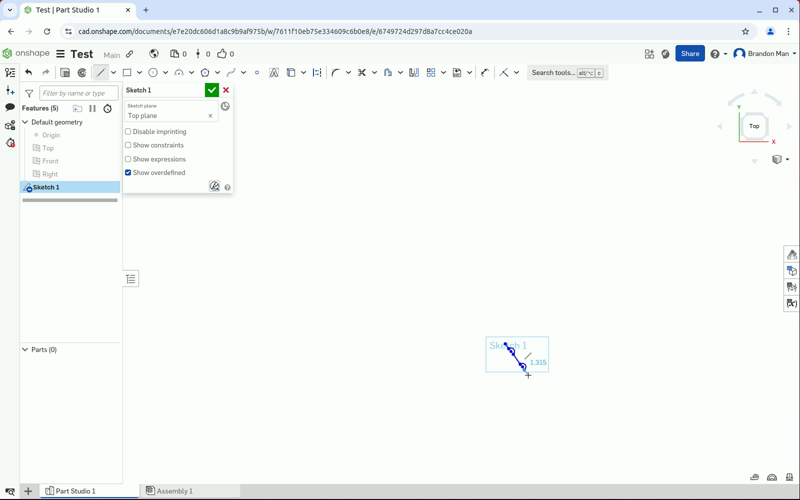
scroll(6)
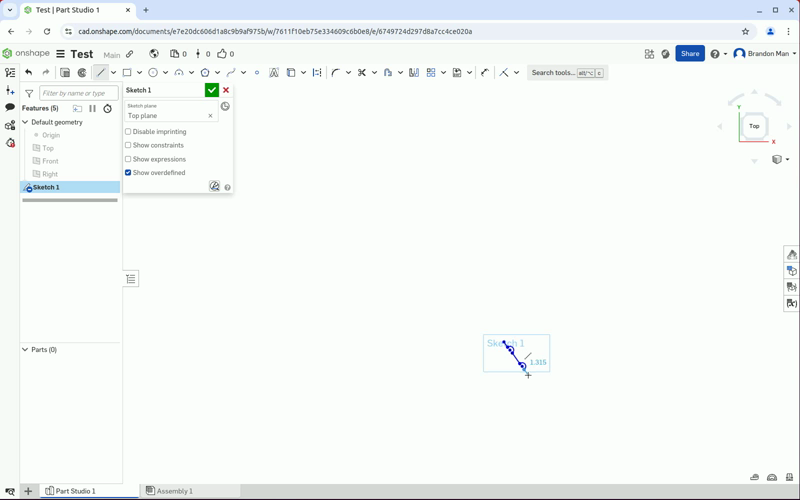
scroll(6)
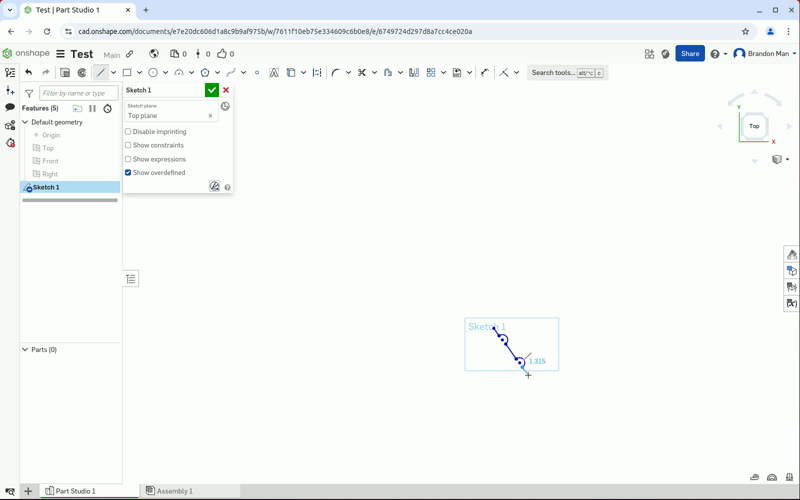
scroll(6)
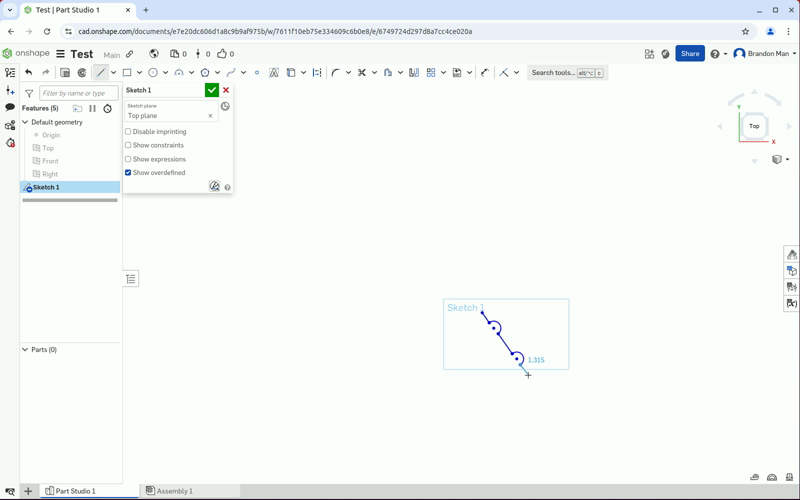
scroll(6)
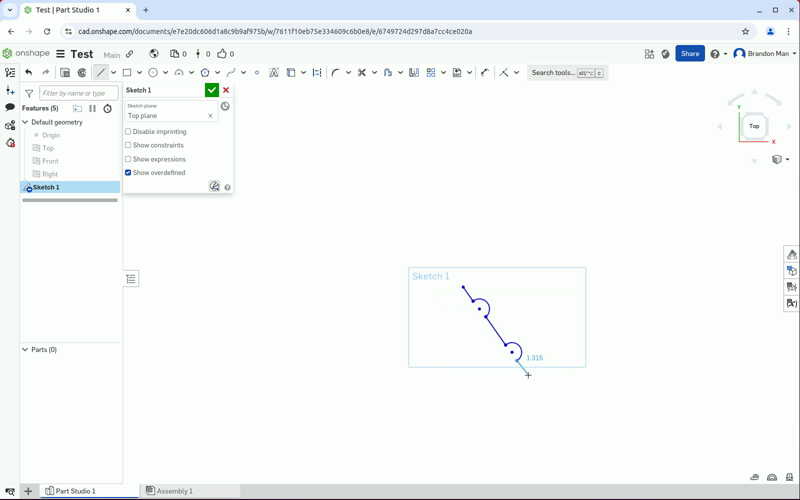
scroll(6)
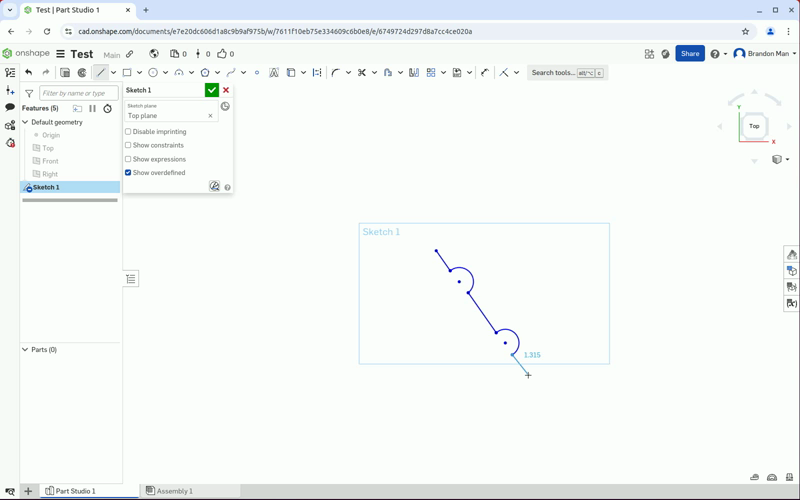
scroll(6)
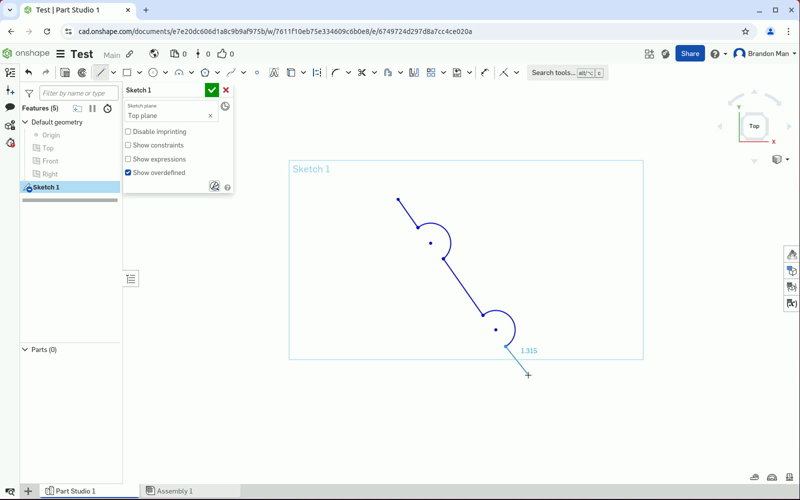
scroll(6)
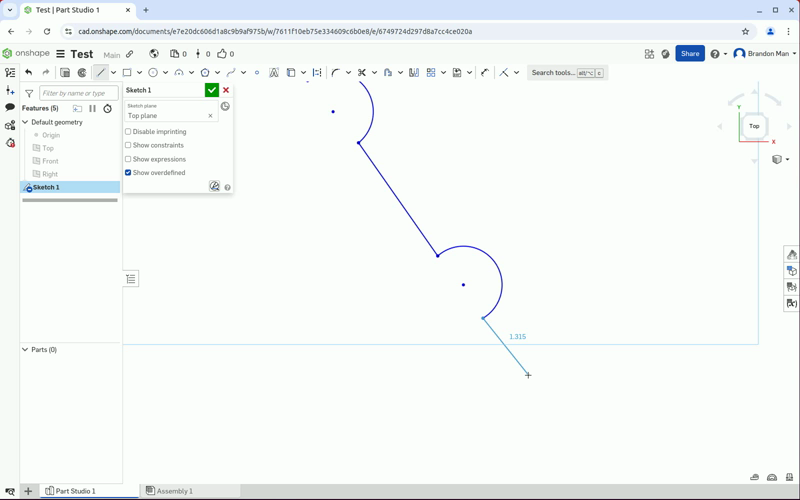
click(528, 374)
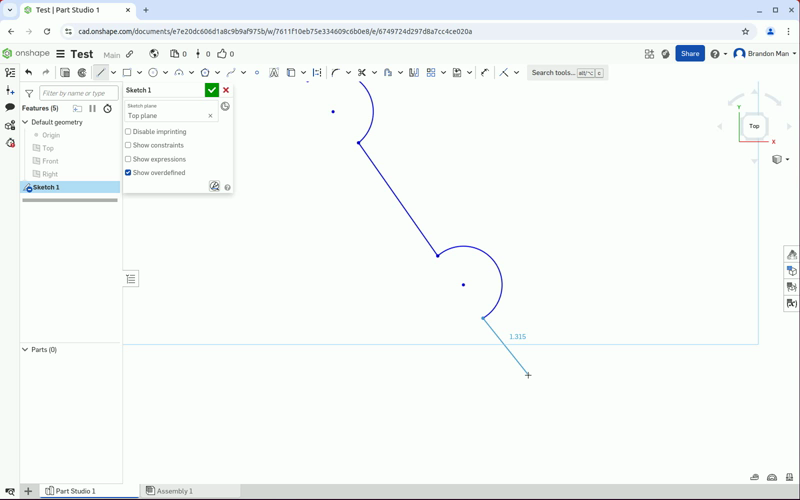
scroll(-6)
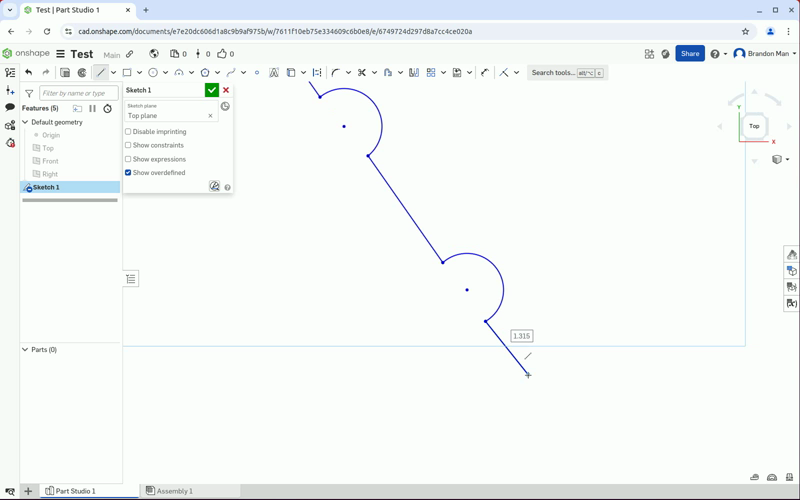
scroll(-6)
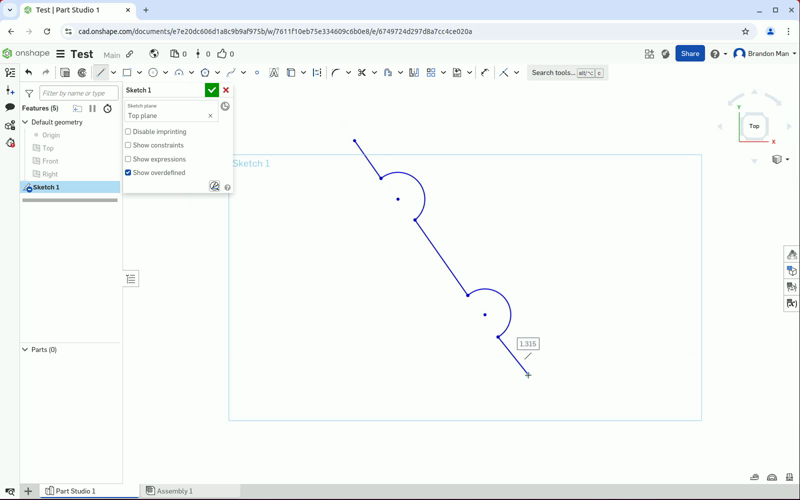
scroll(-6)
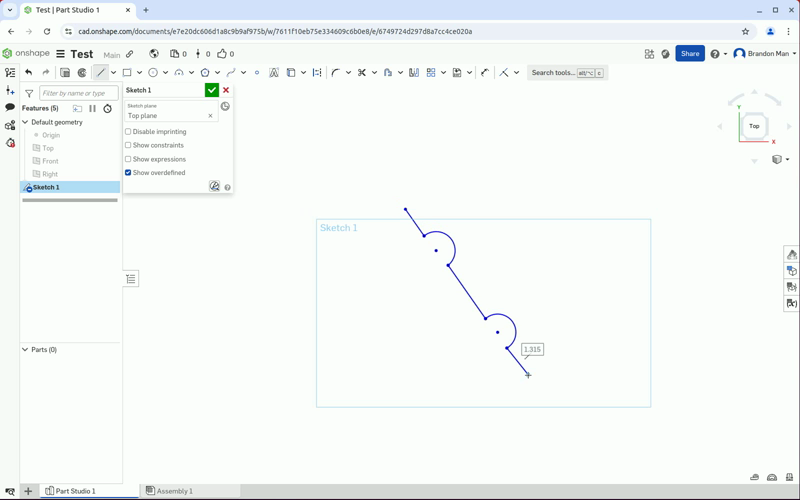
scroll(-6)
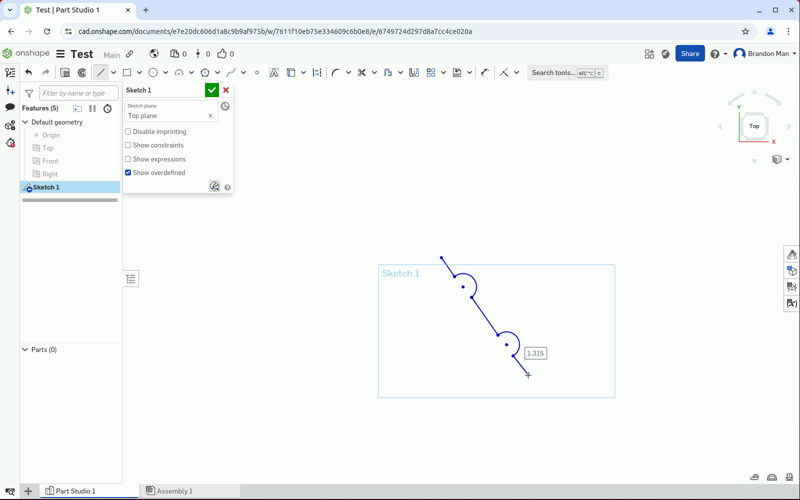
scroll(-6)
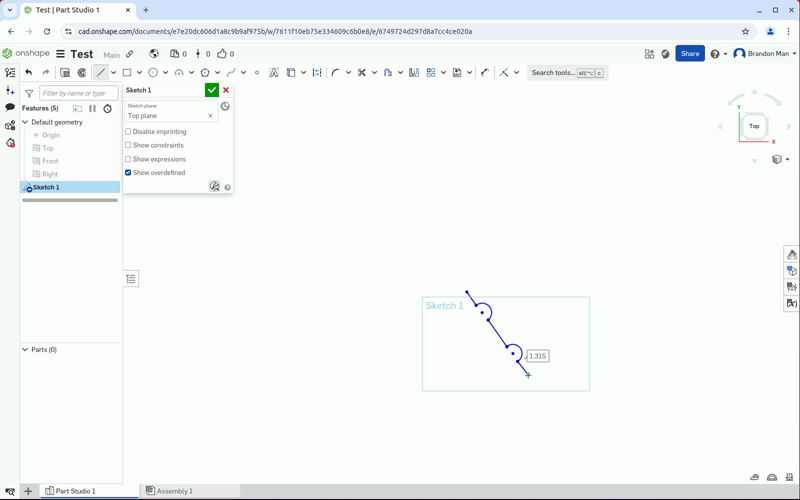
scroll(-6)
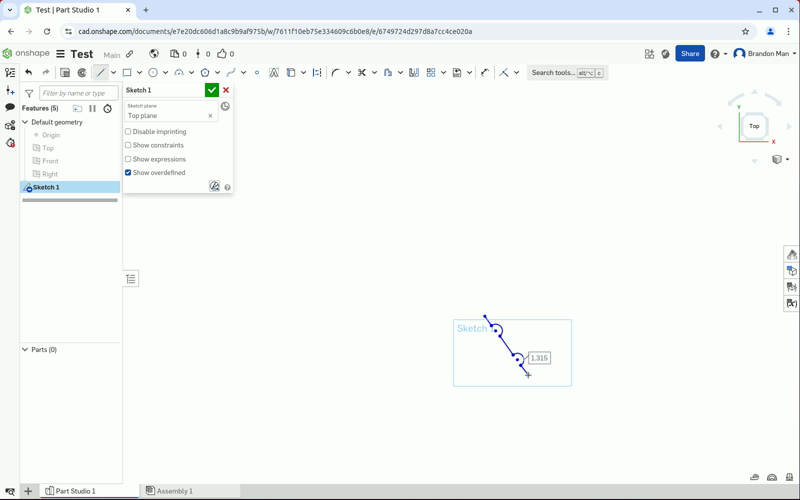
scroll(-6)
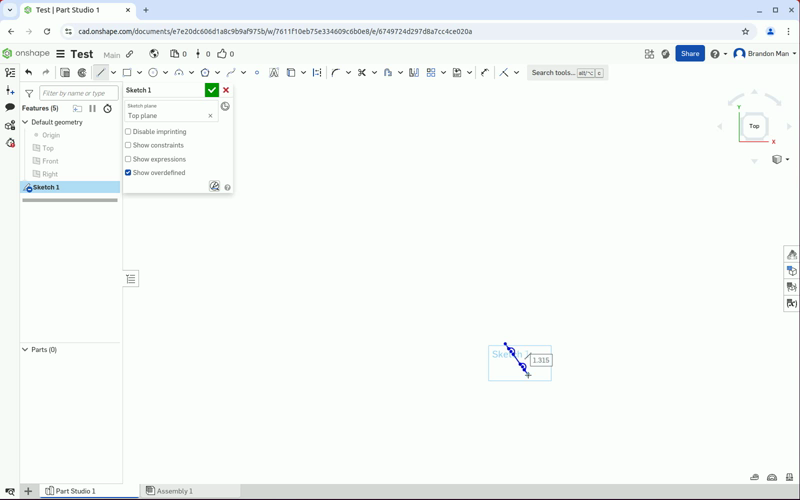
key_up(shift)
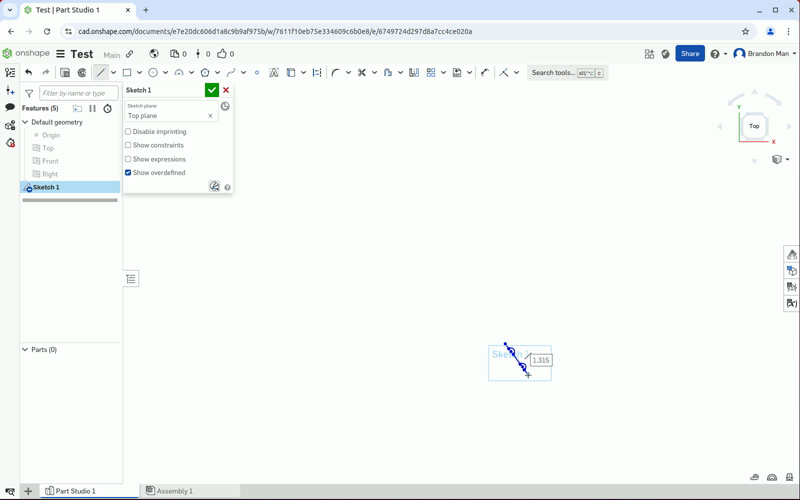
key(esc)
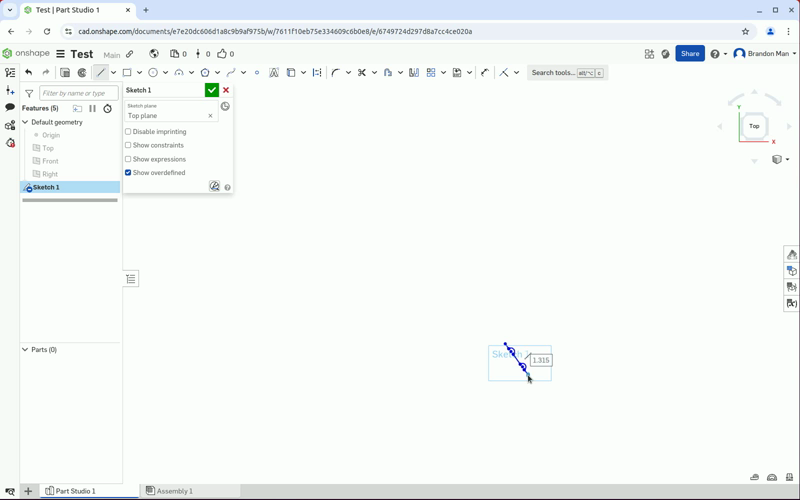
key(a)
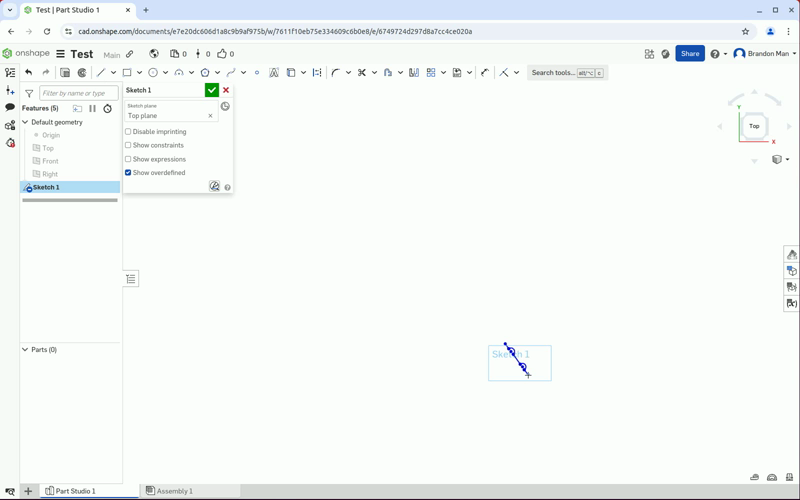
mouse_move(528, 374)
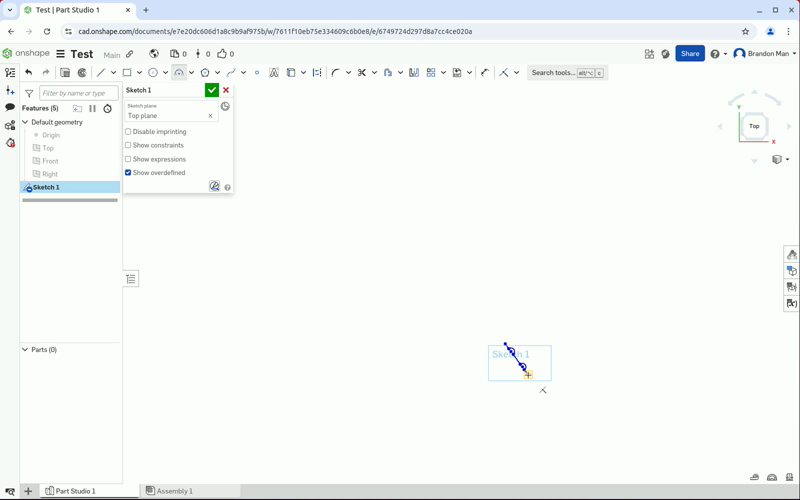
click(528, 374)
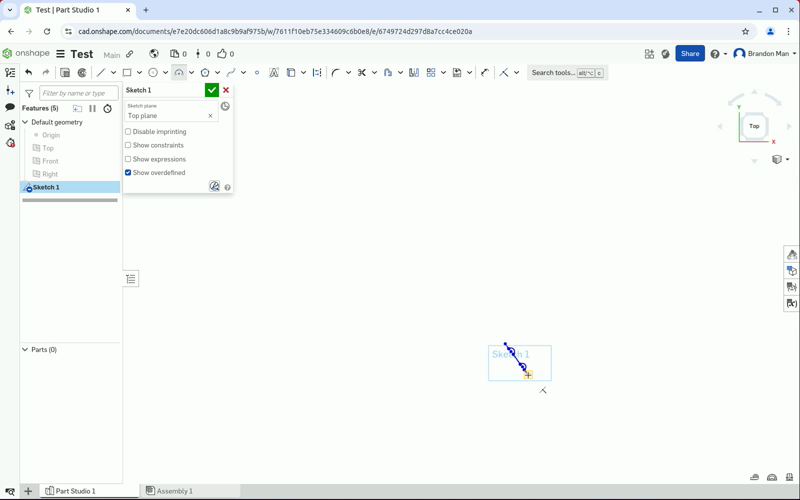
key_down(shift)
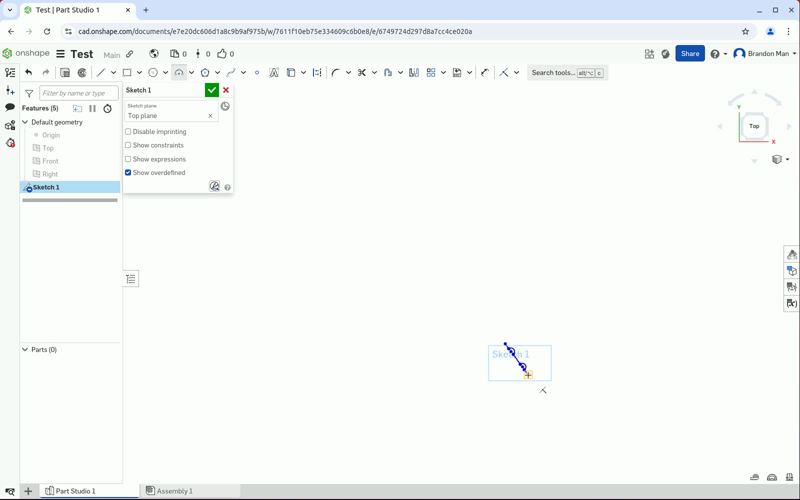
mouse_move(542, 362)
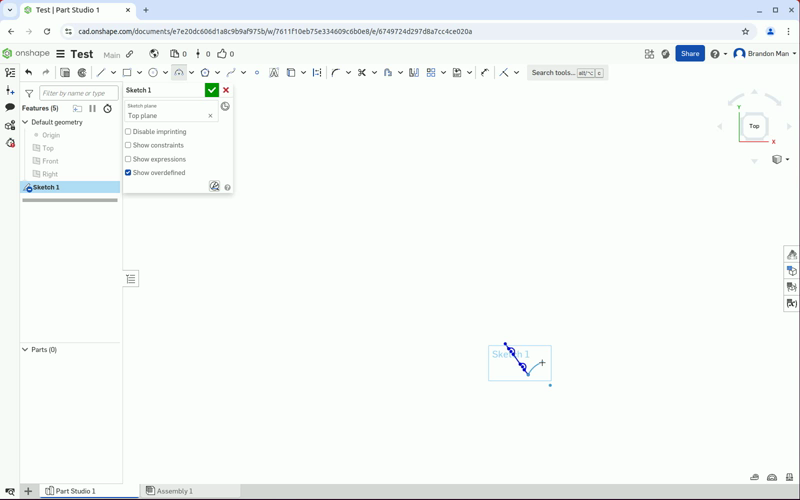
click(542, 362)
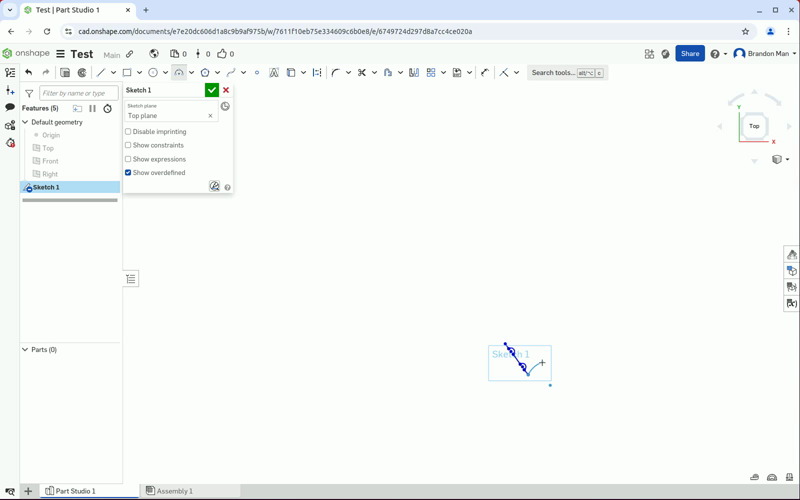
mouse_move(535, 368)
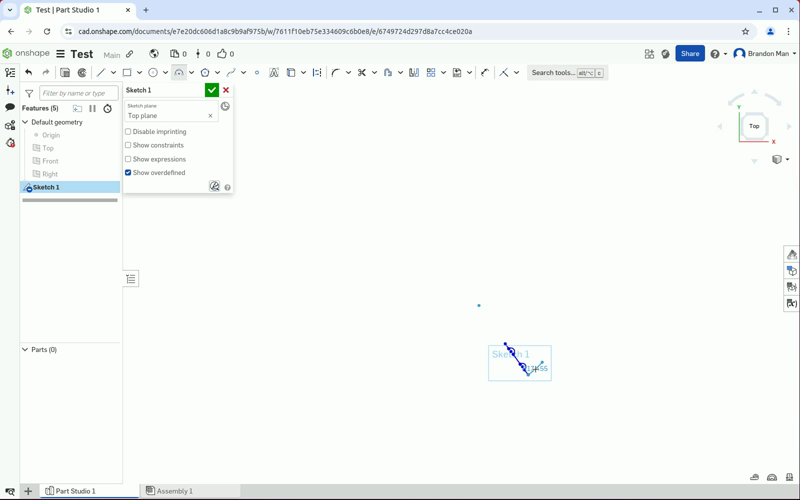
click(535, 368)
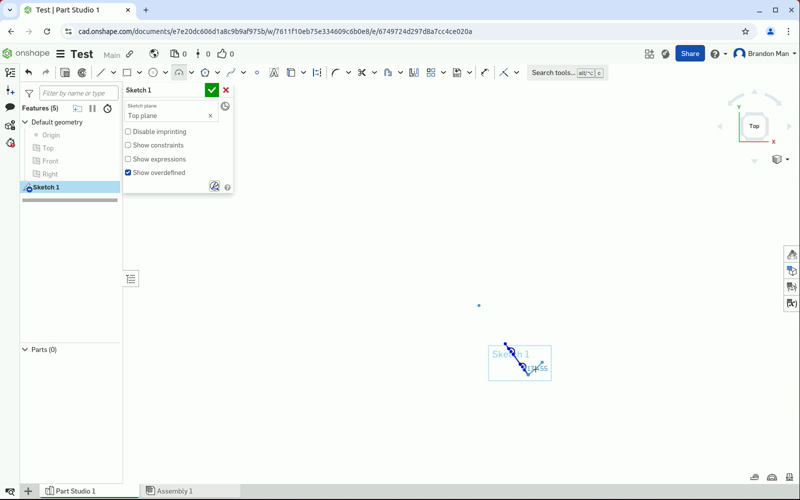
key_up(shift)
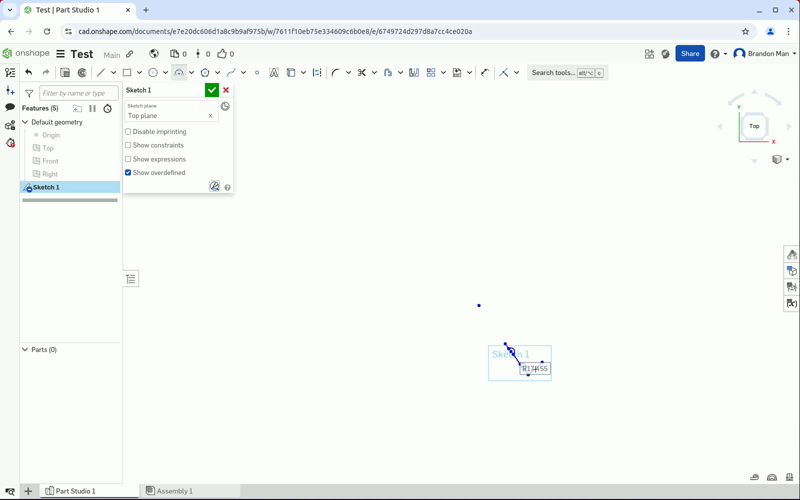
key(esc)
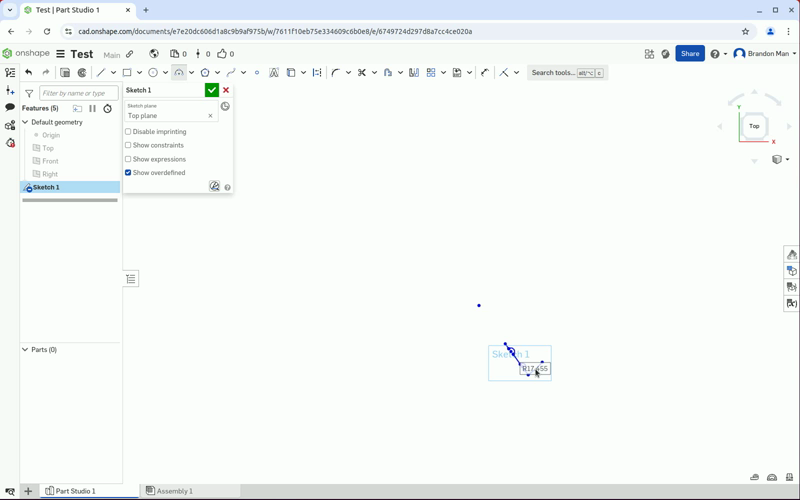
key(l)
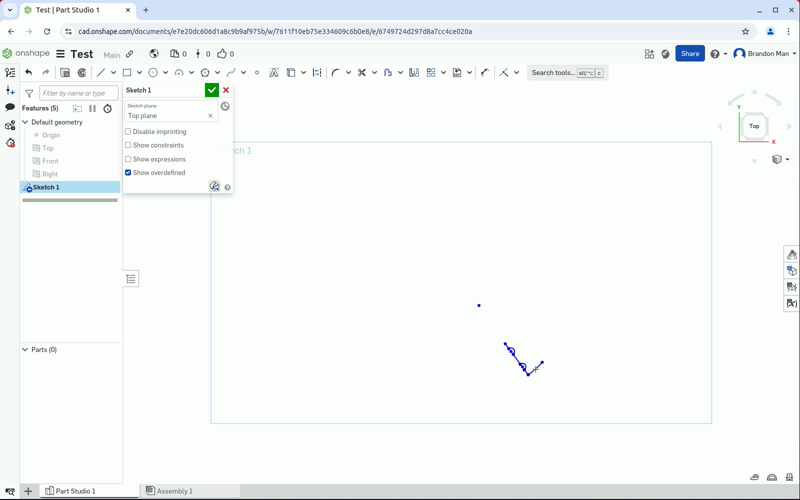
mouse_move(542, 362)
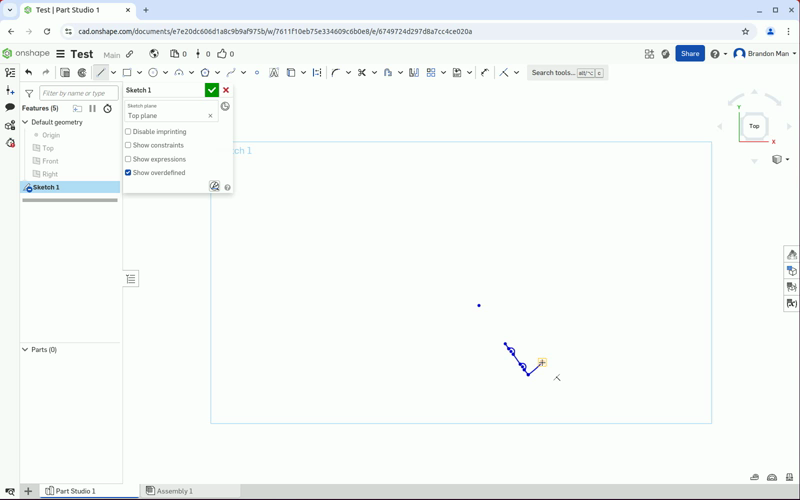
click(542, 362)
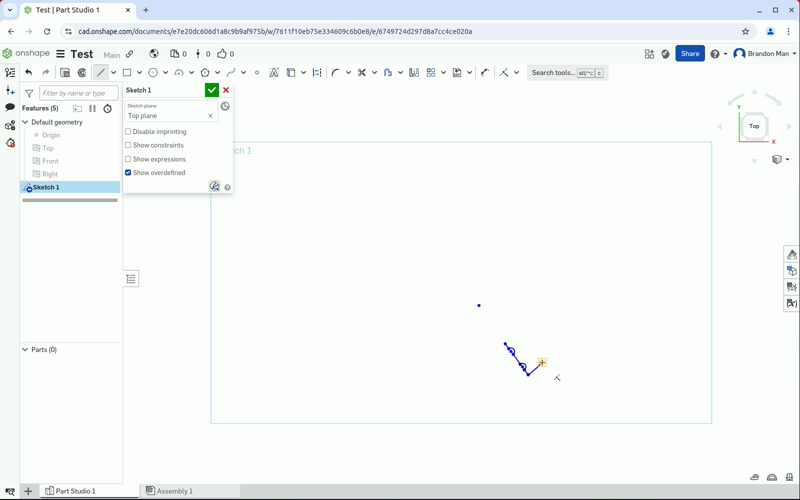
key_down(shift)
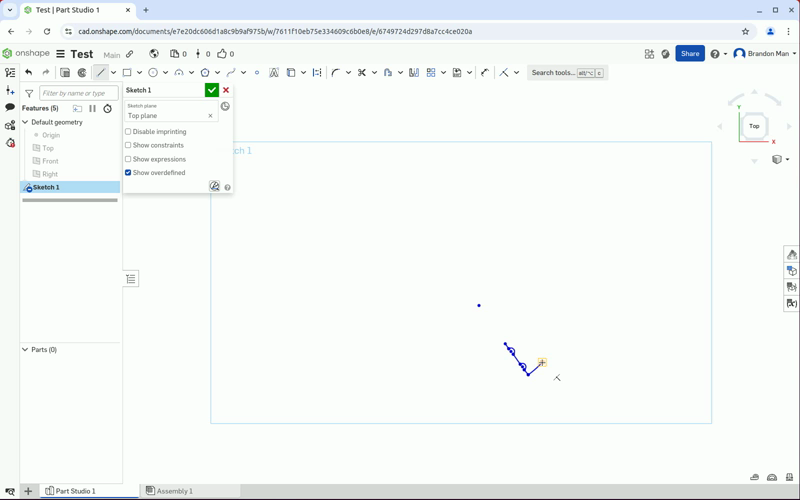
mouse_move(572, 362)
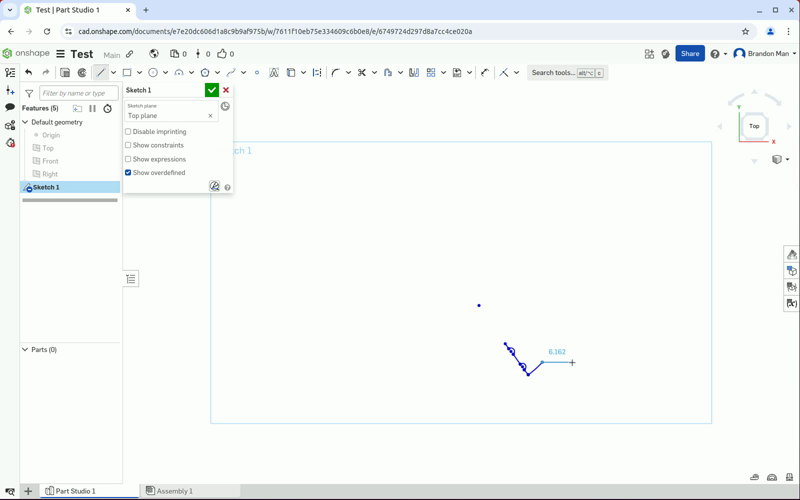
mouse_move(519, 330)
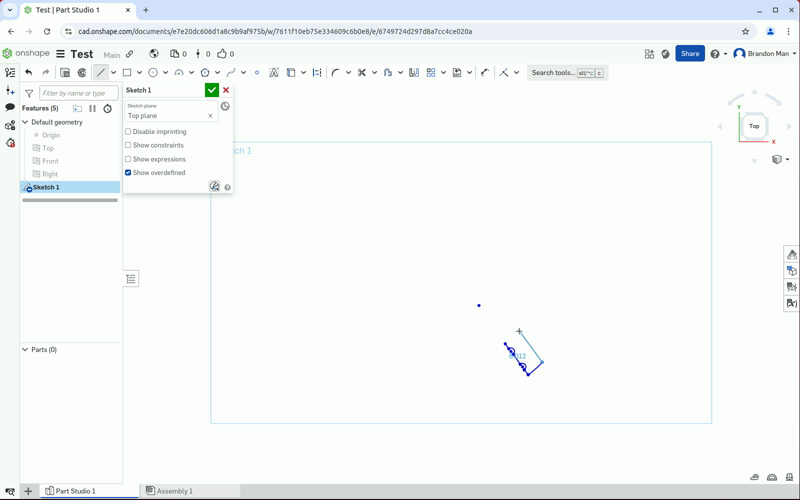
click(519, 330)
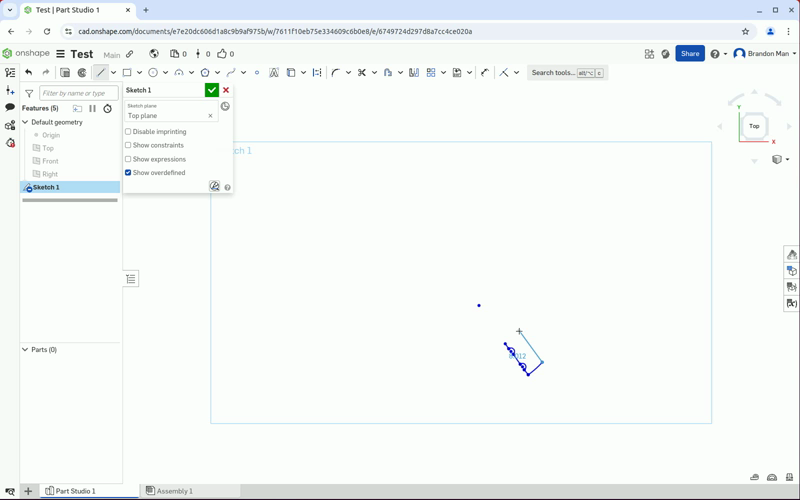
key_up(shift)
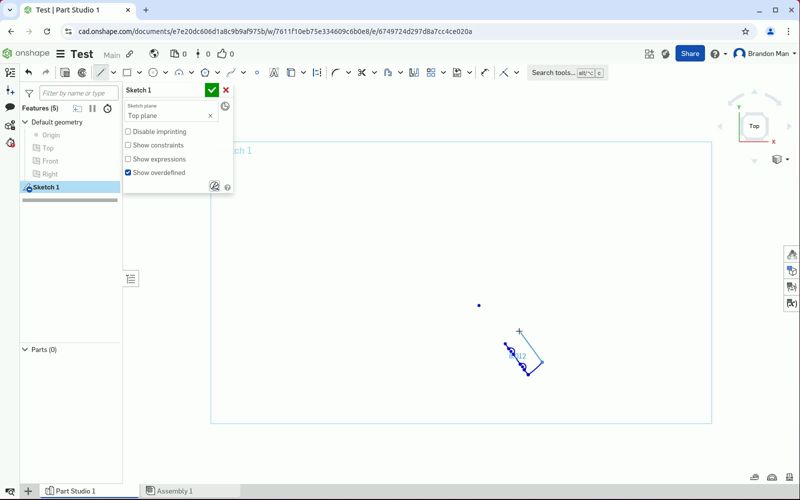
key(esc)
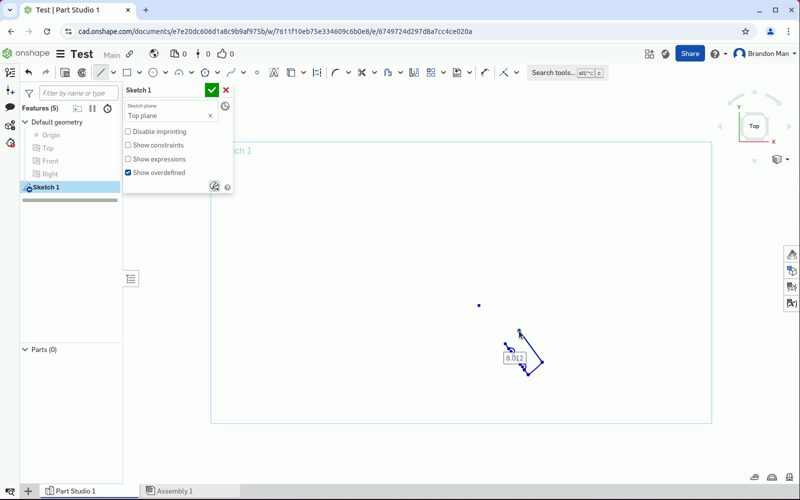
key(a)
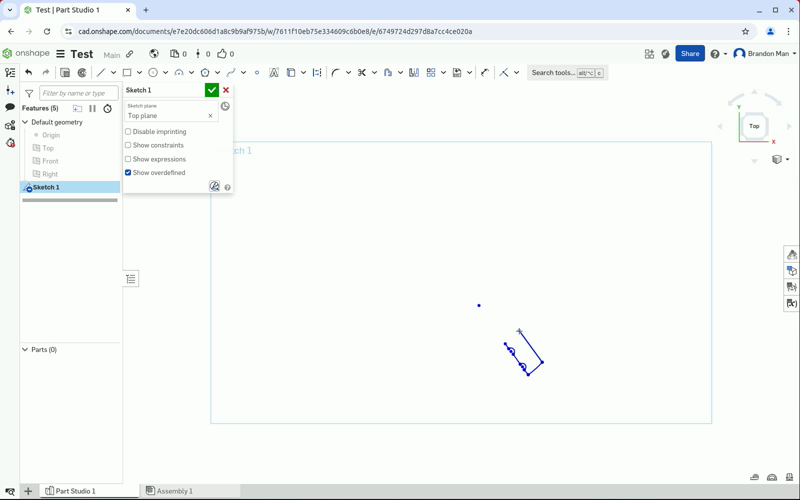
mouse_move(519, 330)
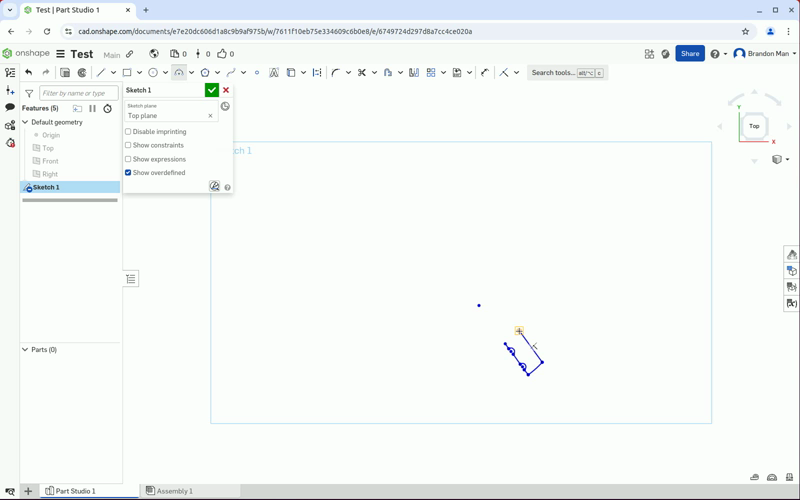
click(519, 330)
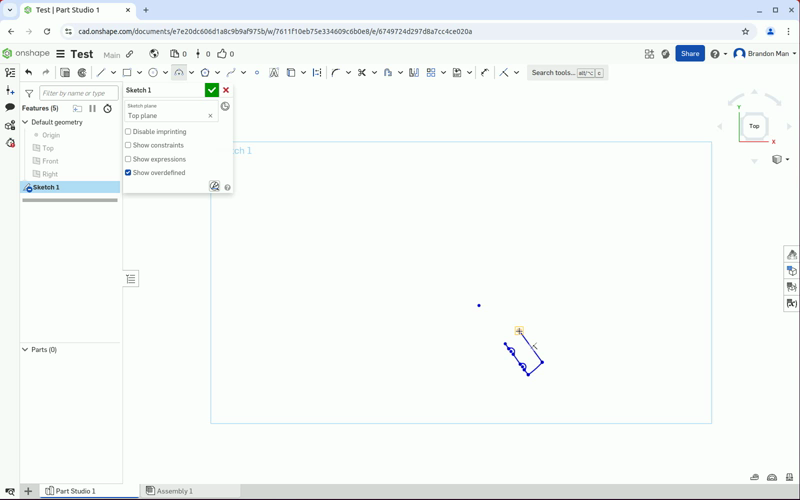
mouse_move(505, 343)
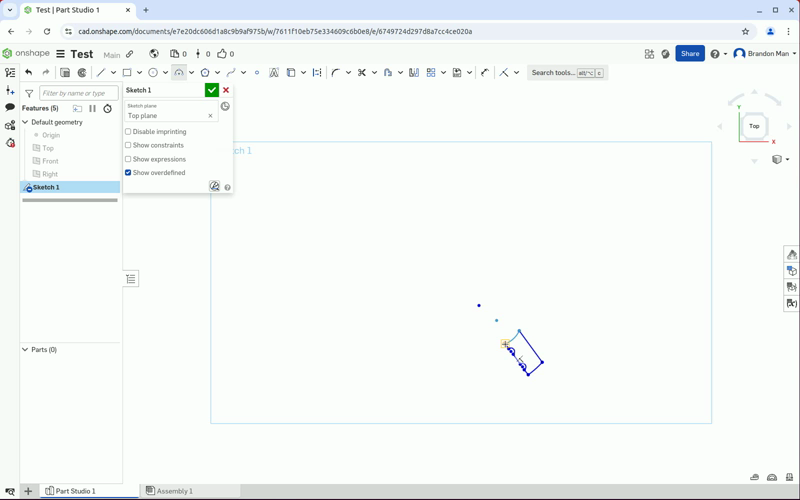
click(505, 343)
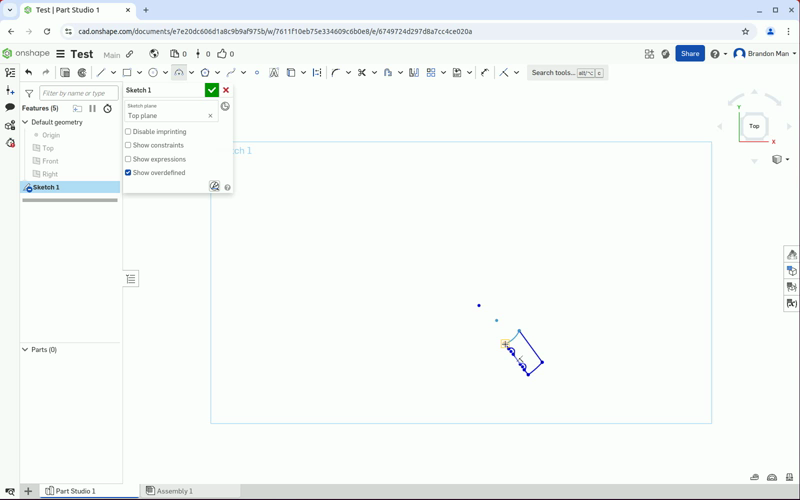
key_down(shift)
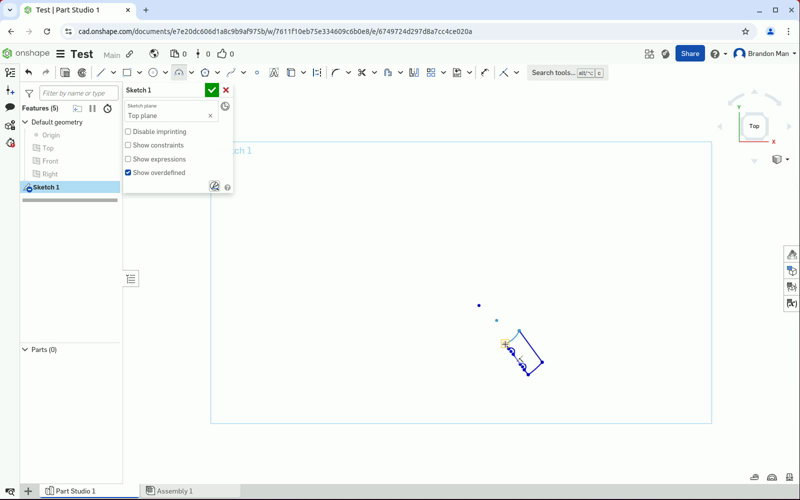
mouse_move(512, 337)
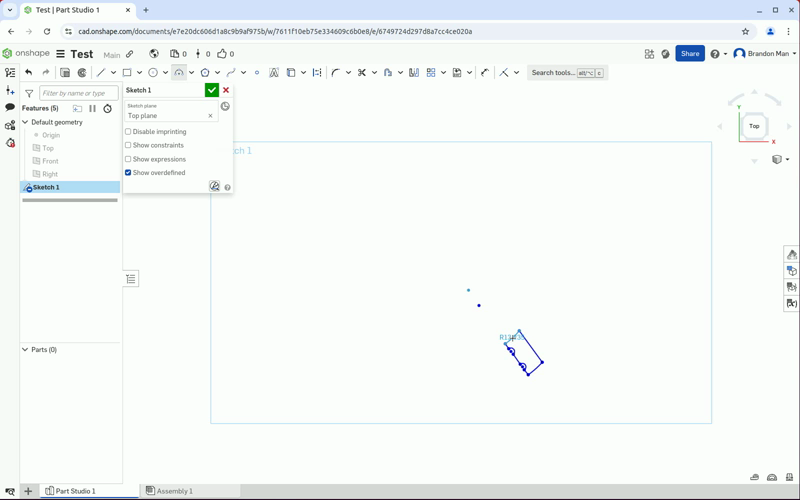
click(512, 337)
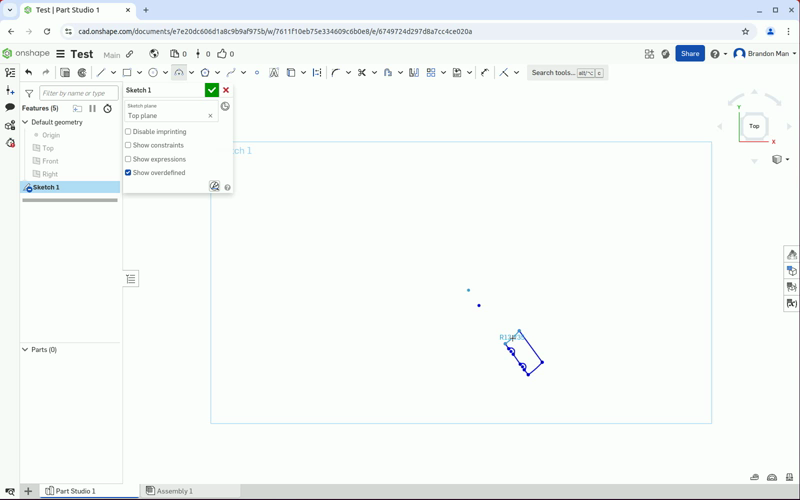
key_up(shift)
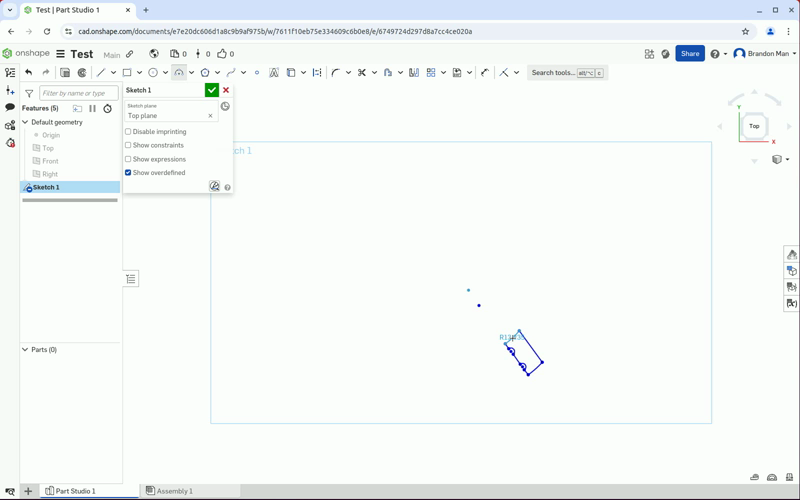
key(esc)
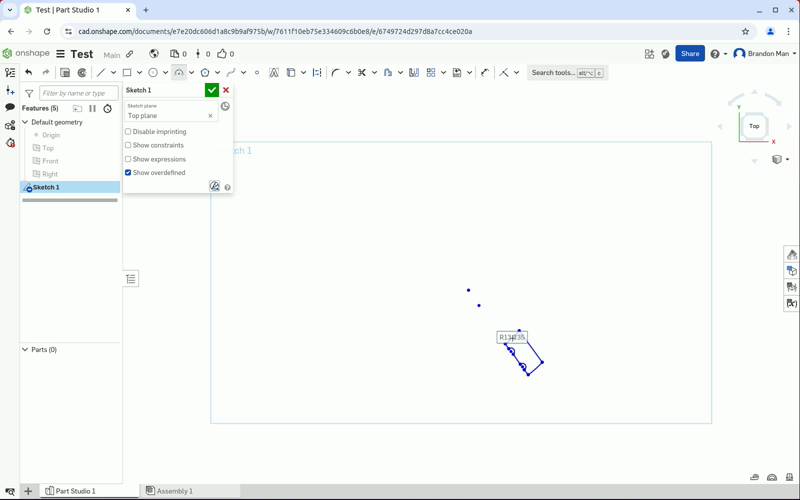
mouse_move(513, 344)
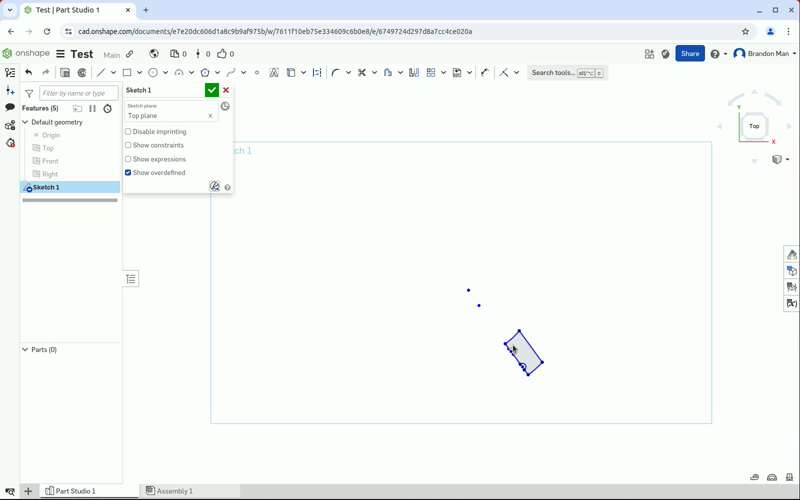
scroll(6)
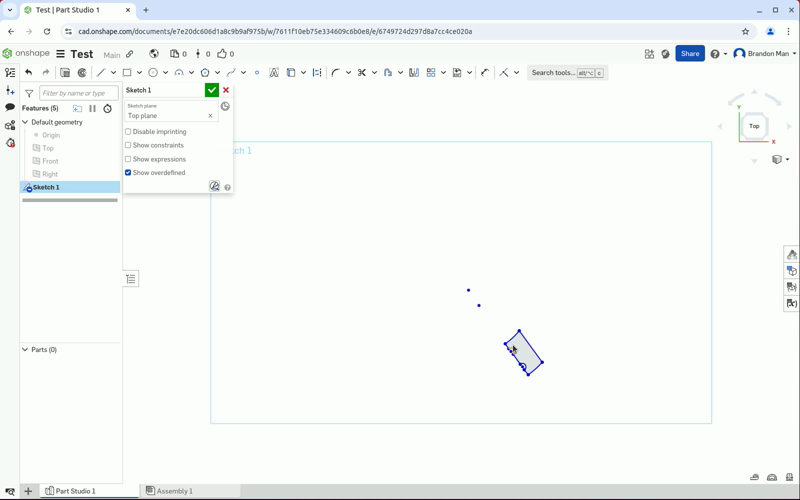
scroll(6)
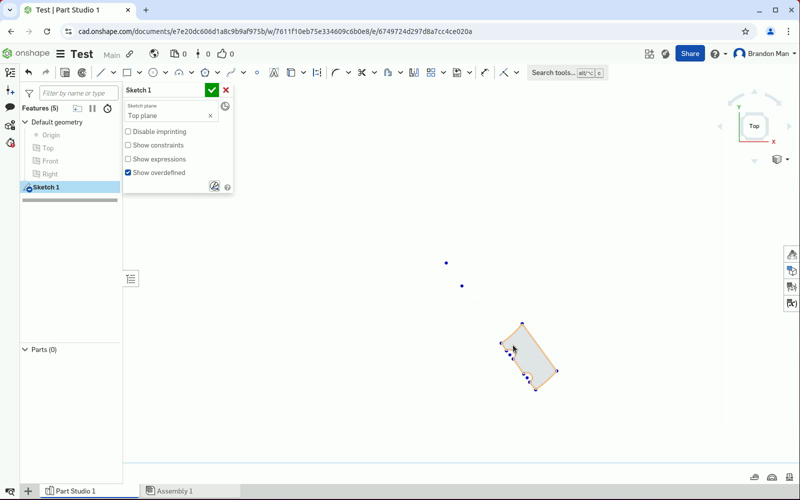
scroll(6)
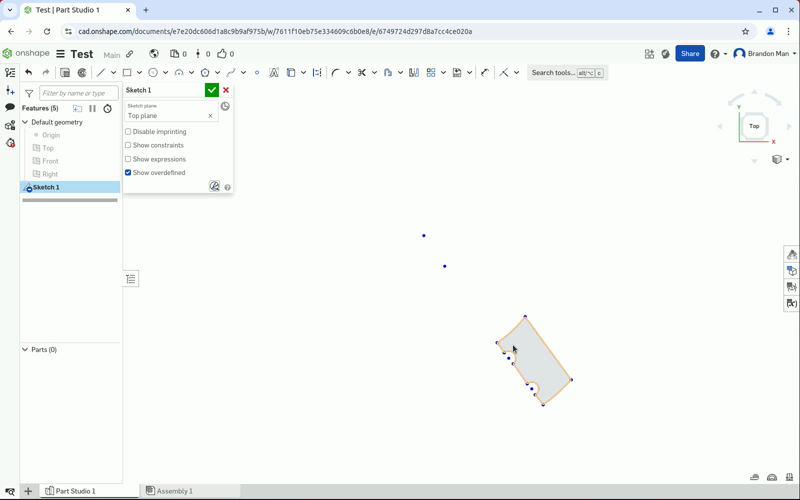
scroll(6)
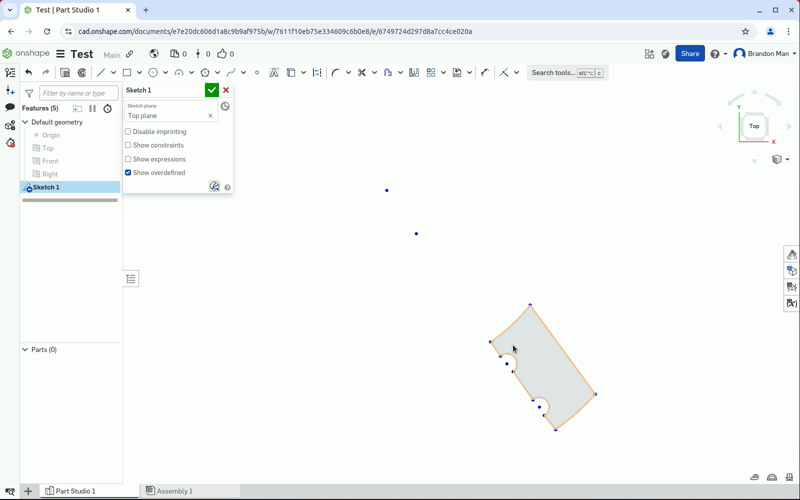
scroll(6)
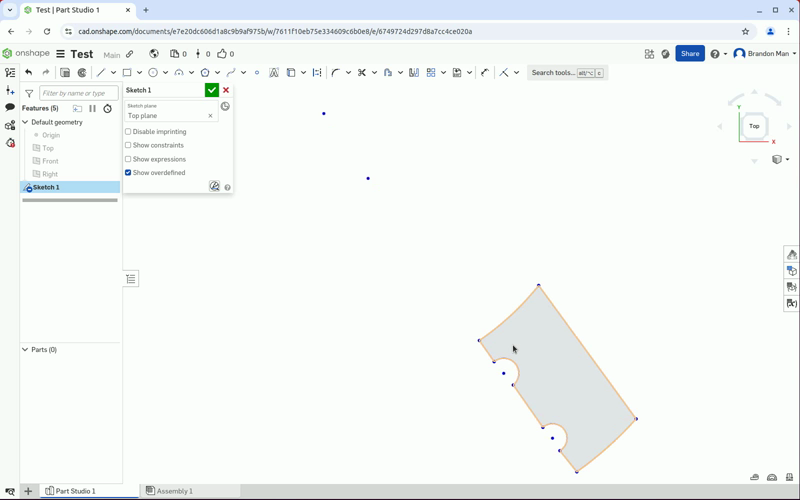
scroll(6)
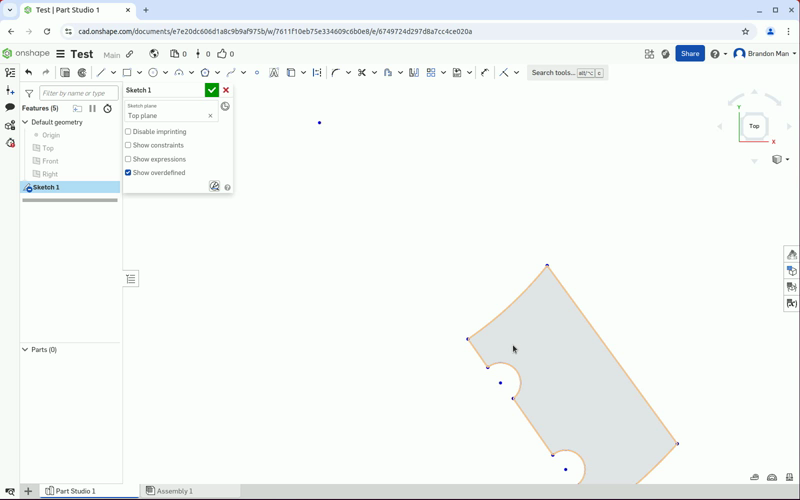
scroll(6)
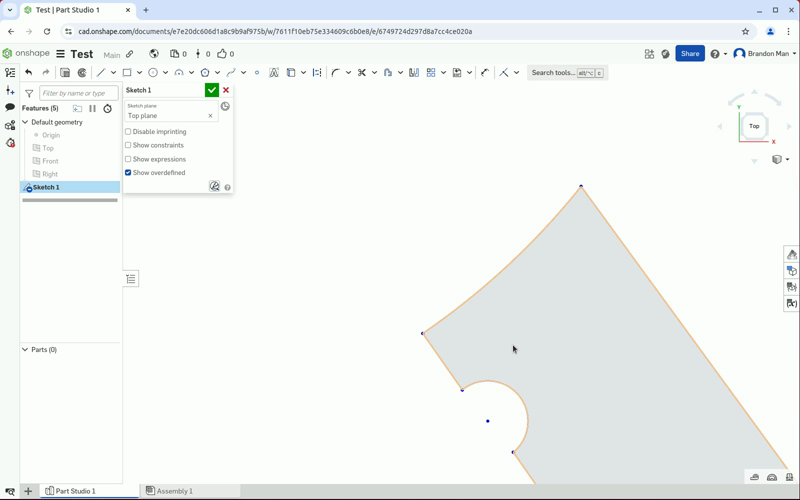
click(513, 344)
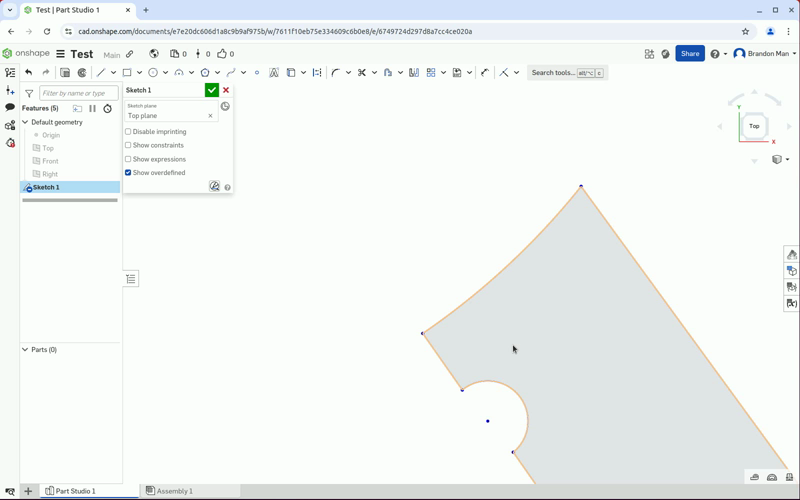
scroll(-6)
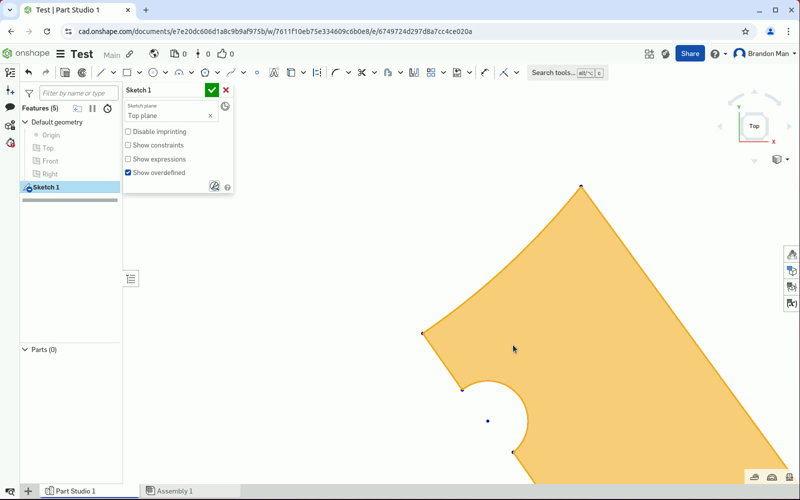
scroll(-6)
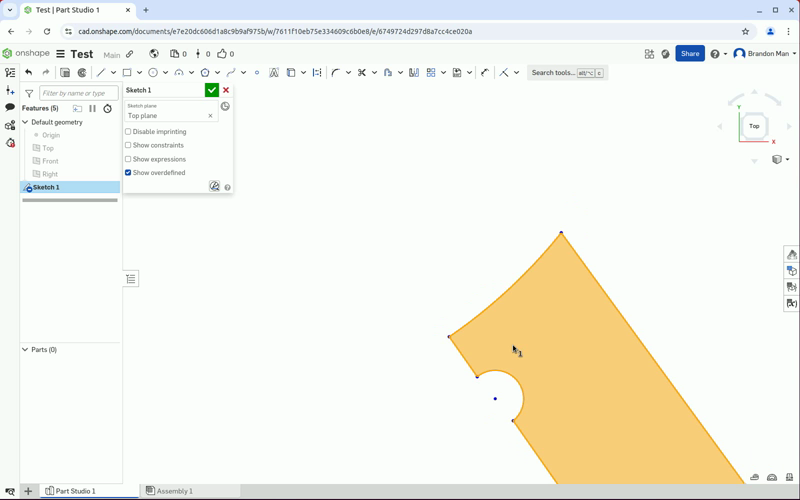
scroll(-6)
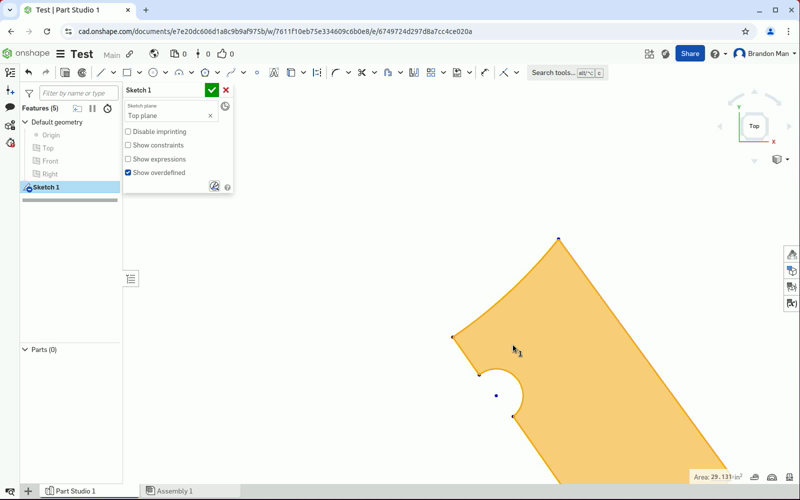
scroll(-6)
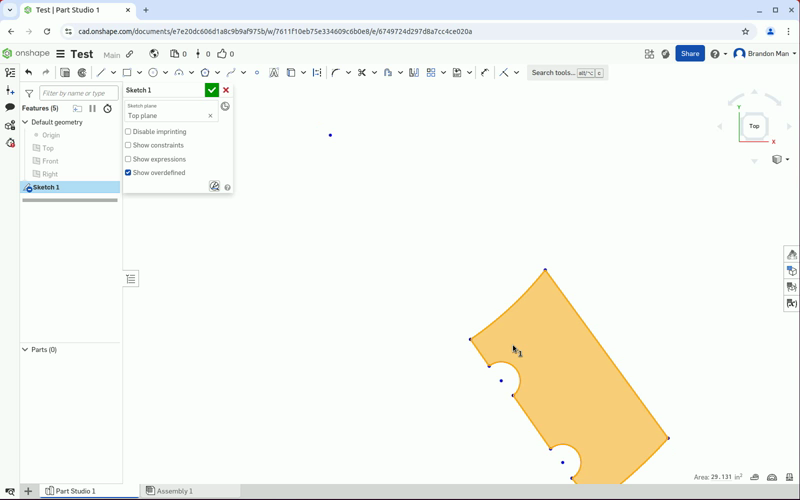
scroll(-6)
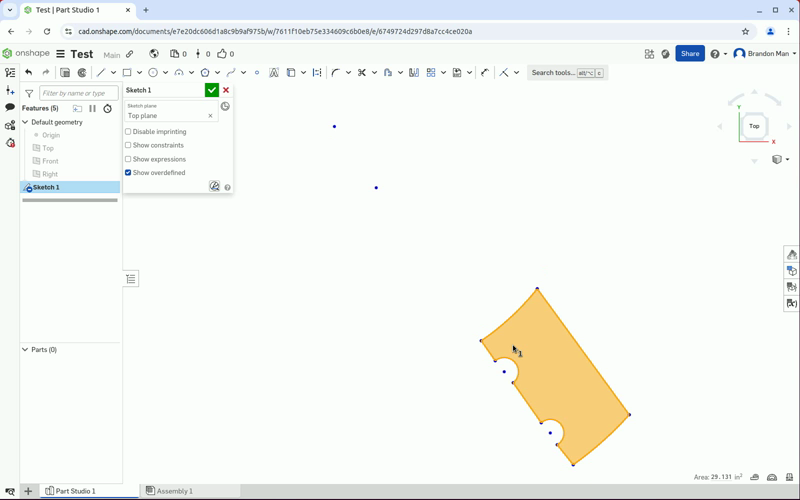
scroll(-6)
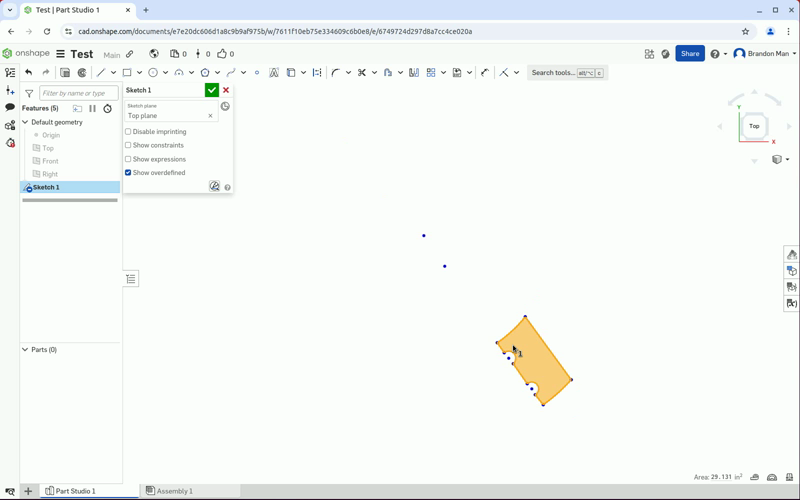
scroll(-6)
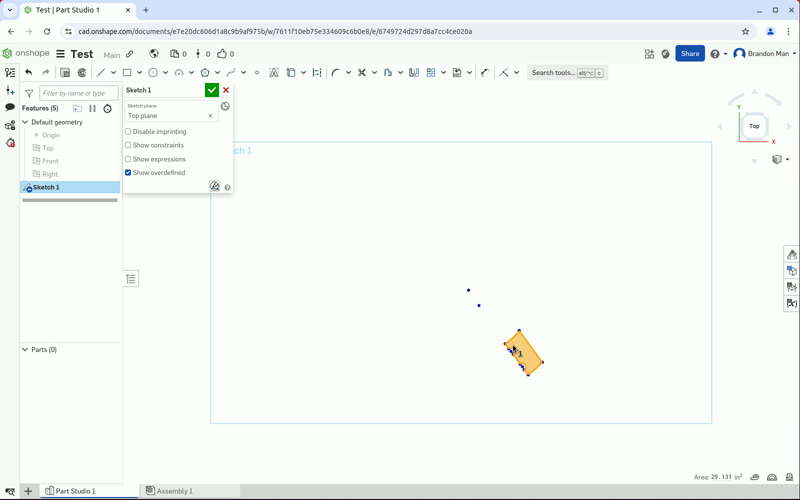
mouse_move(73, 352)
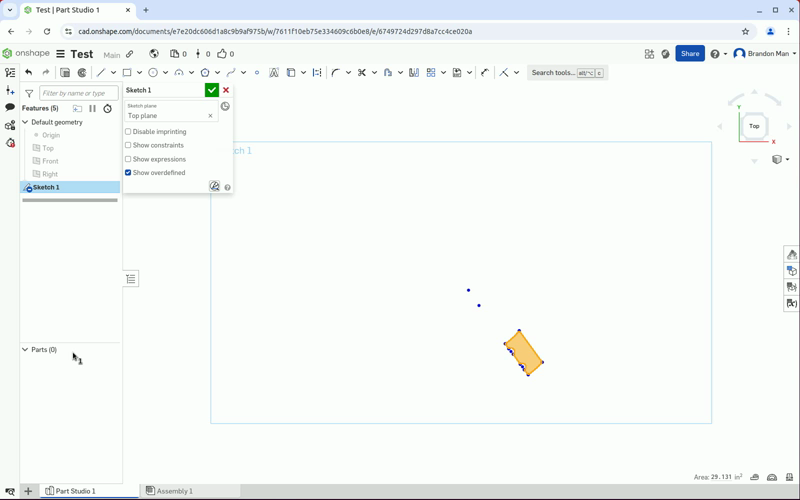
key(shift+y)
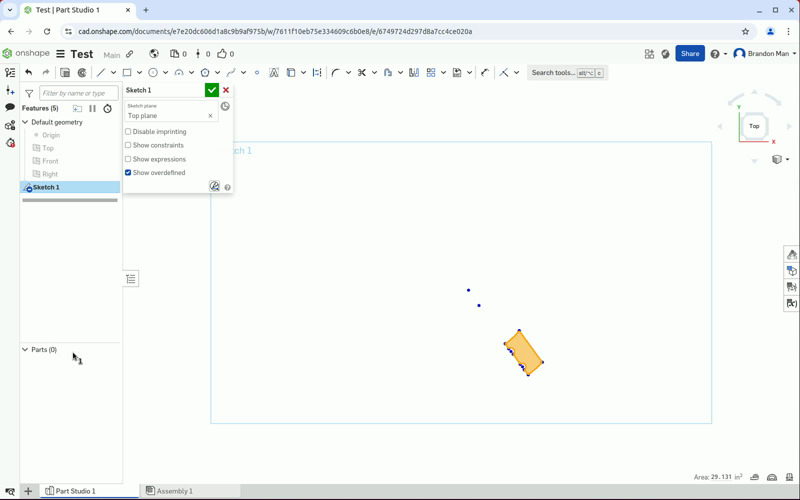
key(shift+e)
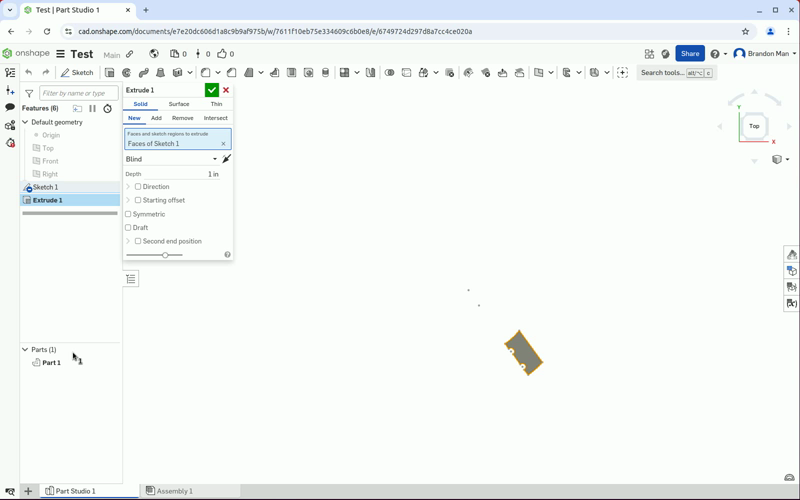
mouse_move(143, 106)
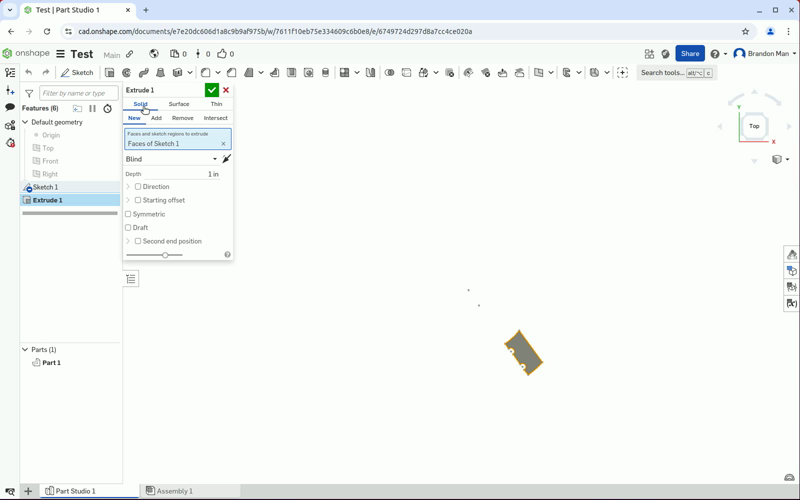
click(143, 106)
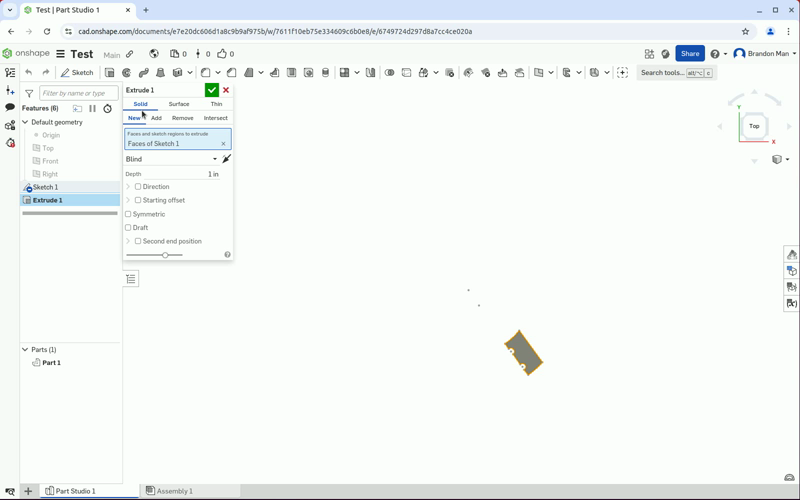
mouse_move(137, 120)
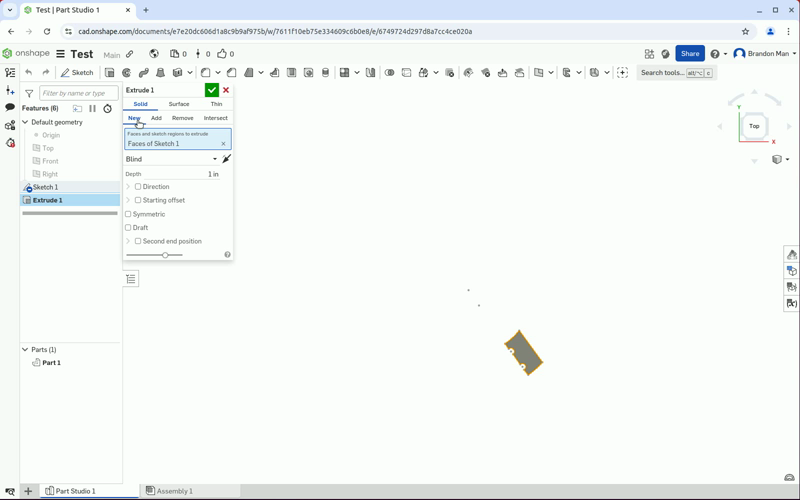
click(137, 120)
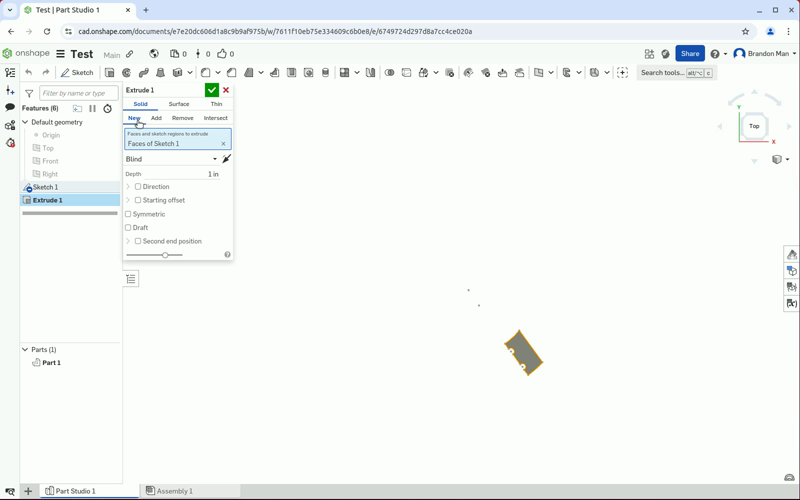
key(tab, 4)
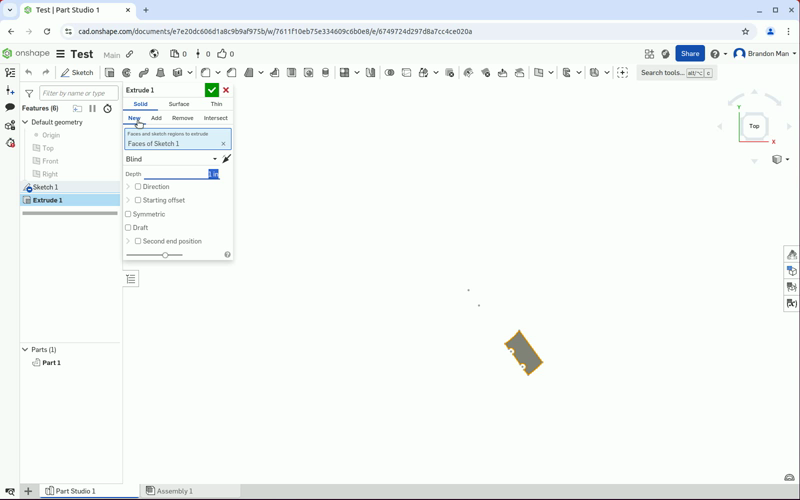
text(-1.444)
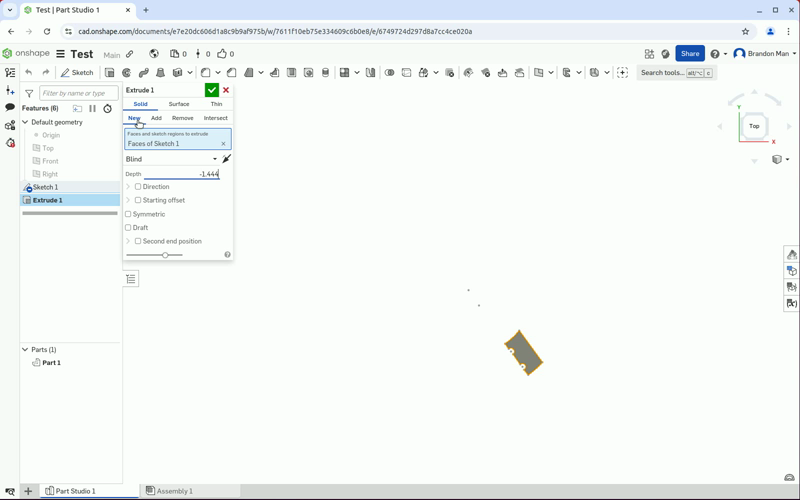
key(enter)
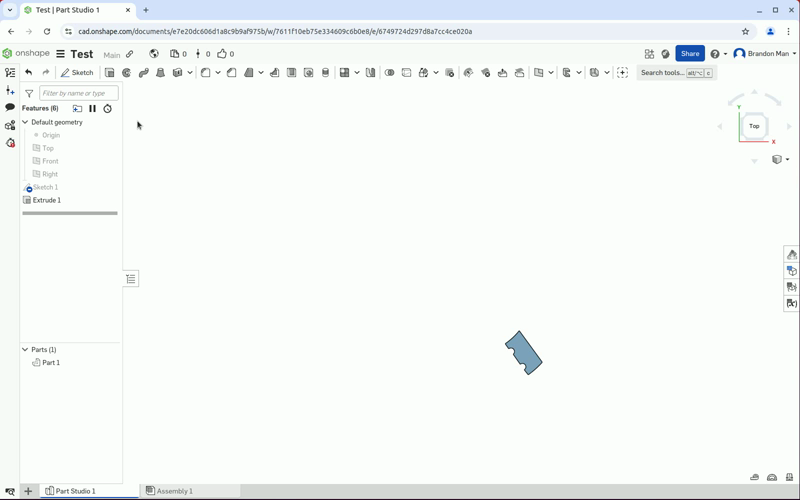
key(shift+h)
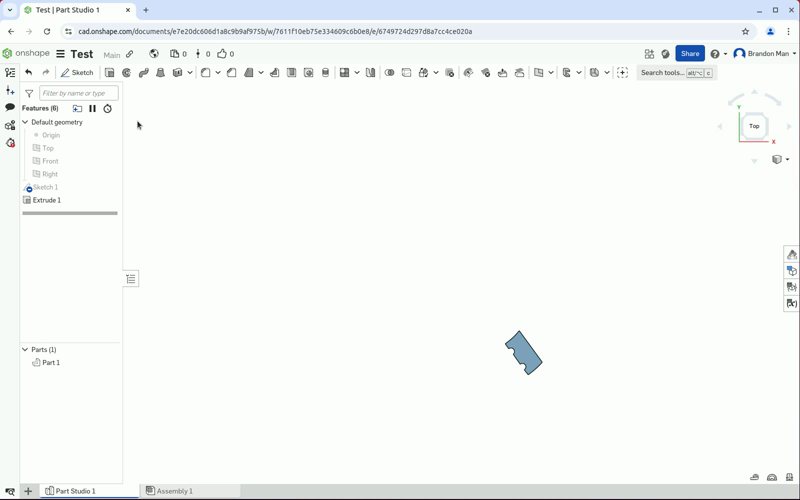
key(shift+h)
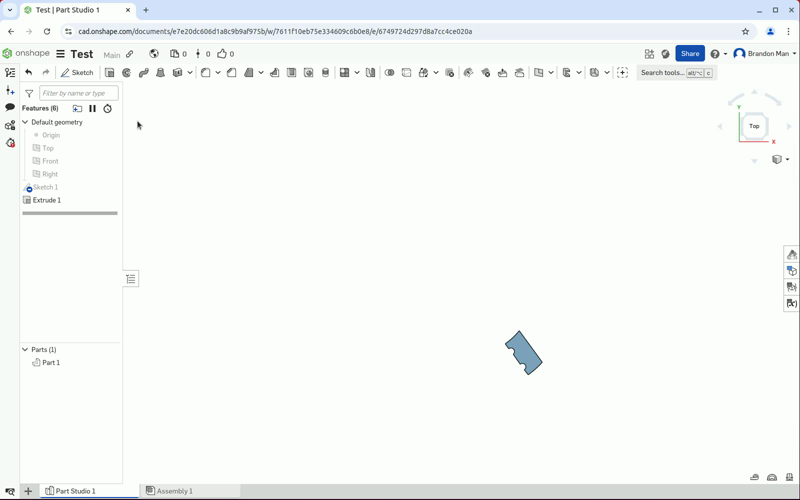
mouse_move(73, 189)
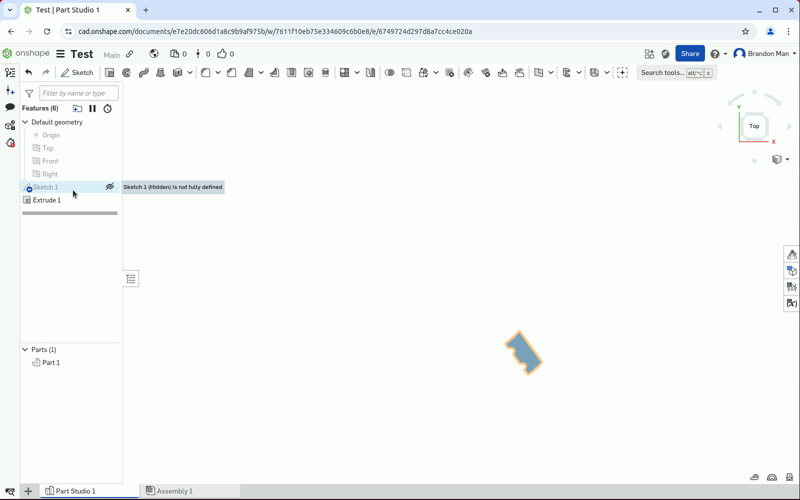
click(73, 189)
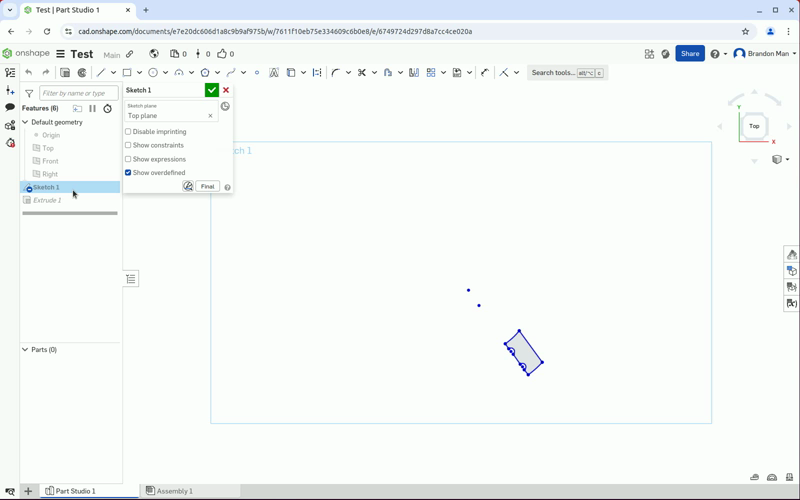
mouse_move(229, 92)
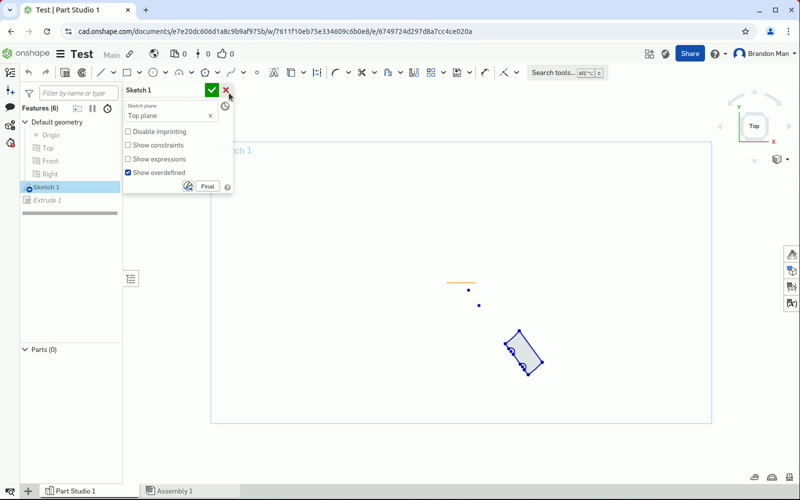
click(229, 92)
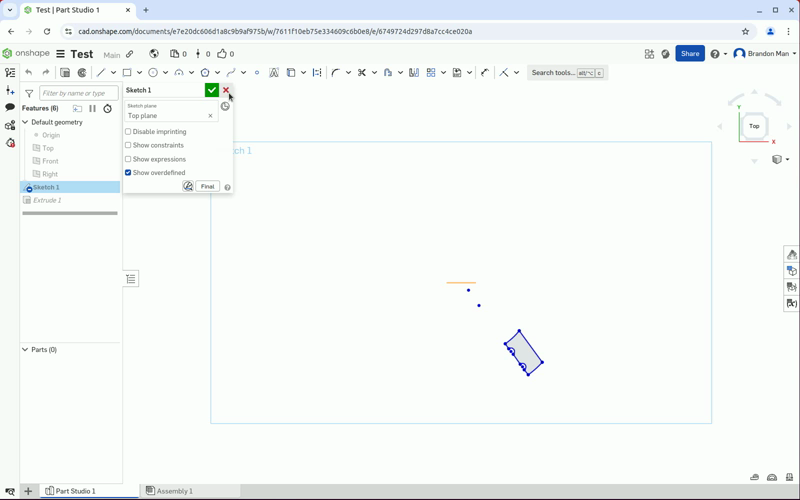
key(shift+s)
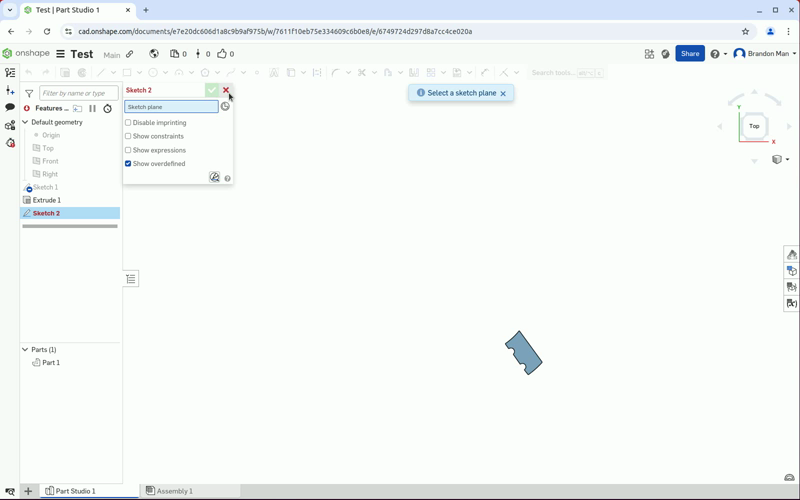
mouse_move(73, 150)
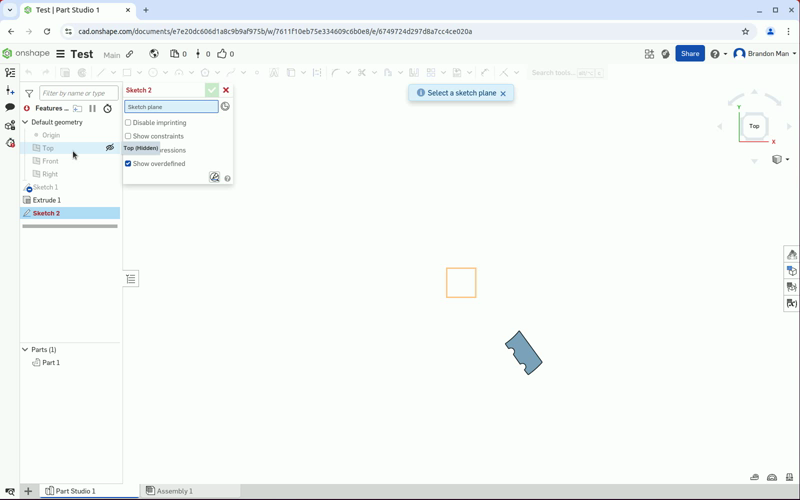
click(73, 150)
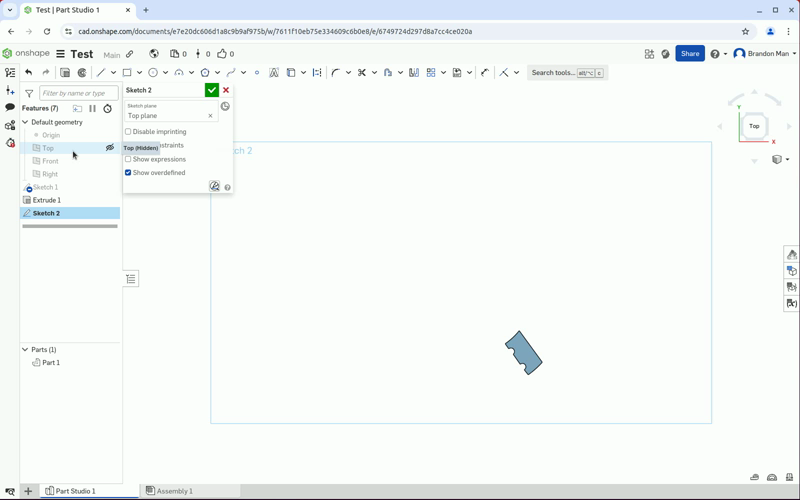
mouse_move(73, 352)
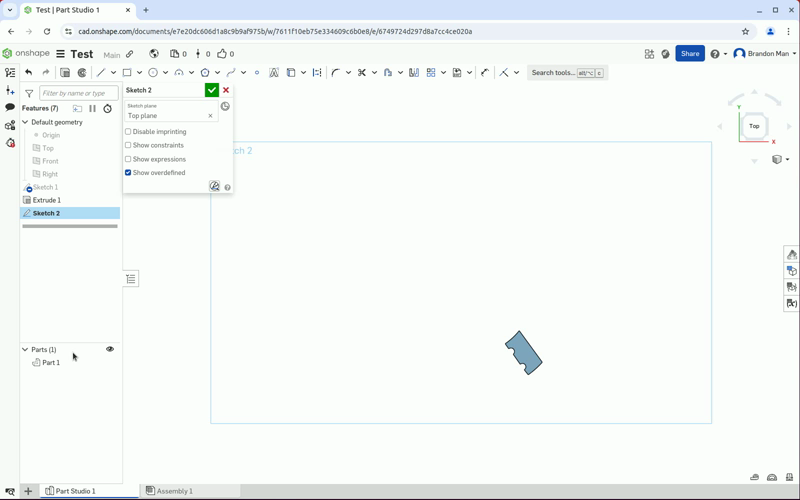
key(y)
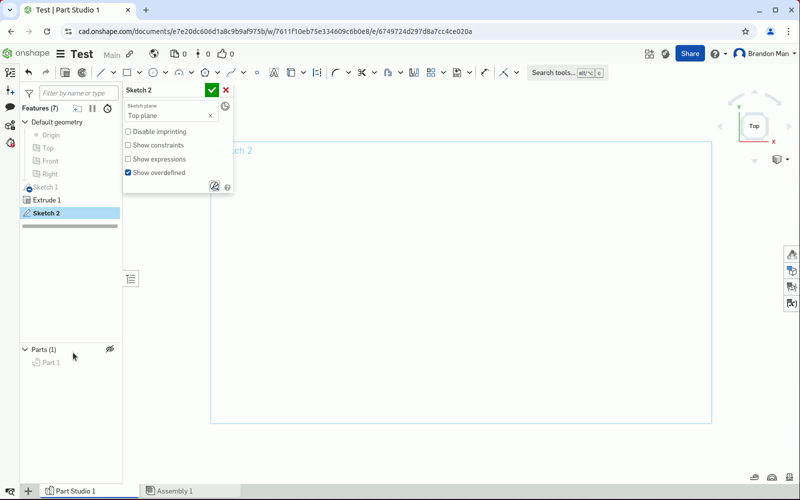
key(l)
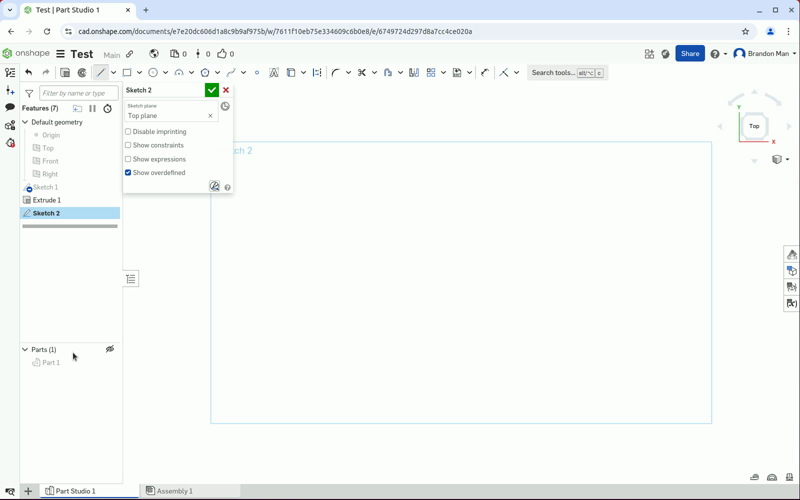
key_down(shift)
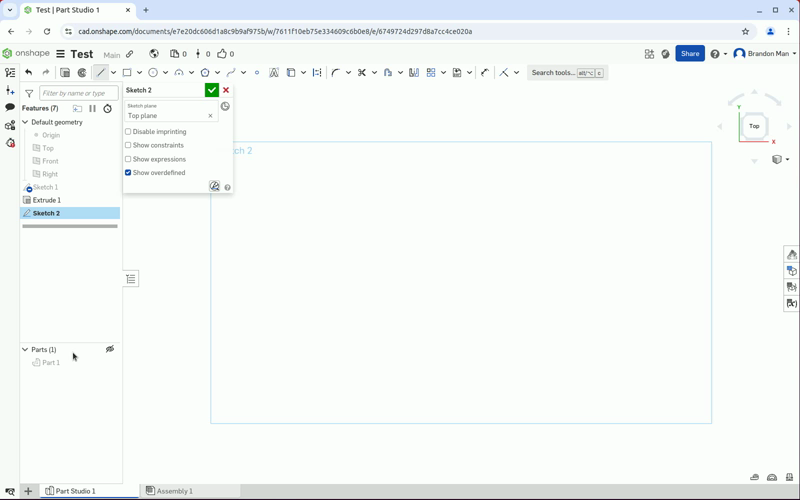
mouse_move(489, 353)
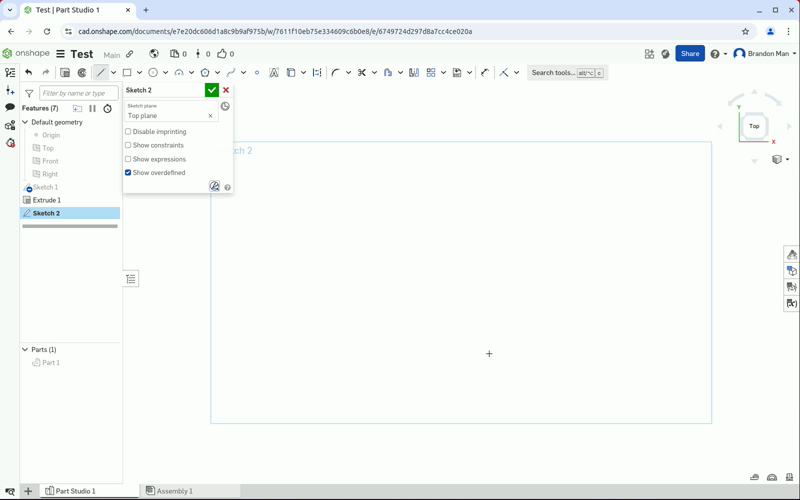
click(489, 353)
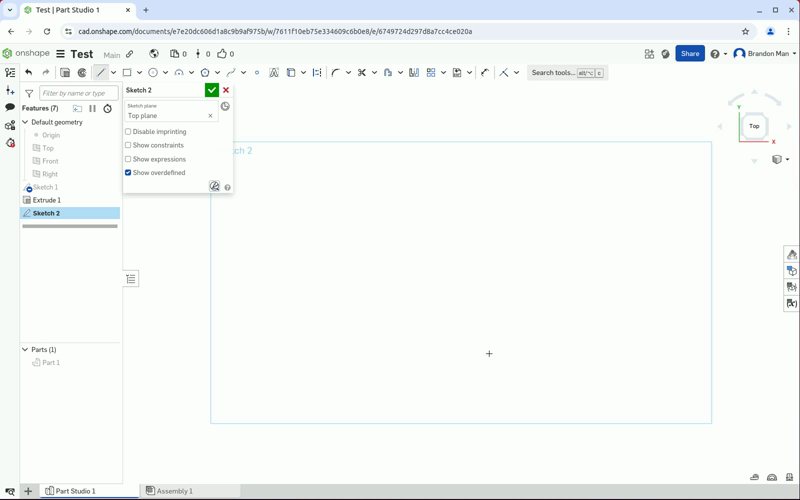
key_up(shift)
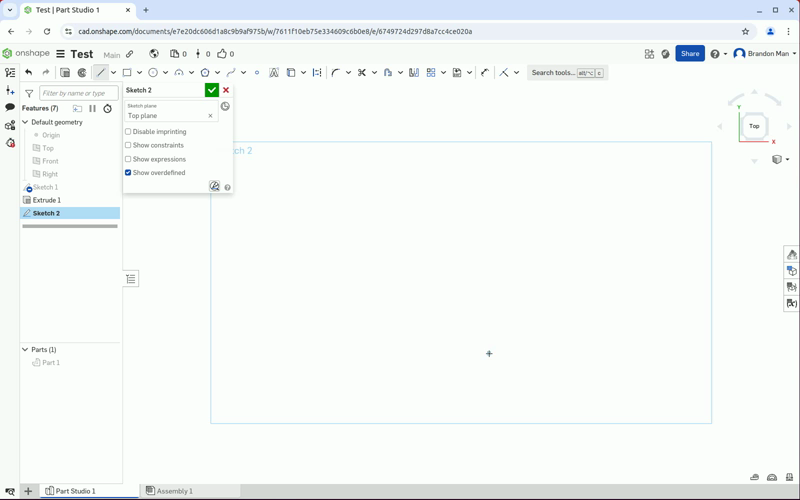
key_down(shift)
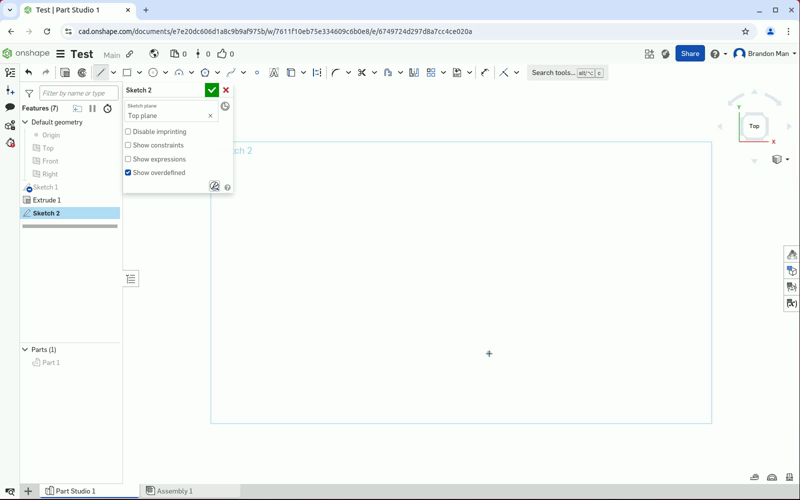
mouse_move(519, 353)
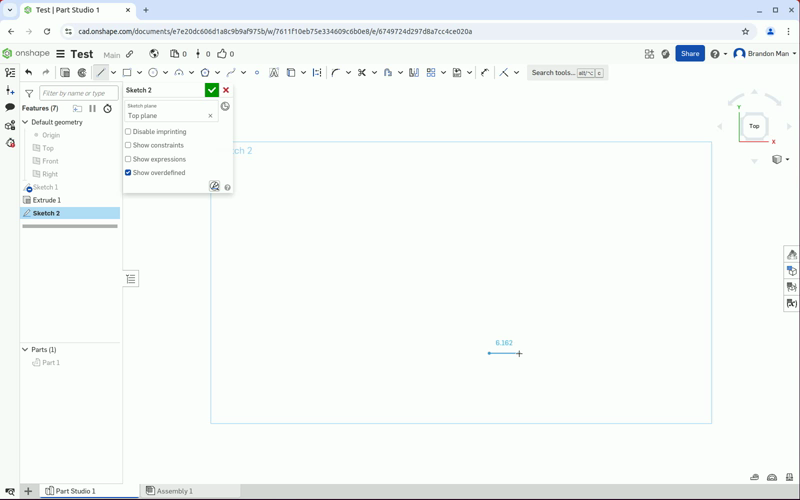
mouse_move(511, 384)
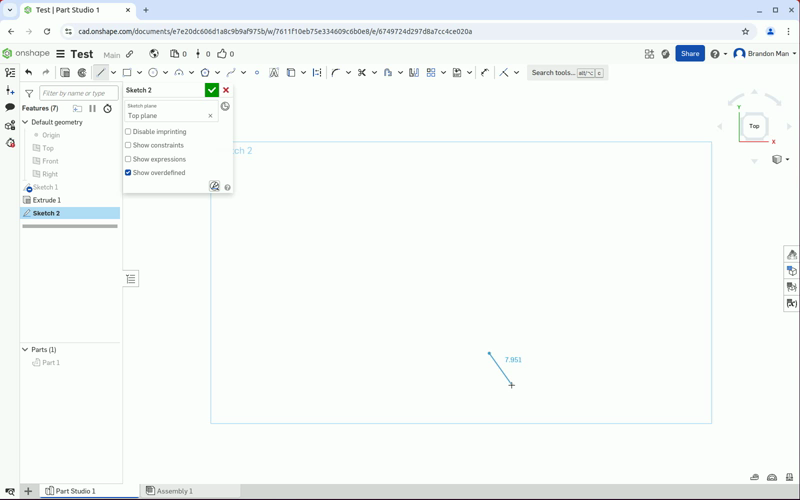
click(511, 384)
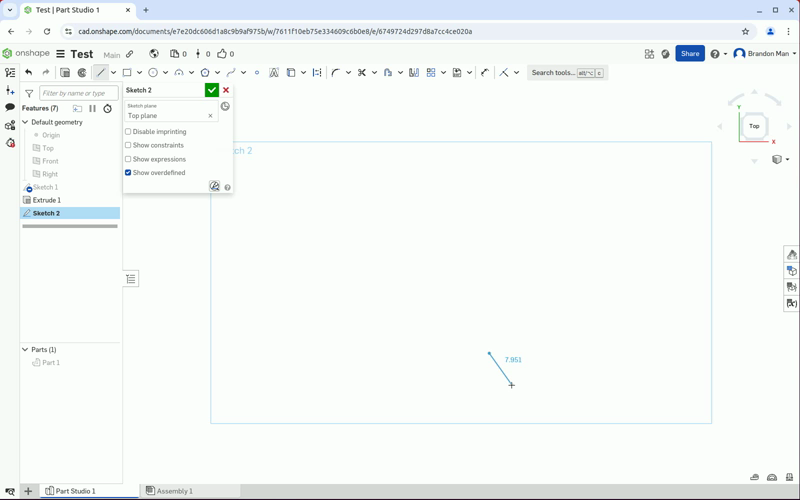
key_up(shift)
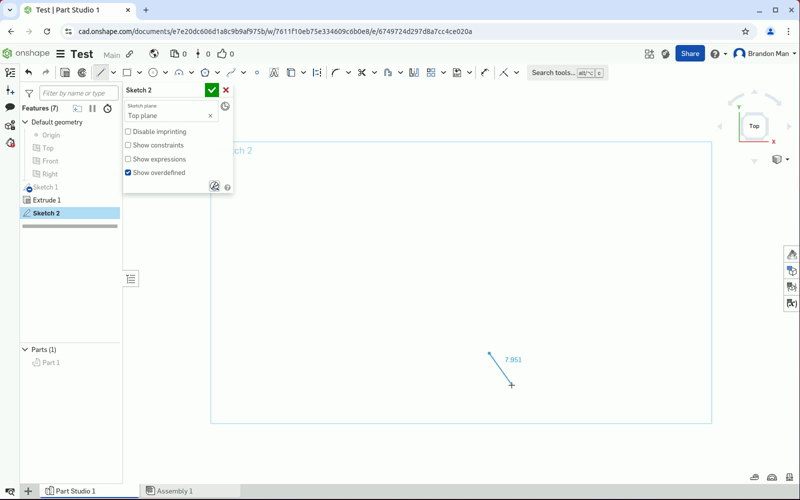
key(esc)
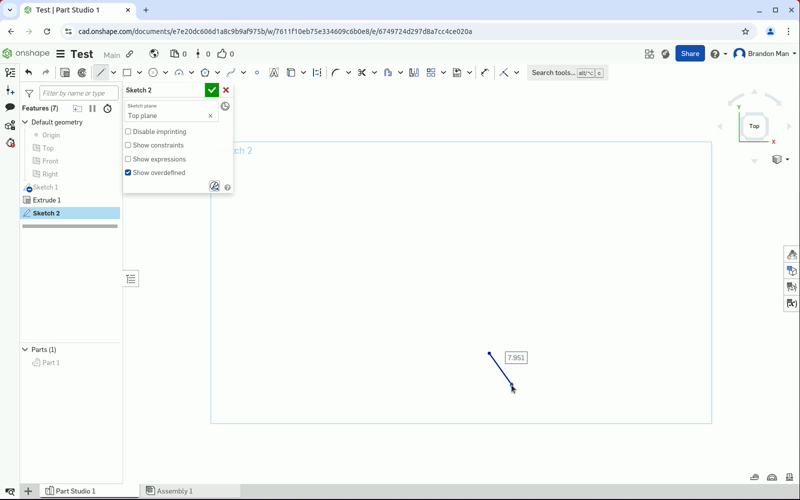
key(a)
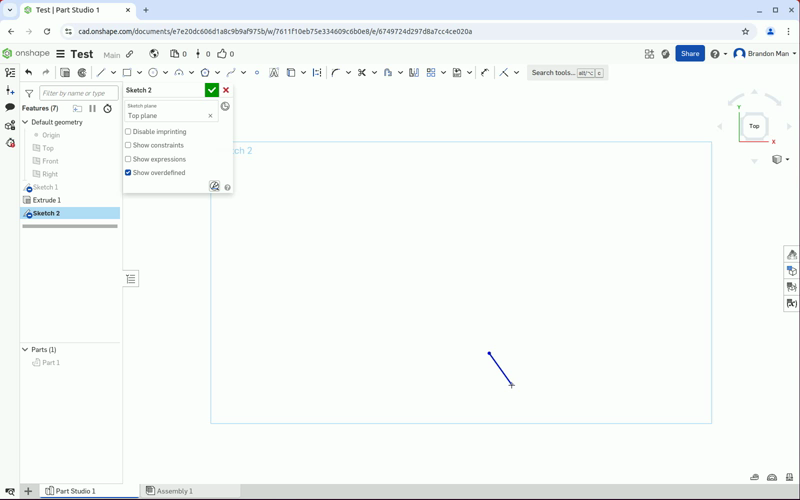
mouse_move(511, 384)
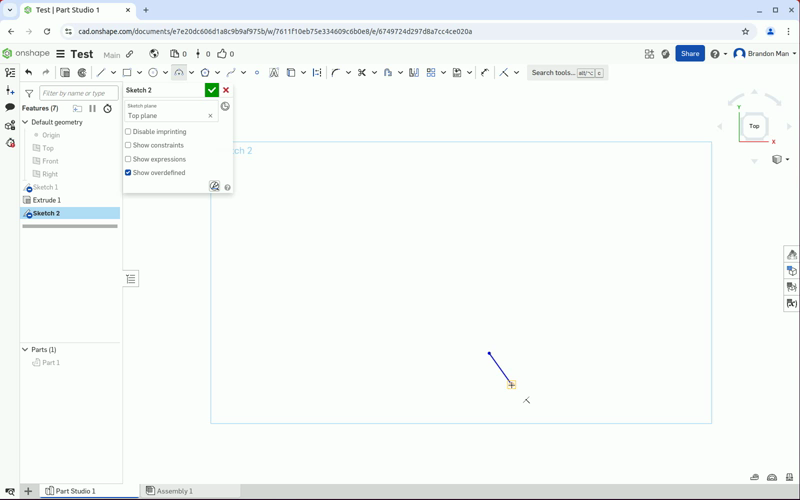
click(511, 384)
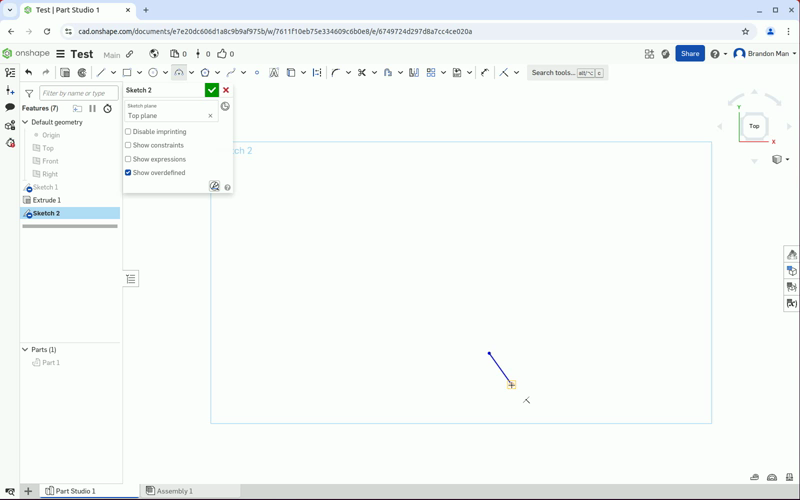
key_down(shift)
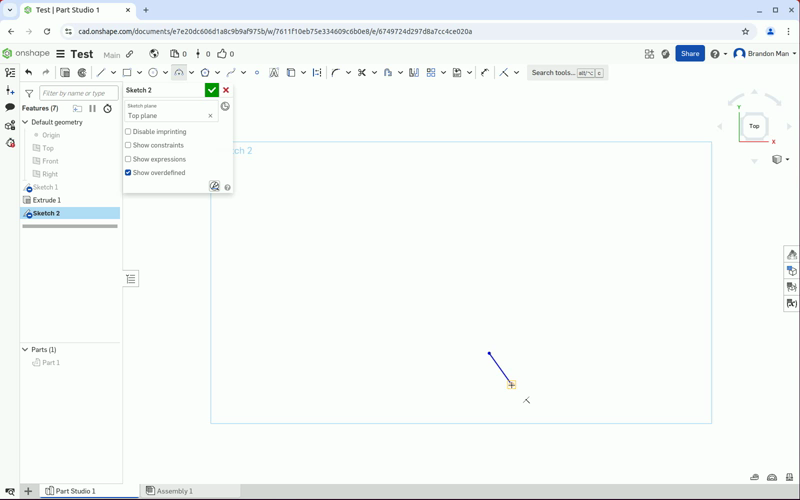
mouse_move(528, 374)
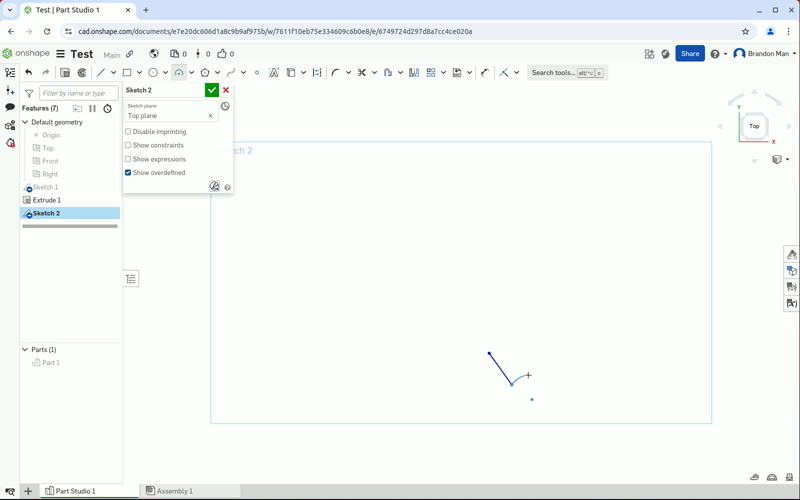
click(528, 374)
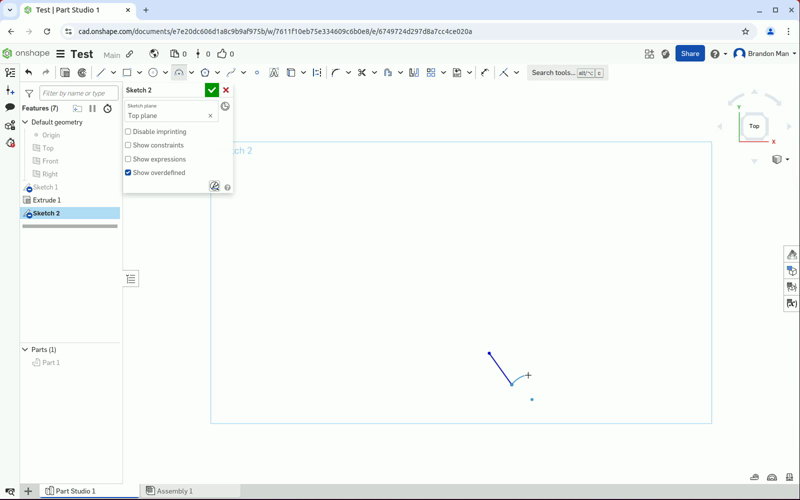
mouse_move(520, 380)
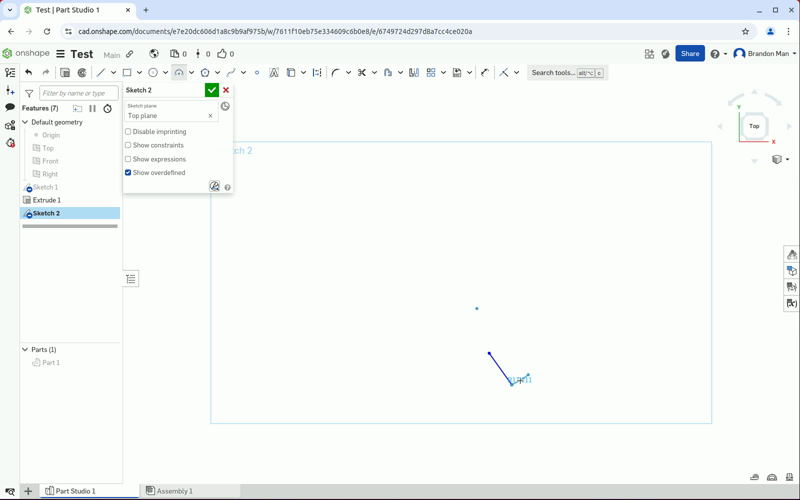
click(520, 380)
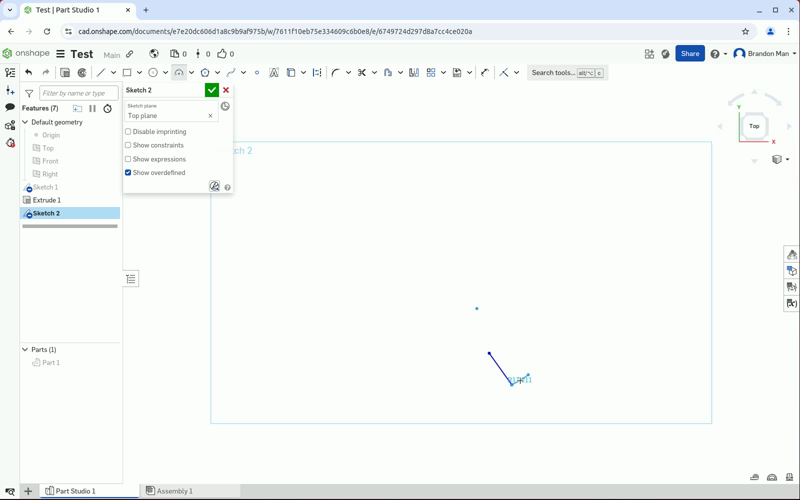
key_up(shift)
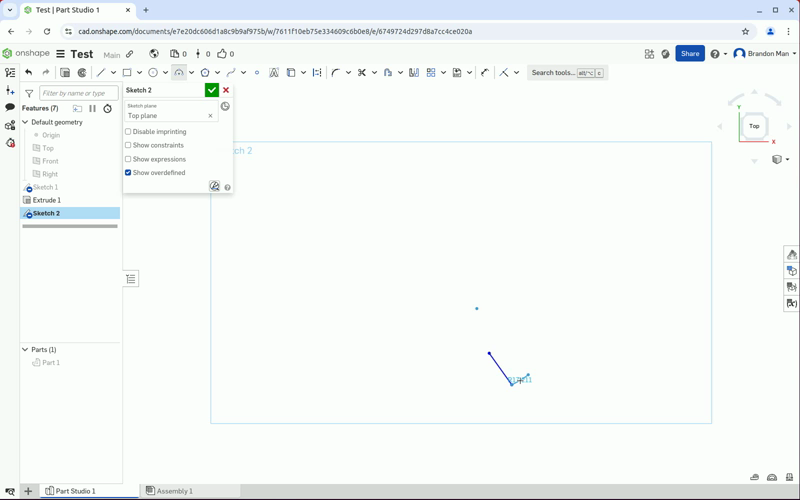
key(esc)
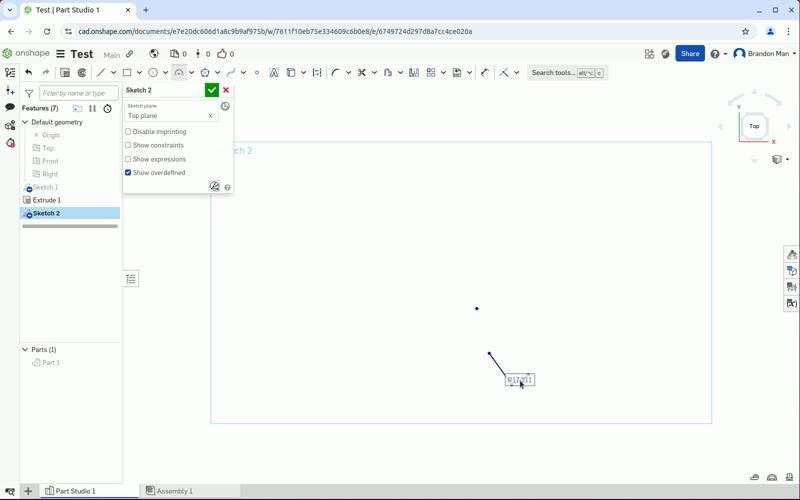
key(l)
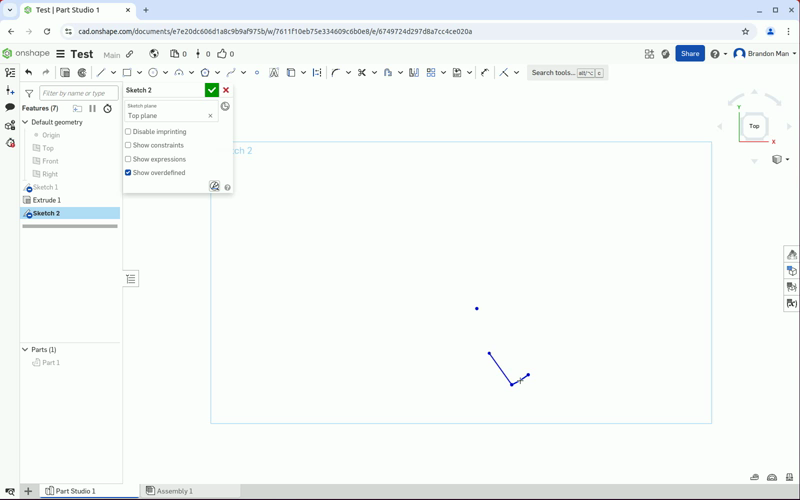
mouse_move(528, 374)
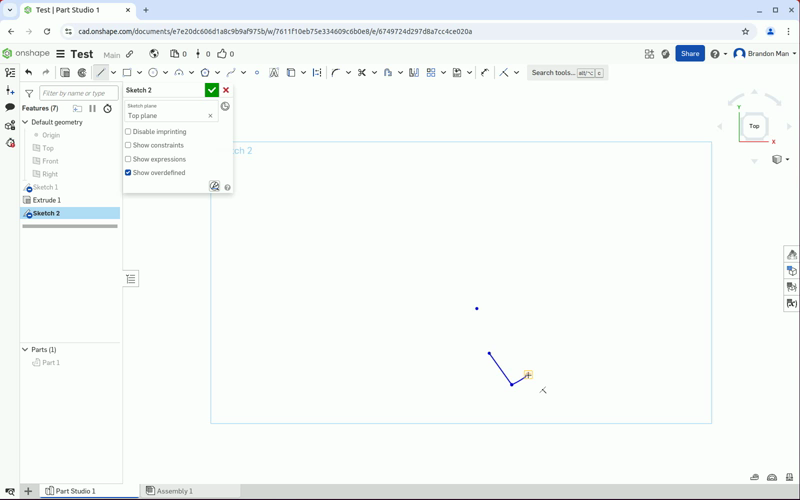
click(528, 374)
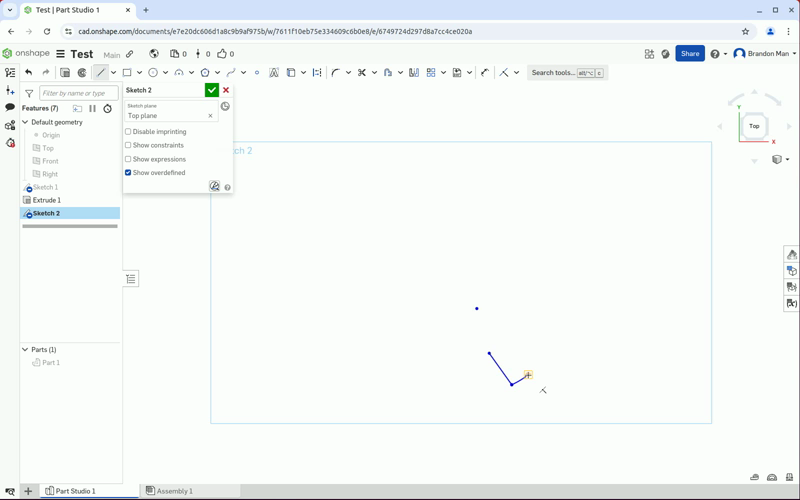
key_down(shift)
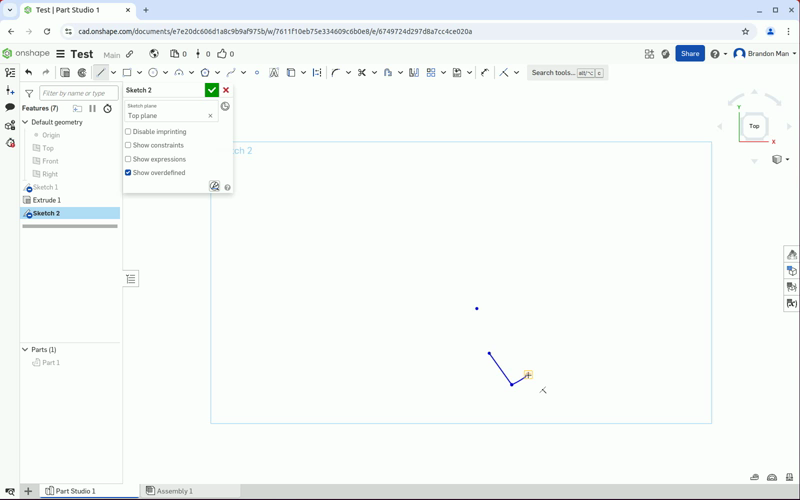
mouse_move(558, 374)
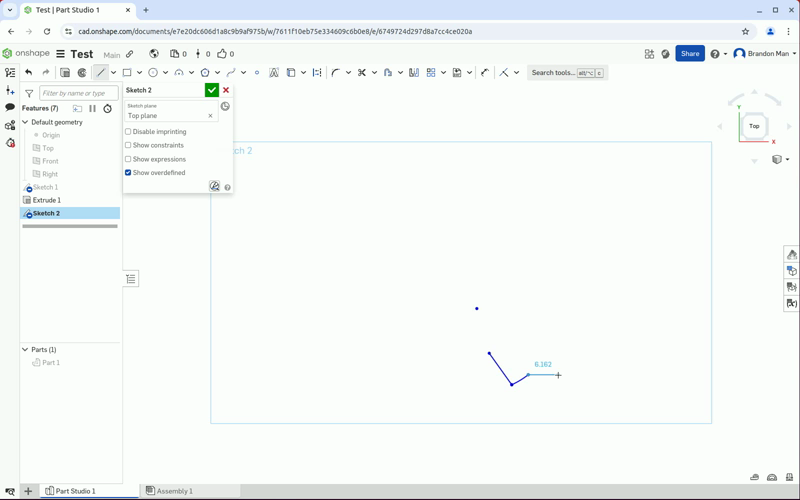
mouse_move(525, 369)
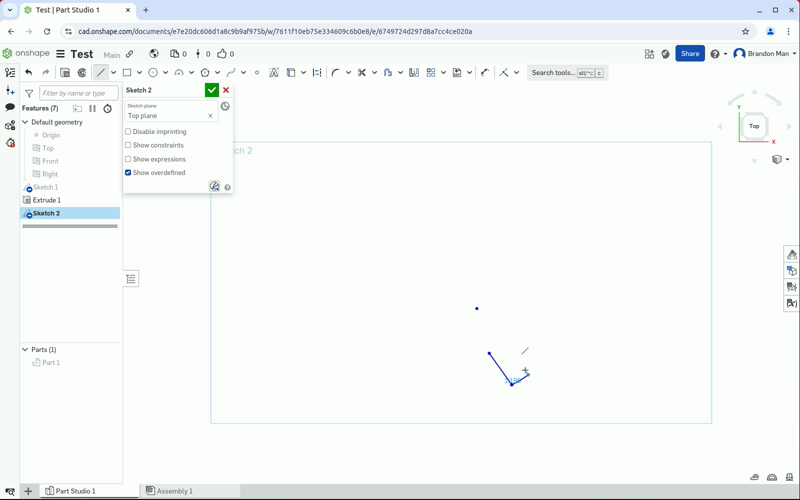
scroll(6)
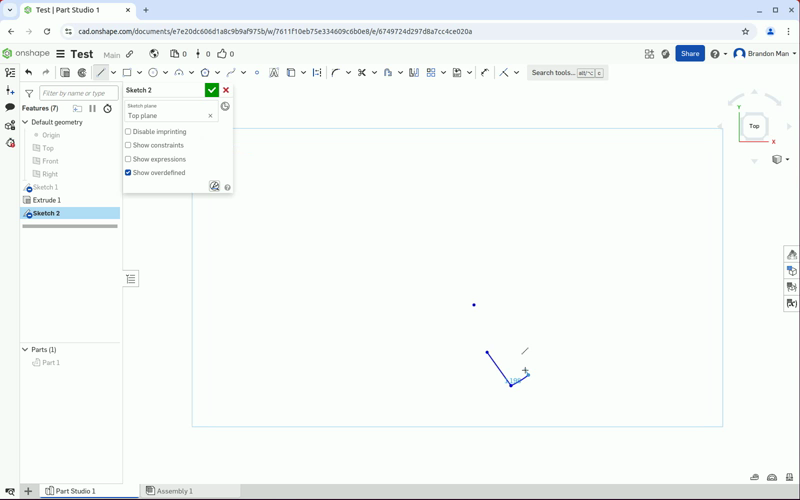
scroll(6)
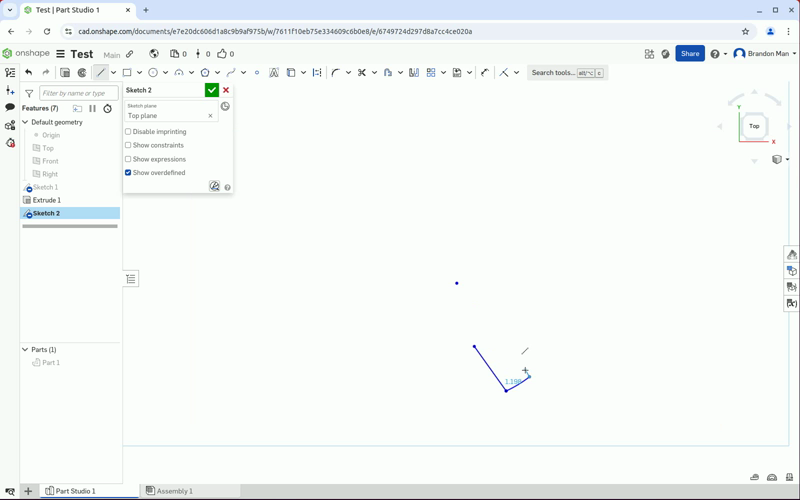
scroll(6)
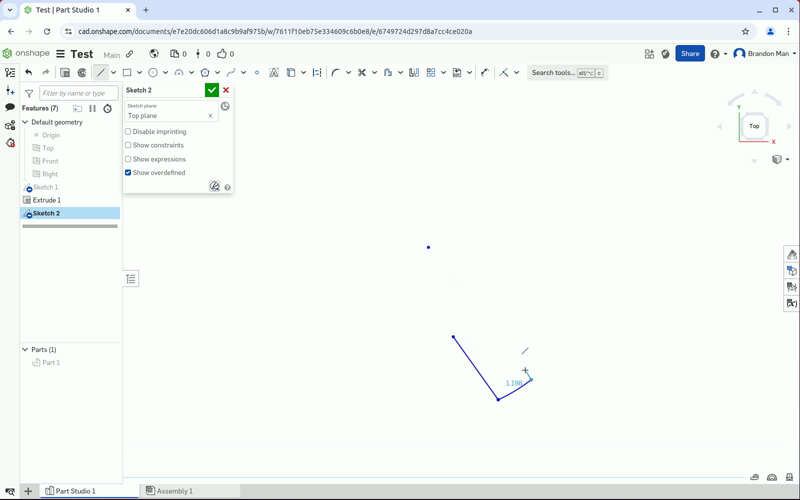
scroll(6)
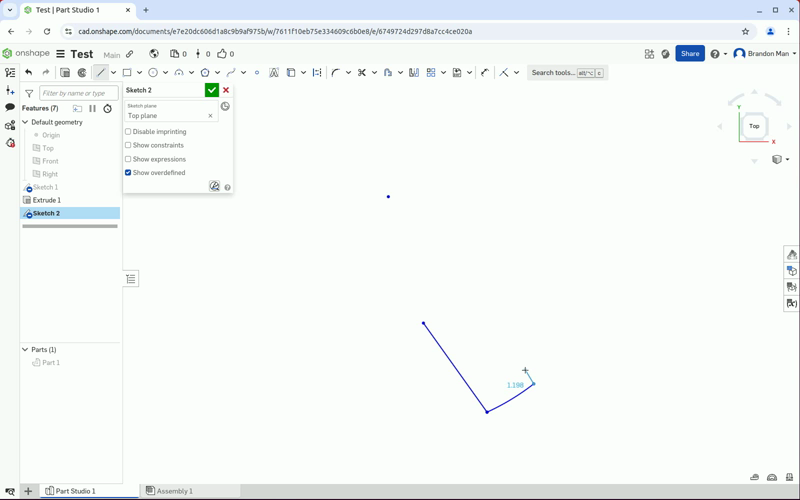
scroll(6)
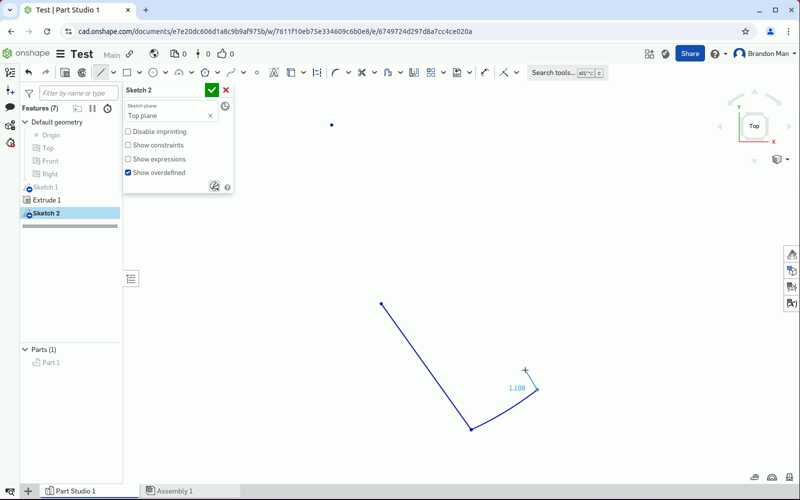
scroll(6)
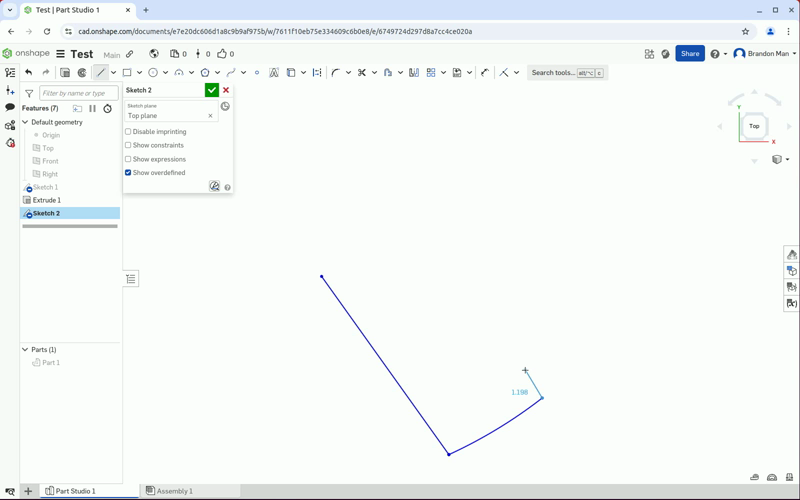
scroll(6)
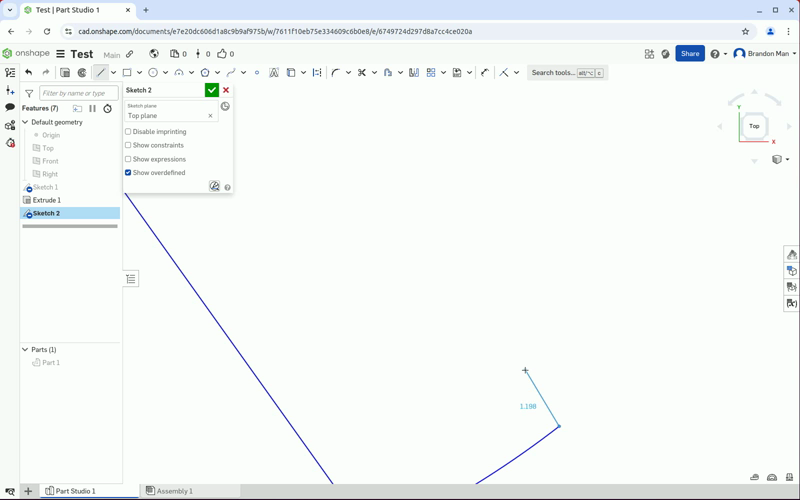
click(525, 369)
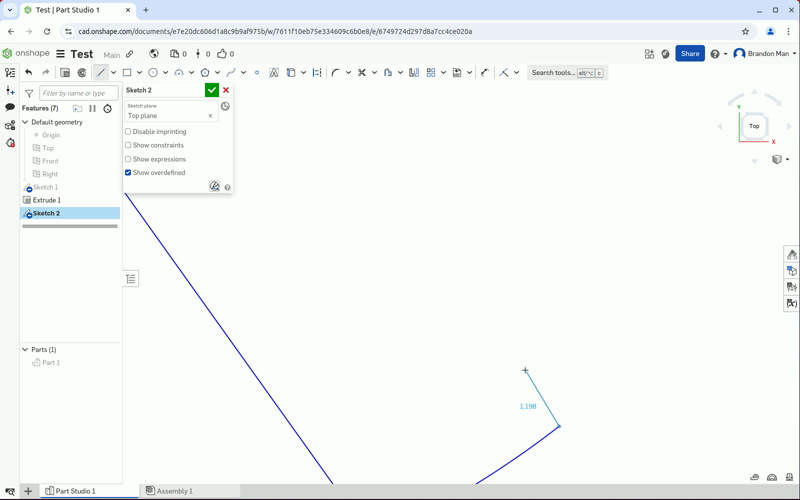
scroll(-6)
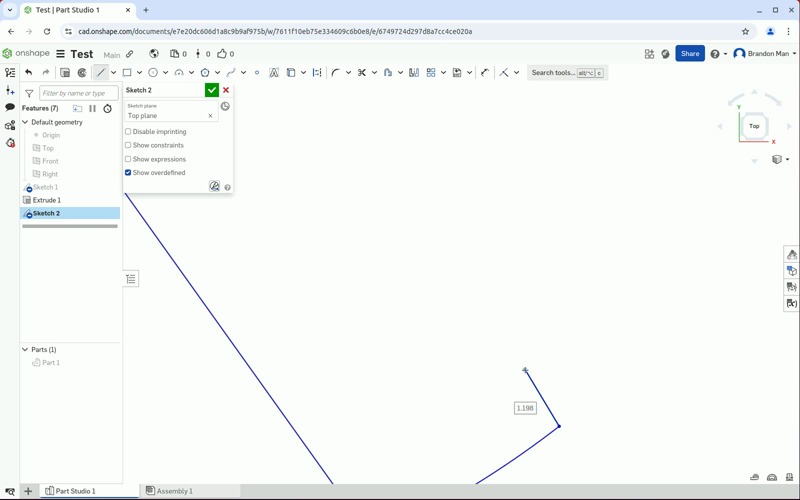
scroll(-6)
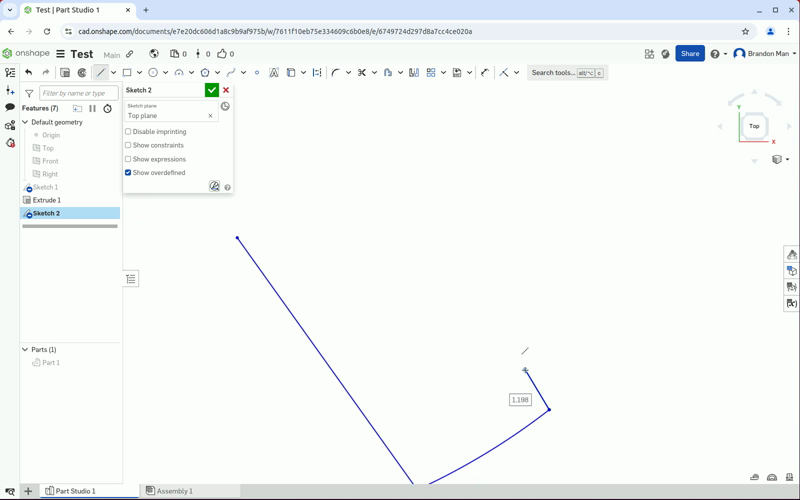
scroll(-6)
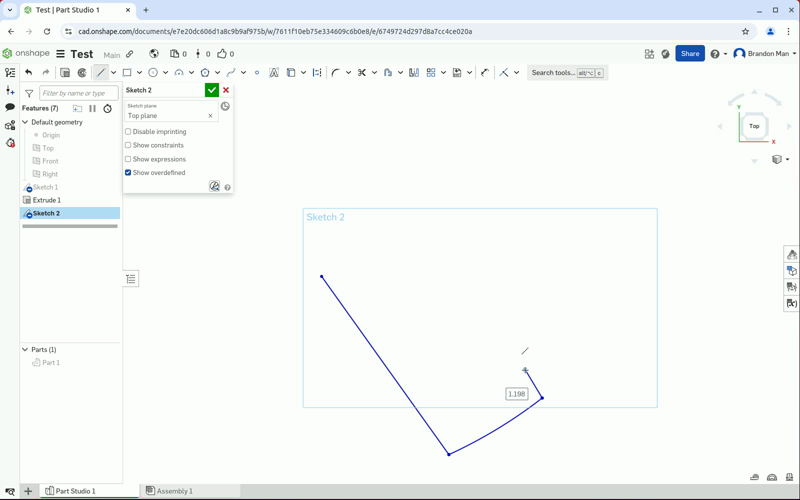
scroll(-6)
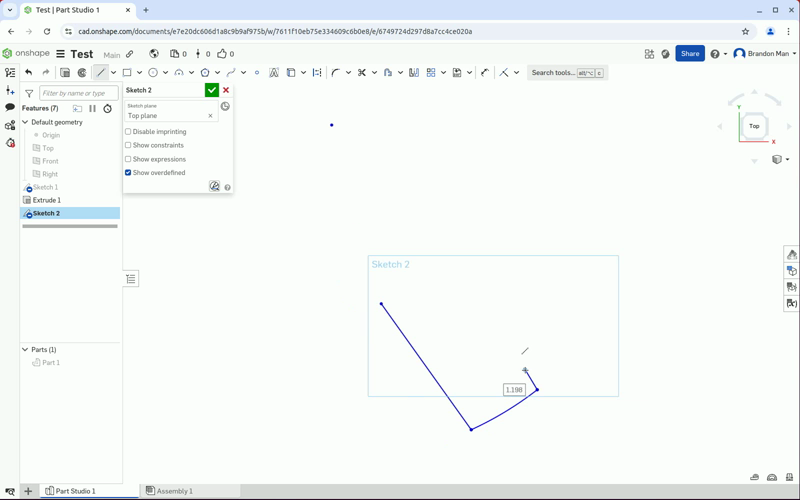
scroll(-6)
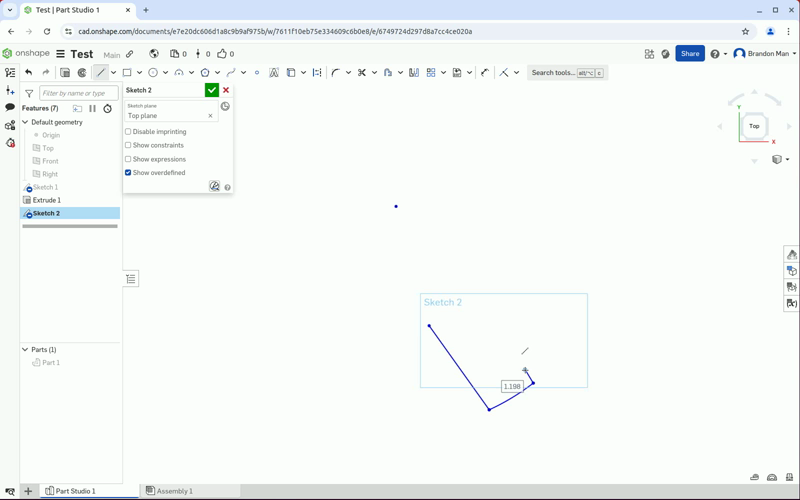
scroll(-6)
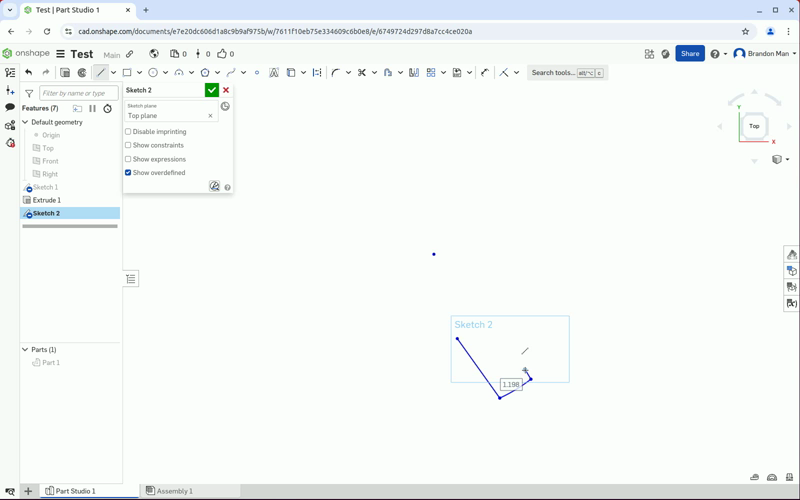
scroll(-6)
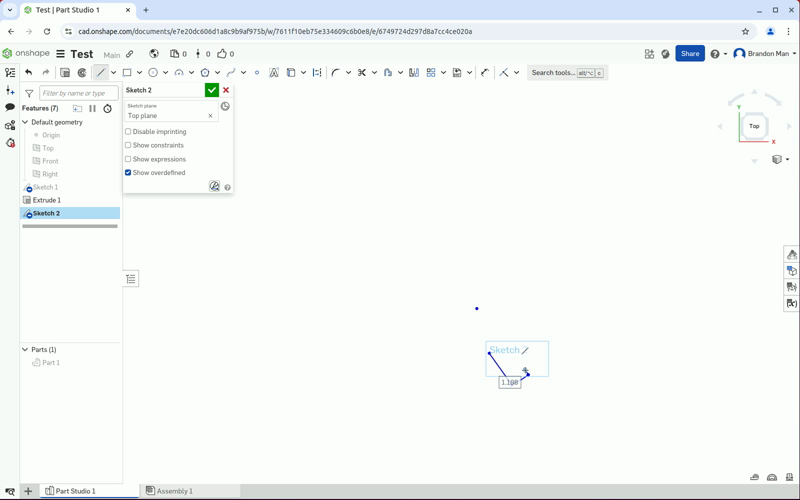
key_up(shift)
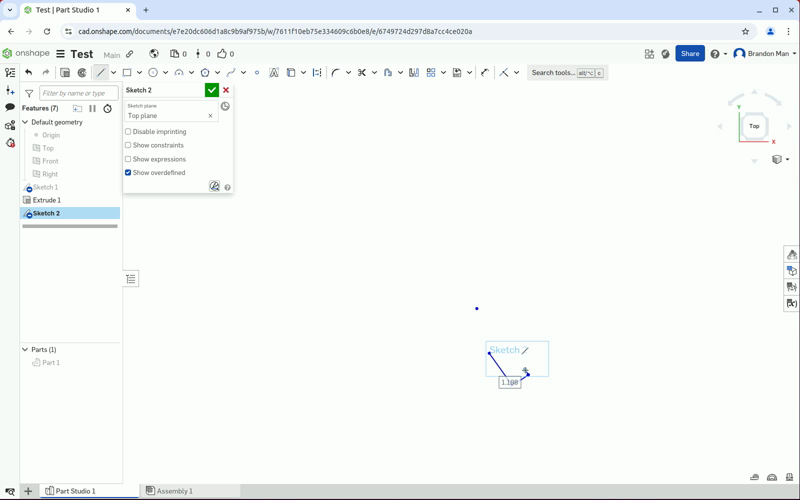
key(esc)
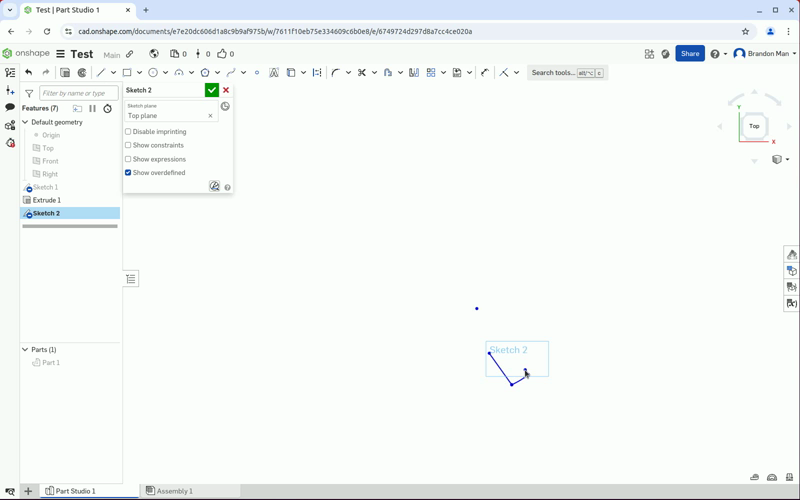
key(a)
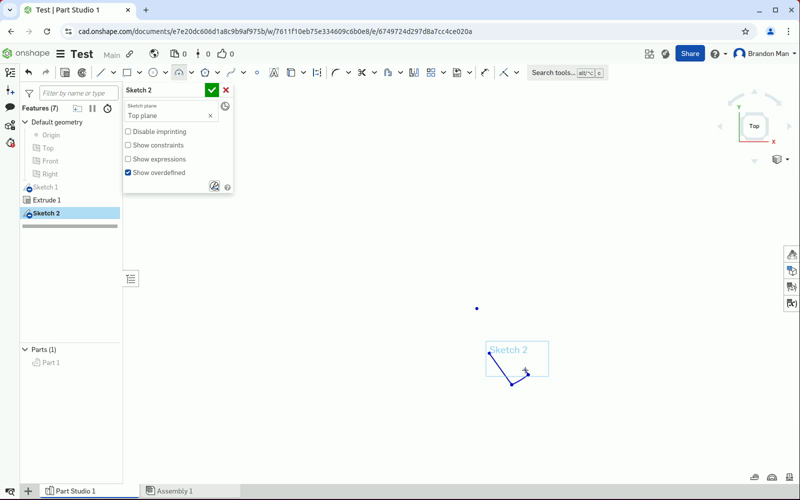
mouse_move(525, 369)
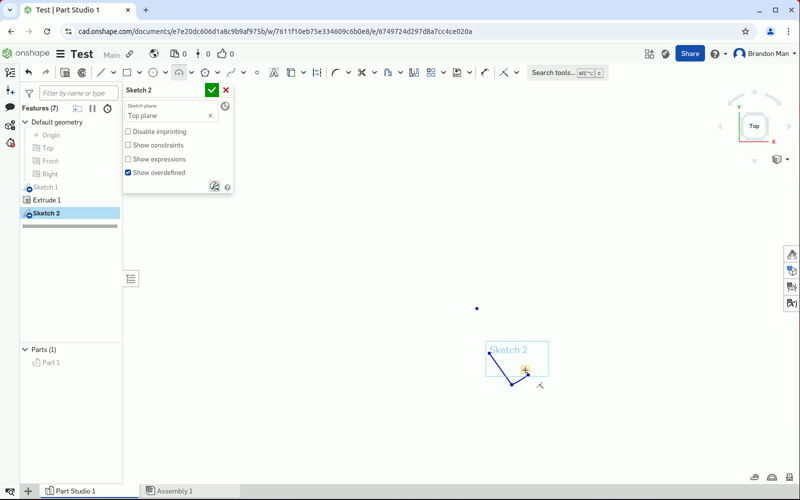
click(525, 369)
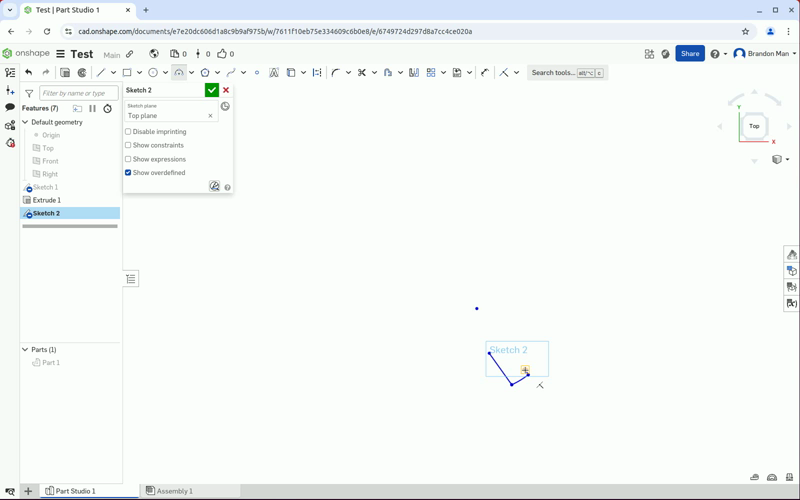
key_down(shift)
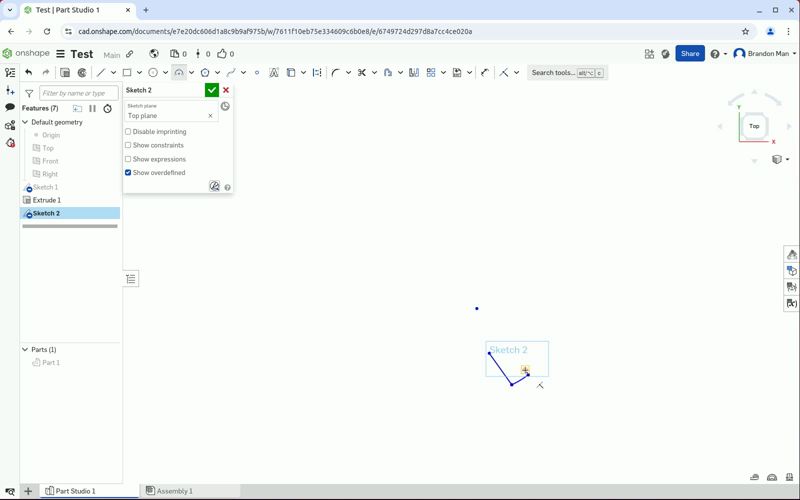
mouse_move(520, 363)
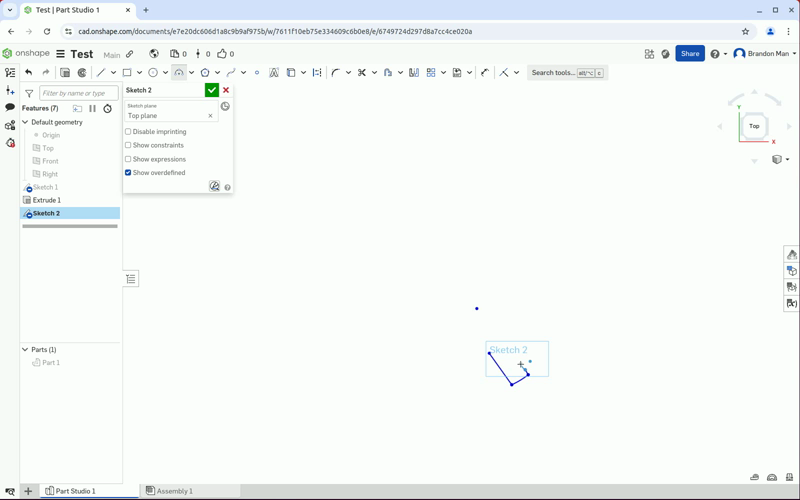
click(520, 363)
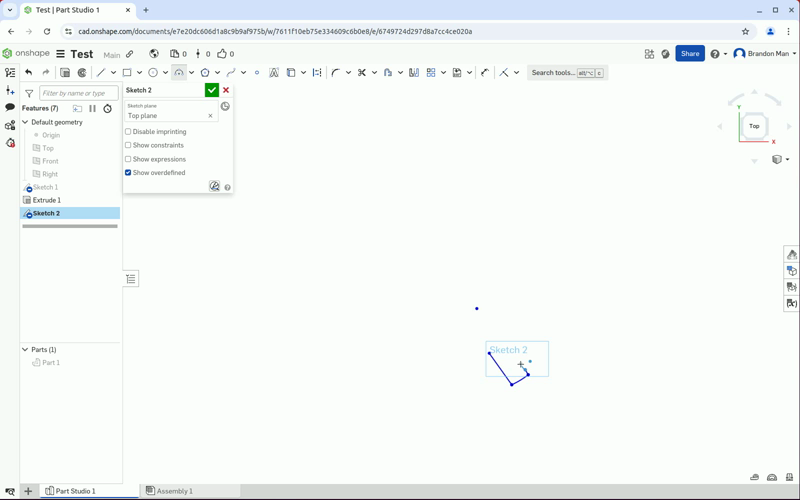
mouse_move(519, 369)
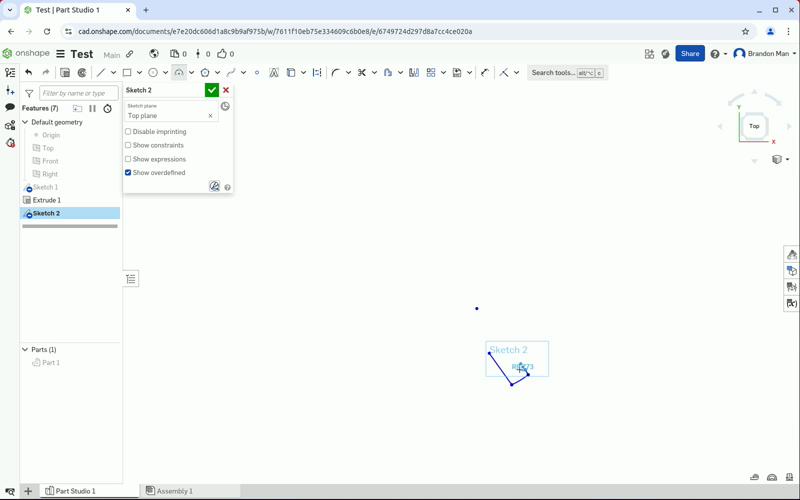
click(519, 369)
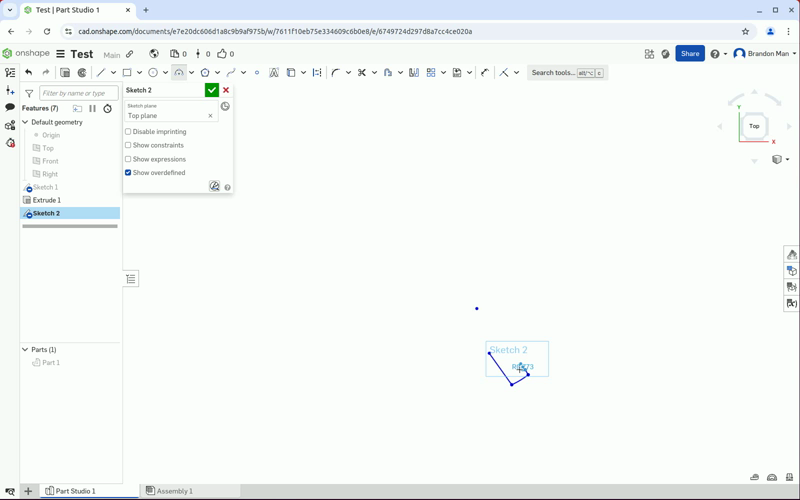
key_up(shift)
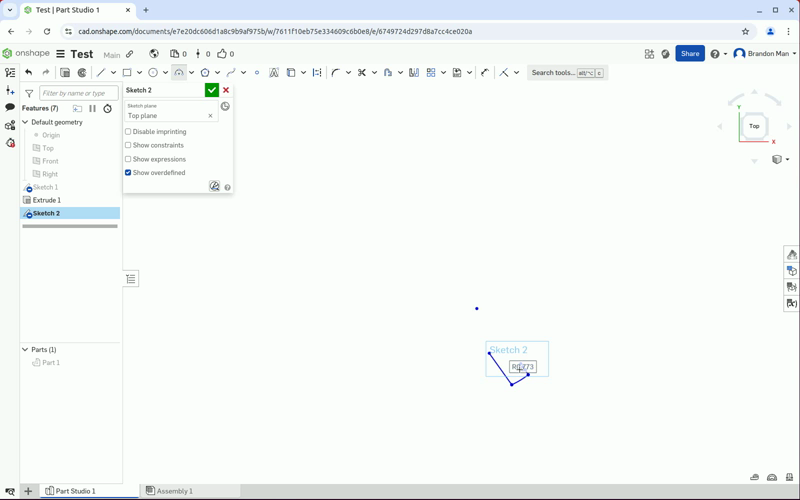
key(esc)
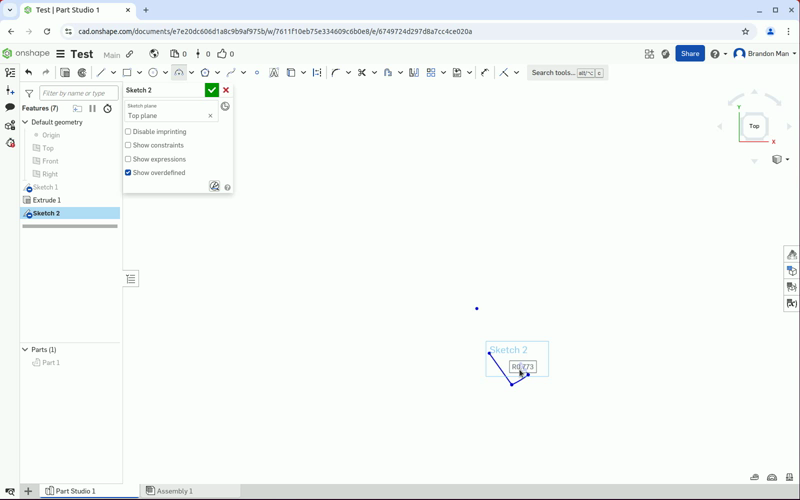
key(l)
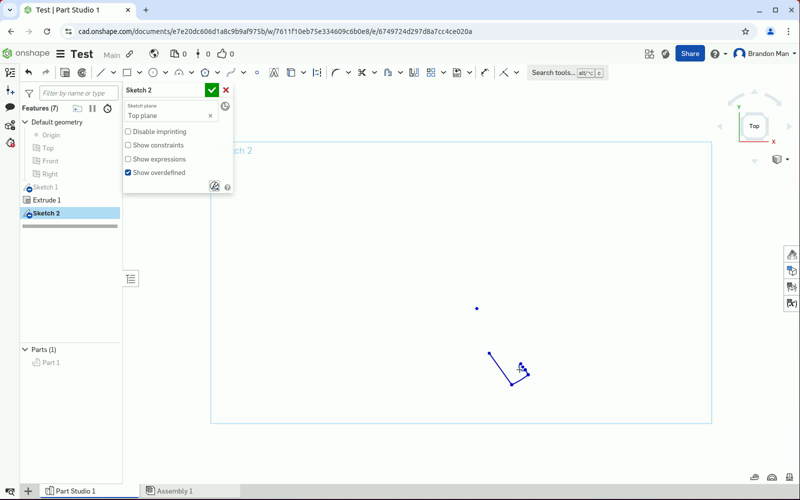
mouse_move(520, 363)
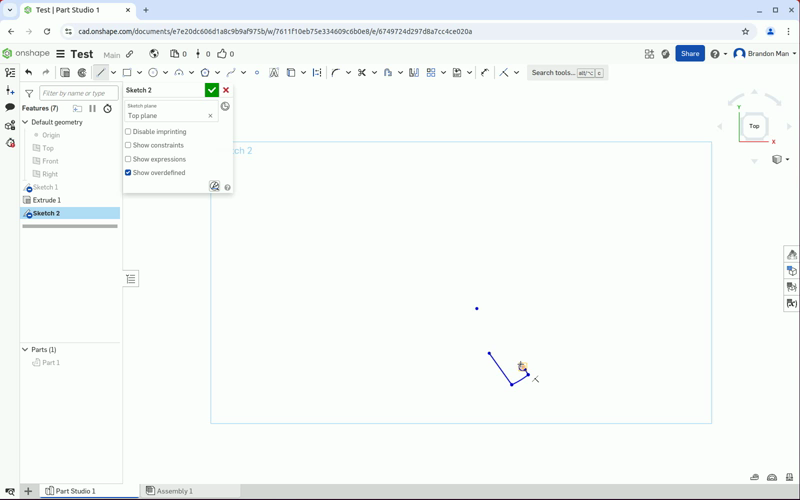
scroll(6)
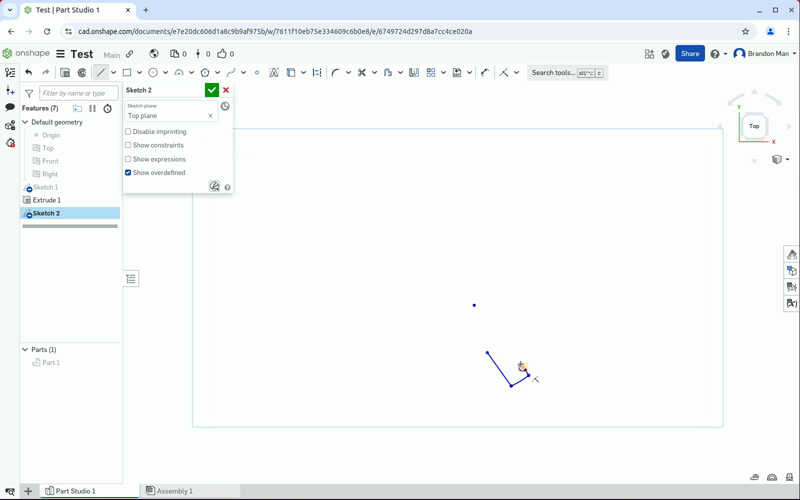
scroll(6)
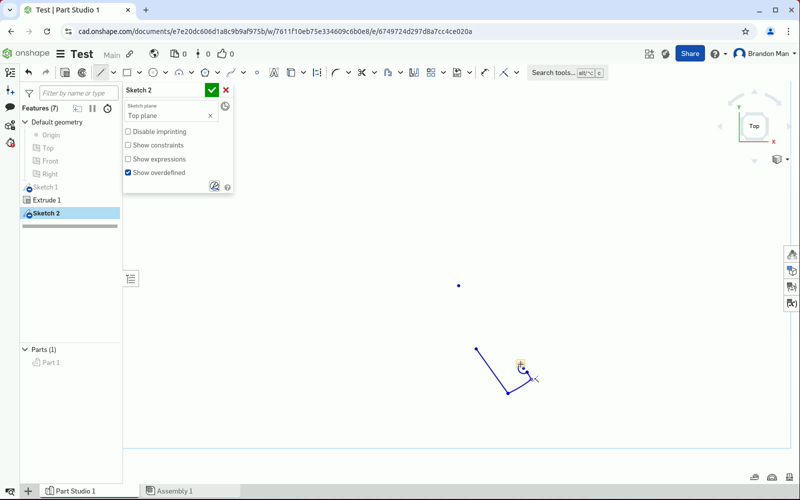
scroll(6)
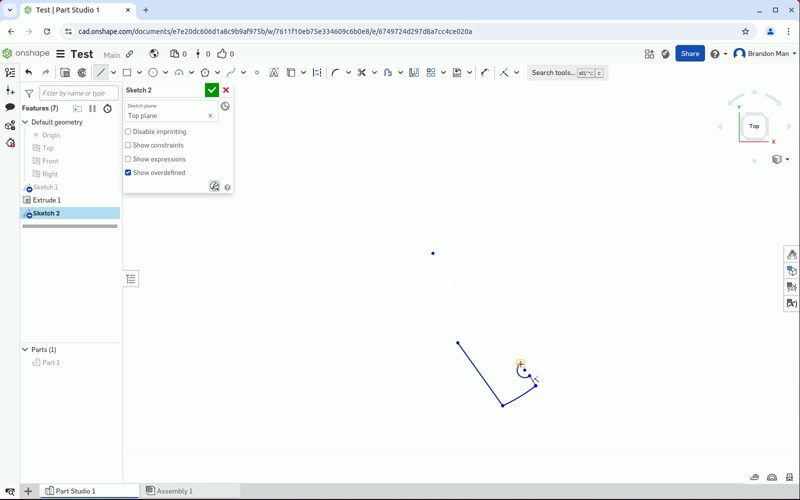
scroll(6)
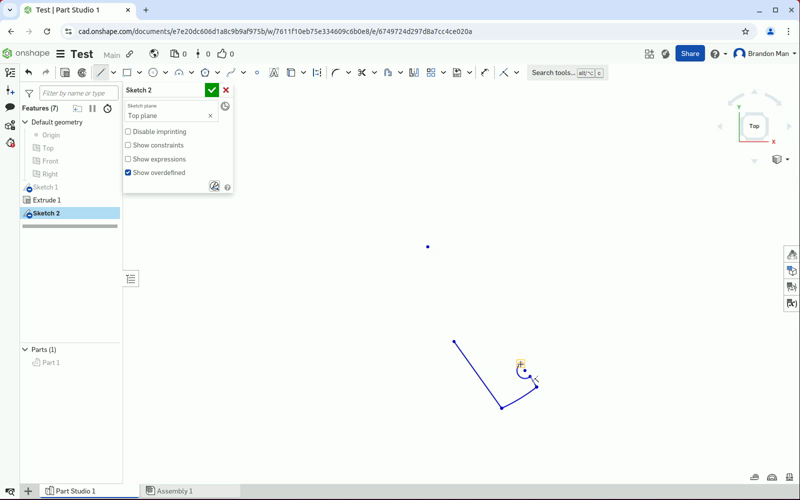
scroll(6)
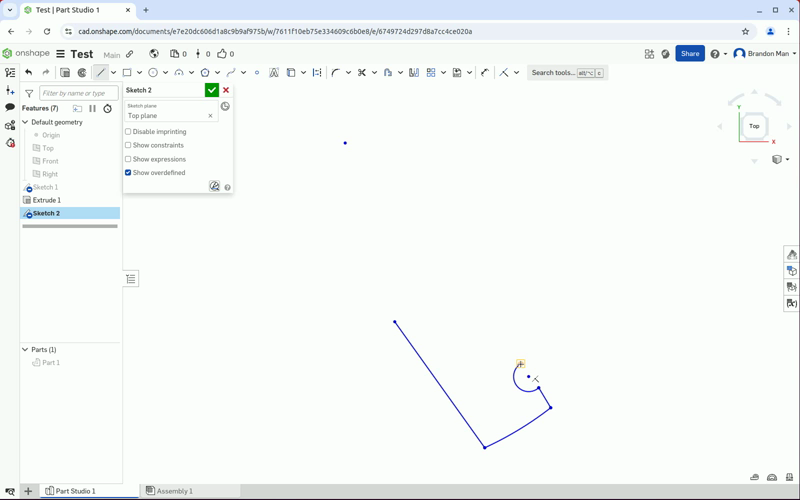
scroll(6)
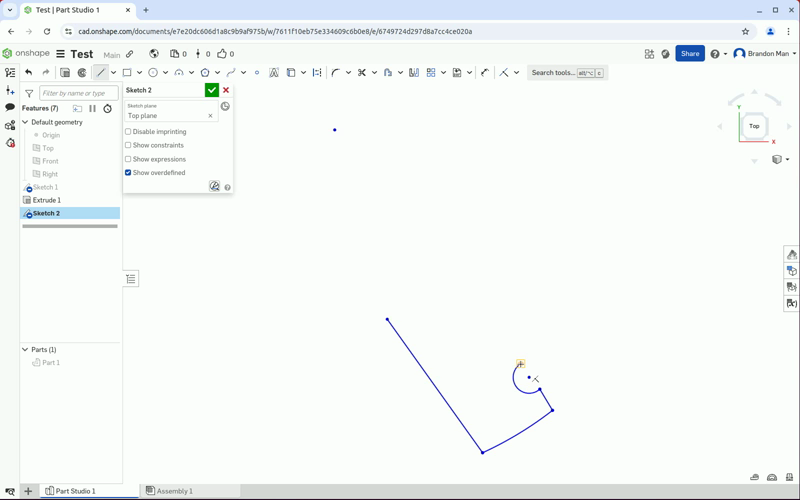
scroll(6)
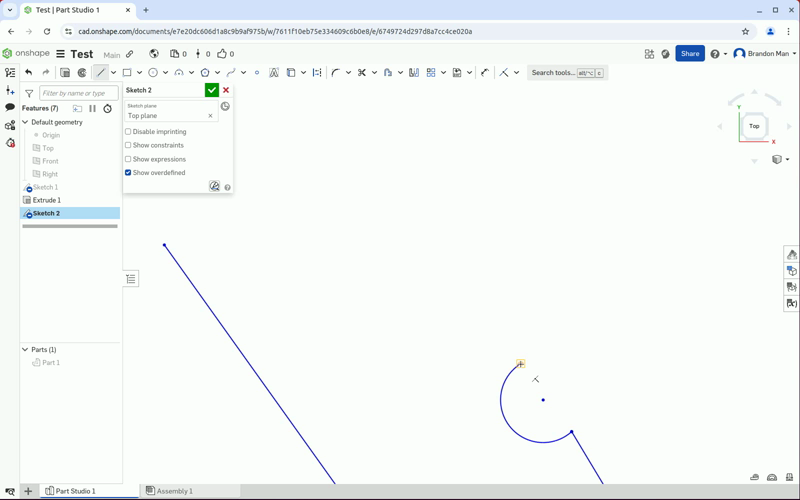
click(520, 363)
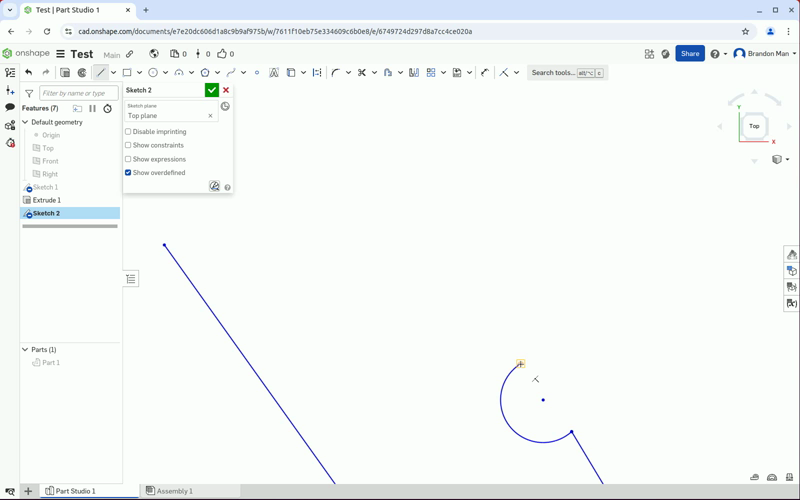
scroll(-6)
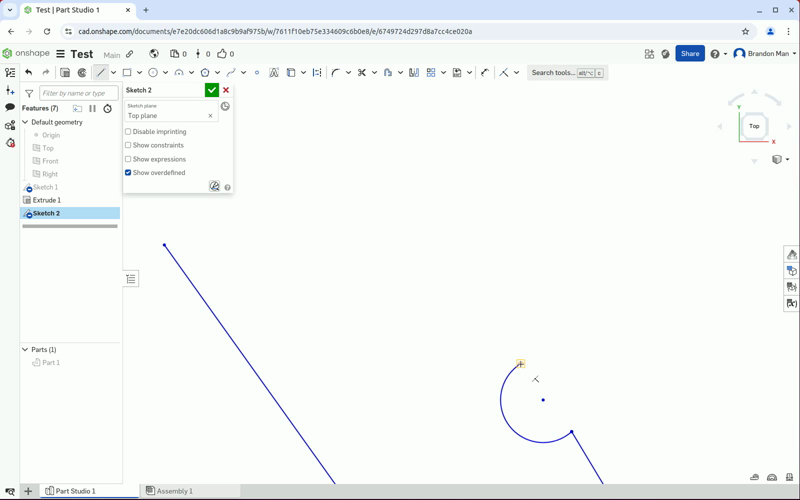
scroll(-6)
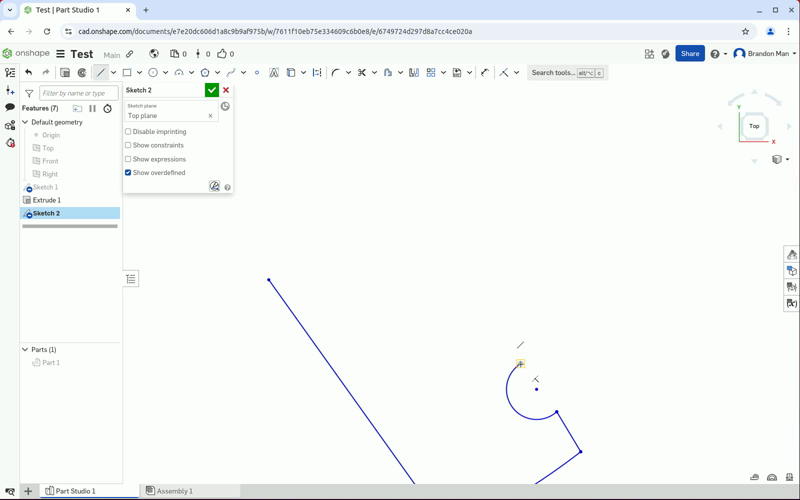
scroll(-6)
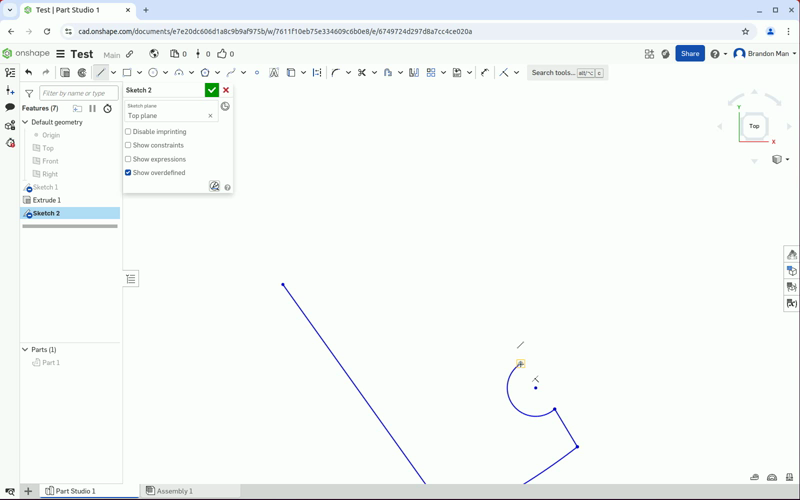
scroll(-6)
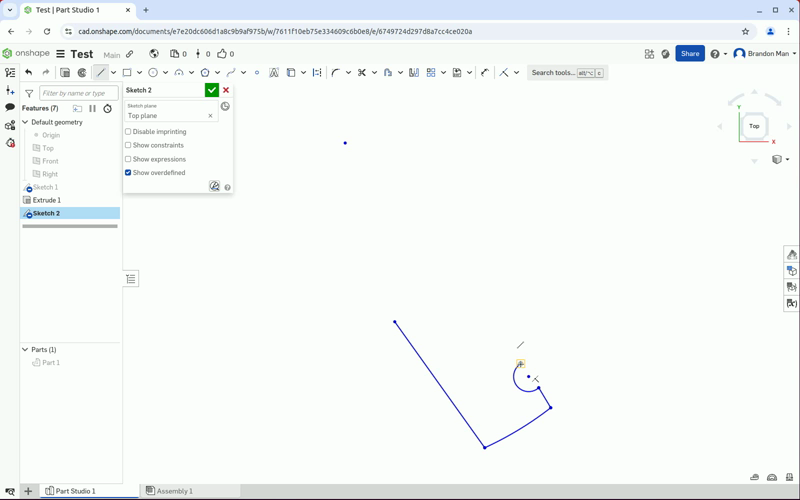
scroll(-6)
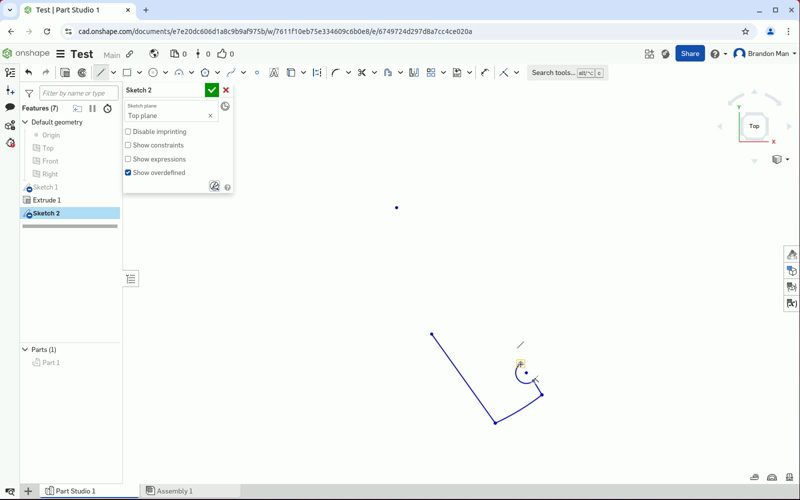
scroll(-6)
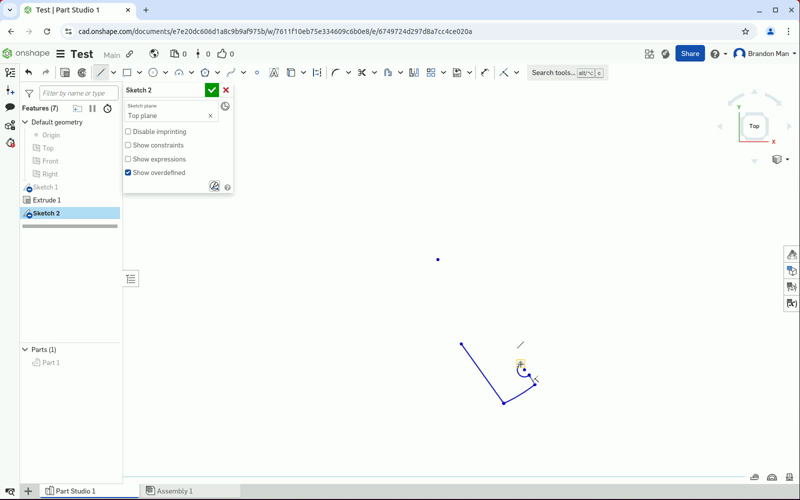
scroll(-6)
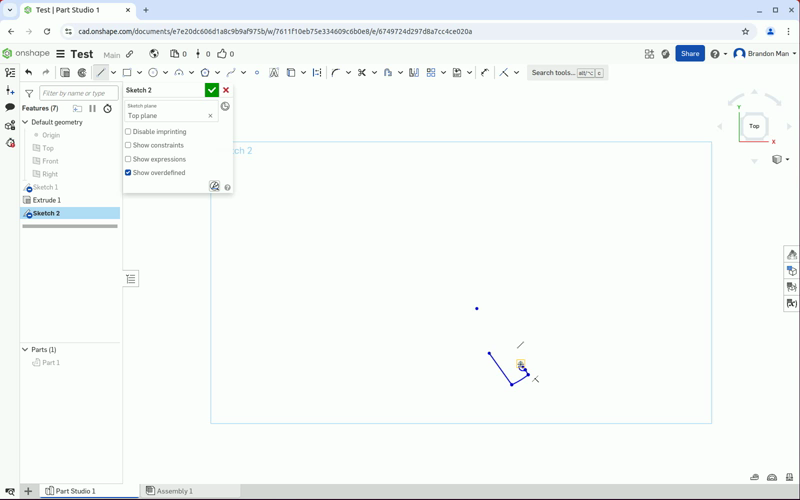
key_down(shift)
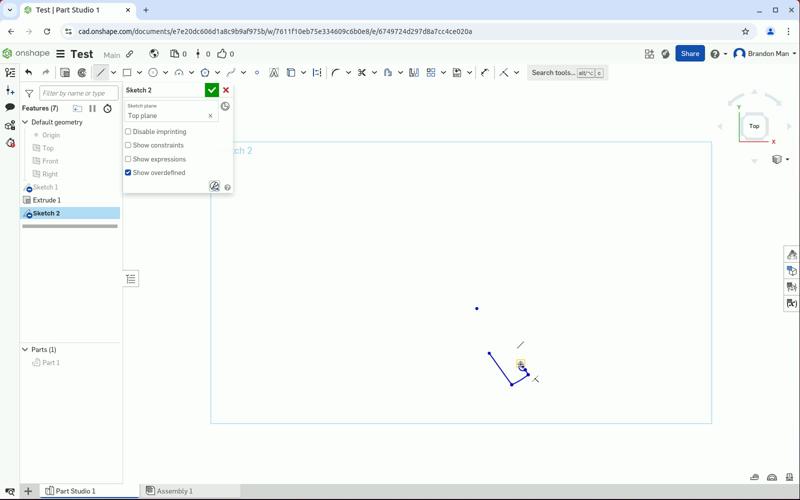
mouse_move(550, 363)
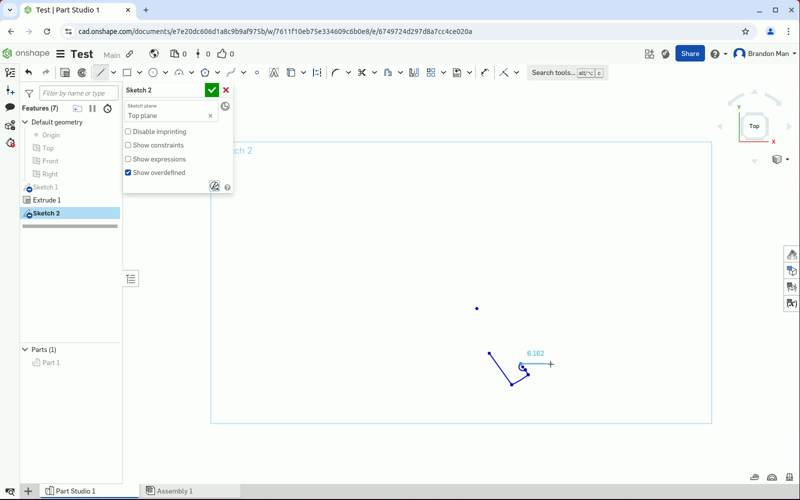
mouse_move(513, 354)
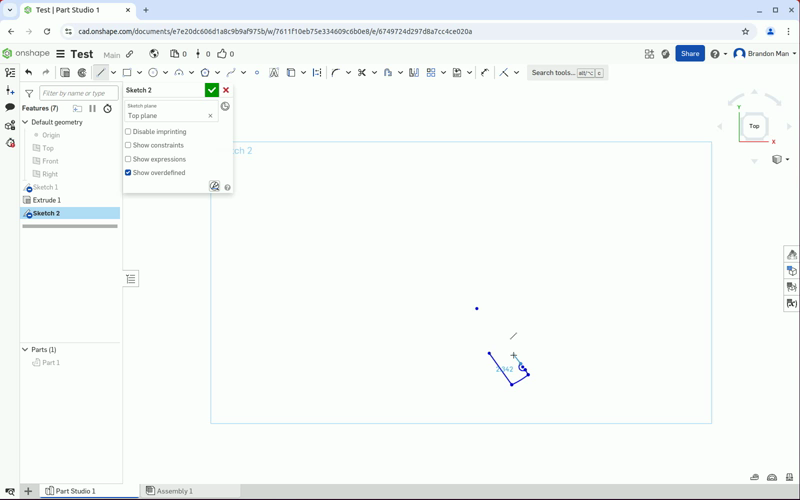
click(513, 354)
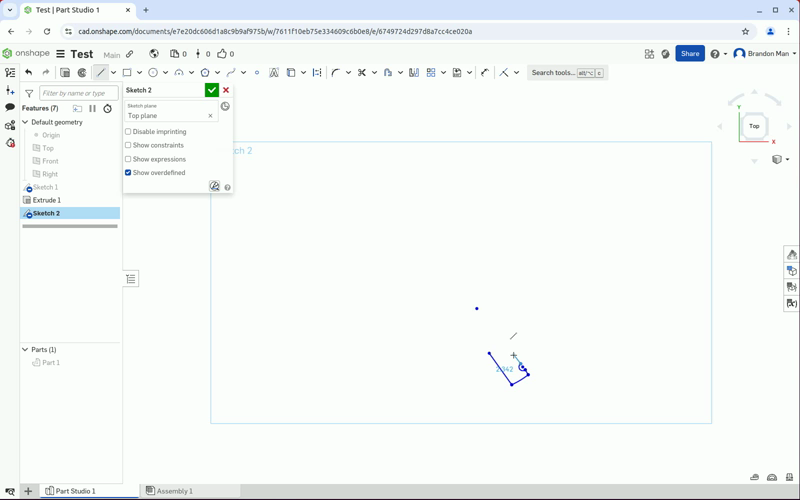
key_up(shift)
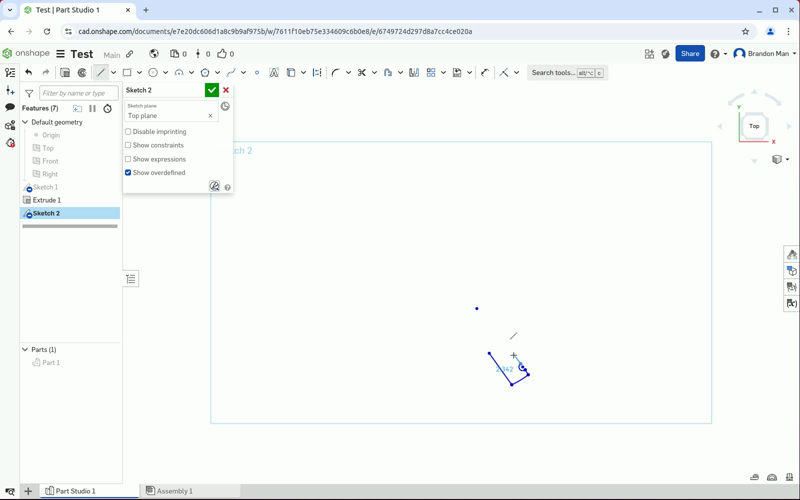
key(esc)
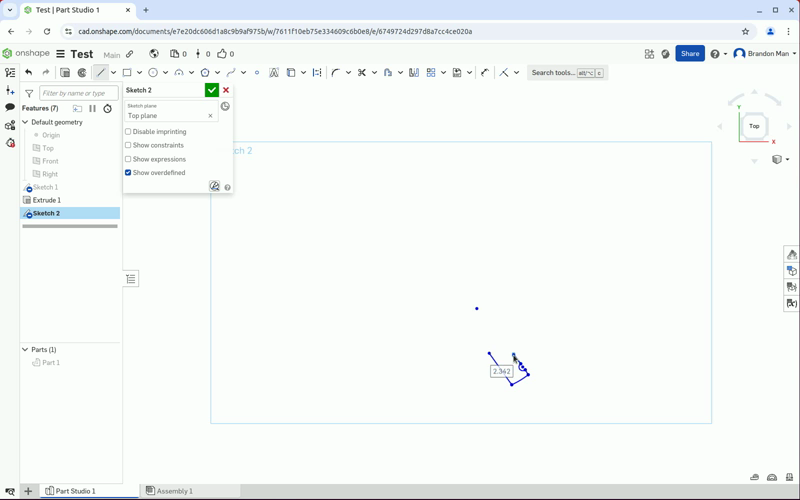
key(a)
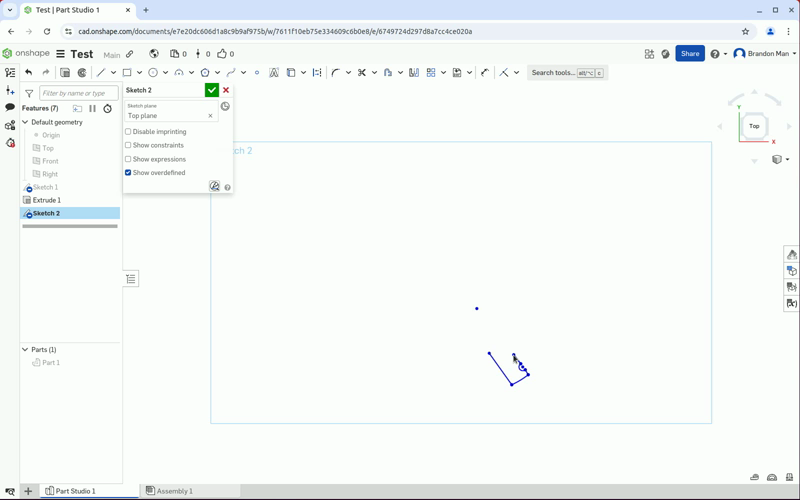
mouse_move(513, 354)
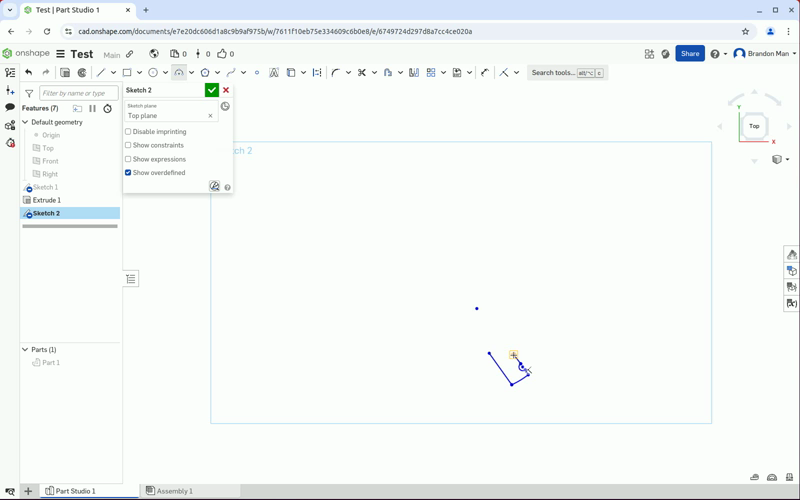
click(513, 354)
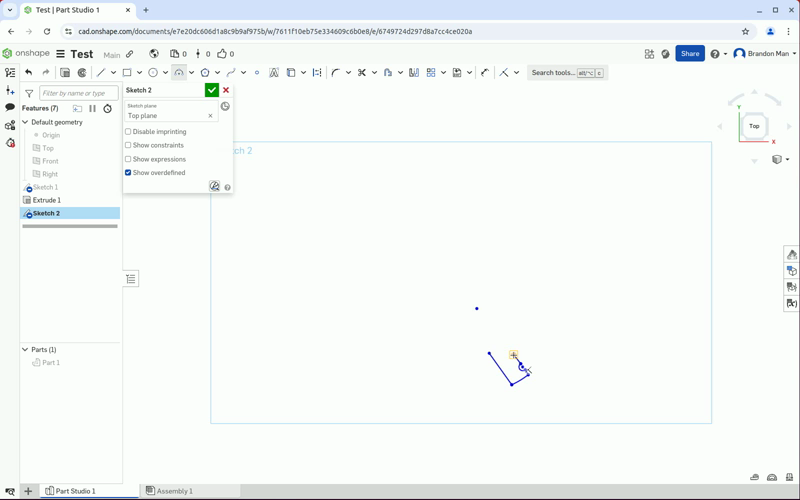
key_down(shift)
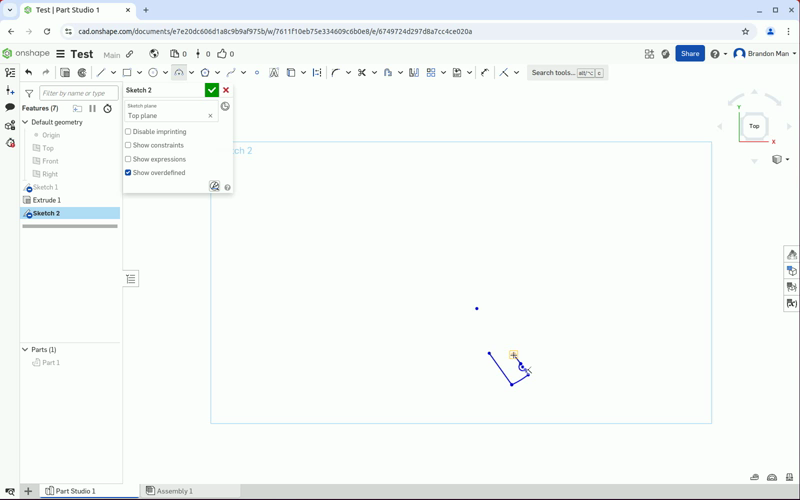
mouse_move(509, 348)
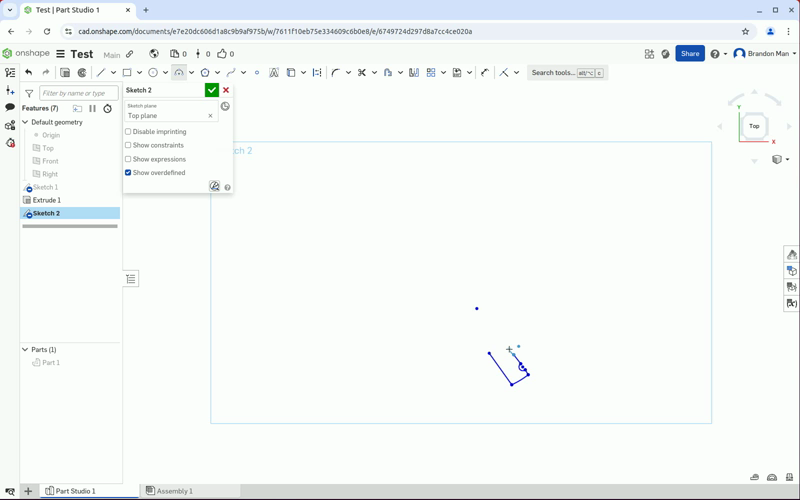
scroll(6)
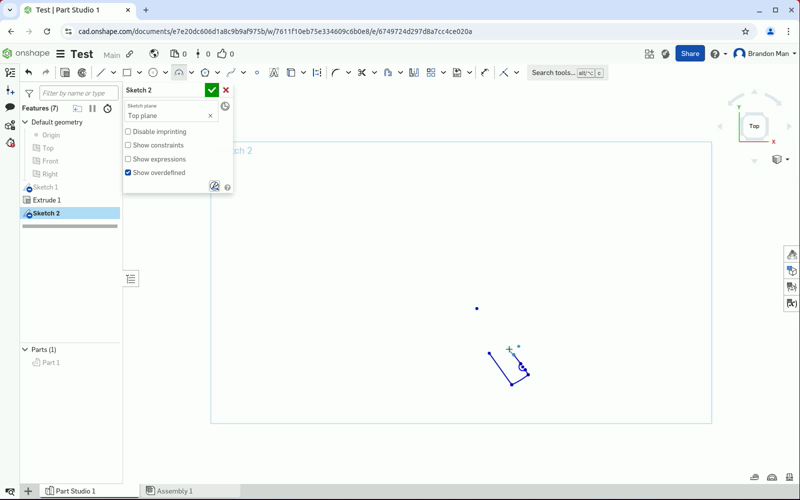
scroll(6)
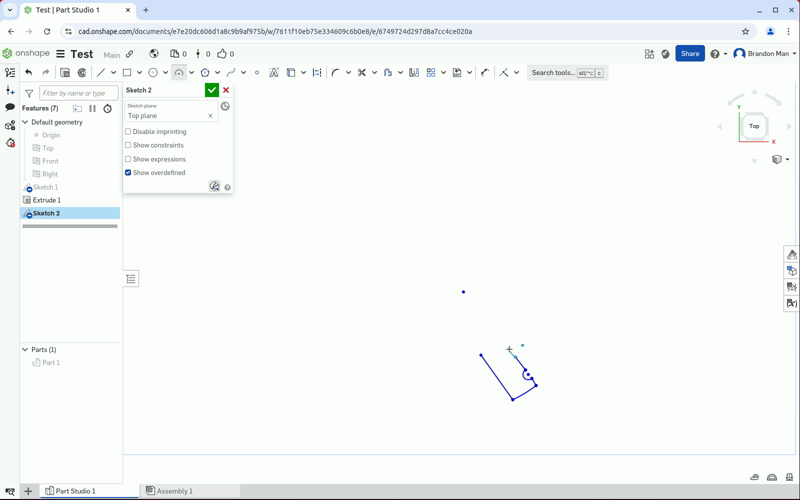
scroll(6)
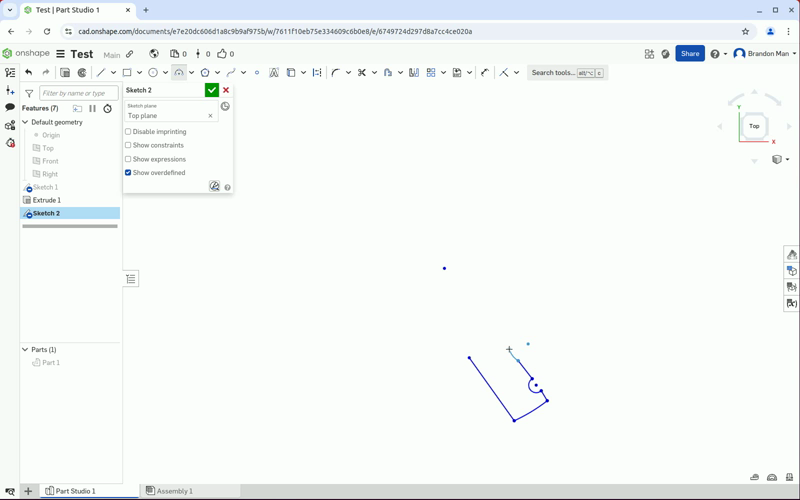
scroll(6)
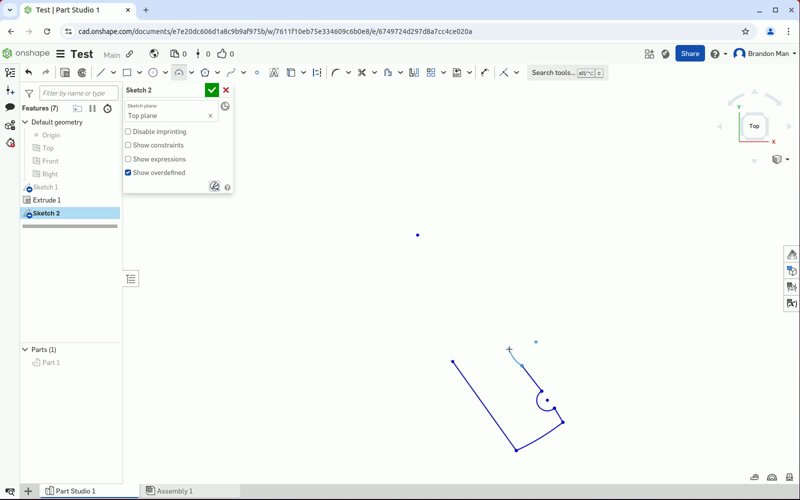
scroll(6)
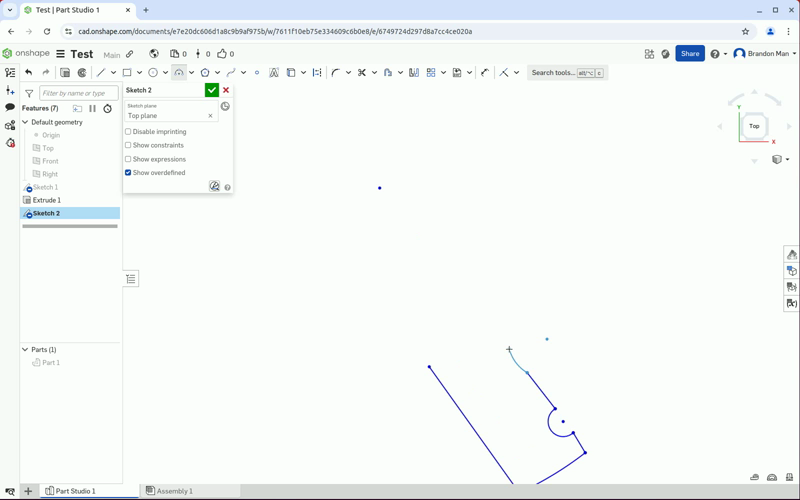
scroll(6)
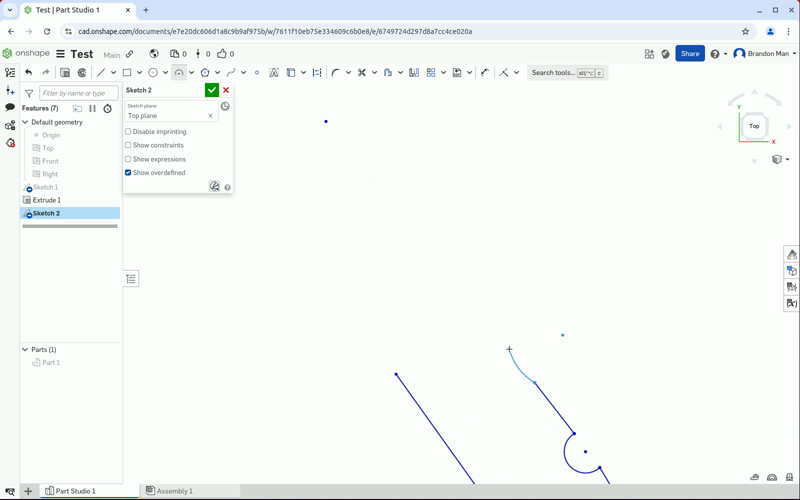
scroll(6)
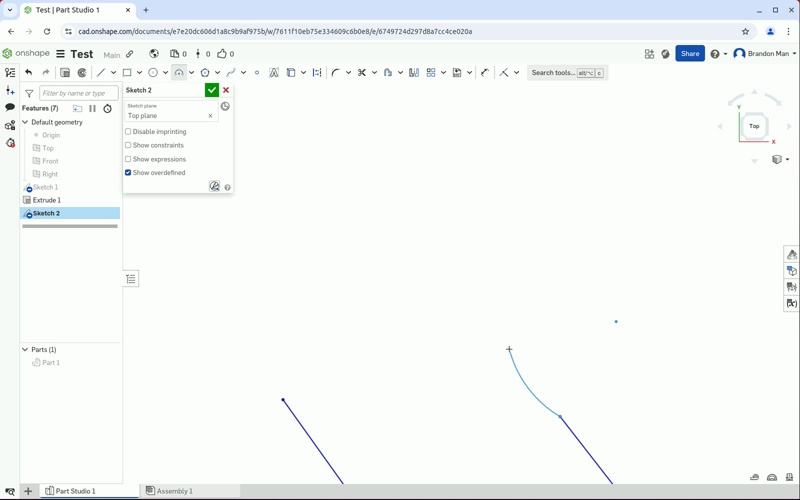
click(509, 348)
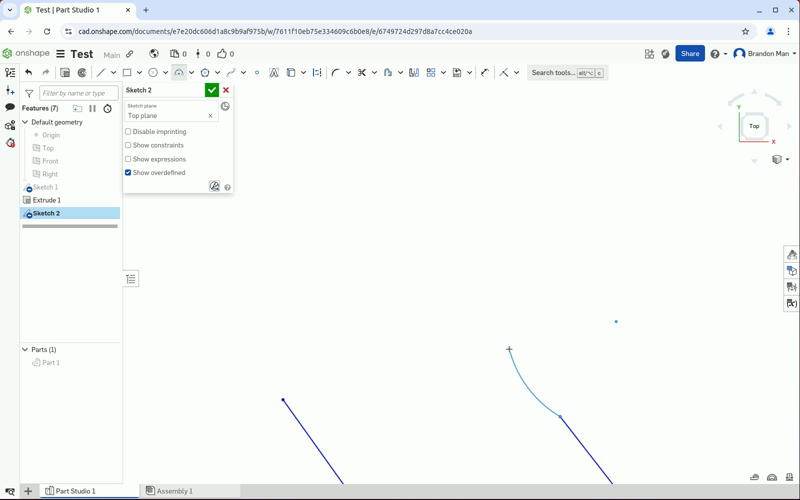
scroll(-6)
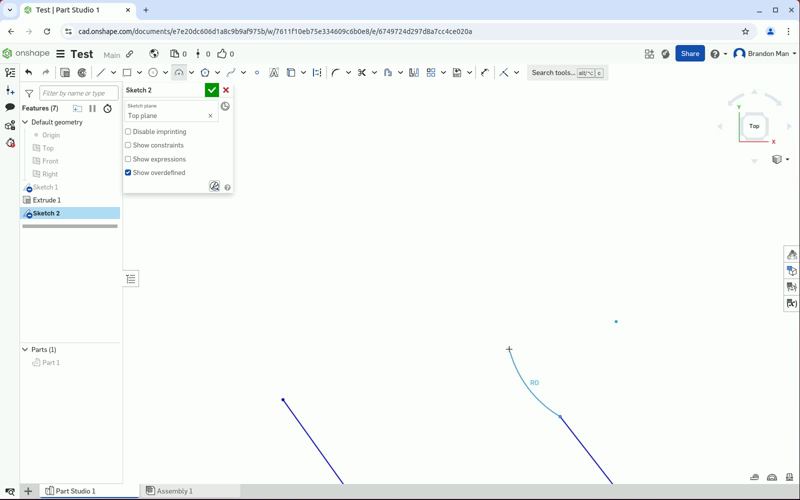
scroll(-6)
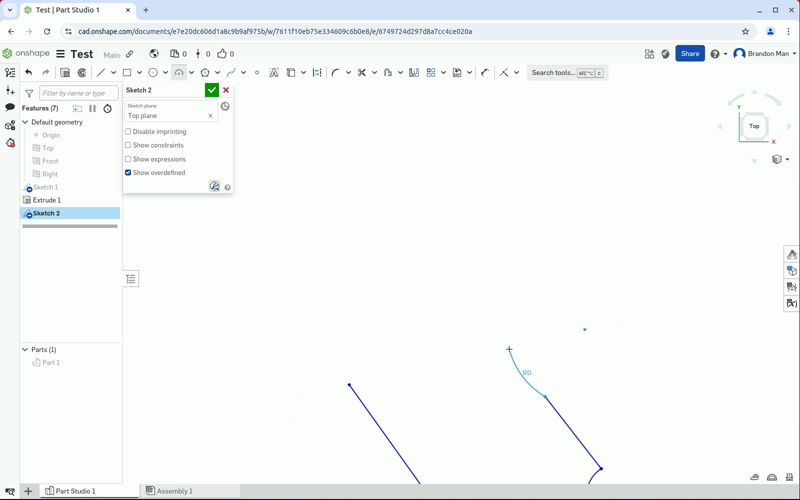
scroll(-6)
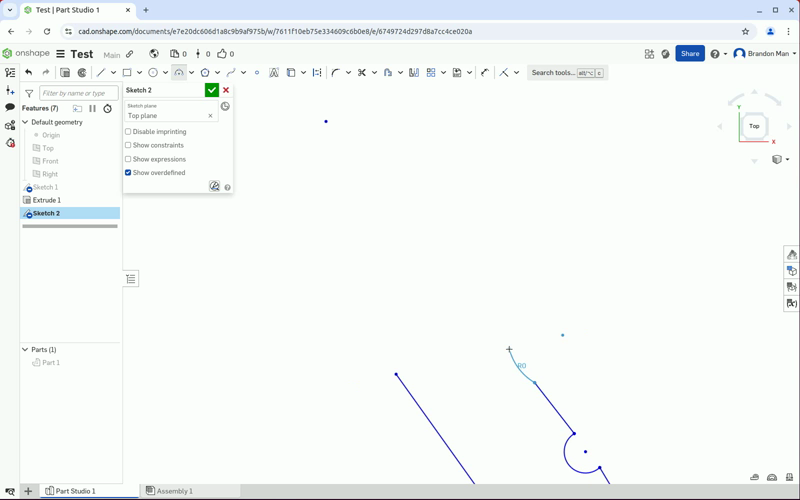
scroll(-6)
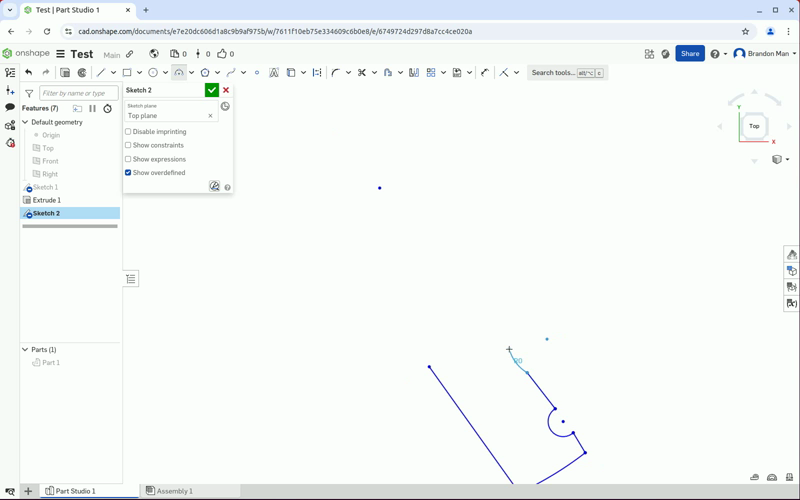
scroll(-6)
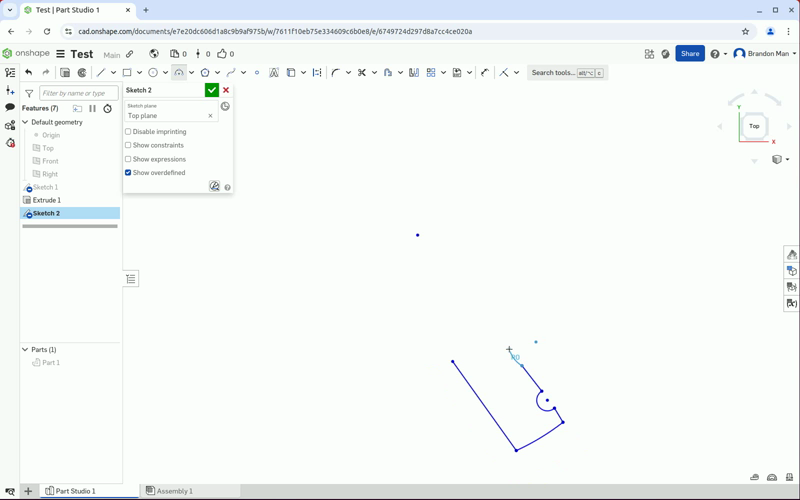
scroll(-6)
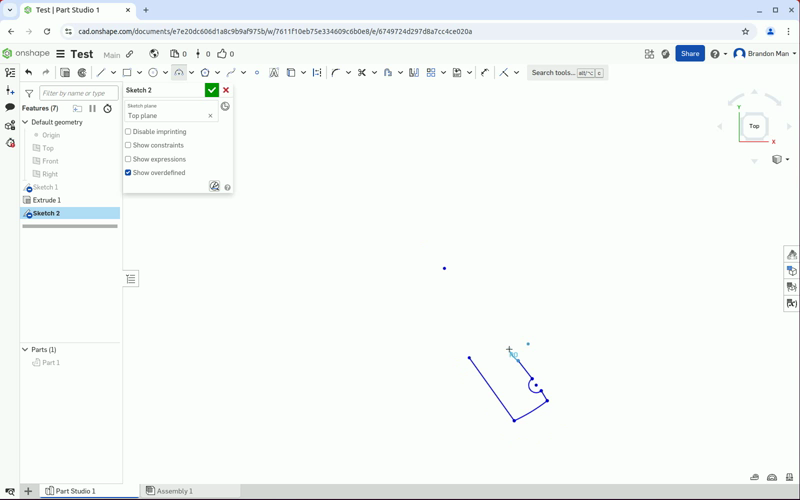
scroll(-6)
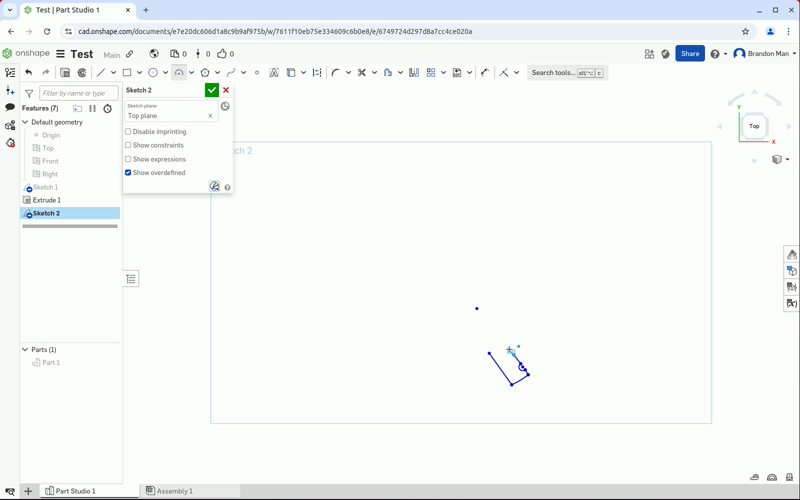
mouse_move(508, 353)
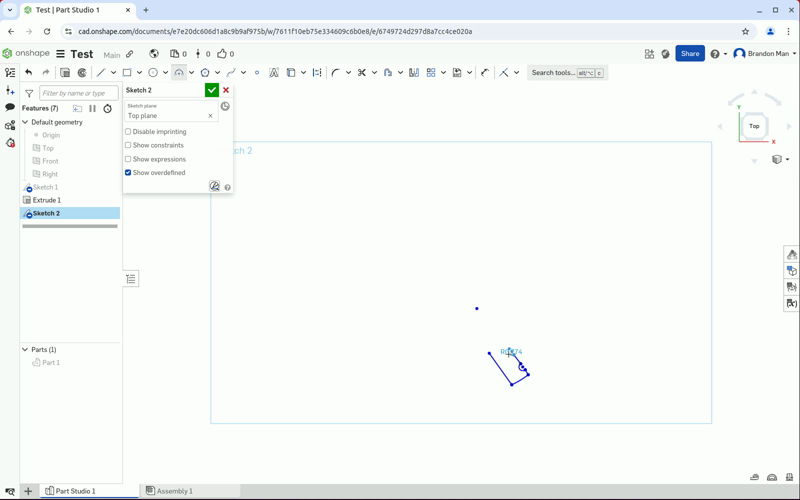
scroll(6)
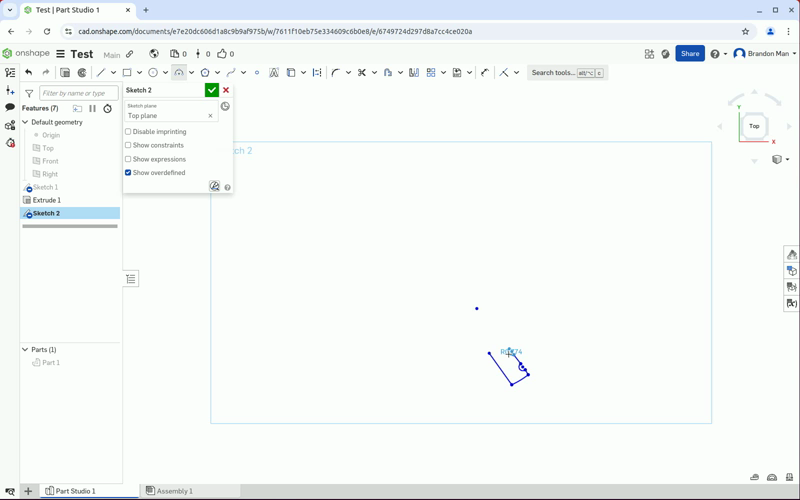
scroll(6)
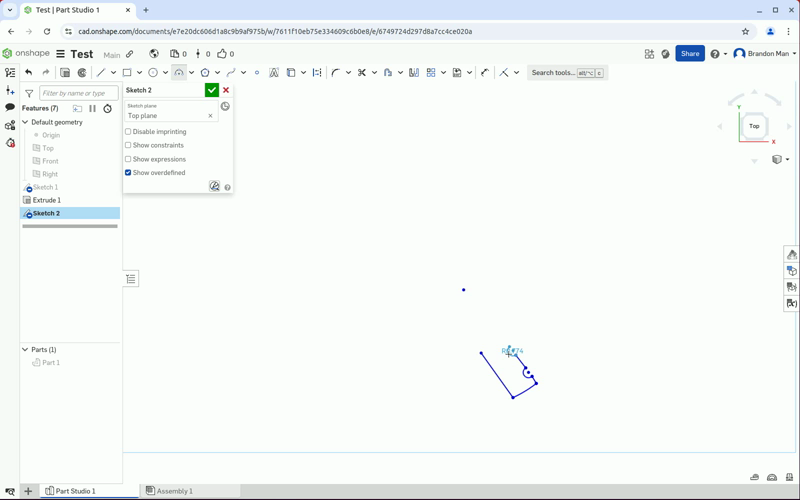
scroll(6)
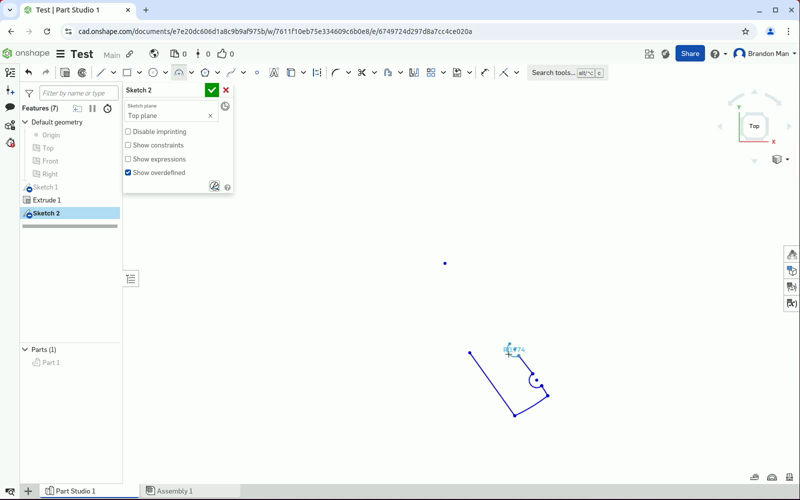
scroll(6)
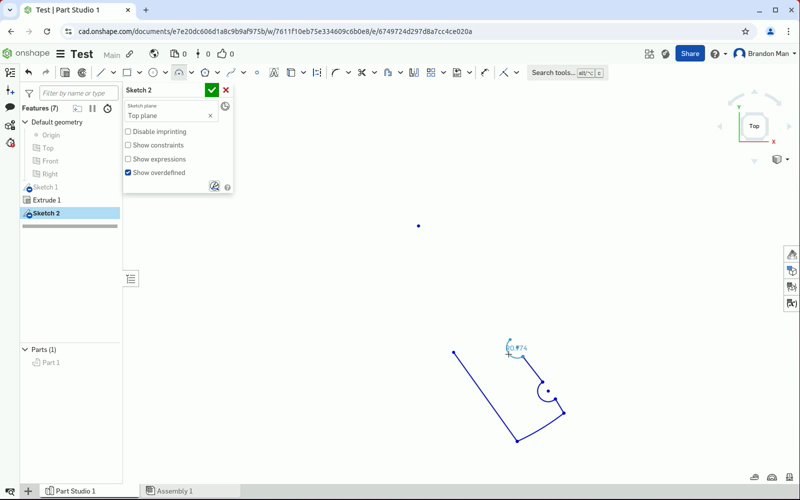
scroll(6)
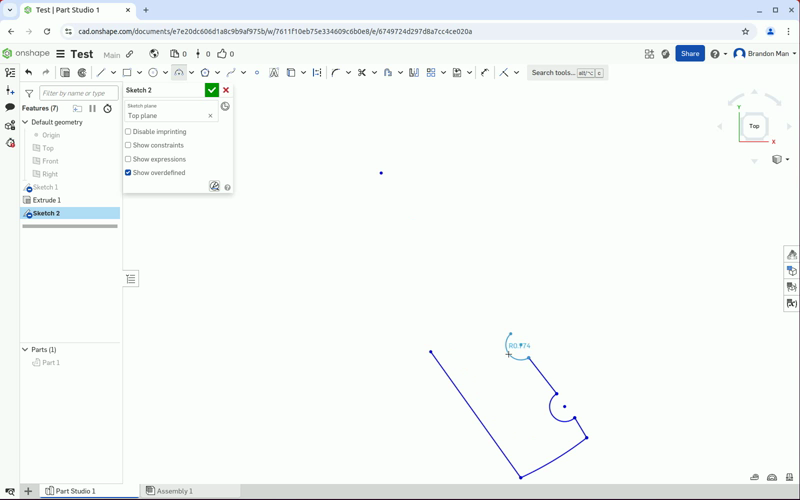
scroll(6)
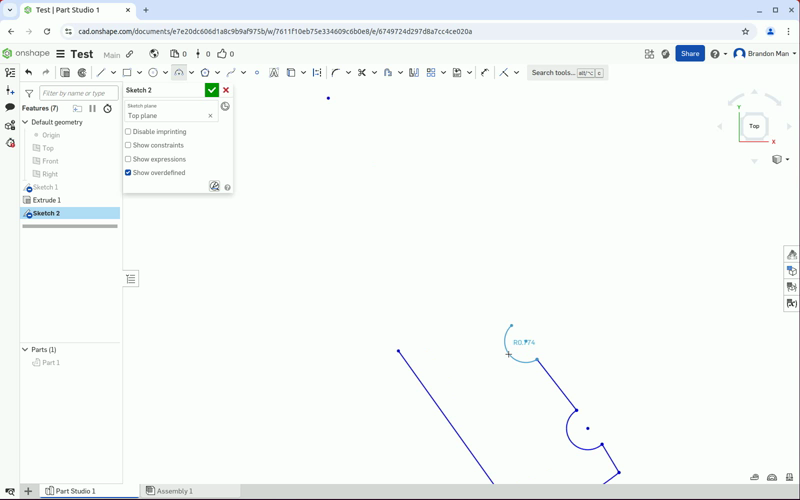
scroll(6)
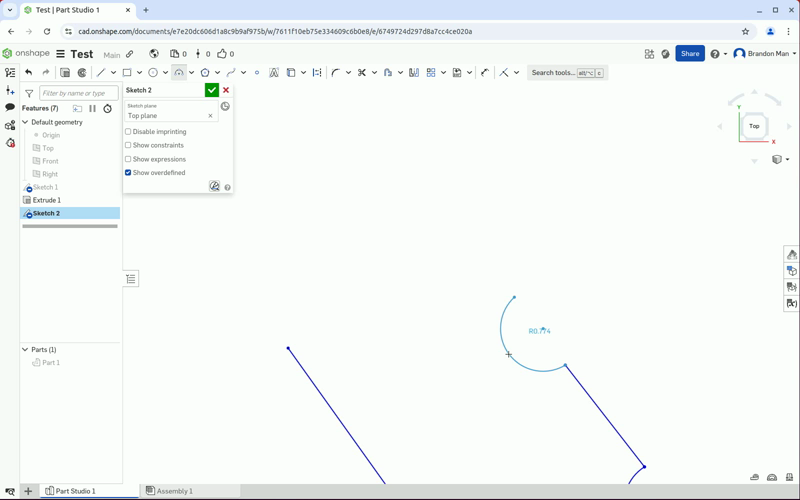
click(508, 353)
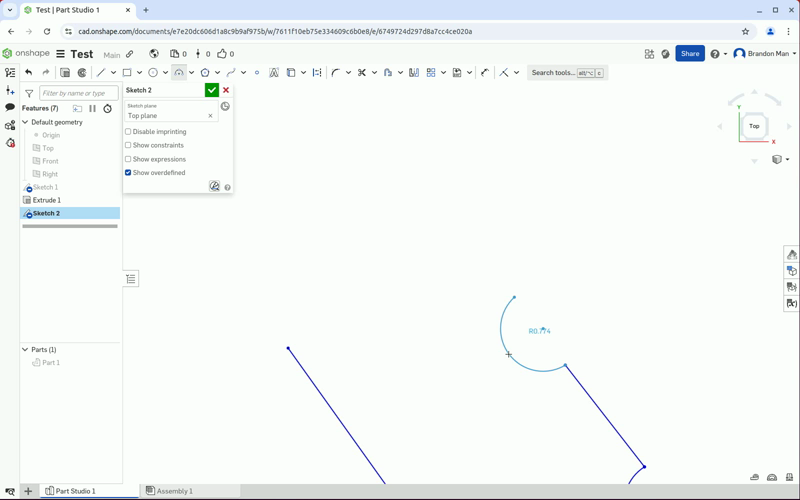
scroll(-6)
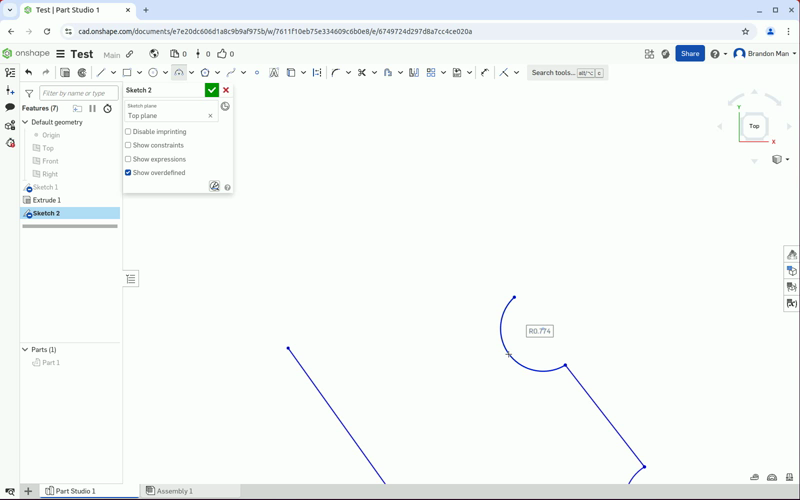
scroll(-6)
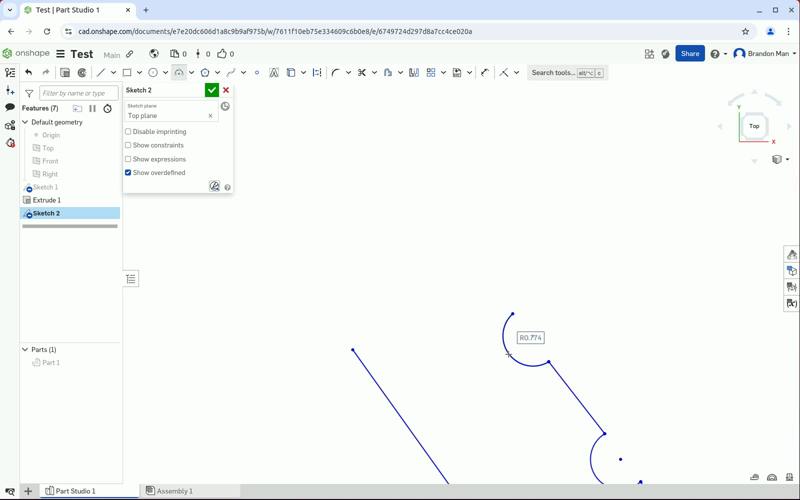
scroll(-6)
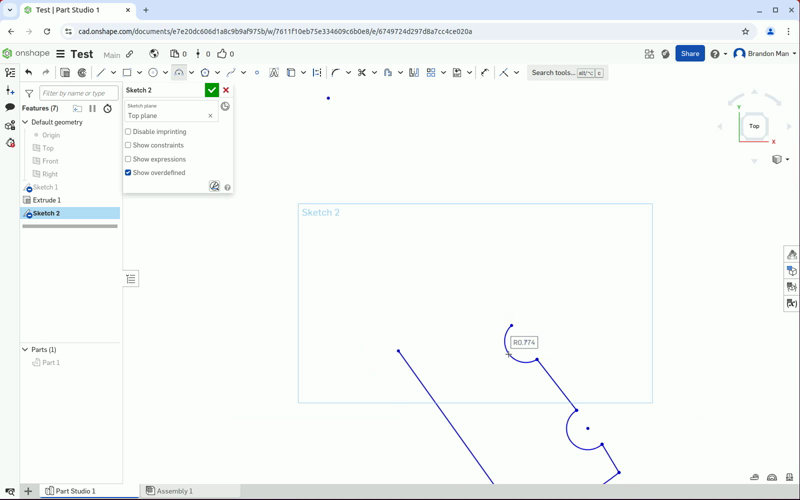
scroll(-6)
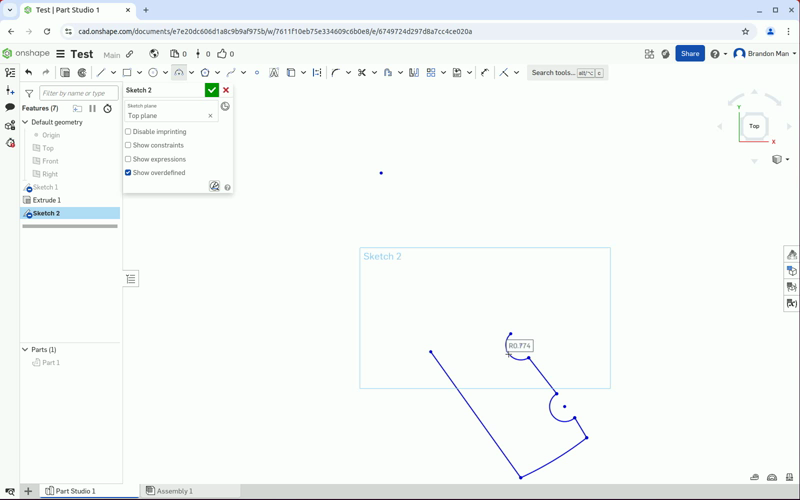
scroll(-6)
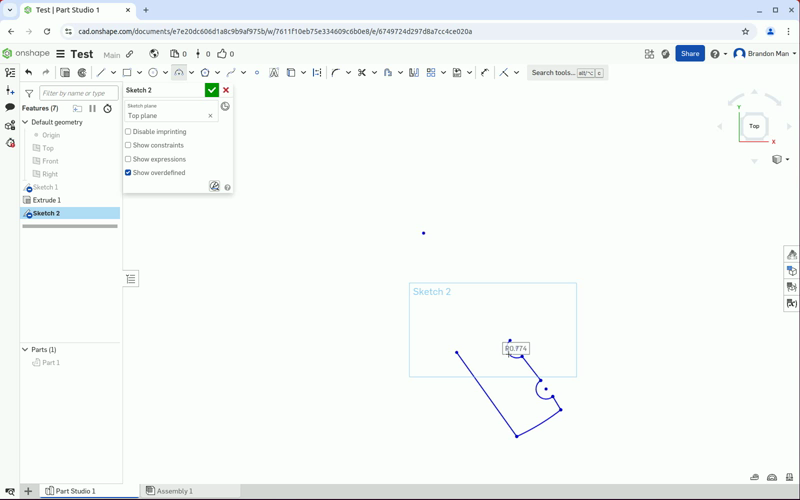
scroll(-6)
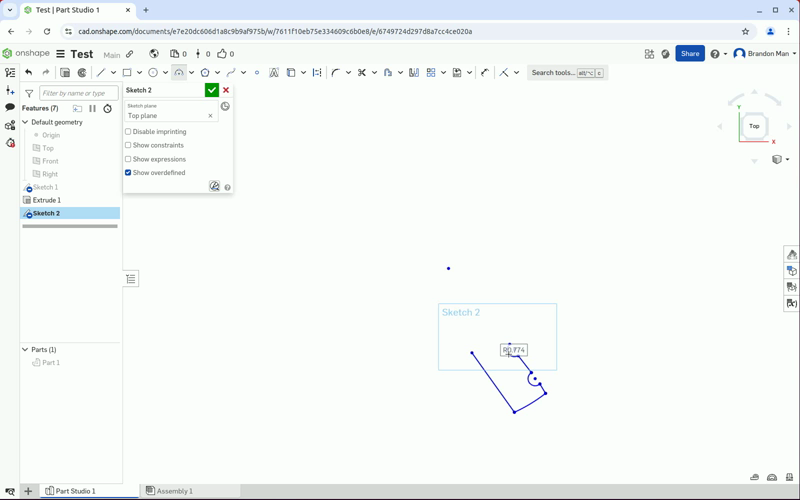
scroll(-6)
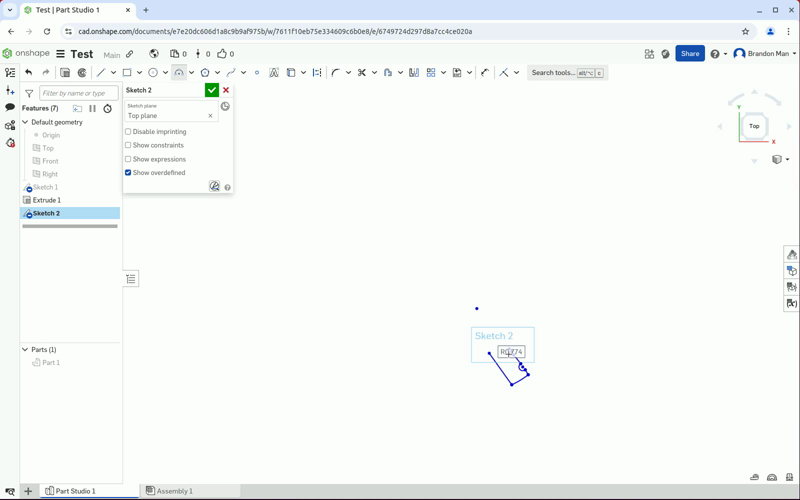
key_up(shift)
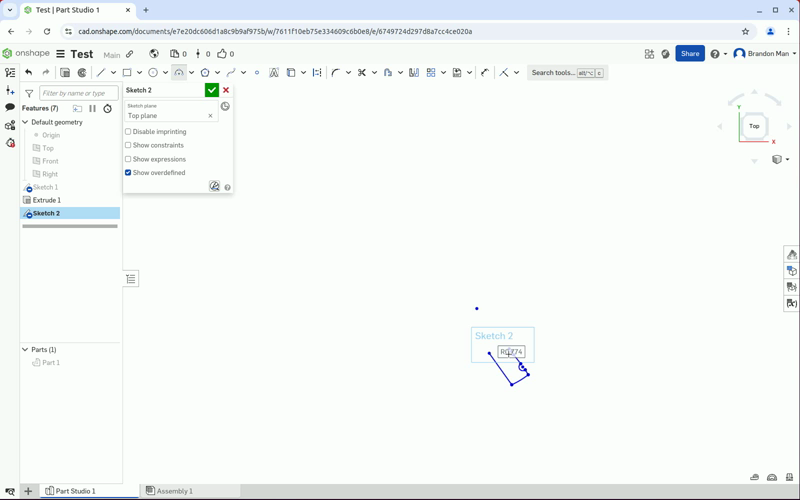
key(esc)
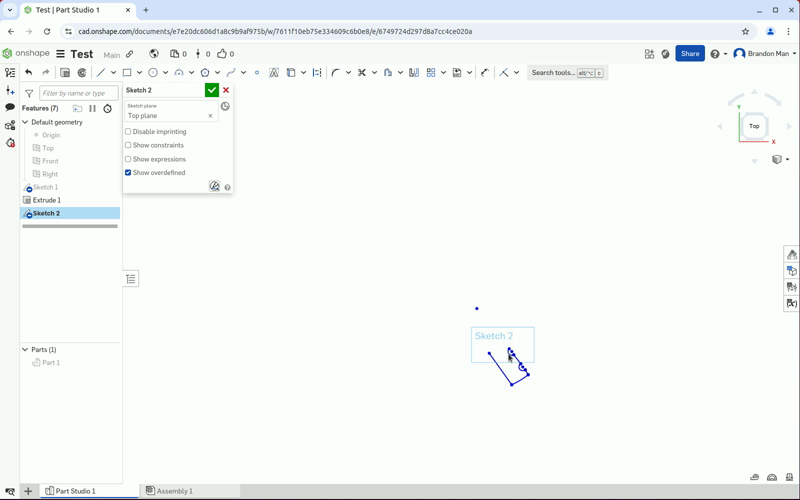
key(l)
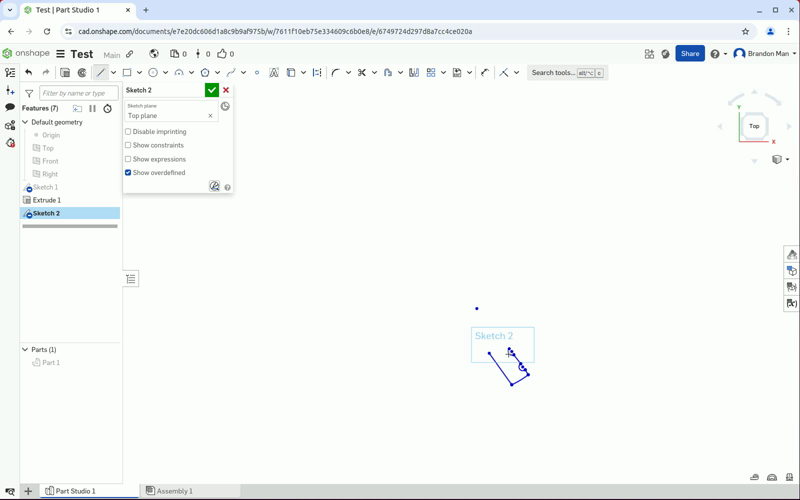
mouse_move(509, 348)
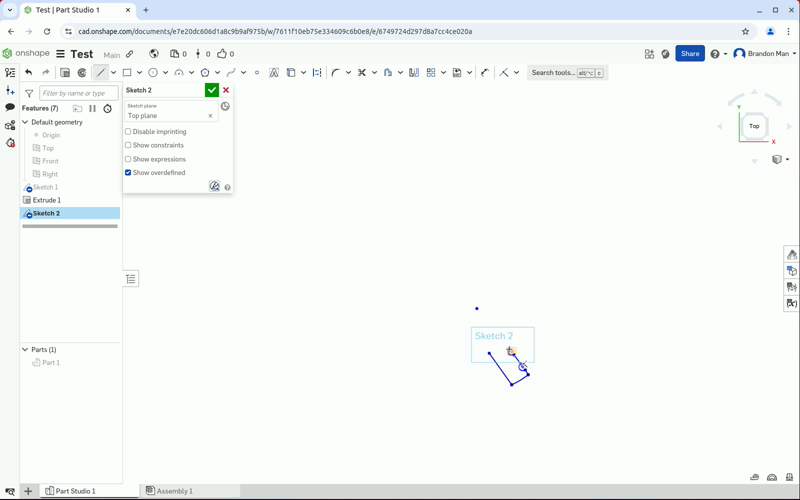
scroll(6)
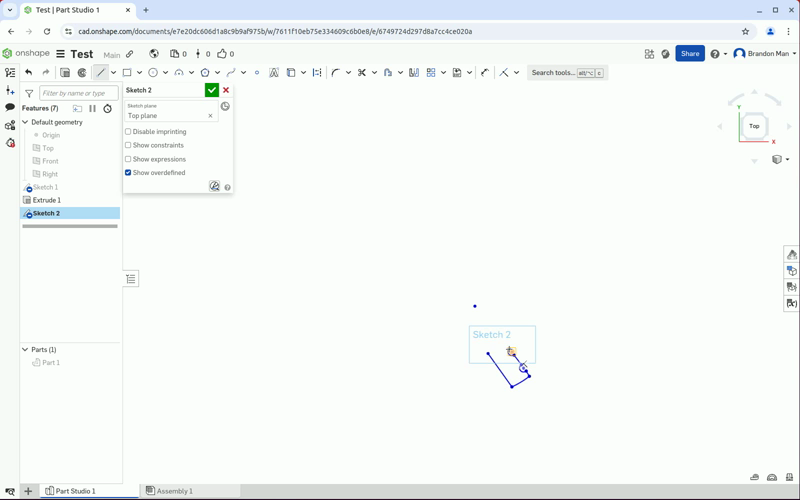
scroll(6)
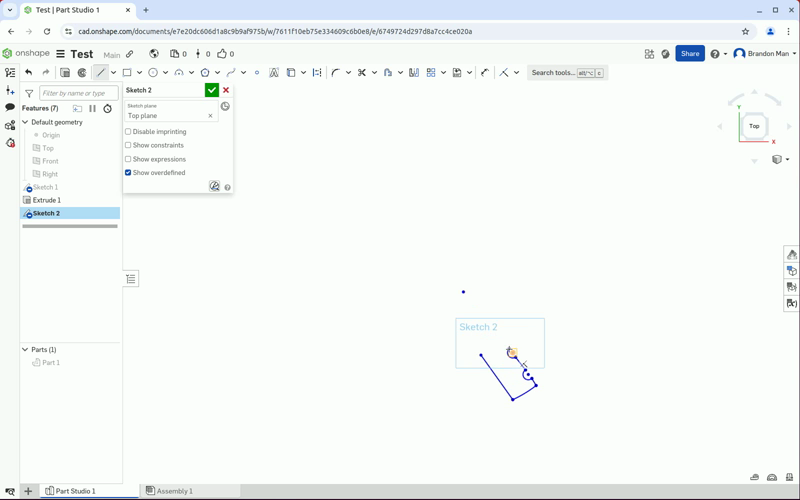
scroll(6)
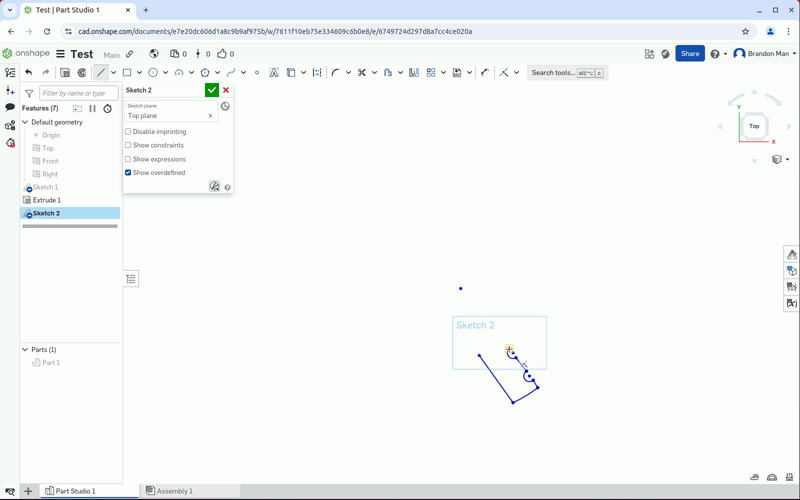
scroll(6)
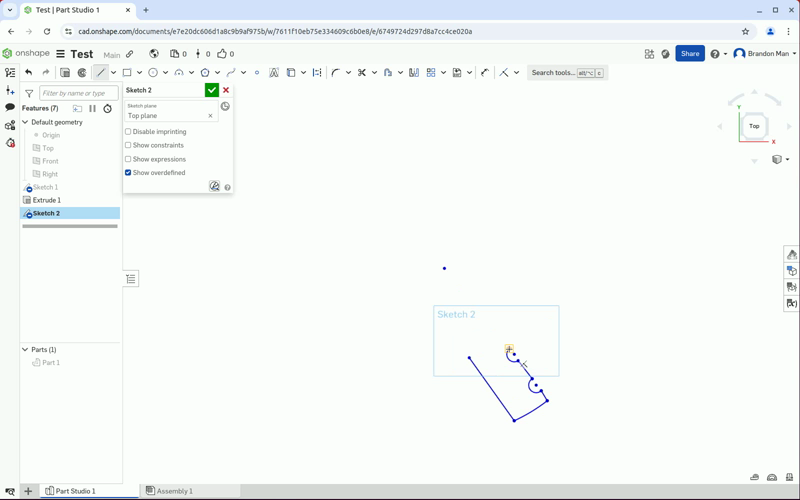
scroll(6)
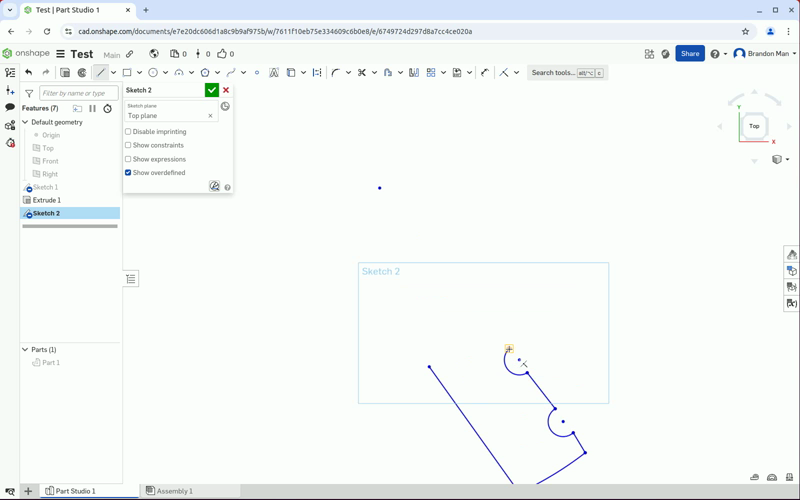
scroll(6)
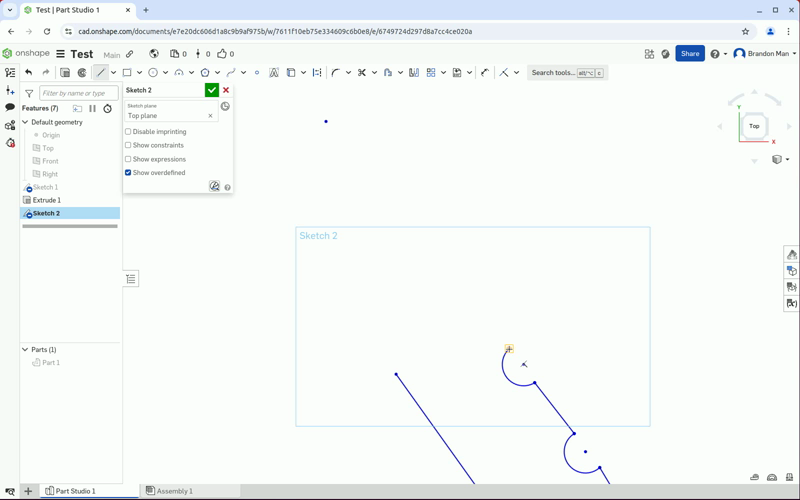
scroll(6)
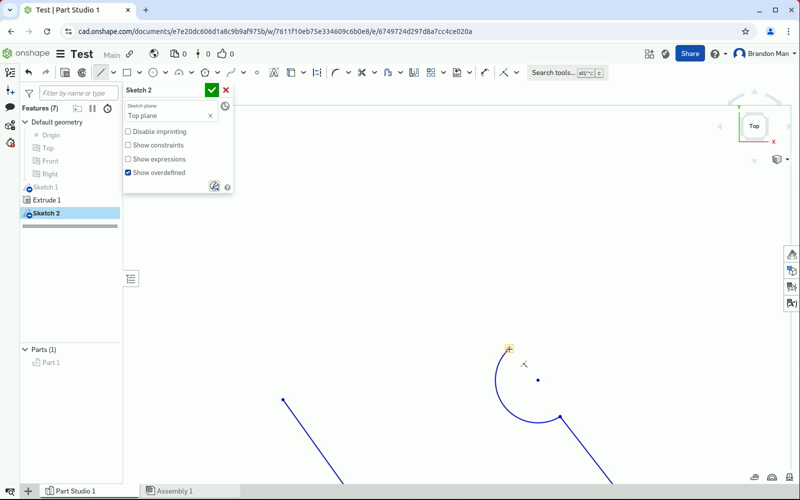
click(509, 348)
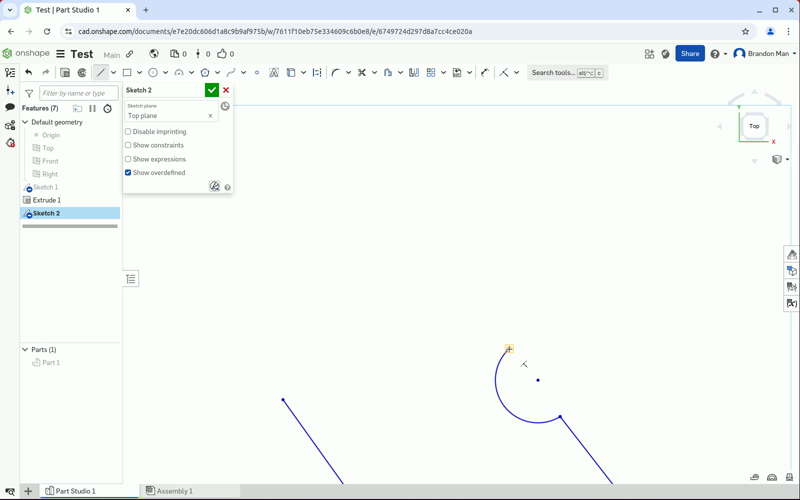
scroll(-6)
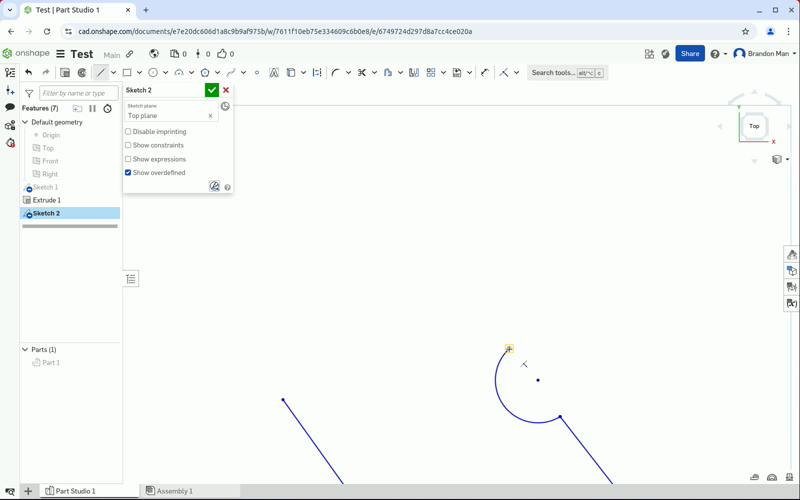
scroll(-6)
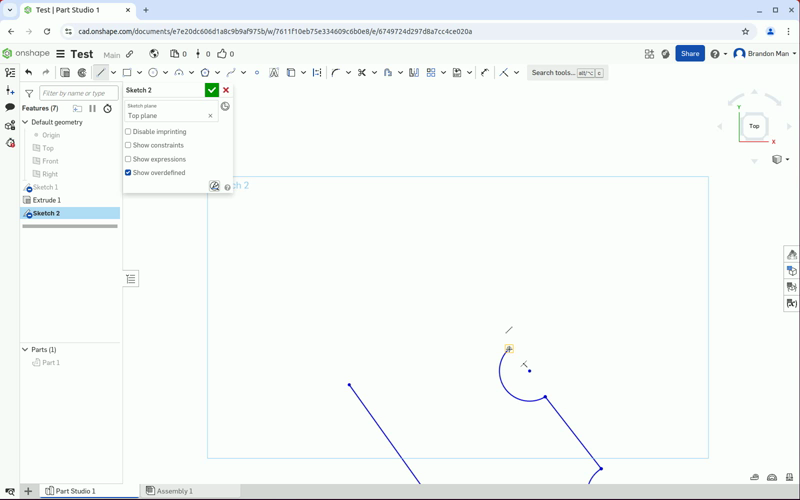
scroll(-6)
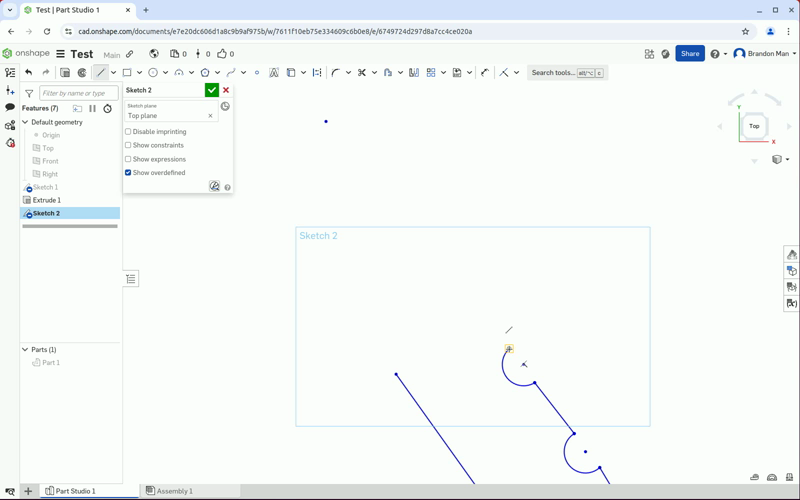
scroll(-6)
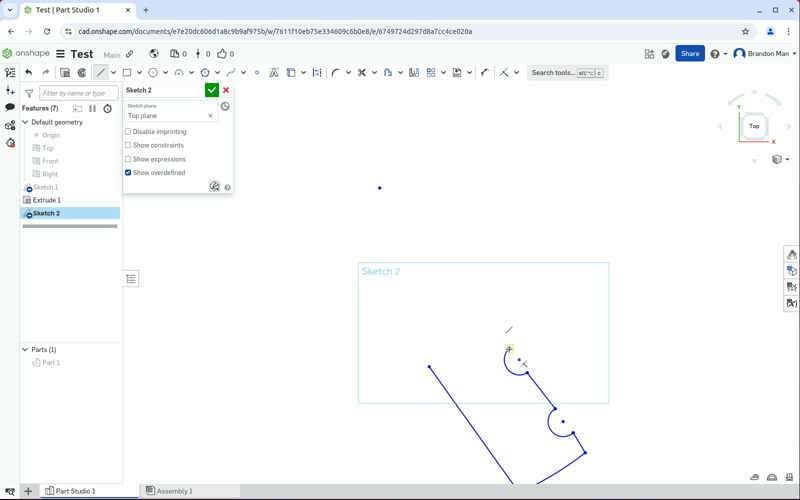
scroll(-6)
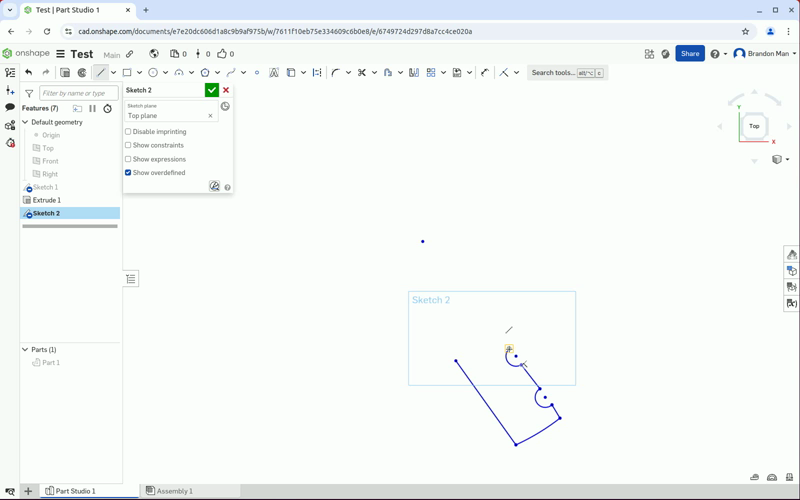
scroll(-6)
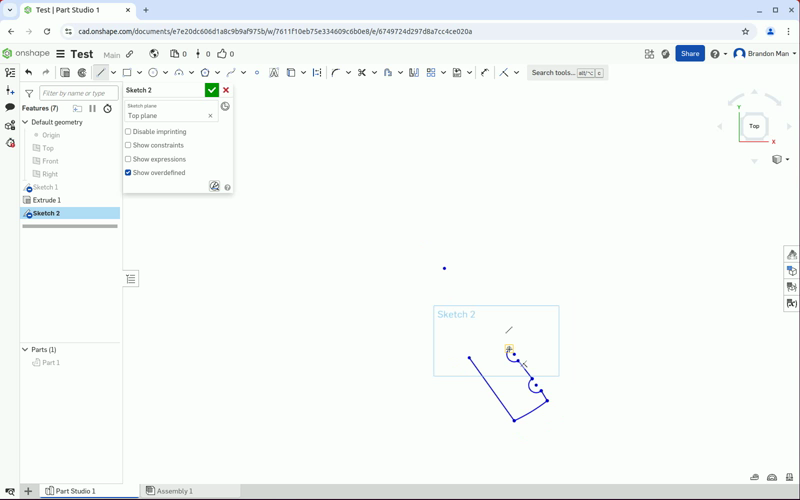
scroll(-6)
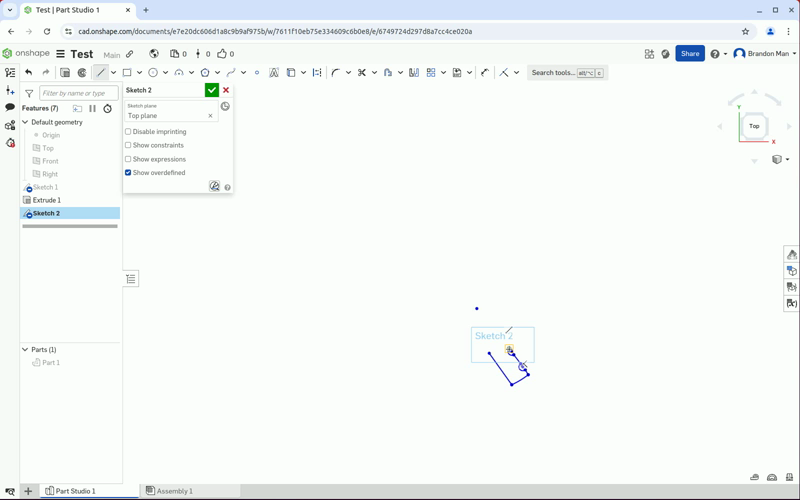
key_down(shift)
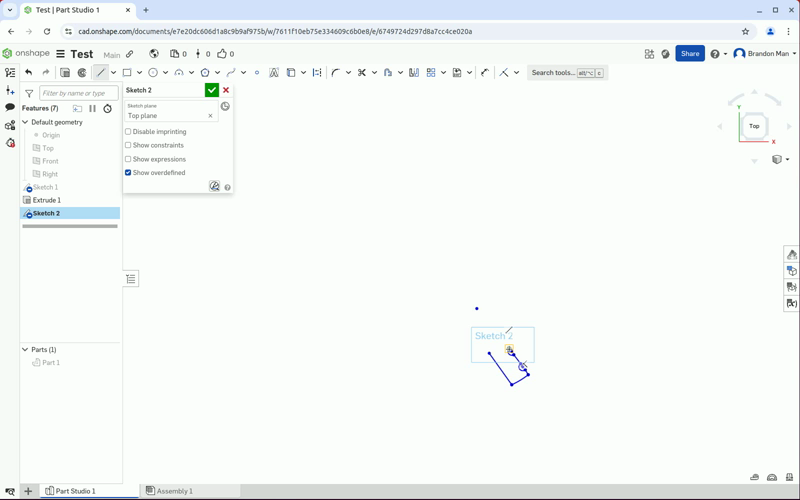
mouse_move(539, 348)
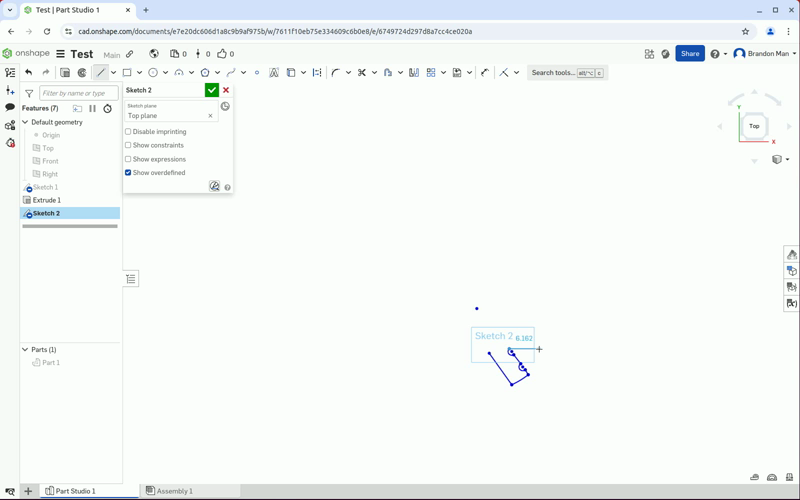
mouse_move(506, 344)
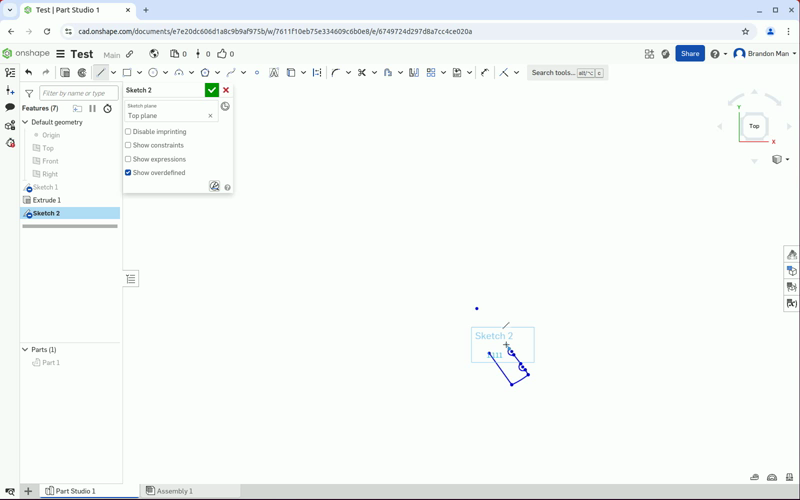
scroll(6)
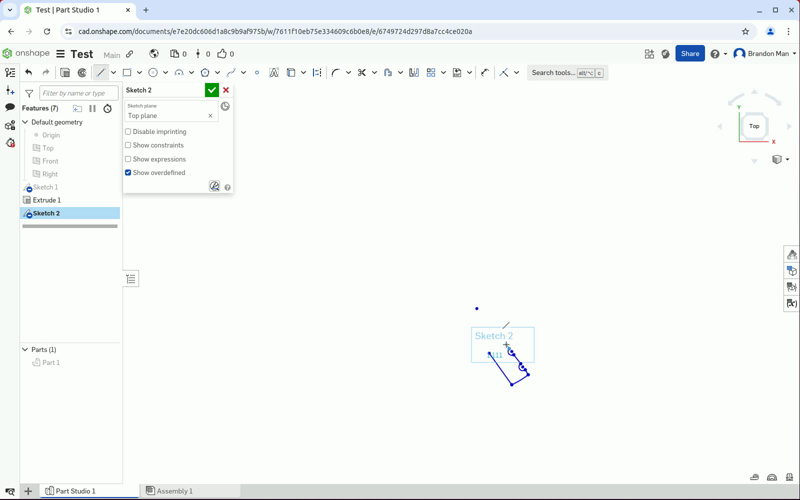
scroll(6)
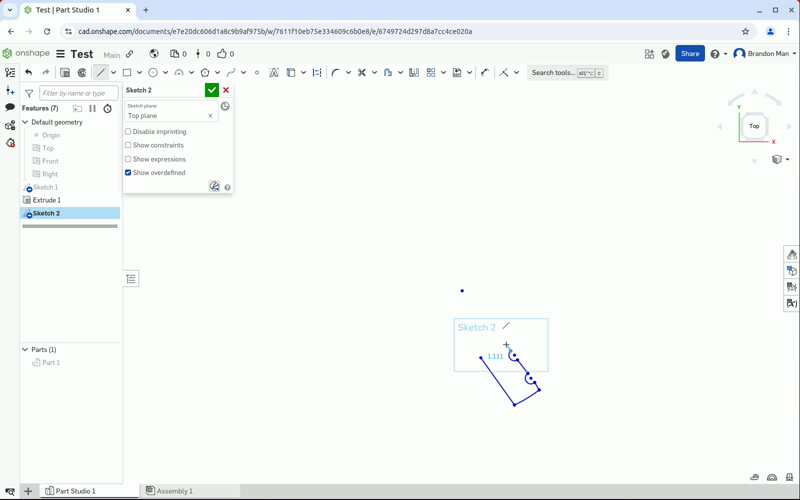
scroll(6)
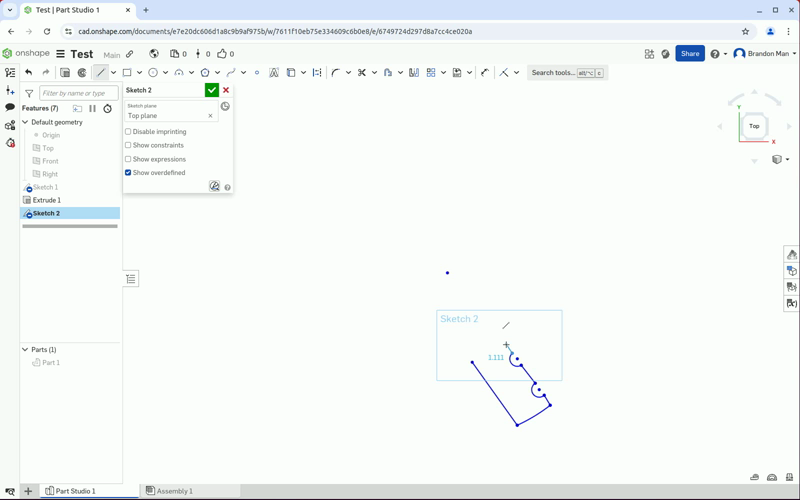
scroll(6)
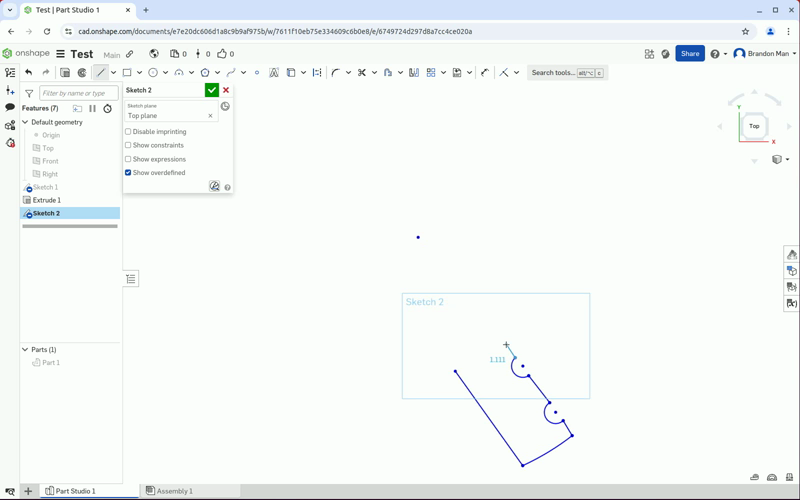
scroll(6)
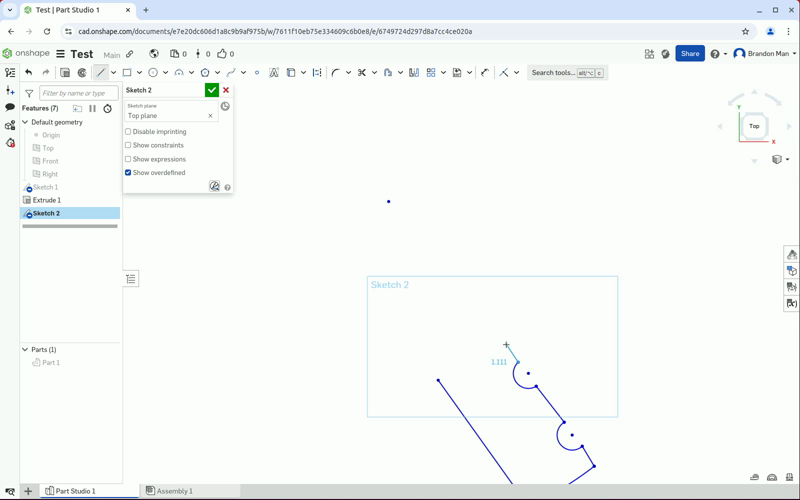
scroll(6)
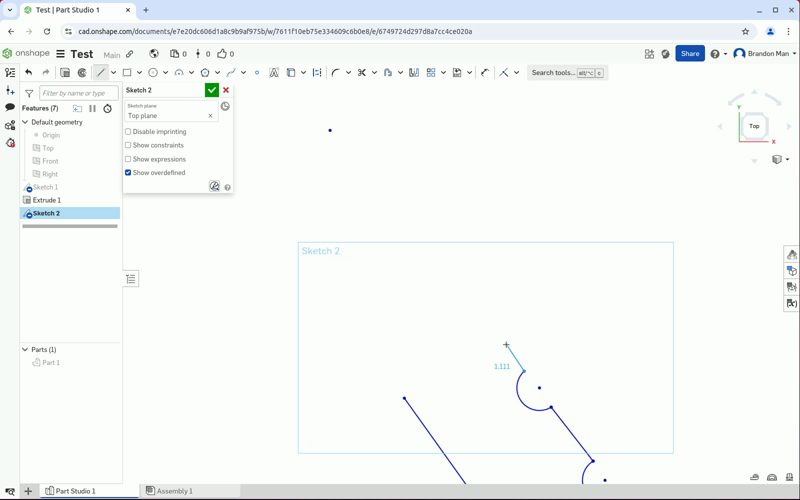
scroll(6)
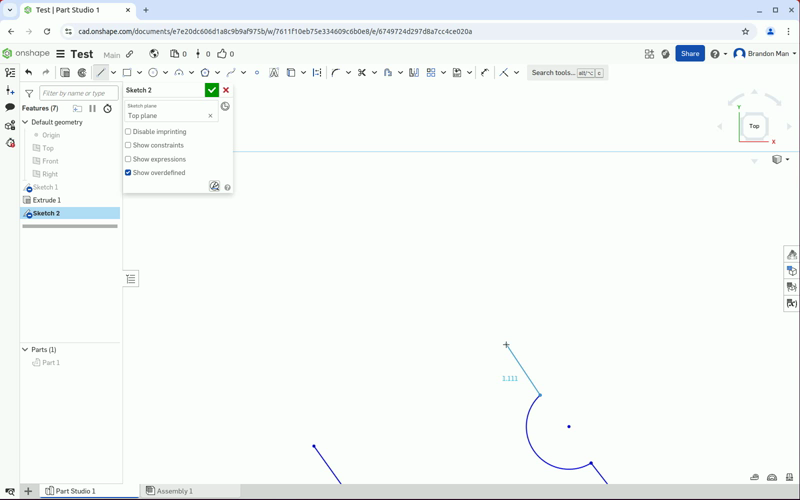
click(506, 344)
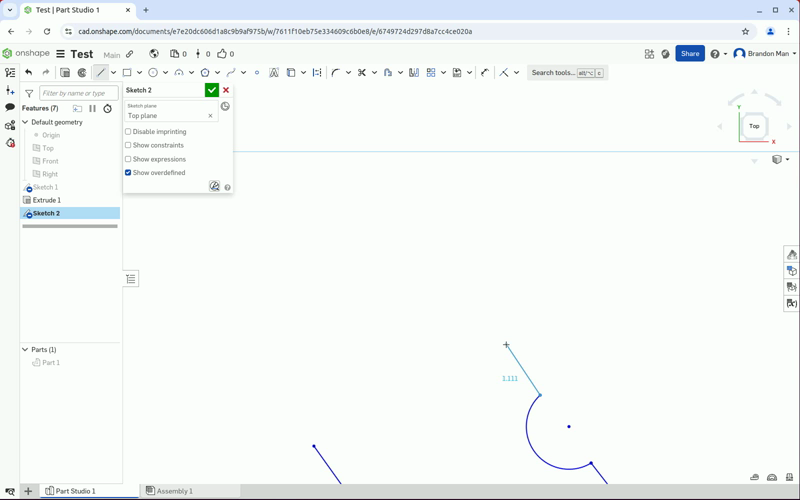
scroll(-6)
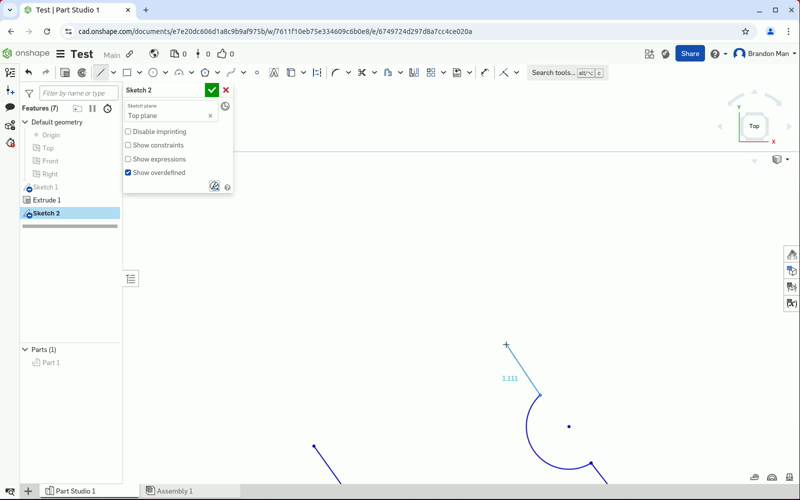
scroll(-6)
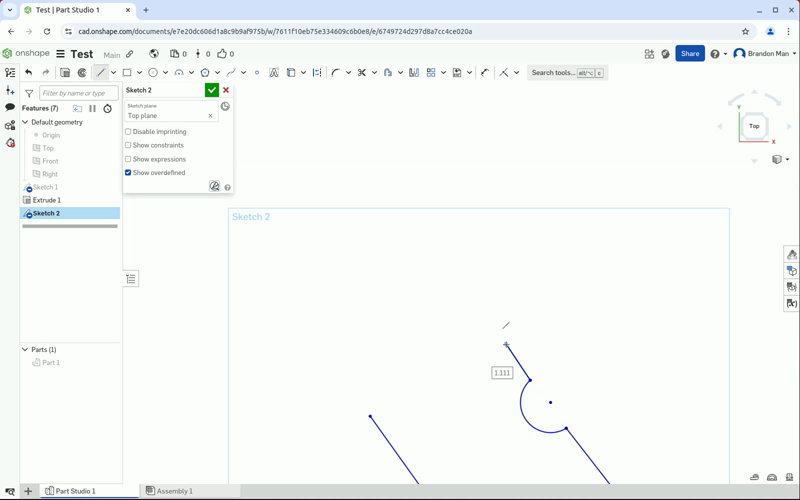
scroll(-6)
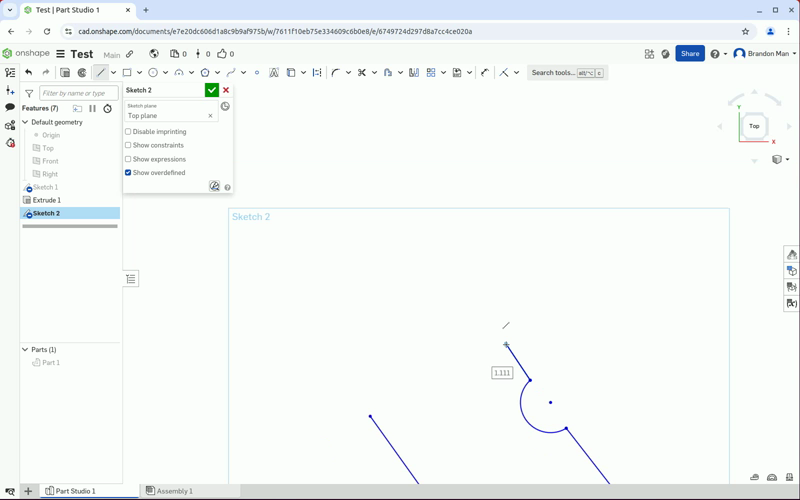
scroll(-6)
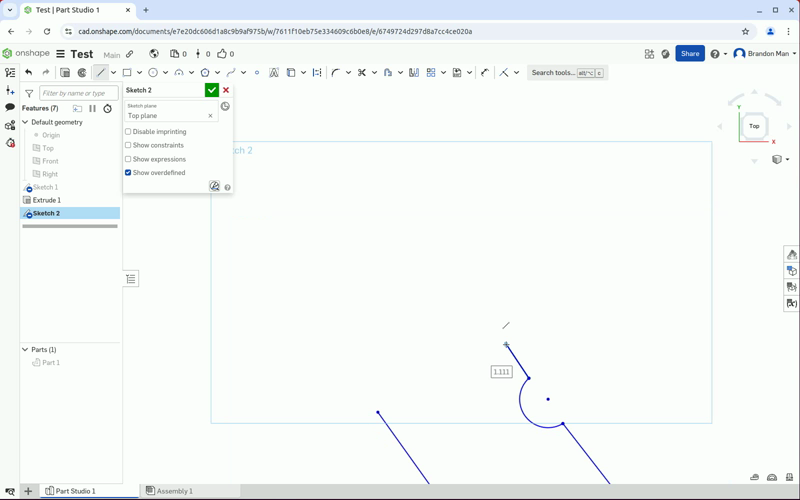
scroll(-6)
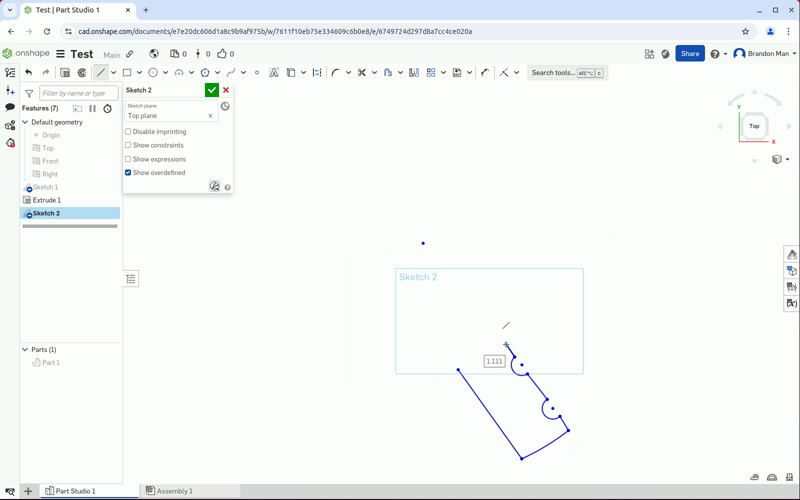
scroll(-6)
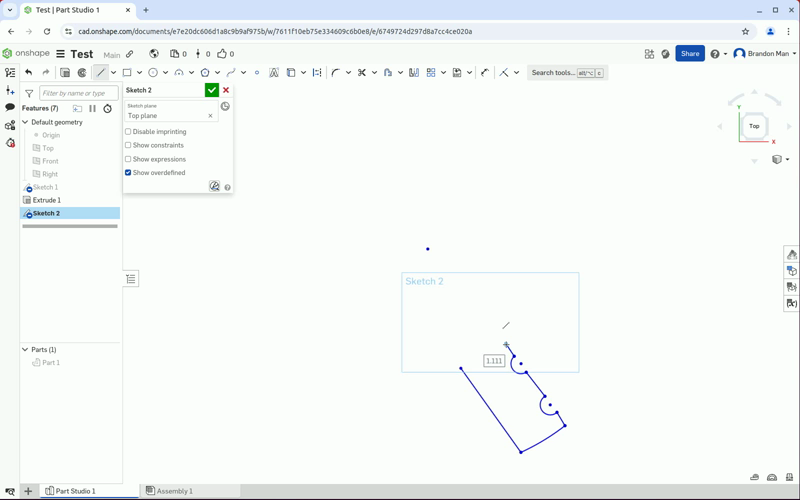
scroll(-6)
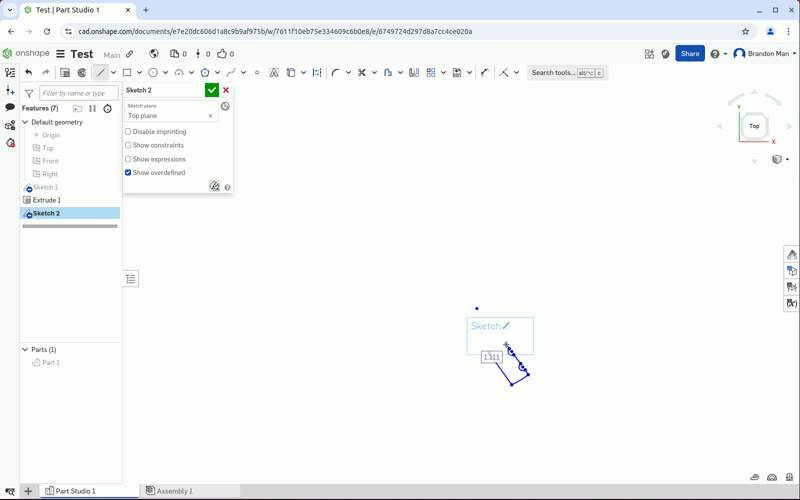
key_up(shift)
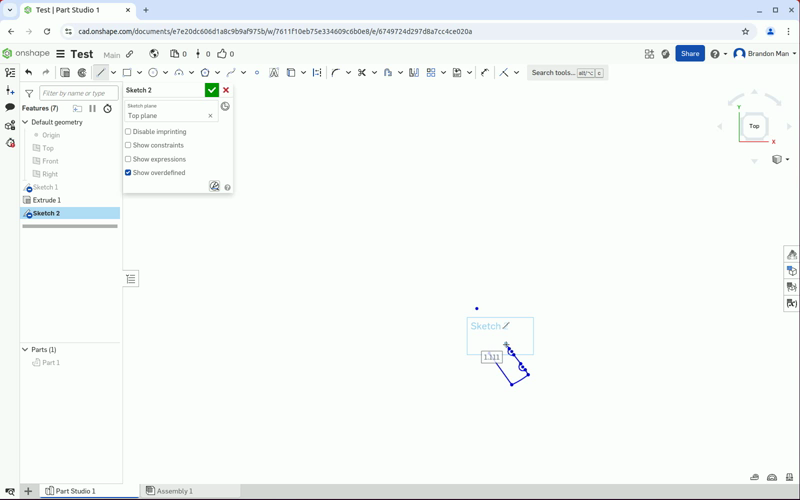
key(esc)
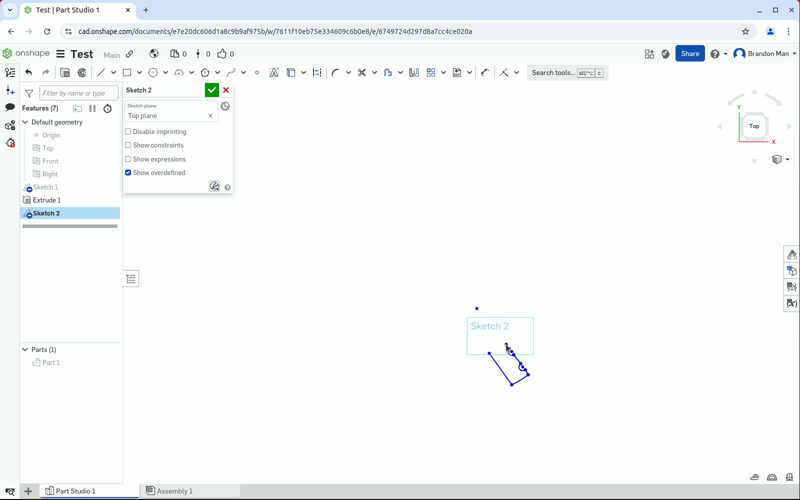
key(a)
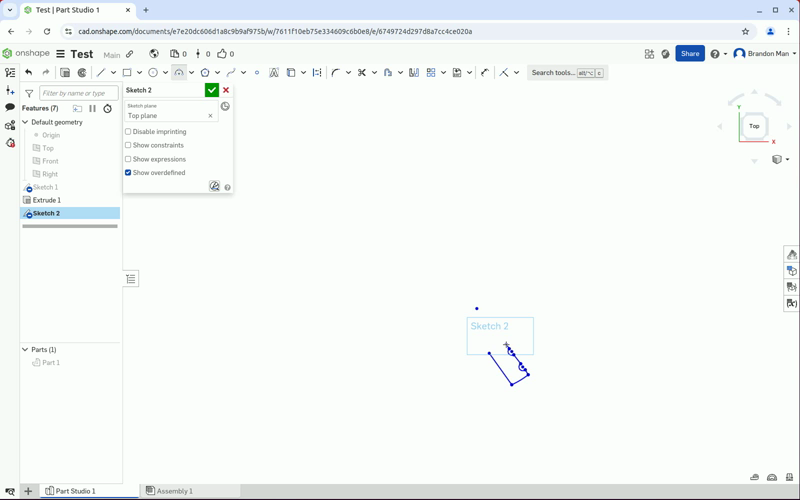
mouse_move(506, 344)
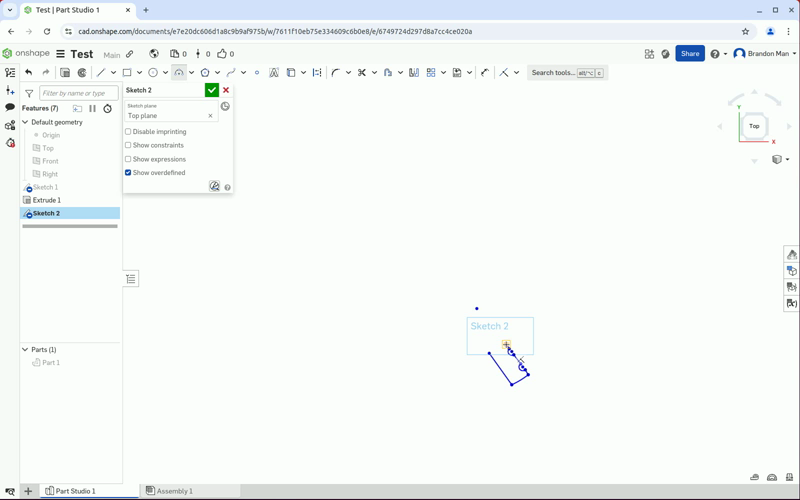
click(506, 344)
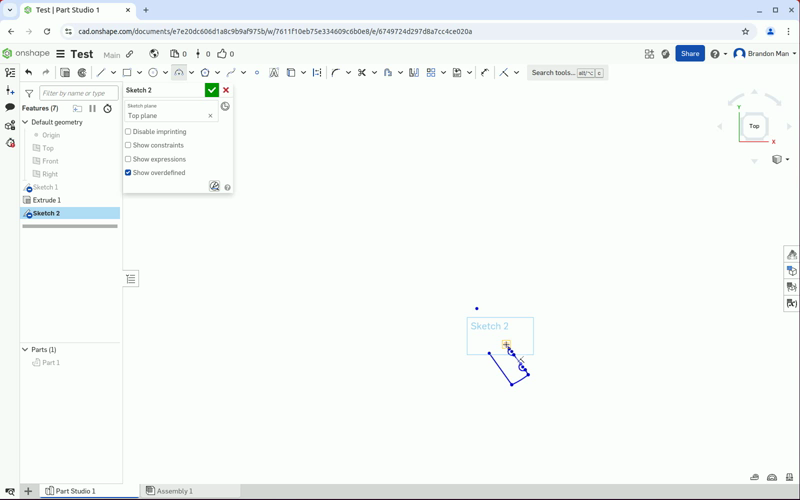
mouse_move(489, 353)
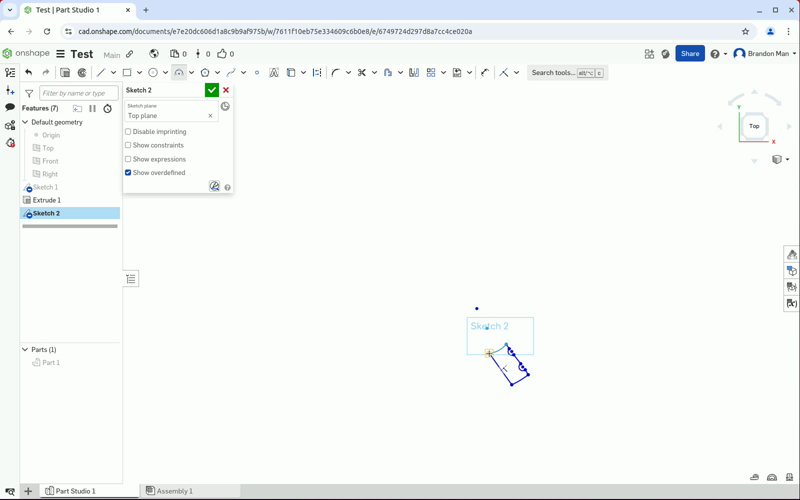
click(489, 353)
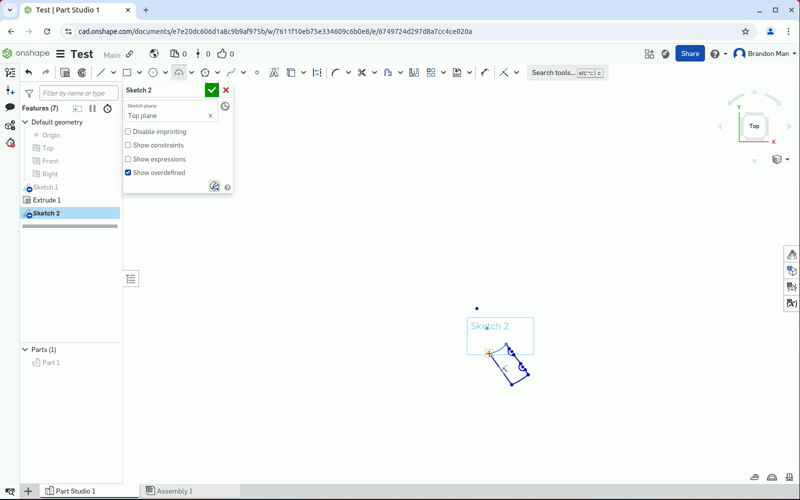
key_down(shift)
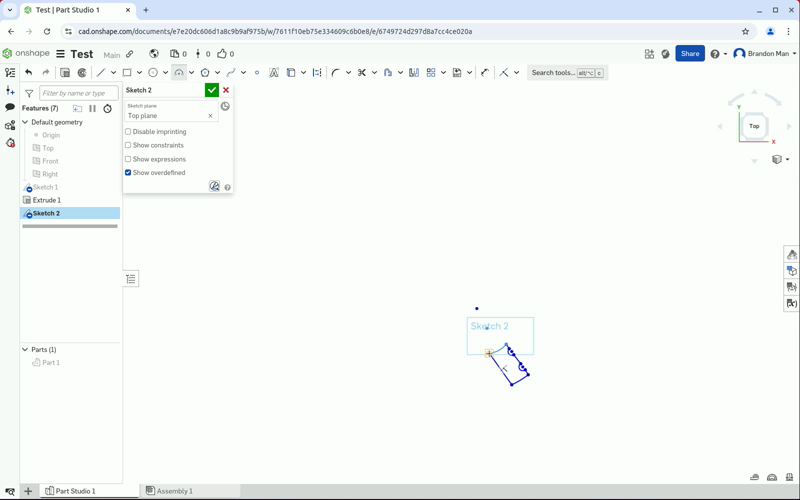
mouse_move(497, 349)
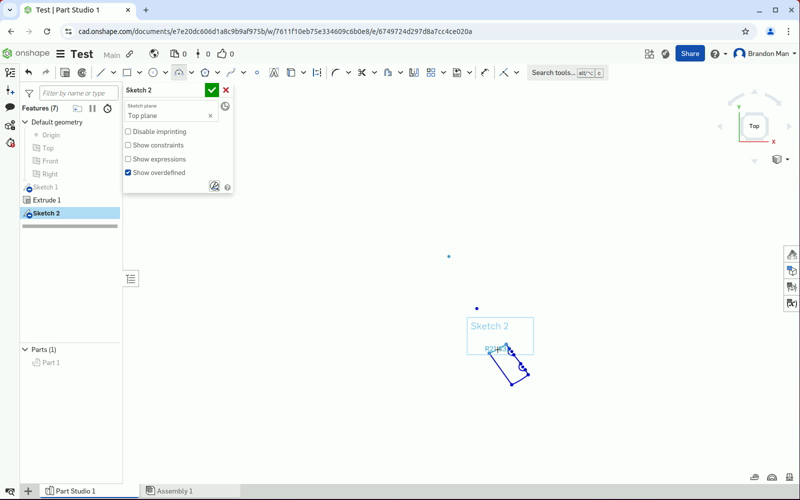
click(497, 349)
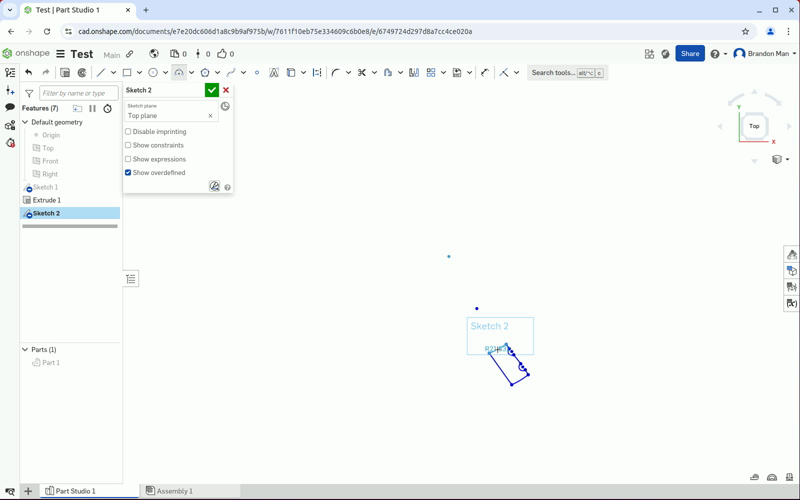
key_up(shift)
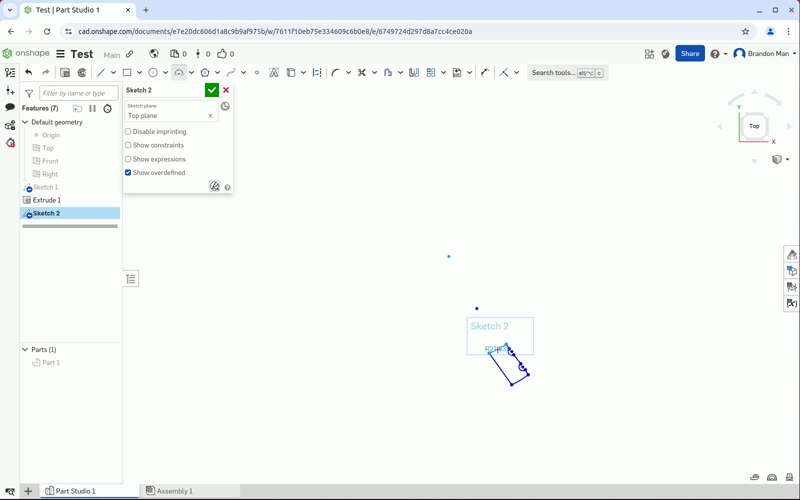
key(esc)
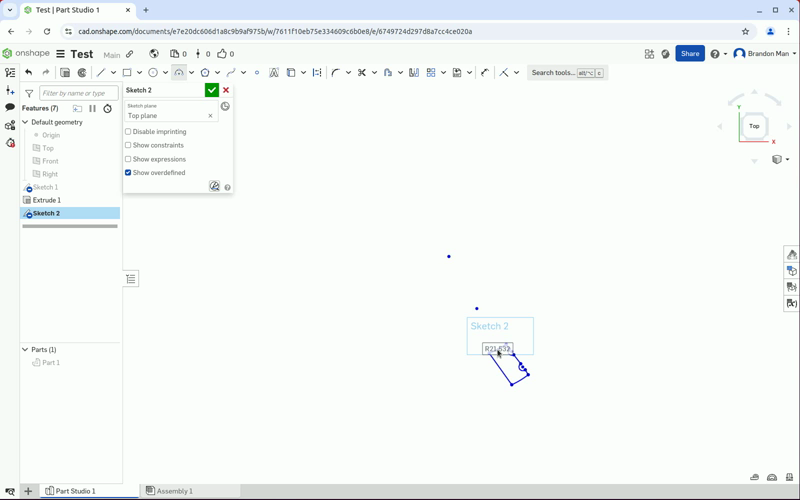
mouse_move(518, 363)
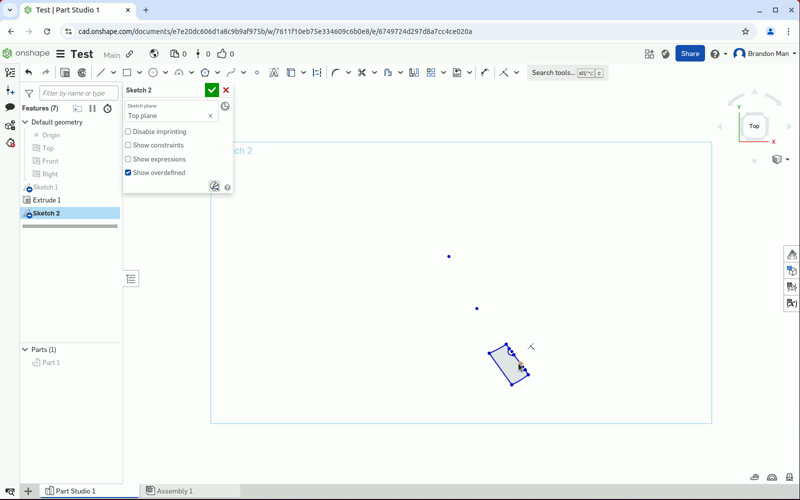
scroll(6)
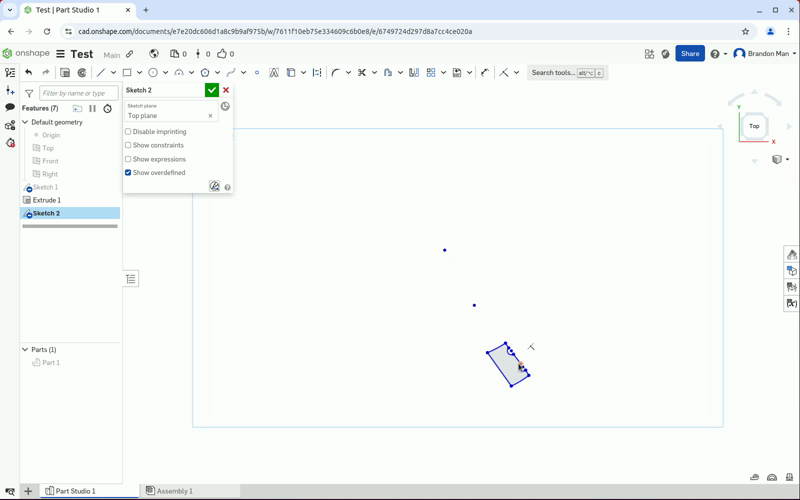
scroll(6)
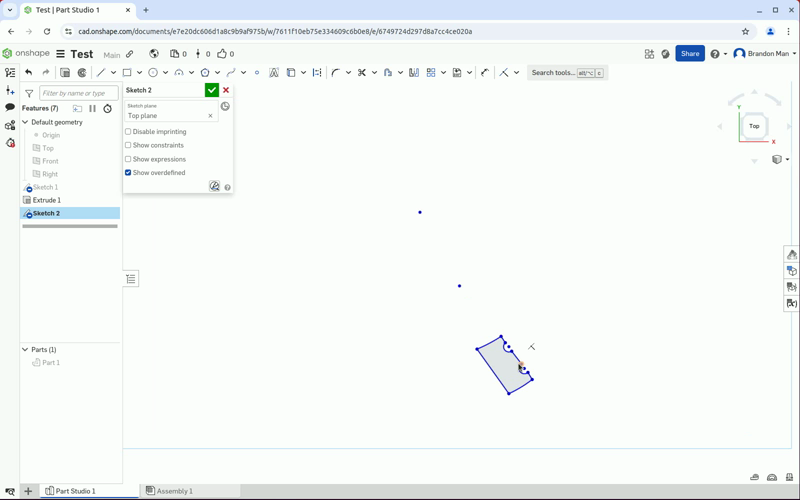
scroll(6)
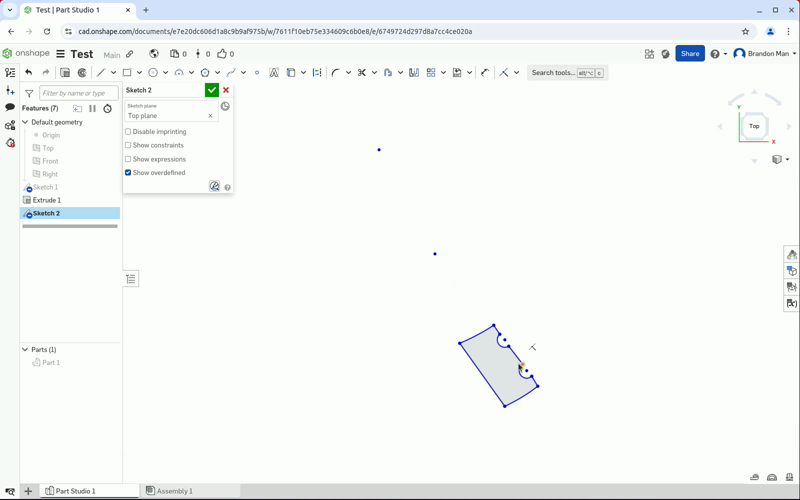
scroll(6)
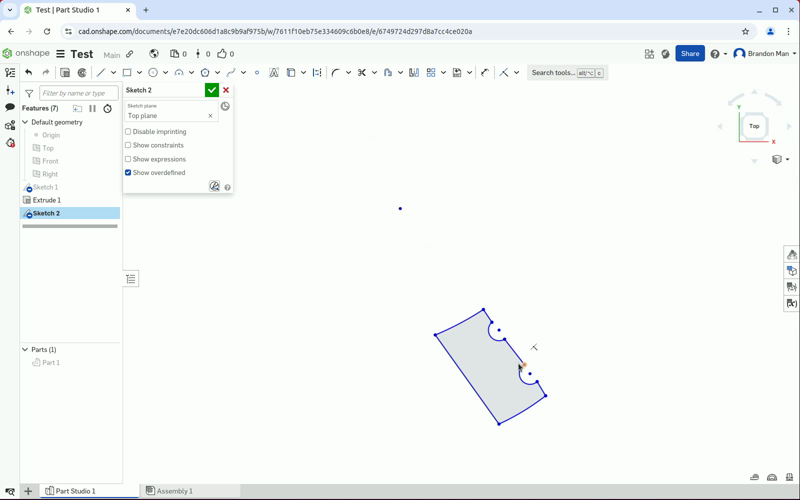
scroll(6)
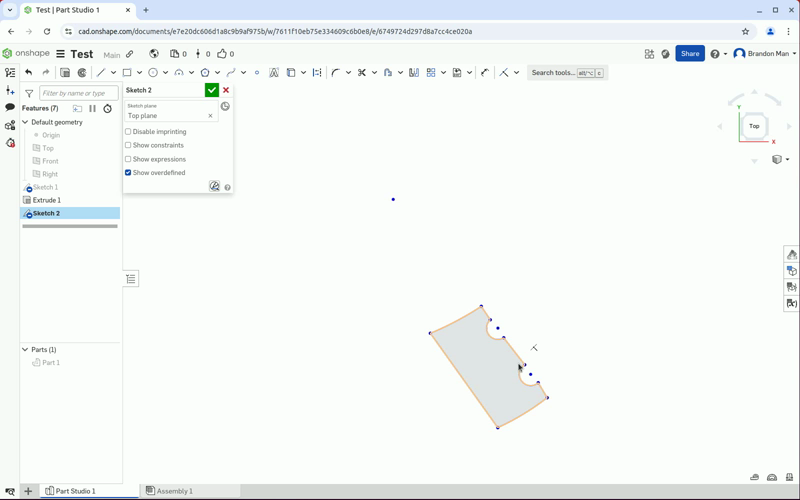
scroll(6)
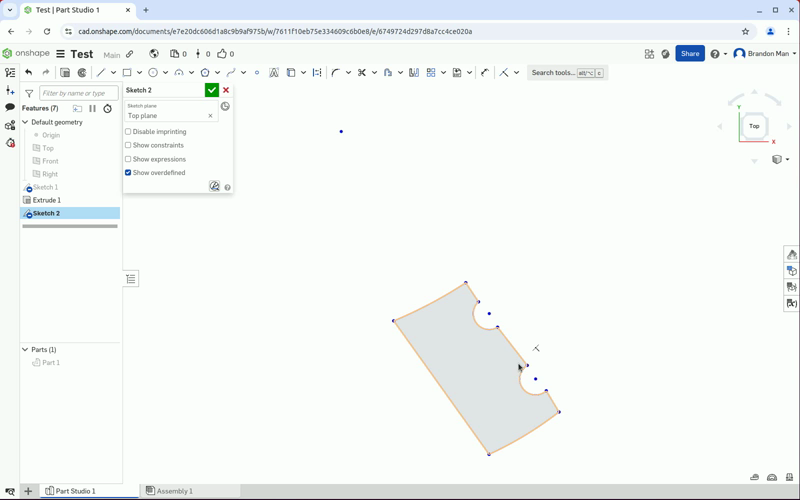
scroll(6)
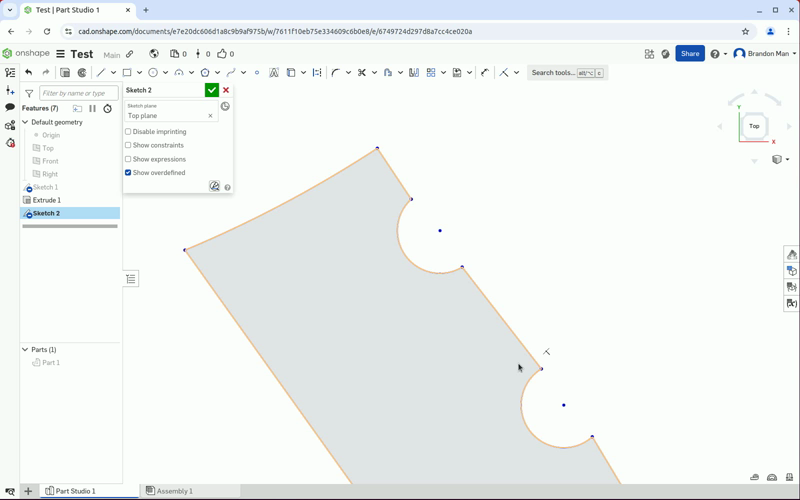
click(518, 363)
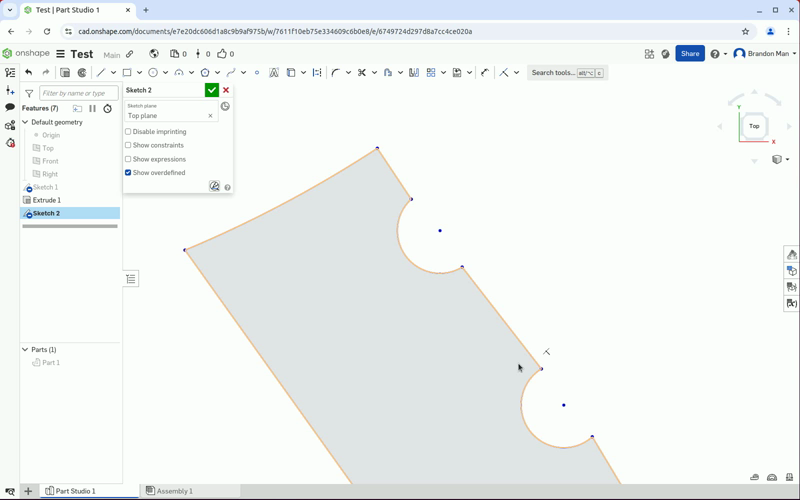
scroll(-6)
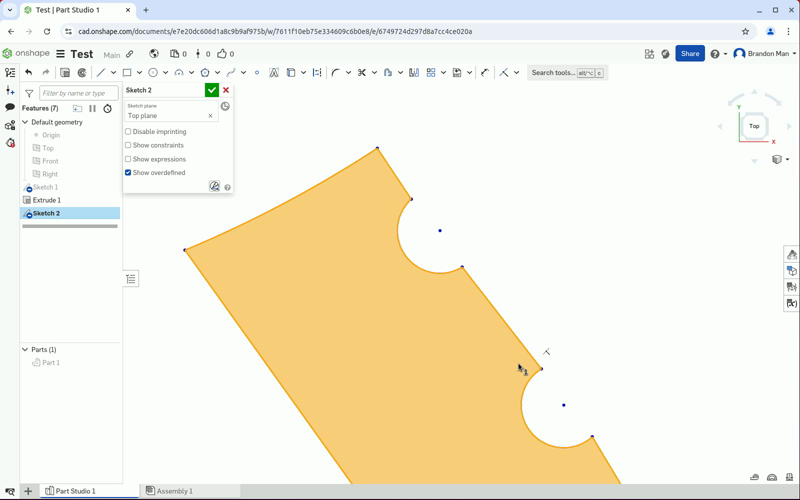
scroll(-6)
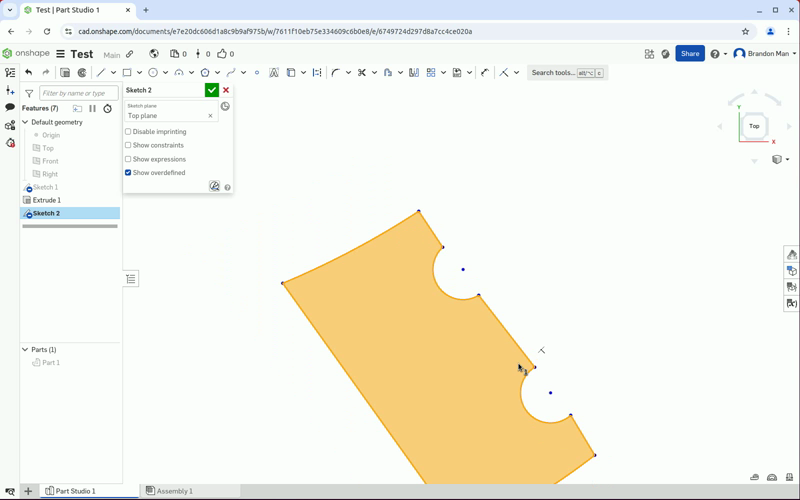
scroll(-6)
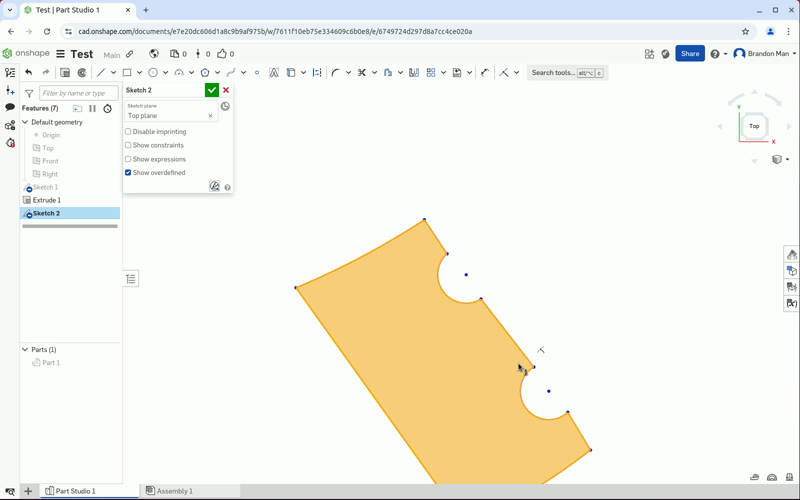
scroll(-6)
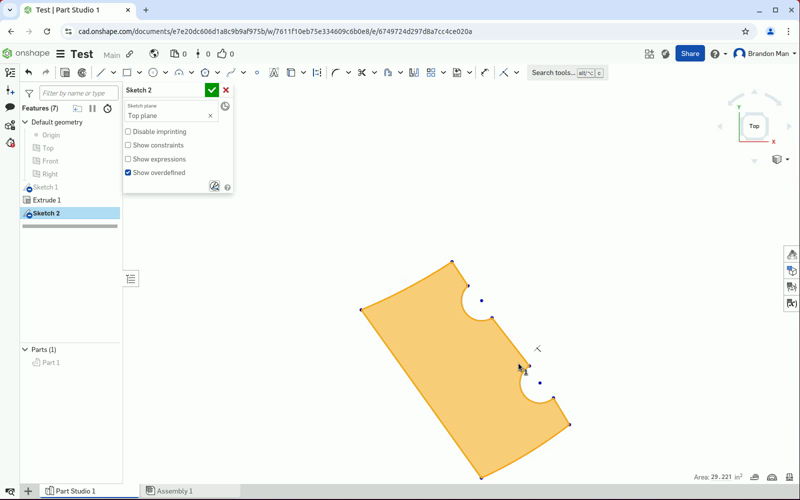
scroll(-6)
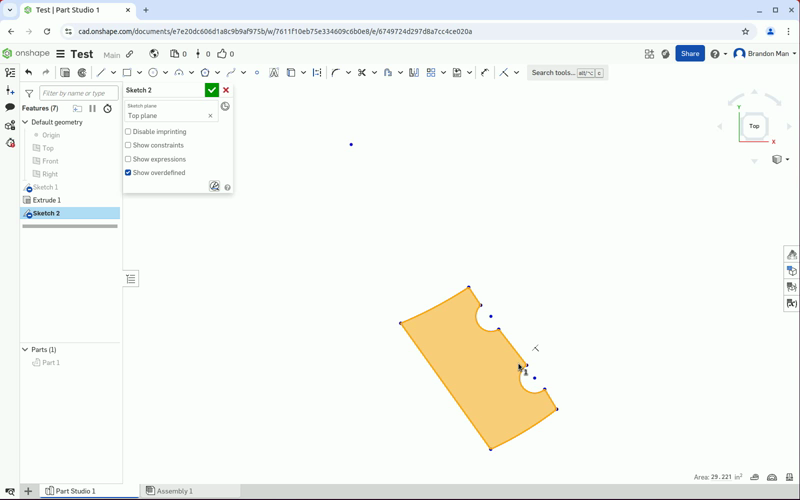
scroll(-6)
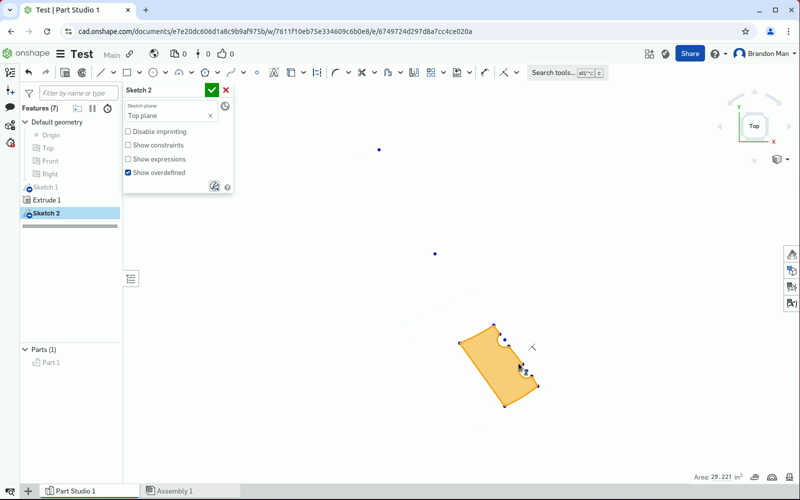
scroll(-6)
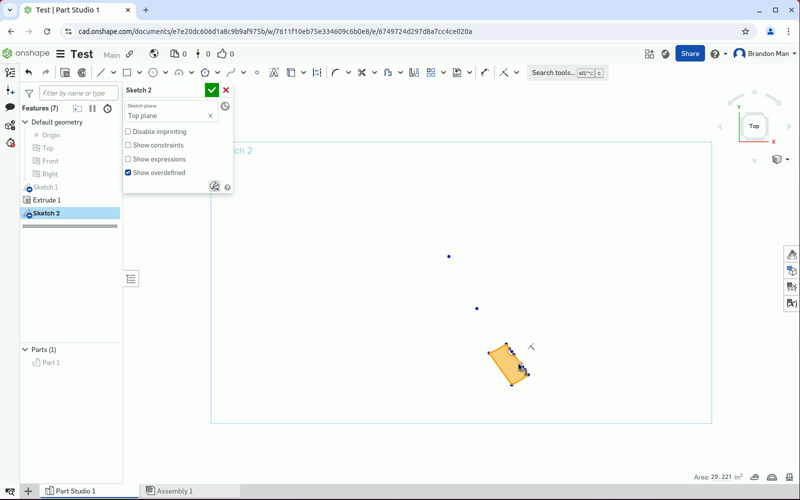
mouse_move(73, 352)
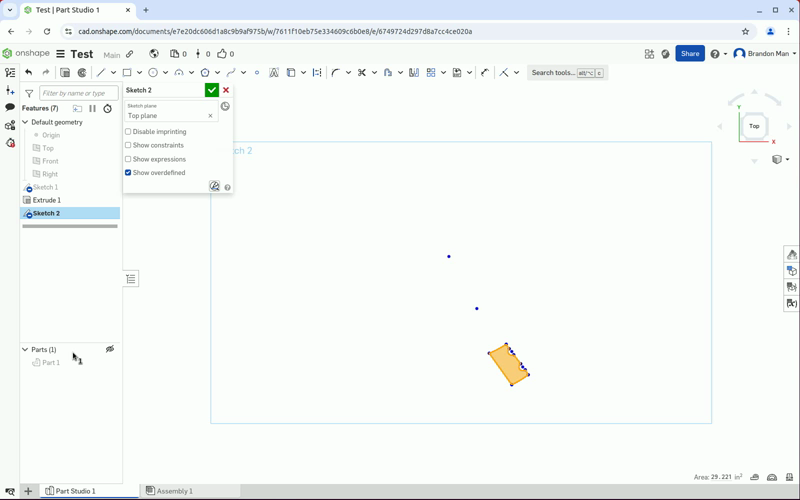
key(shift+y)
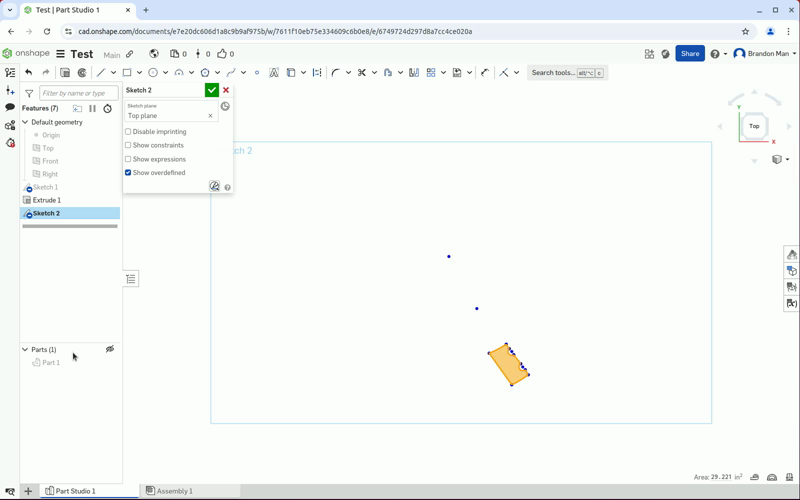
key(shift+e)
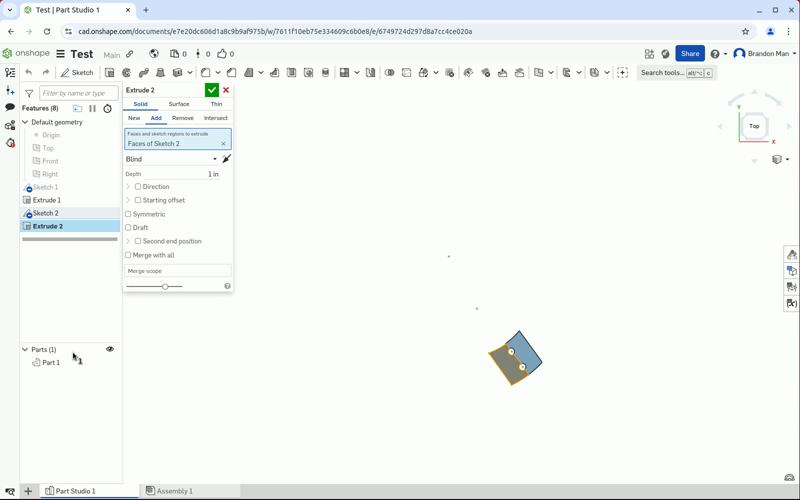
mouse_move(143, 106)
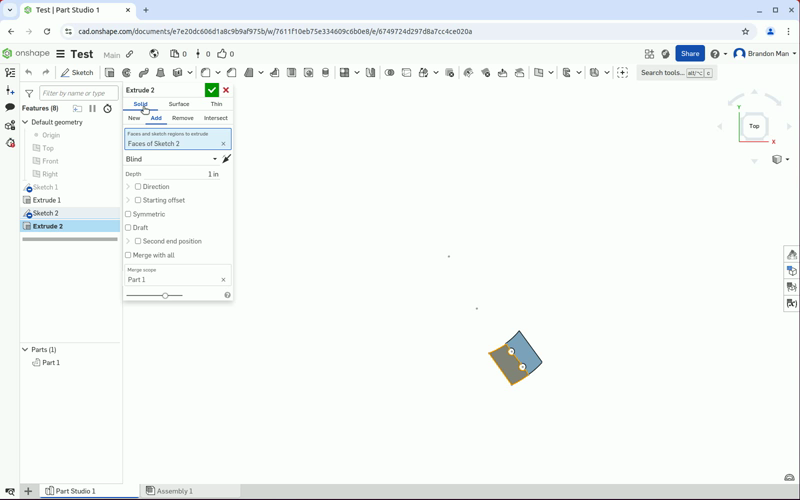
click(143, 106)
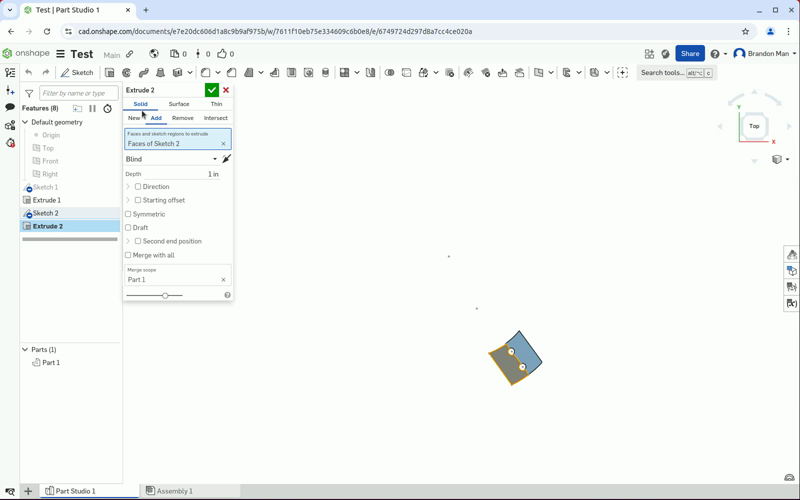
mouse_move(137, 120)
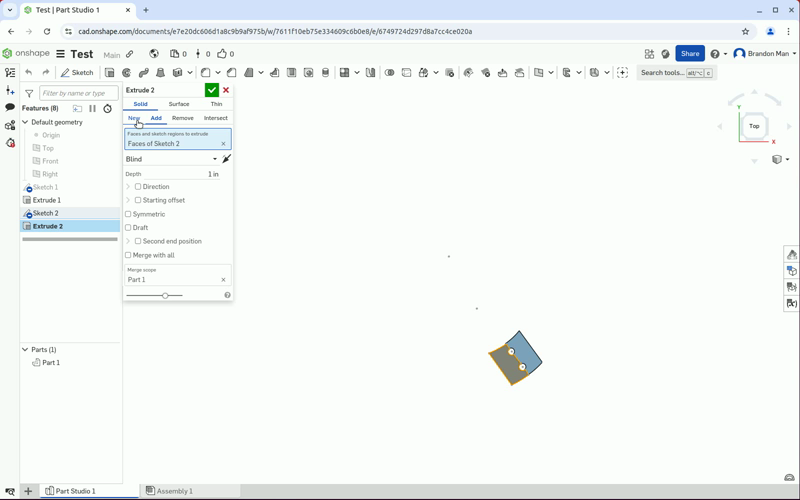
click(137, 120)
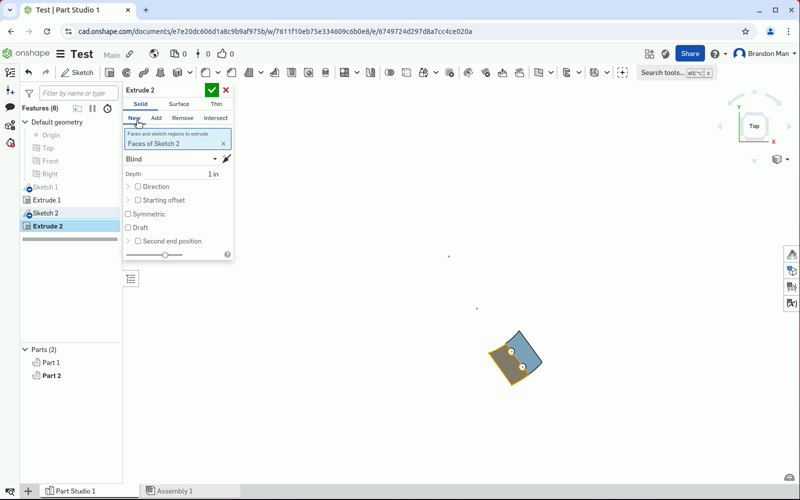
key(tab, 4)
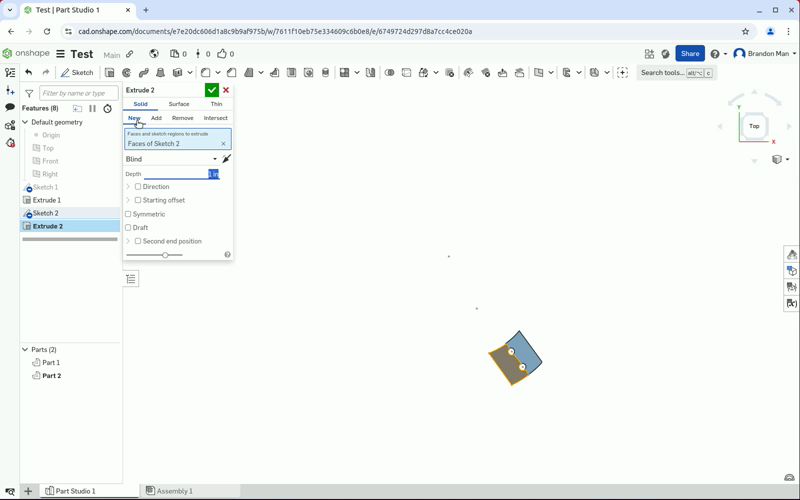
text(-1.444)
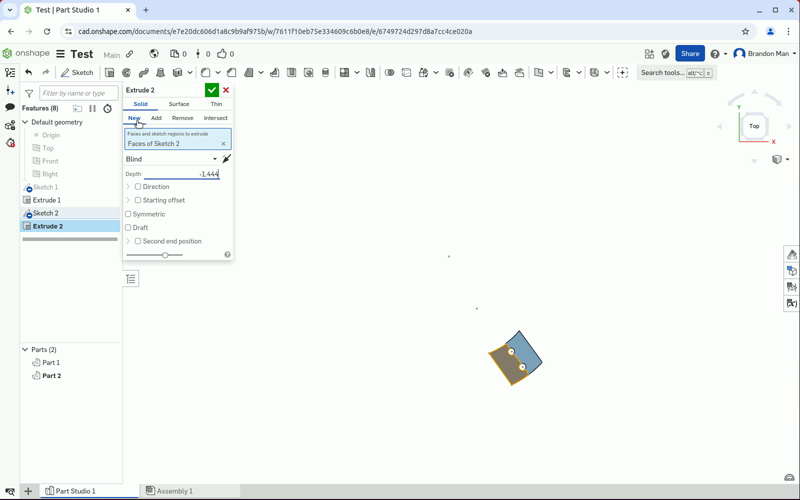
key(enter)
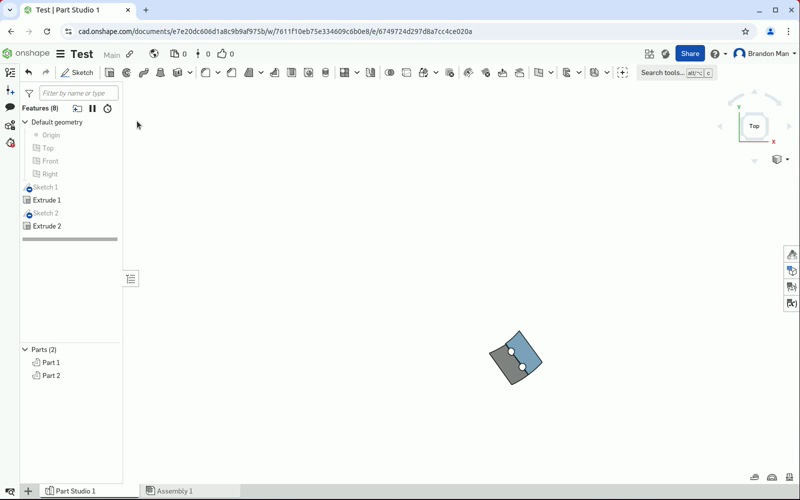
key(shift+h)
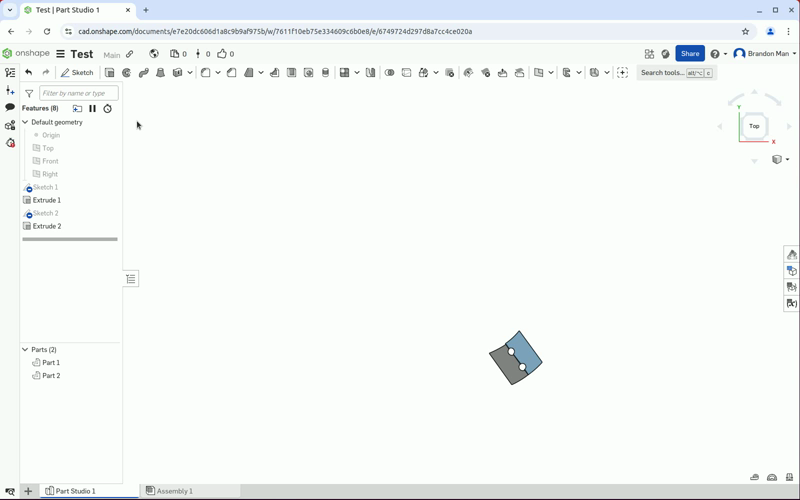
key(shift+h)
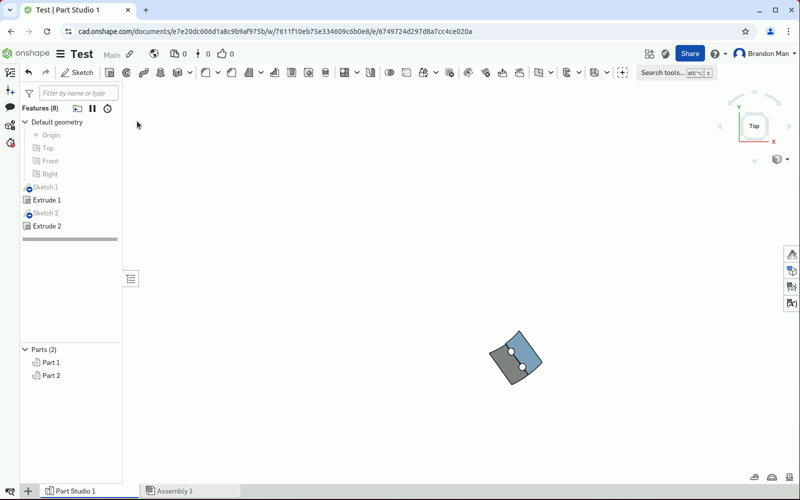
mouse_move(73, 189)
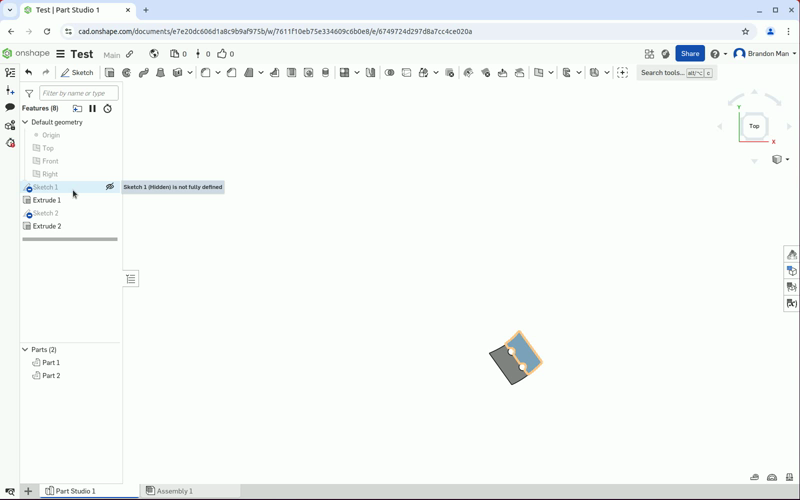
click(73, 189)
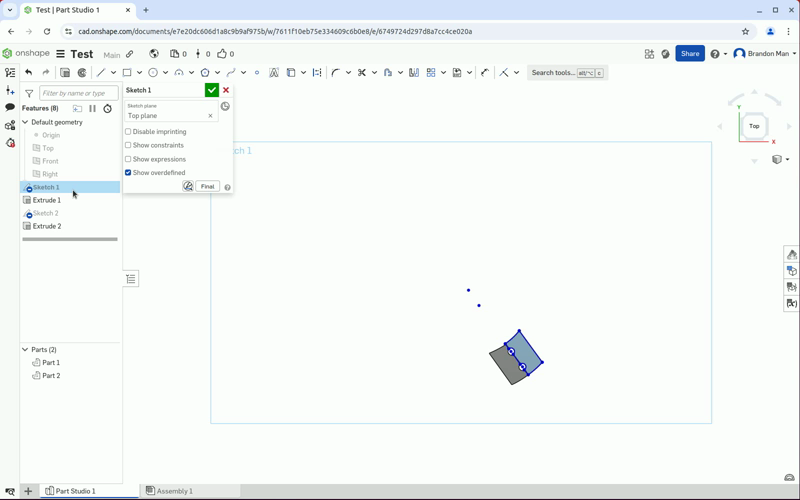
mouse_move(229, 92)
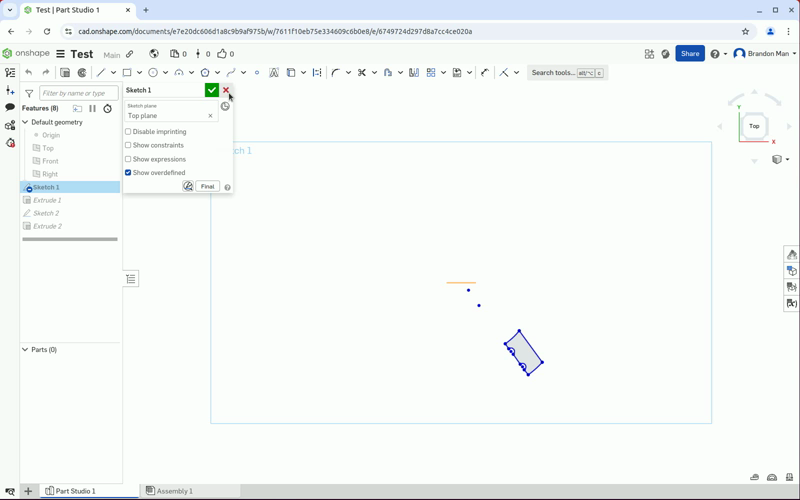
click(229, 92)
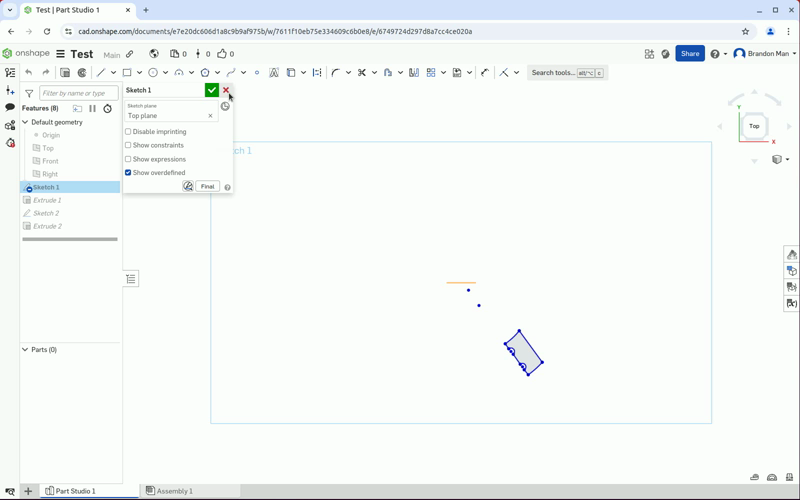
key(shift+s)
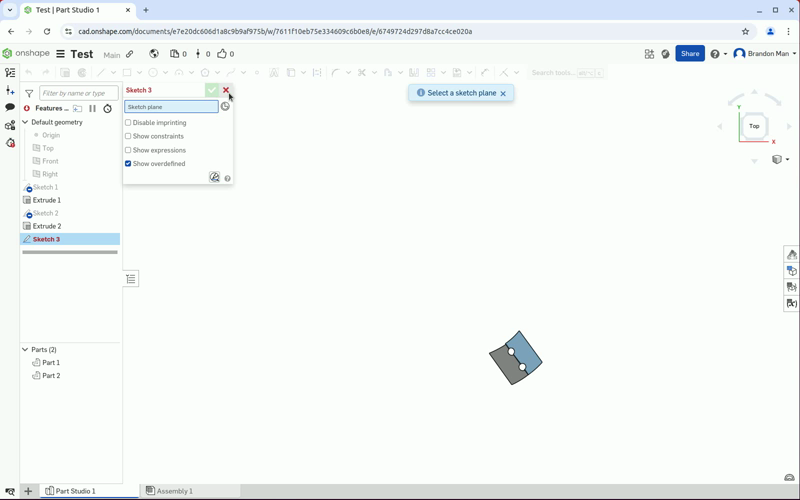
mouse_move(73, 150)
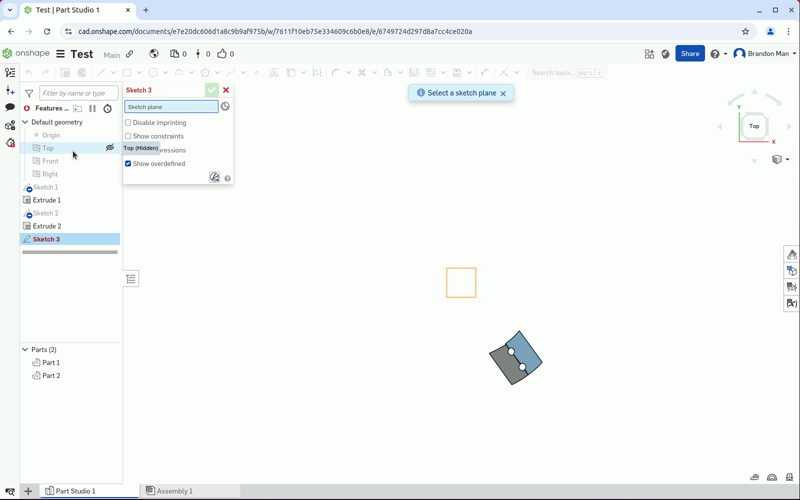
click(73, 150)
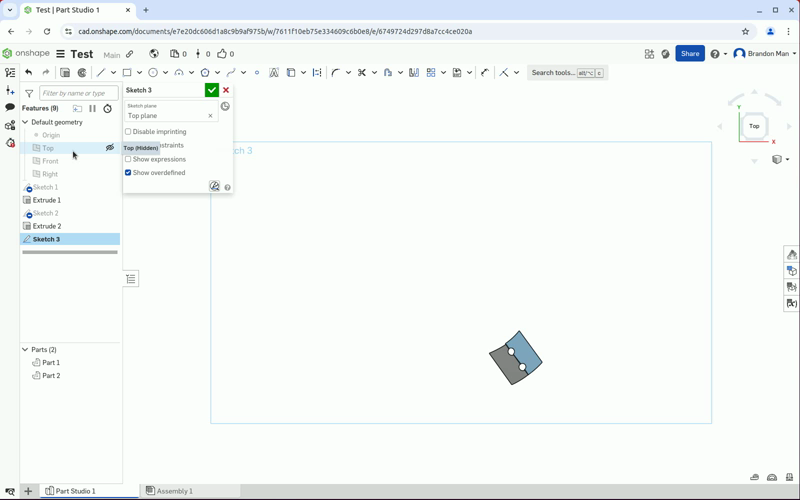
mouse_move(73, 352)
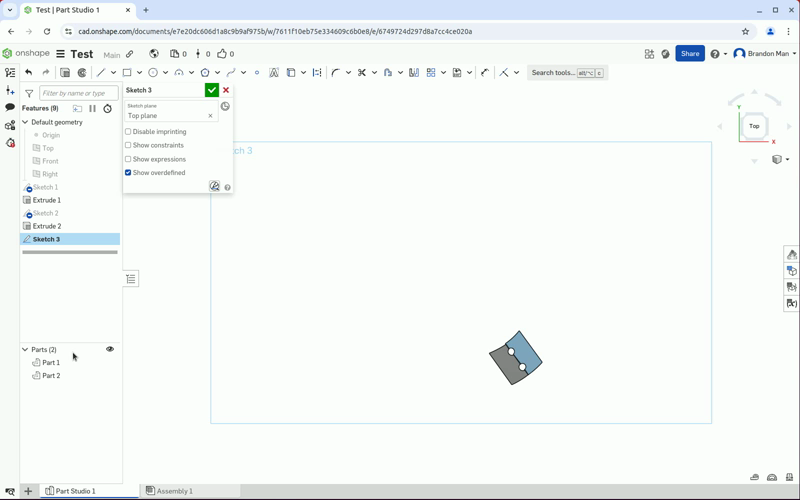
key(y)
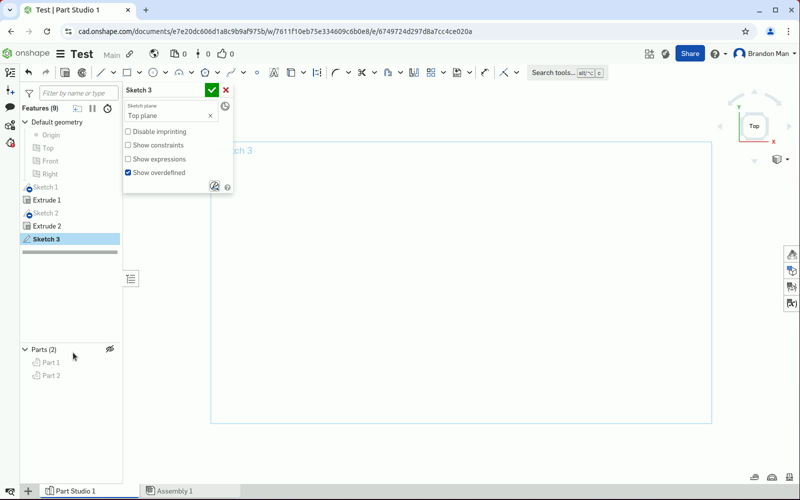
key(a)
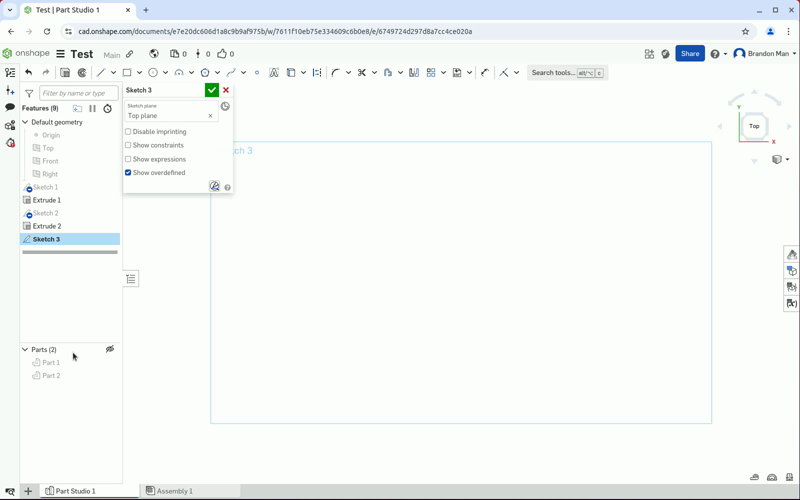
key_down(shift)
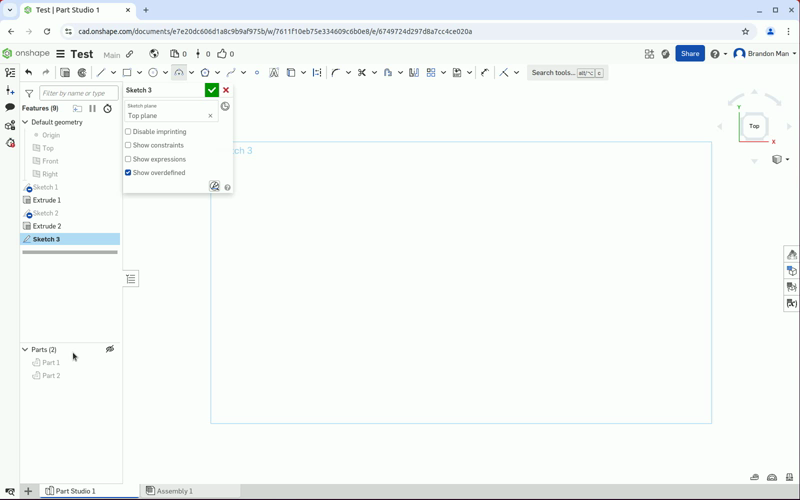
mouse_move(419, 388)
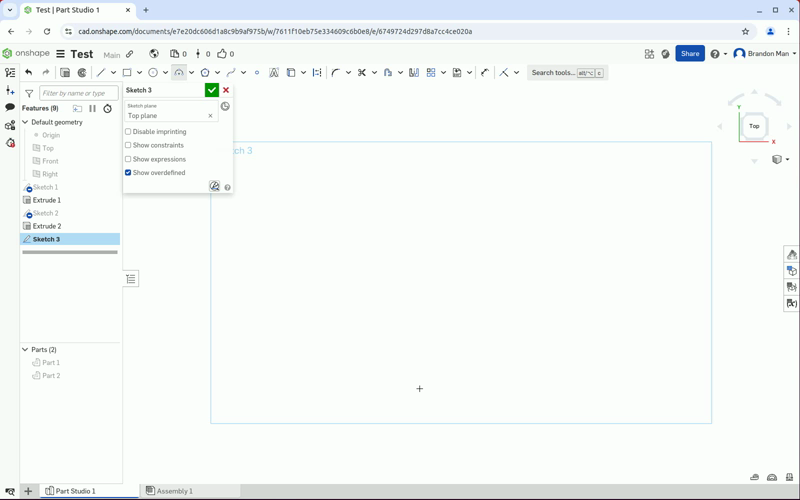
click(419, 388)
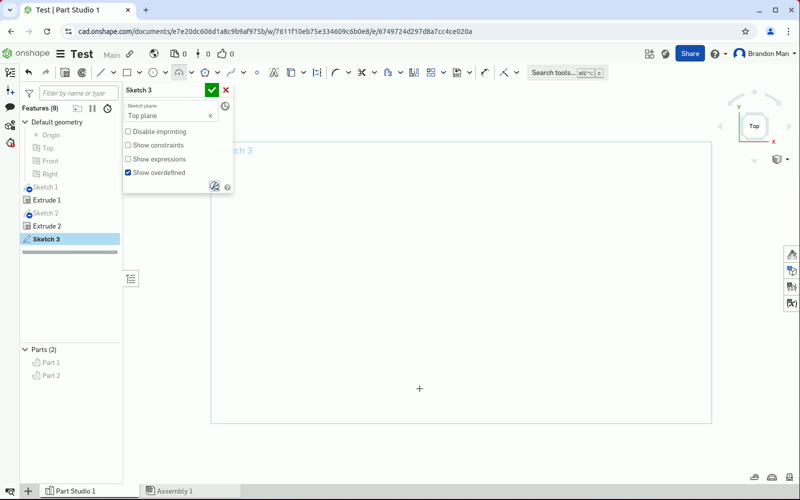
key_up(shift)
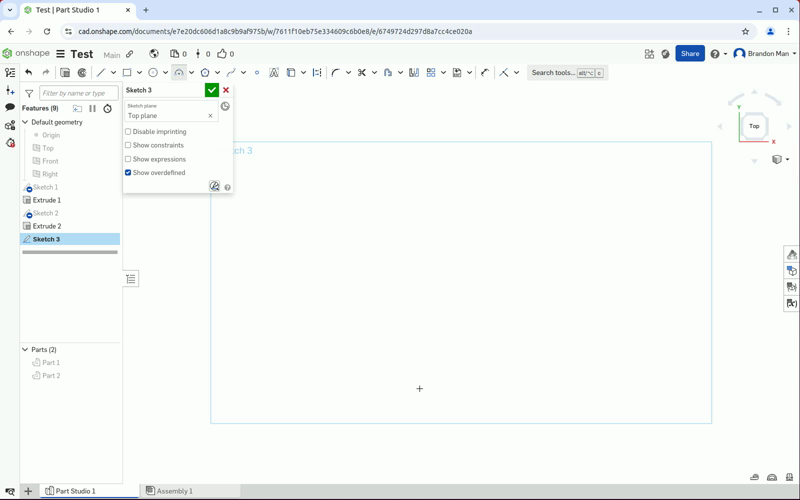
key_down(shift)
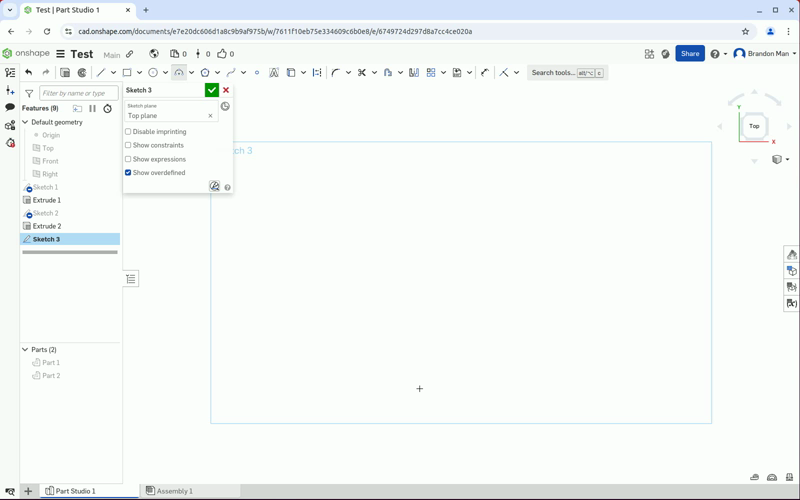
mouse_move(510, 384)
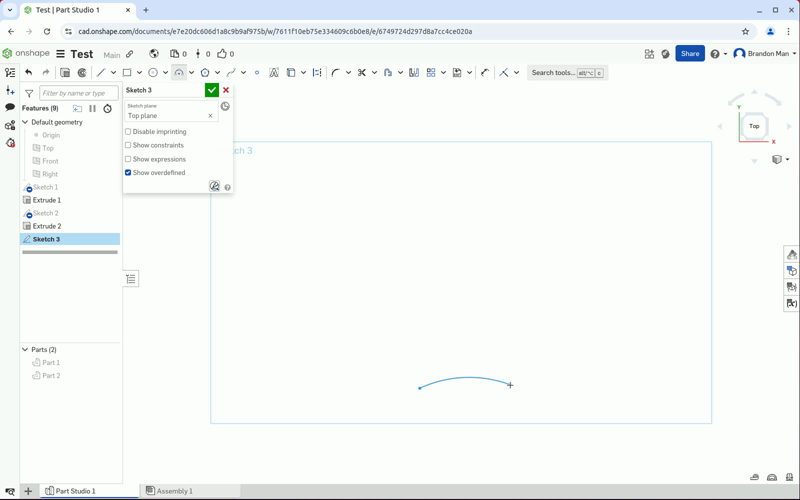
click(510, 384)
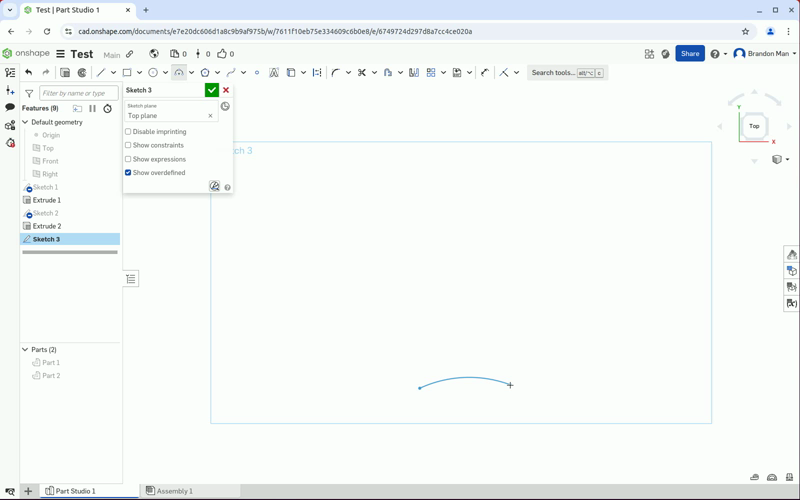
mouse_move(465, 396)
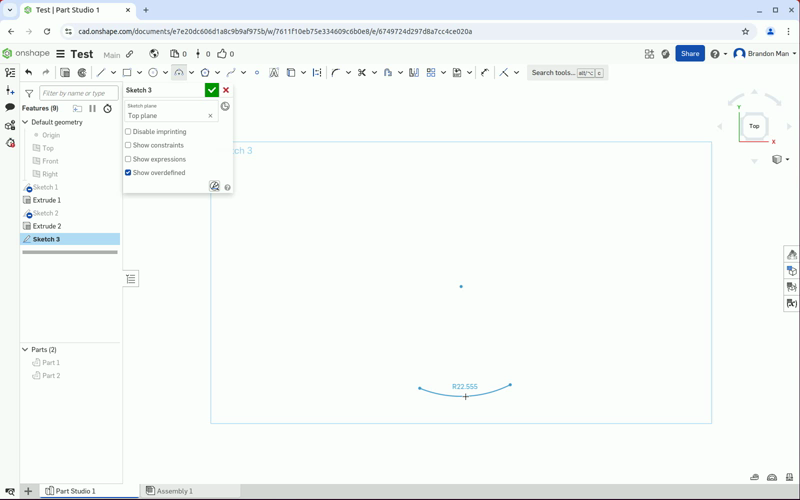
click(465, 396)
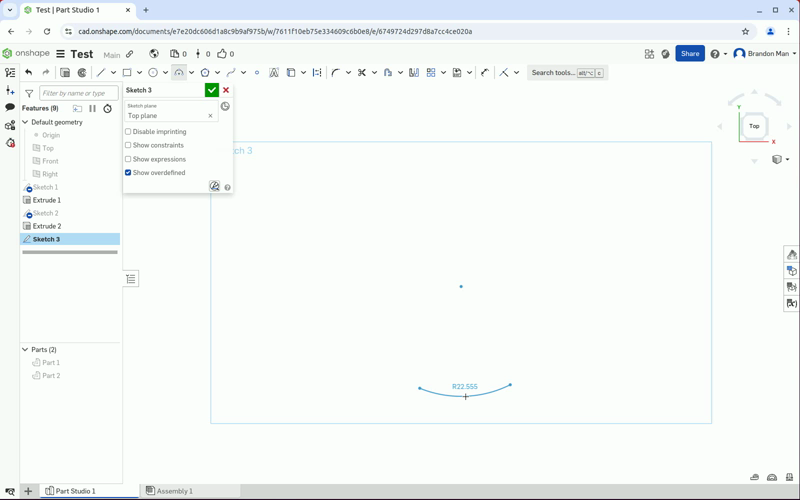
key_up(shift)
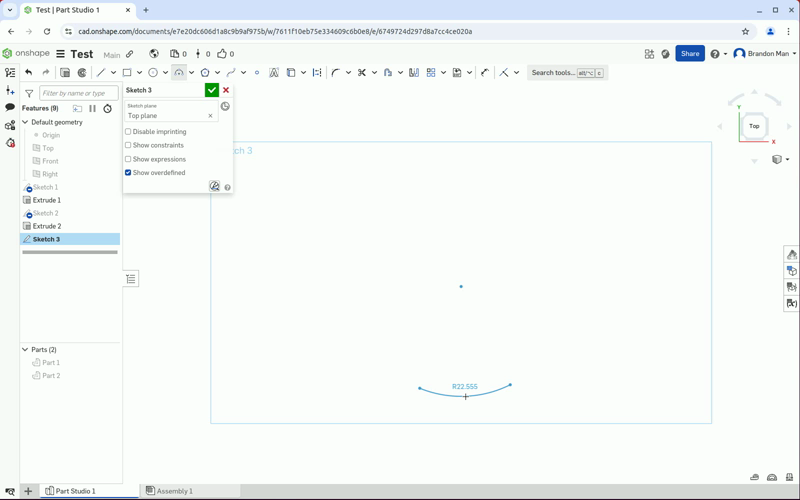
key(esc)
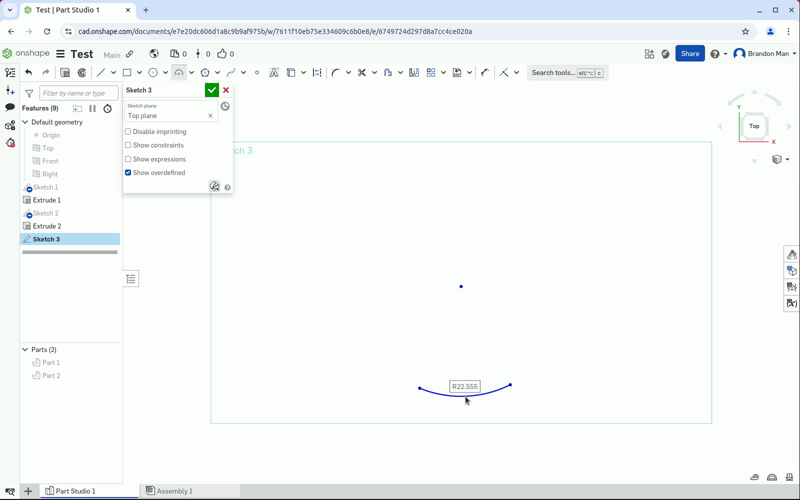
key(l)
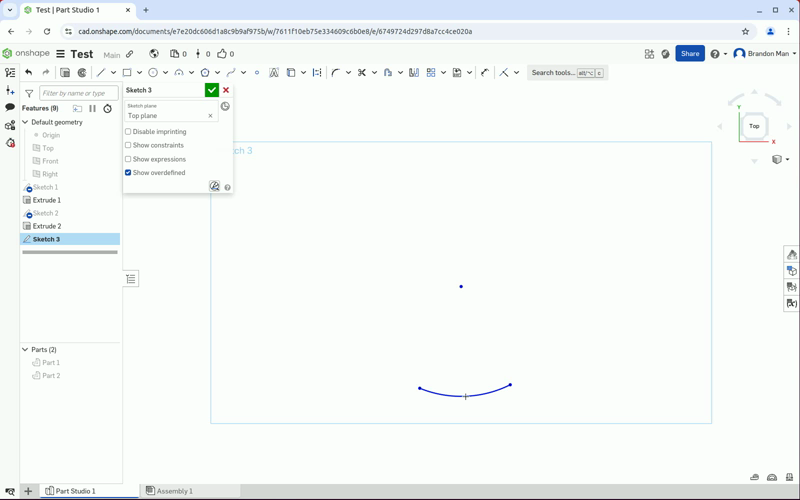
mouse_move(510, 384)
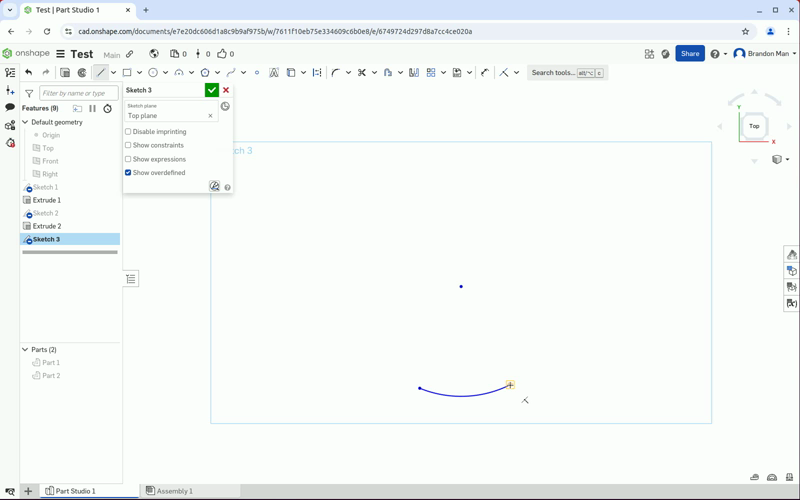
click(510, 384)
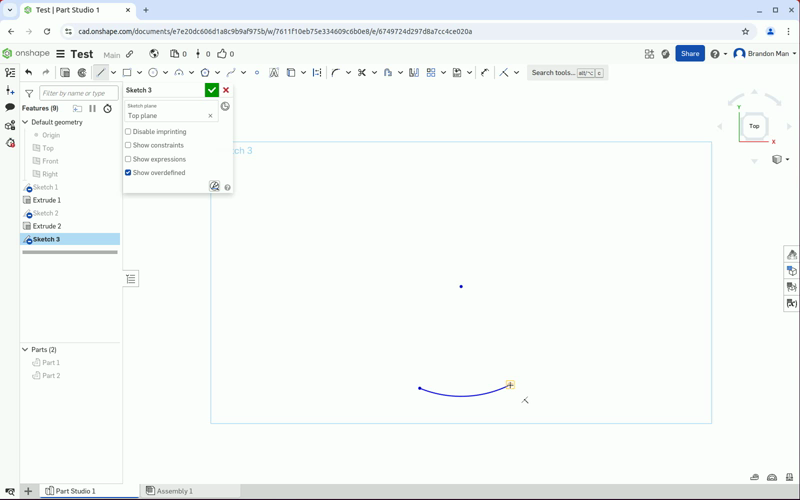
key_down(shift)
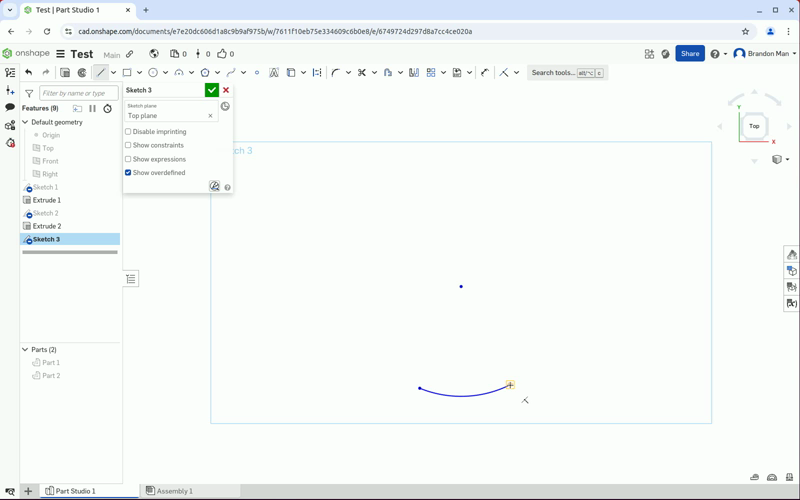
mouse_move(540, 384)
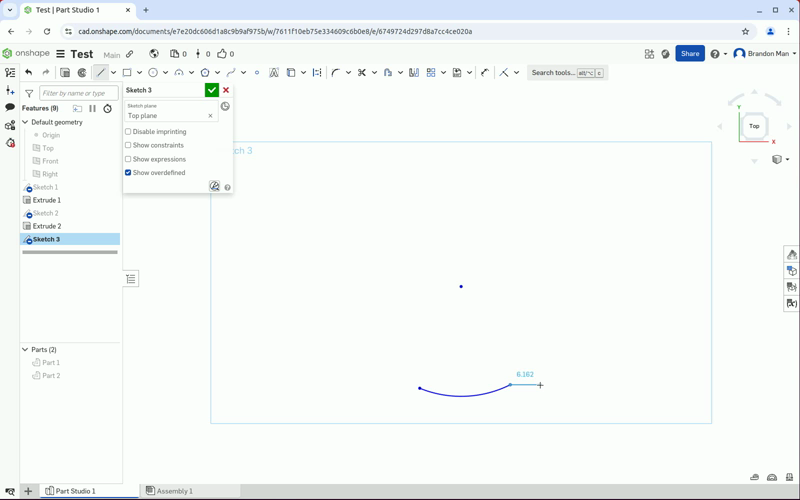
mouse_move(487, 353)
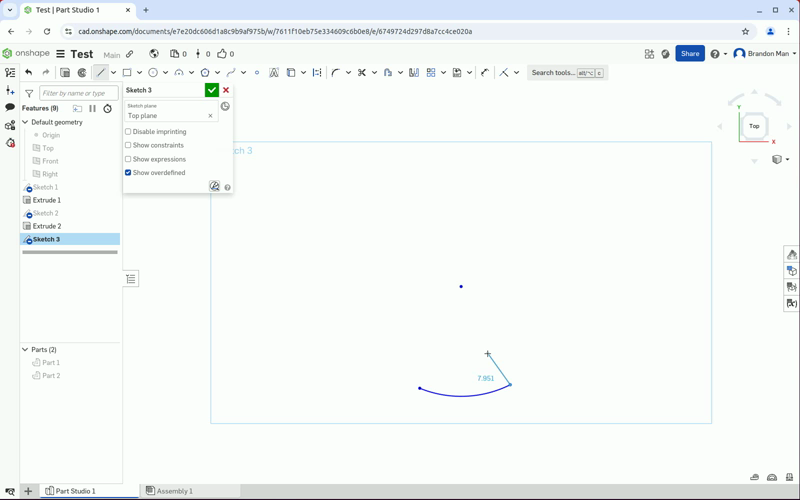
click(487, 353)
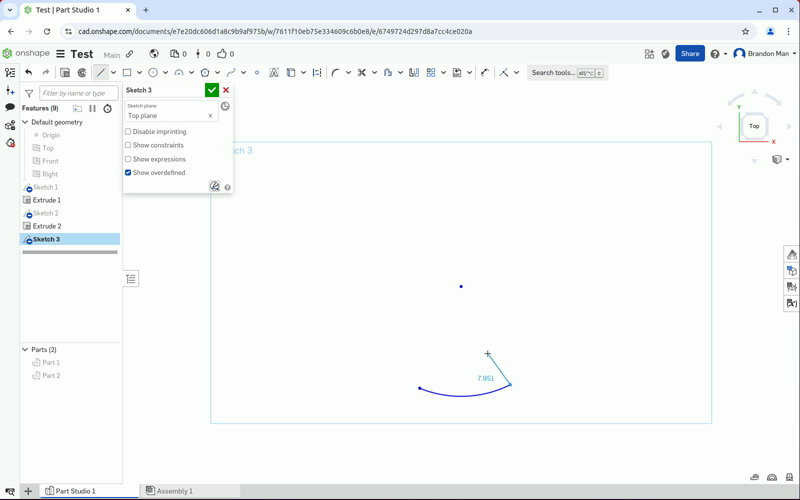
key_up(shift)
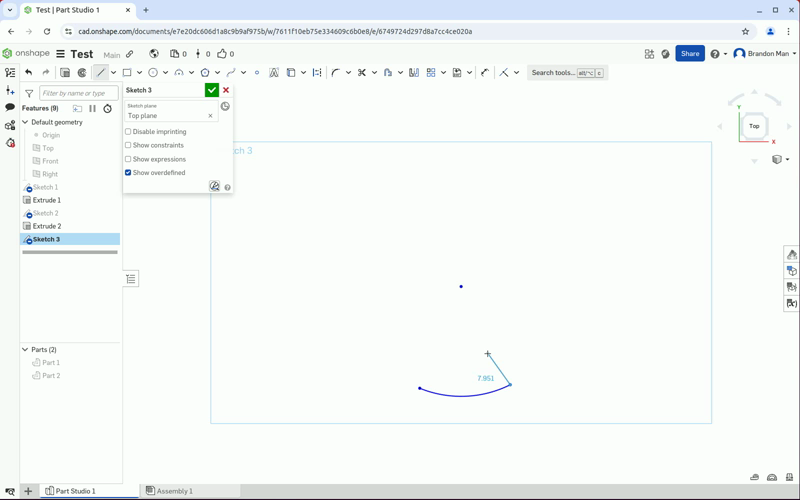
key(esc)
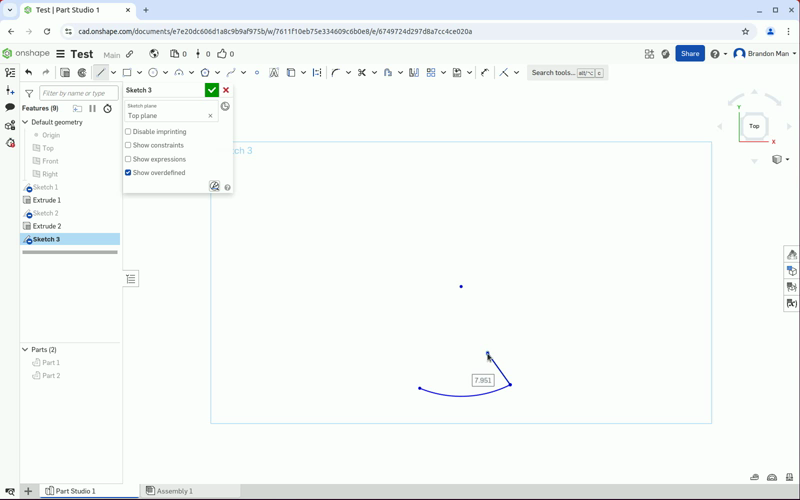
key(a)
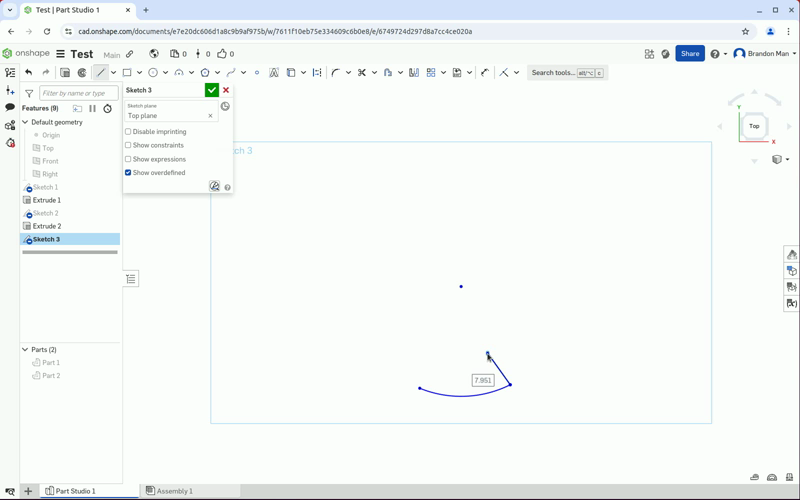
mouse_move(487, 353)
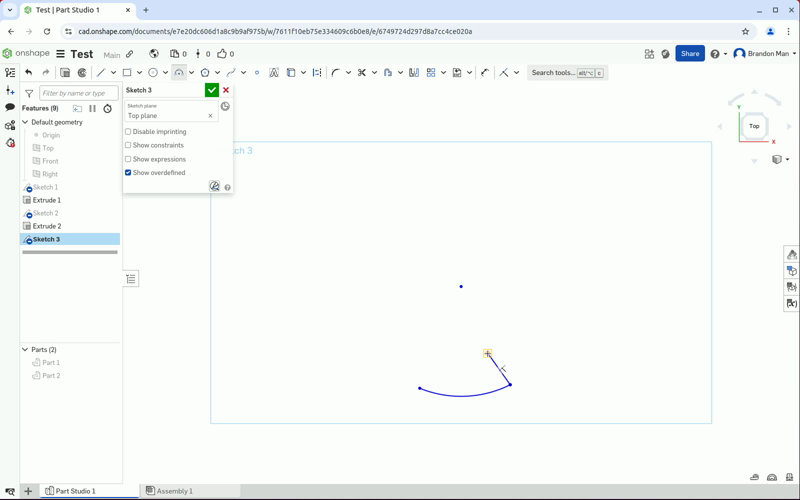
click(487, 353)
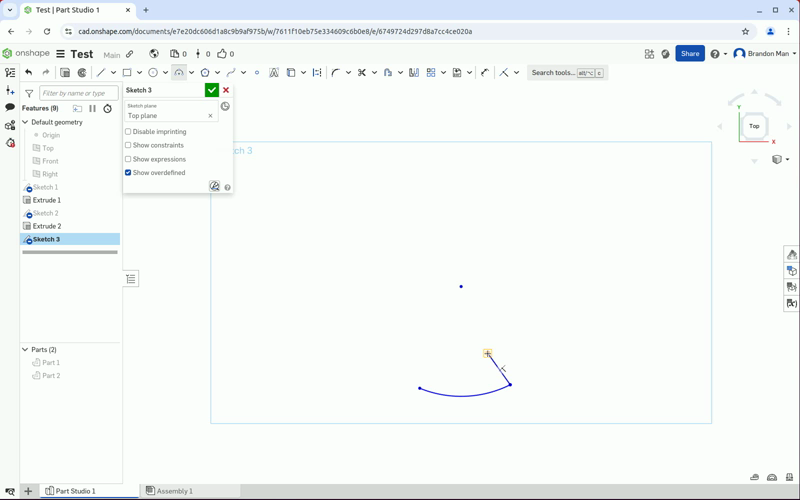
key_down(shift)
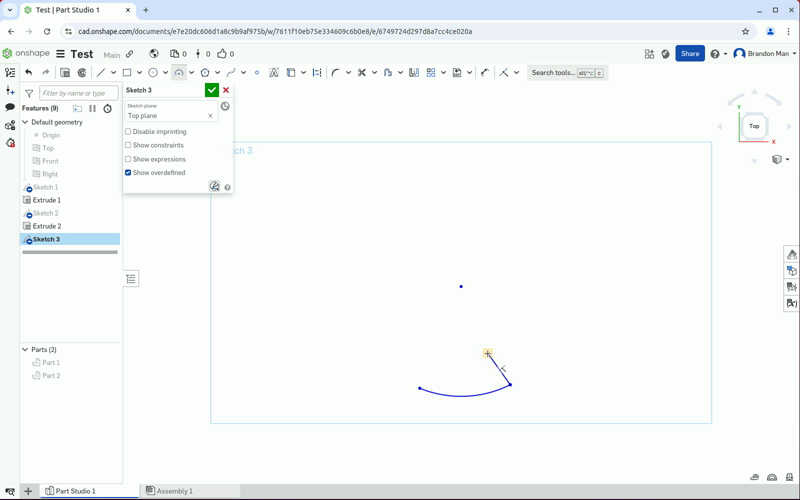
mouse_move(433, 353)
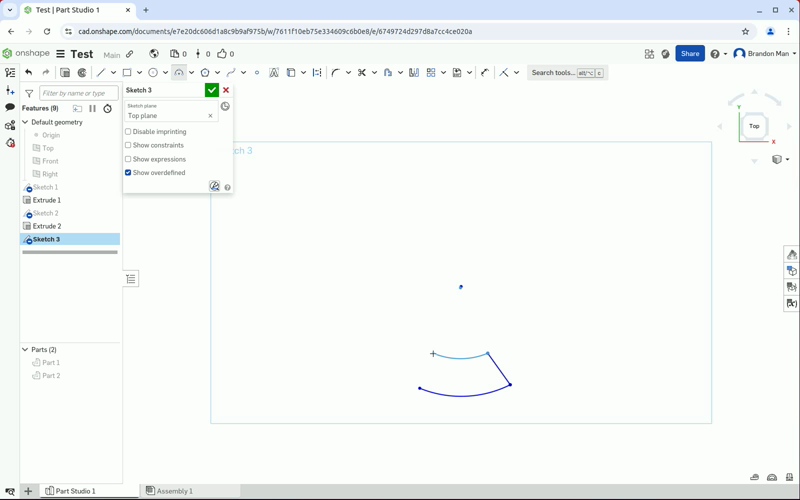
click(433, 353)
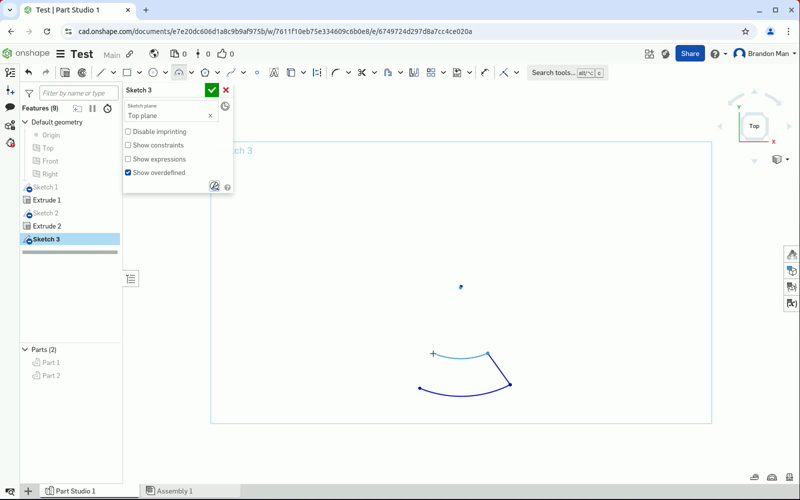
mouse_move(460, 358)
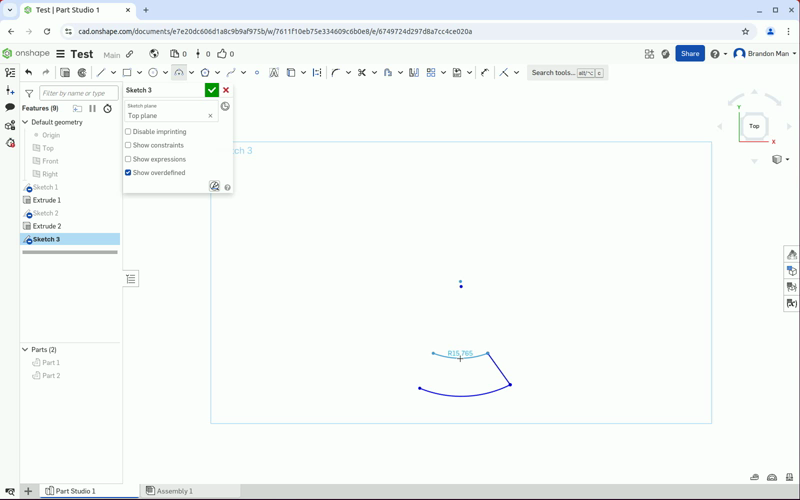
click(460, 358)
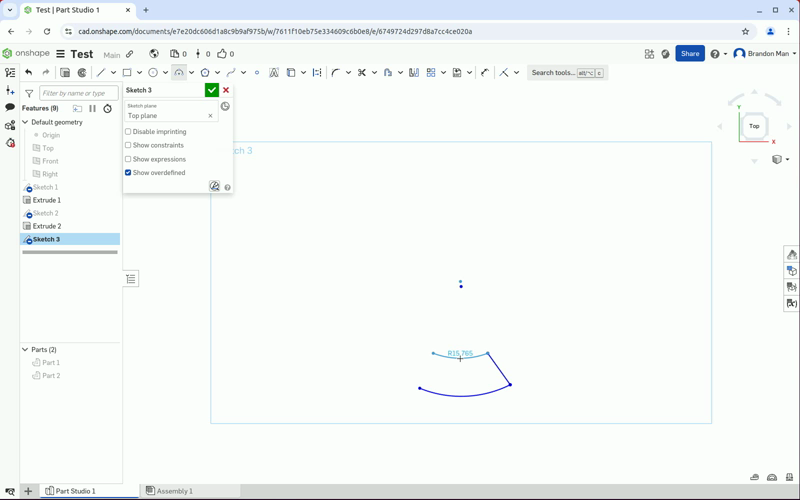
key_up(shift)
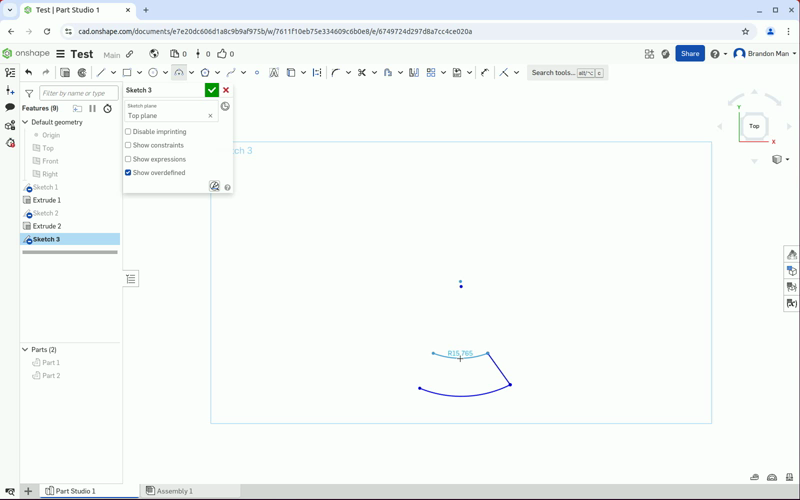
key(esc)
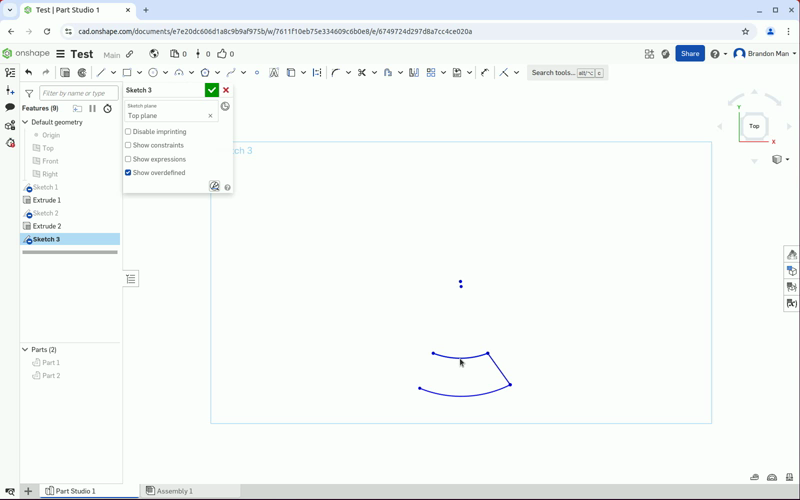
key(l)
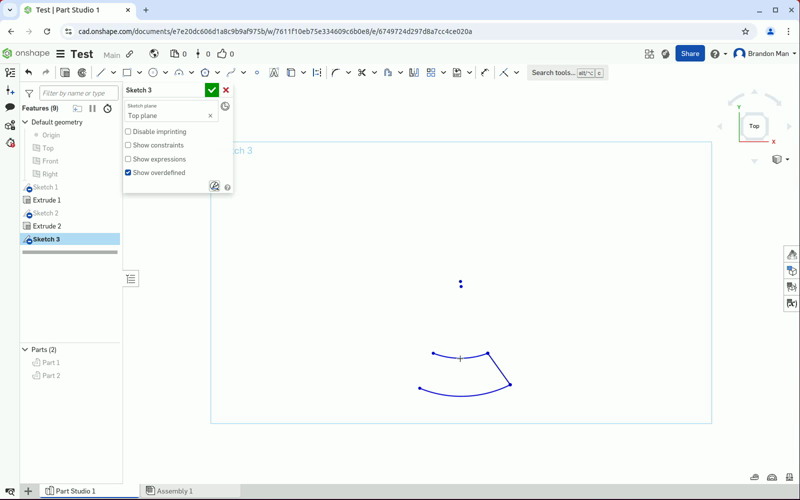
mouse_move(433, 353)
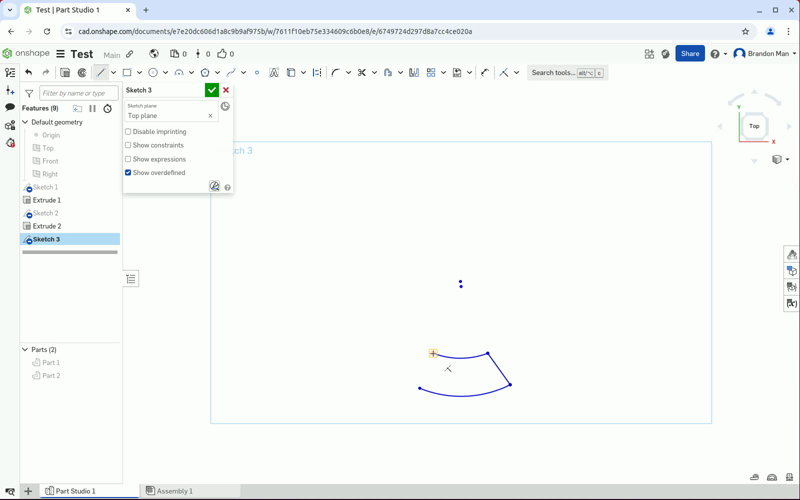
click(433, 353)
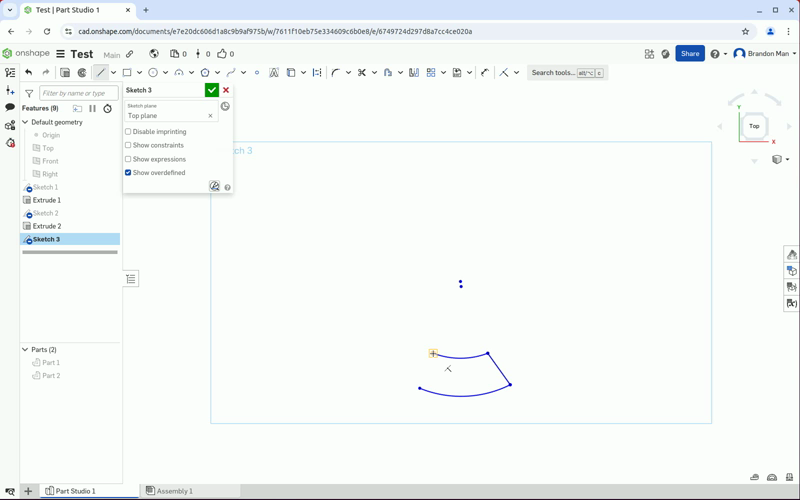
mouse_move(463, 353)
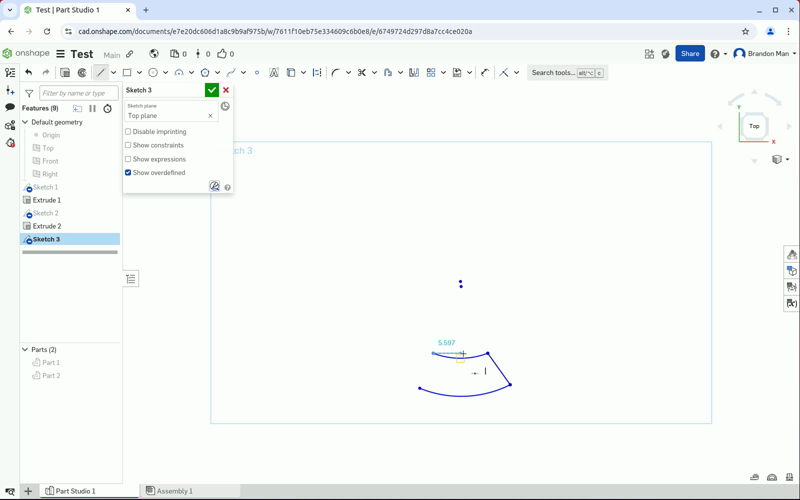
key_down(shift)
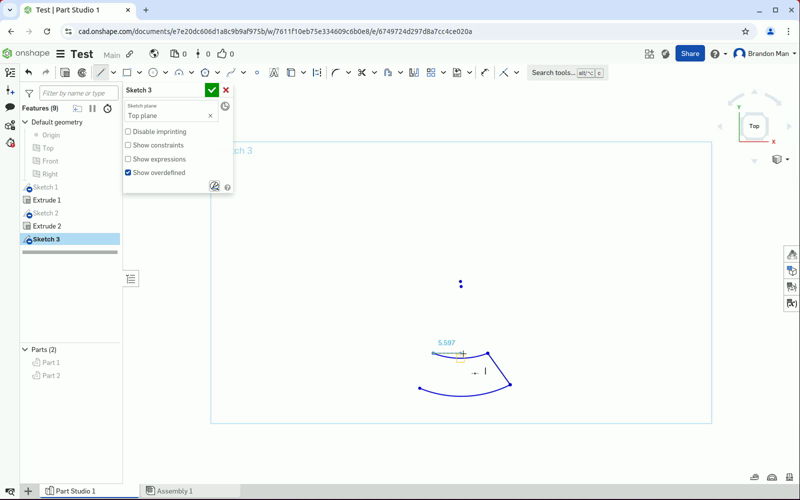
mouse_move(419, 388)
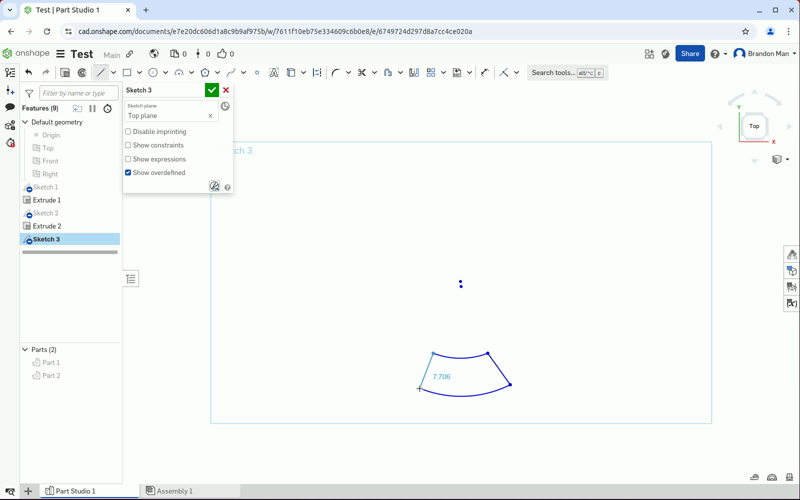
key_up(shift)
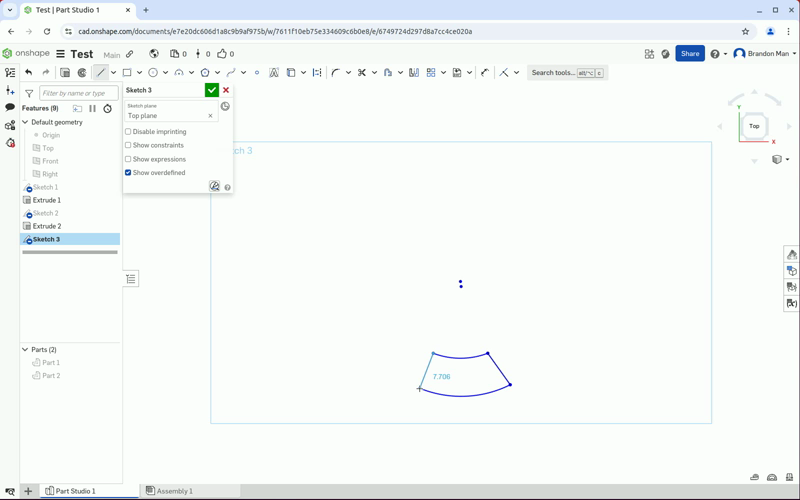
click(419, 388)
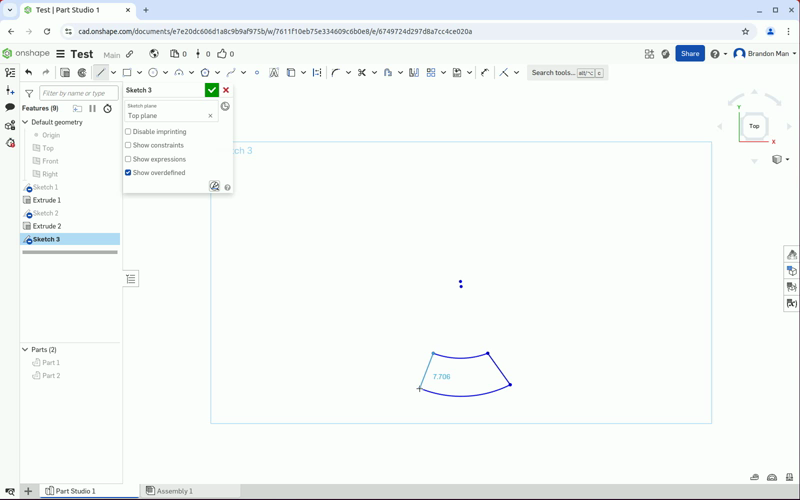
key(esc)
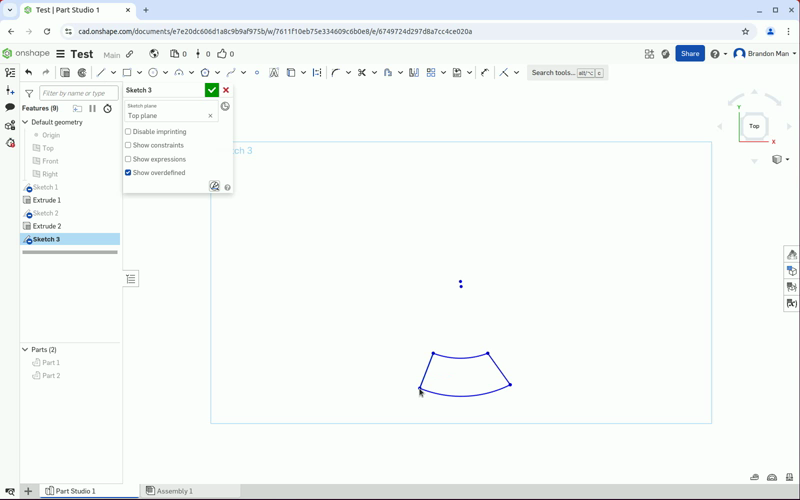
mouse_move(471, 387)
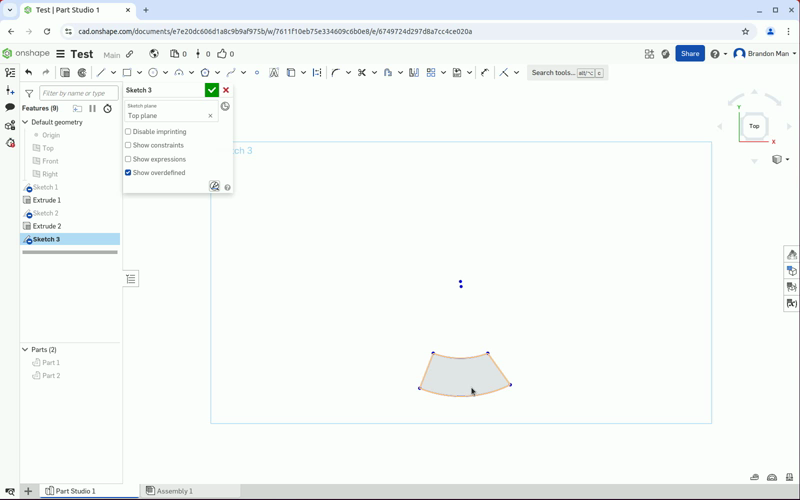
click(471, 387)
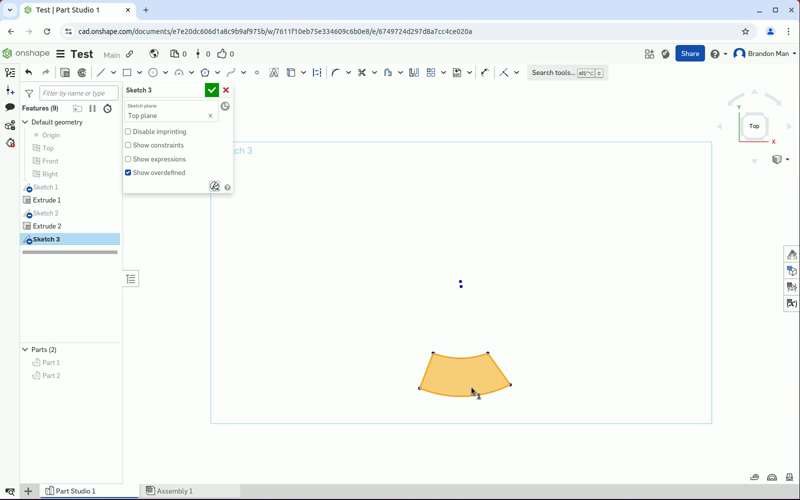
mouse_move(73, 352)
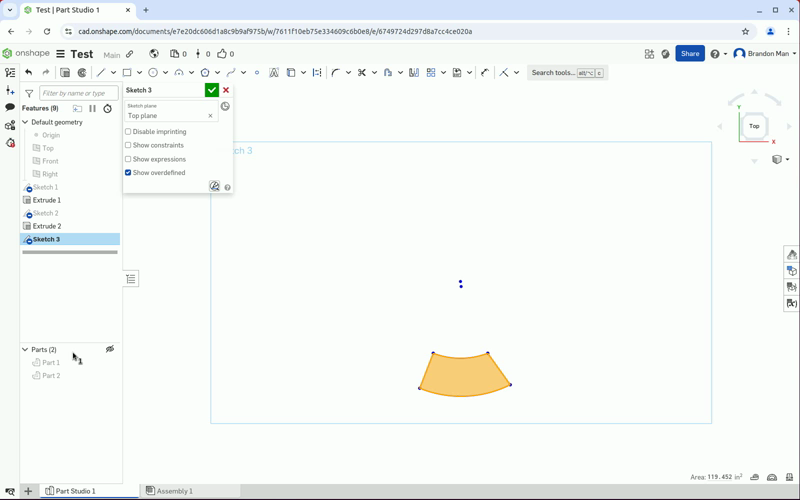
key(shift+y)
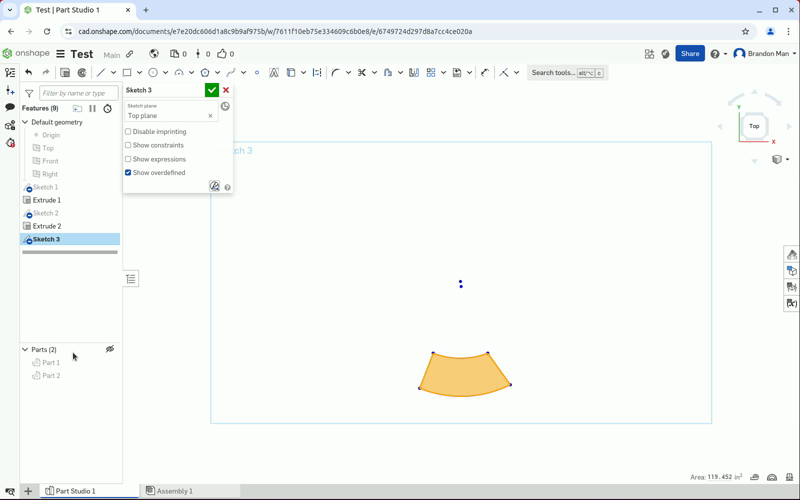
key(shift+e)
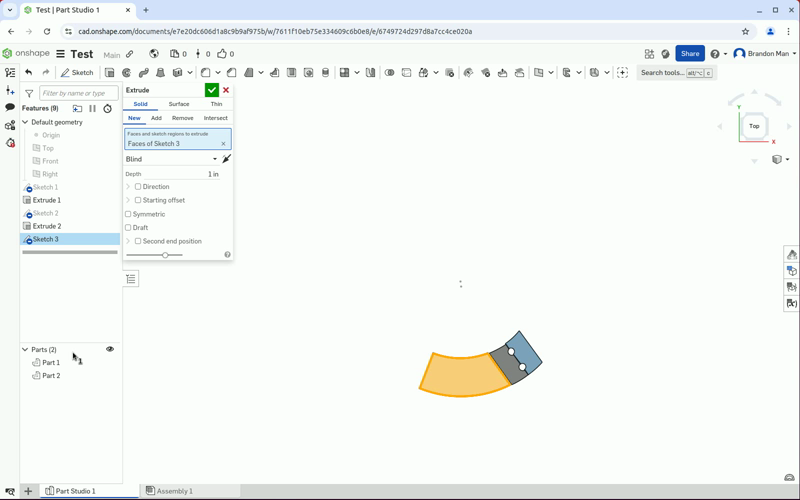
mouse_move(143, 106)
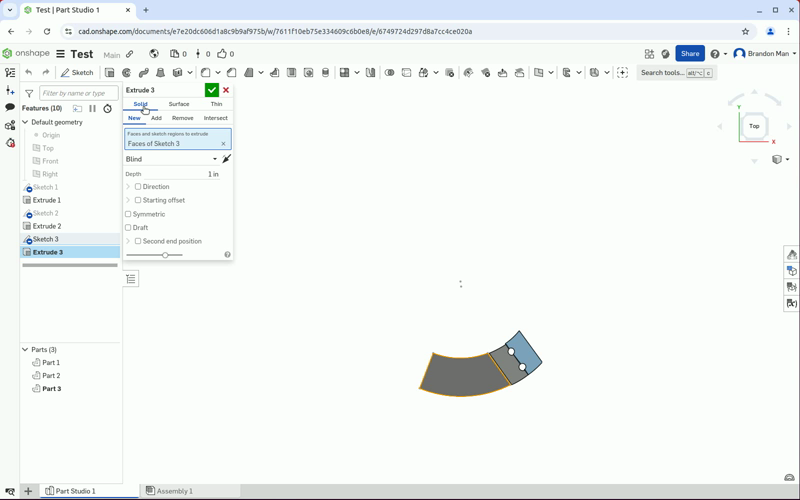
click(143, 106)
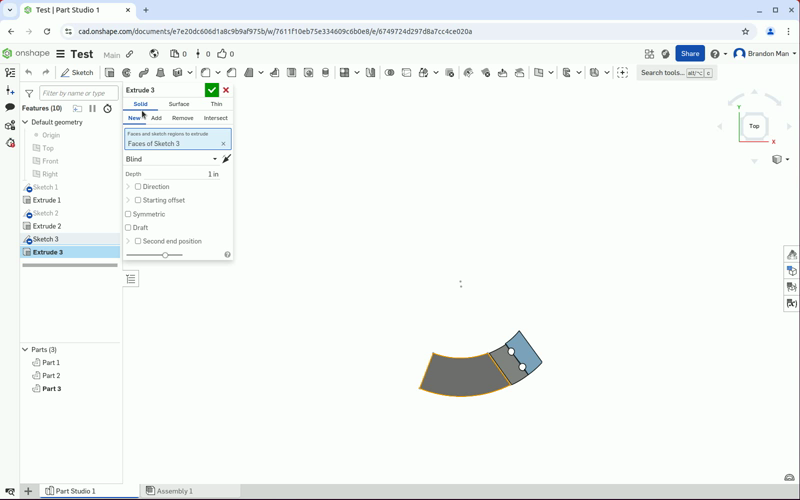
mouse_move(137, 120)
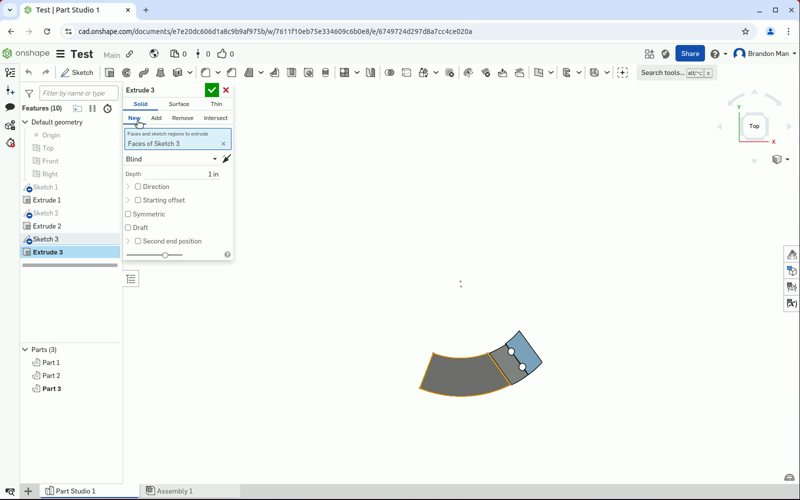
click(137, 120)
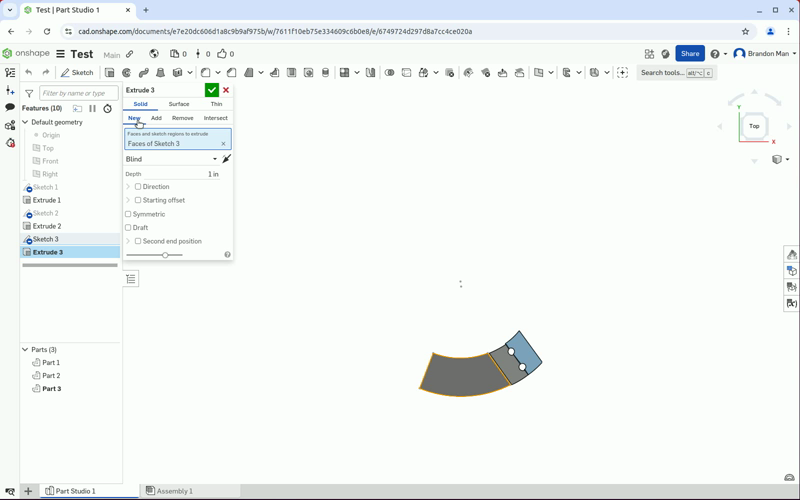
key(tab, 4)
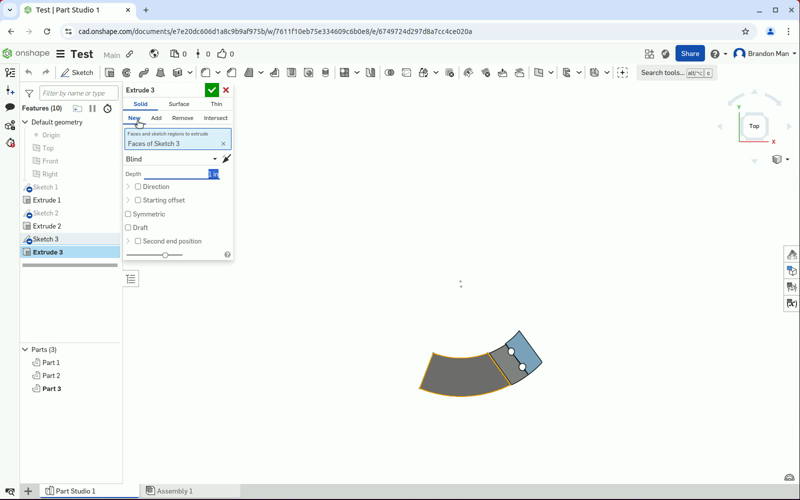
text(-1.444)
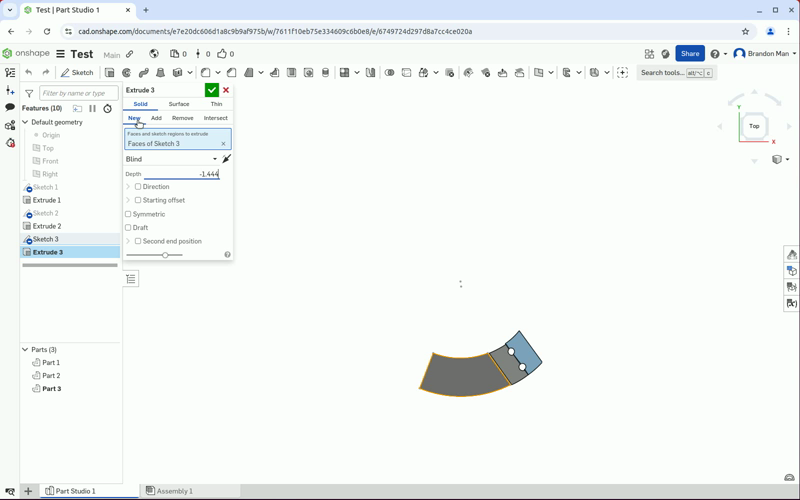
key(enter)
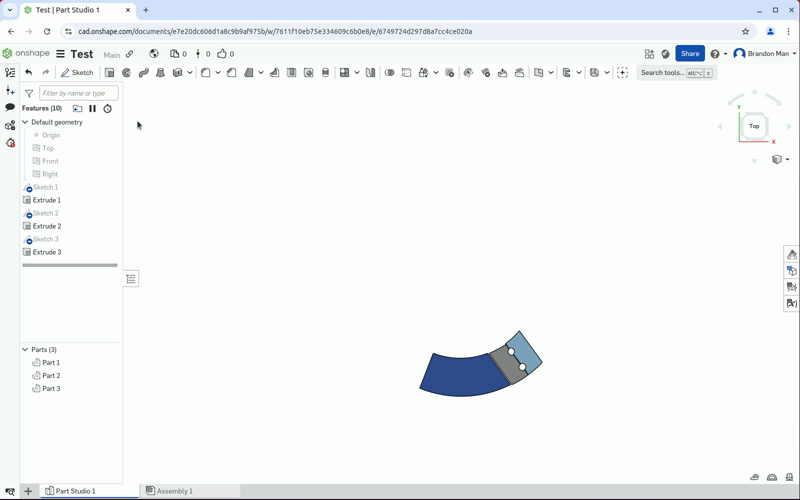
key(shift+h)
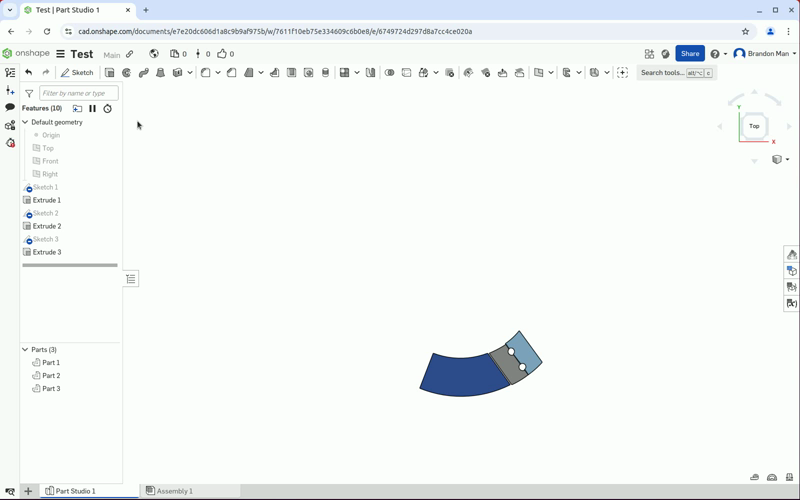
key(shift+h)
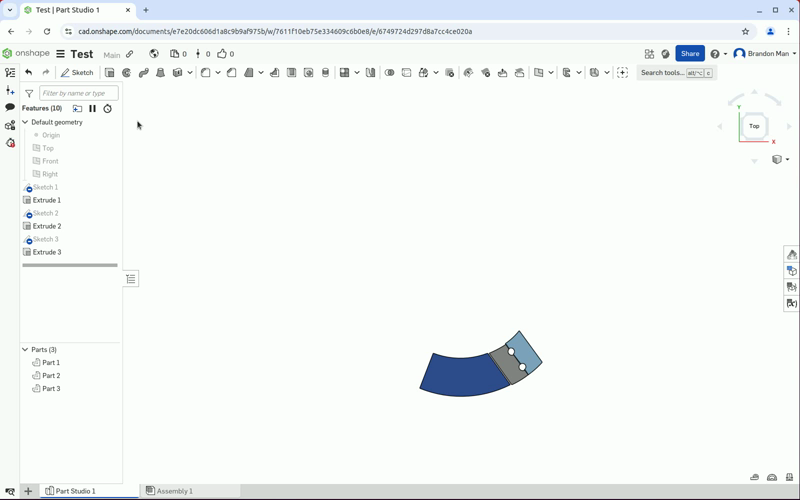
mouse_move(73, 189)
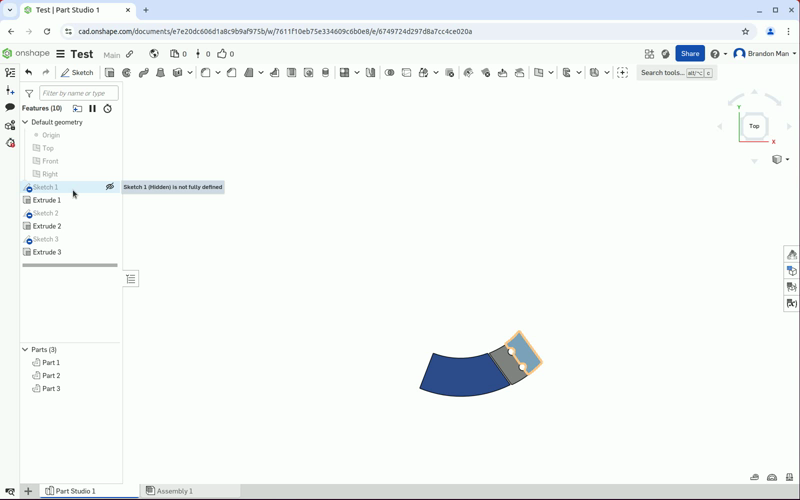
click(73, 189)
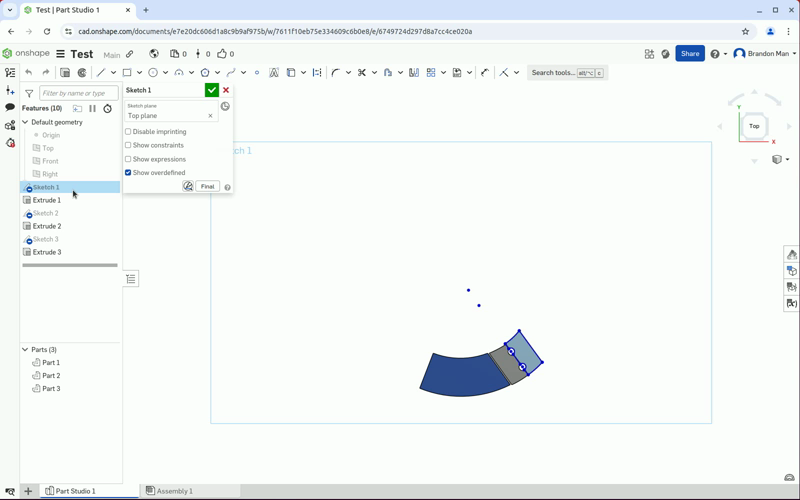
mouse_move(229, 92)
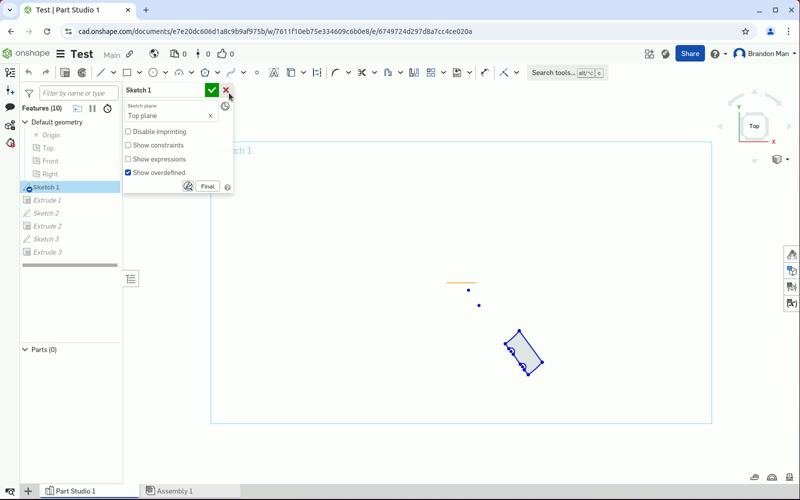
click(229, 92)
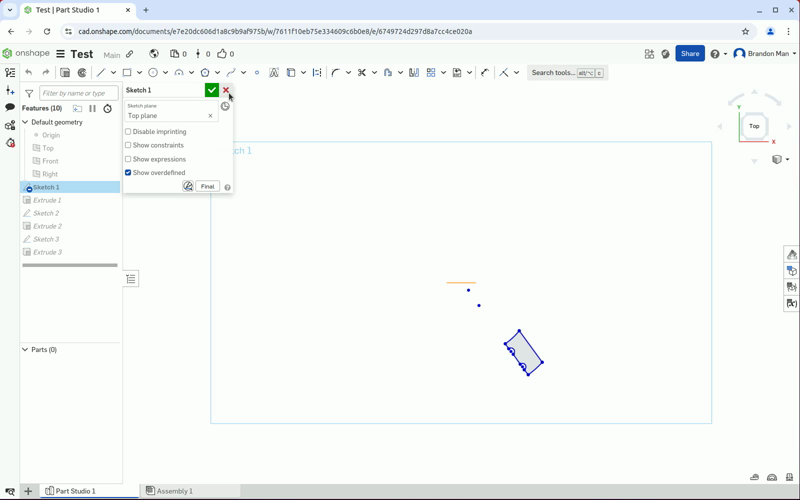
key(shift+s)
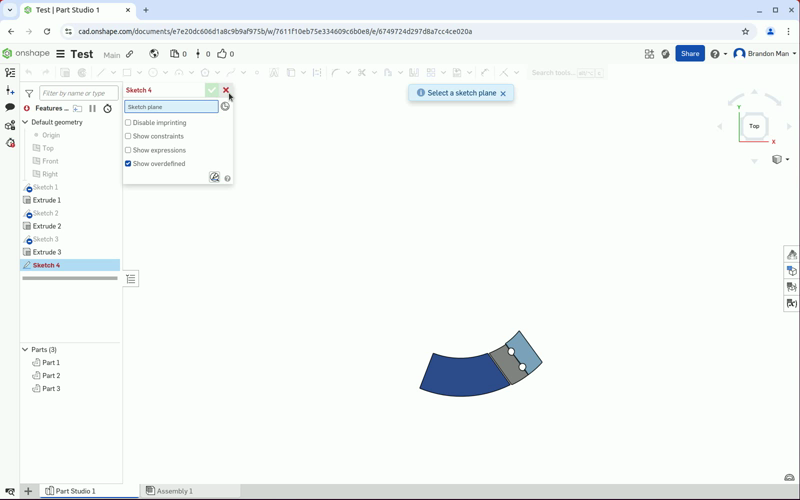
mouse_move(73, 150)
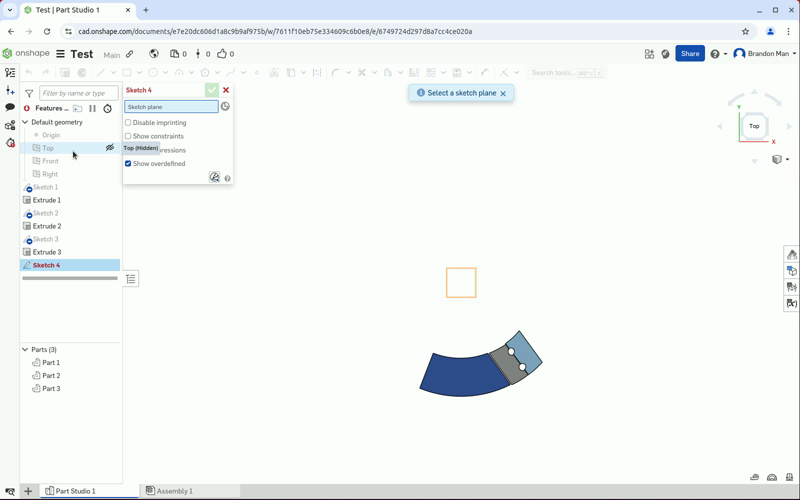
click(73, 150)
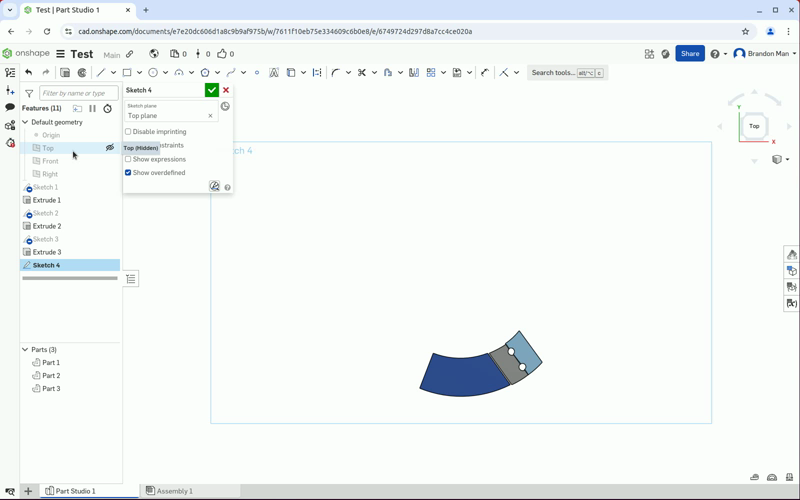
mouse_move(73, 352)
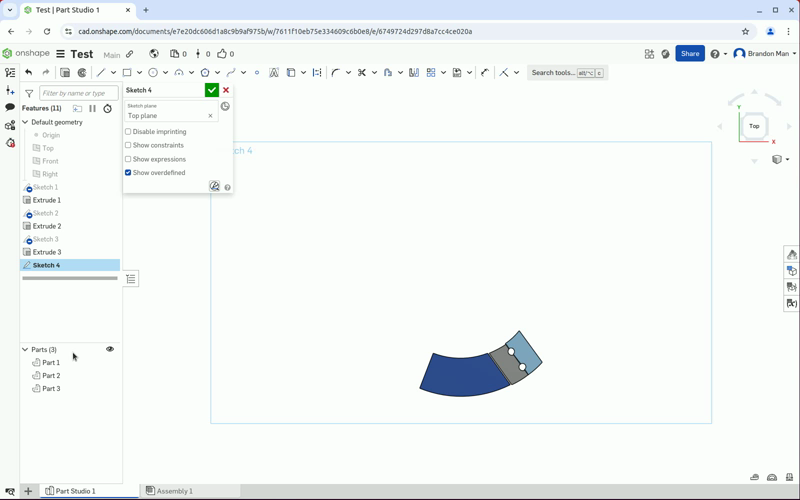
key(y)
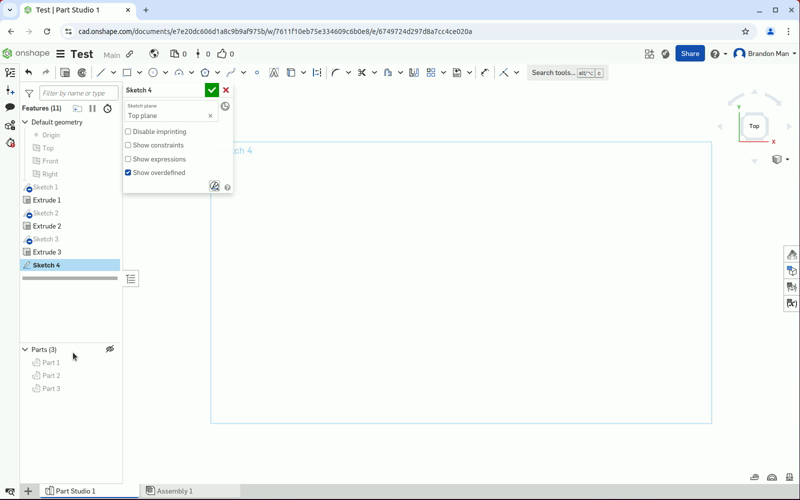
key(l)
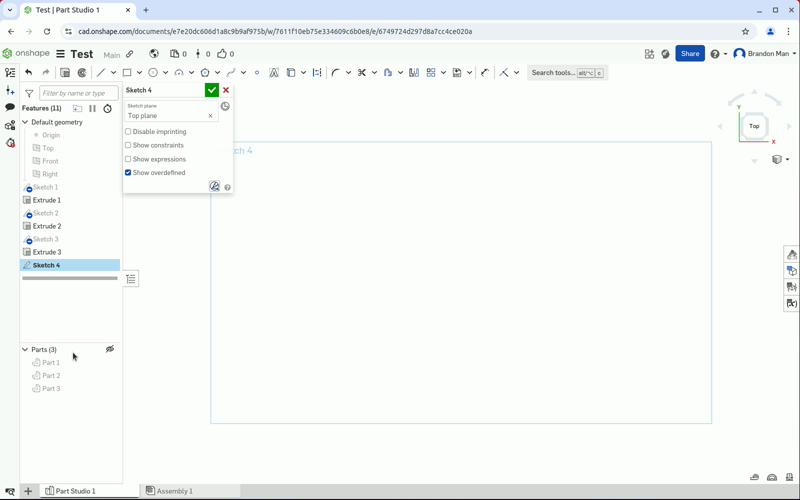
key_down(shift)
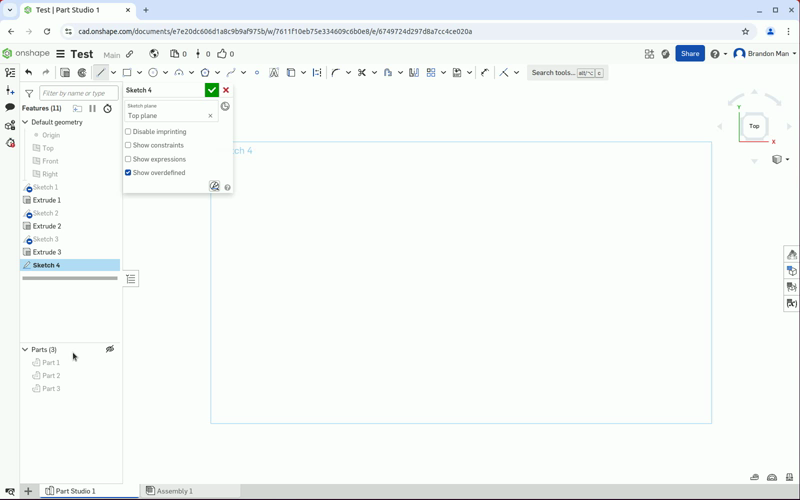
mouse_move(489, 353)
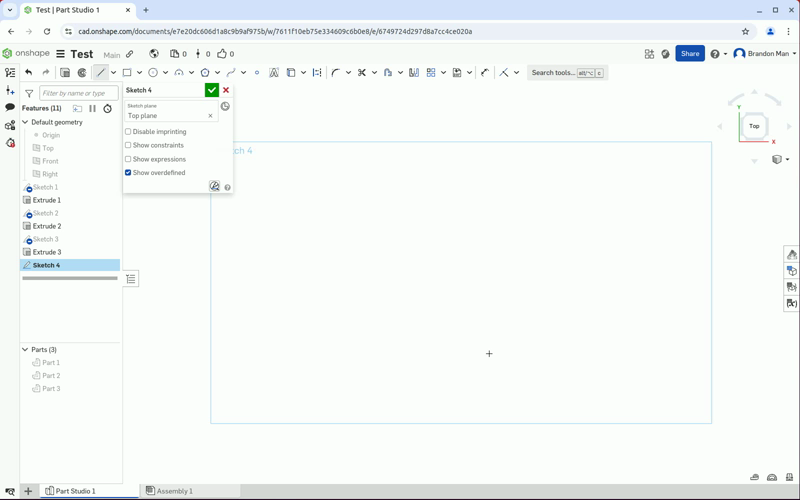
click(489, 353)
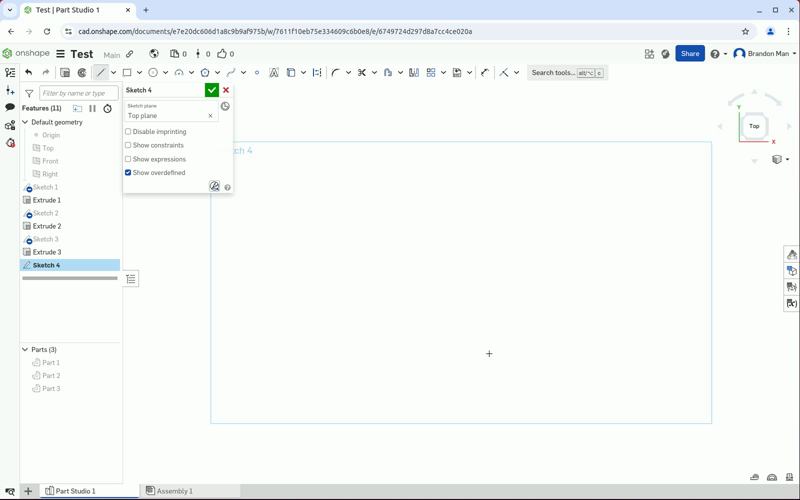
key_up(shift)
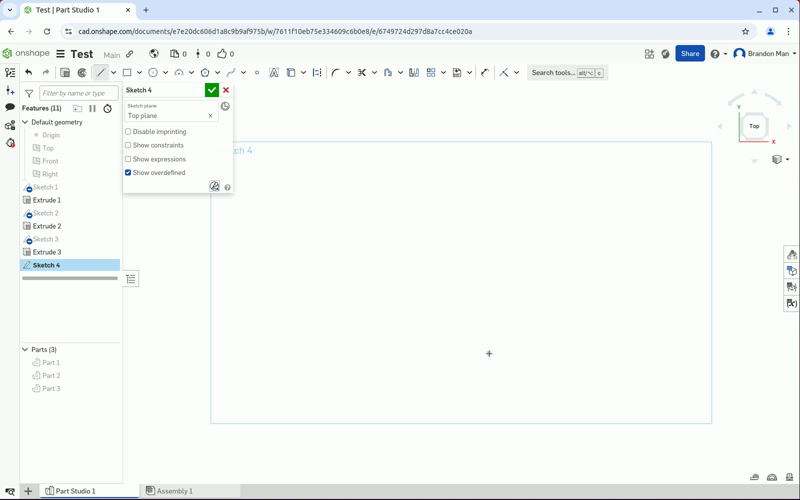
key_down(shift)
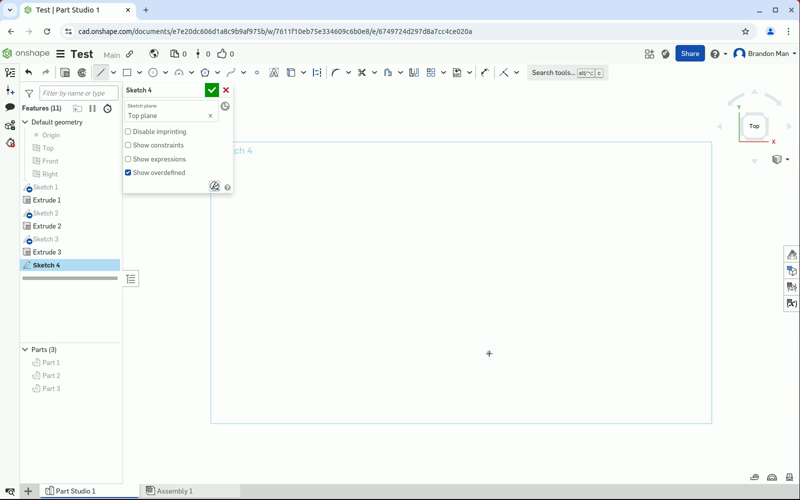
mouse_move(519, 353)
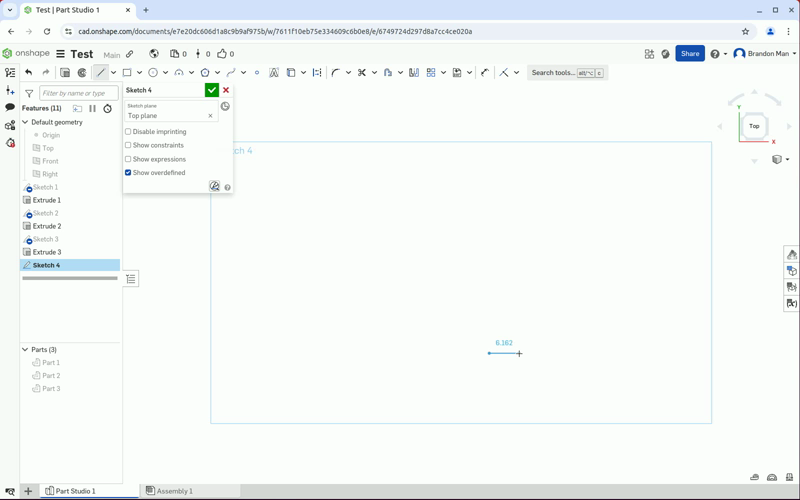
mouse_move(511, 384)
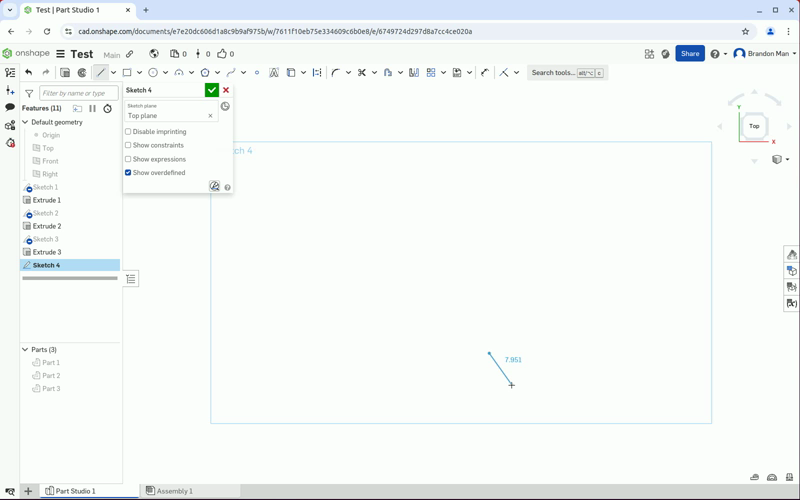
click(511, 384)
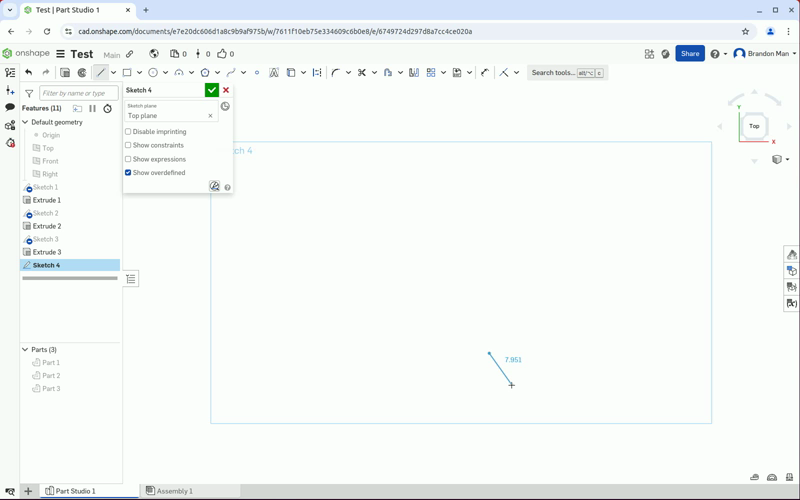
key_up(shift)
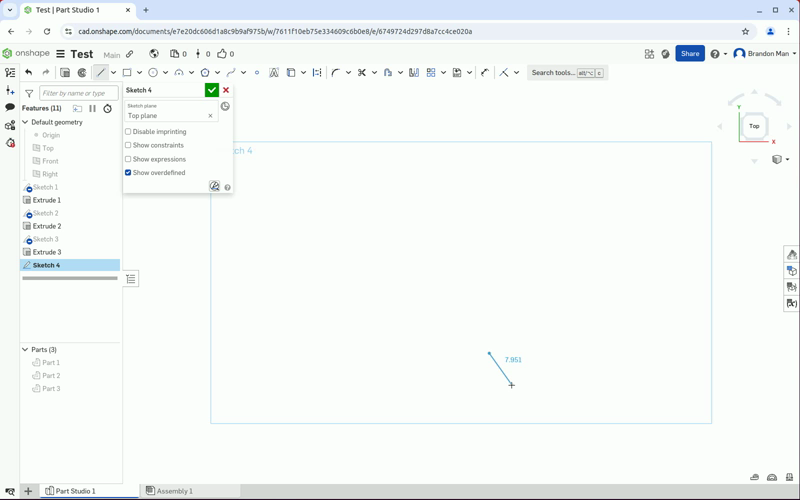
key(esc)
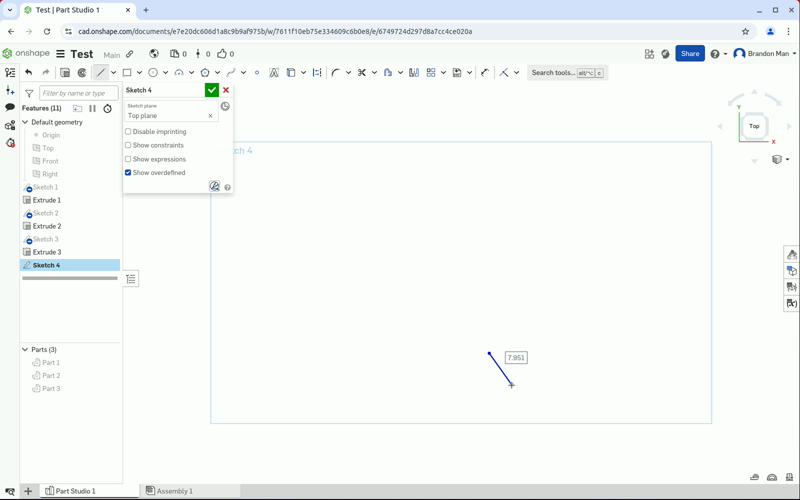
key(a)
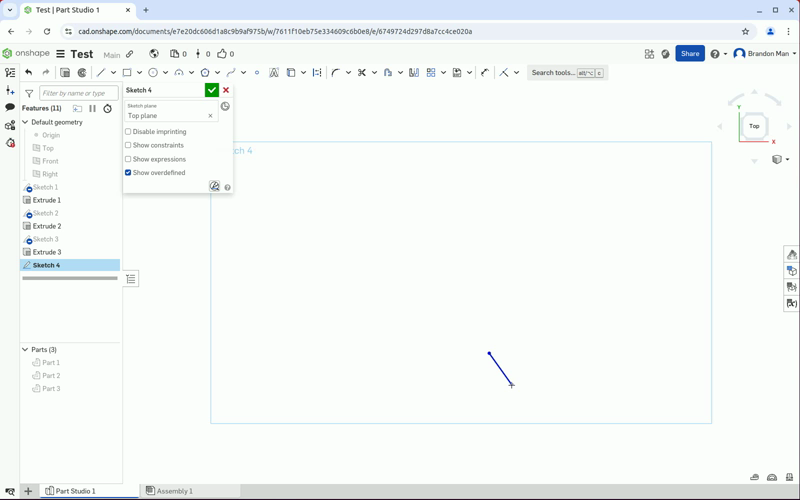
mouse_move(511, 384)
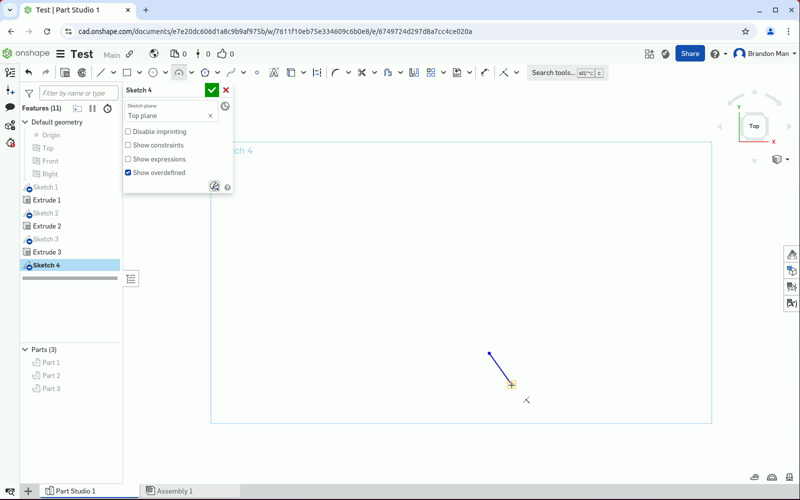
click(511, 384)
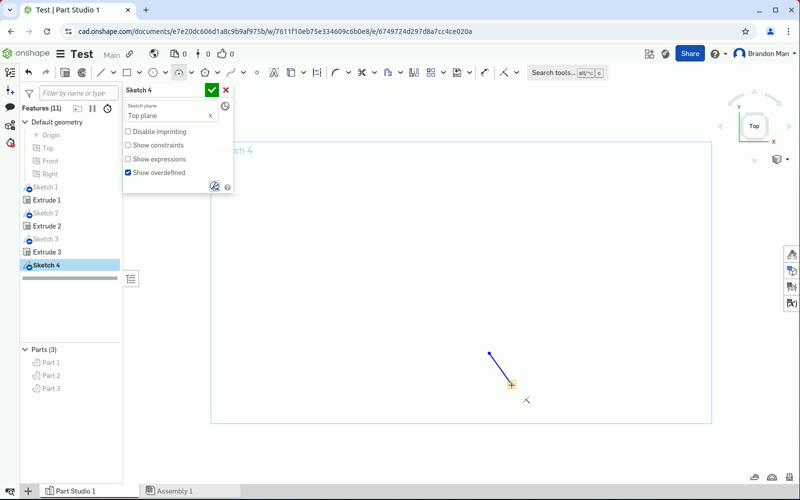
key_down(shift)
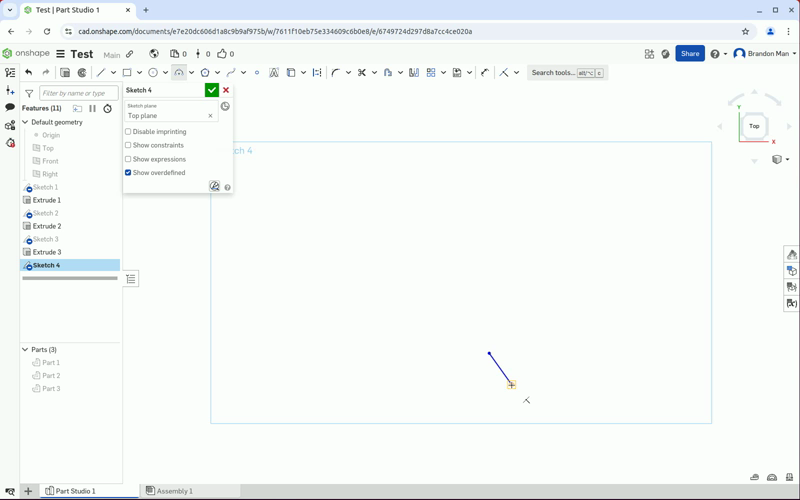
mouse_move(528, 374)
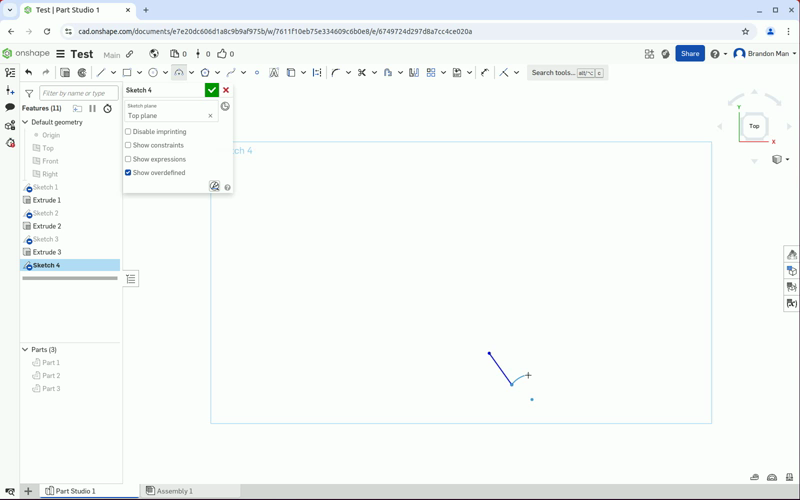
click(528, 374)
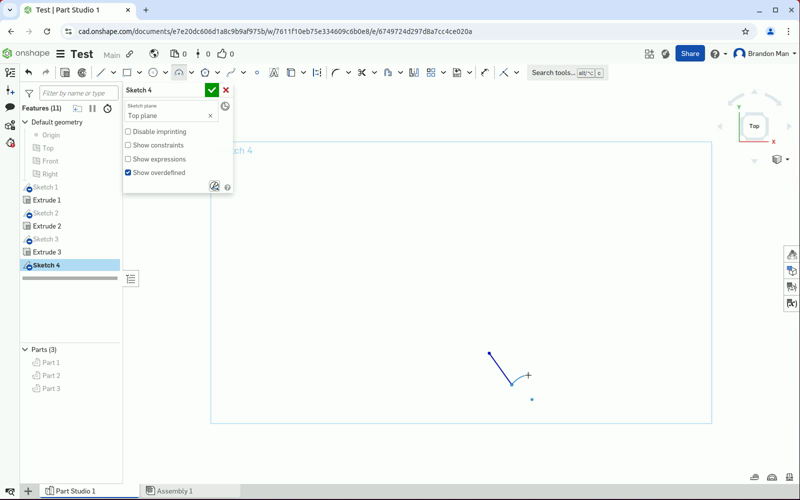
mouse_move(520, 380)
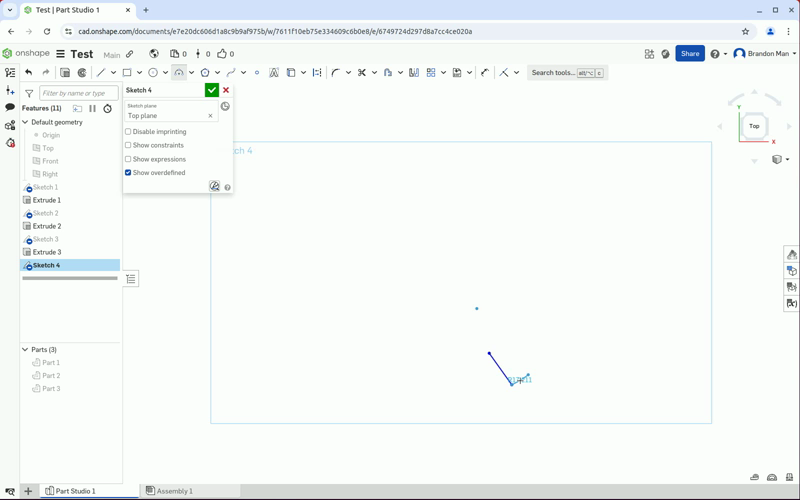
click(520, 380)
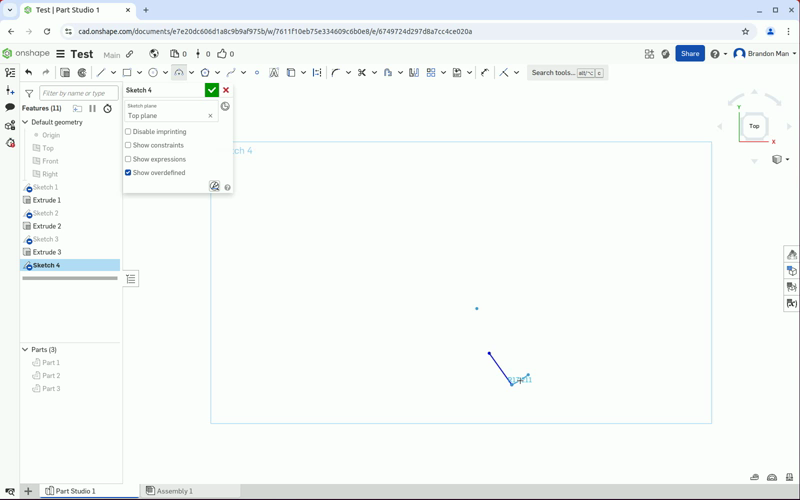
key_up(shift)
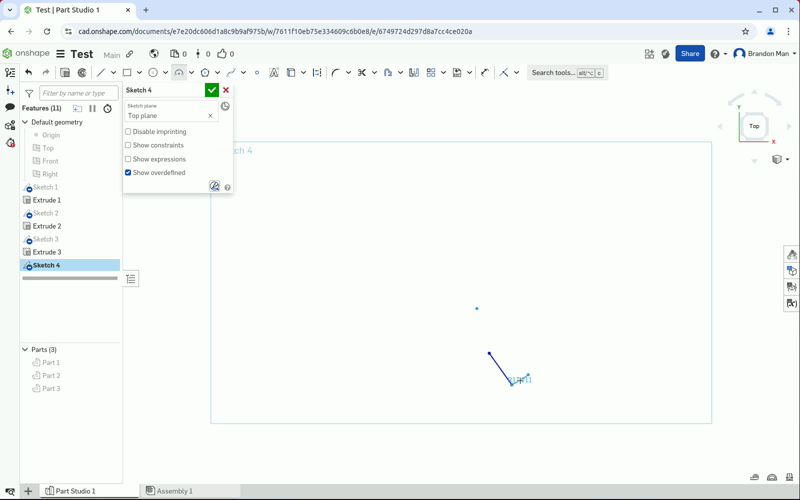
key(esc)
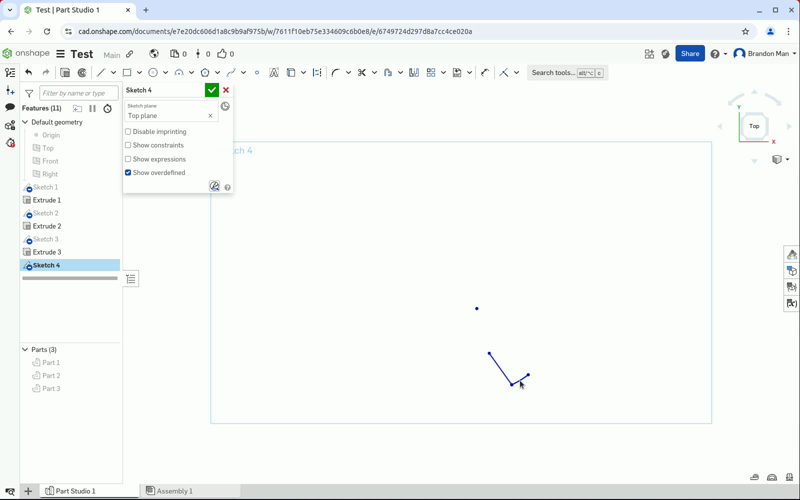
key(l)
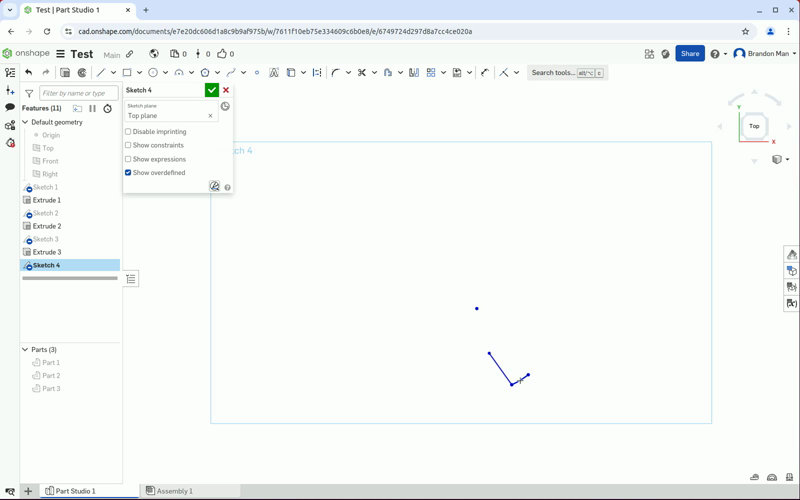
mouse_move(528, 374)
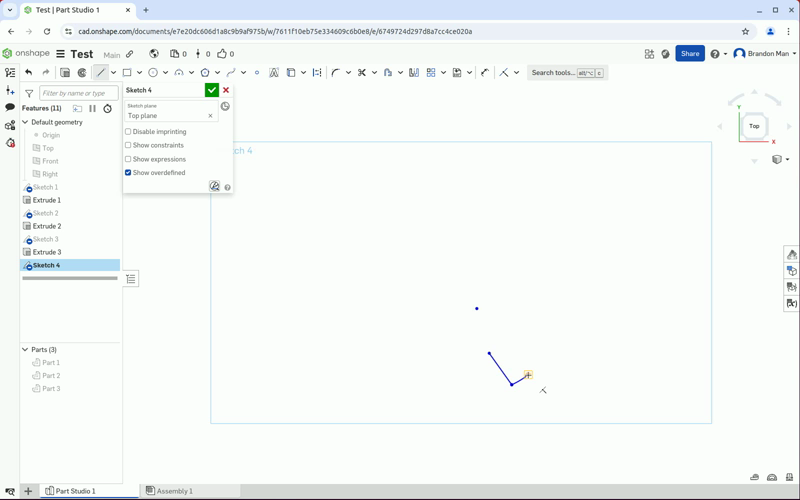
click(528, 374)
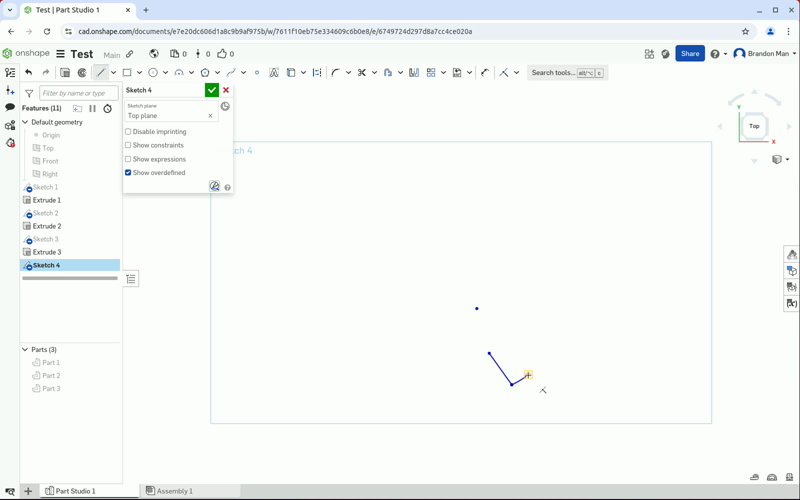
key_down(shift)
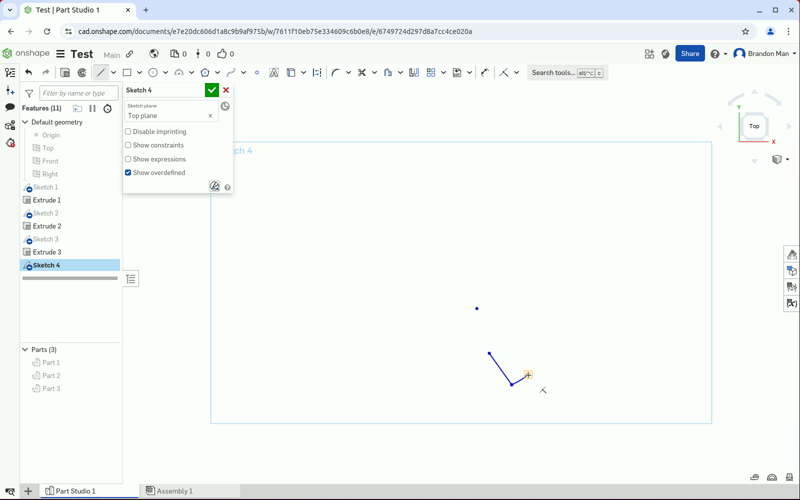
mouse_move(558, 374)
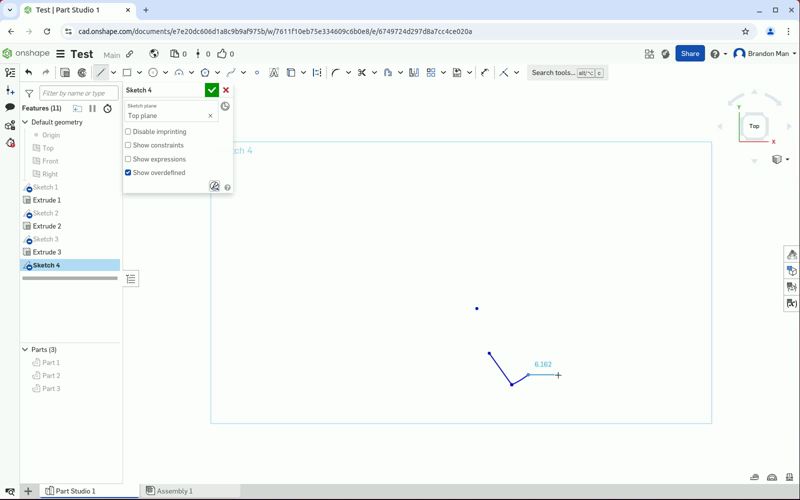
mouse_move(525, 369)
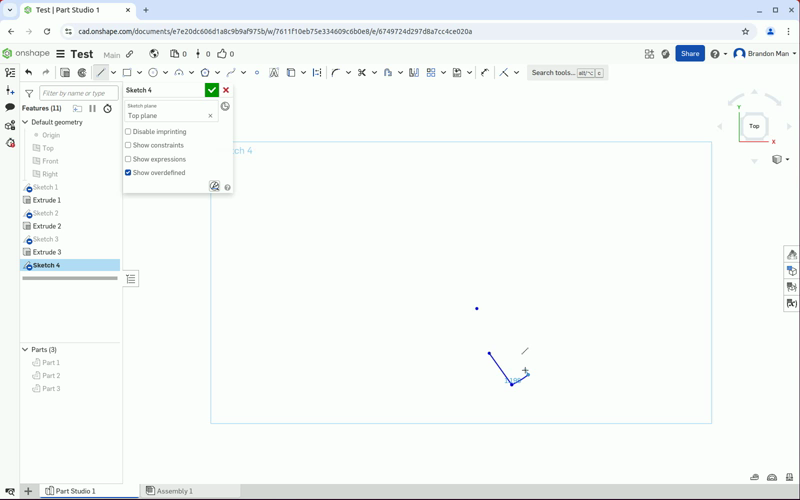
scroll(6)
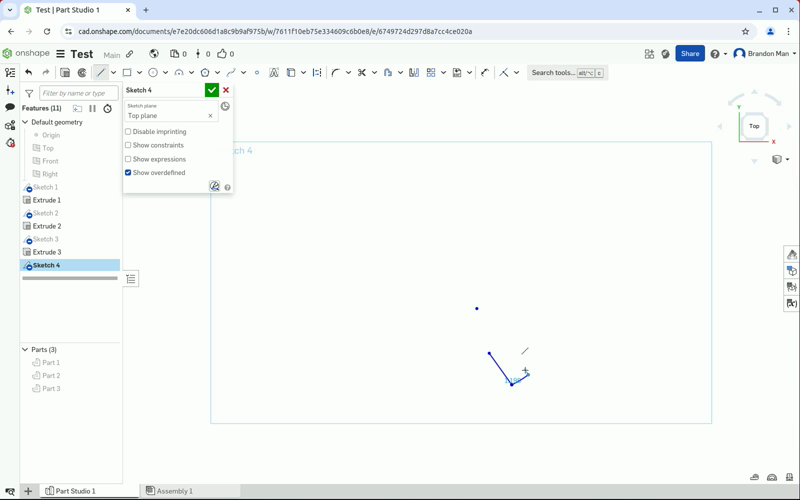
scroll(6)
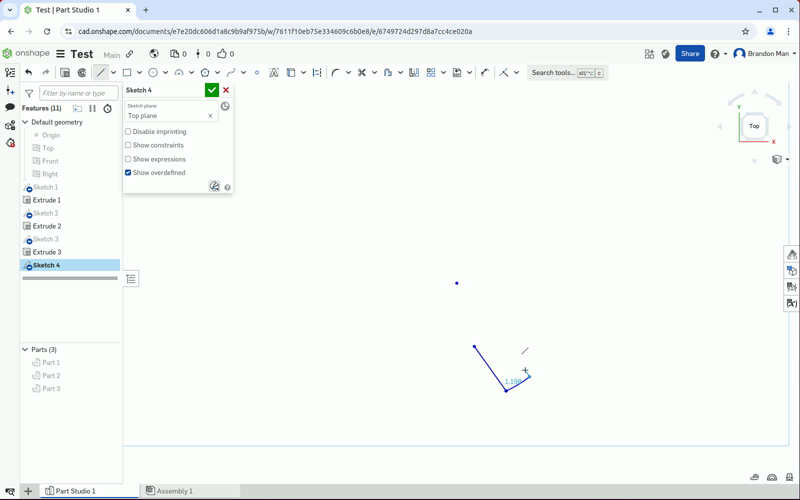
scroll(6)
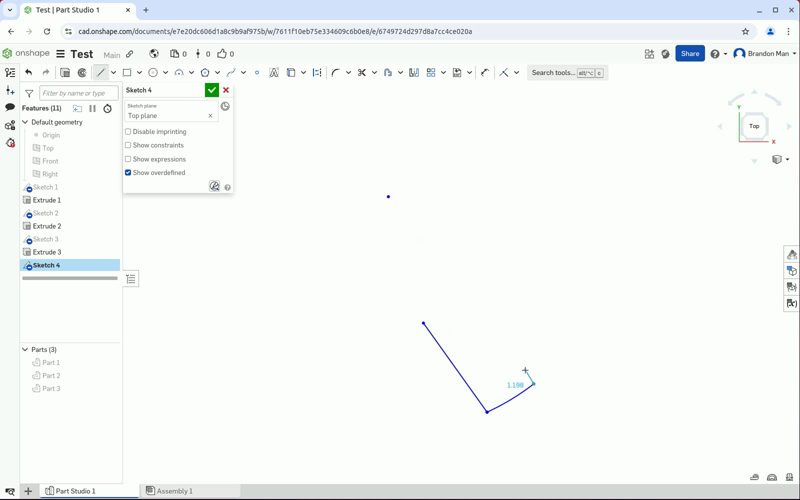
scroll(6)
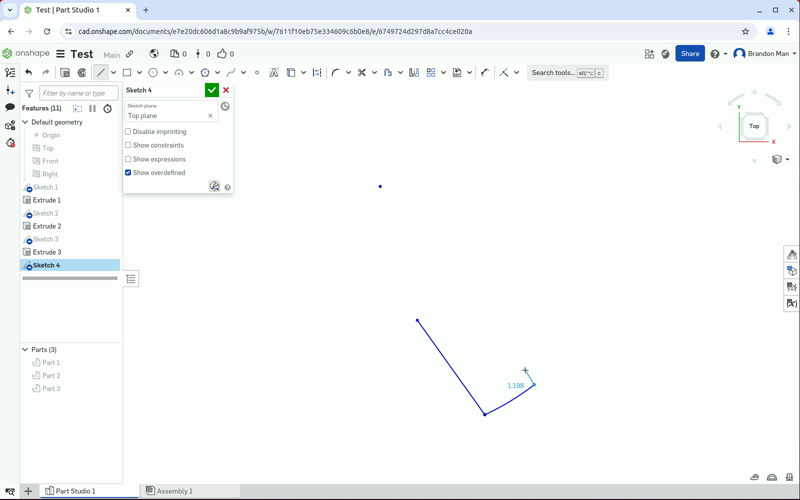
scroll(6)
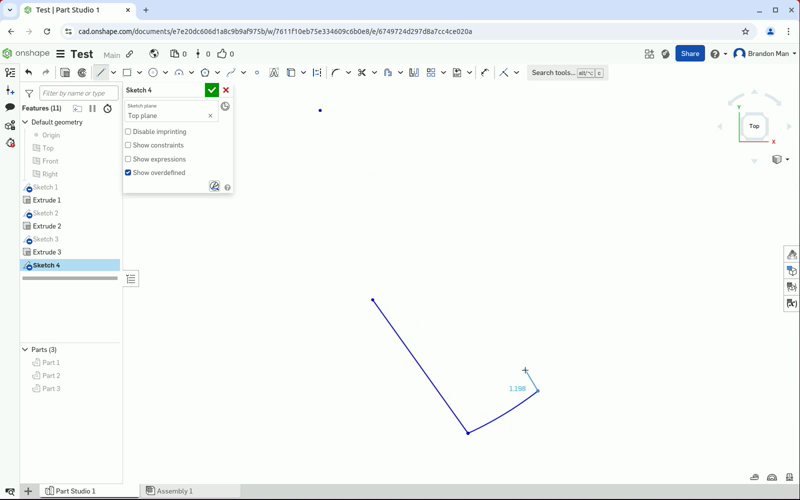
scroll(6)
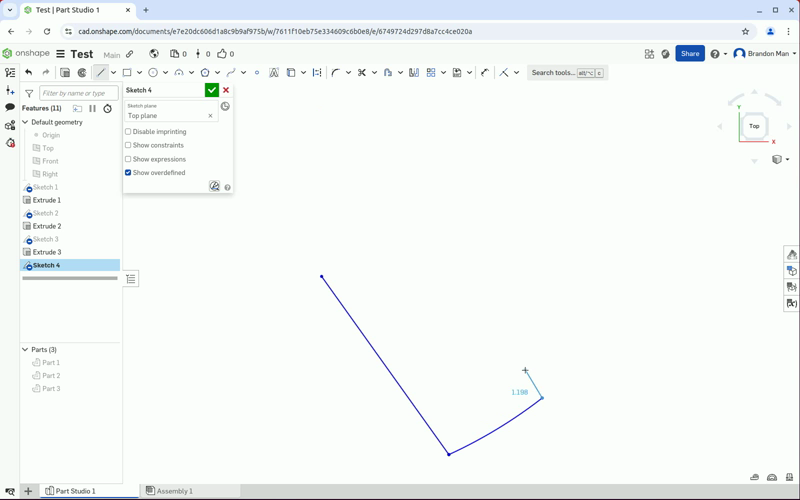
scroll(6)
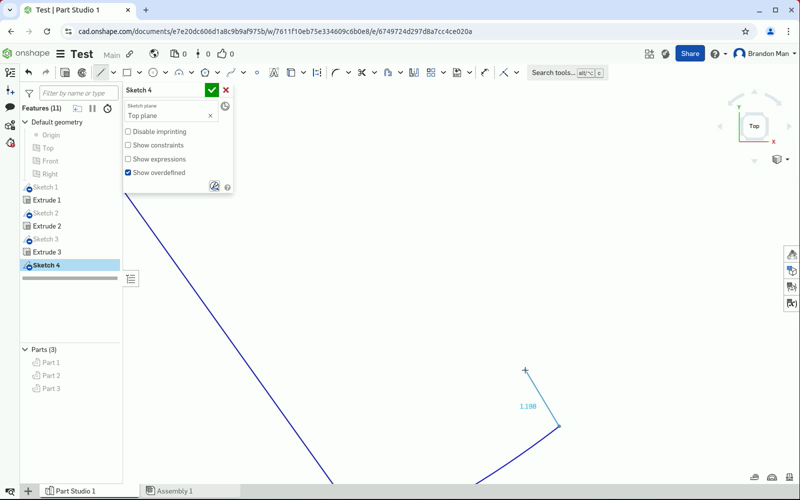
click(525, 369)
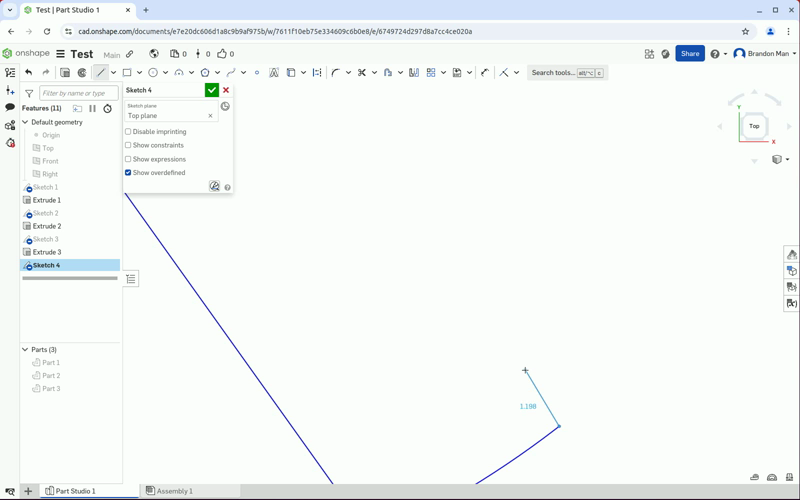
scroll(-6)
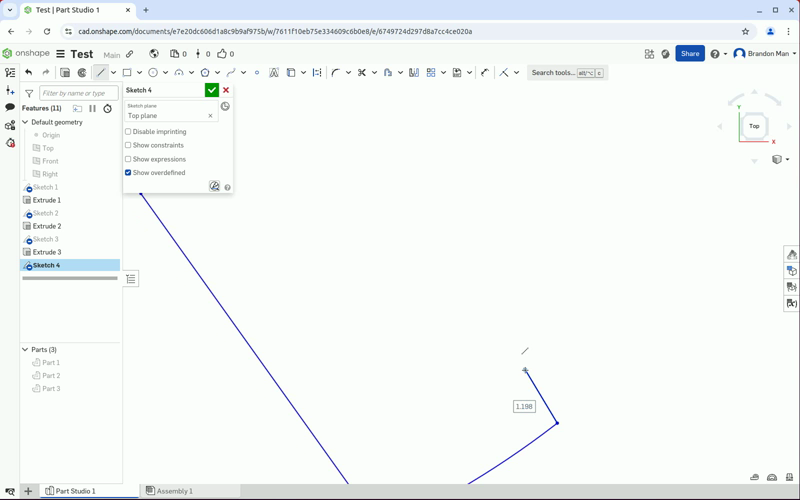
scroll(-6)
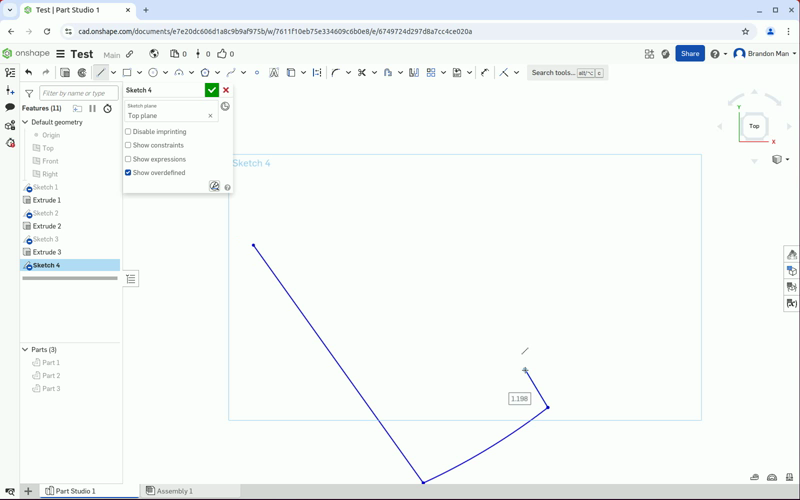
scroll(-6)
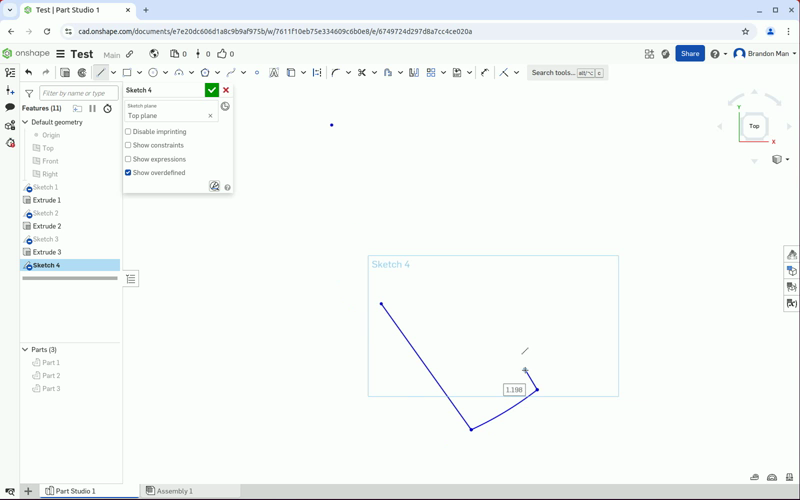
scroll(-6)
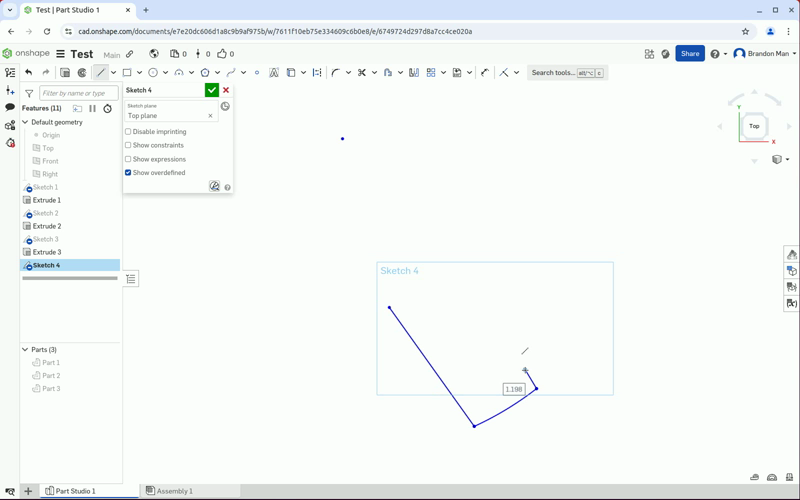
scroll(-6)
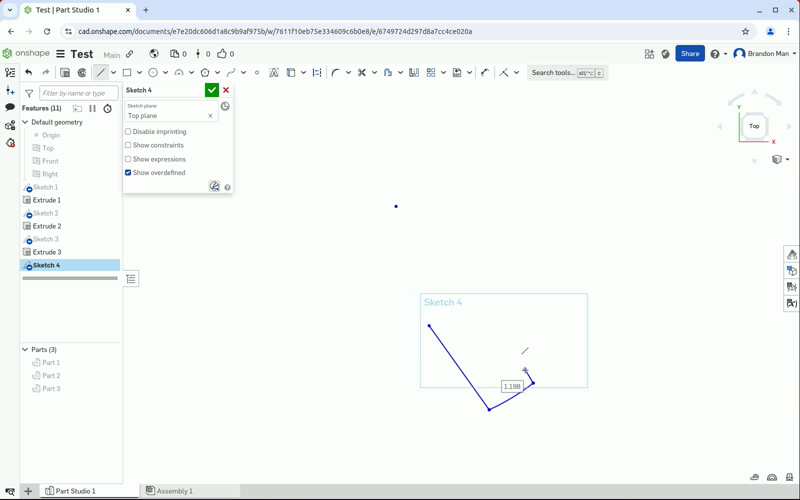
scroll(-6)
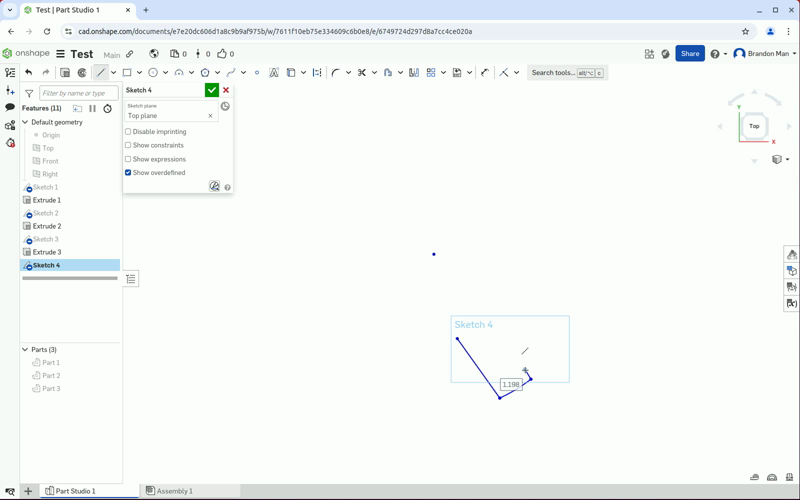
scroll(-6)
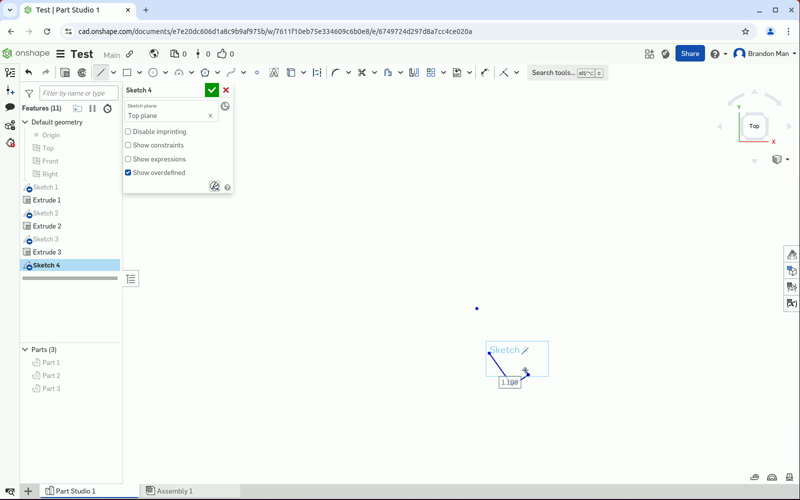
key_up(shift)
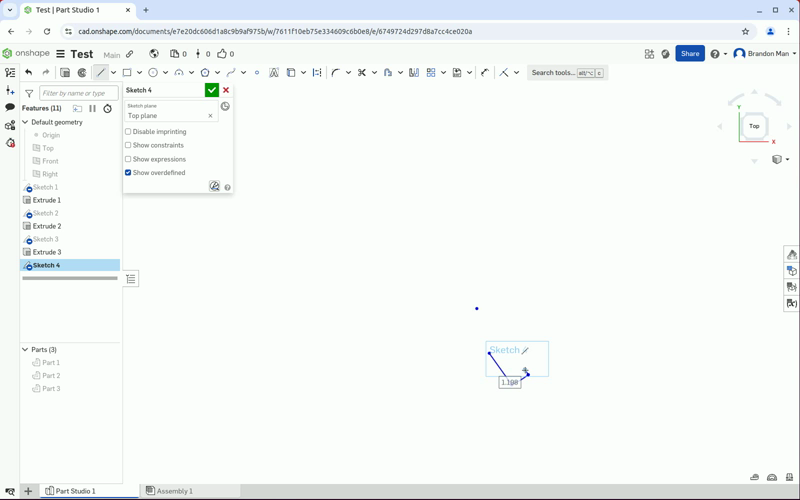
key(esc)
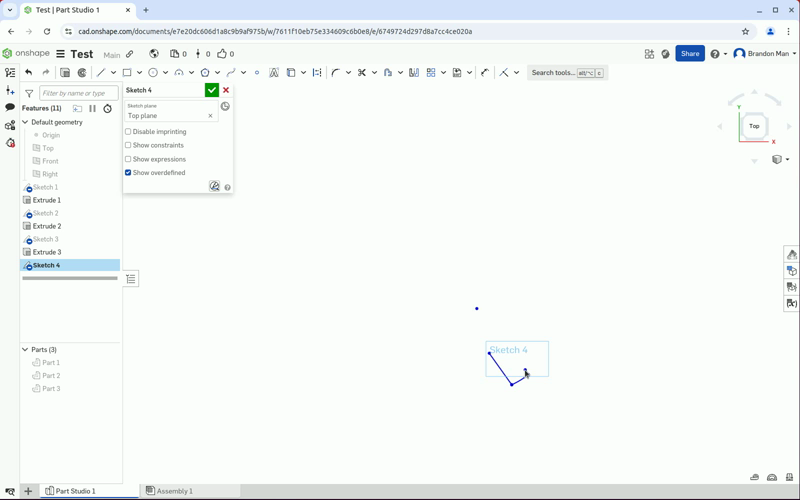
key(a)
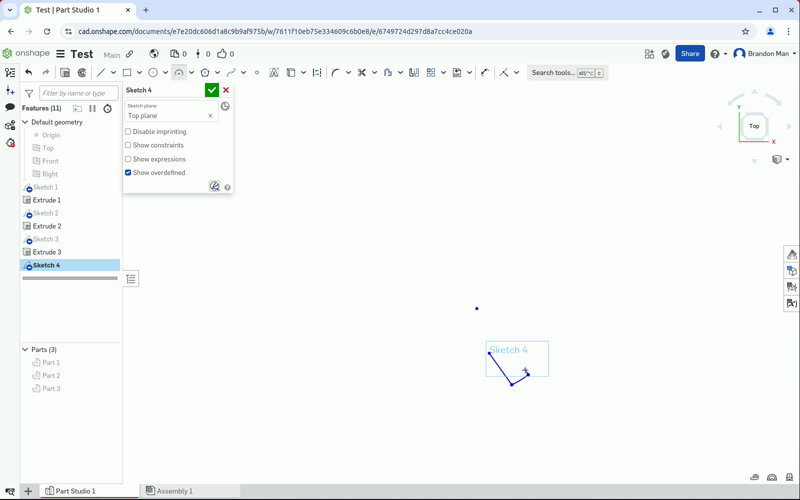
mouse_move(525, 369)
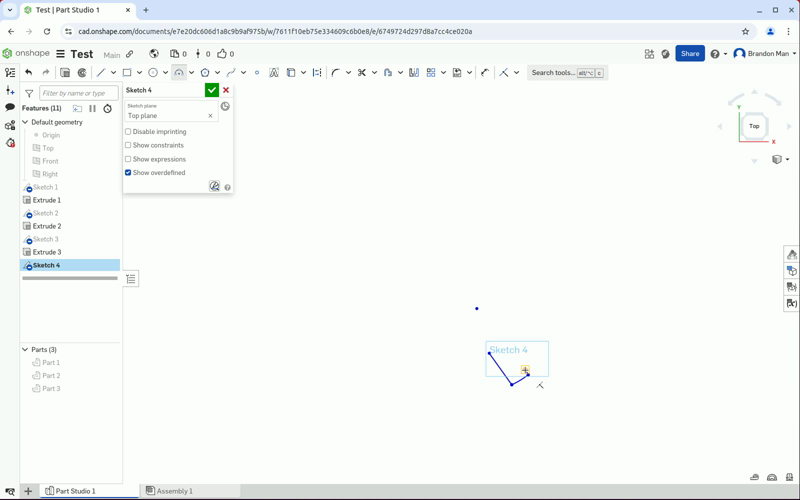
click(525, 369)
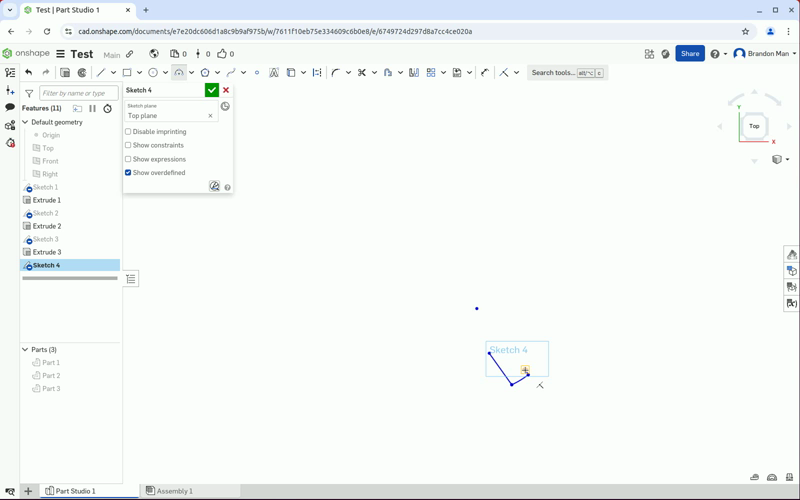
key_down(shift)
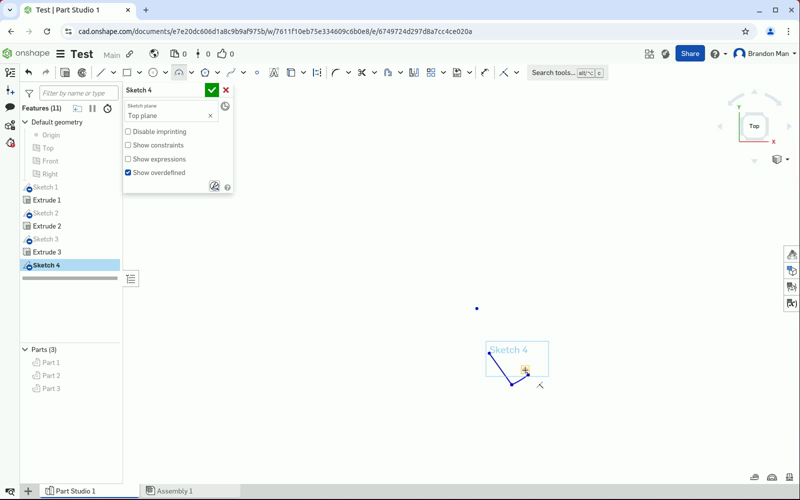
mouse_move(520, 363)
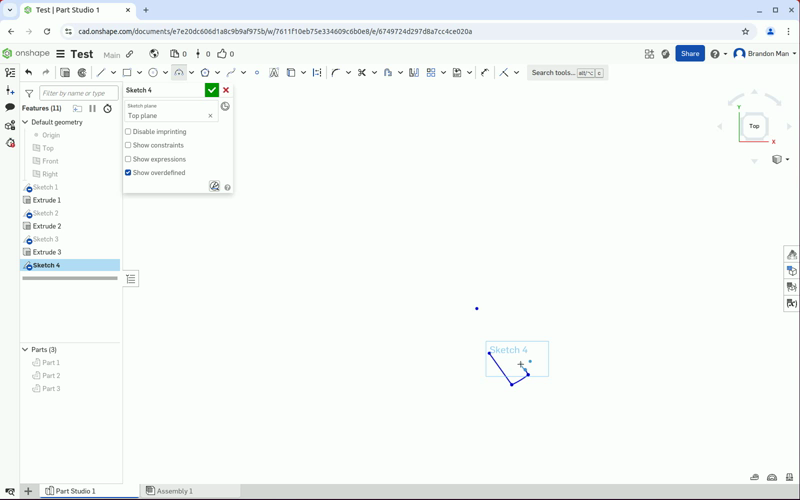
click(520, 363)
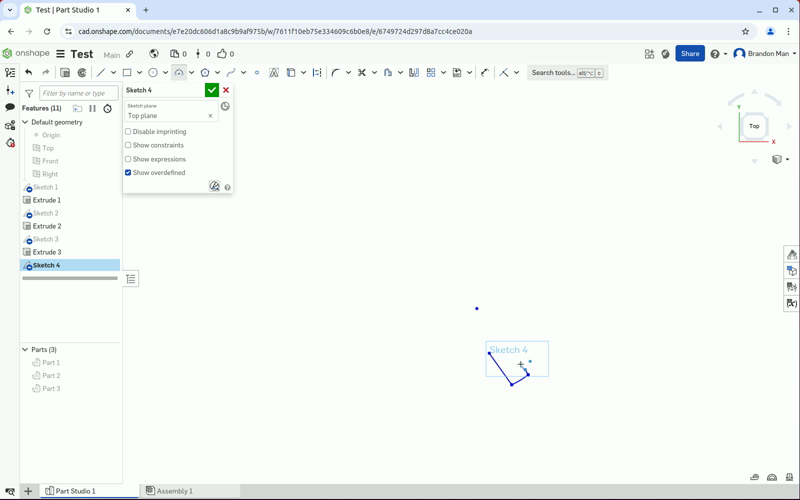
mouse_move(519, 369)
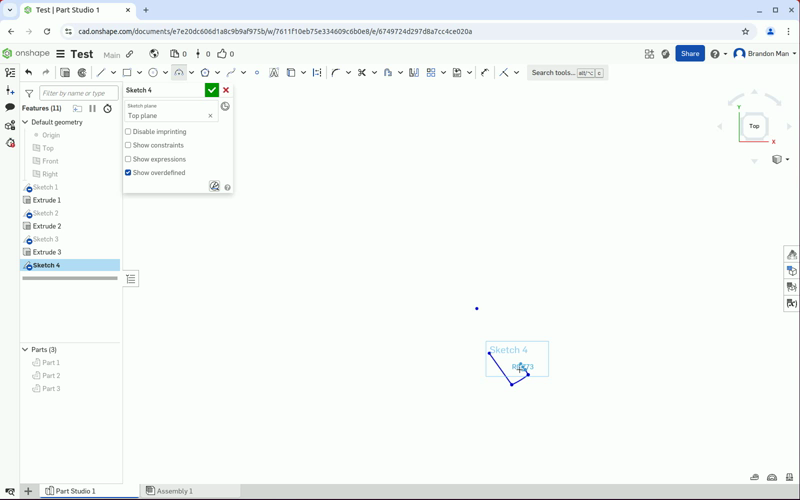
click(519, 369)
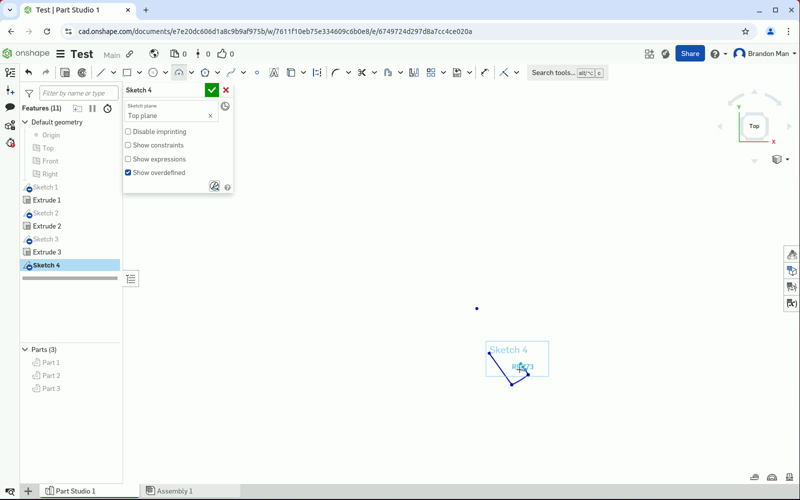
key_up(shift)
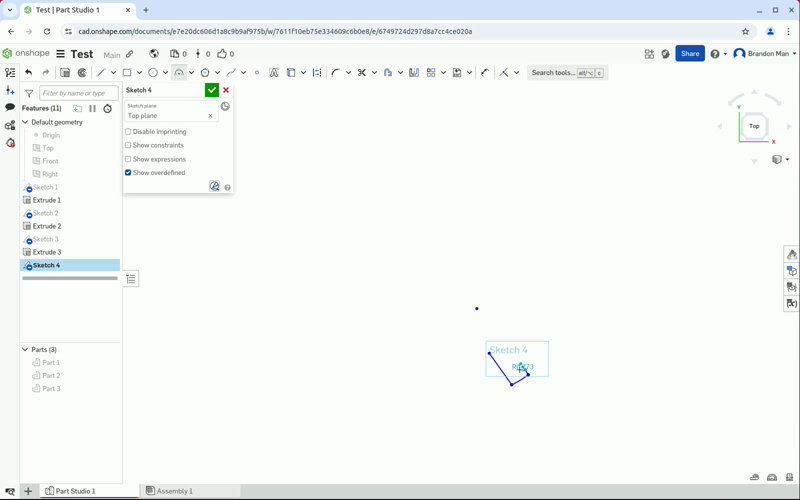
key(esc)
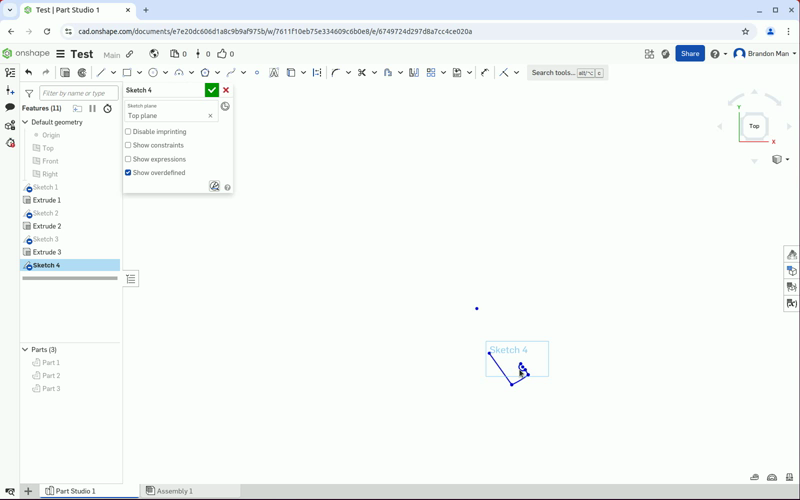
key(l)
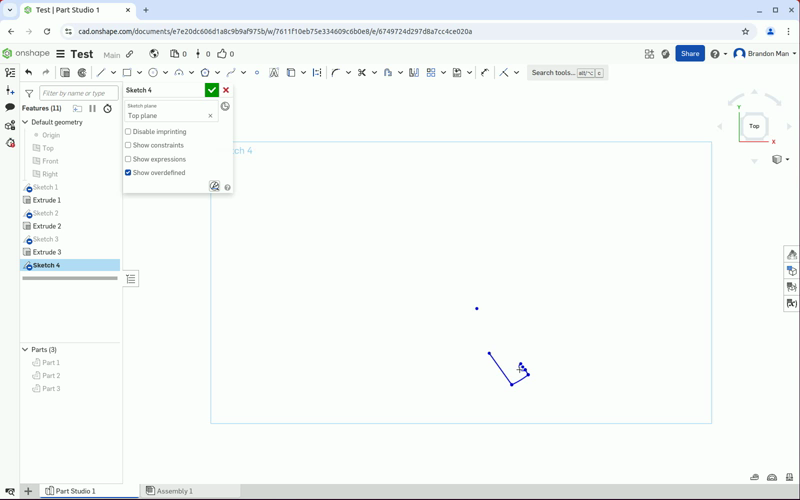
mouse_move(520, 363)
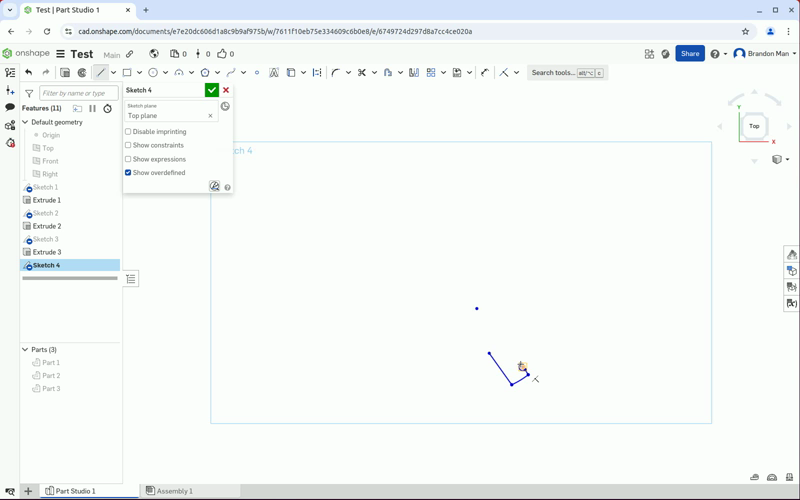
scroll(6)
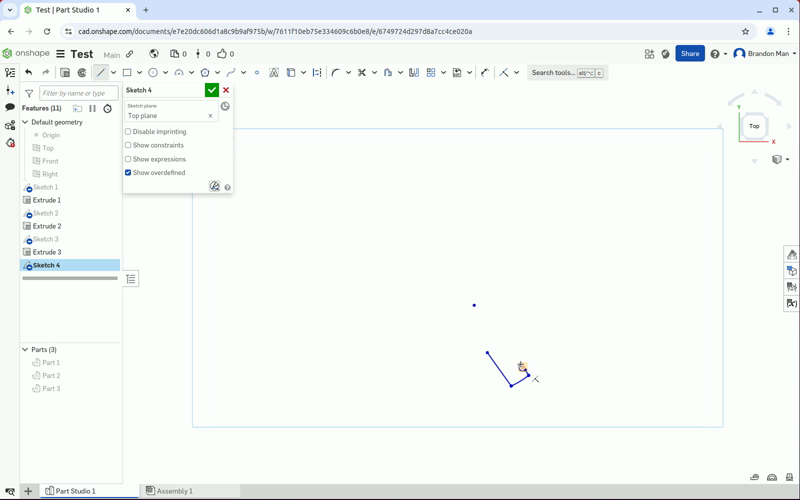
scroll(6)
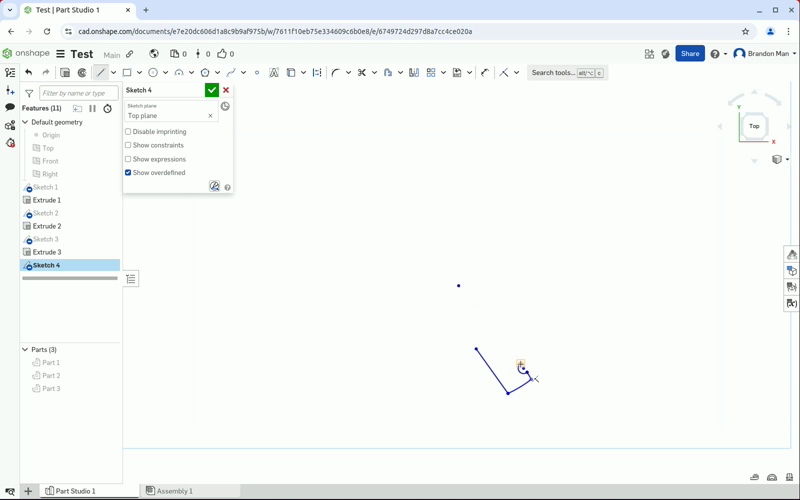
scroll(6)
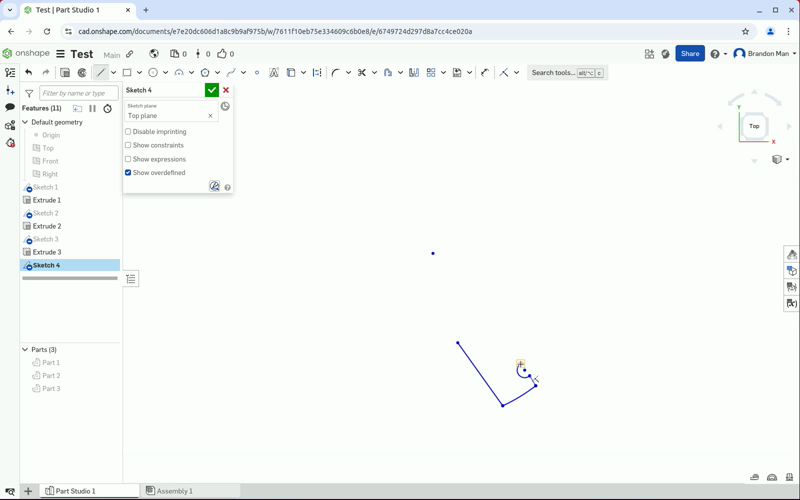
scroll(6)
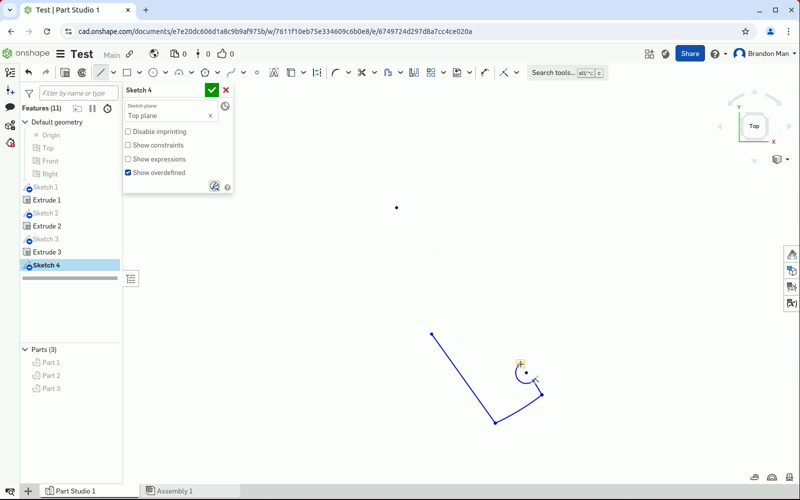
scroll(6)
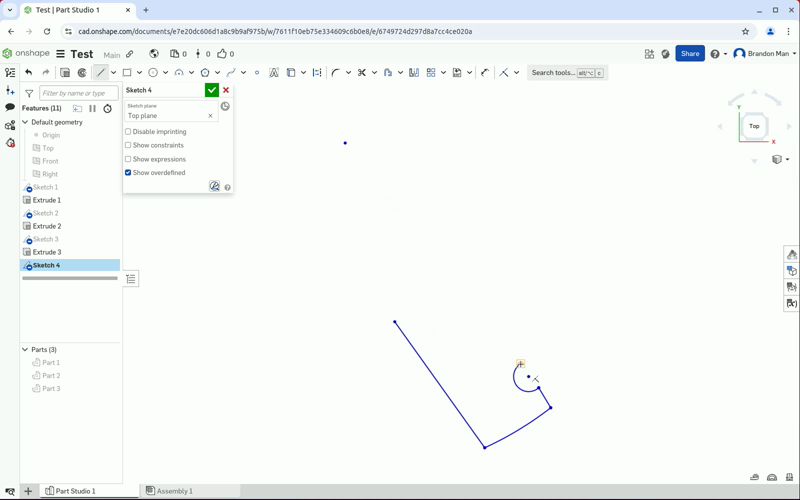
scroll(6)
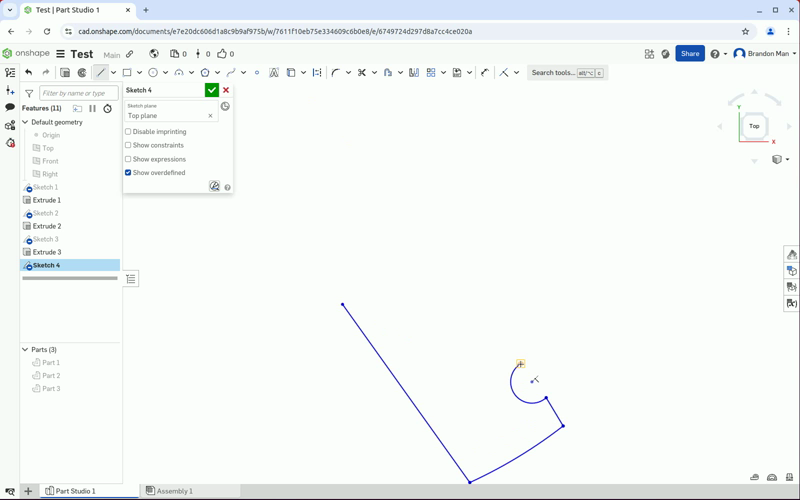
scroll(6)
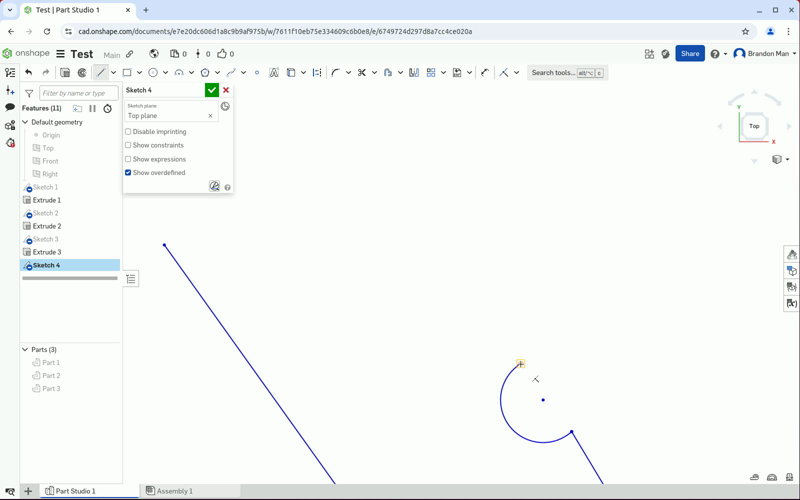
click(520, 363)
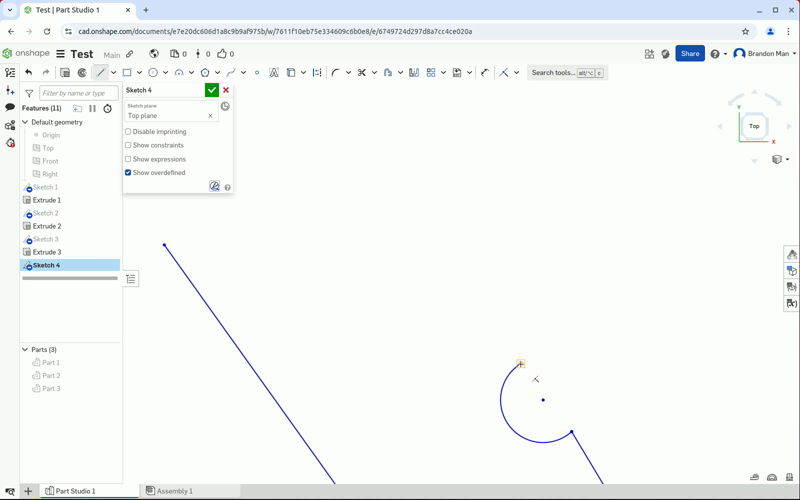
scroll(-6)
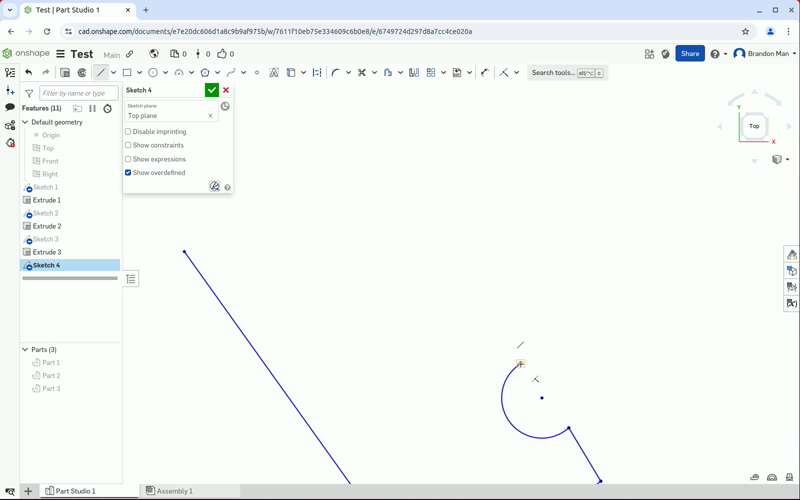
scroll(-6)
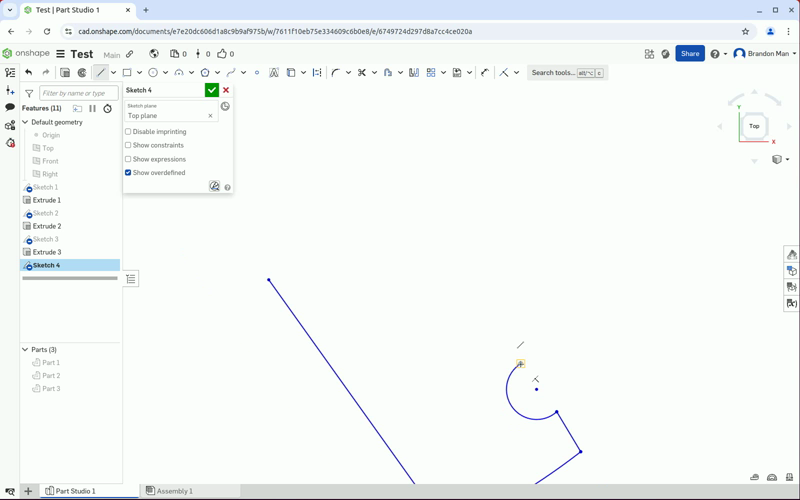
scroll(-6)
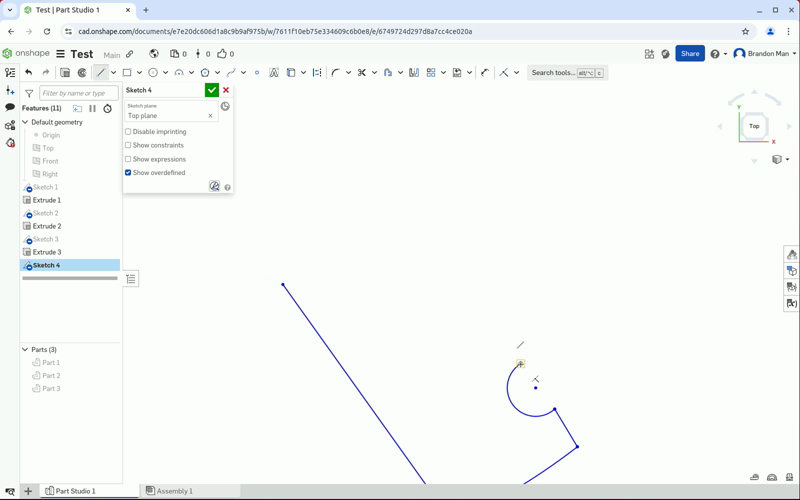
scroll(-6)
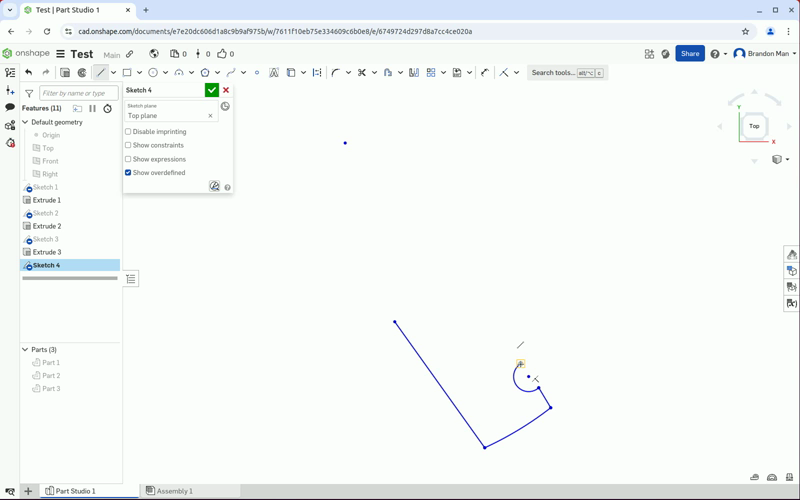
scroll(-6)
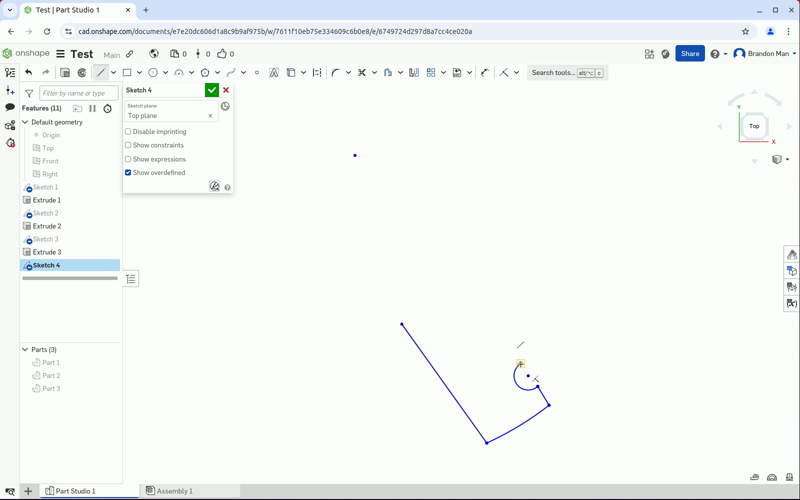
scroll(-6)
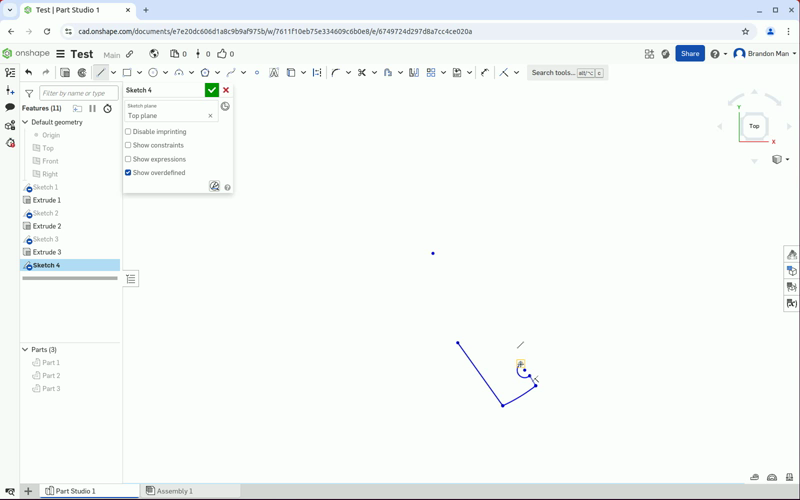
scroll(-6)
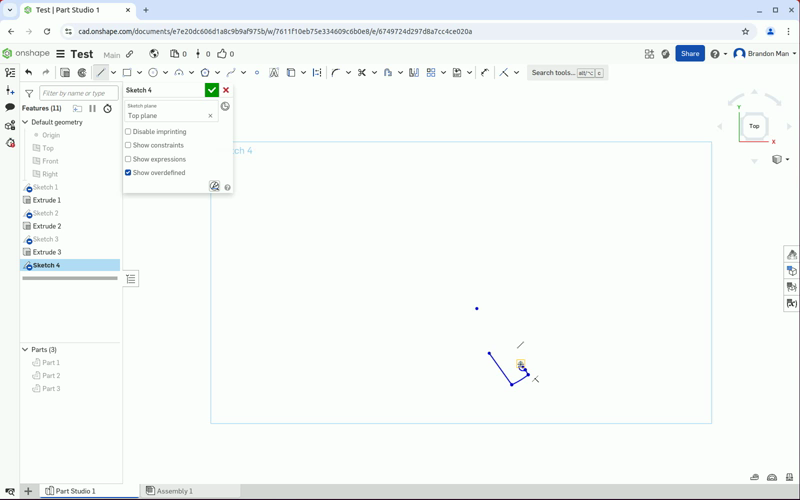
key_down(shift)
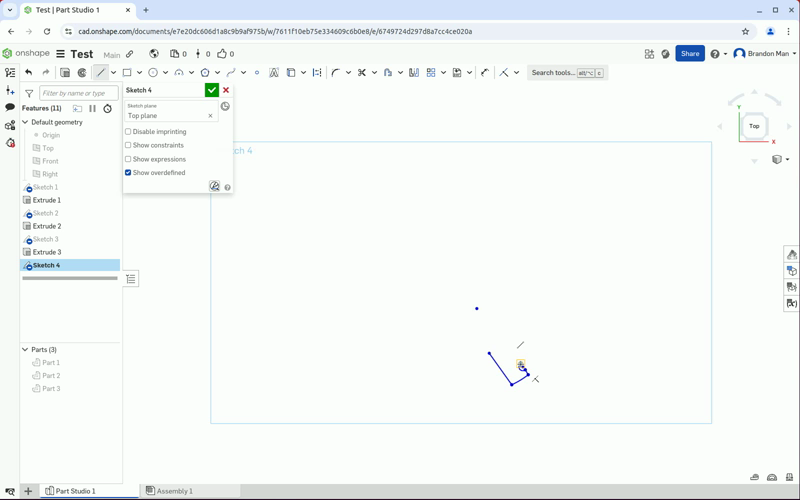
mouse_move(550, 363)
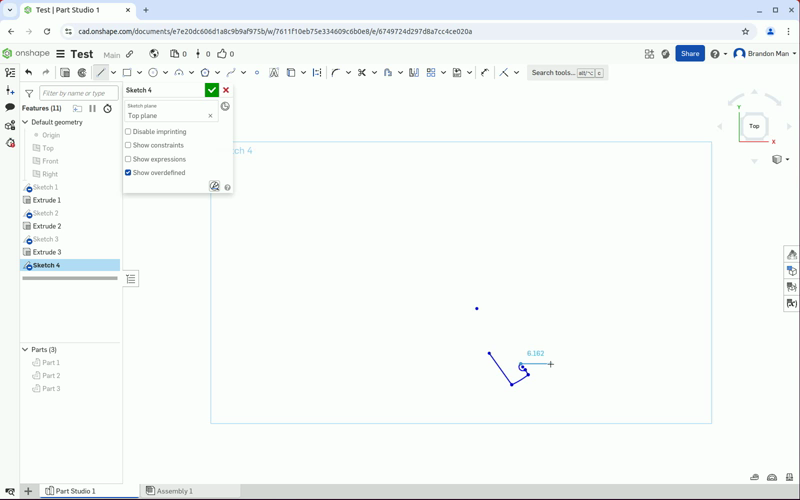
mouse_move(513, 354)
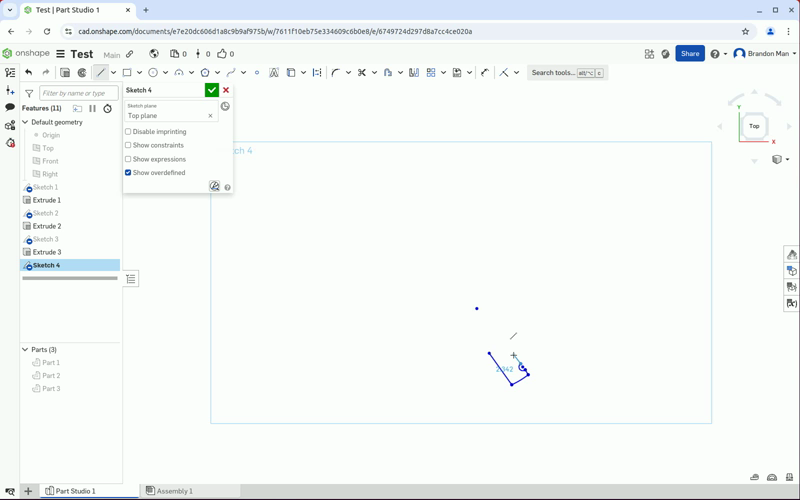
click(513, 354)
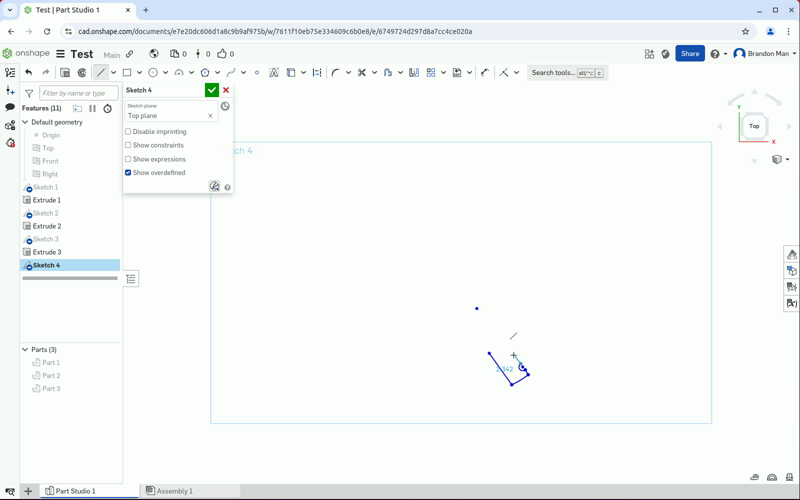
key_up(shift)
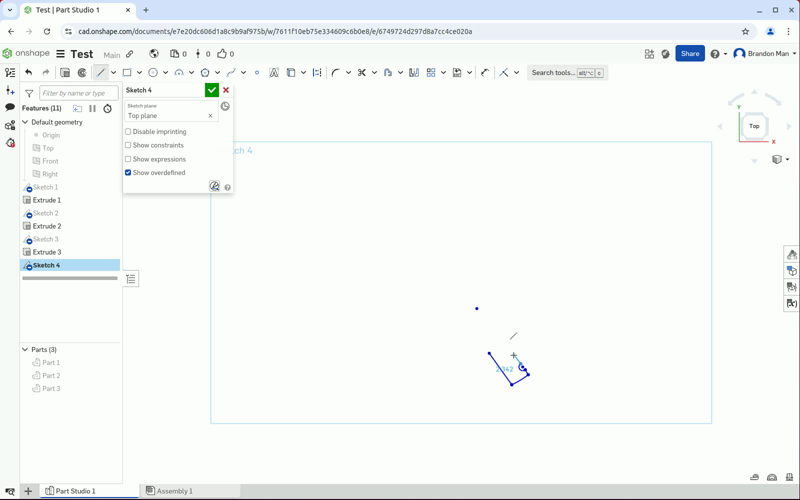
key(esc)
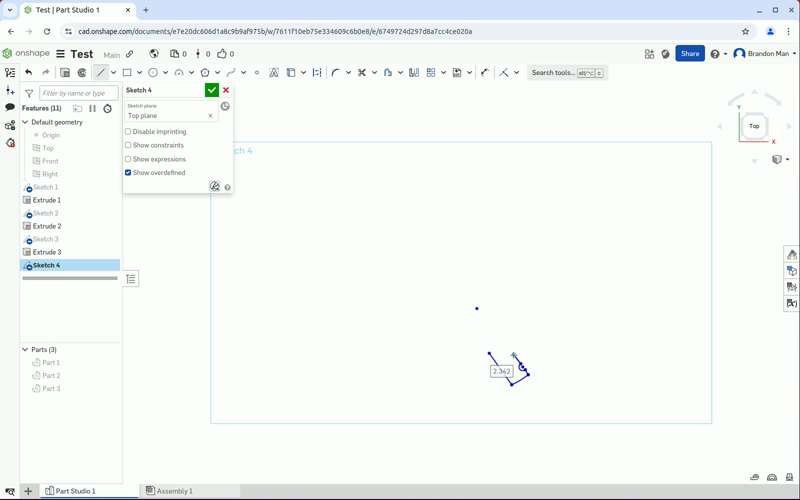
key(a)
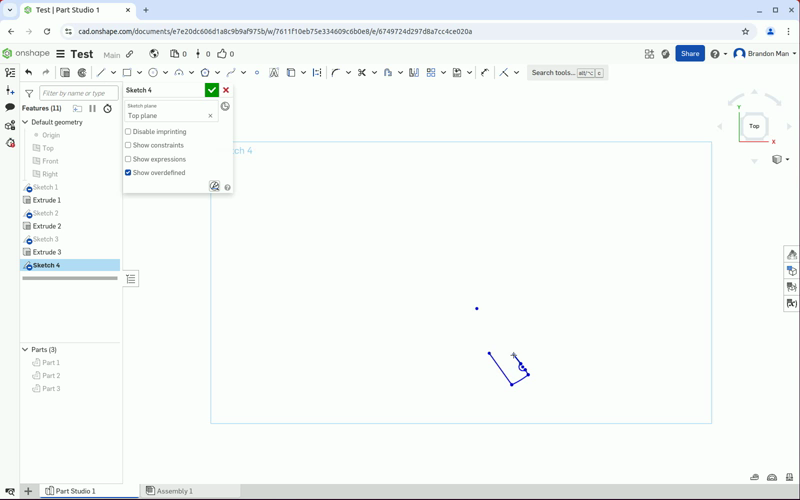
mouse_move(513, 354)
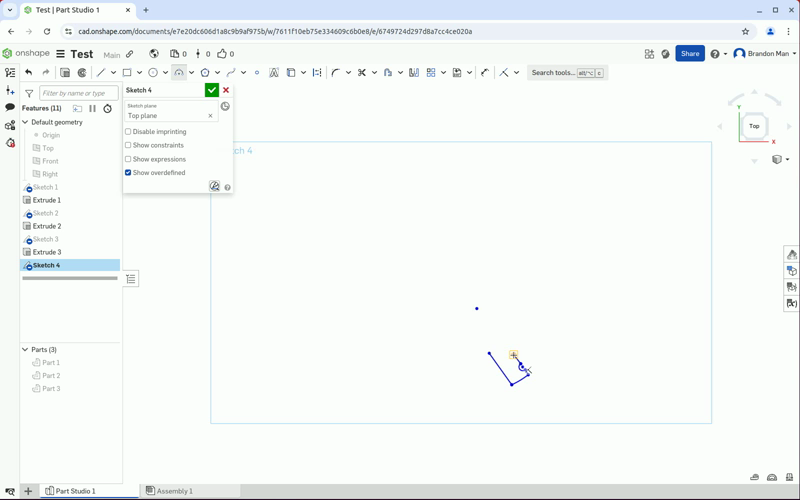
click(513, 354)
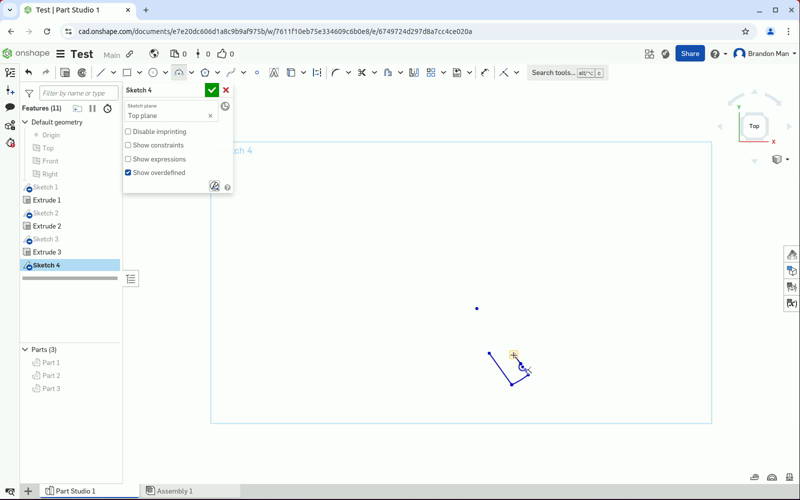
key_down(shift)
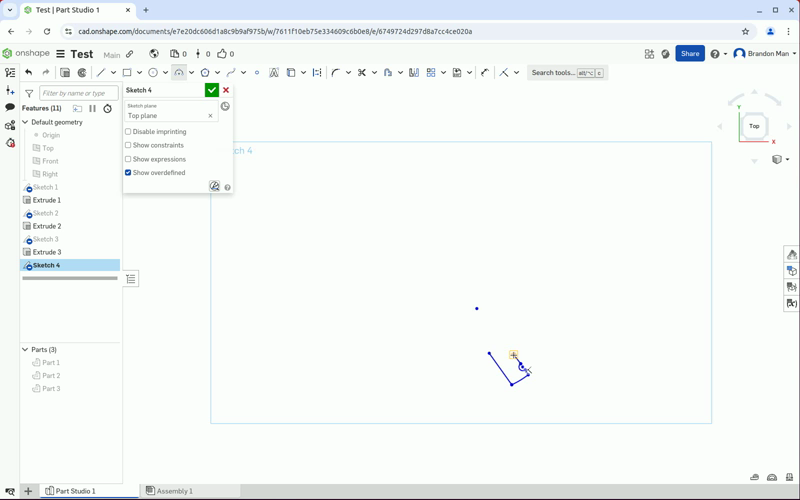
mouse_move(509, 348)
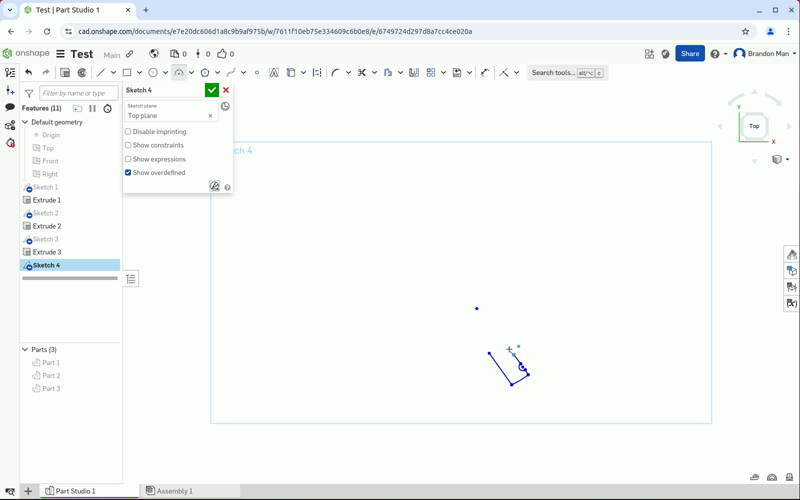
scroll(6)
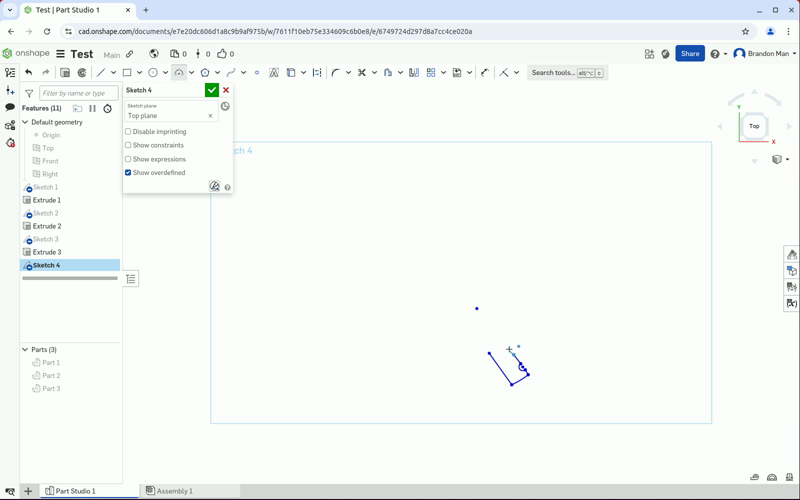
scroll(6)
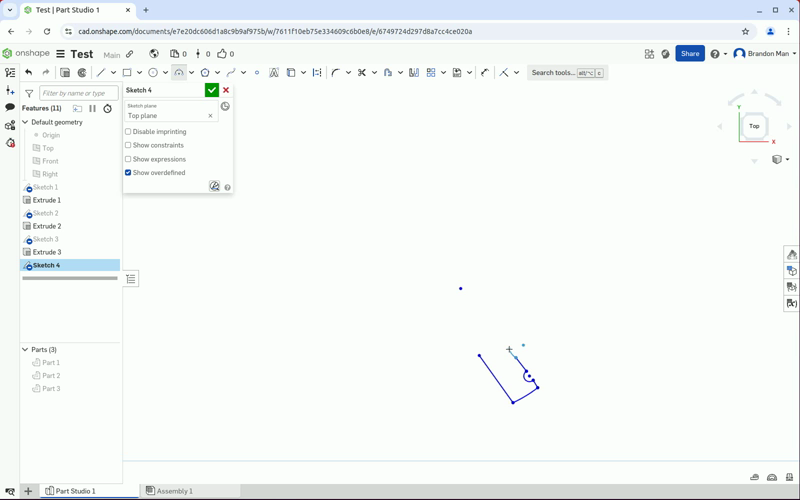
scroll(6)
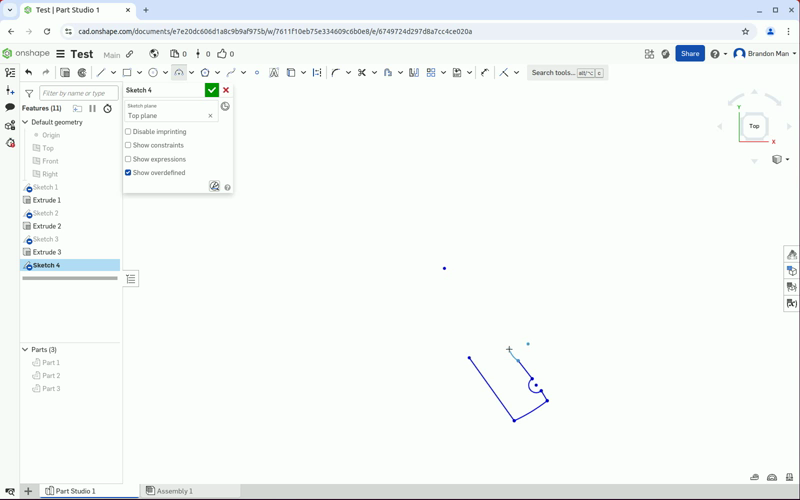
scroll(6)
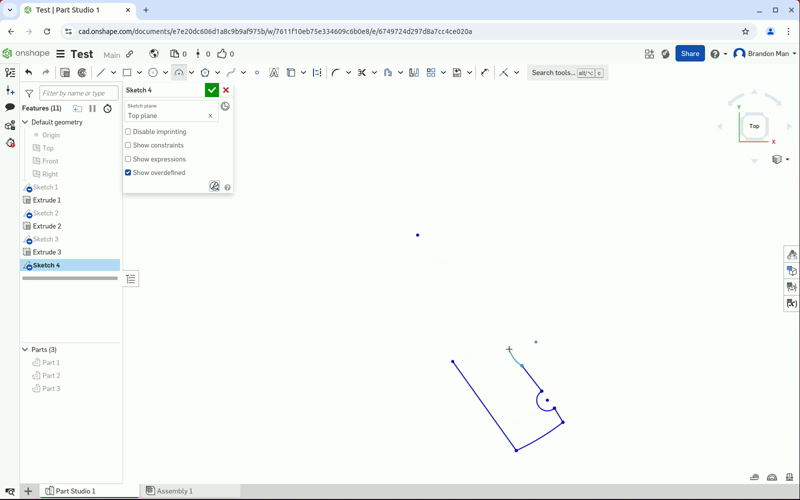
scroll(6)
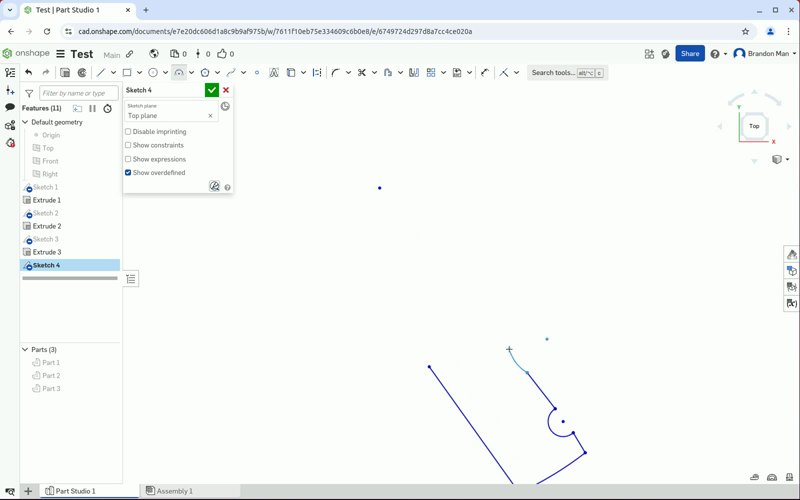
scroll(6)
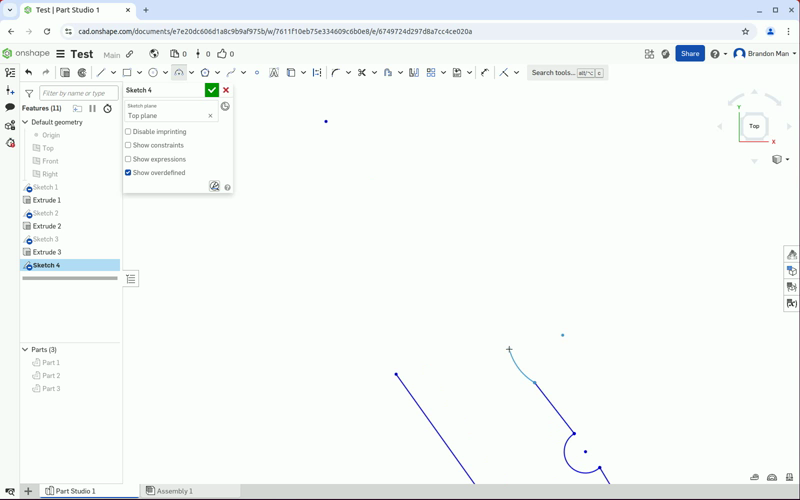
scroll(6)
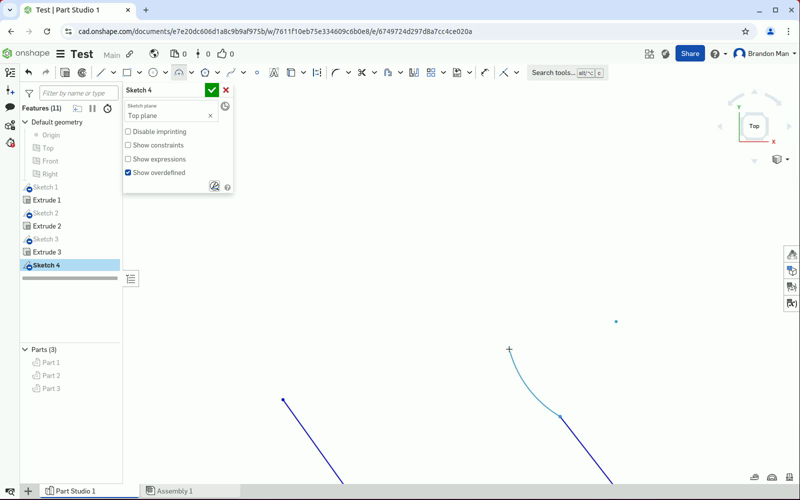
click(509, 348)
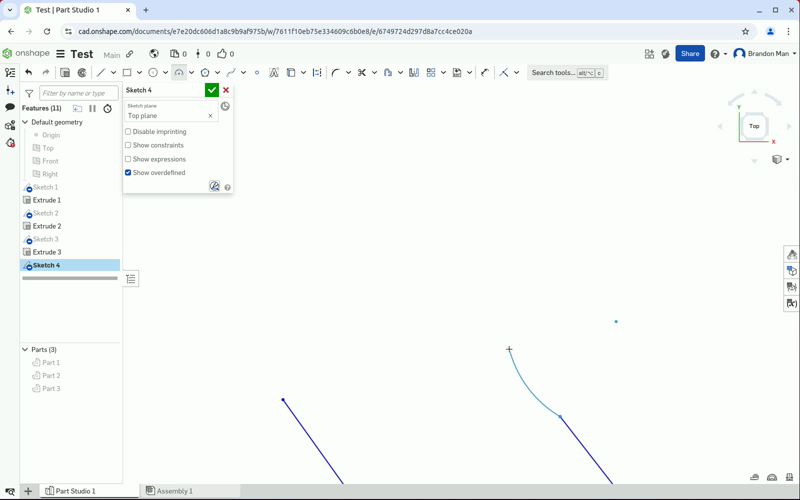
scroll(-6)
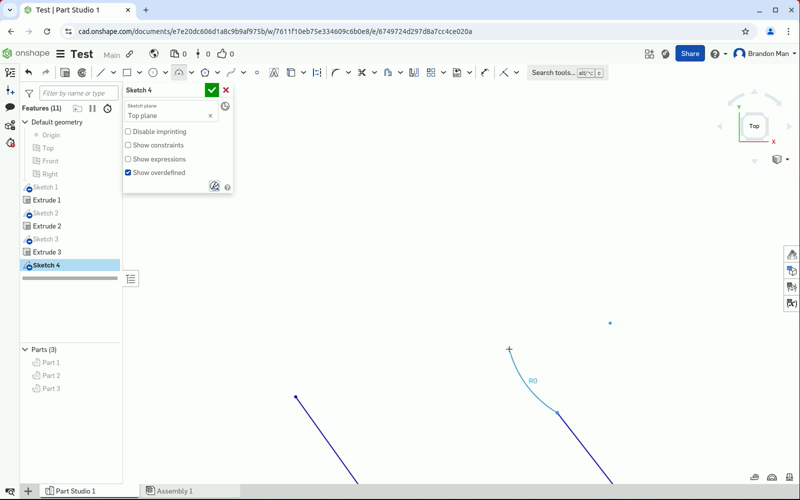
scroll(-6)
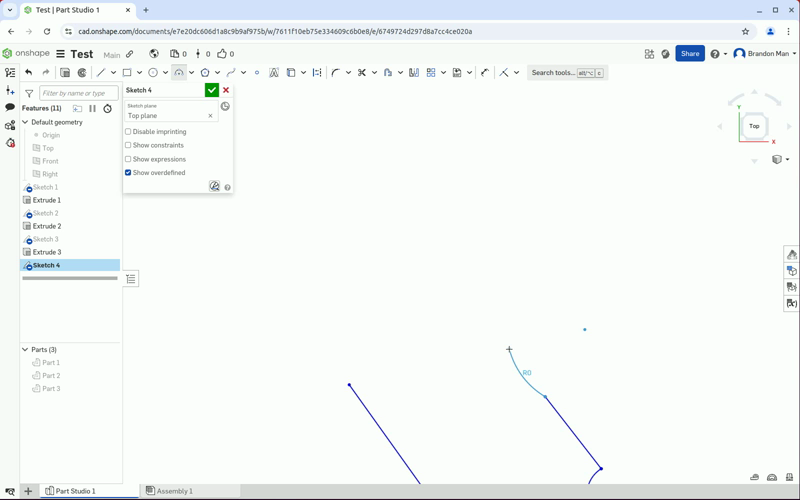
scroll(-6)
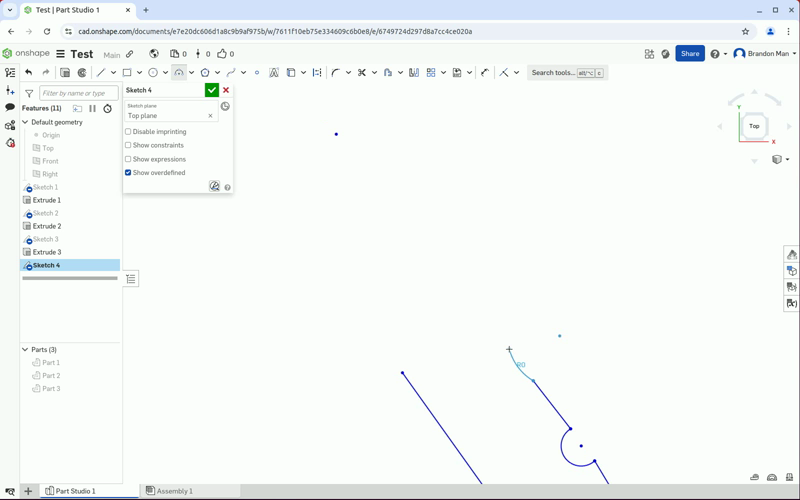
scroll(-6)
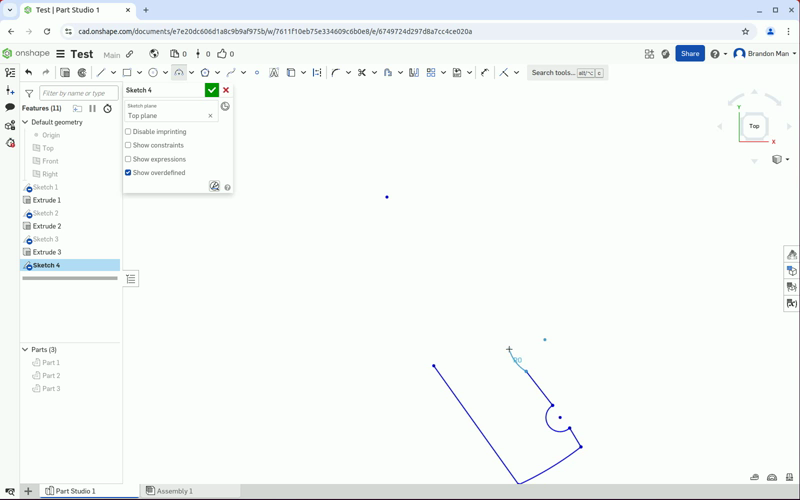
scroll(-6)
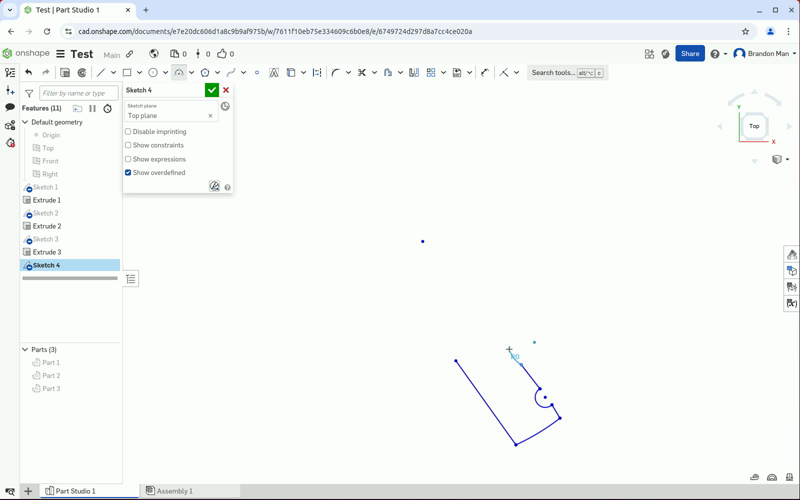
scroll(-6)
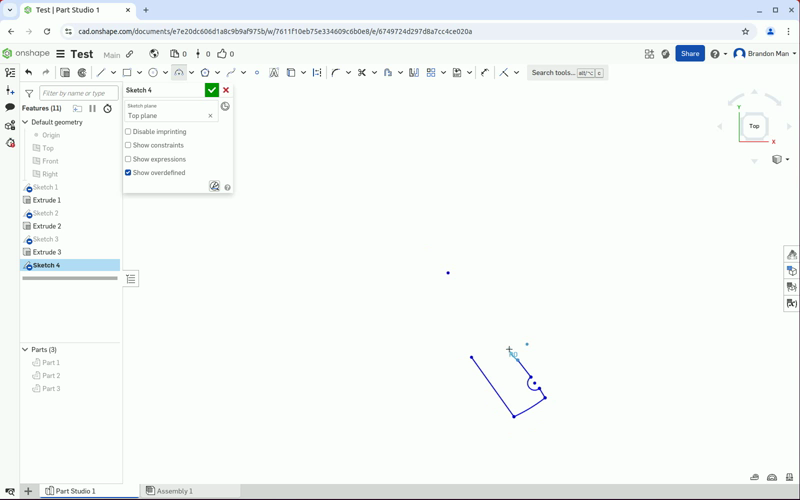
scroll(-6)
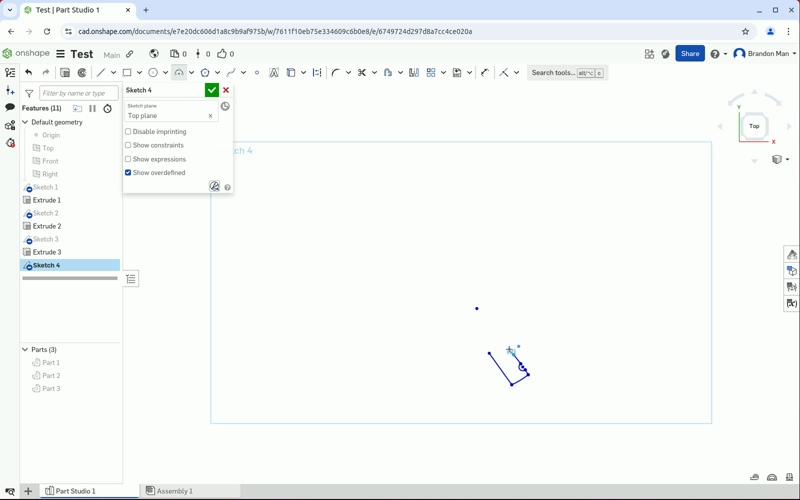
mouse_move(508, 353)
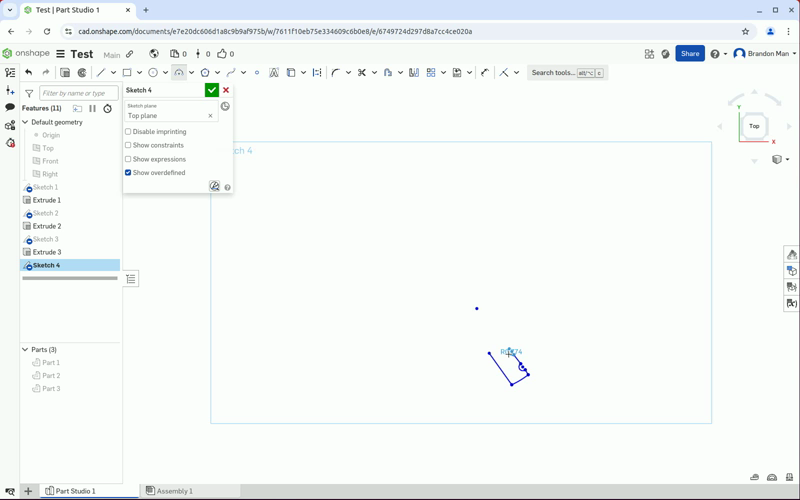
scroll(6)
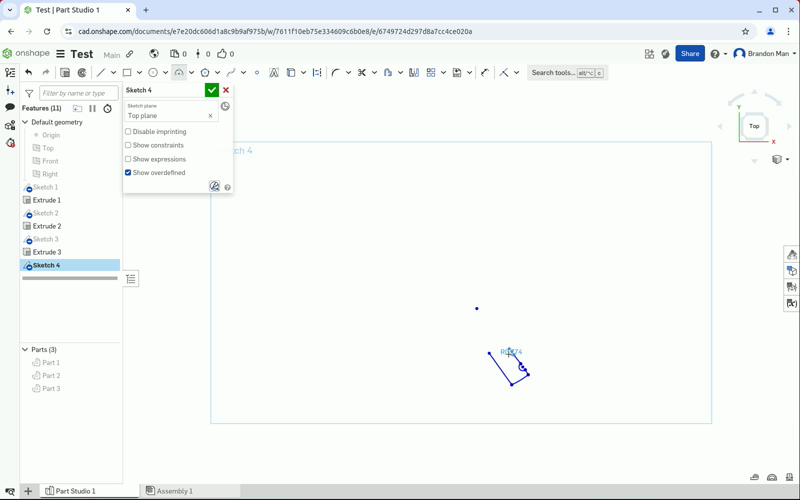
scroll(6)
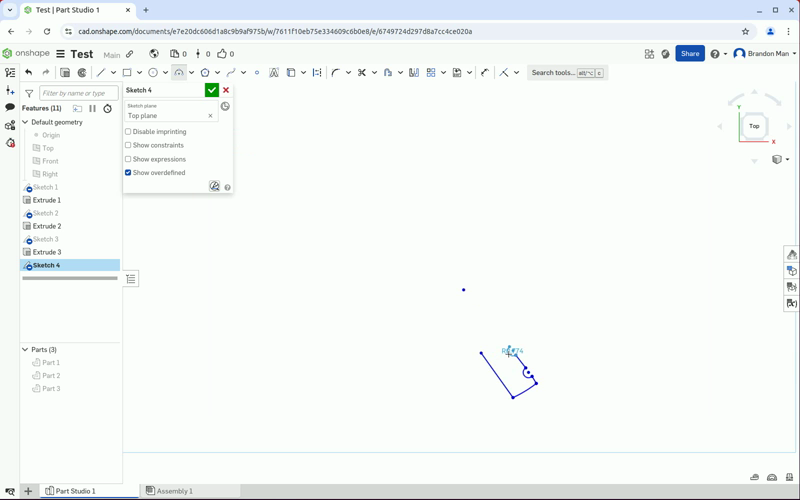
scroll(6)
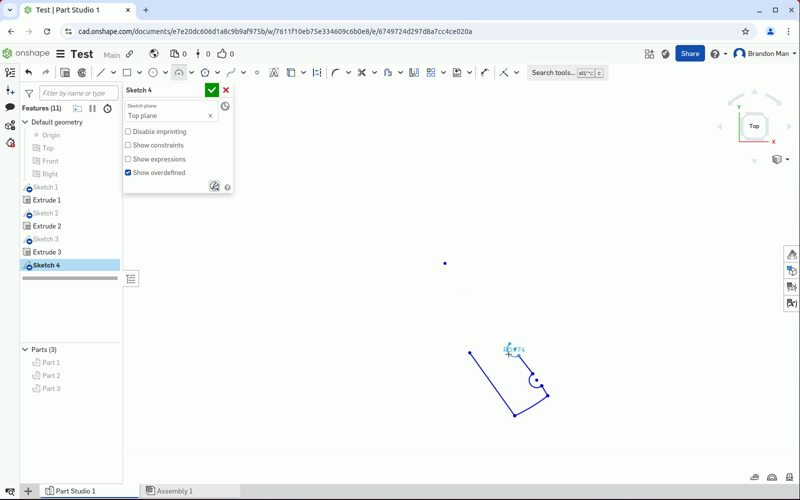
scroll(6)
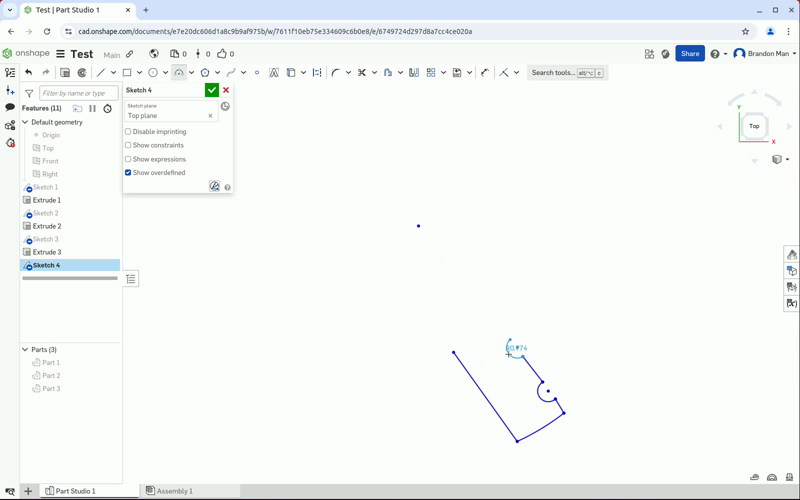
scroll(6)
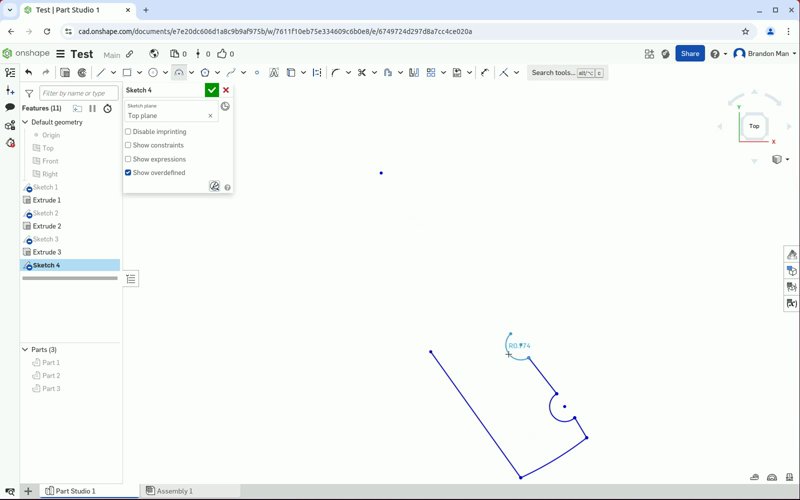
scroll(6)
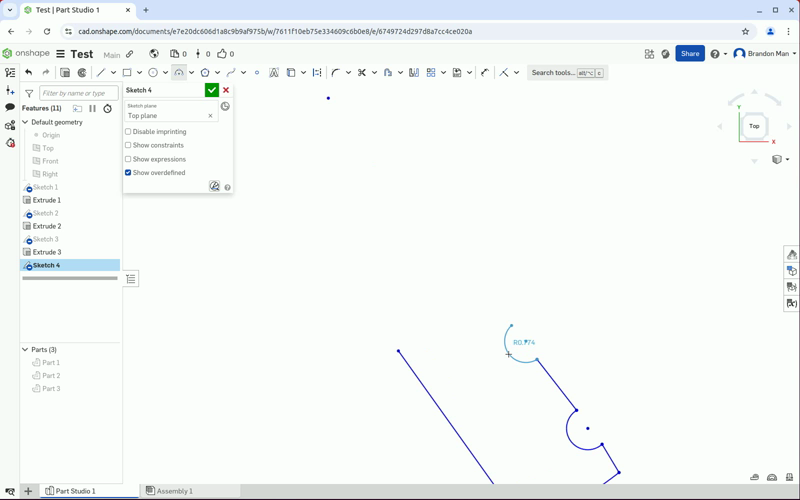
scroll(6)
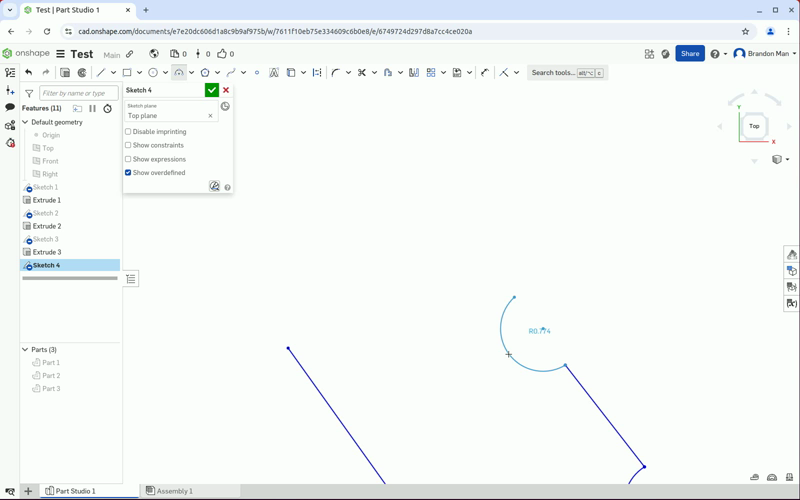
click(508, 353)
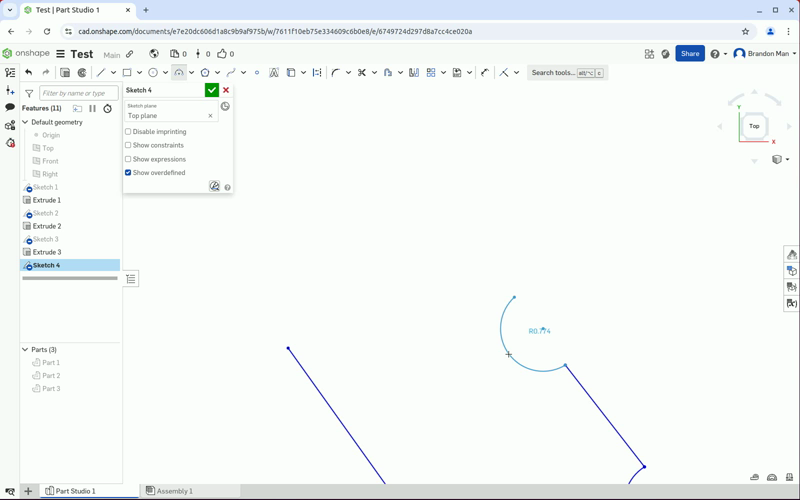
scroll(-6)
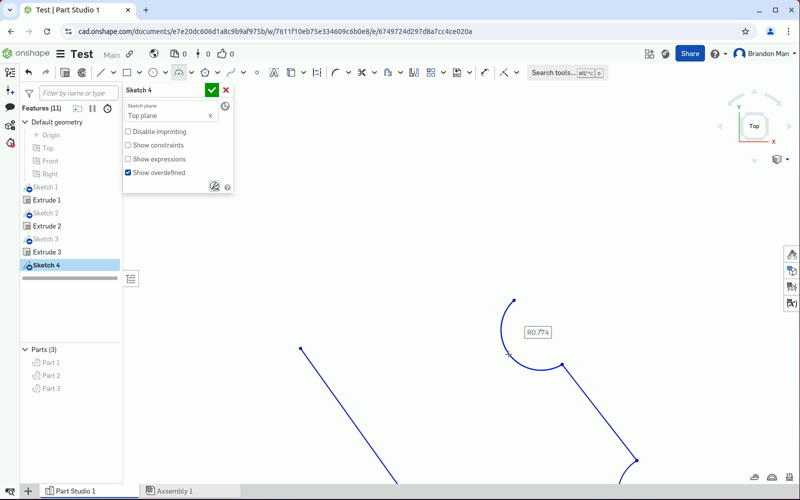
scroll(-6)
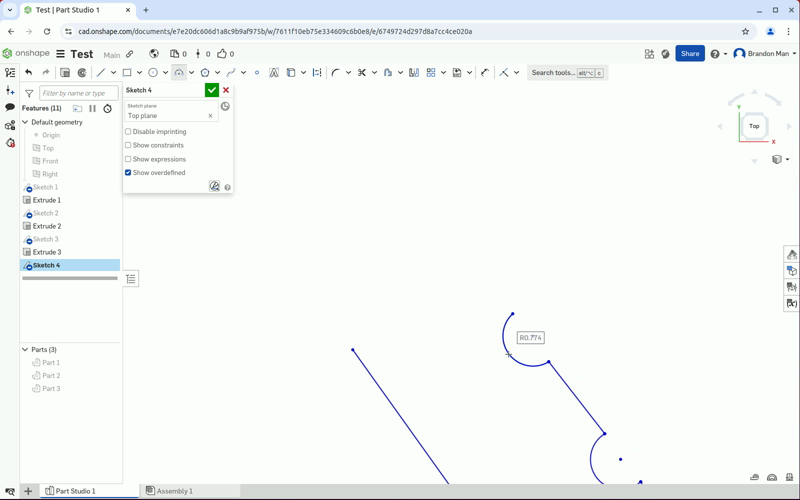
scroll(-6)
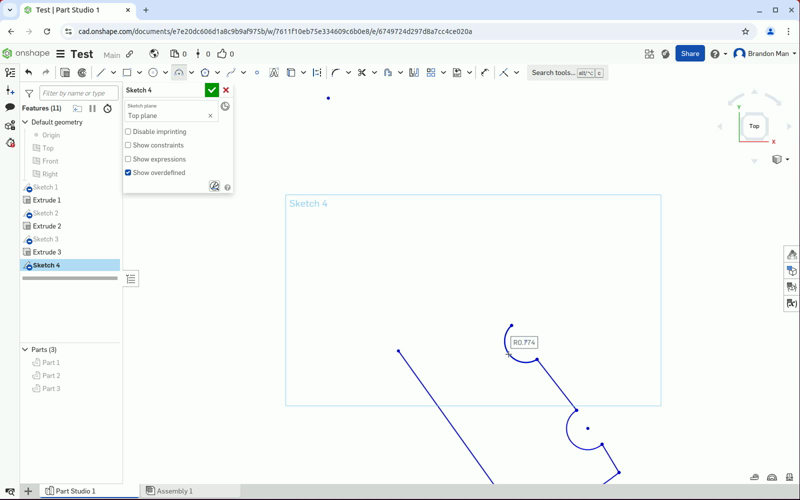
scroll(-6)
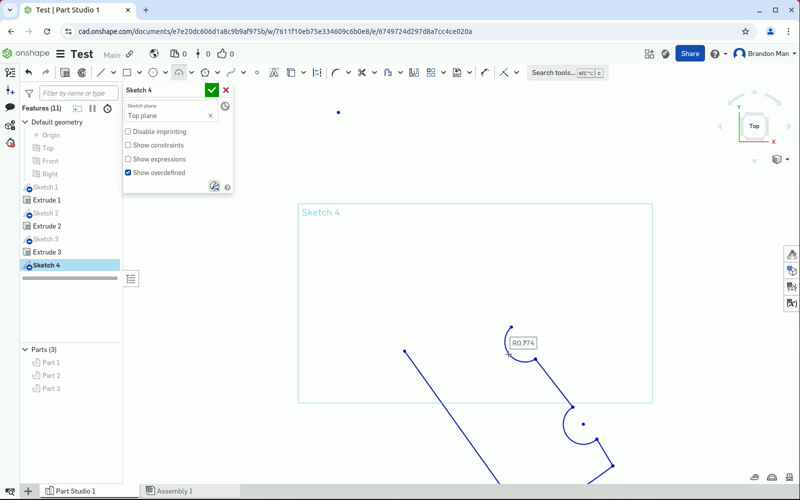
scroll(-6)
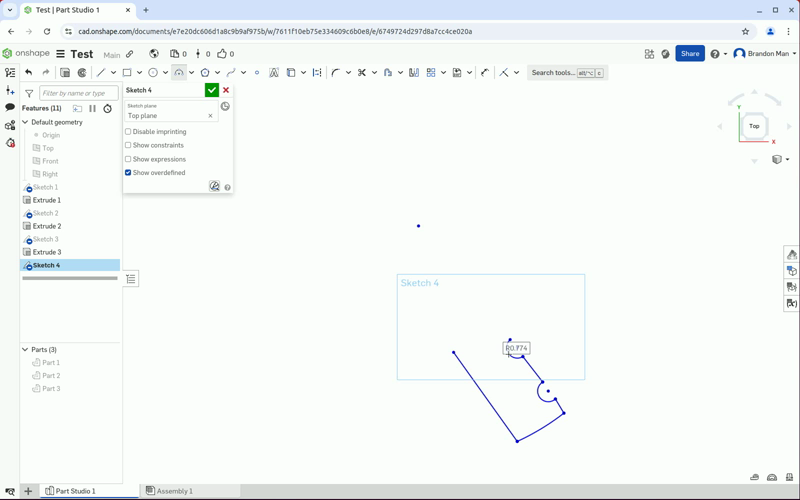
scroll(-6)
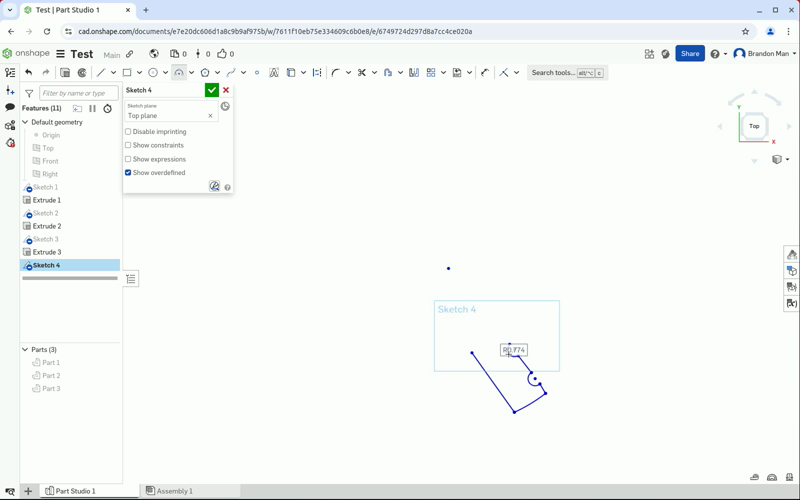
scroll(-6)
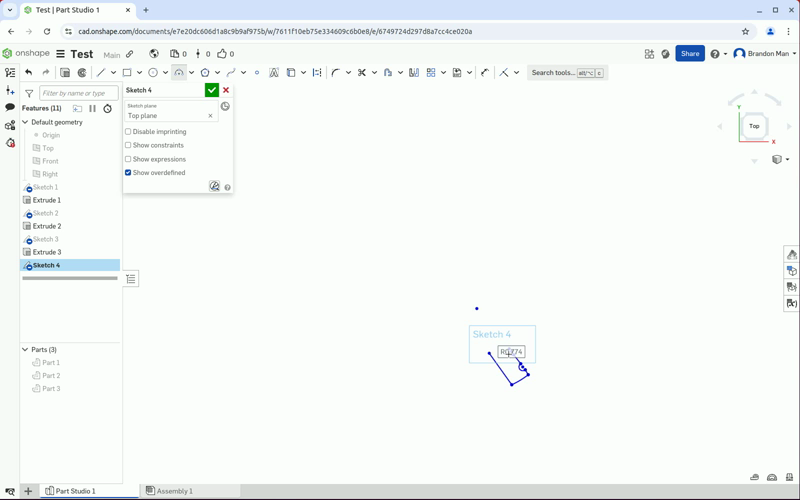
key_up(shift)
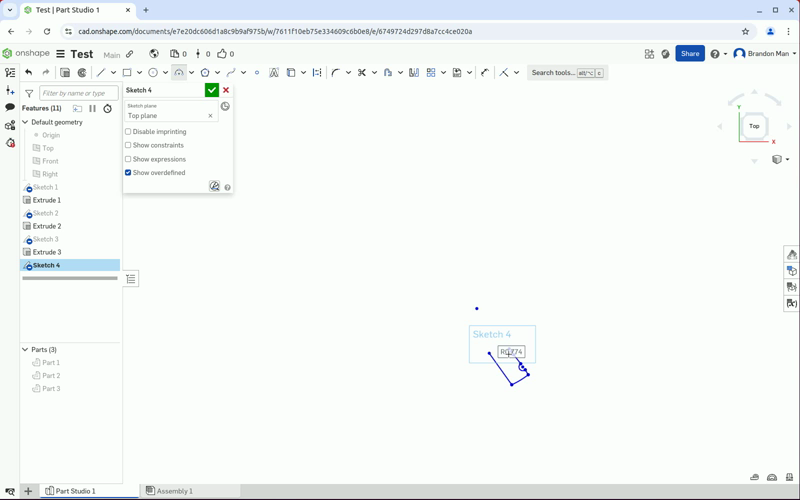
key(esc)
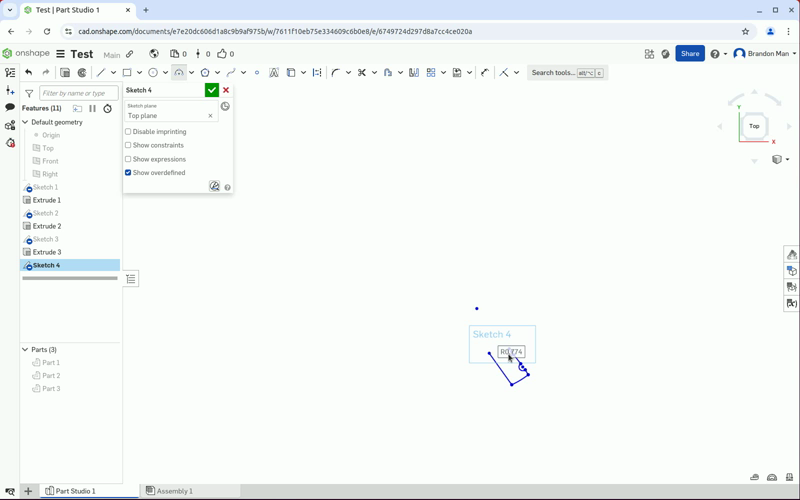
key(l)
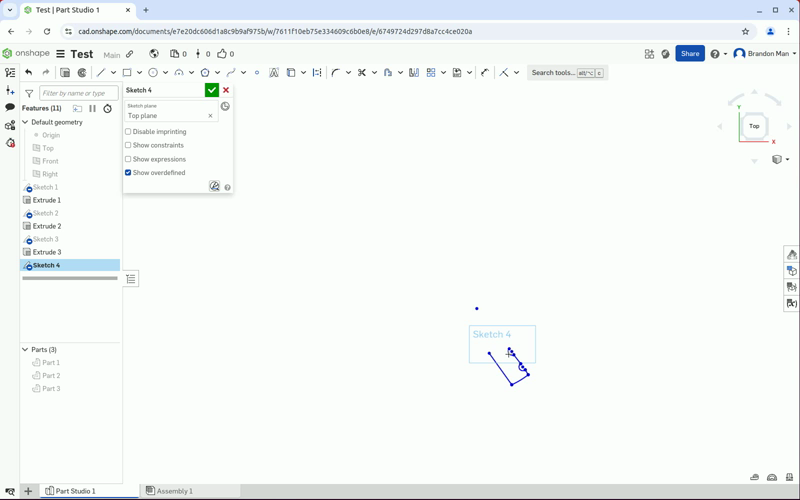
mouse_move(509, 348)
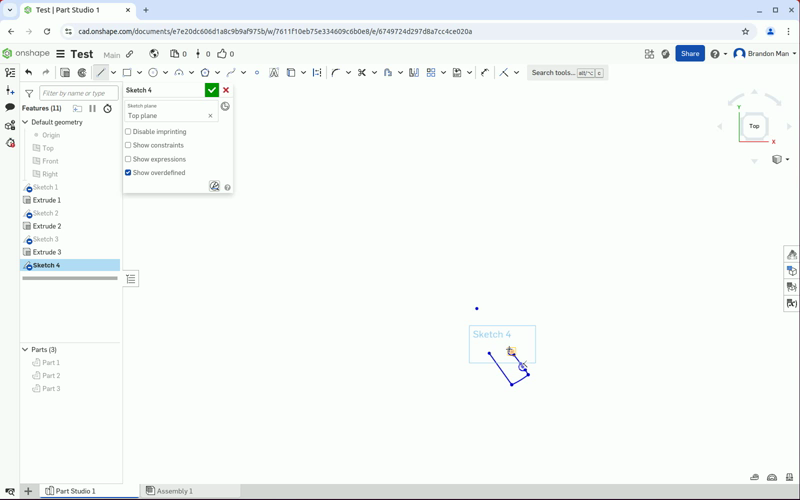
scroll(6)
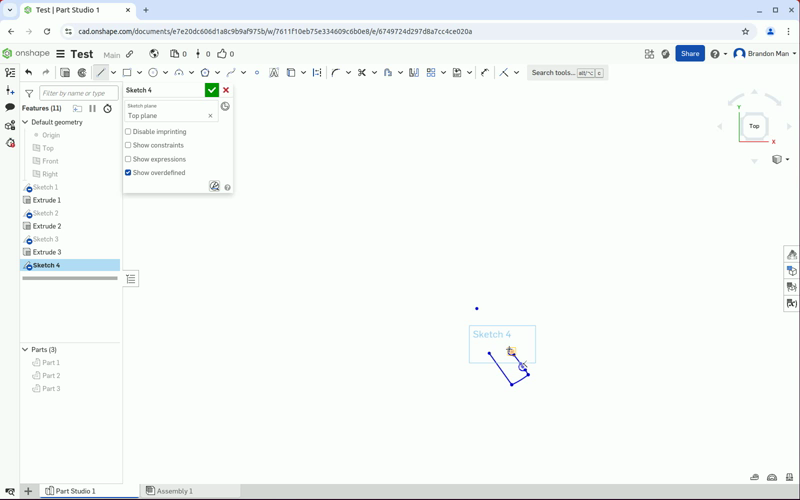
scroll(6)
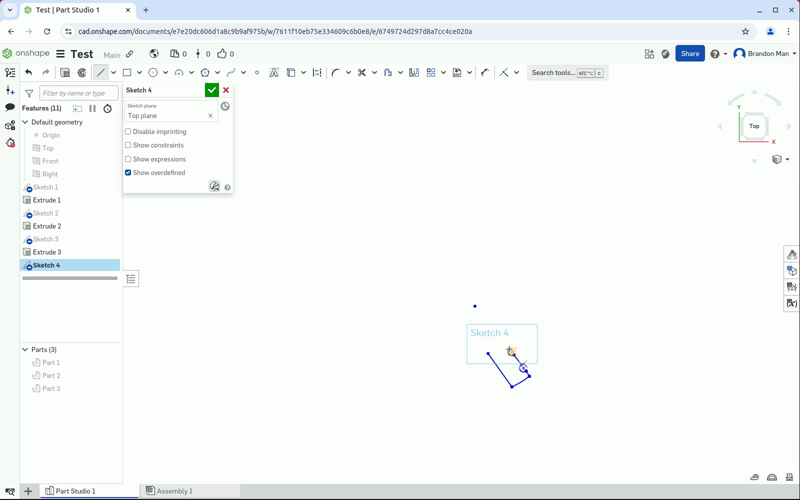
scroll(6)
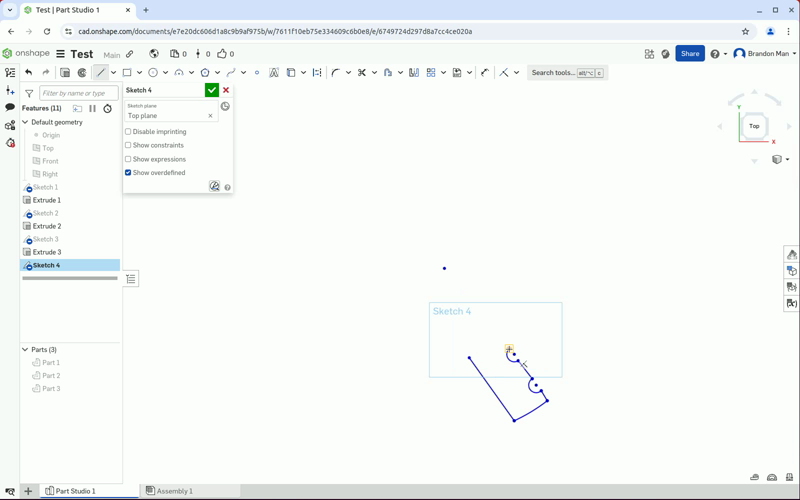
scroll(6)
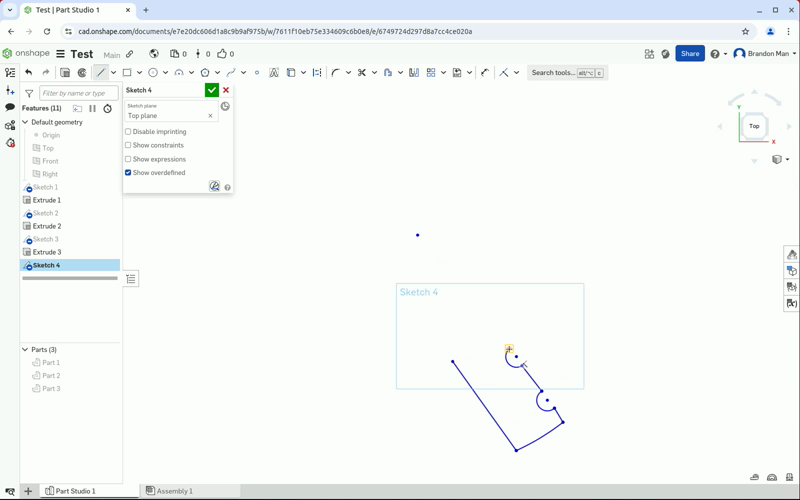
scroll(6)
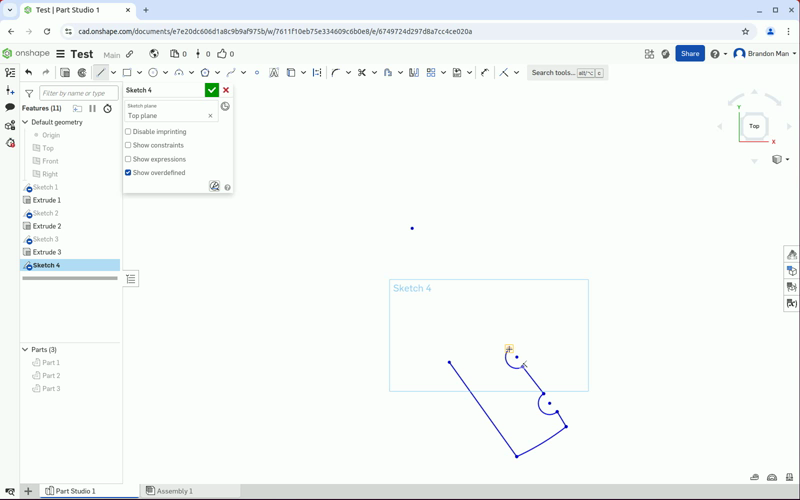
scroll(6)
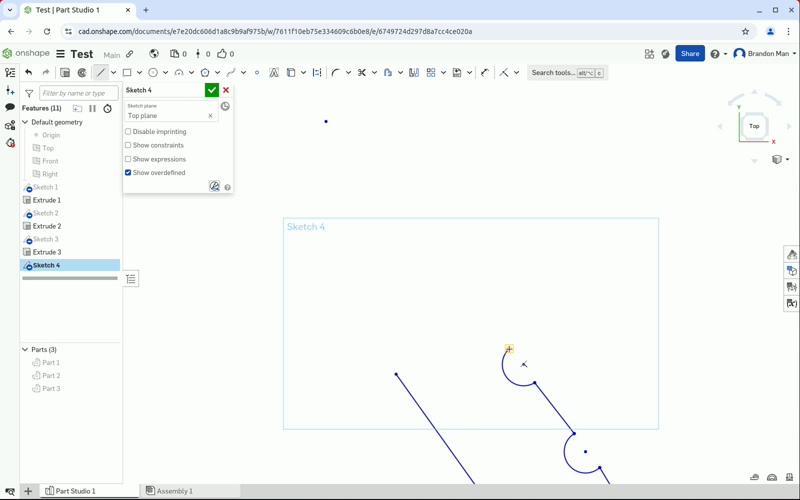
scroll(6)
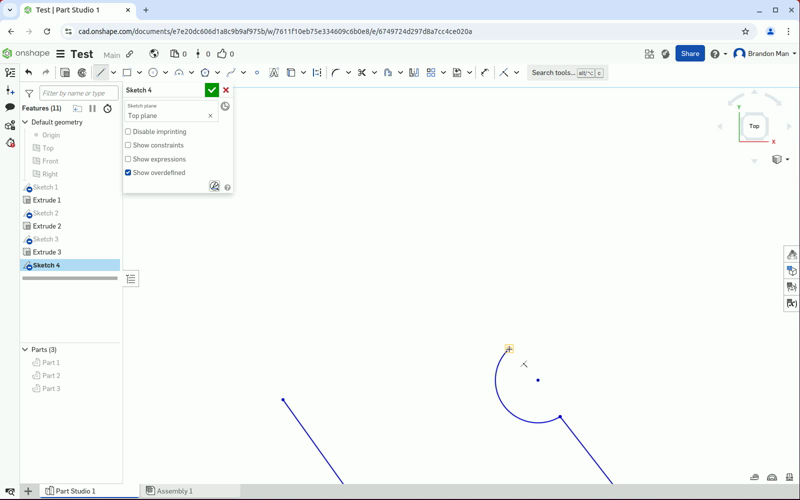
click(509, 348)
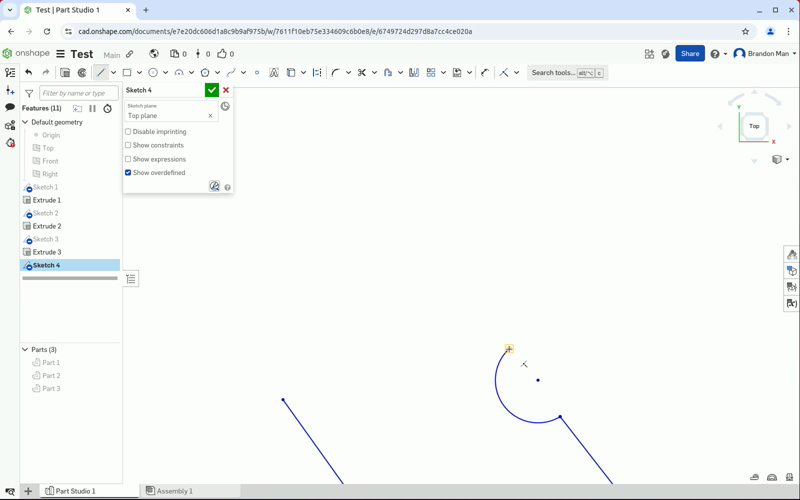
scroll(-6)
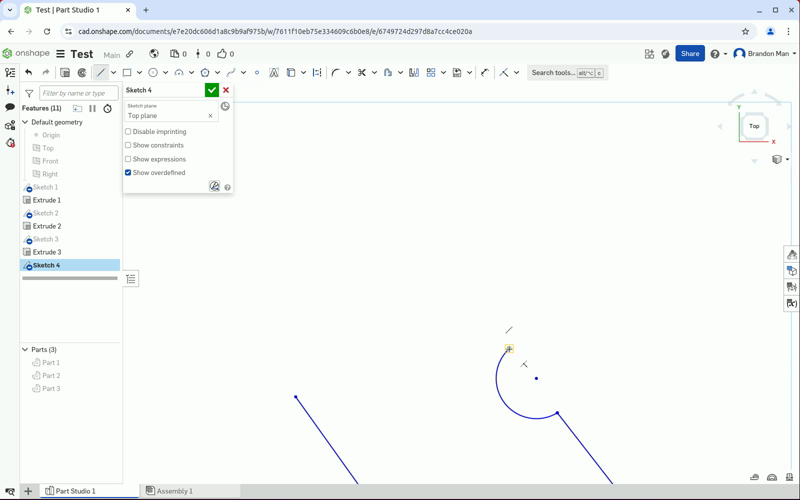
scroll(-6)
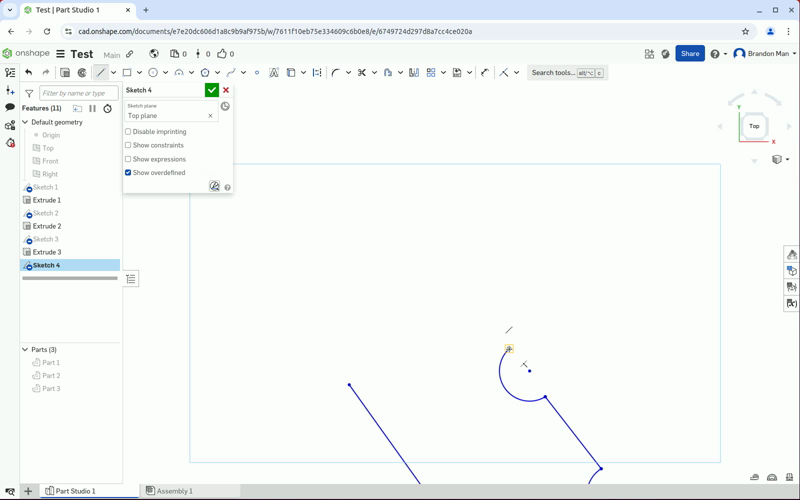
scroll(-6)
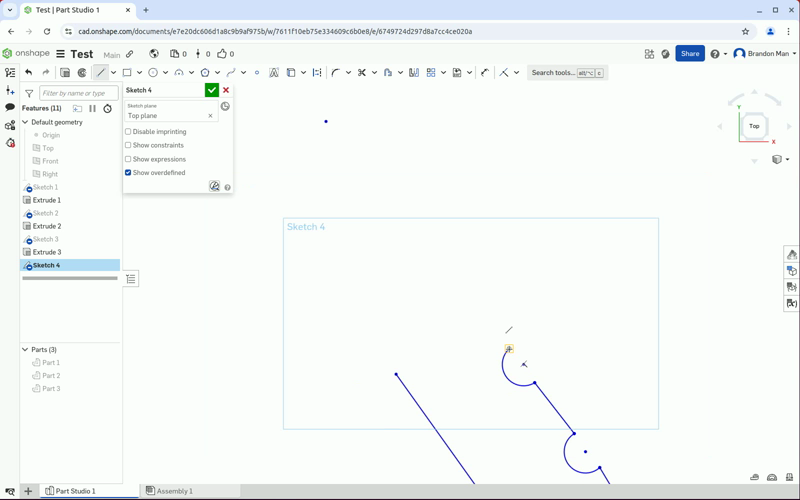
scroll(-6)
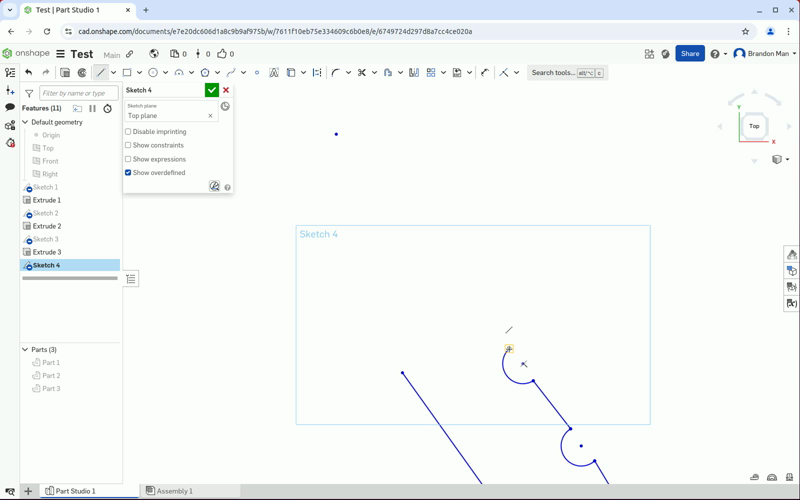
scroll(-6)
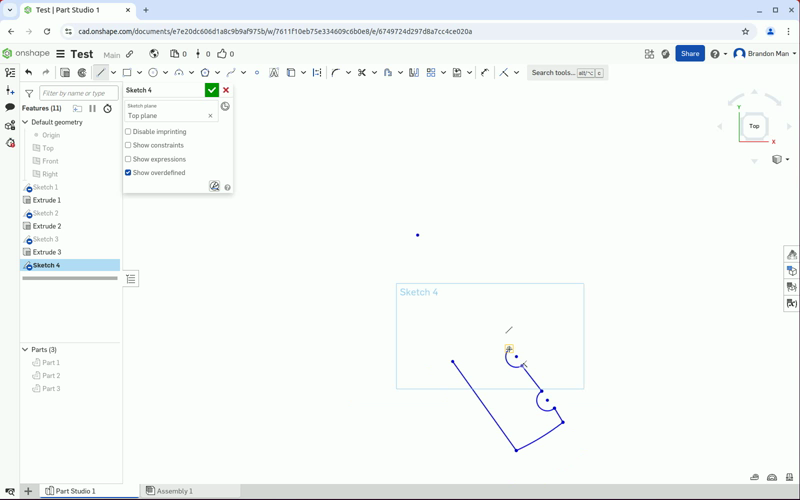
scroll(-6)
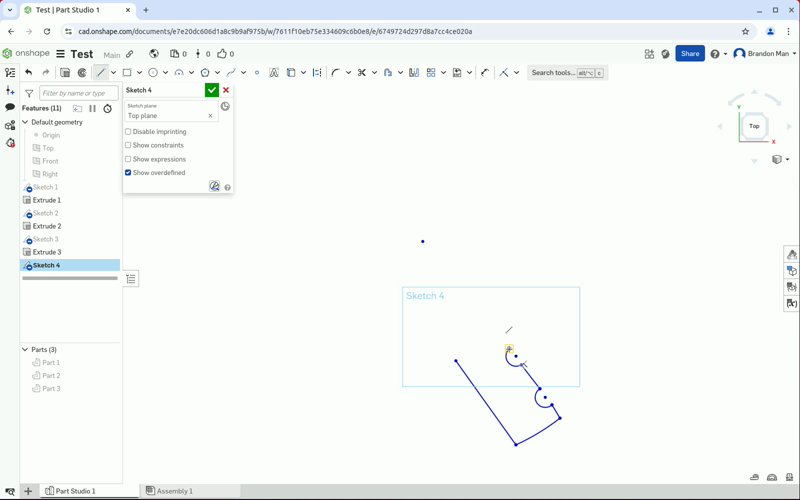
scroll(-6)
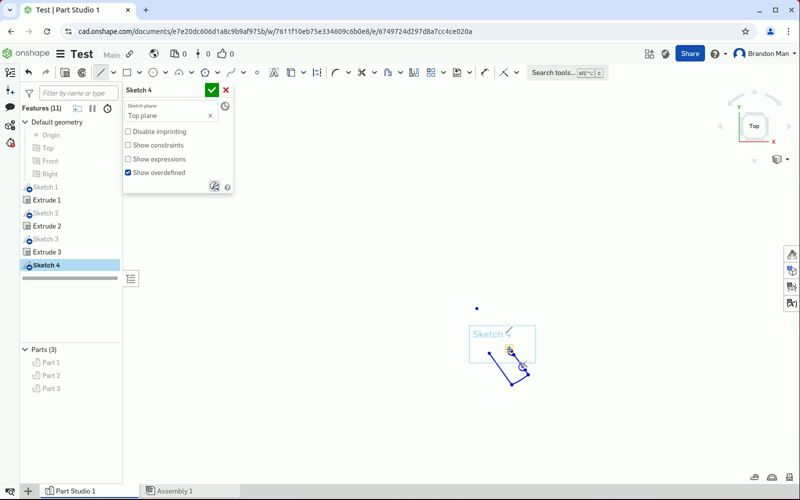
key_down(shift)
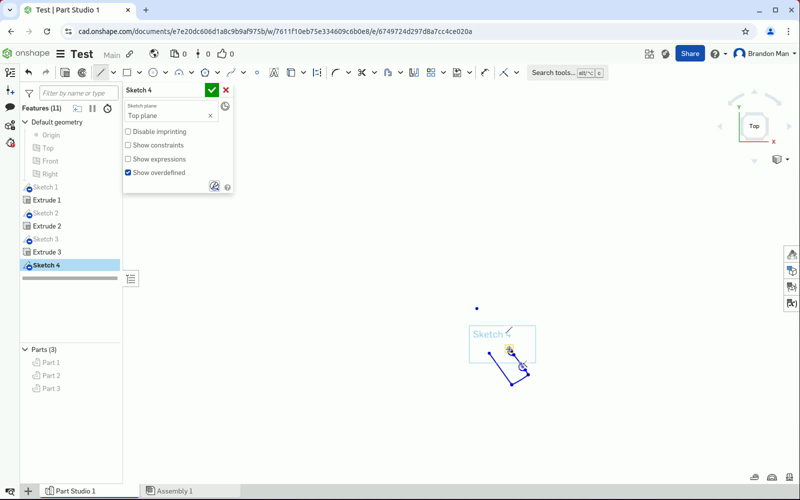
mouse_move(539, 348)
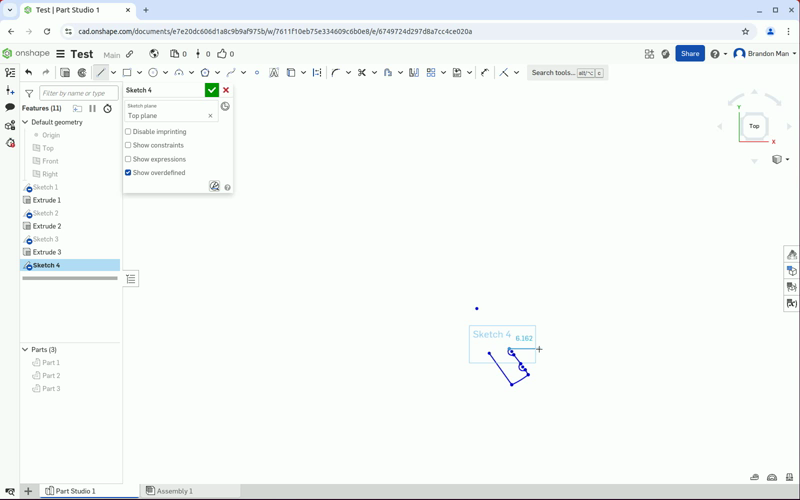
mouse_move(506, 344)
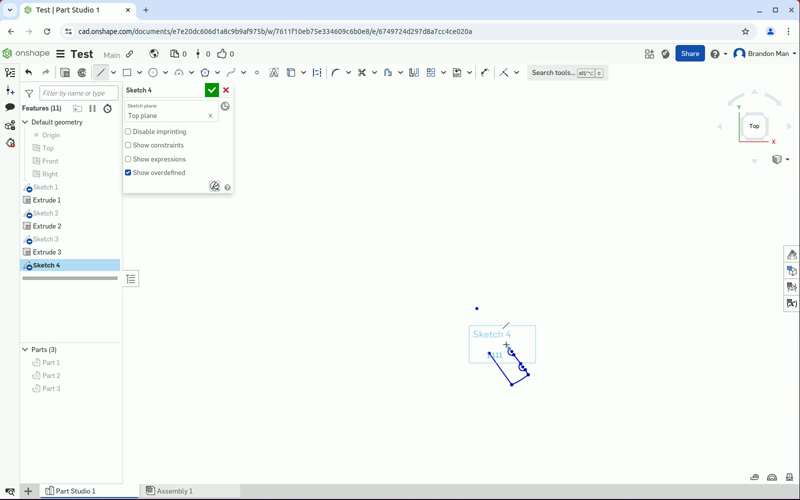
scroll(6)
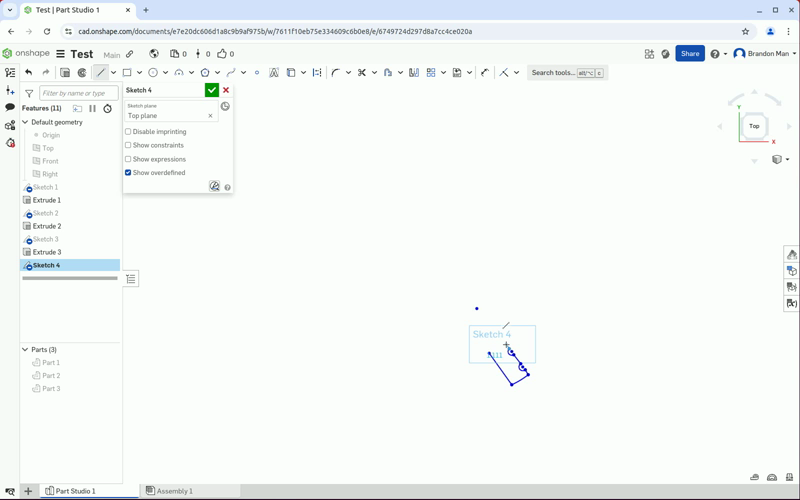
scroll(6)
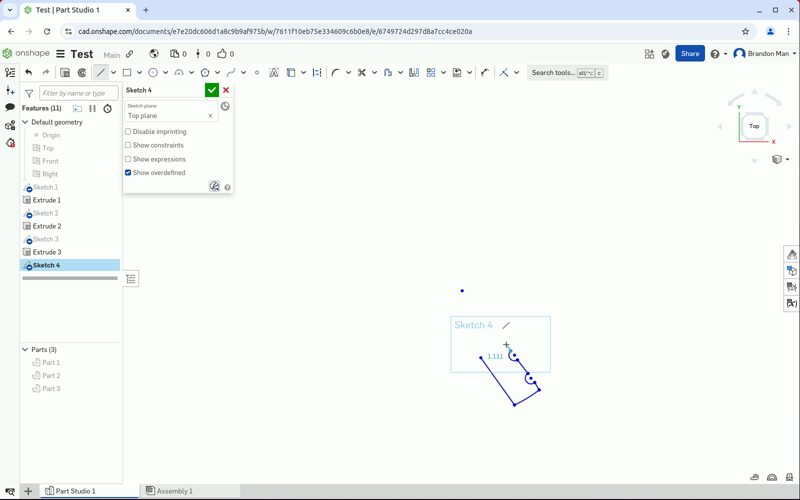
scroll(6)
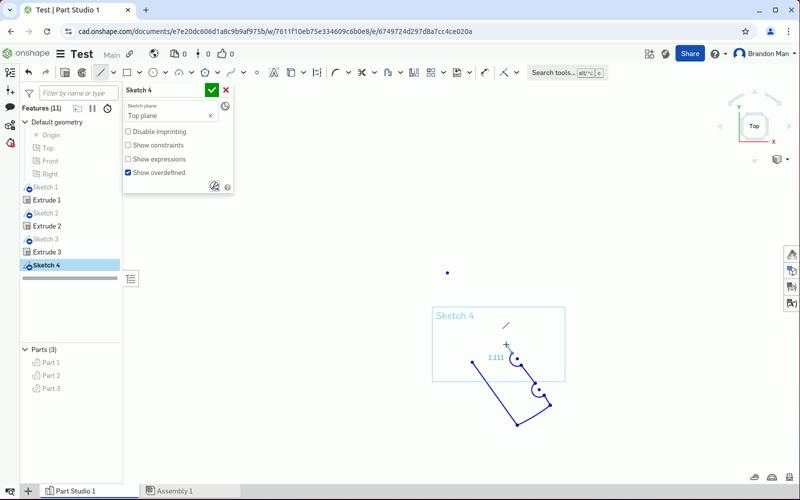
scroll(6)
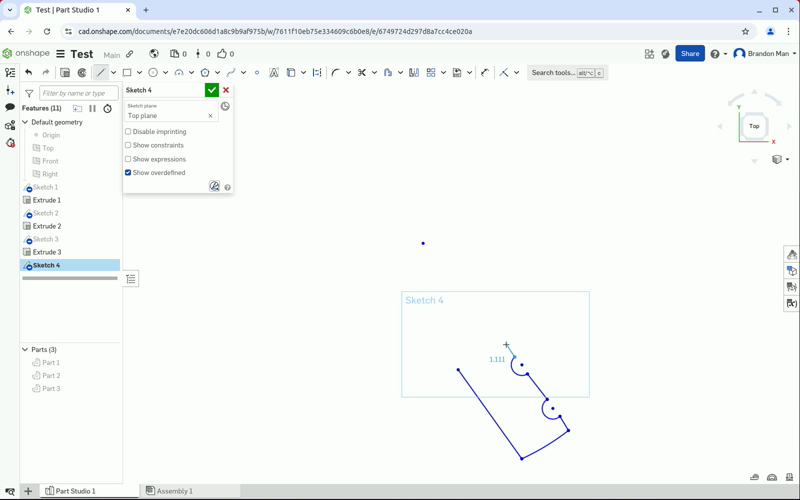
scroll(6)
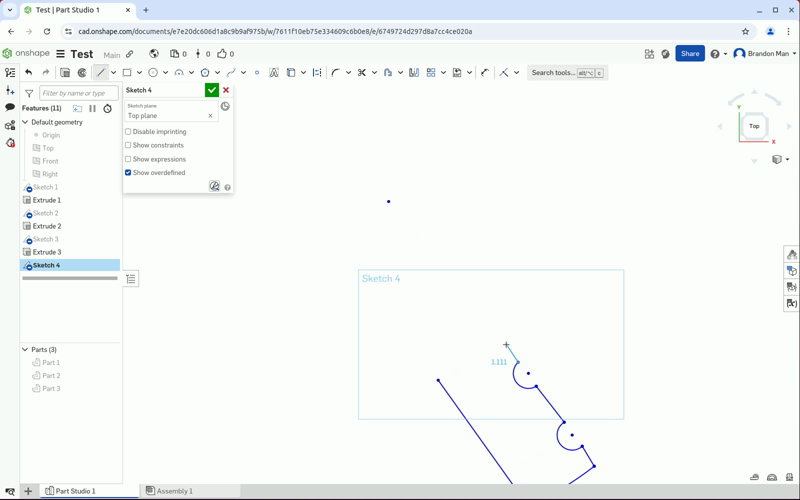
scroll(6)
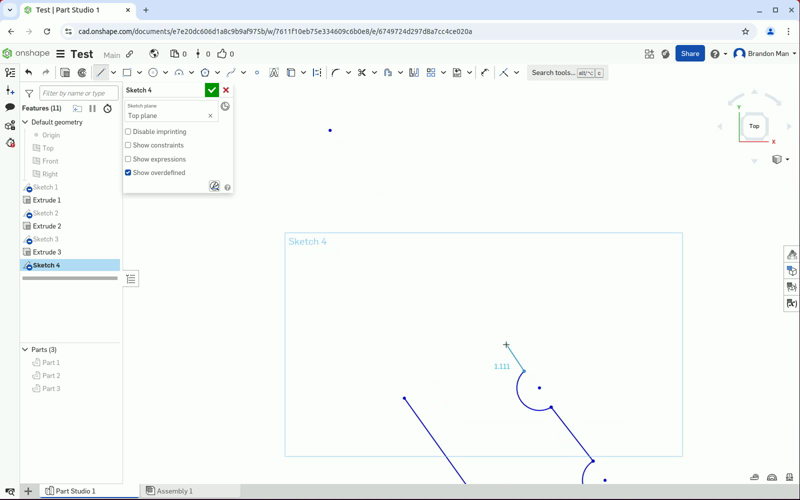
scroll(6)
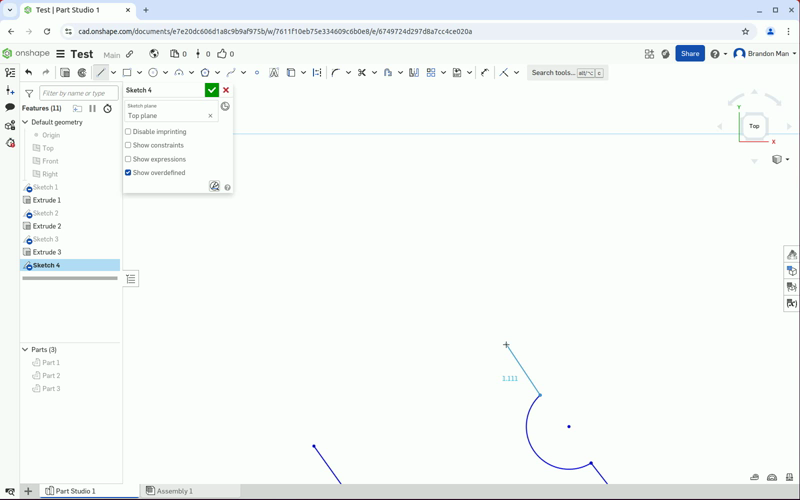
click(506, 344)
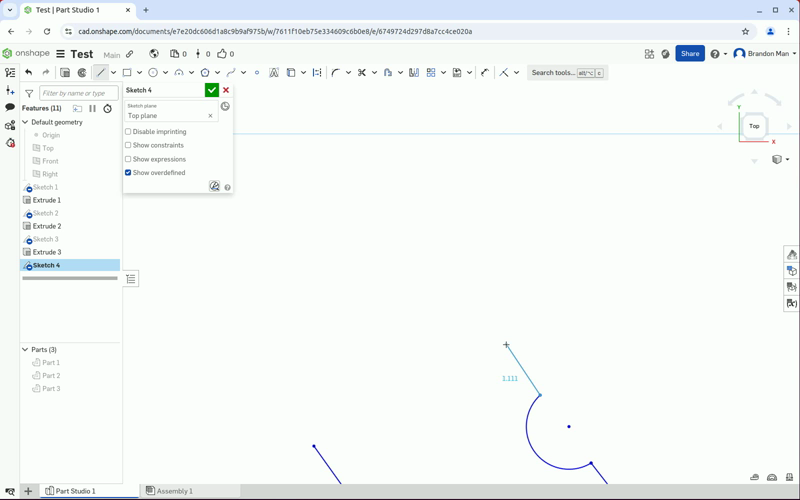
scroll(-6)
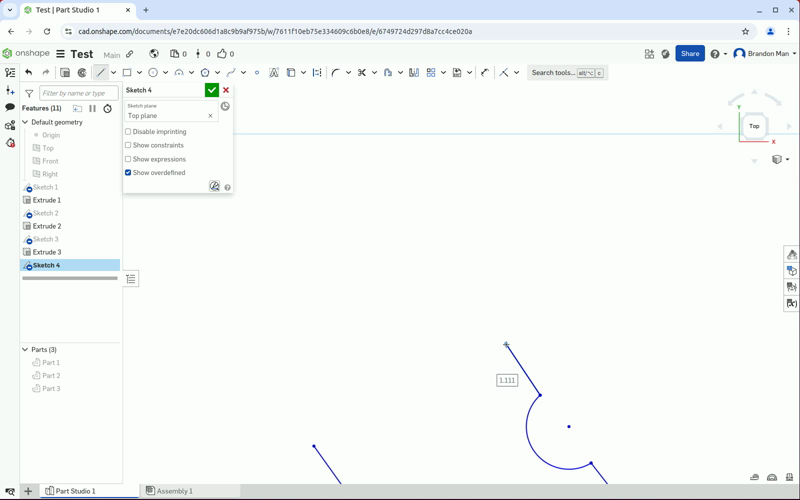
scroll(-6)
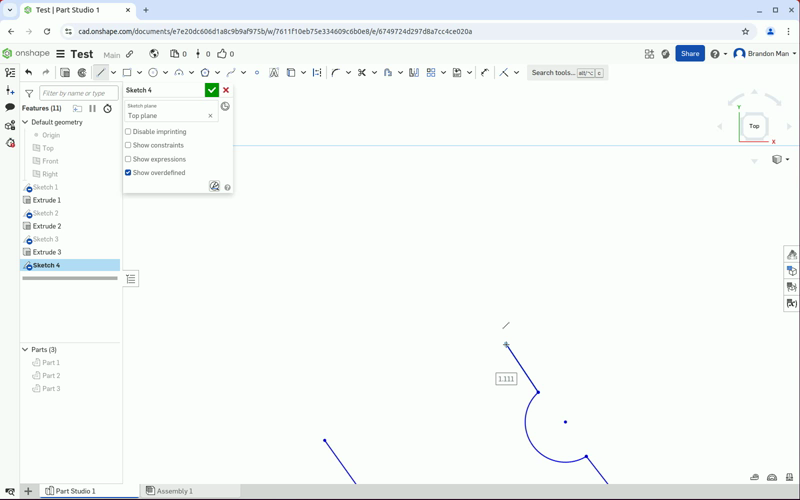
scroll(-6)
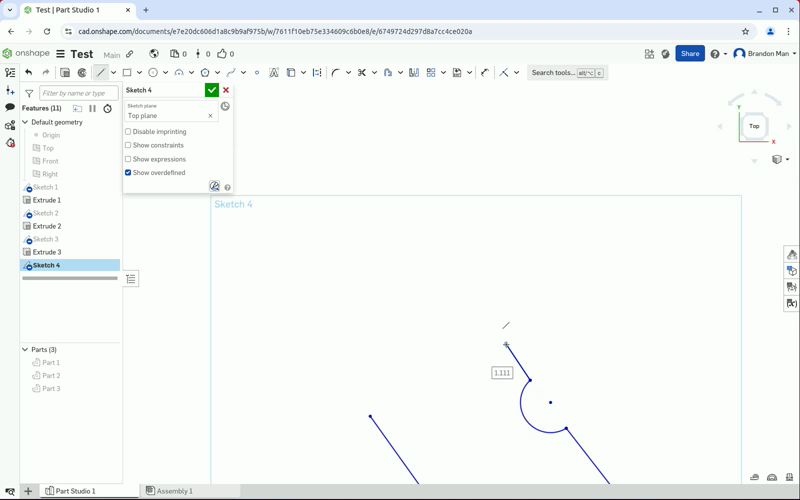
scroll(-6)
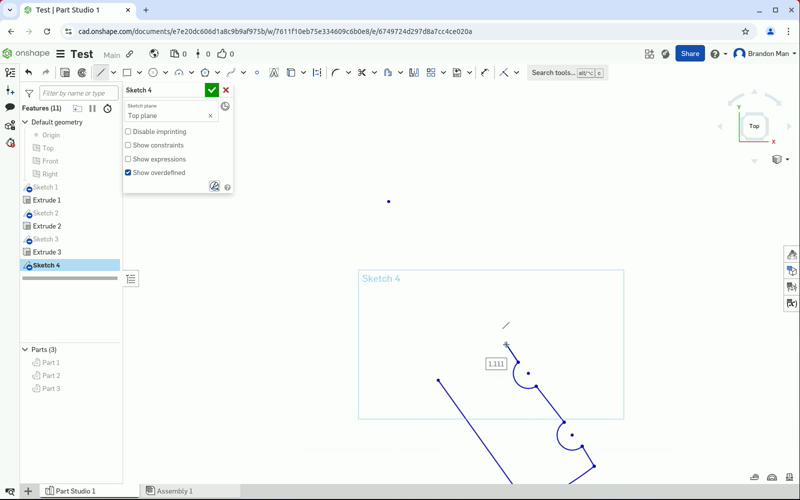
scroll(-6)
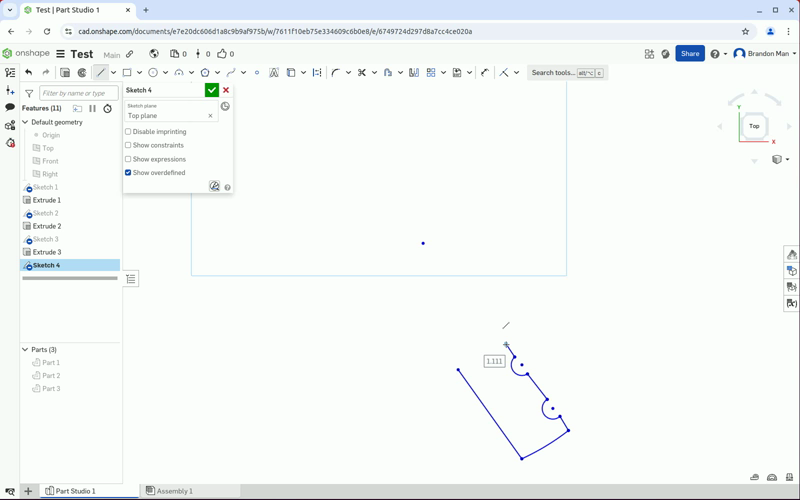
scroll(-6)
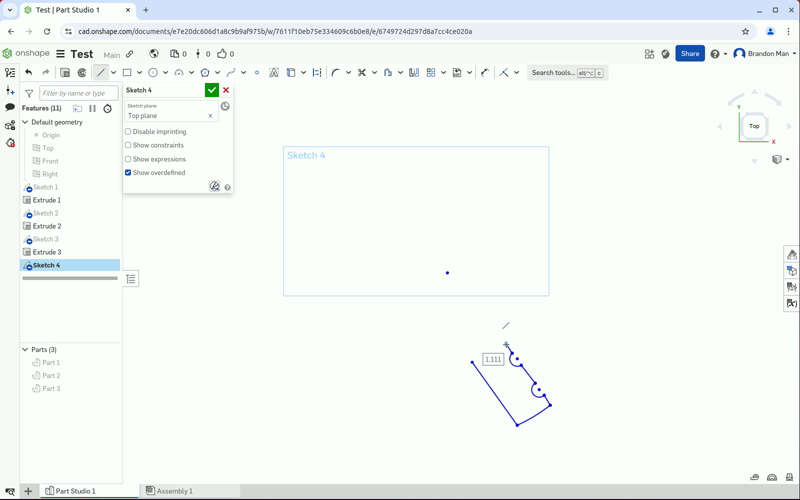
scroll(-6)
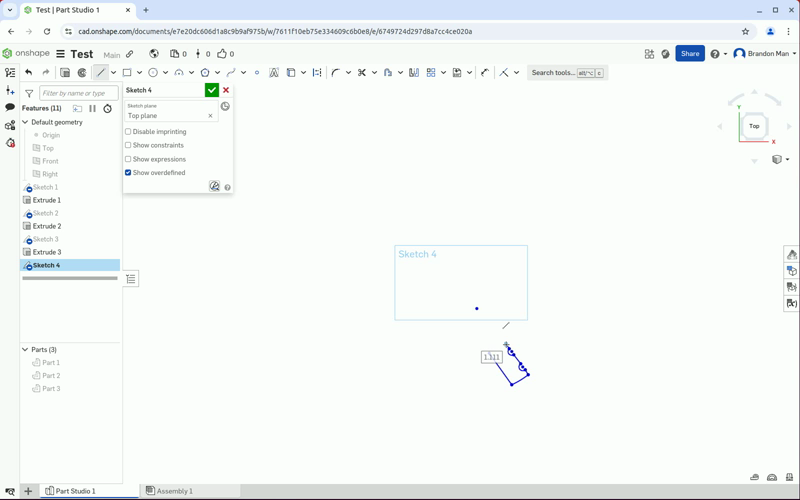
key_up(shift)
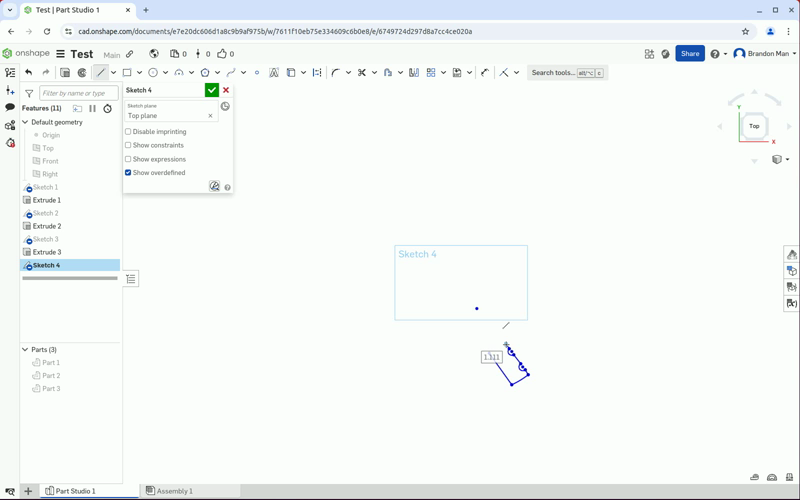
key(esc)
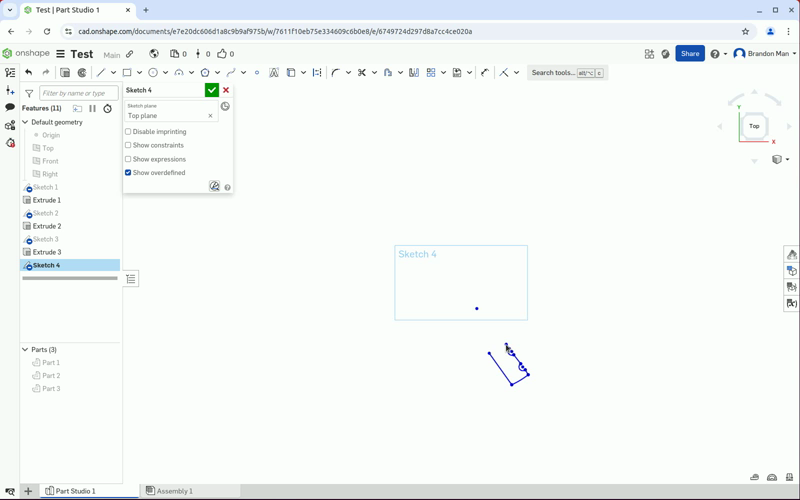
key(a)
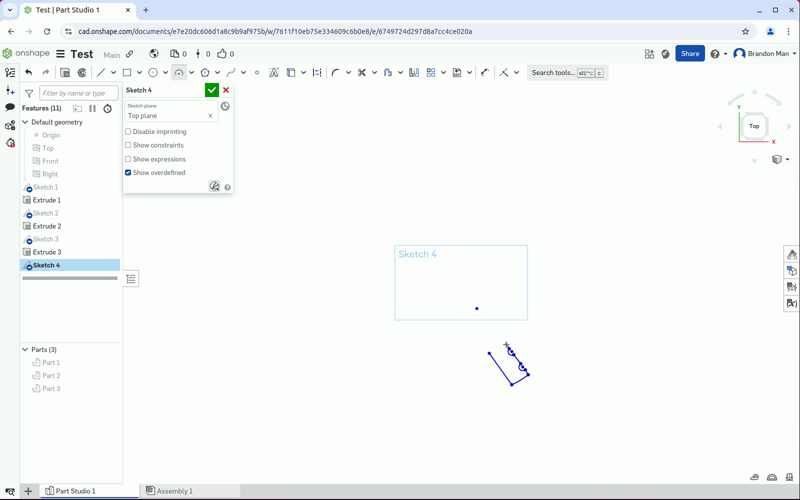
mouse_move(506, 344)
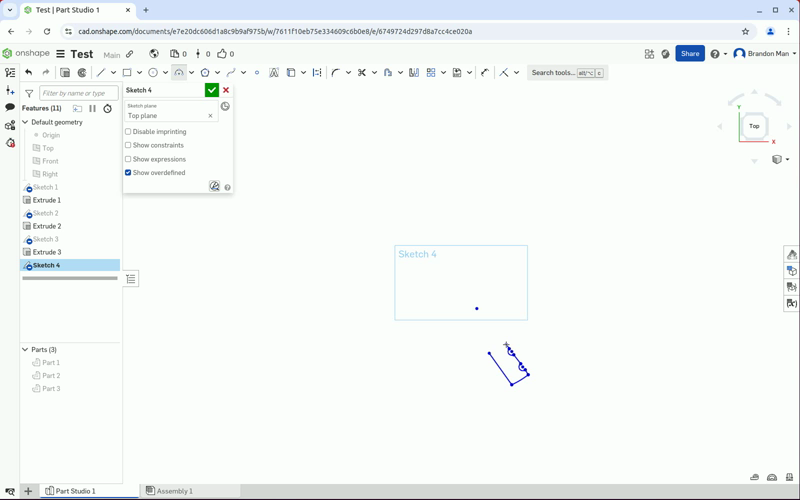
click(506, 344)
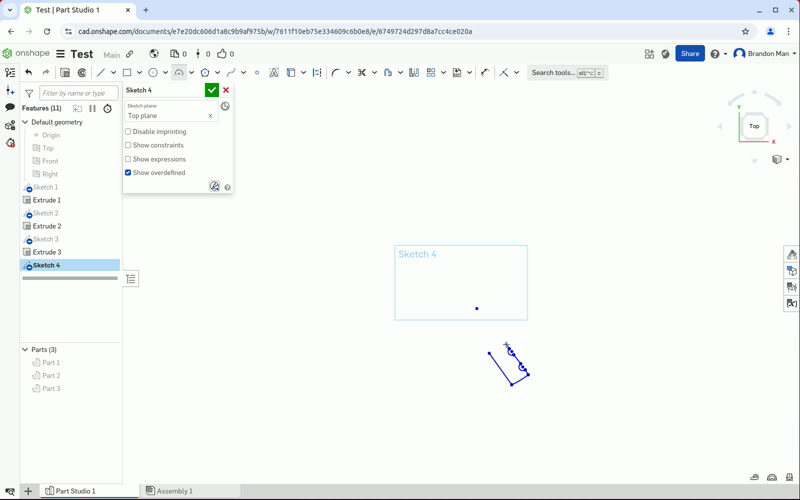
mouse_move(489, 353)
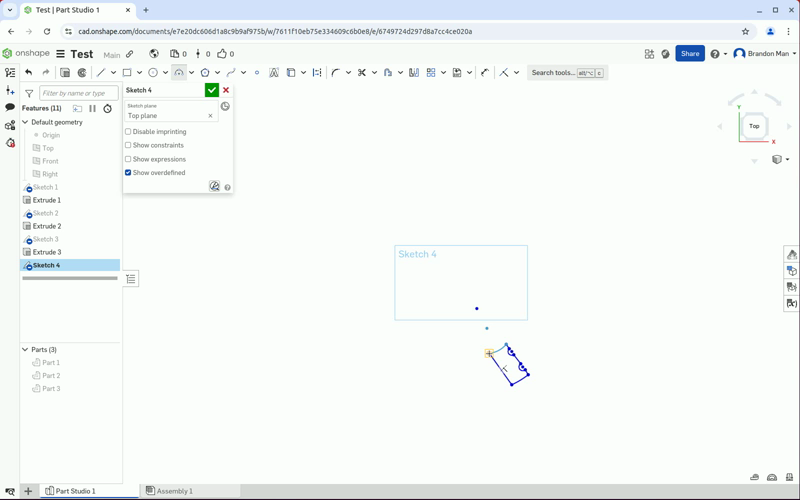
click(489, 353)
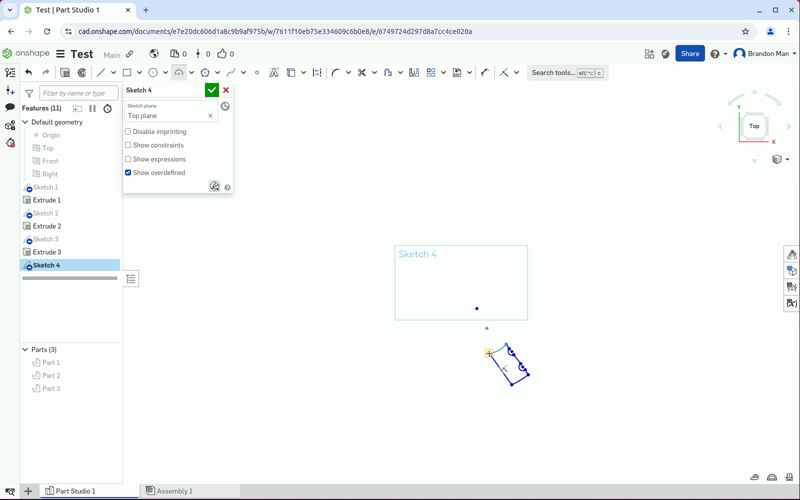
key_down(shift)
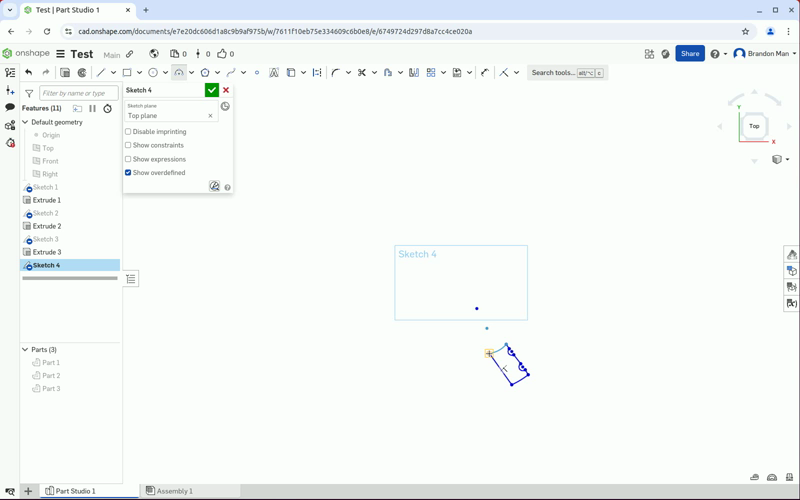
mouse_move(497, 349)
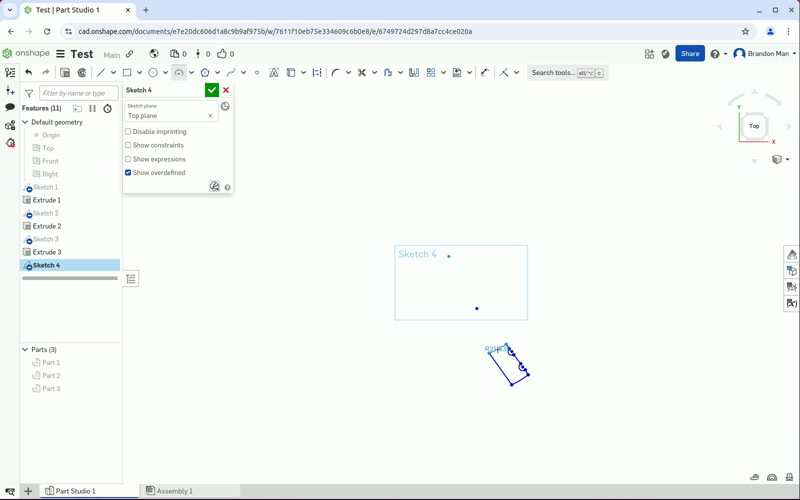
click(497, 349)
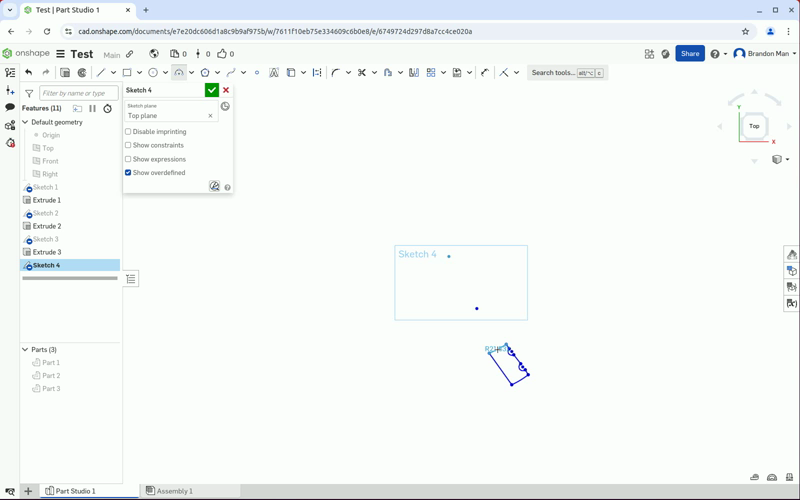
key_up(shift)
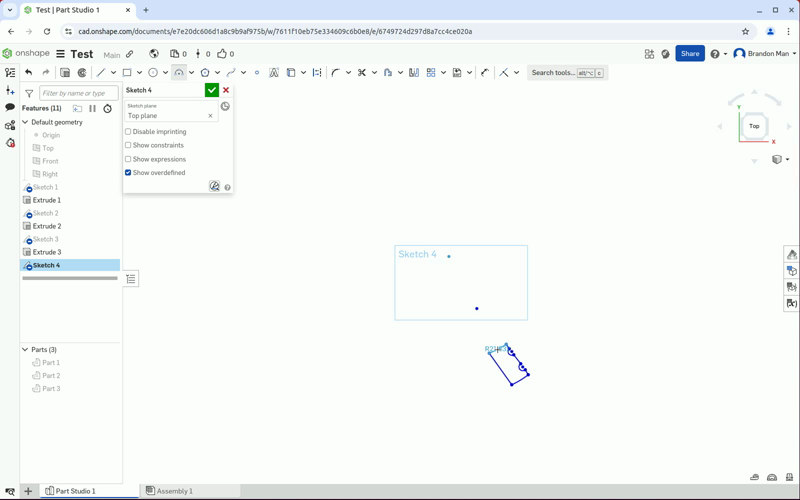
key(esc)
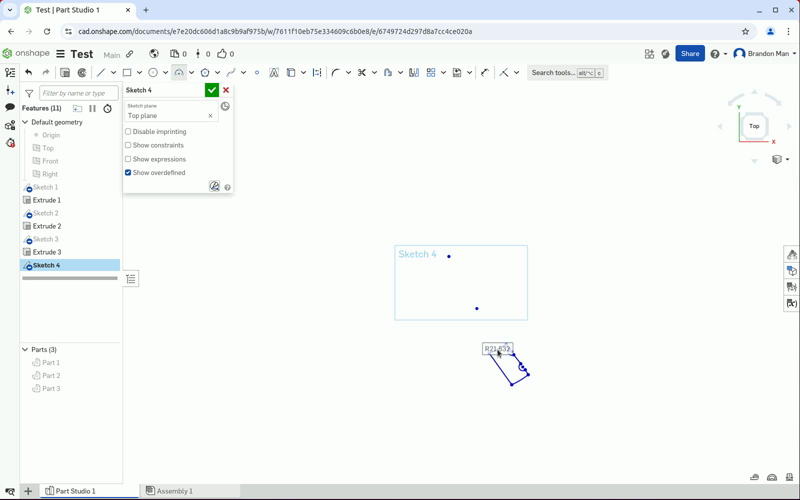
mouse_move(510, 357)
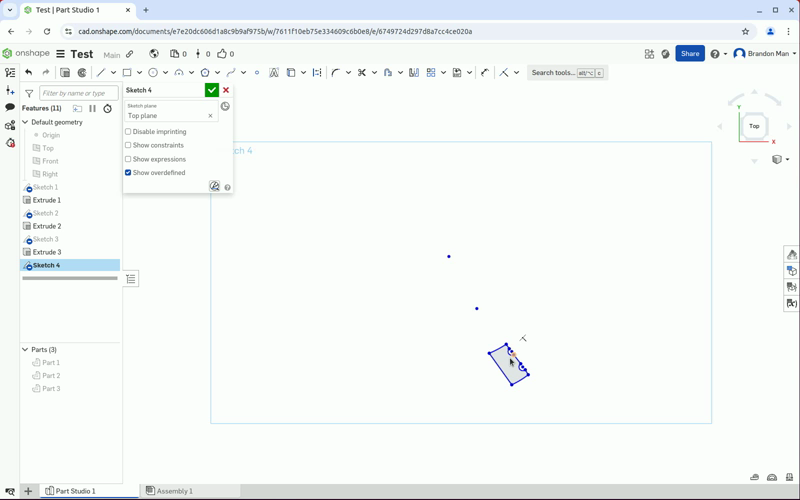
scroll(6)
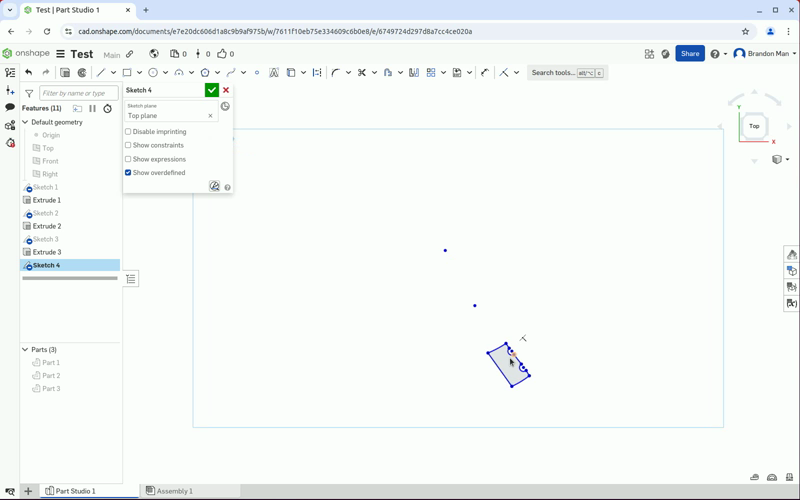
scroll(6)
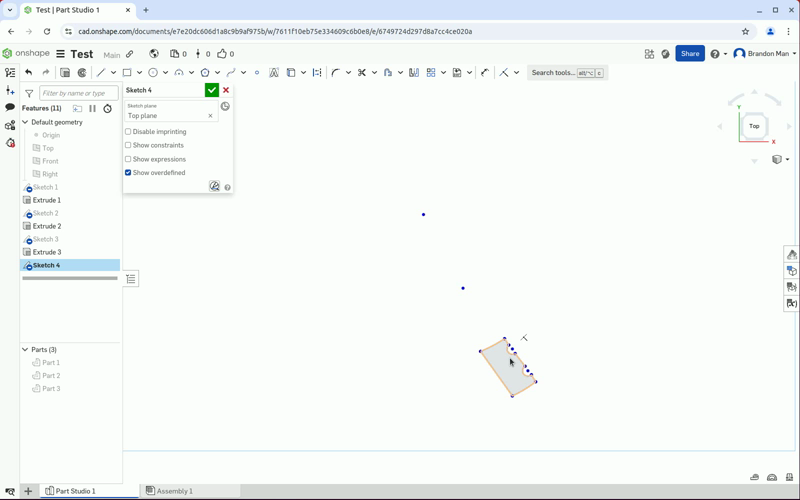
scroll(6)
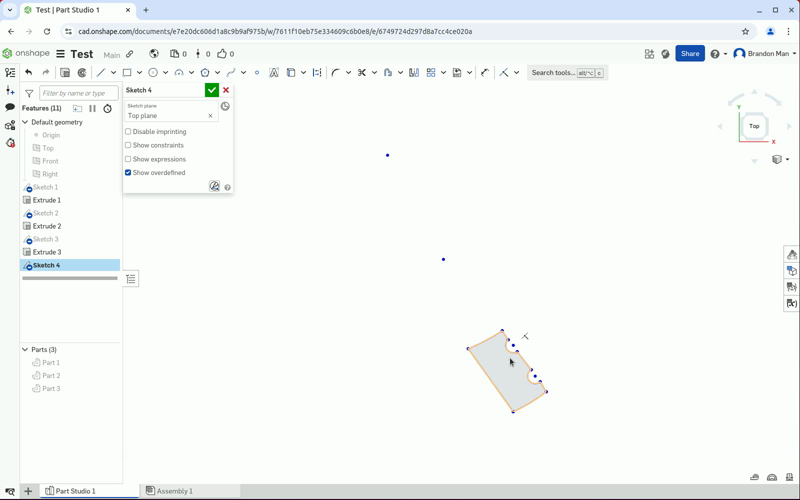
scroll(6)
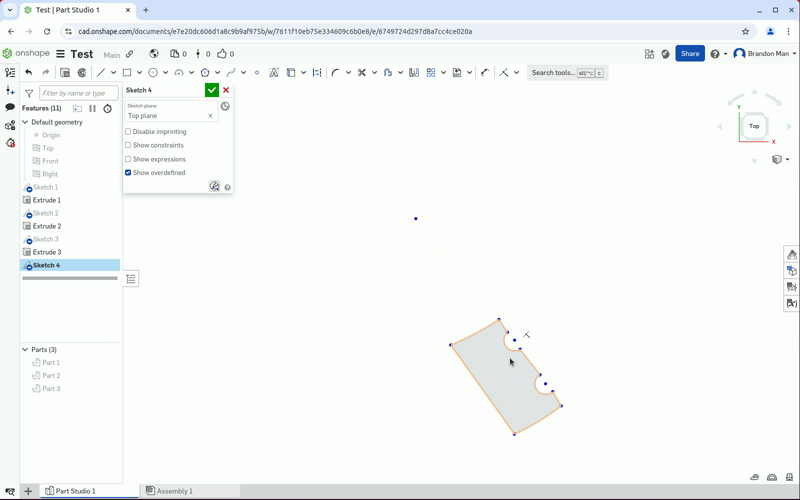
scroll(6)
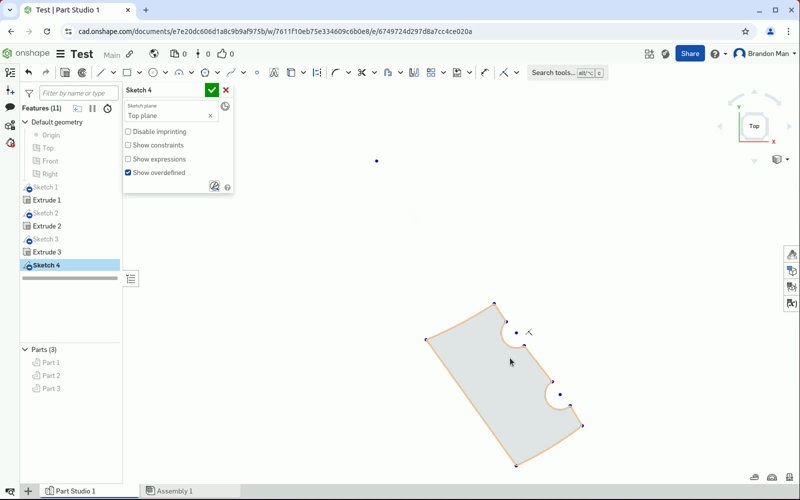
scroll(6)
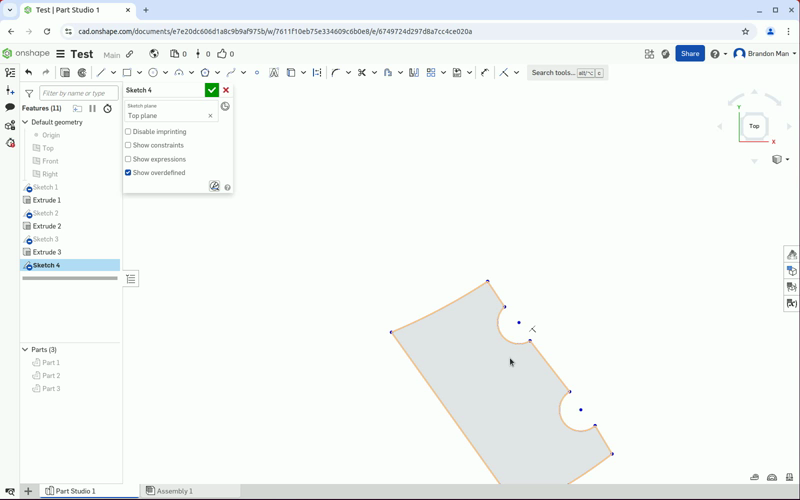
scroll(6)
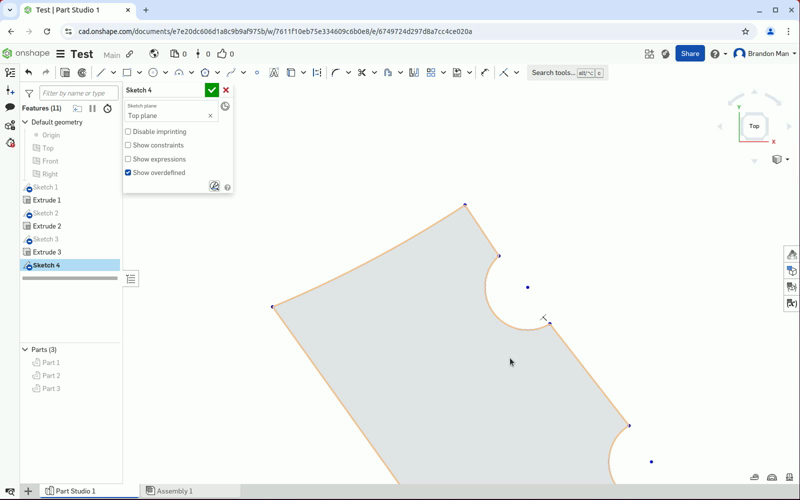
click(510, 357)
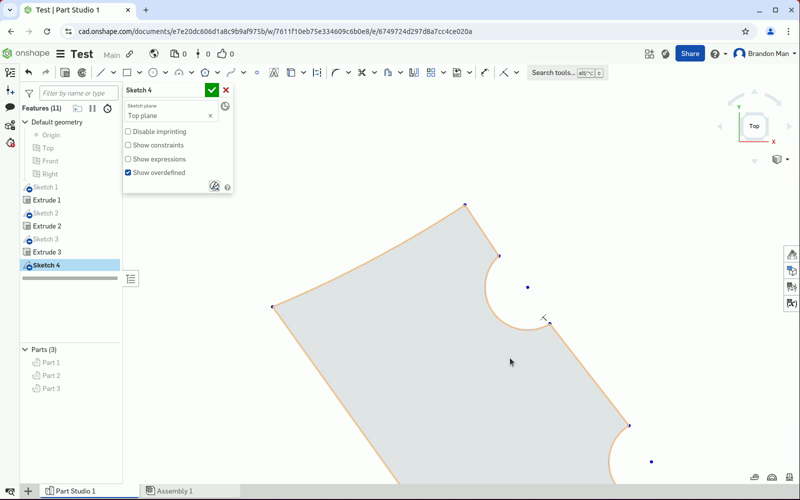
scroll(-6)
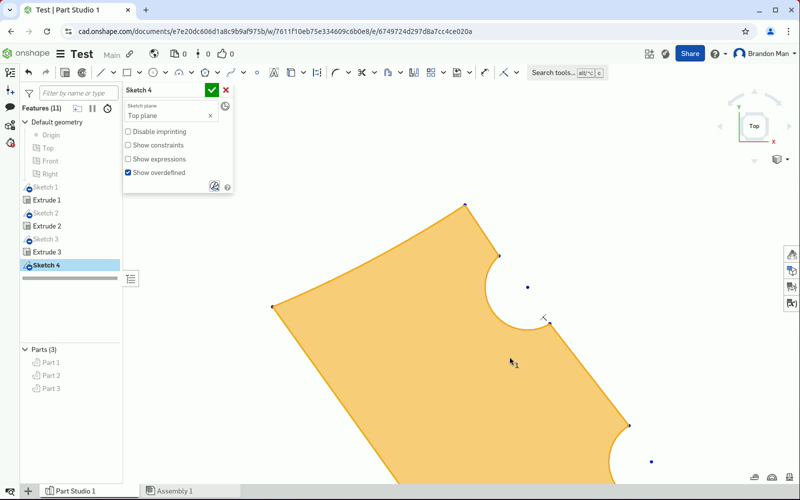
scroll(-6)
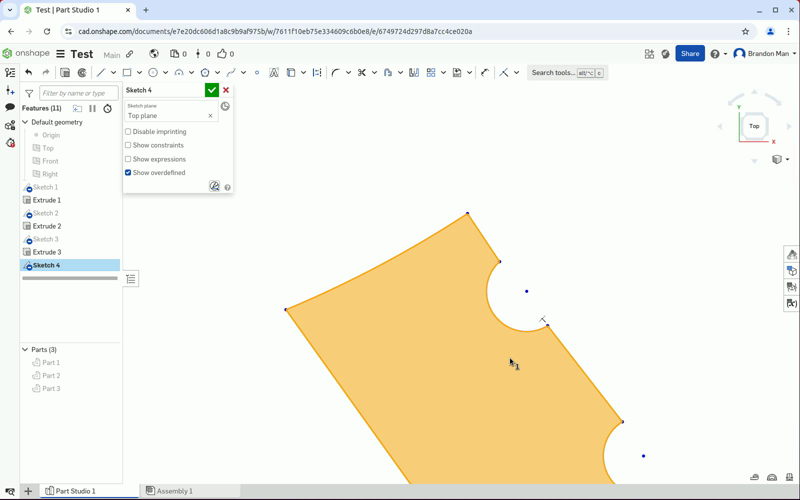
scroll(-6)
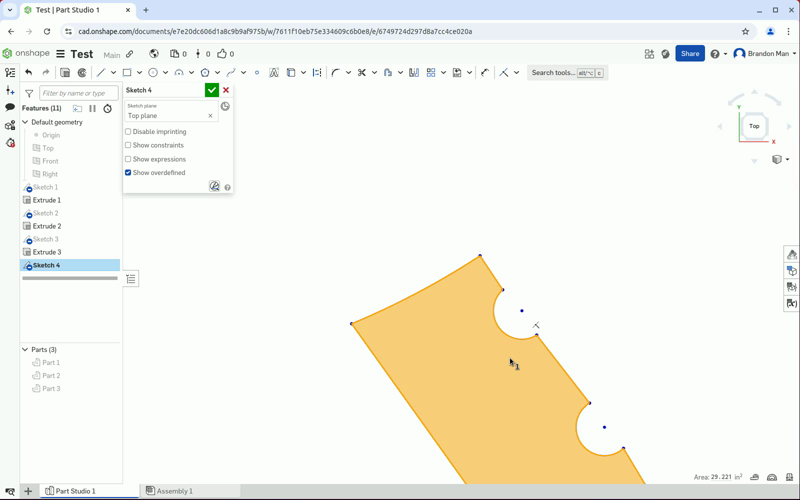
scroll(-6)
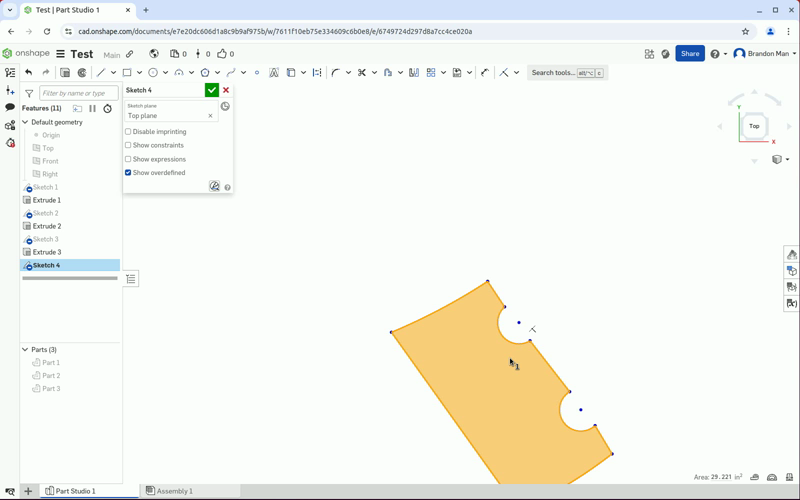
scroll(-6)
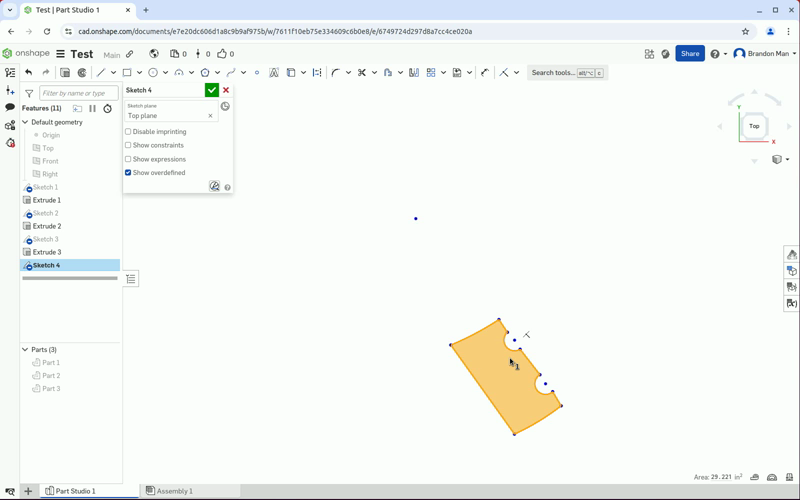
scroll(-6)
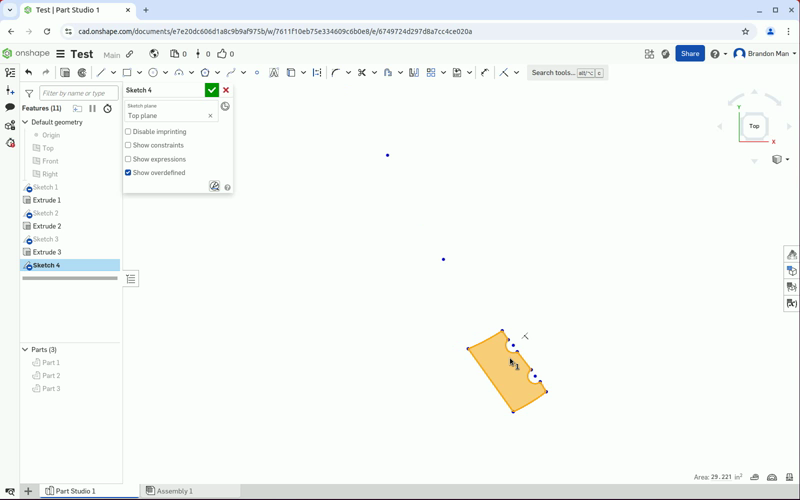
scroll(-6)
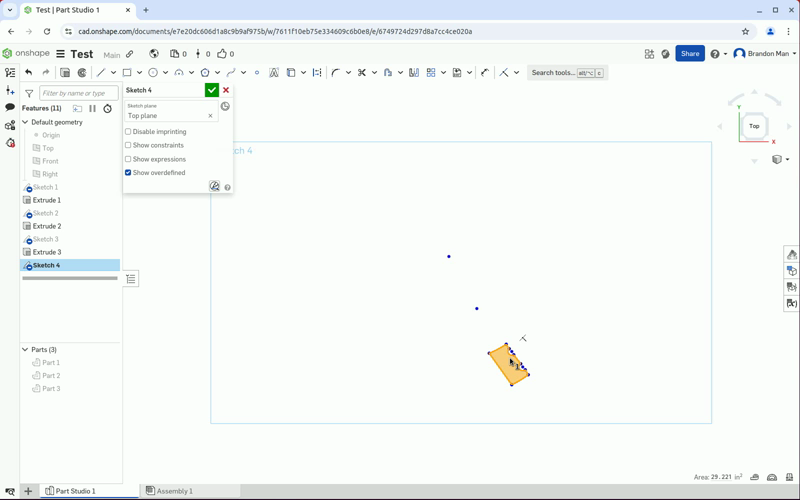
mouse_move(73, 352)
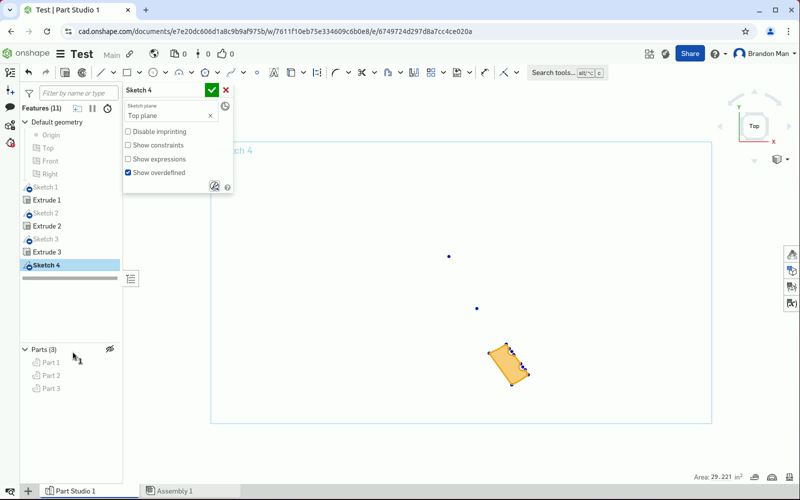
key(shift+y)
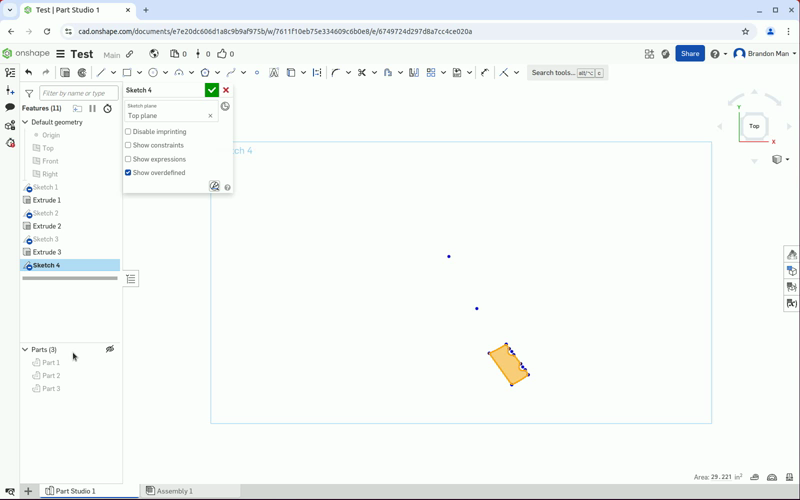
key(shift+e)
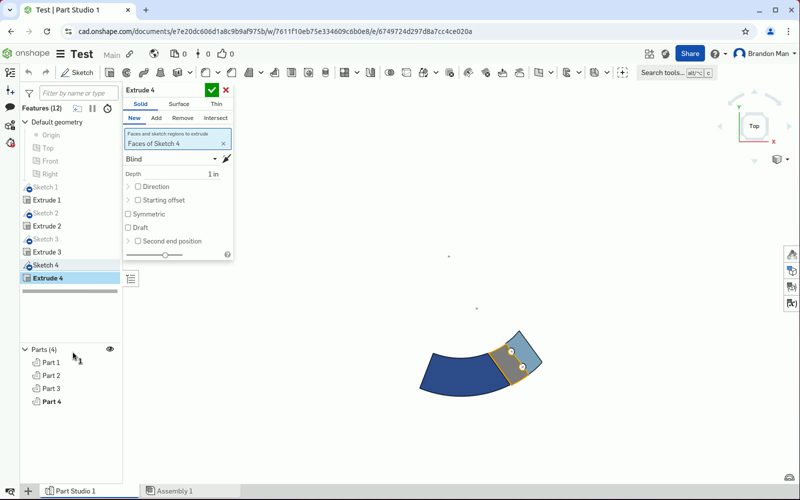
mouse_move(143, 106)
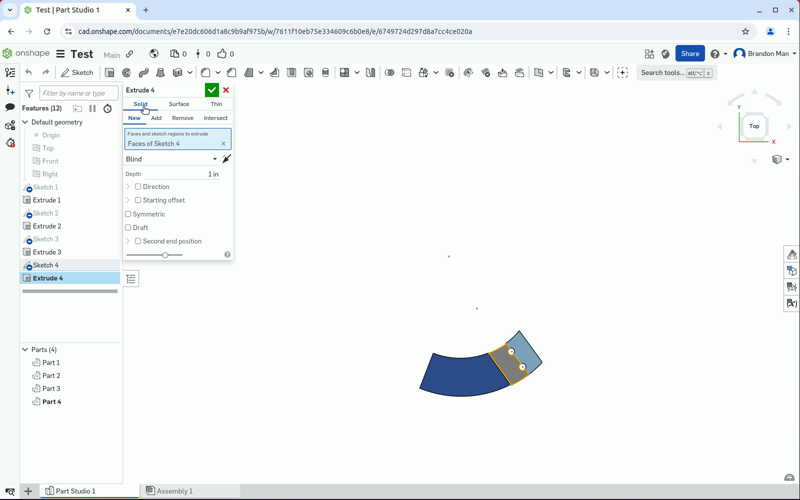
click(143, 106)
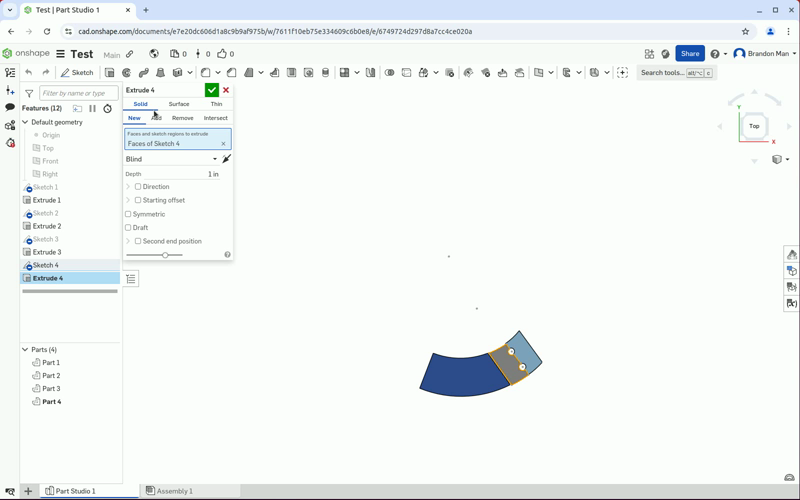
mouse_move(186, 120)
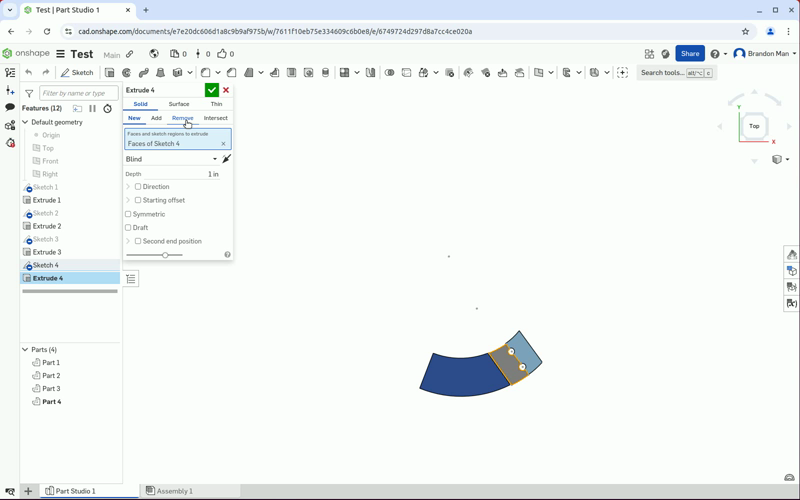
click(186, 120)
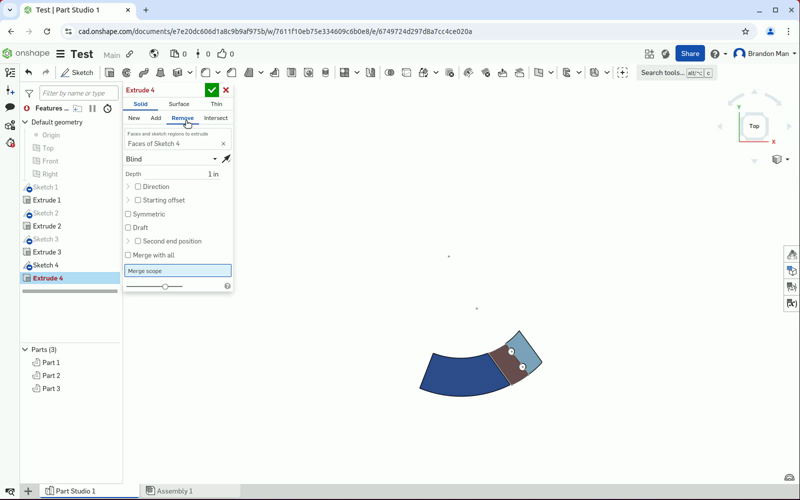
key(tab, 4)
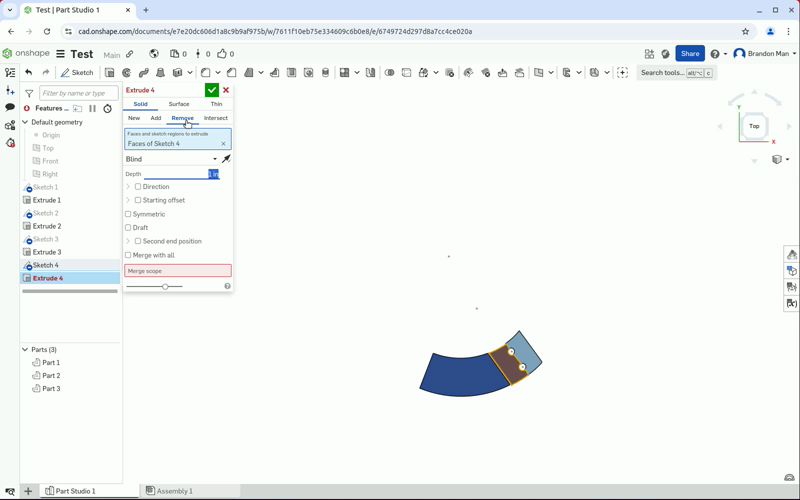
text(0.963)
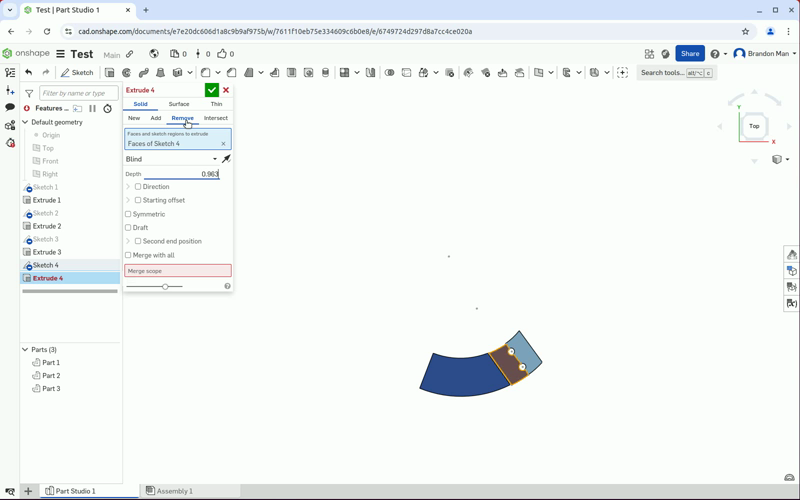
key(tab, 6)
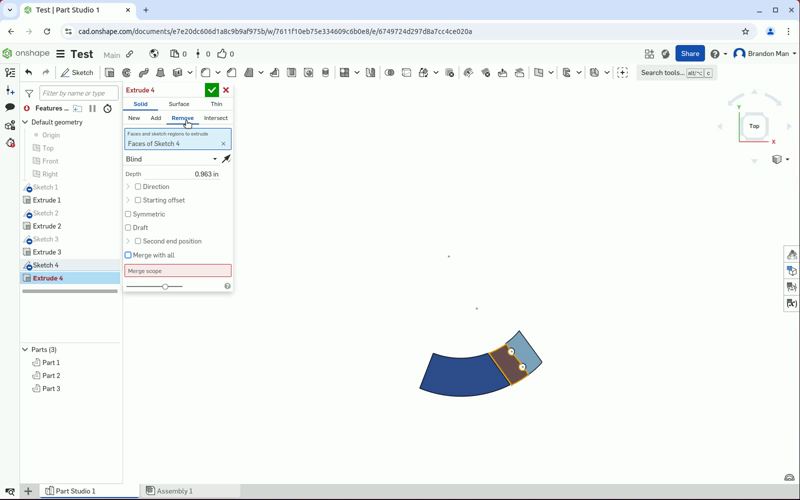
key(space)
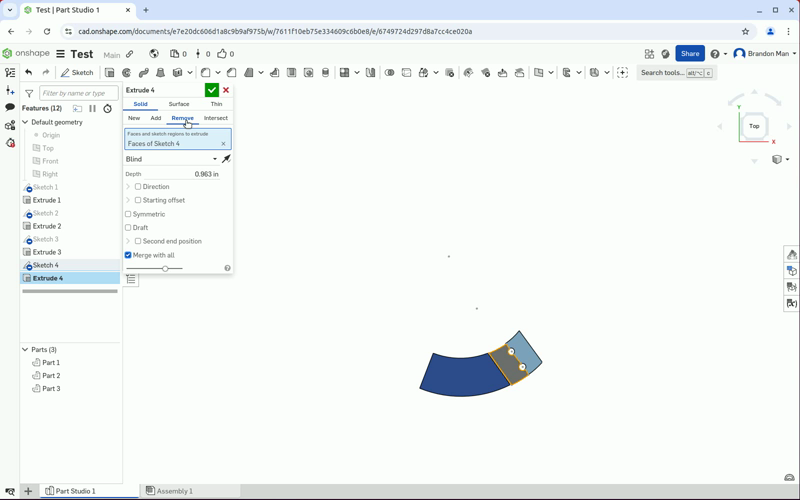
key(enter)
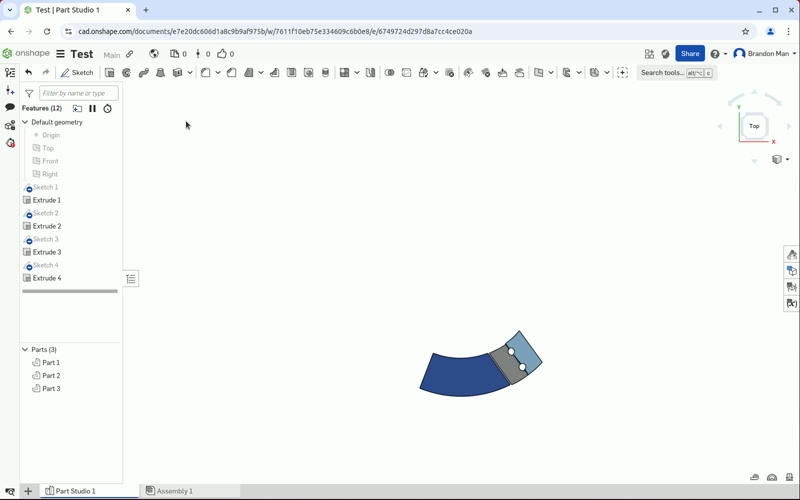
key(shift+h)
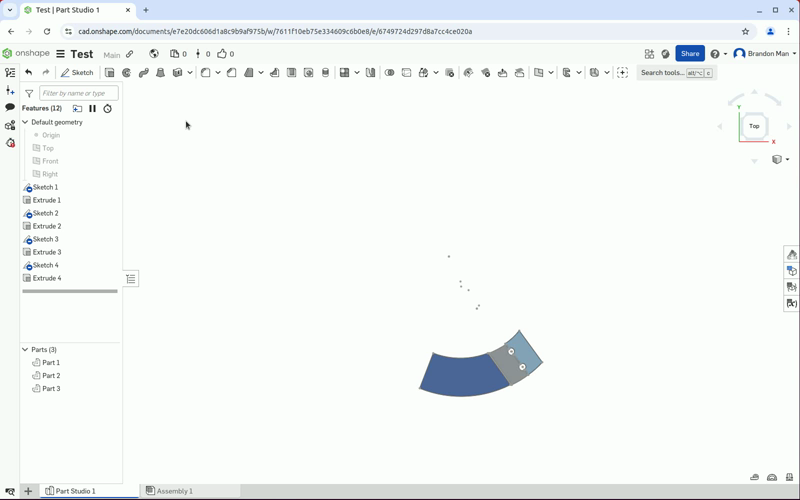
key(shift+h)
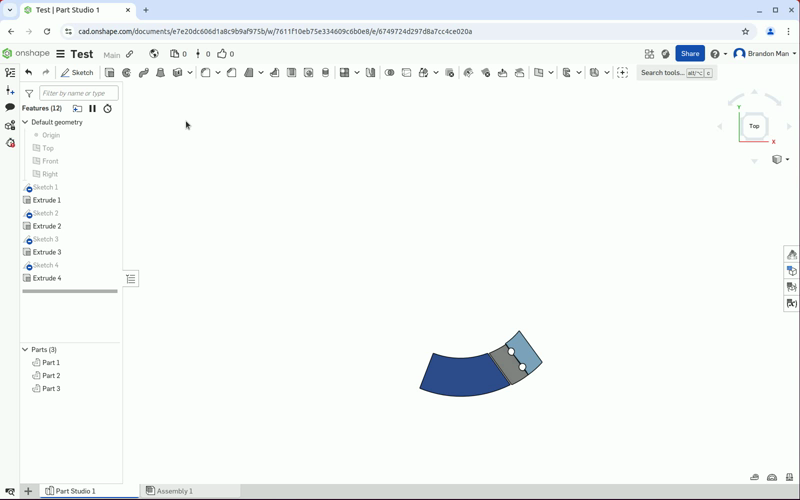
mouse_move(73, 189)
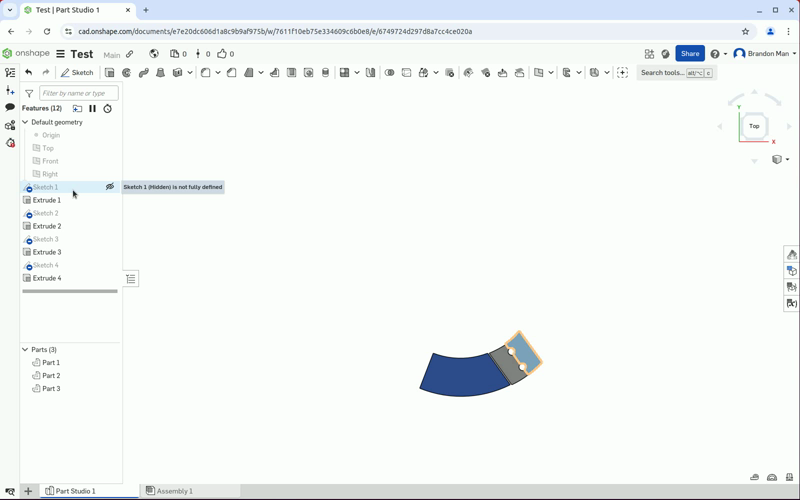
click(73, 189)
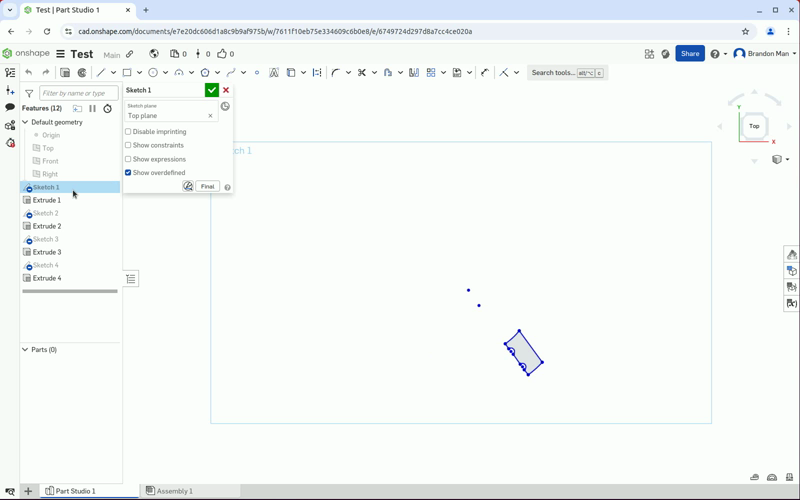
mouse_move(229, 92)
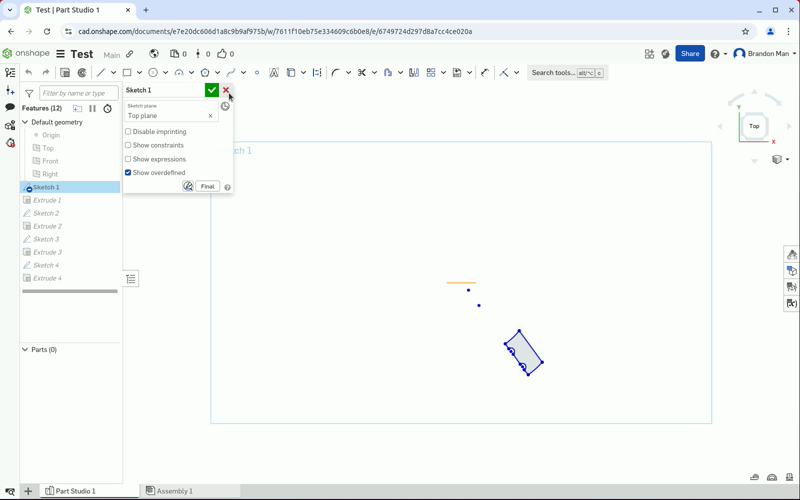
click(229, 92)
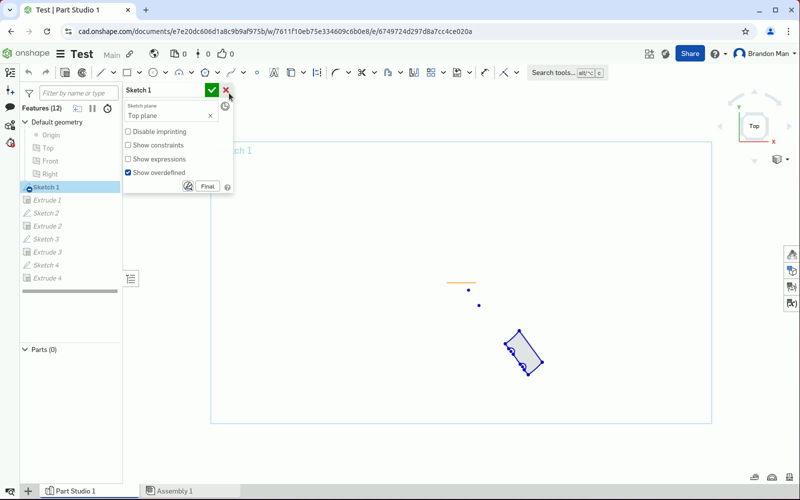
key(shift+s)
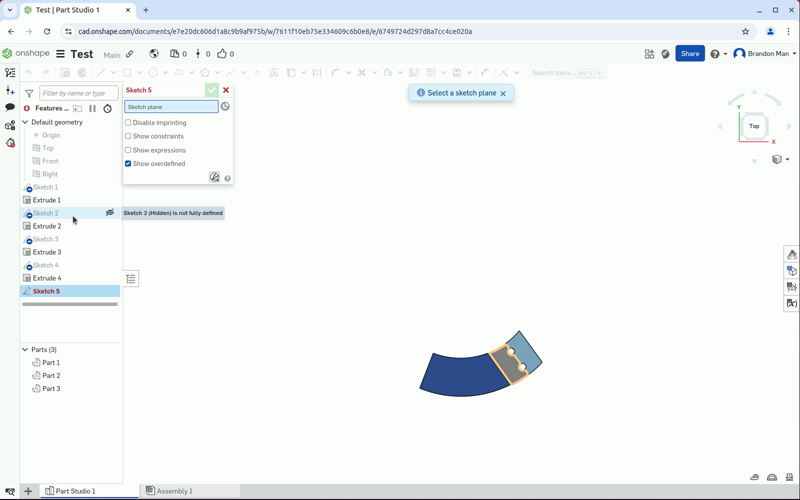
scroll(3)
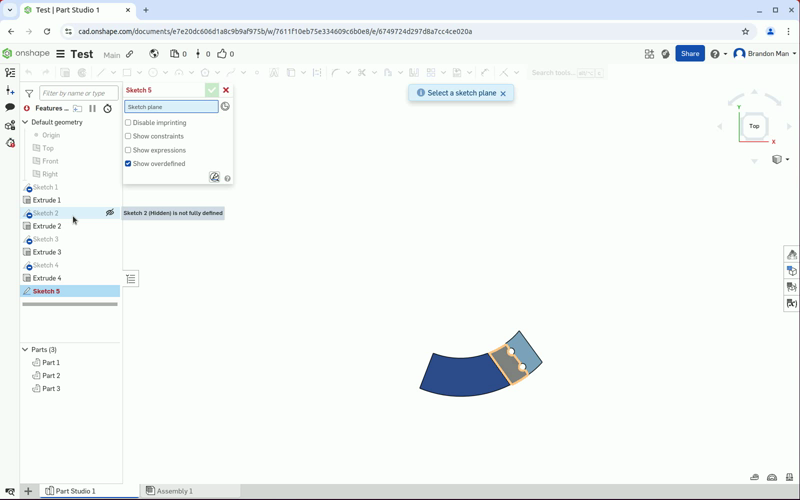
mouse_move(73, 150)
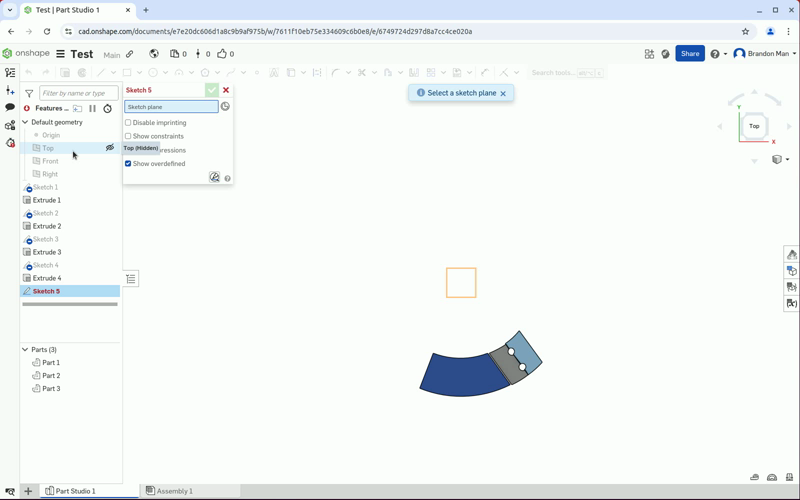
click(73, 150)
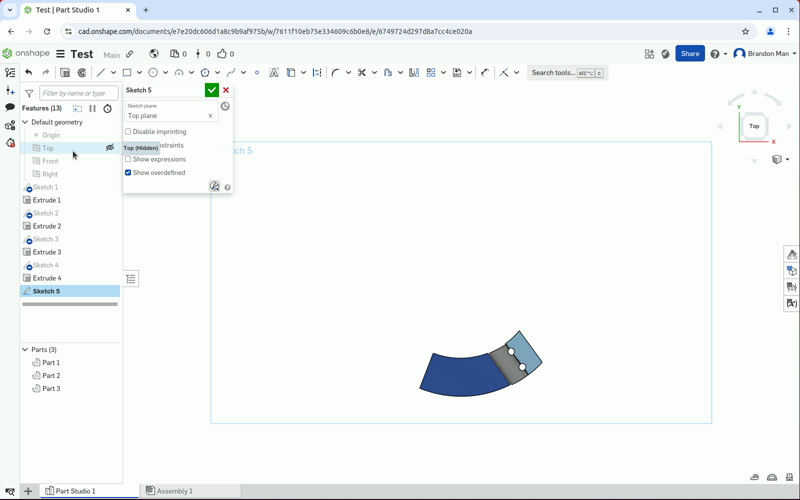
mouse_move(73, 352)
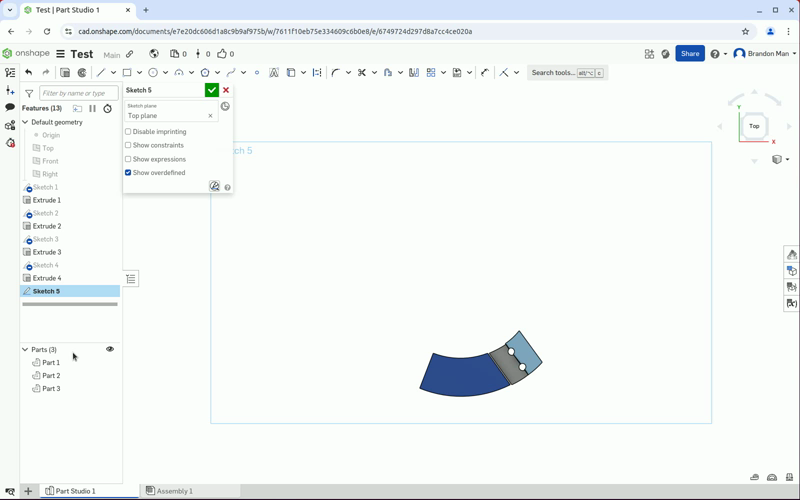
key(y)
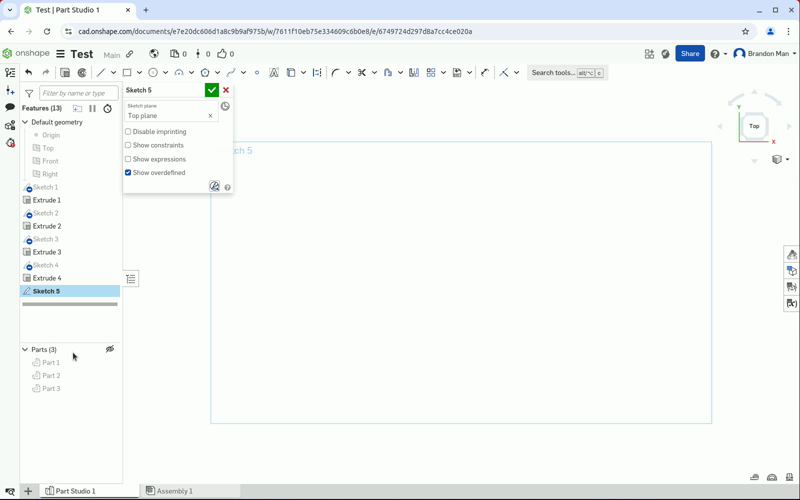
key(l)
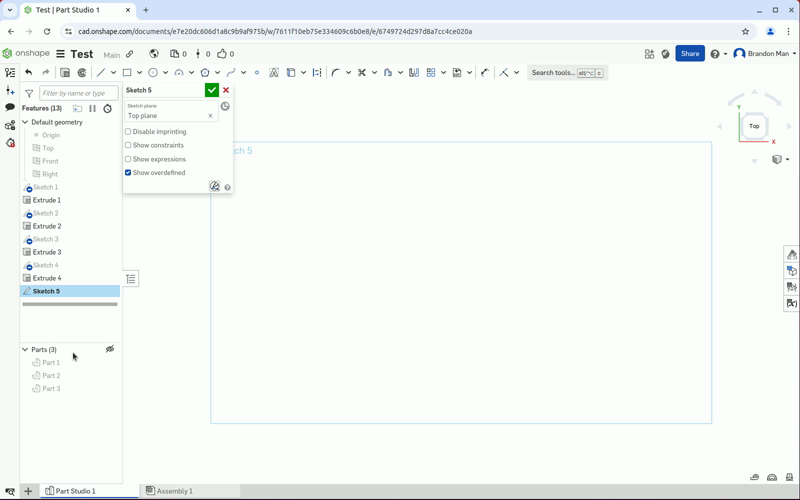
key_down(shift)
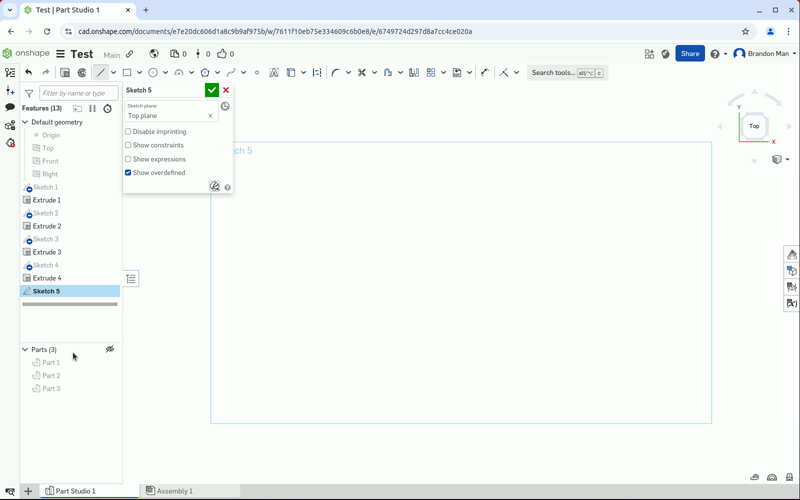
mouse_move(505, 343)
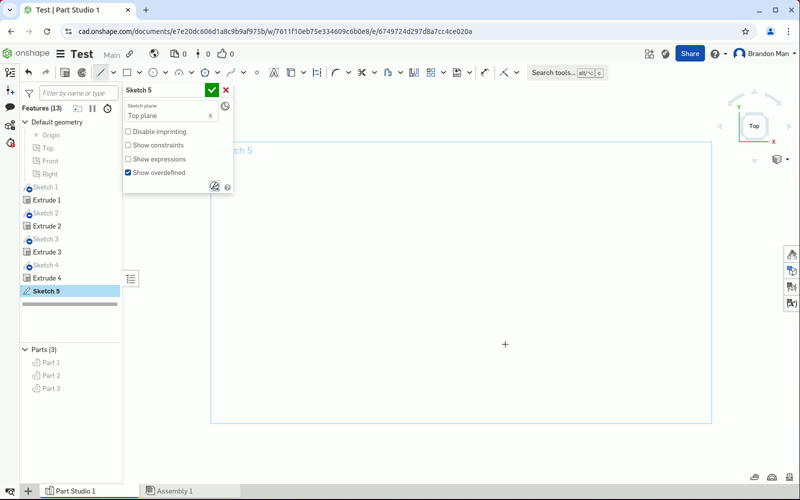
click(505, 343)
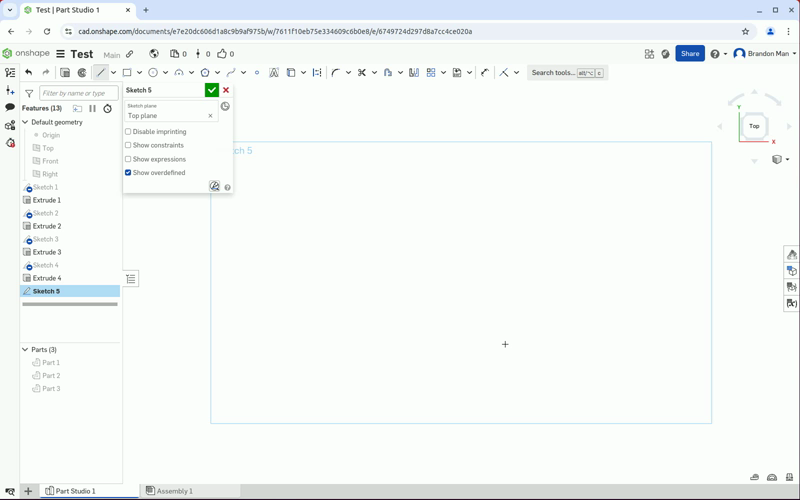
key_up(shift)
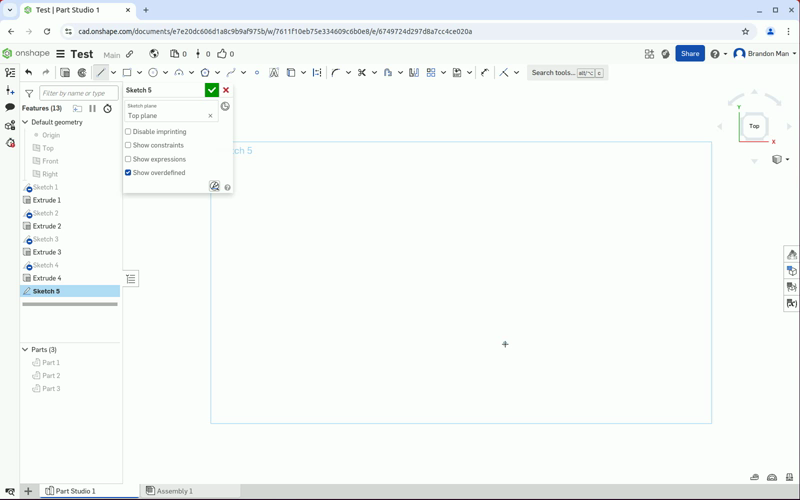
key_down(shift)
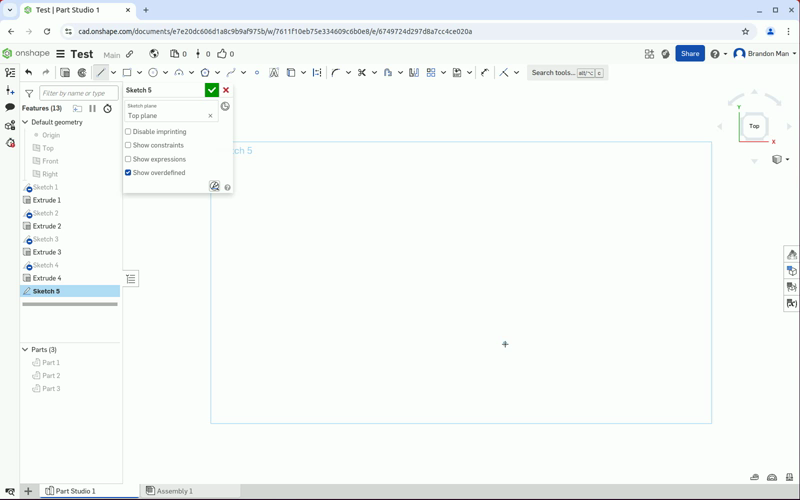
mouse_move(535, 343)
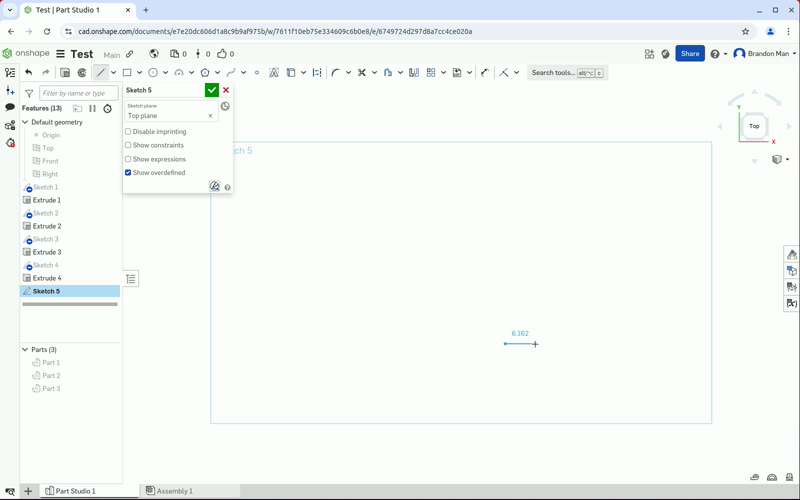
mouse_move(508, 348)
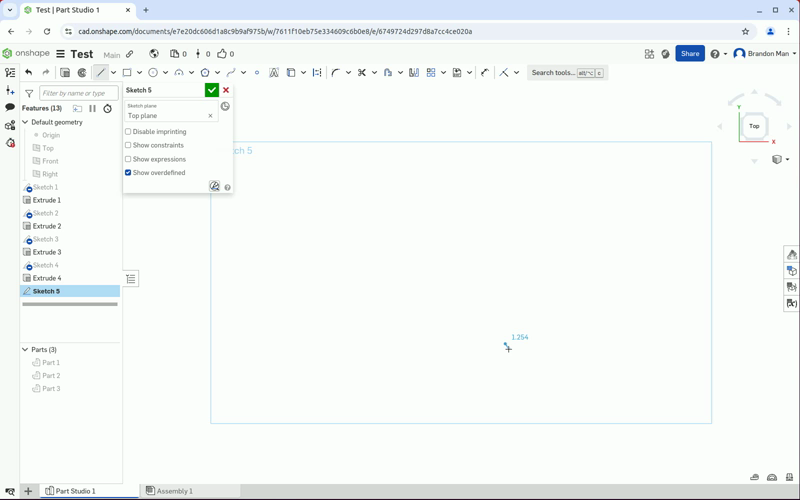
scroll(6)
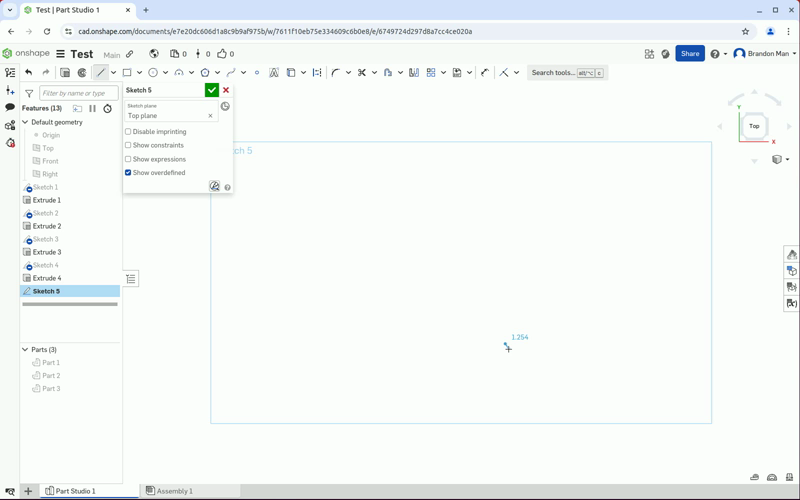
scroll(6)
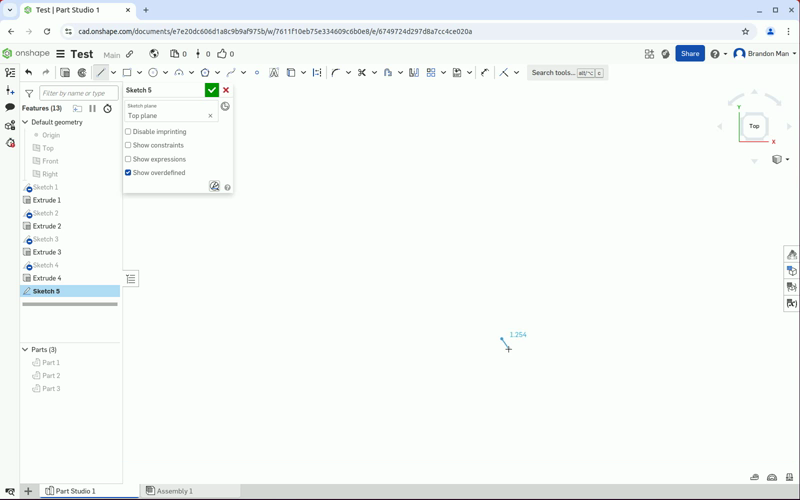
scroll(6)
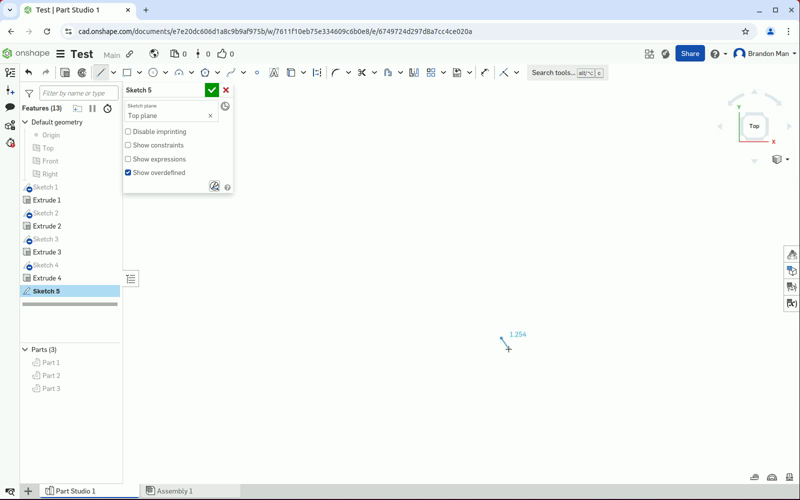
scroll(6)
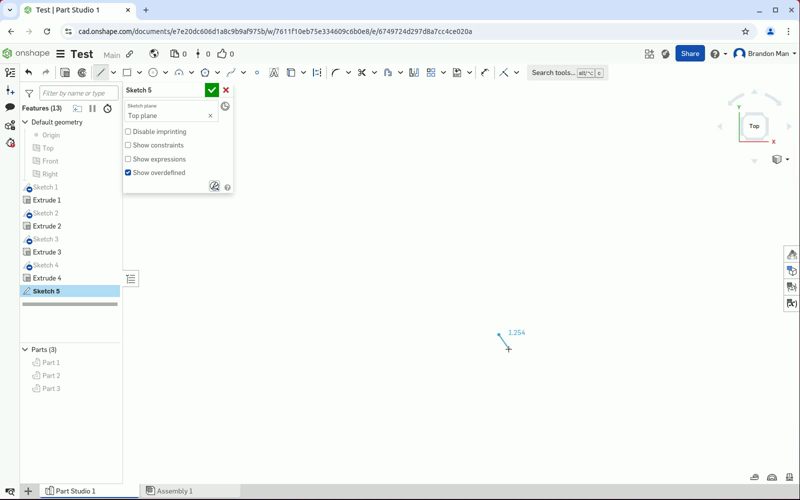
scroll(6)
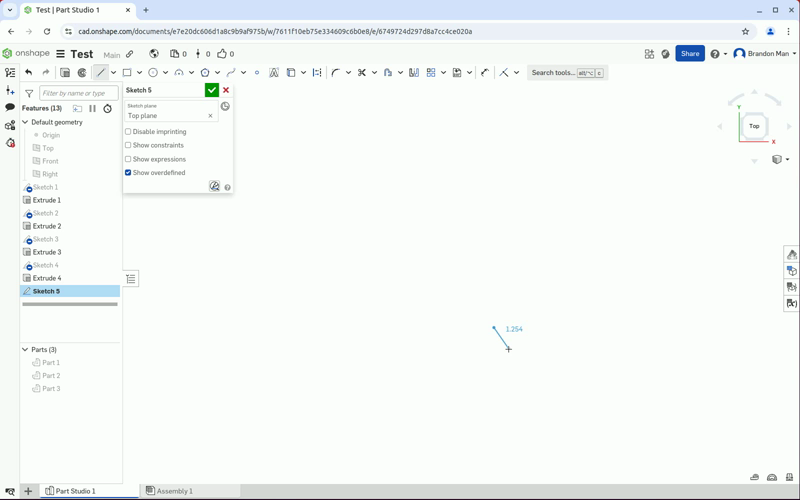
scroll(6)
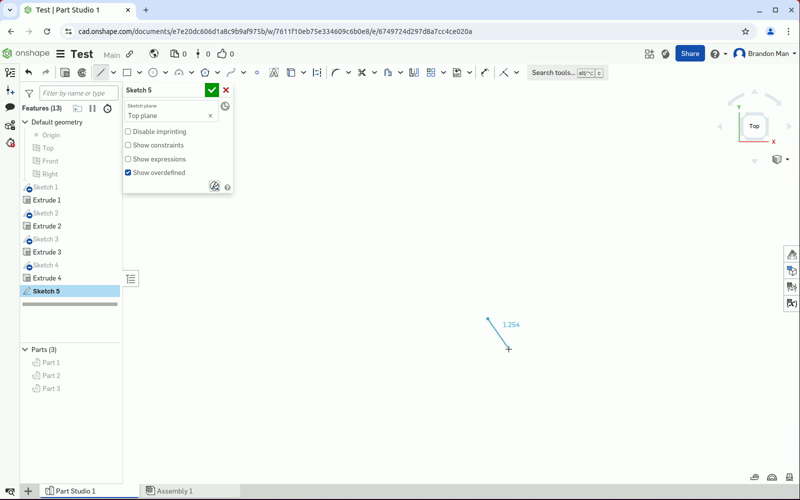
scroll(6)
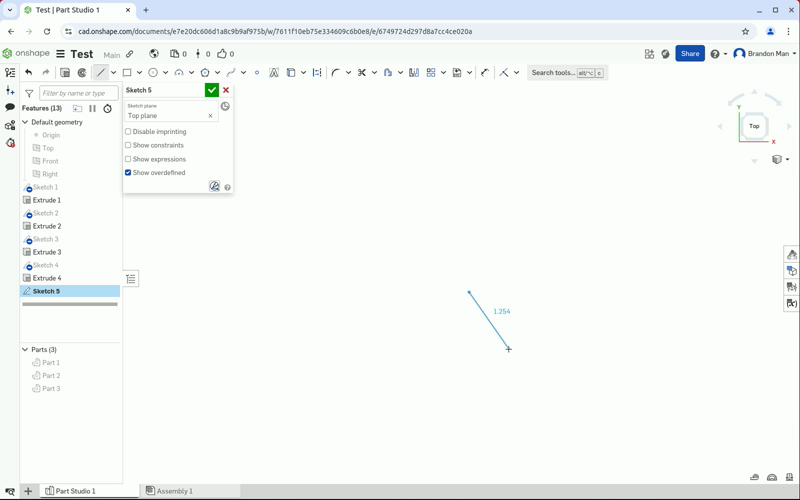
click(508, 348)
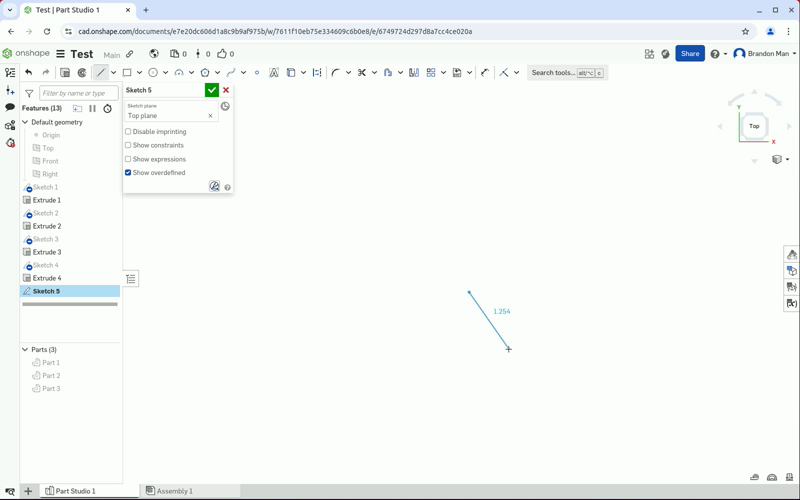
scroll(-6)
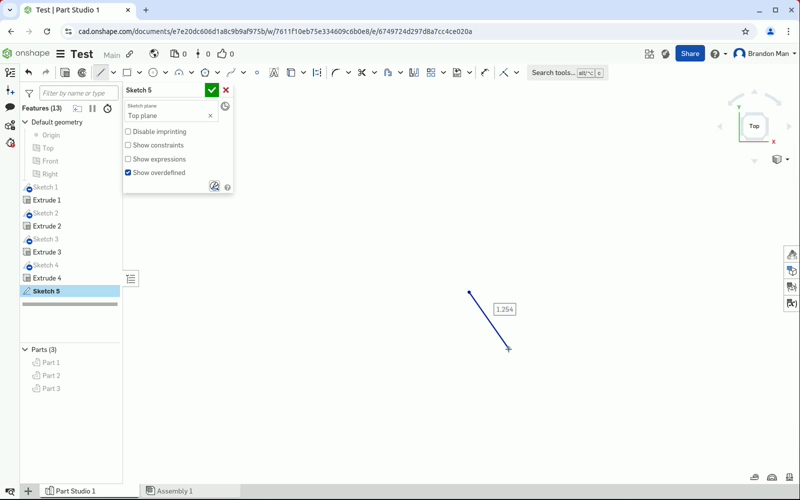
scroll(-6)
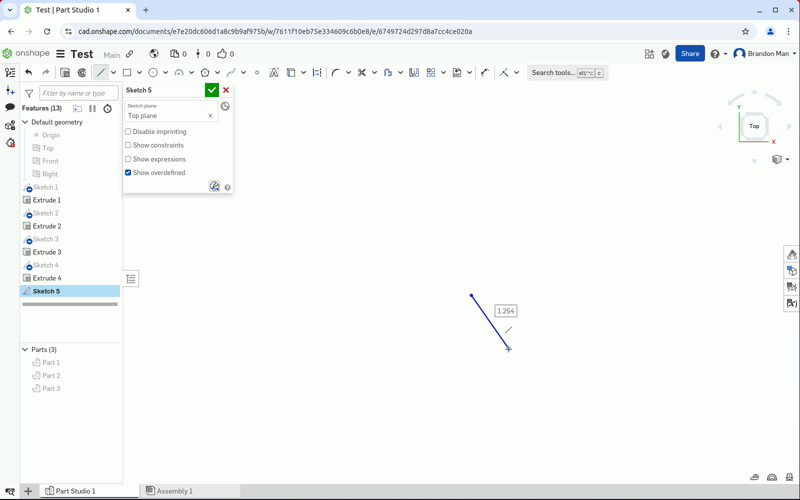
scroll(-6)
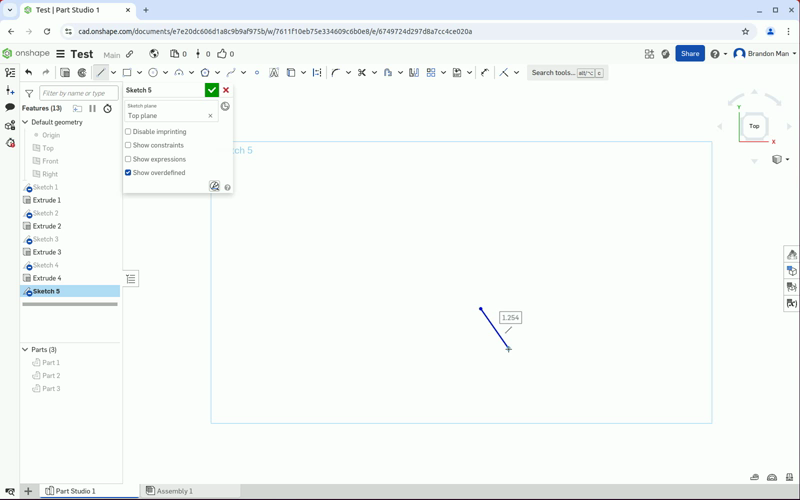
scroll(-6)
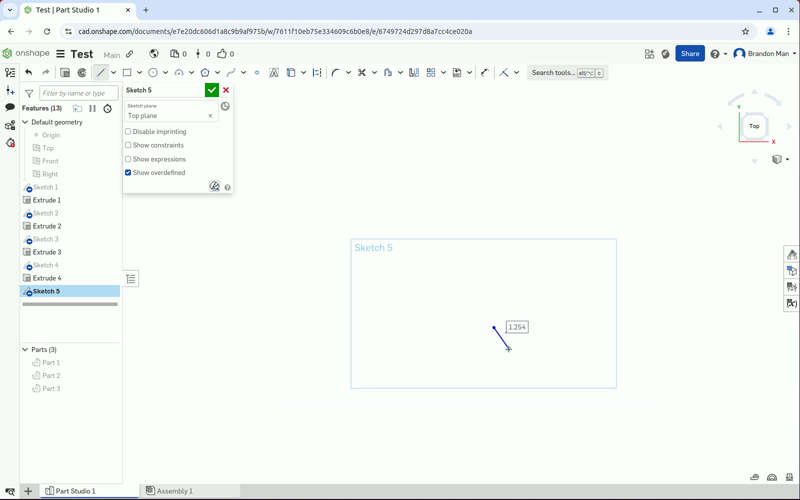
scroll(-6)
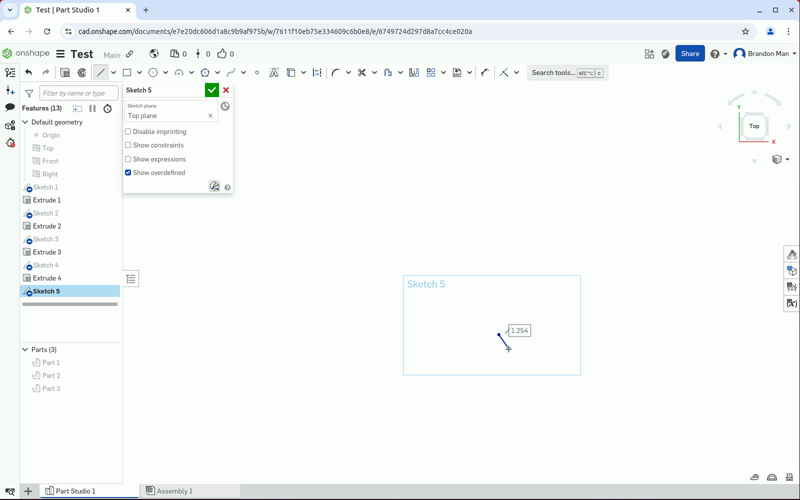
scroll(-6)
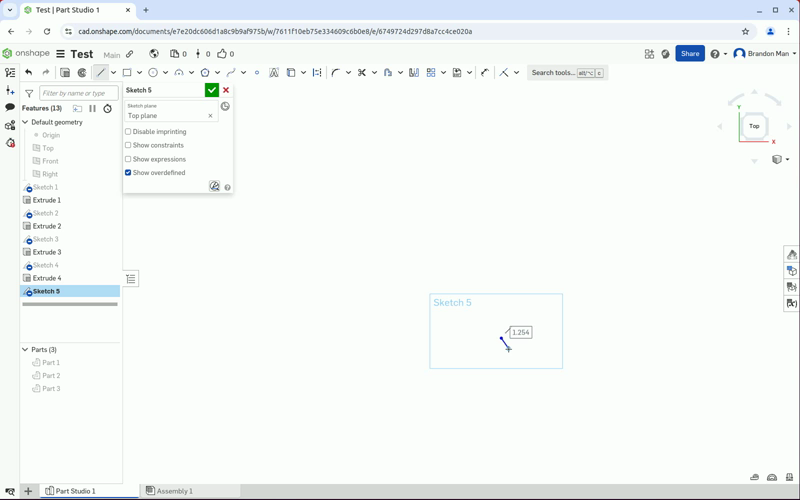
scroll(-6)
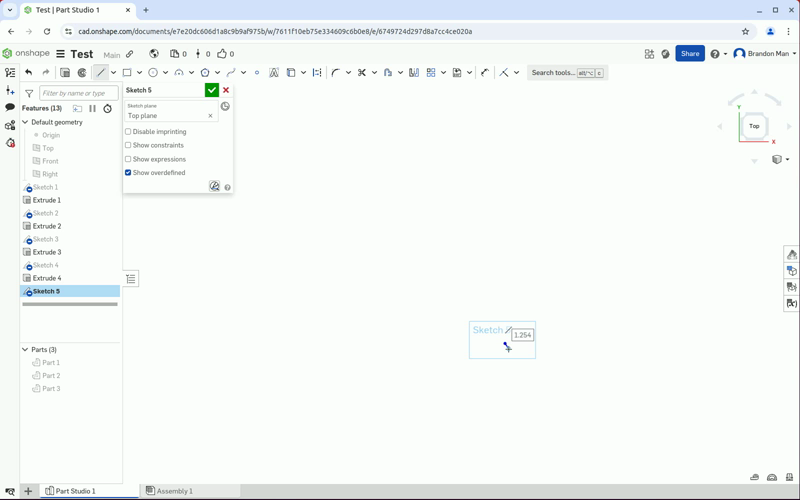
key_up(shift)
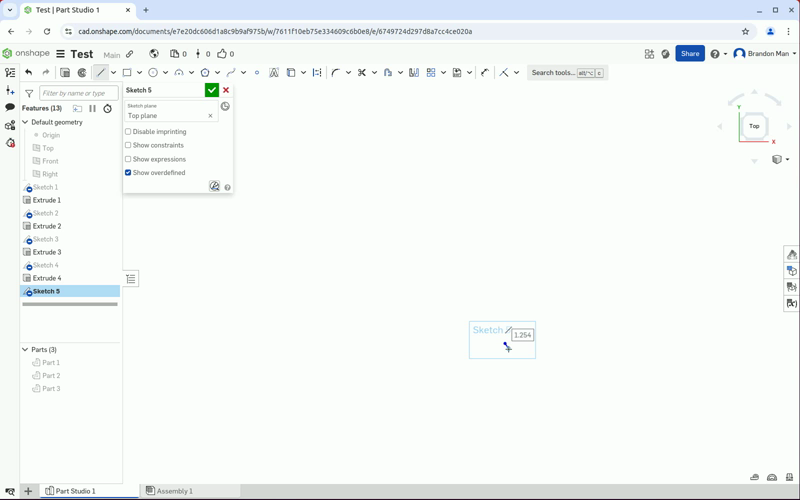
key(esc)
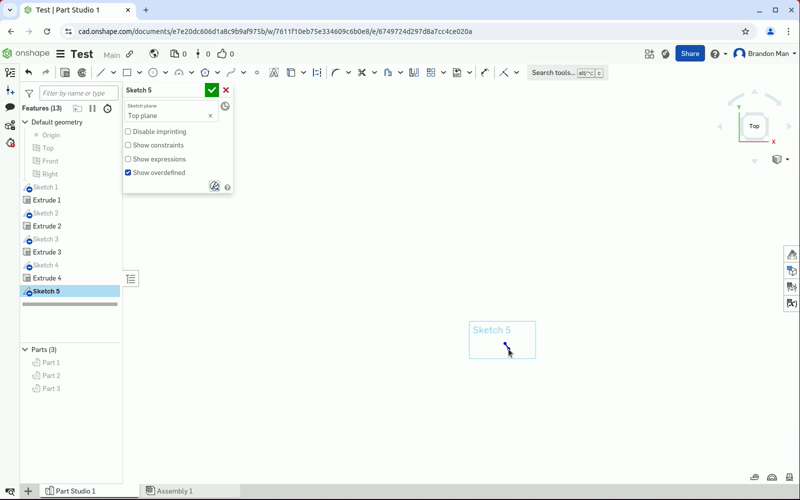
key(a)
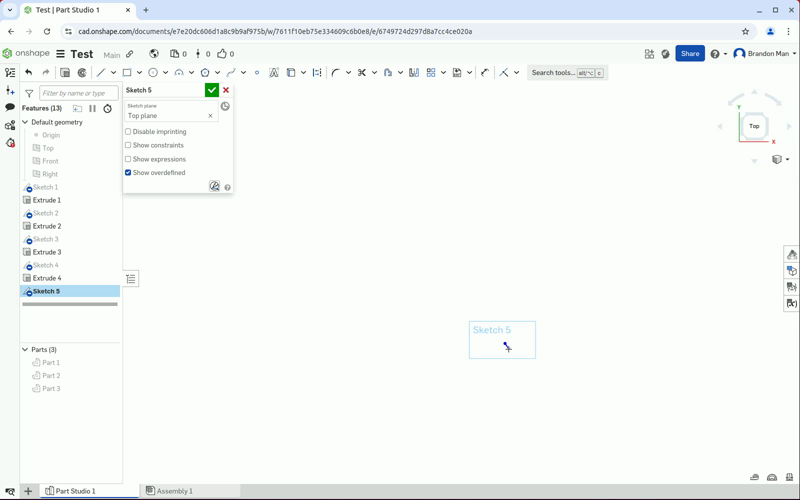
mouse_move(508, 348)
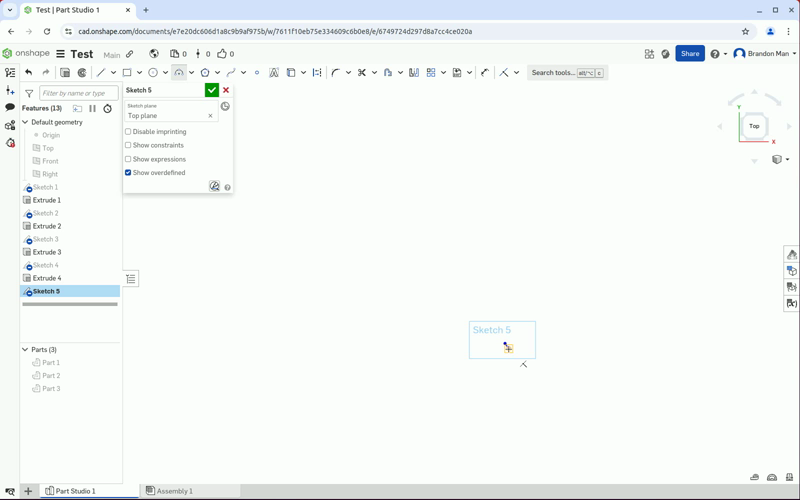
click(508, 348)
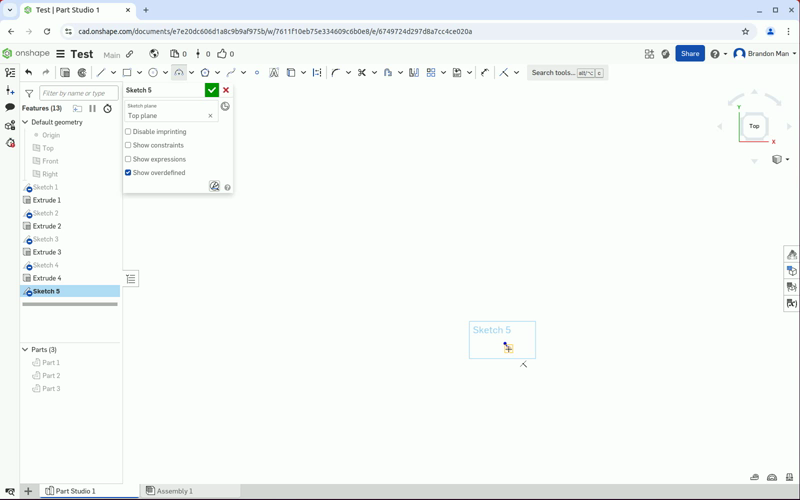
key_down(shift)
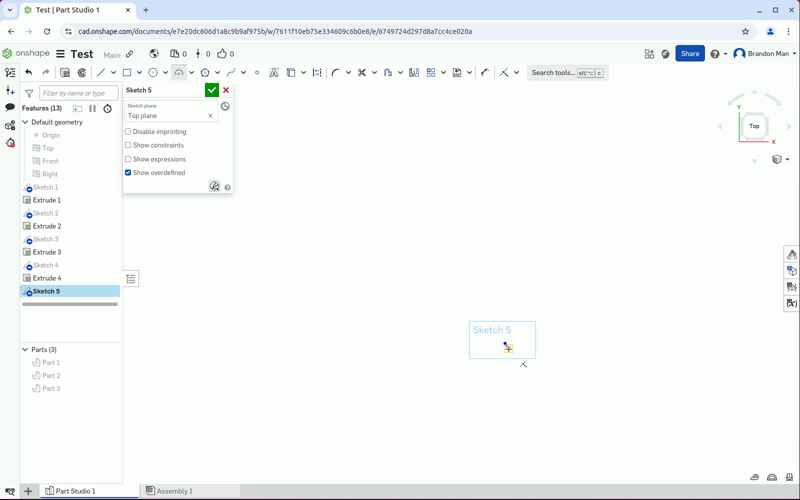
mouse_move(513, 354)
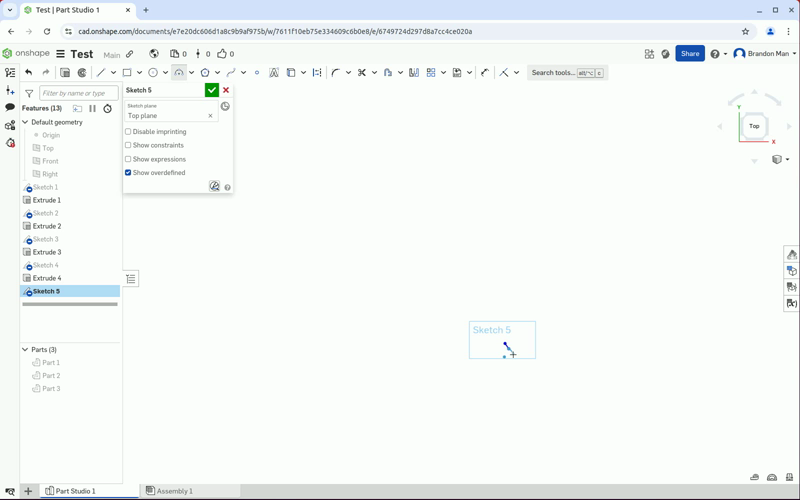
scroll(6)
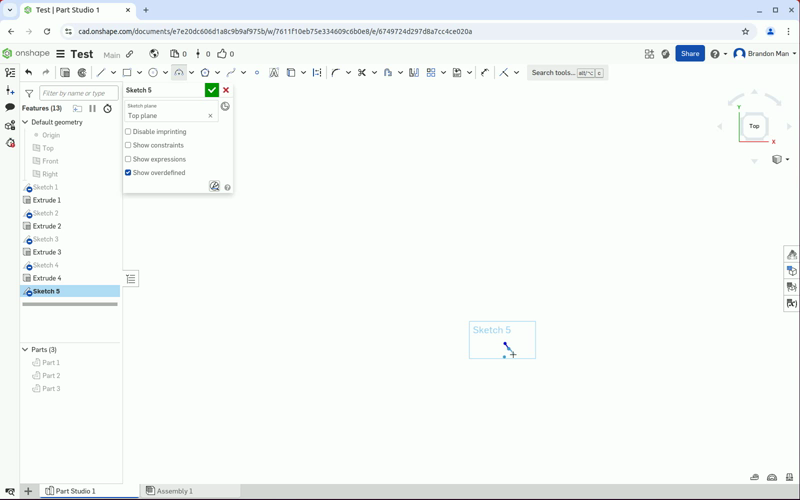
scroll(6)
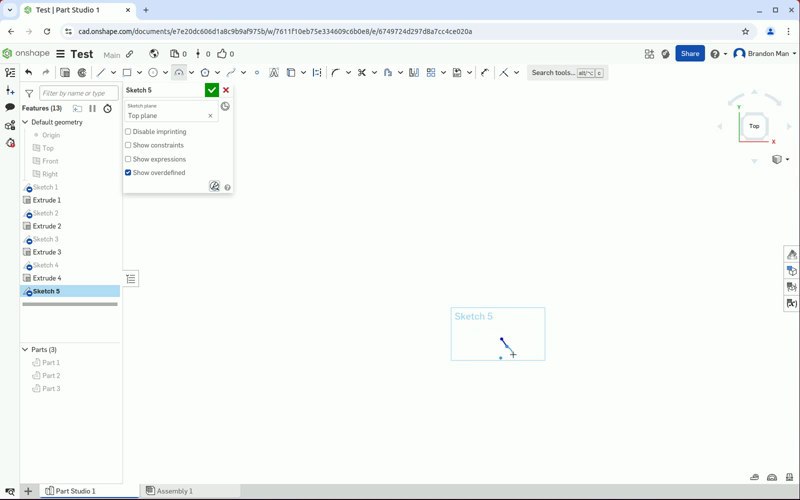
scroll(6)
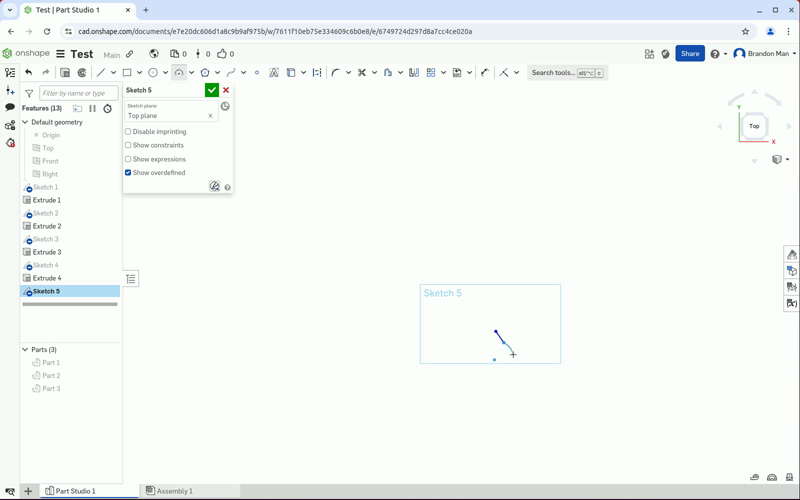
scroll(6)
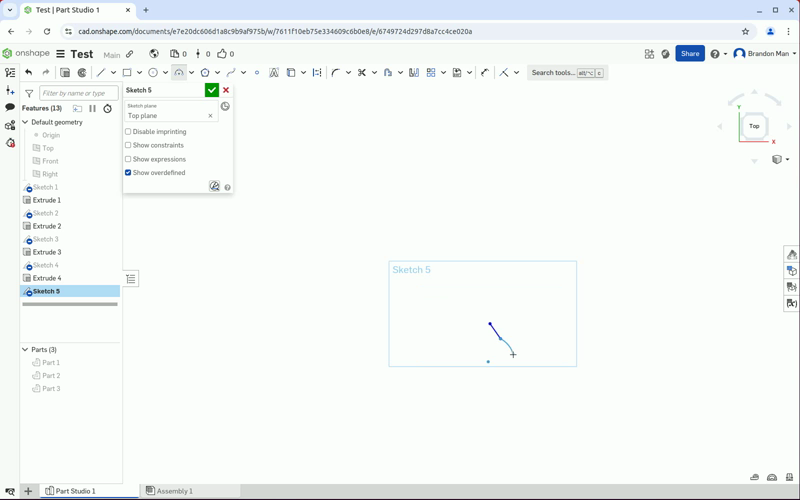
scroll(6)
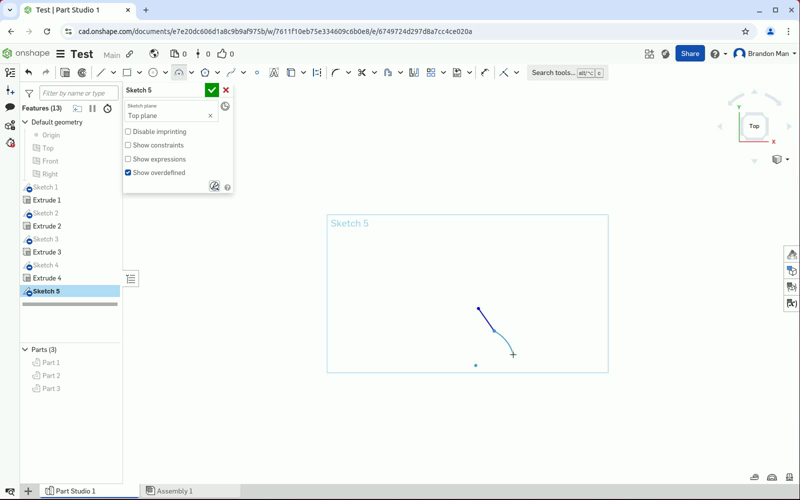
scroll(6)
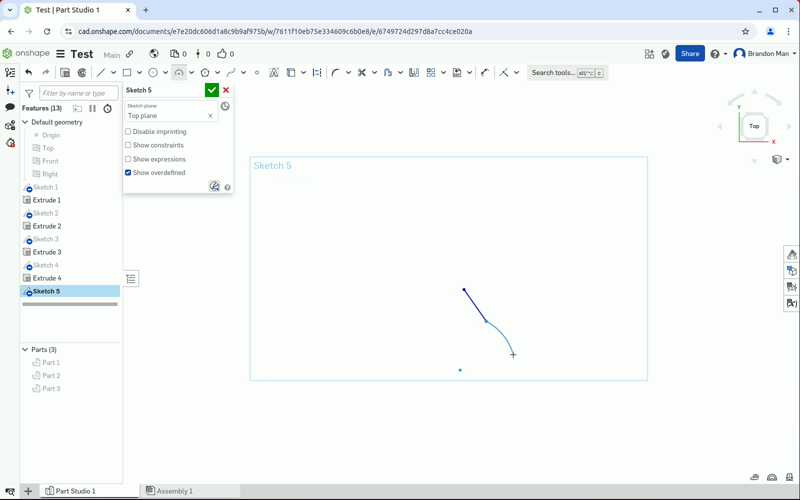
scroll(6)
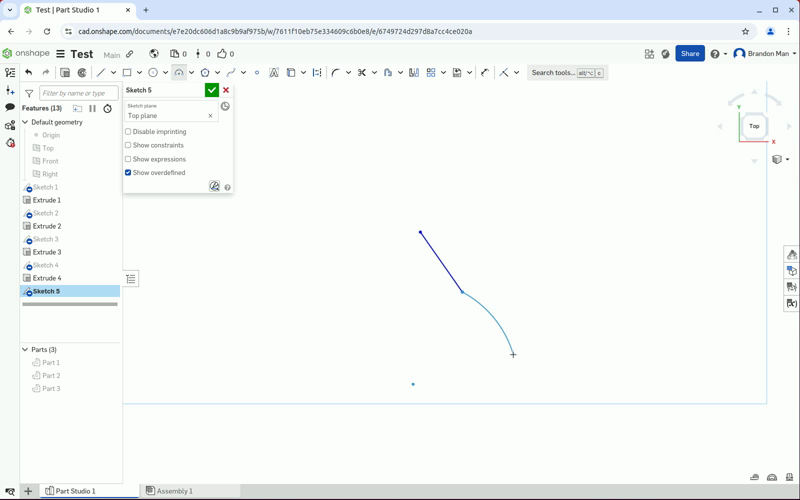
click(513, 354)
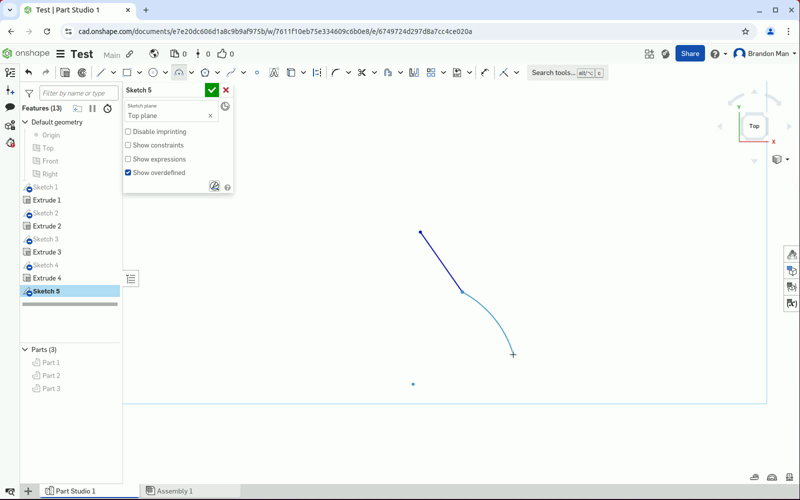
scroll(-6)
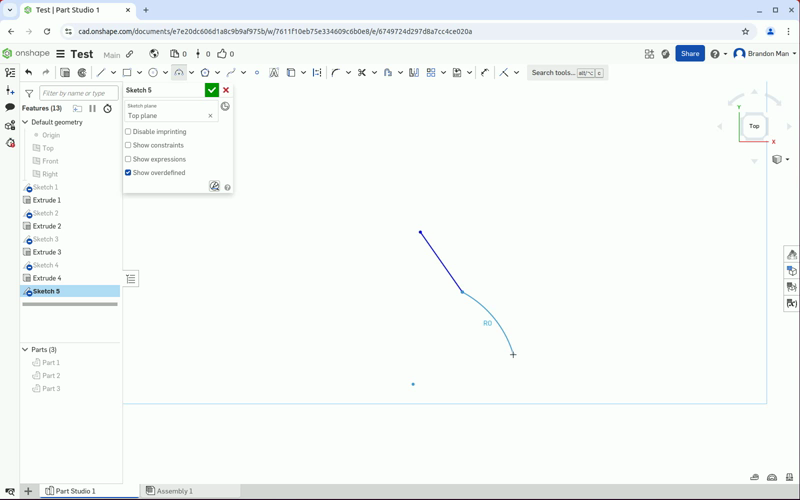
scroll(-6)
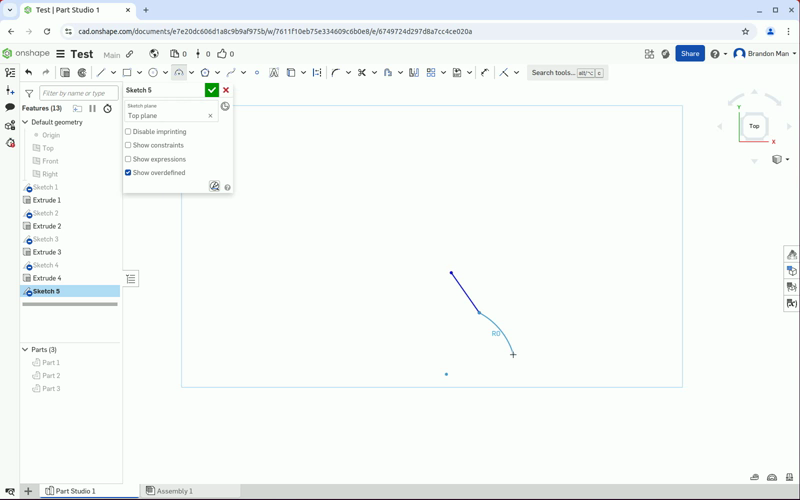
scroll(-6)
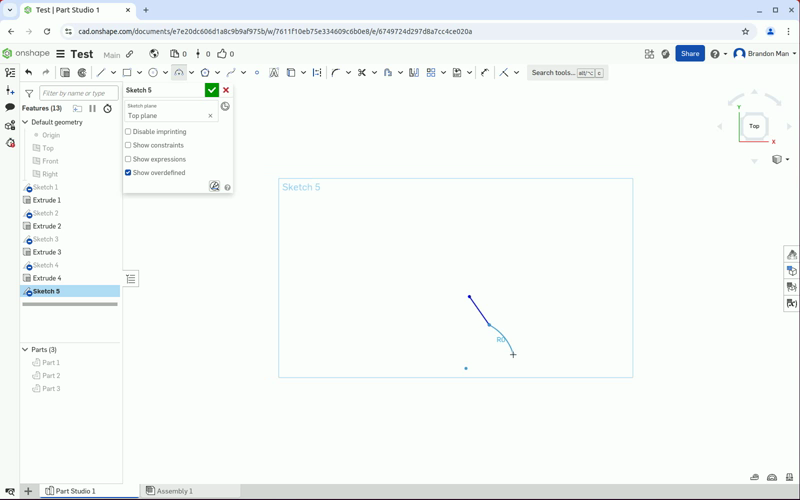
scroll(-6)
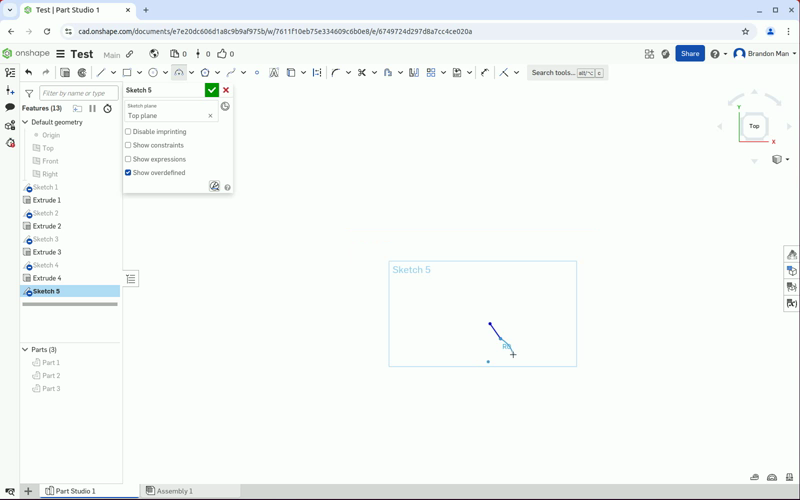
scroll(-6)
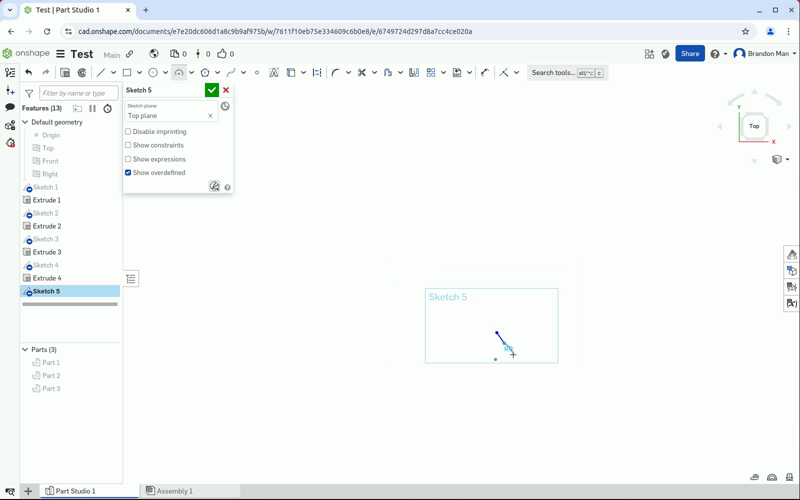
scroll(-6)
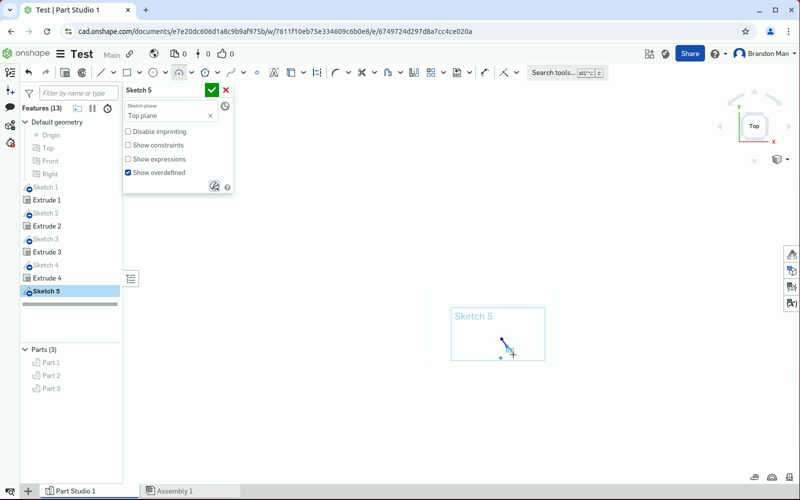
scroll(-6)
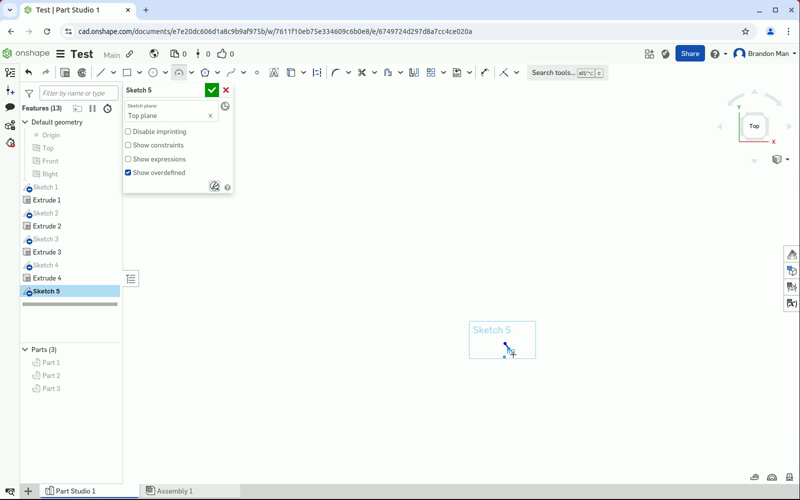
mouse_move(513, 349)
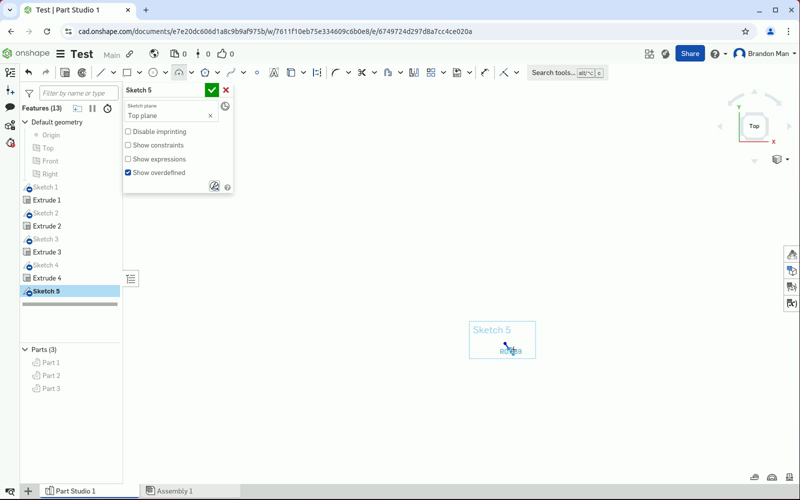
scroll(6)
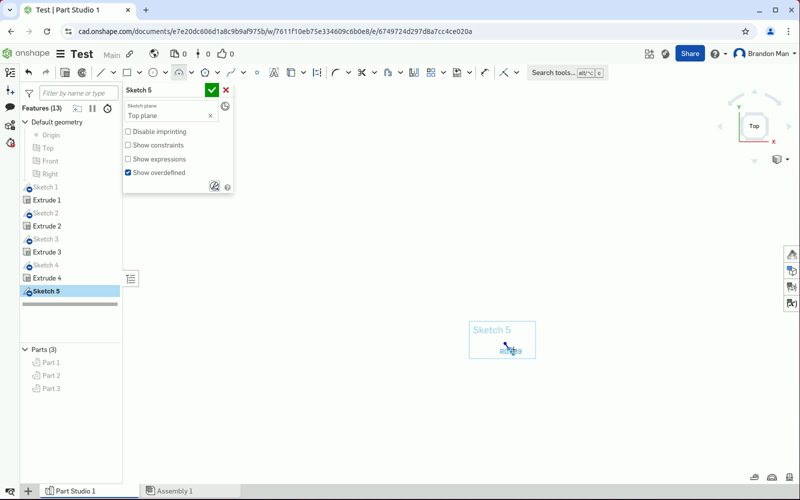
scroll(6)
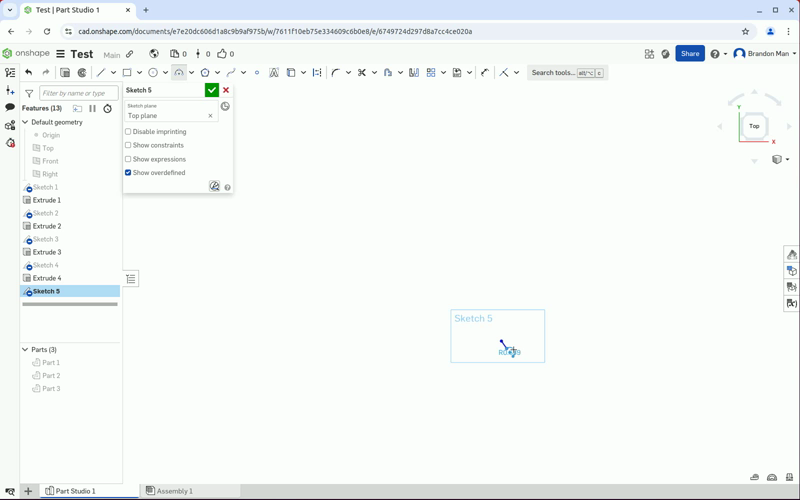
scroll(6)
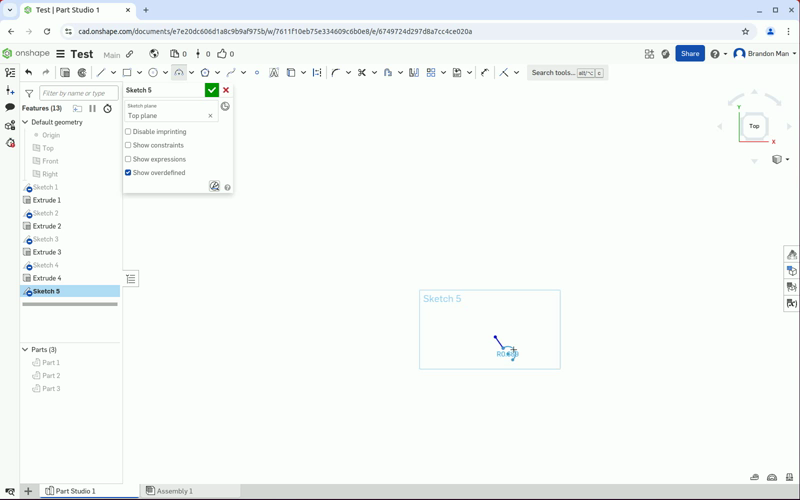
scroll(6)
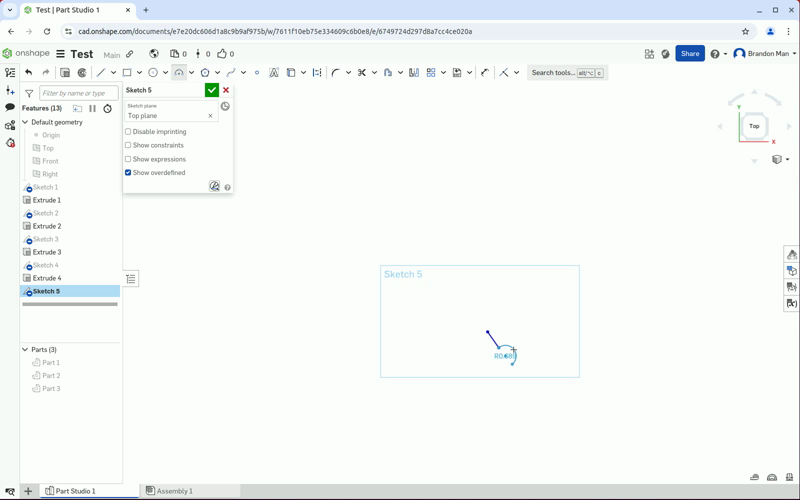
scroll(6)
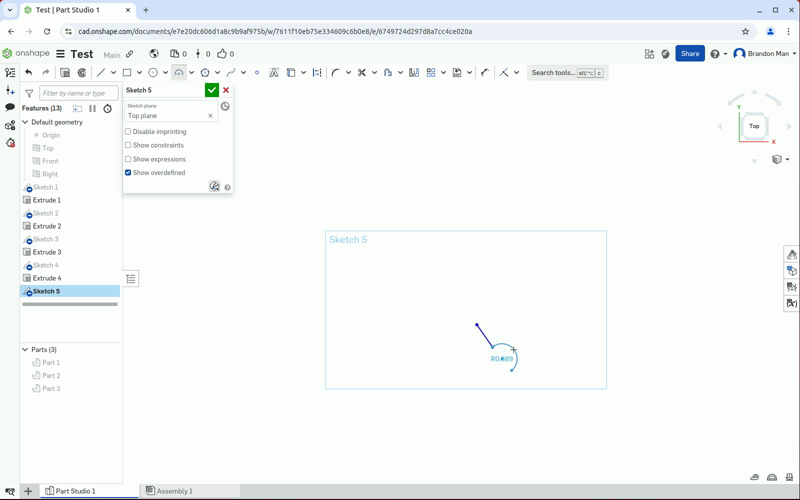
scroll(6)
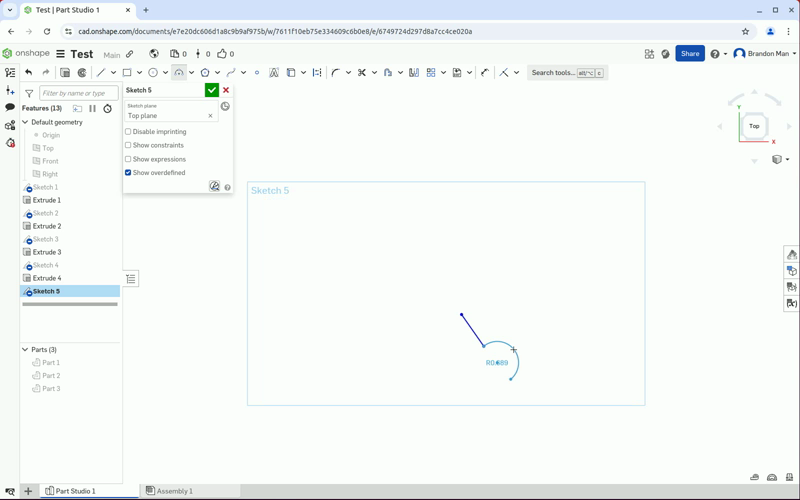
scroll(6)
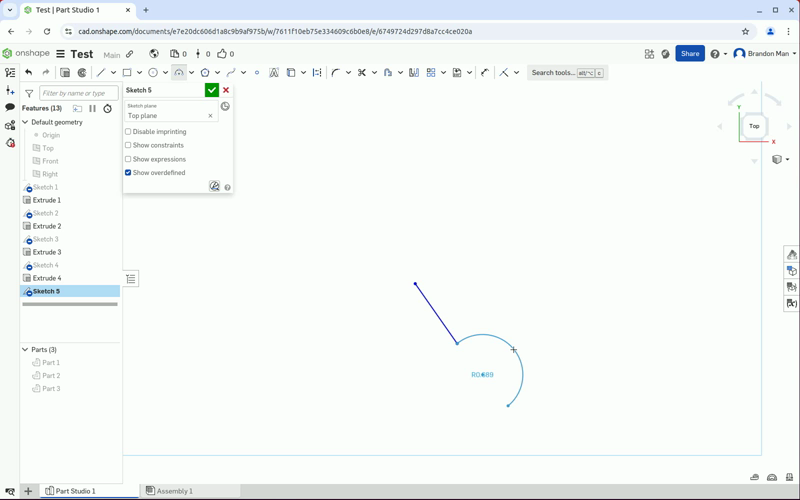
click(513, 349)
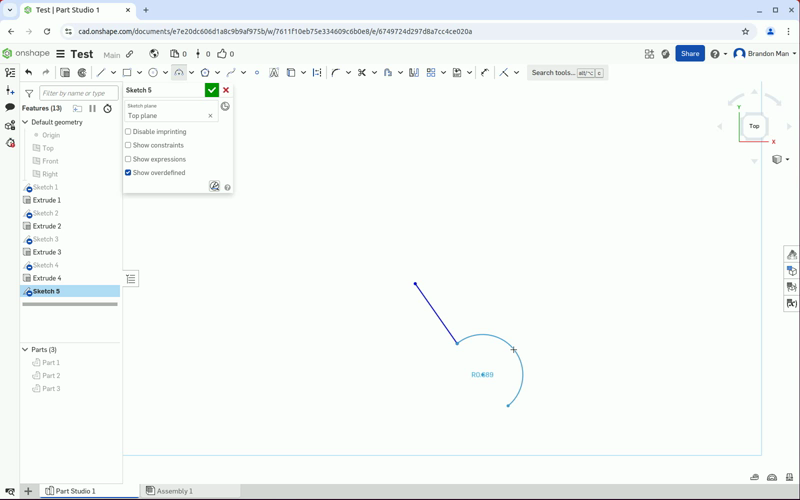
scroll(-6)
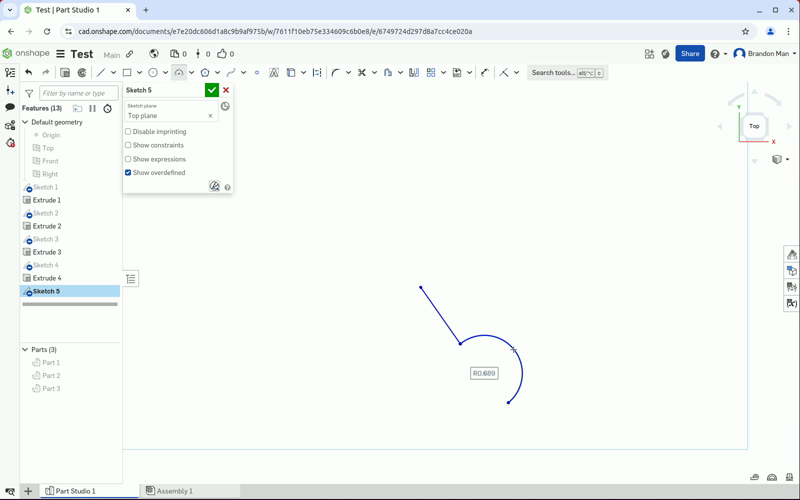
scroll(-6)
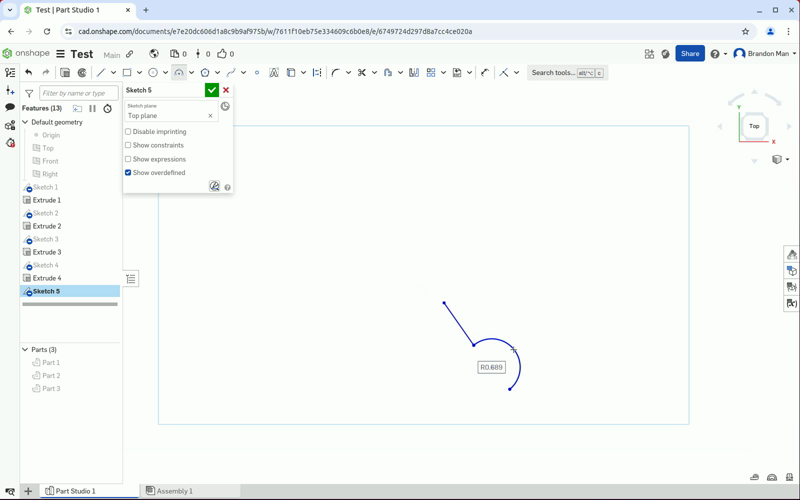
scroll(-6)
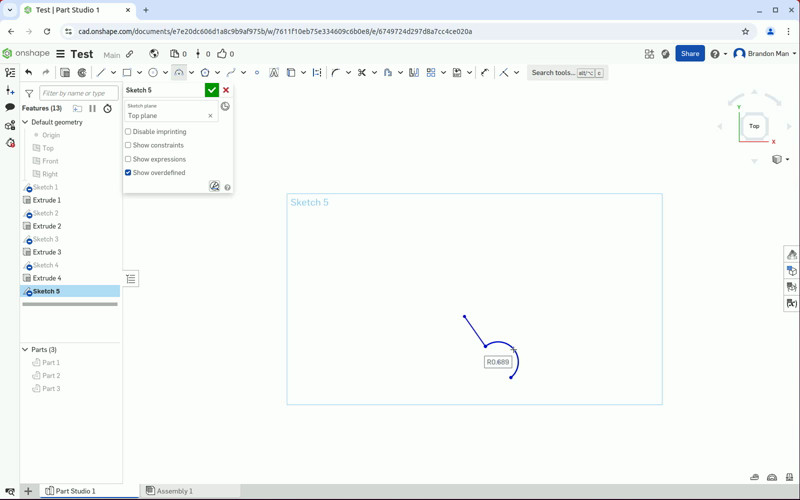
scroll(-6)
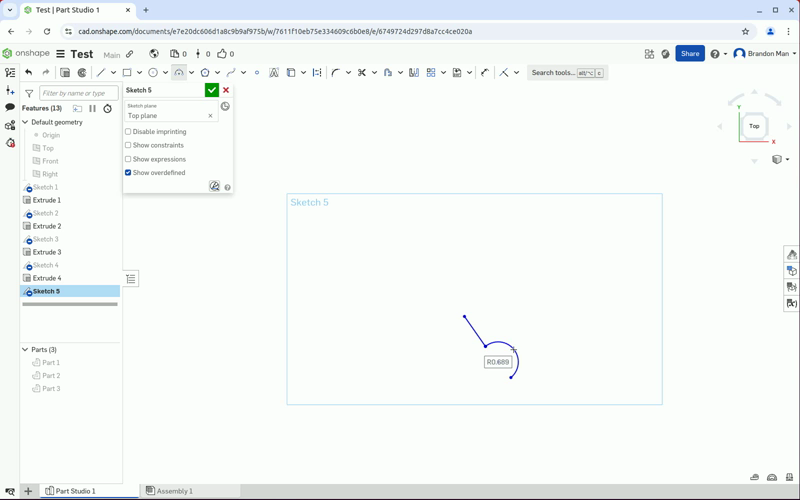
scroll(-6)
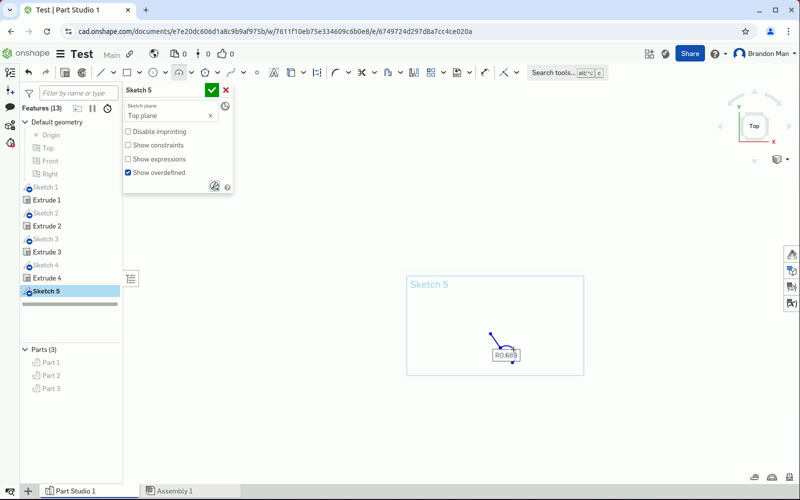
scroll(-6)
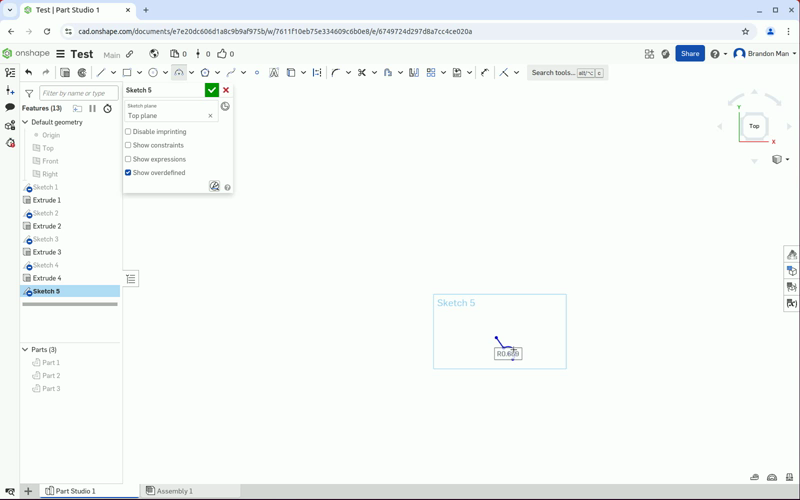
scroll(-6)
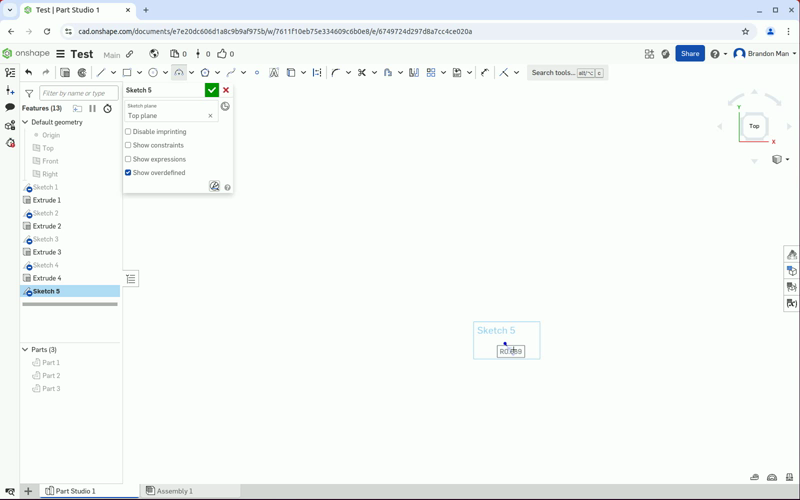
key_up(shift)
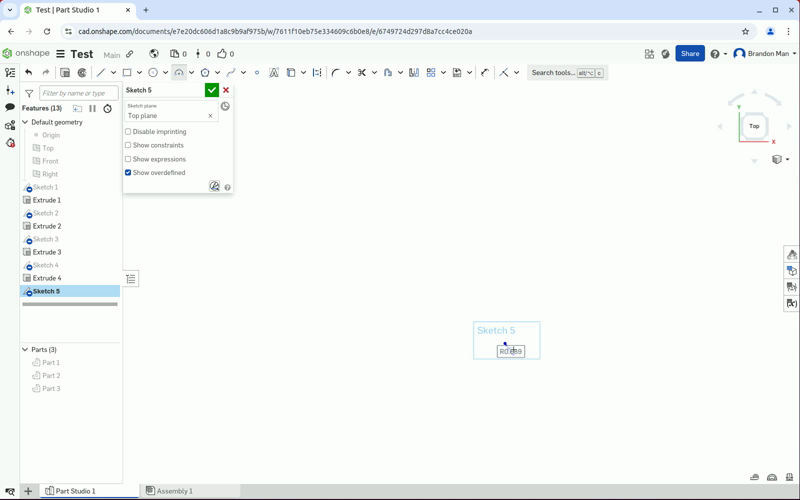
key(esc)
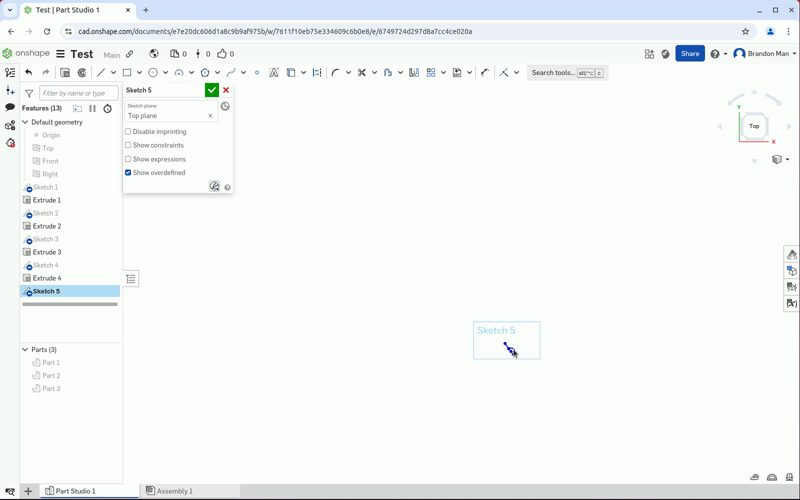
key(l)
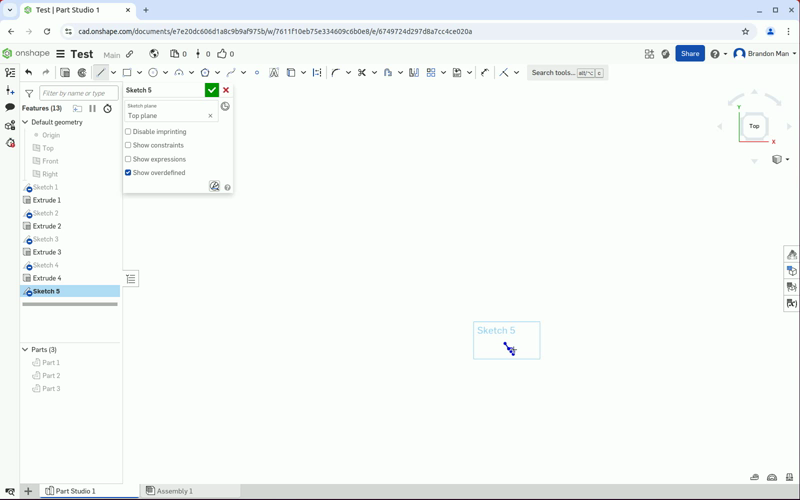
mouse_move(513, 354)
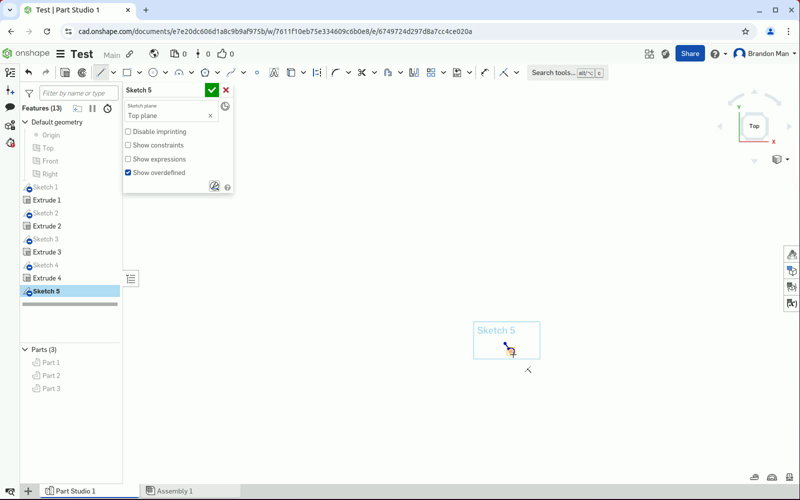
scroll(6)
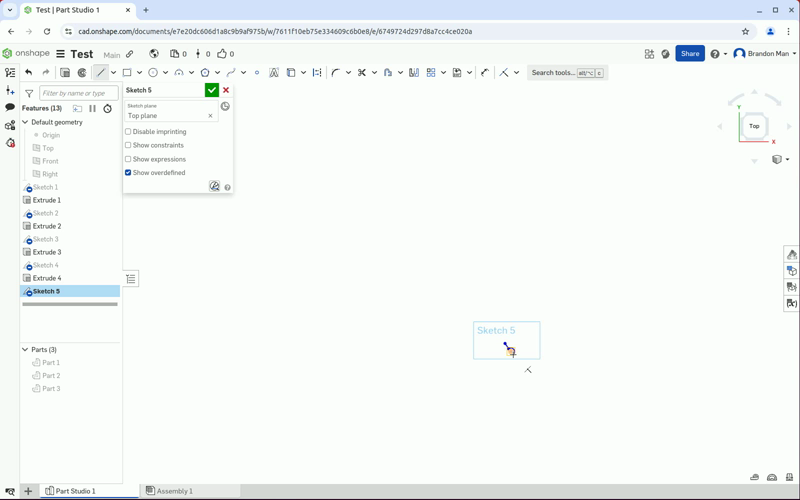
scroll(6)
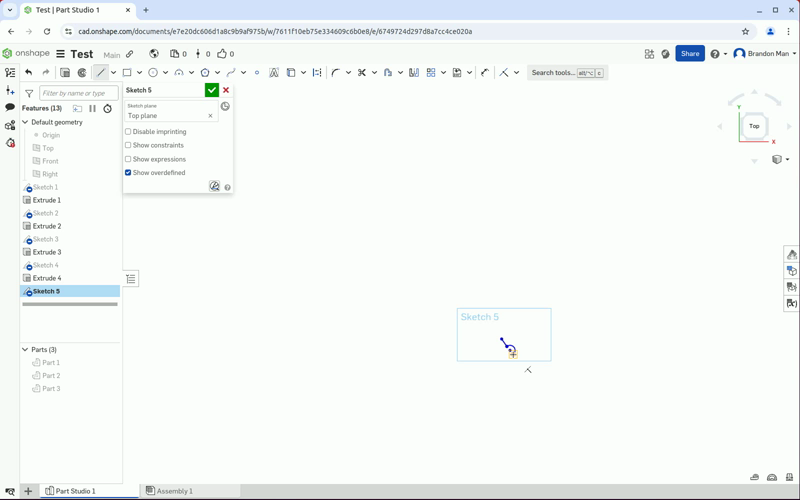
scroll(6)
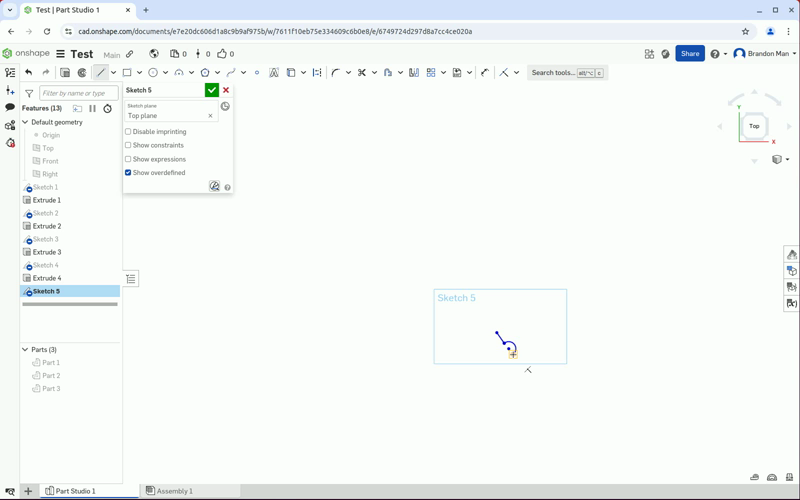
scroll(6)
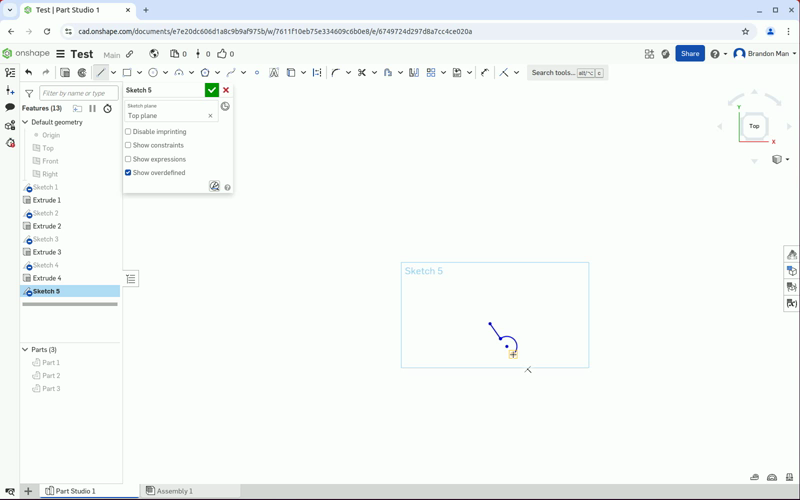
scroll(6)
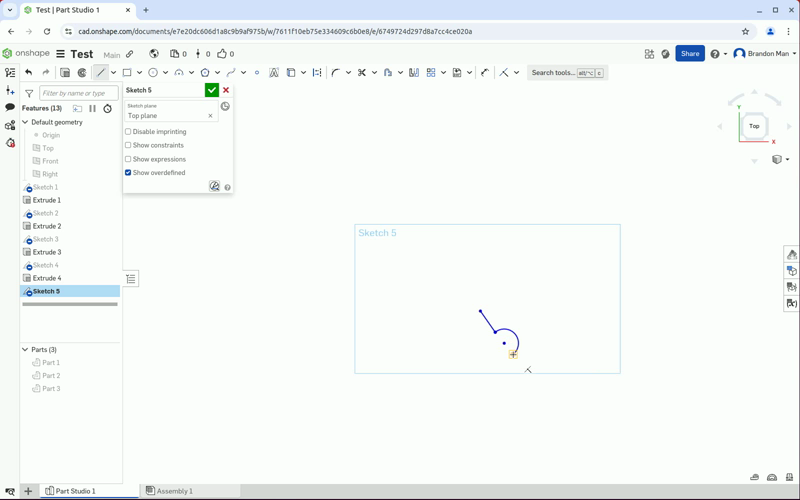
scroll(6)
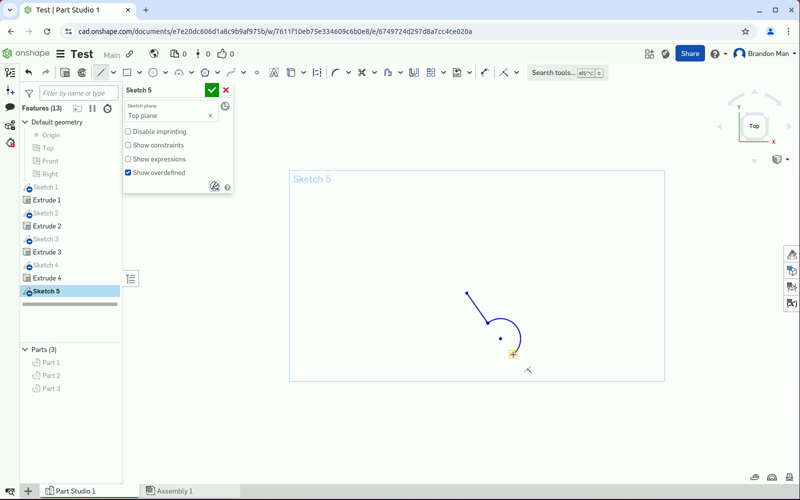
scroll(6)
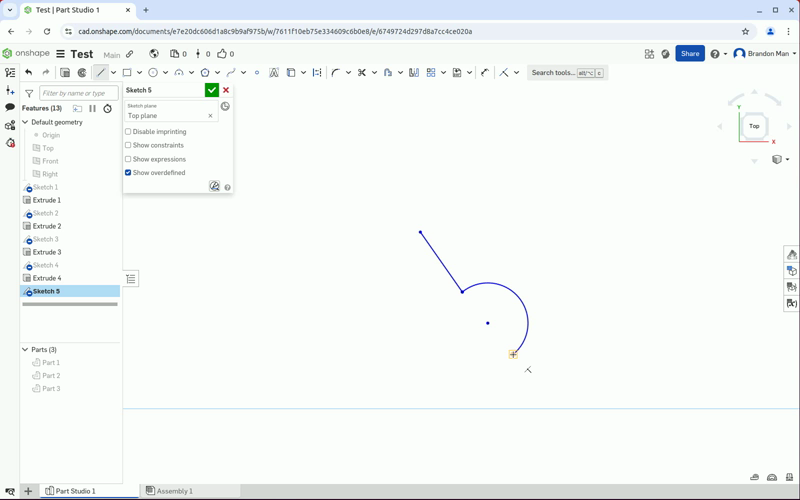
click(513, 354)
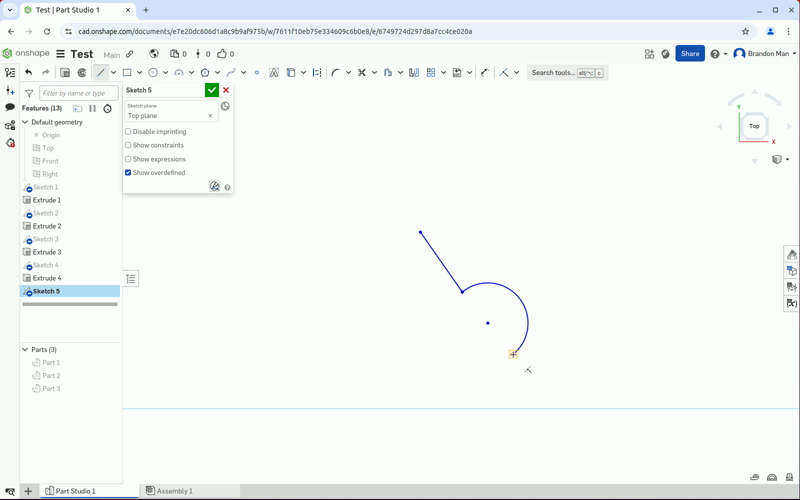
scroll(-6)
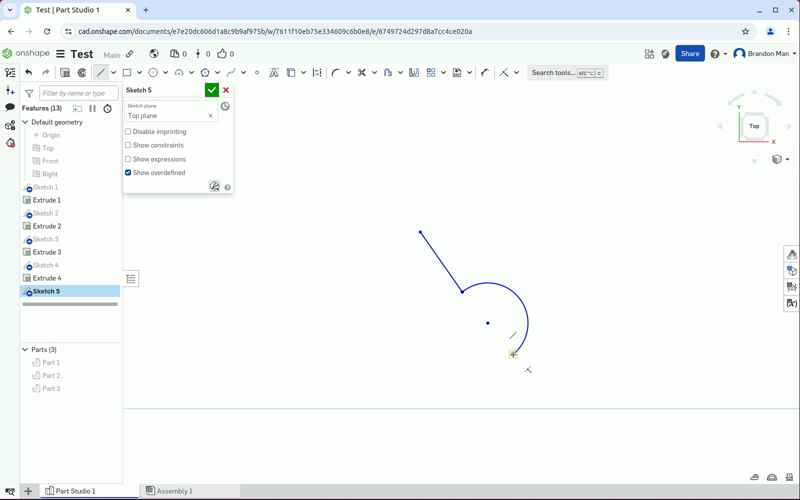
scroll(-6)
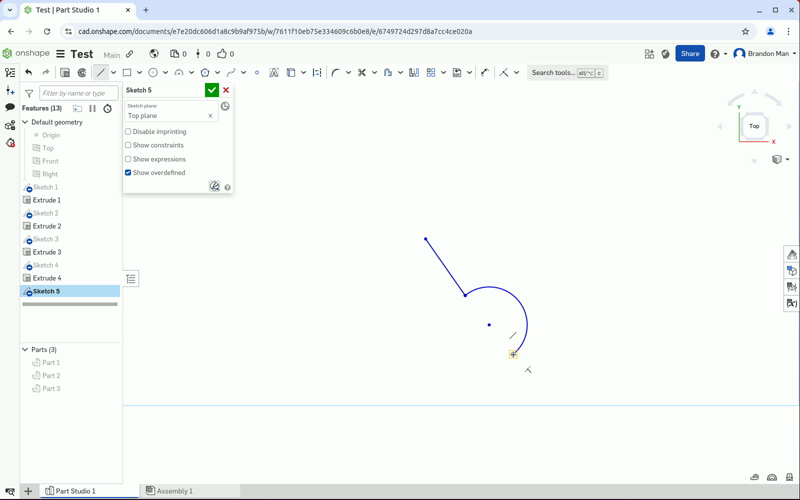
scroll(-6)
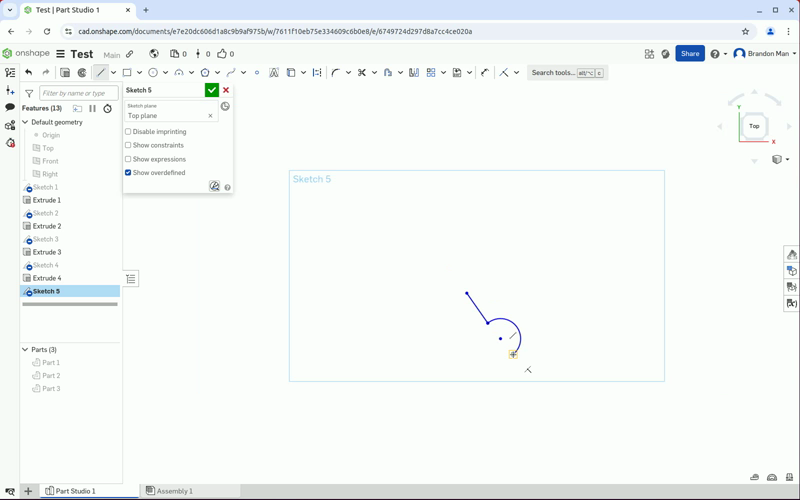
scroll(-6)
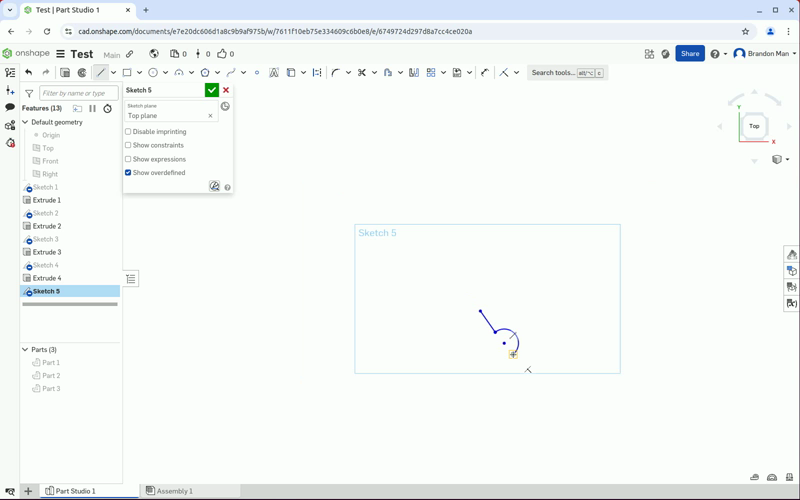
scroll(-6)
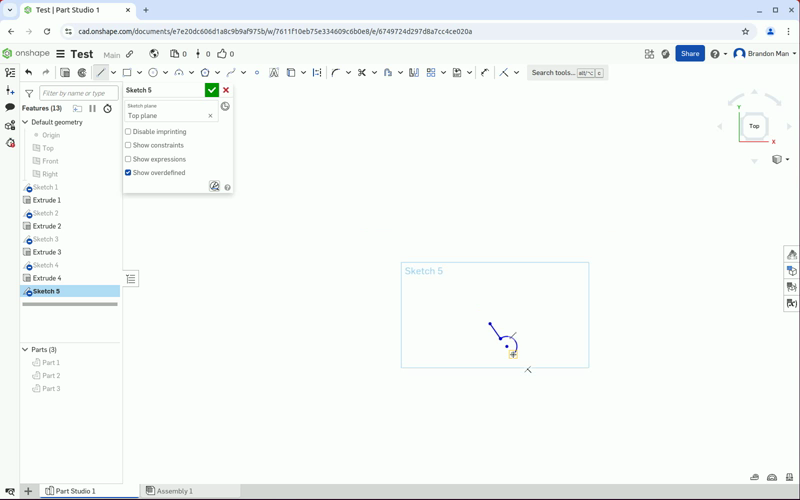
scroll(-6)
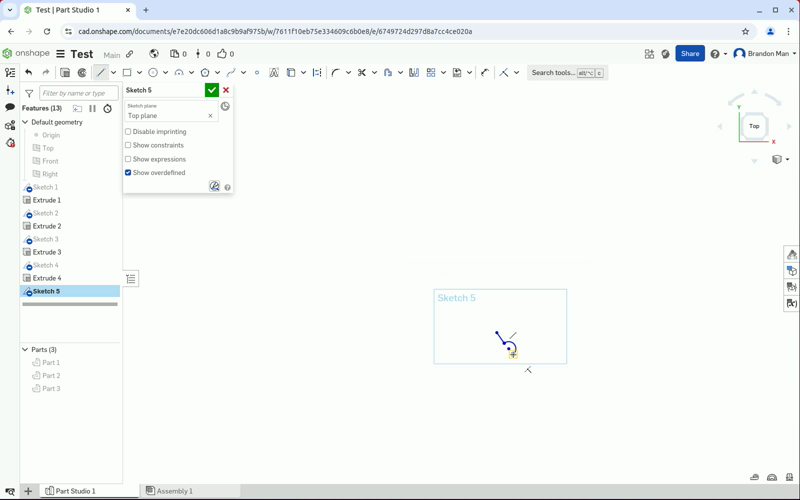
scroll(-6)
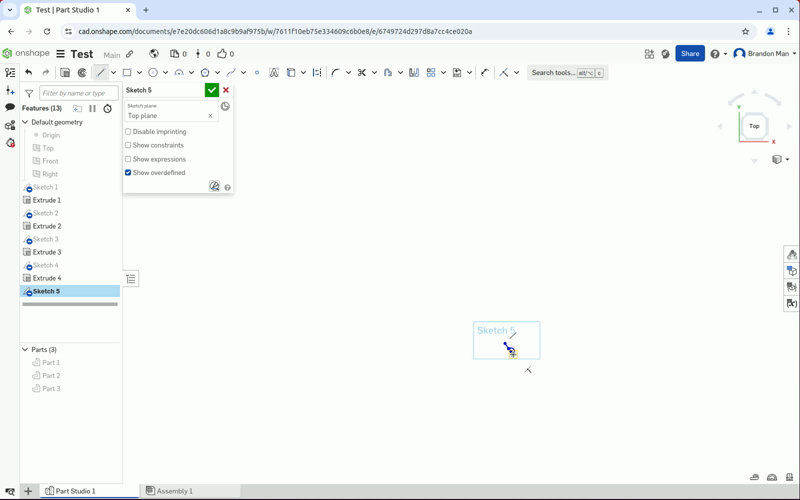
key_down(shift)
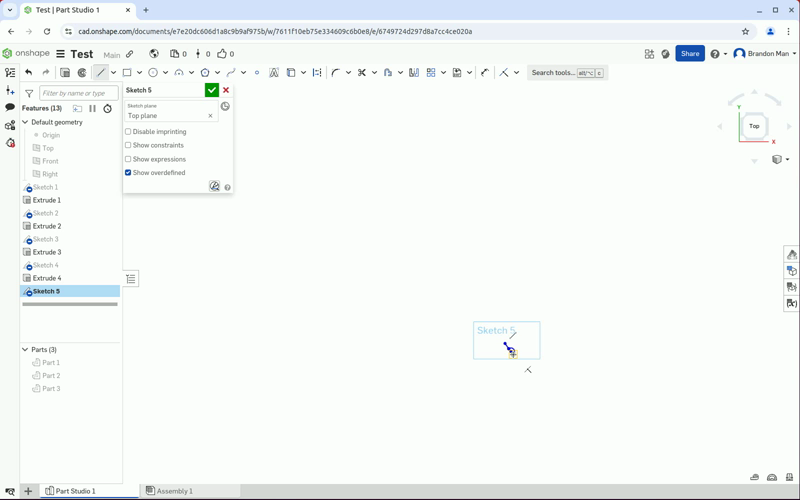
mouse_move(543, 354)
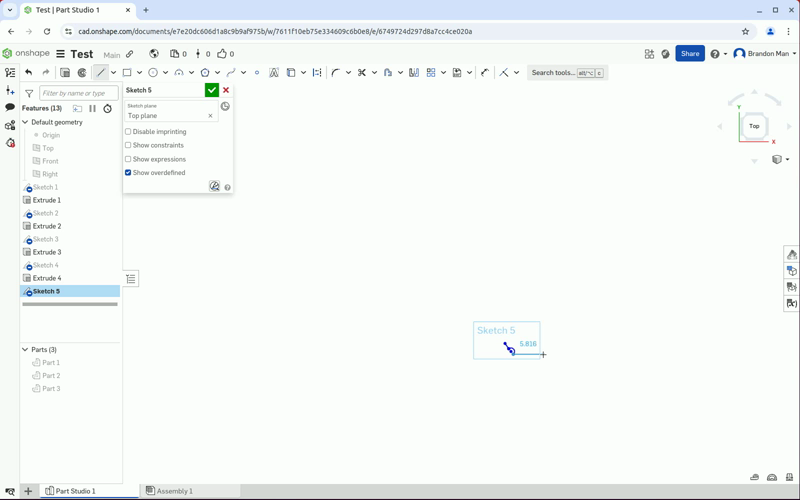
mouse_move(520, 364)
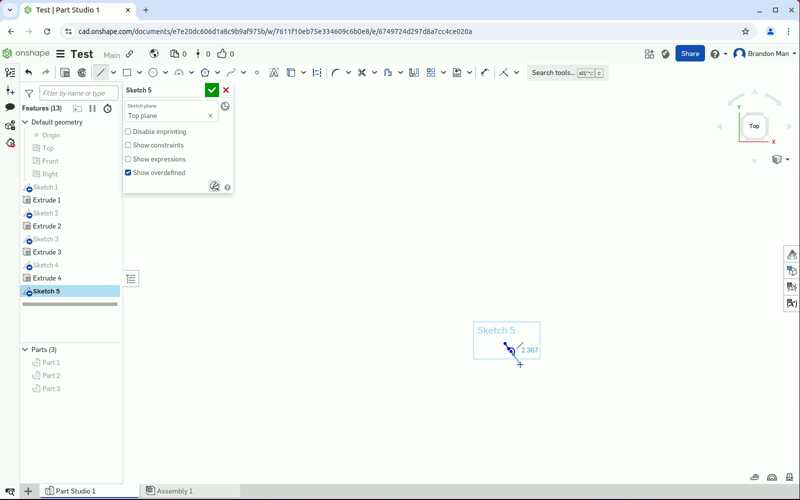
click(520, 364)
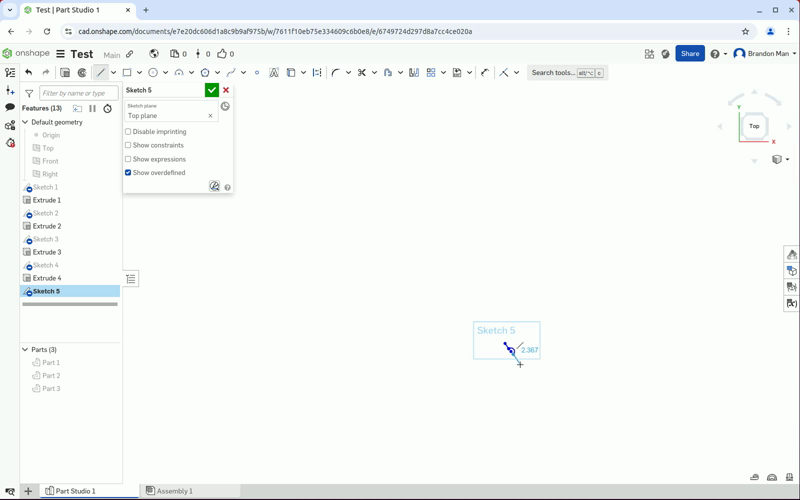
key_up(shift)
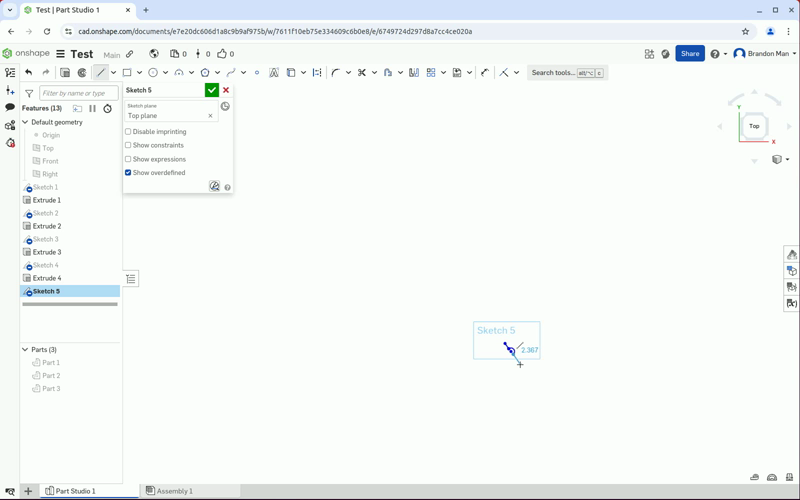
key(esc)
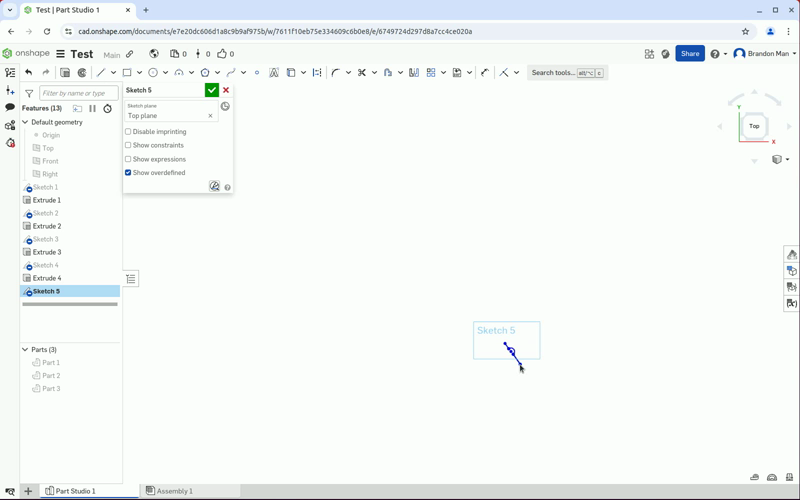
key(a)
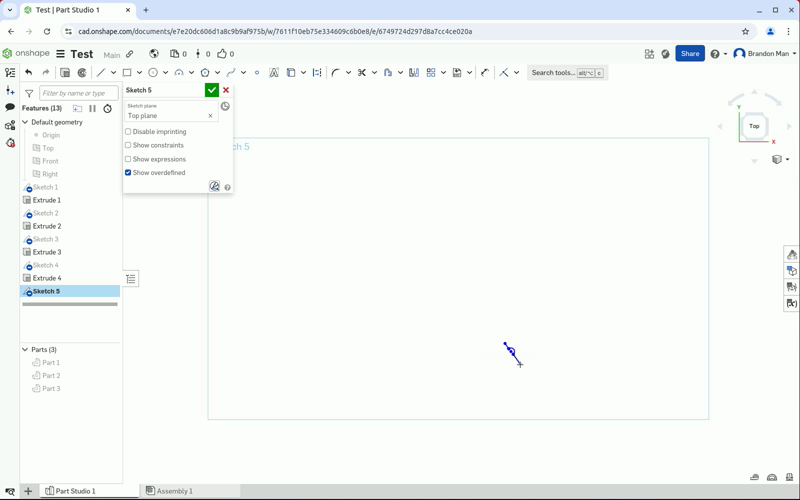
mouse_move(520, 364)
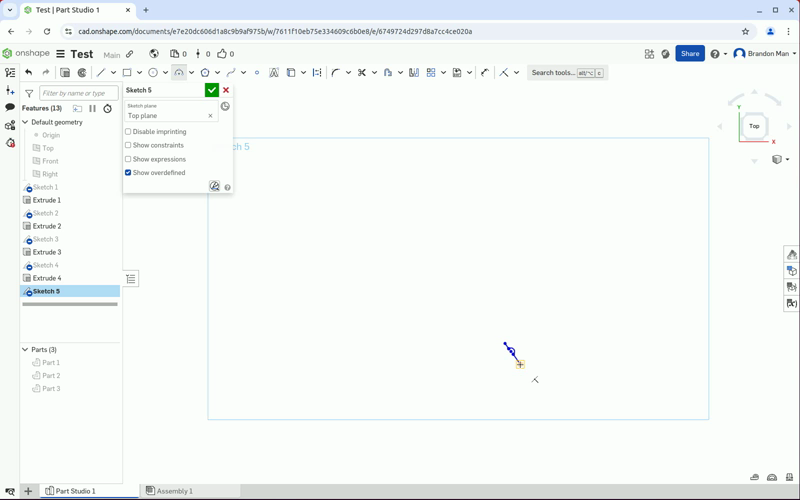
click(520, 364)
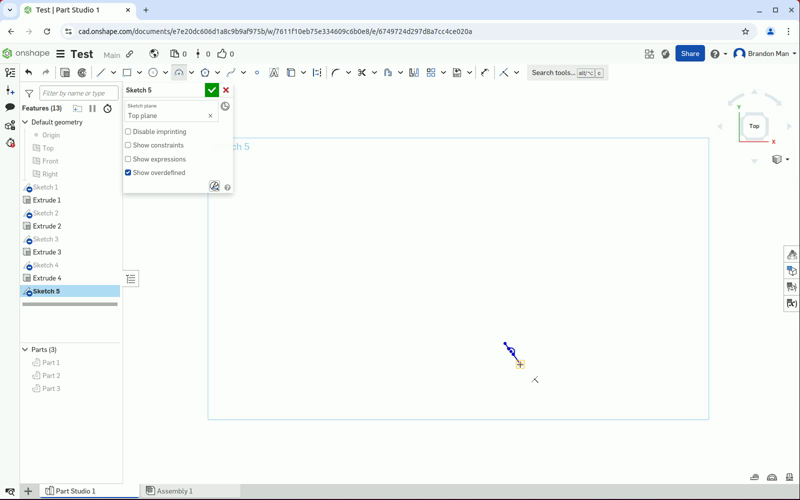
key_down(shift)
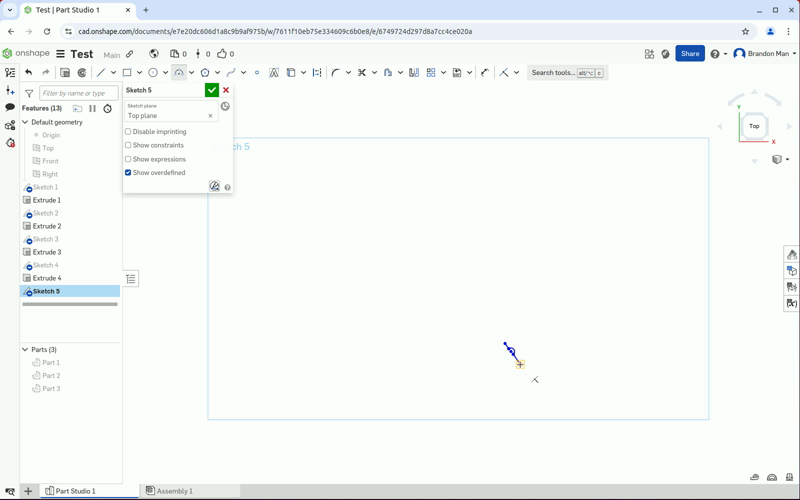
mouse_move(524, 369)
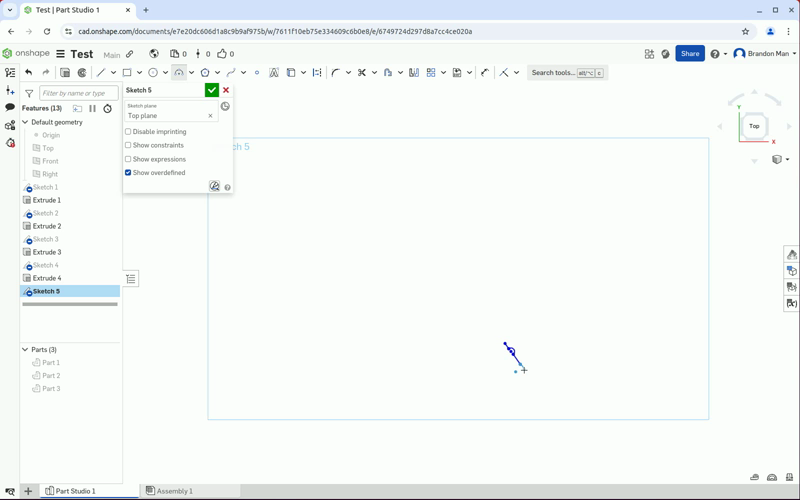
scroll(6)
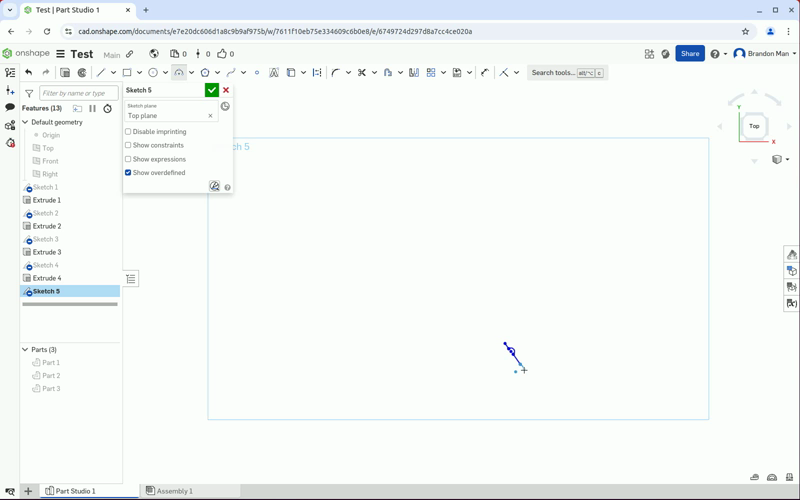
scroll(6)
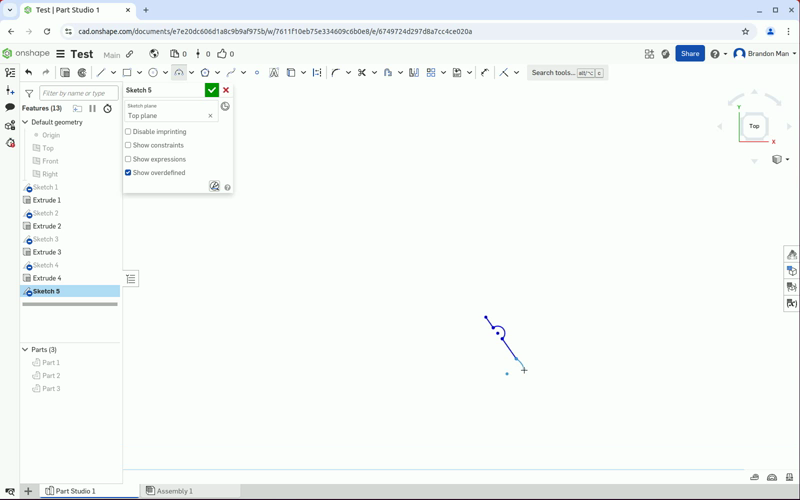
scroll(6)
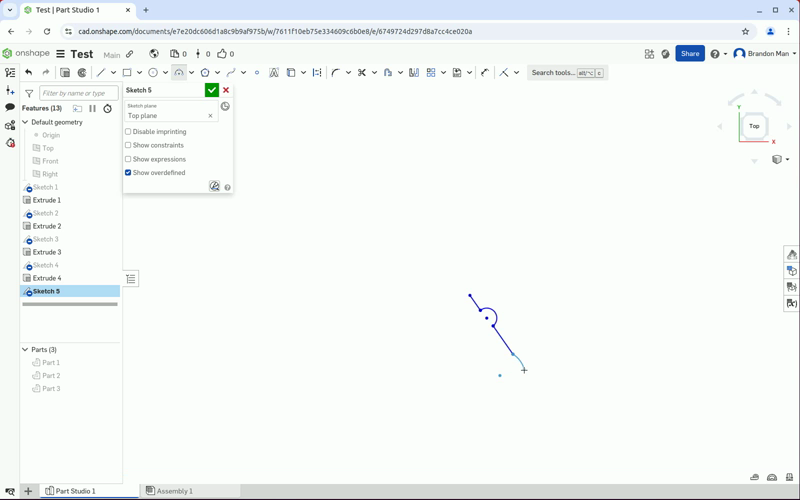
scroll(6)
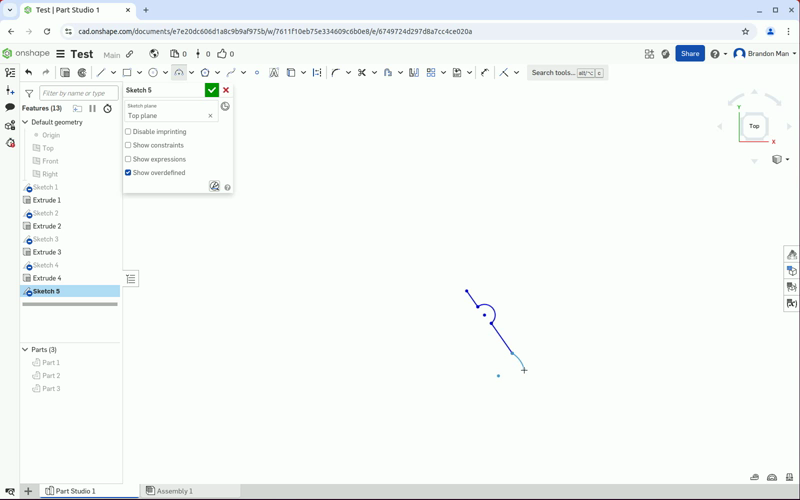
scroll(6)
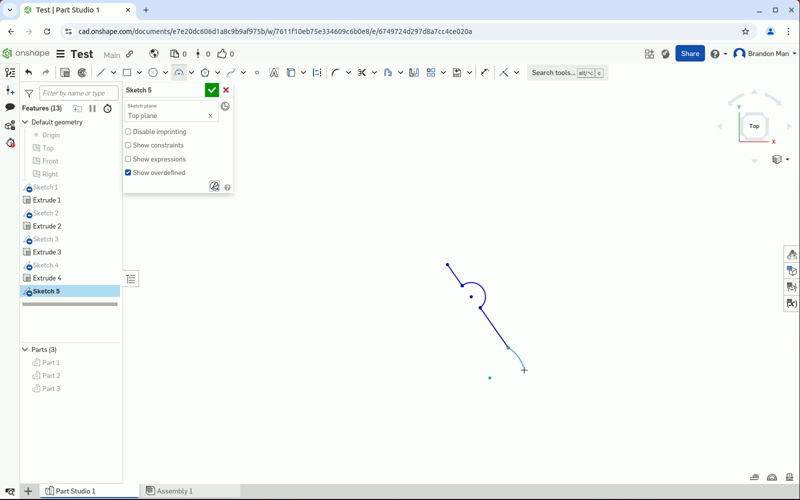
scroll(6)
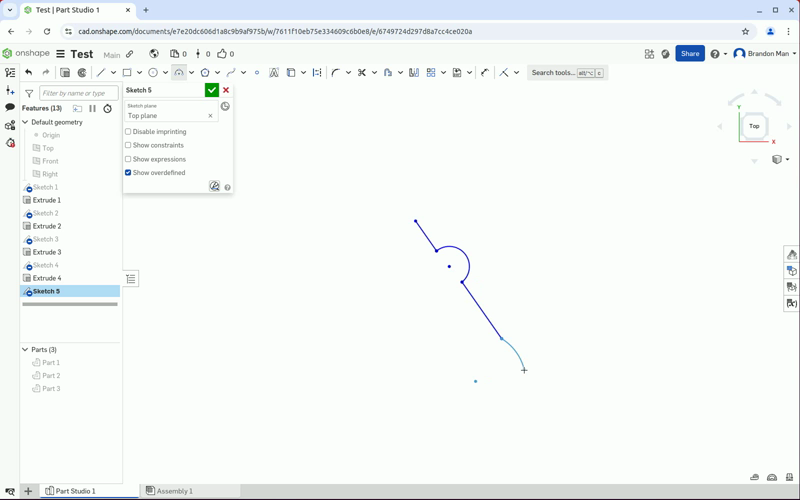
scroll(6)
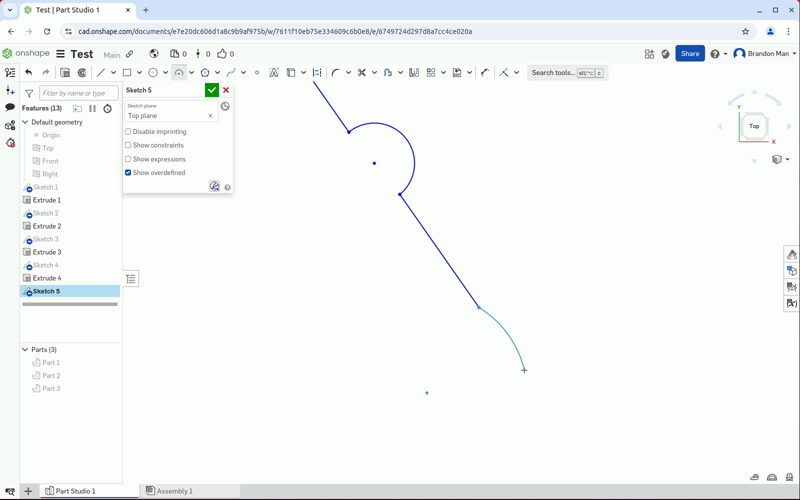
click(524, 369)
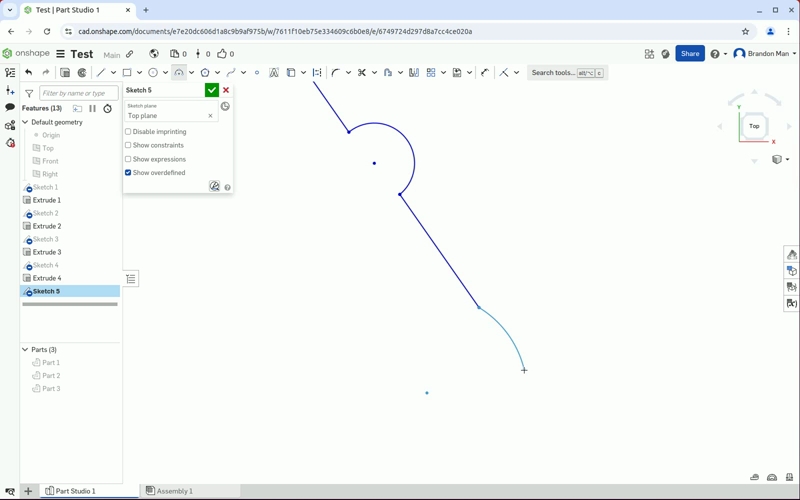
scroll(-6)
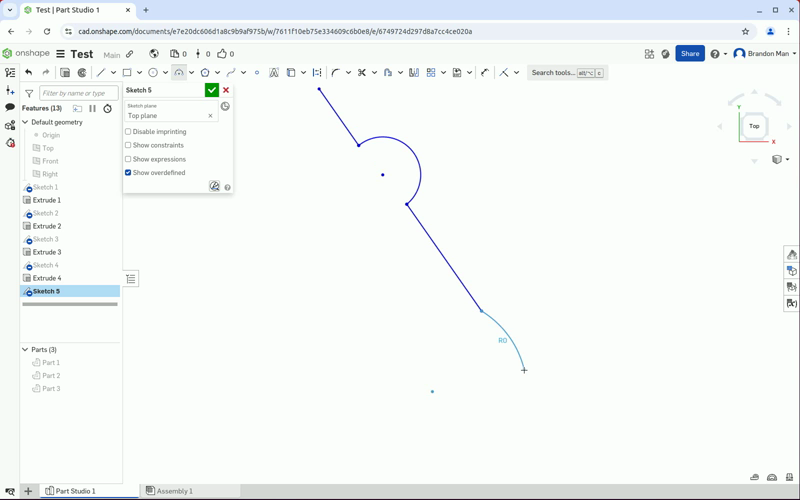
scroll(-6)
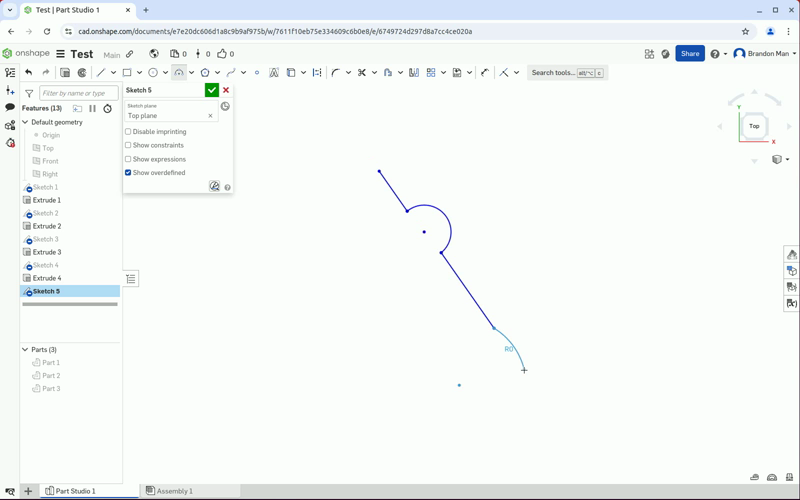
scroll(-6)
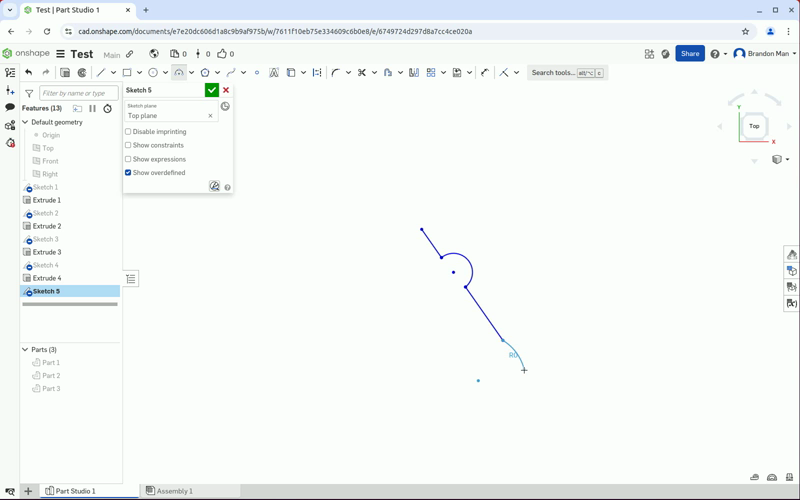
scroll(-6)
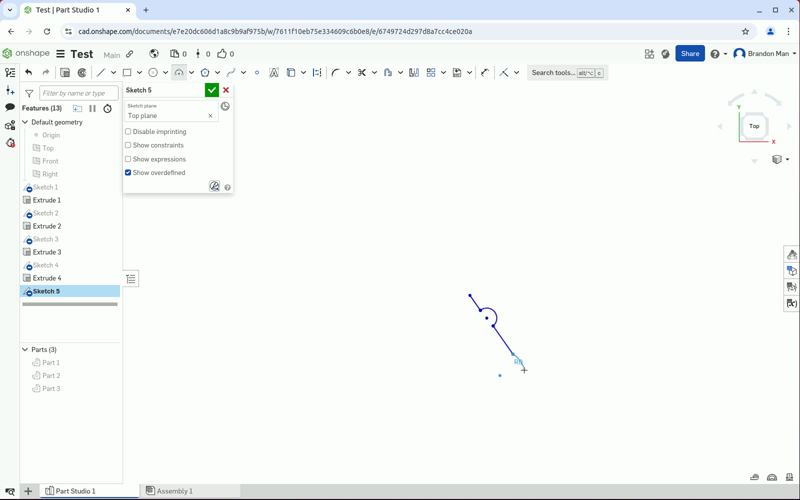
scroll(-6)
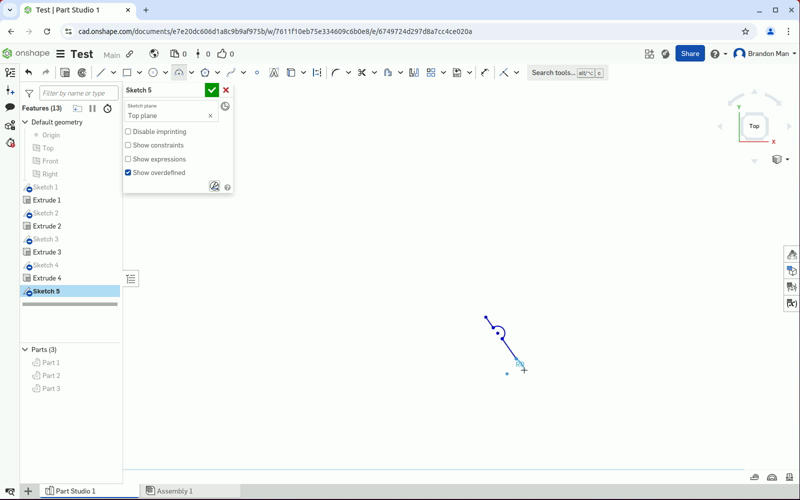
scroll(-6)
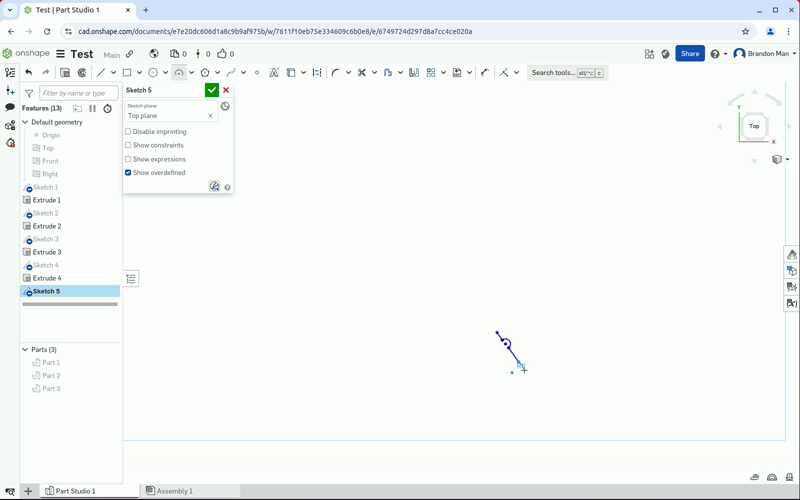
scroll(-6)
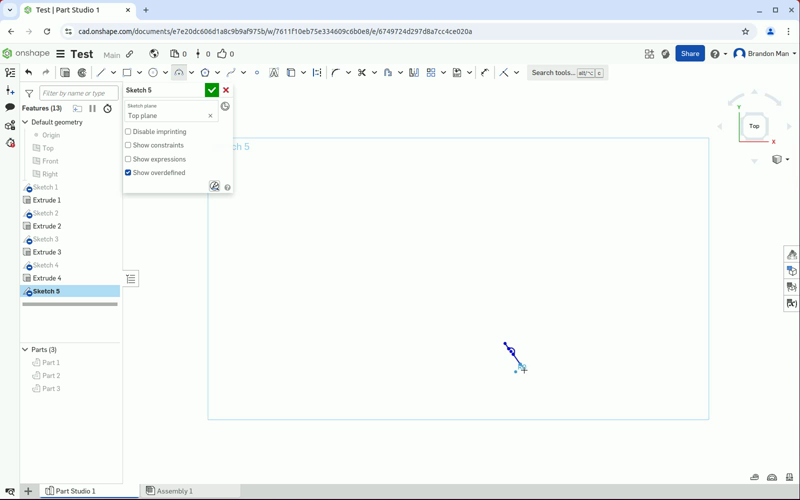
mouse_move(525, 364)
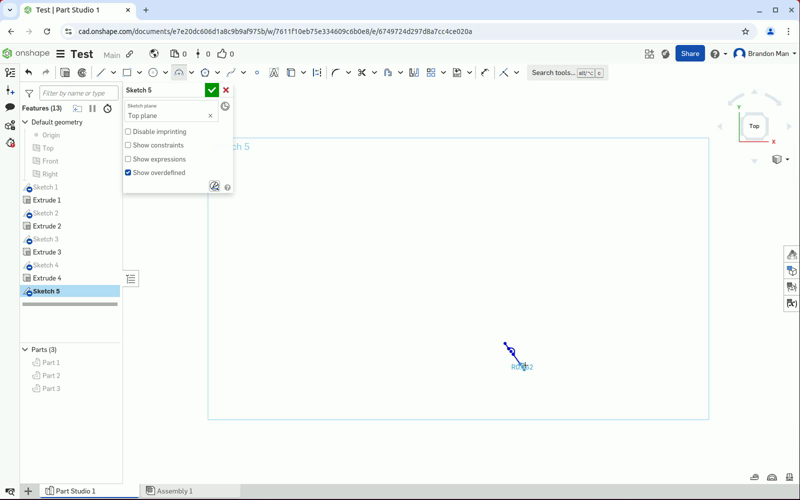
scroll(6)
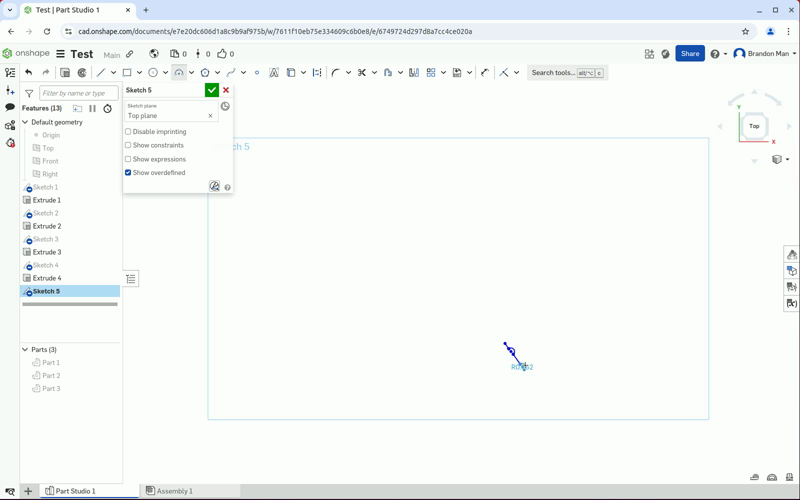
scroll(6)
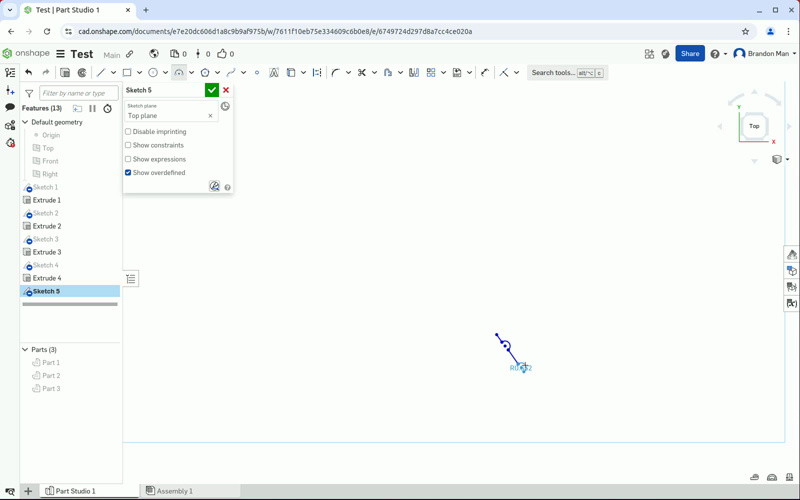
scroll(6)
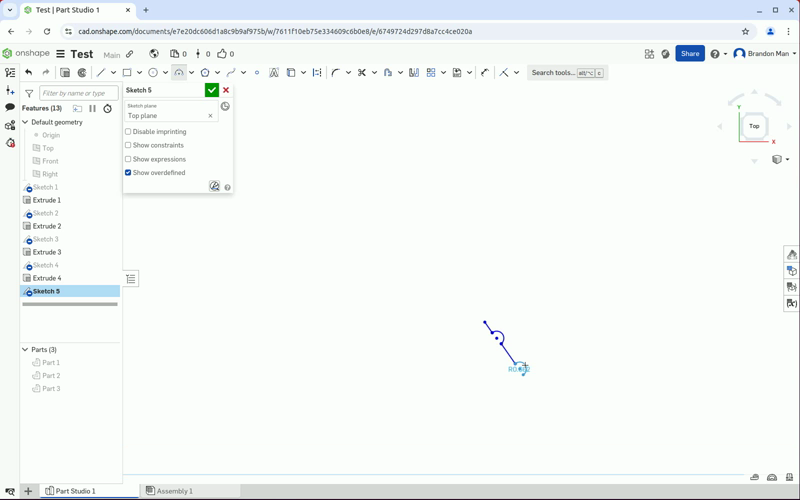
scroll(6)
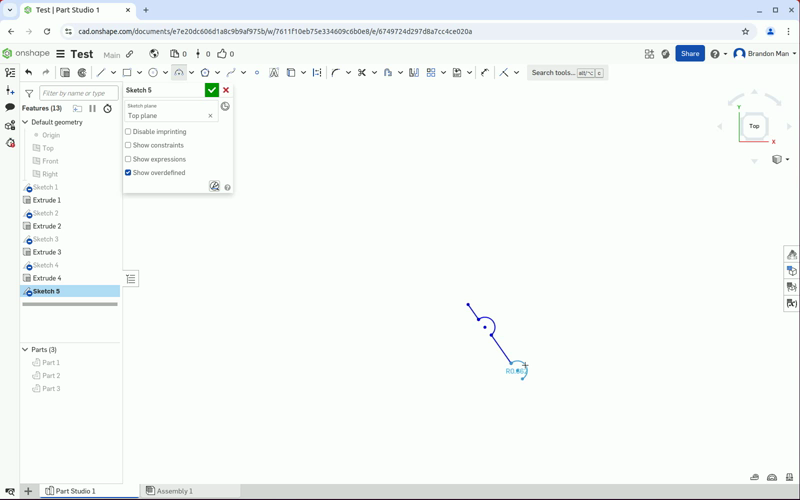
scroll(6)
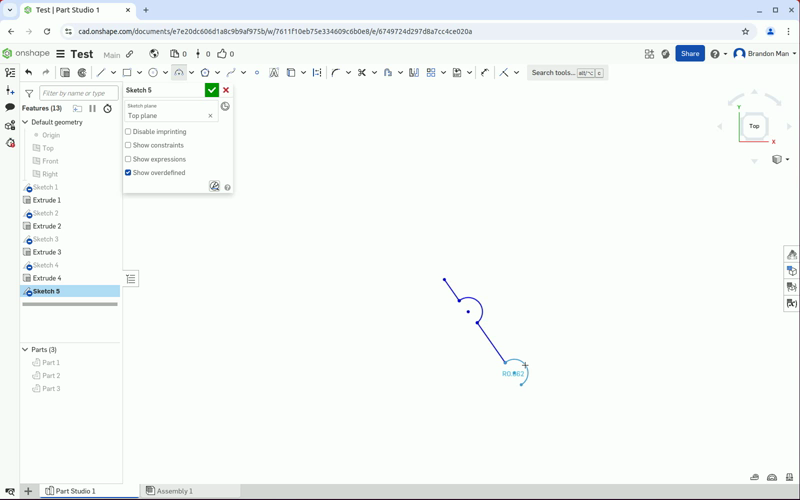
scroll(6)
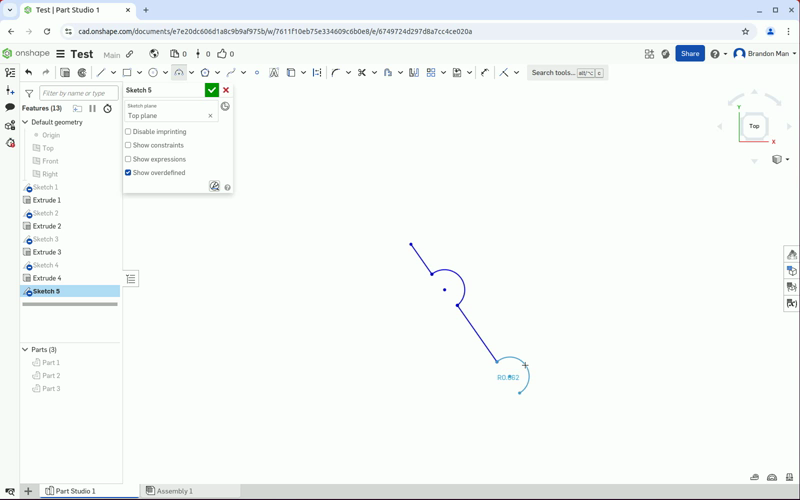
scroll(6)
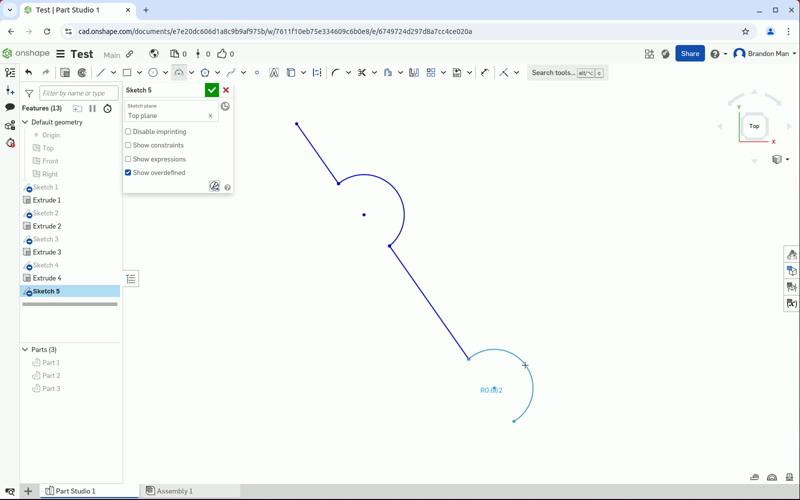
click(525, 364)
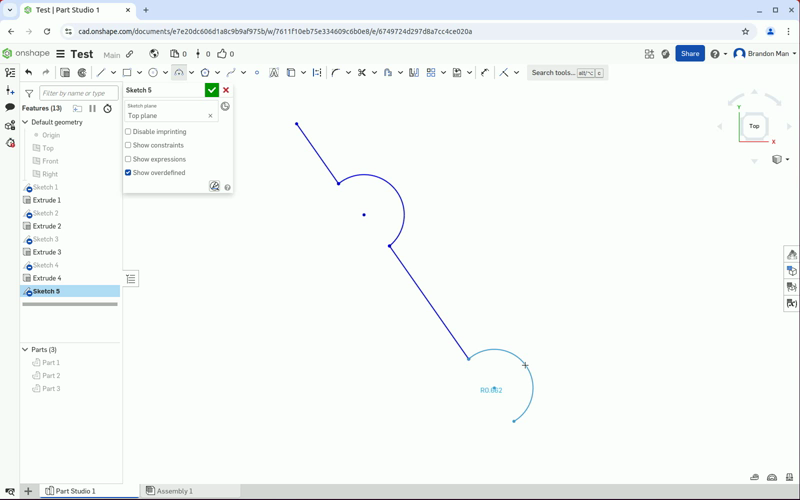
scroll(-6)
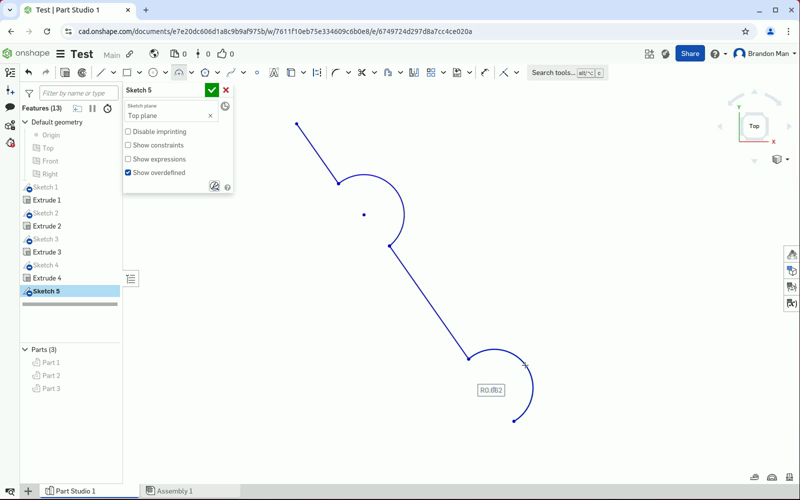
scroll(-6)
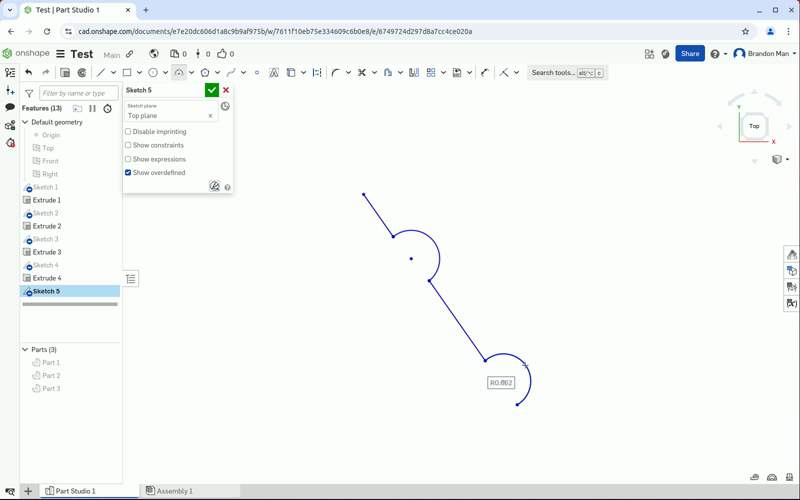
scroll(-6)
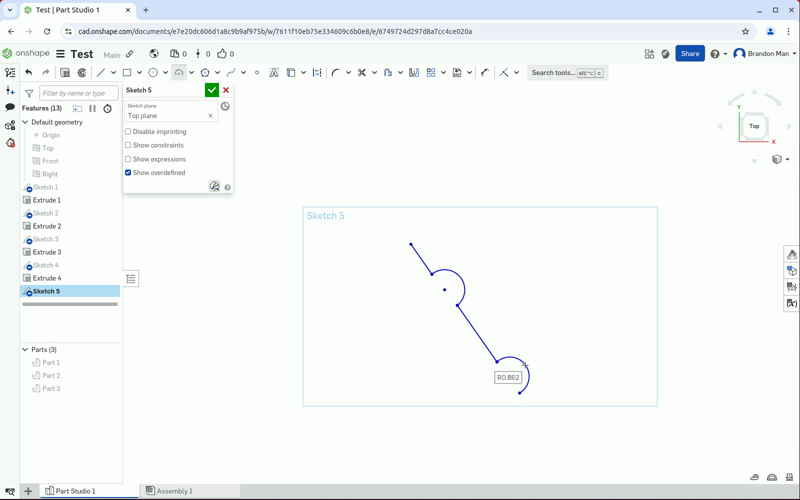
scroll(-6)
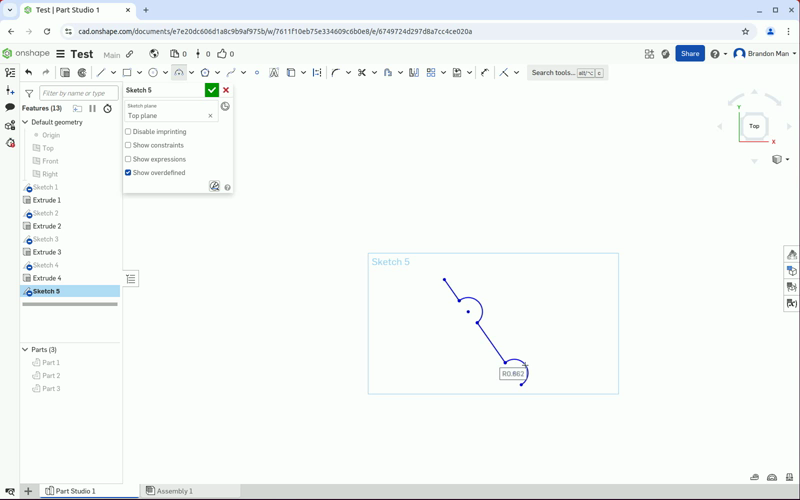
scroll(-6)
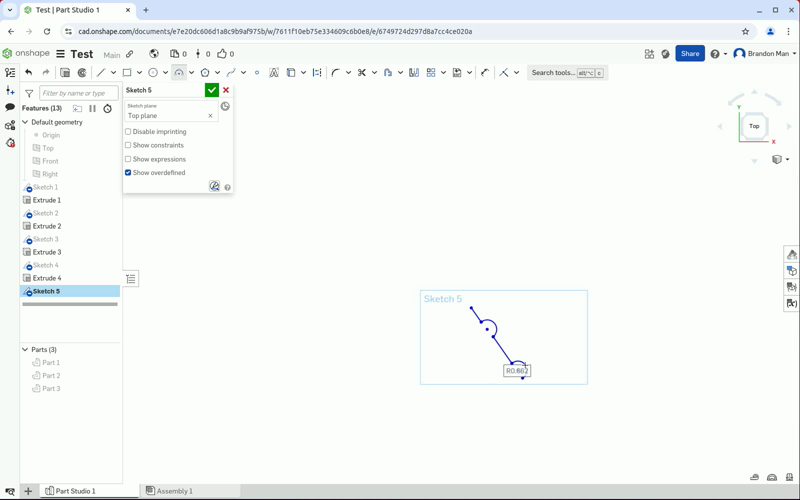
scroll(-6)
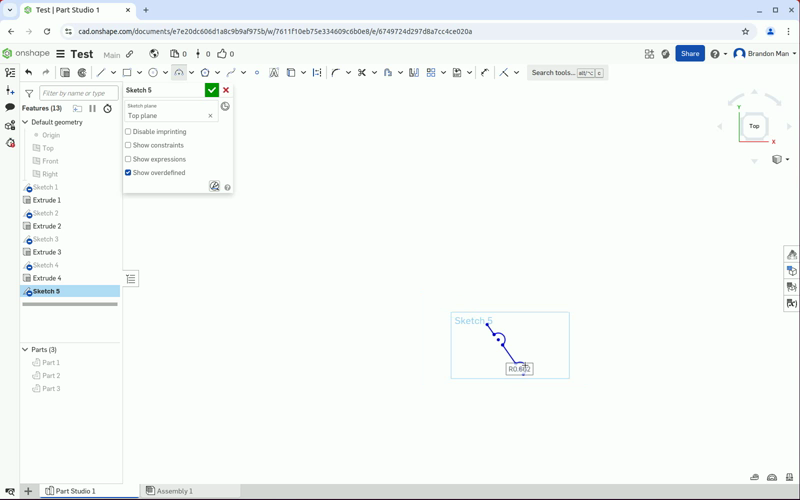
scroll(-6)
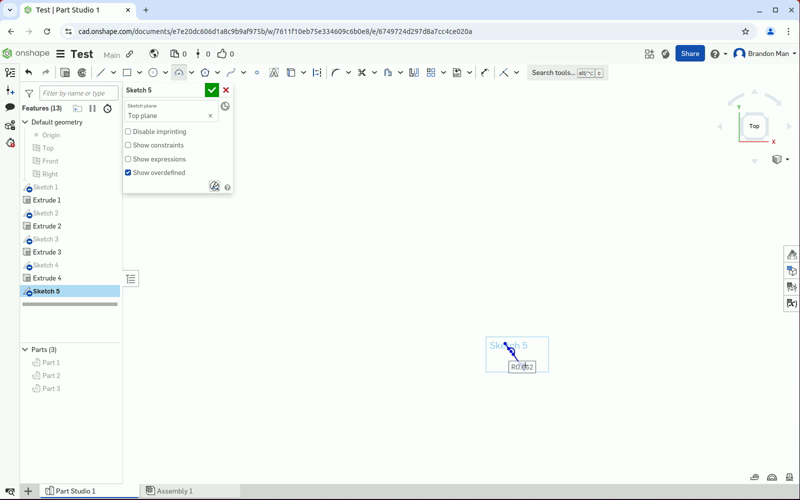
key_up(shift)
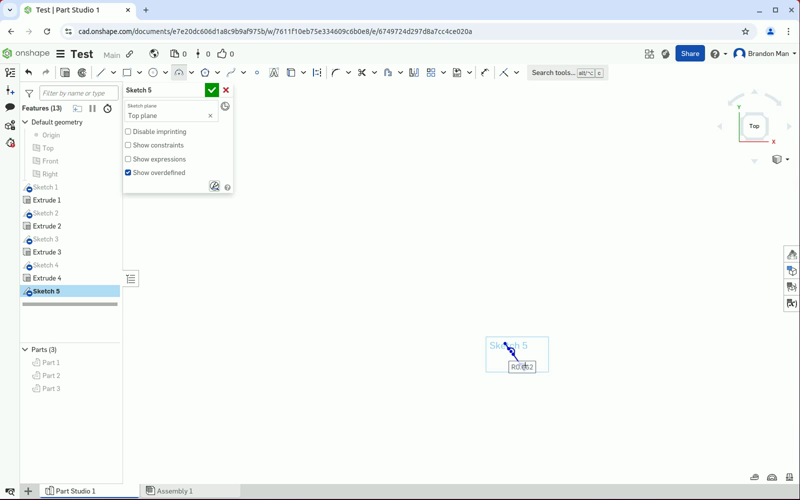
key(esc)
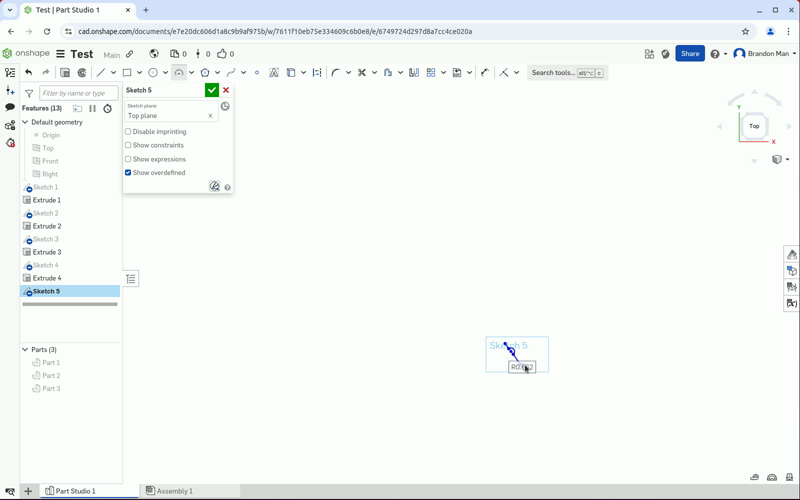
key(l)
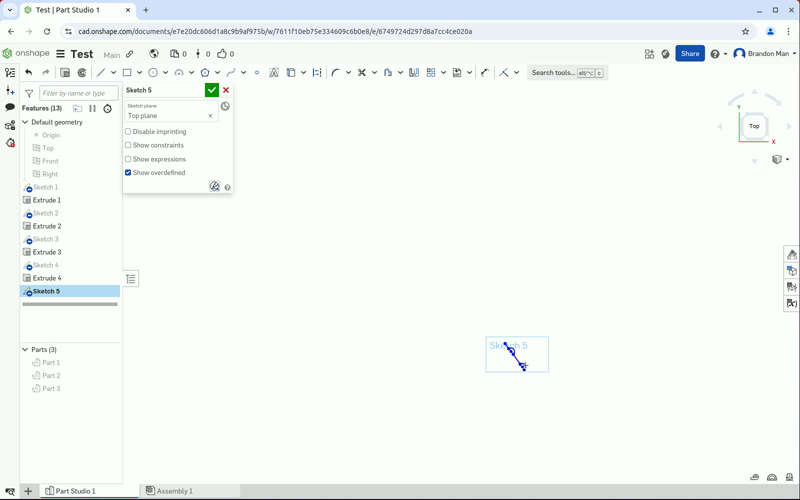
mouse_move(524, 369)
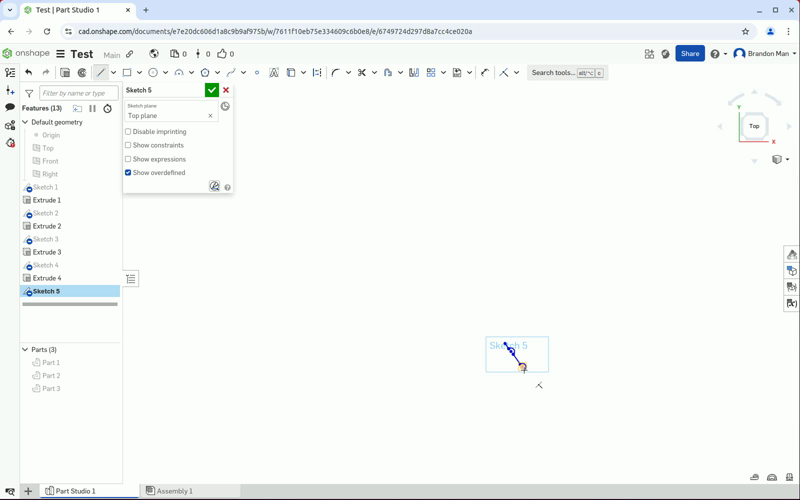
scroll(6)
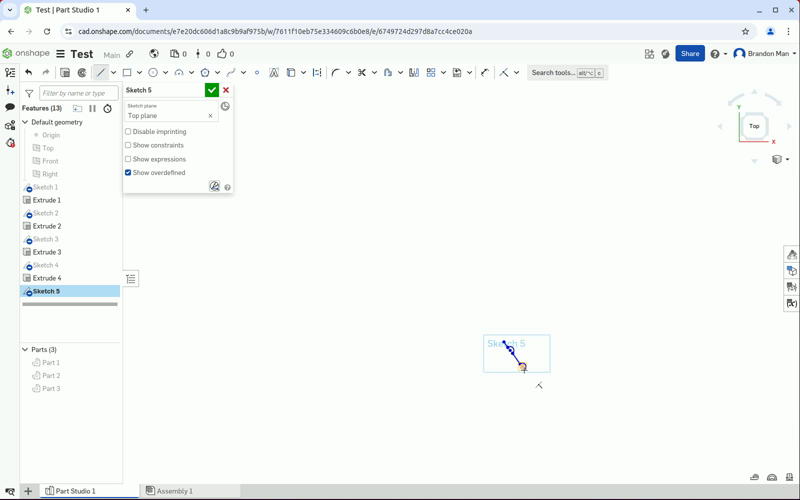
scroll(6)
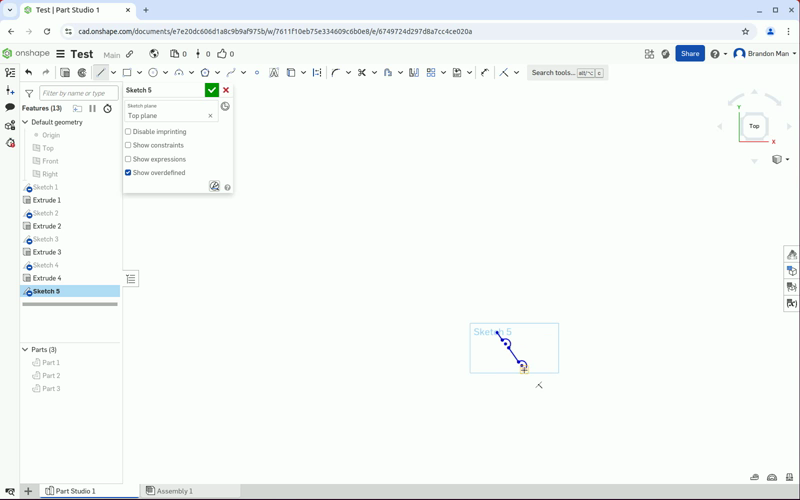
scroll(6)
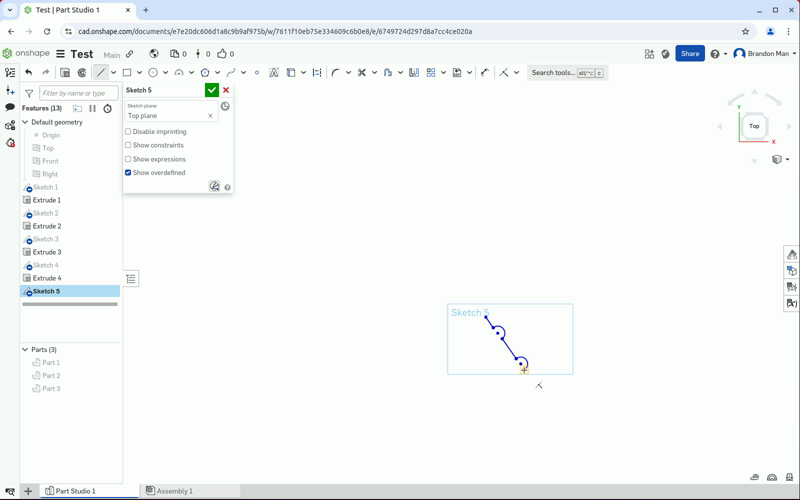
scroll(6)
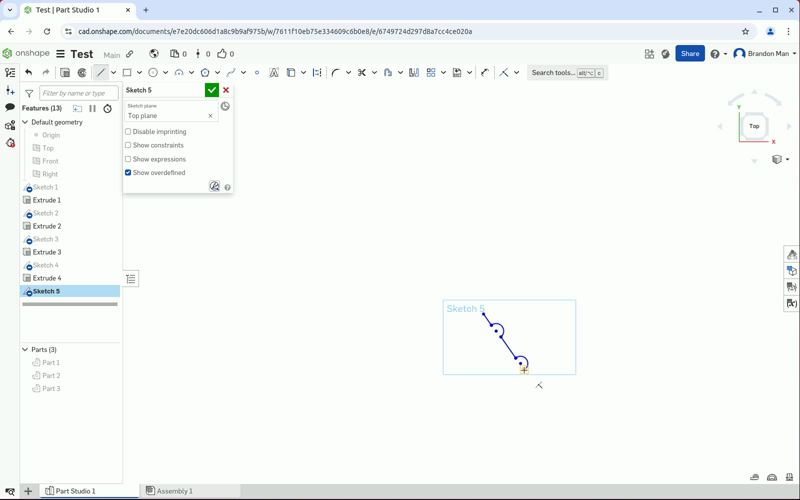
scroll(6)
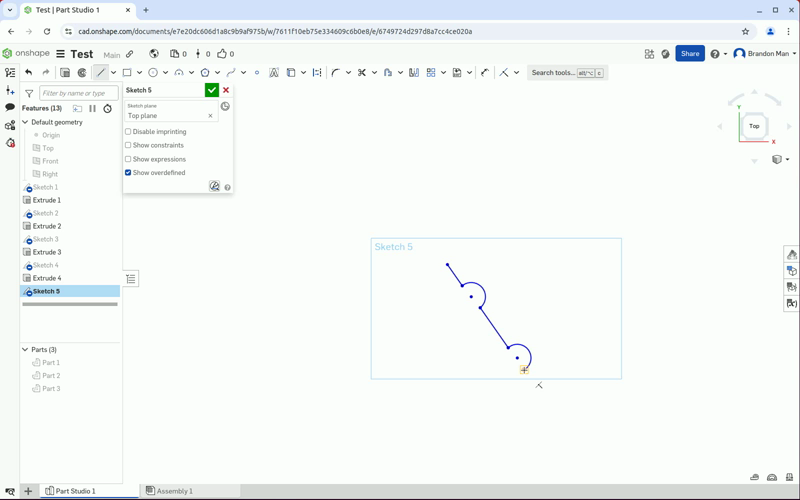
scroll(6)
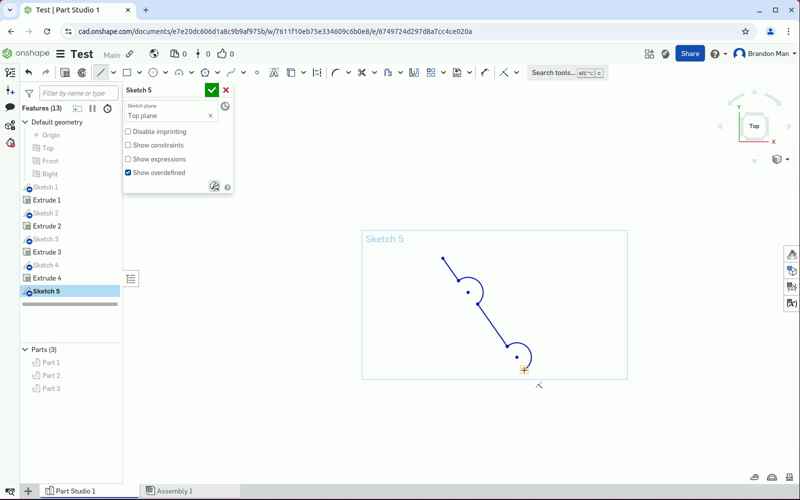
scroll(6)
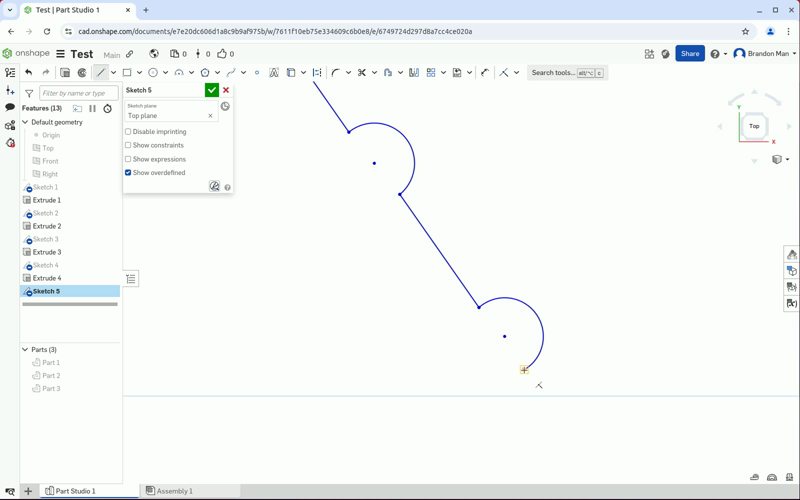
click(524, 369)
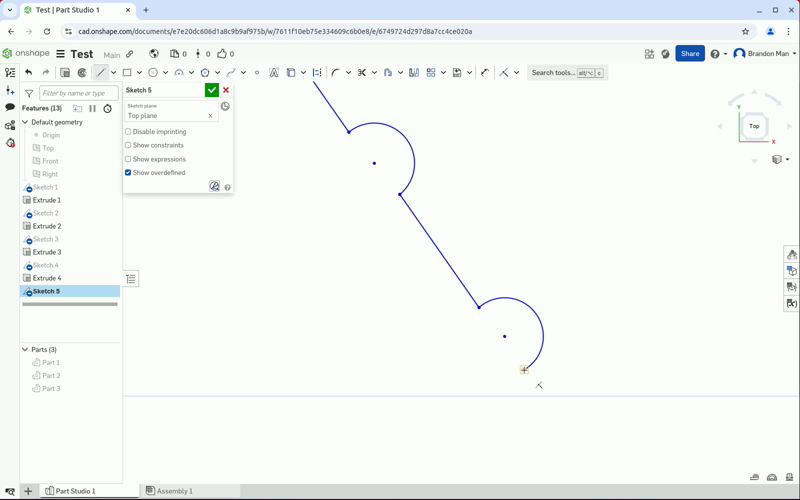
scroll(-6)
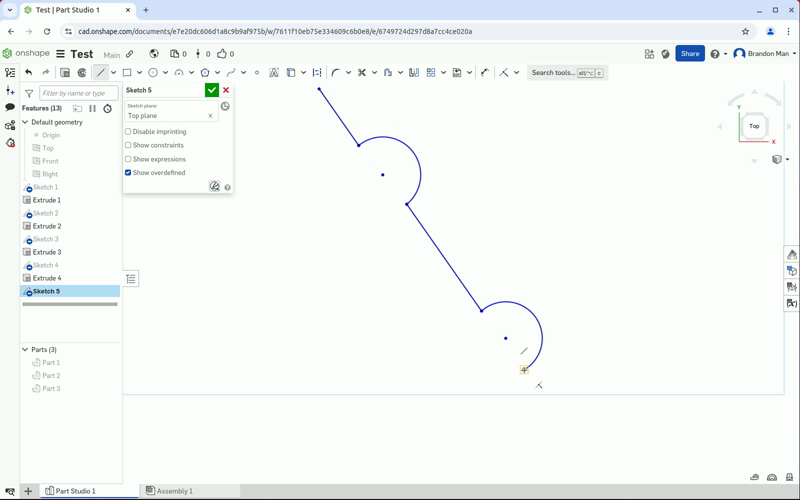
scroll(-6)
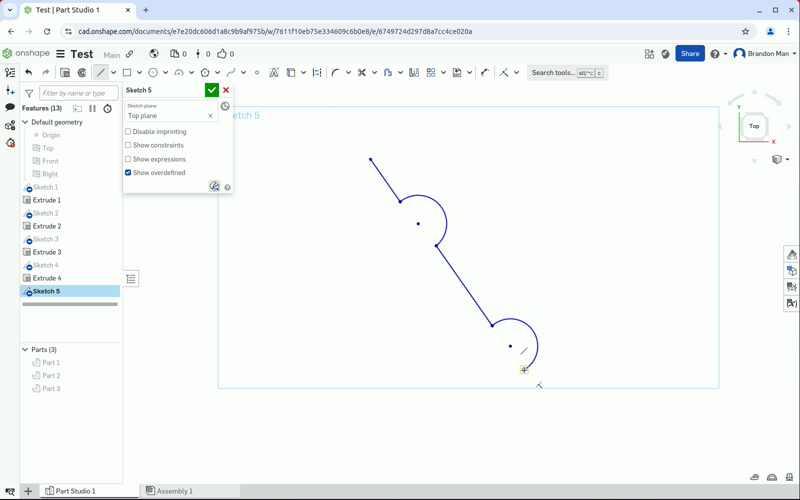
scroll(-6)
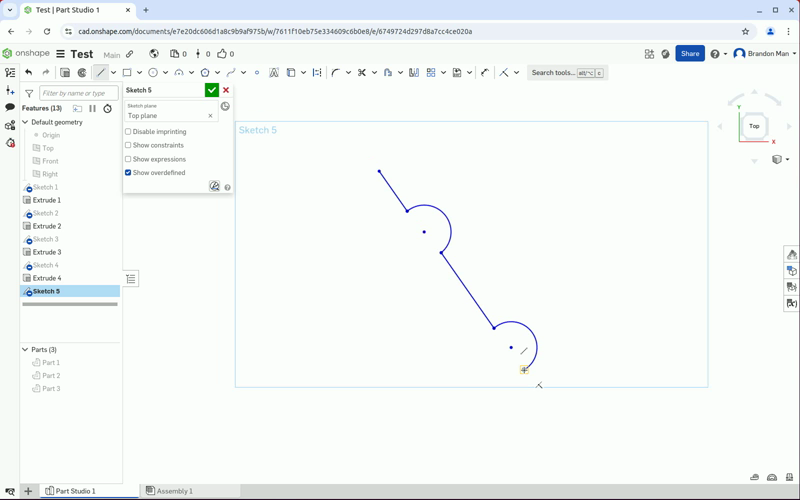
scroll(-6)
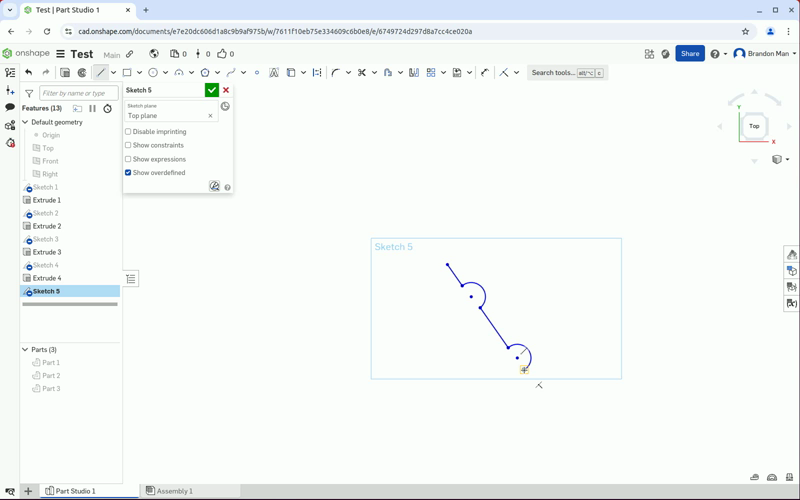
scroll(-6)
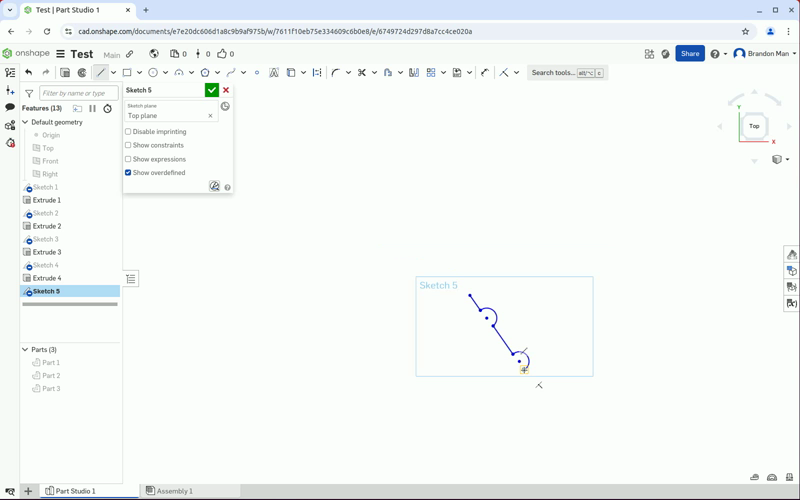
scroll(-6)
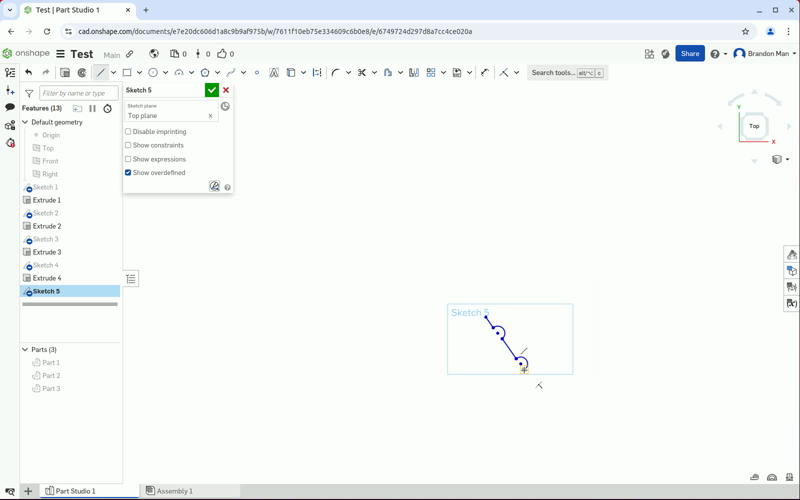
scroll(-6)
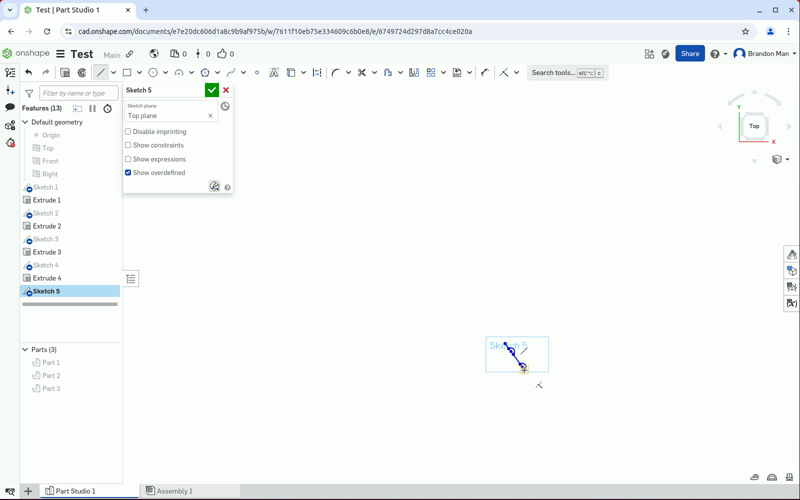
key_down(shift)
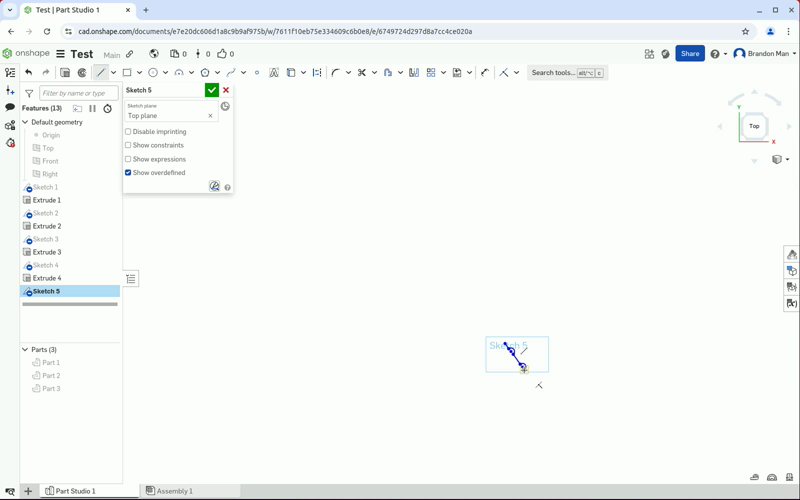
mouse_move(554, 369)
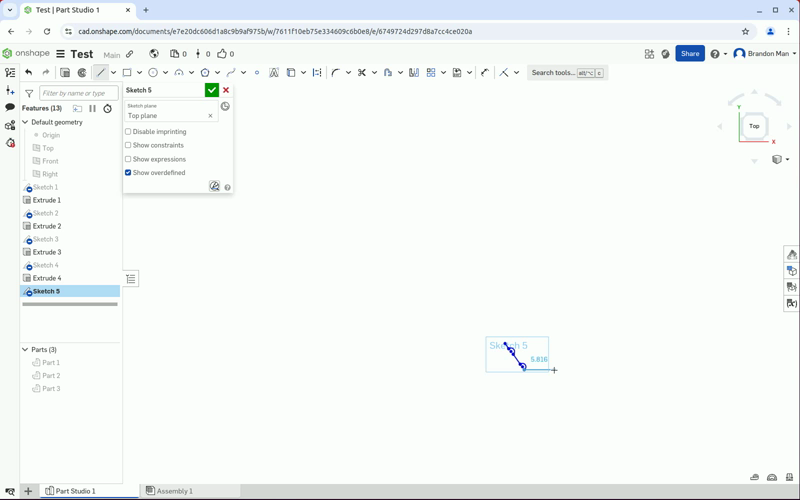
mouse_move(528, 374)
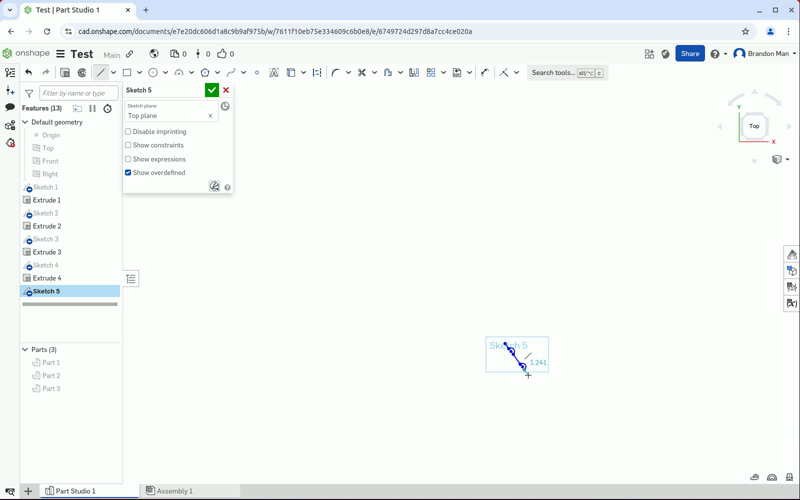
scroll(6)
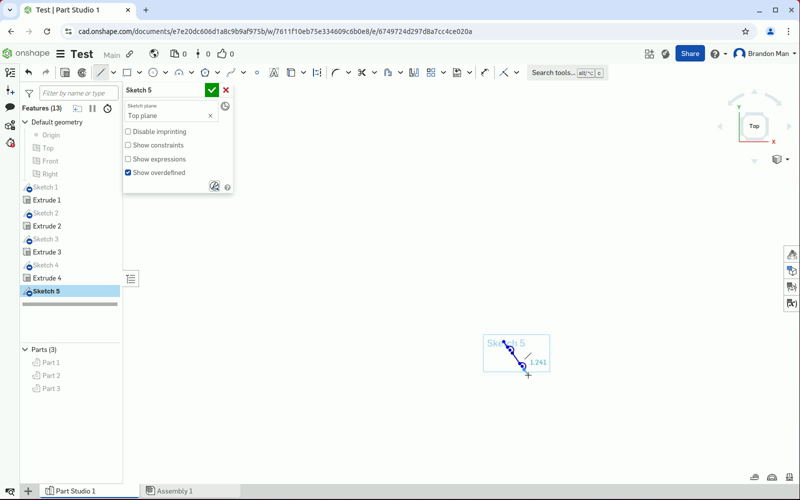
scroll(6)
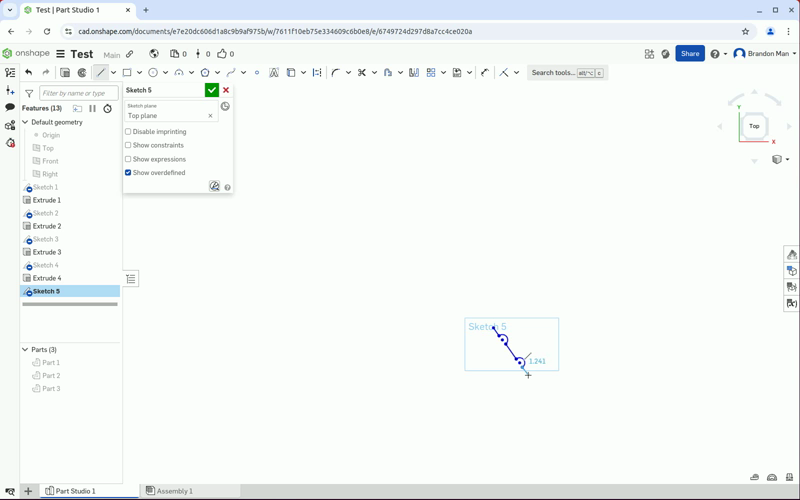
scroll(6)
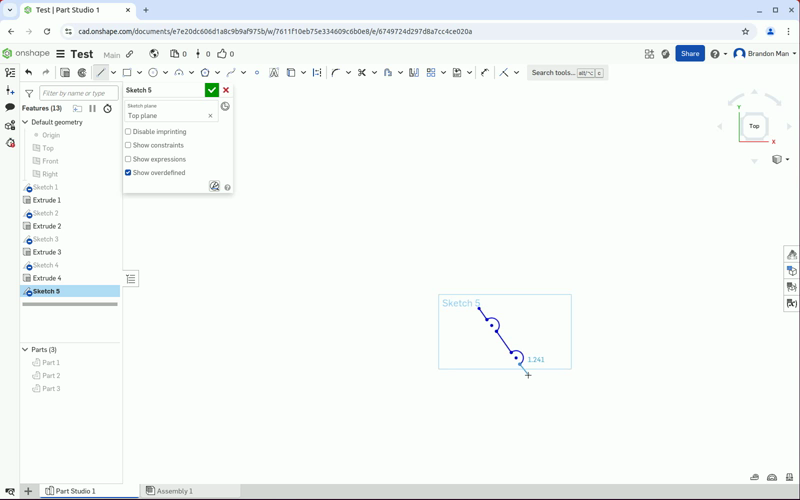
scroll(6)
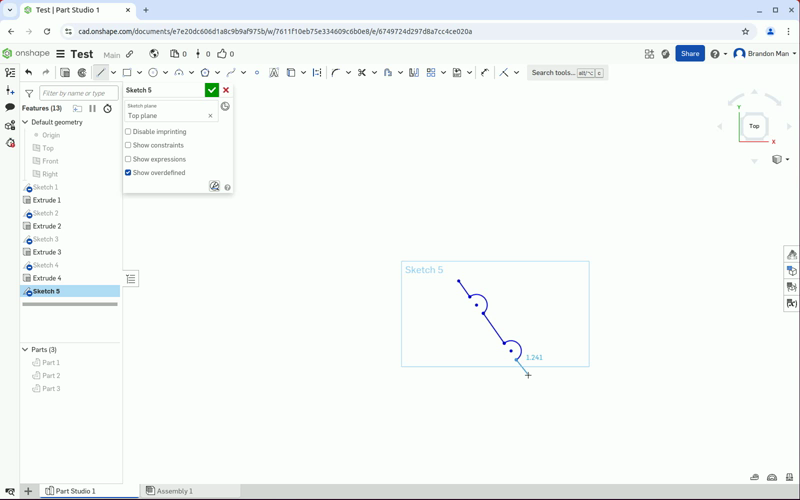
scroll(6)
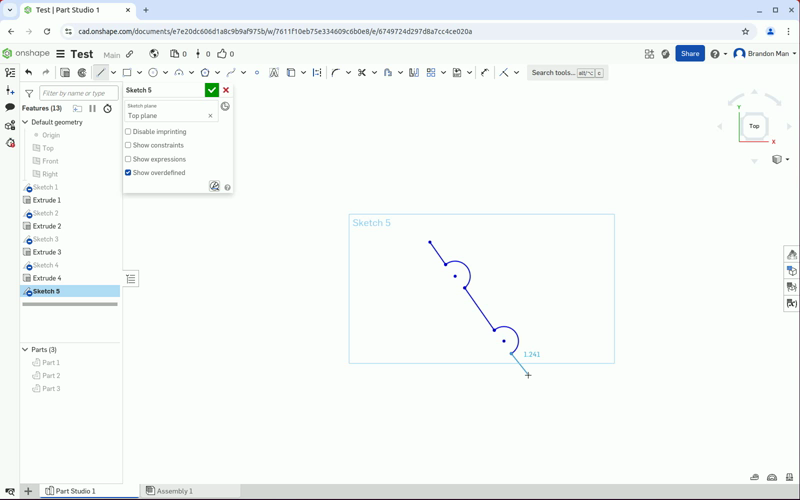
scroll(6)
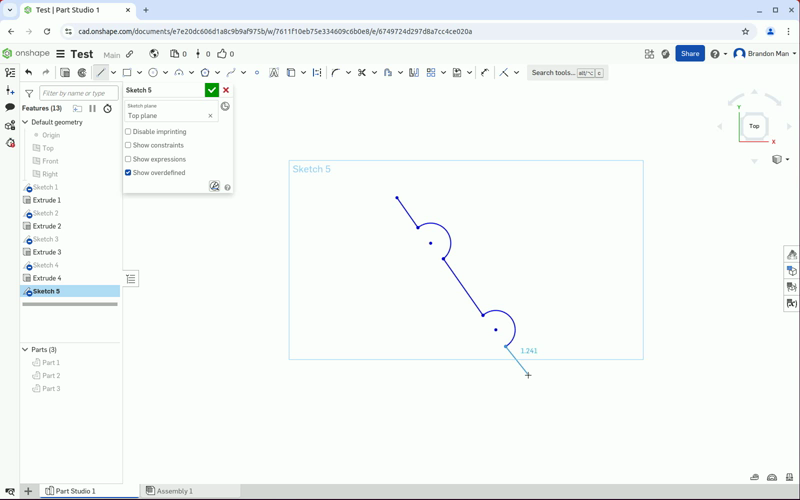
scroll(6)
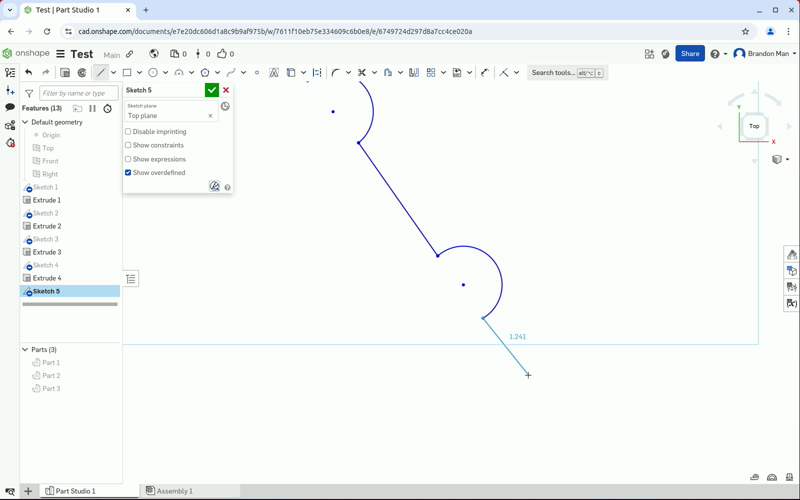
click(528, 374)
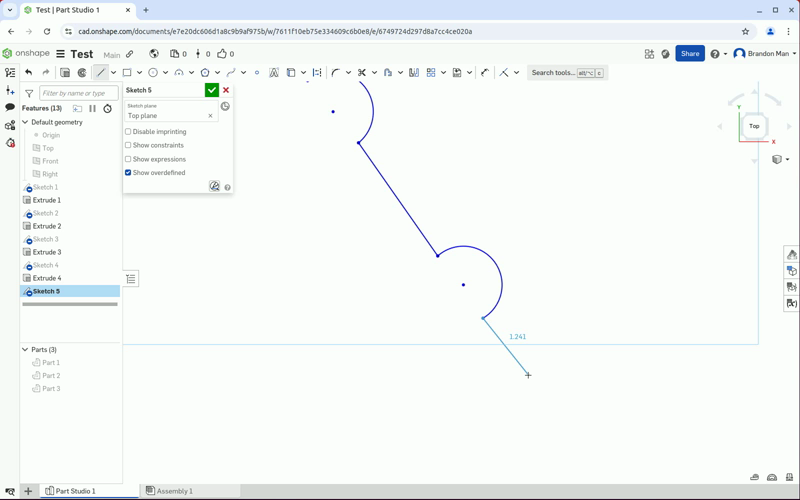
scroll(-6)
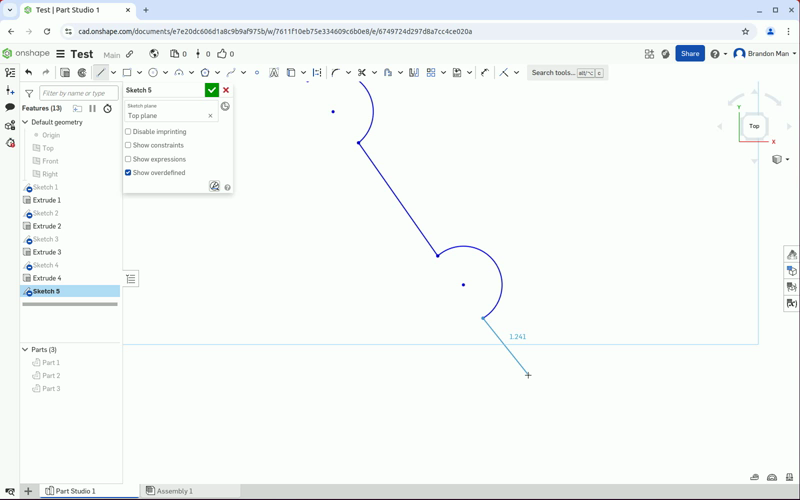
scroll(-6)
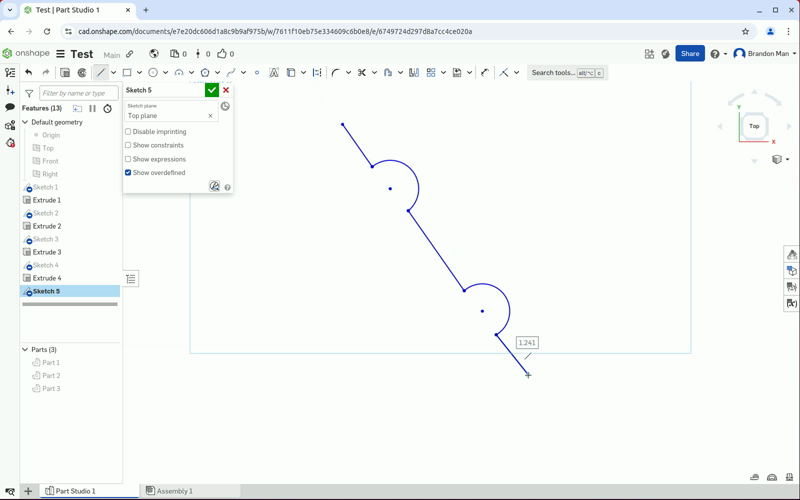
scroll(-6)
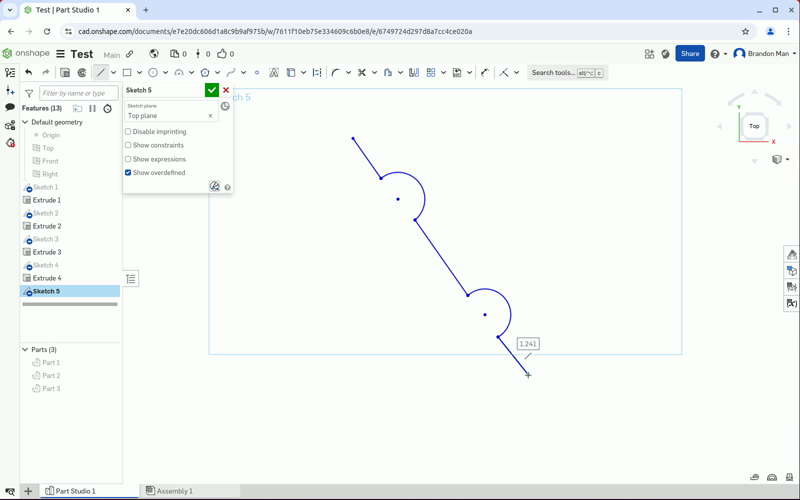
scroll(-6)
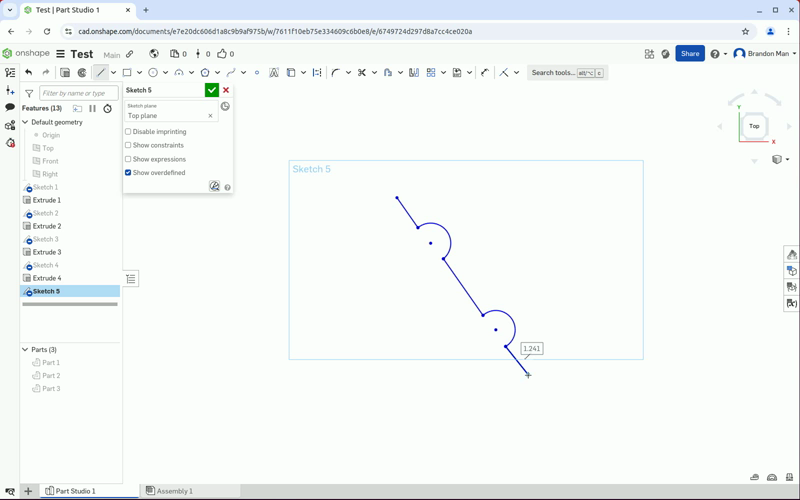
scroll(-6)
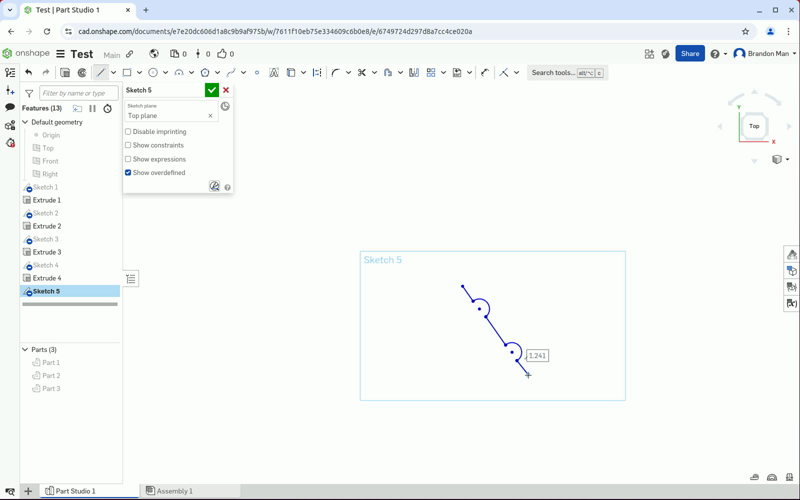
scroll(-6)
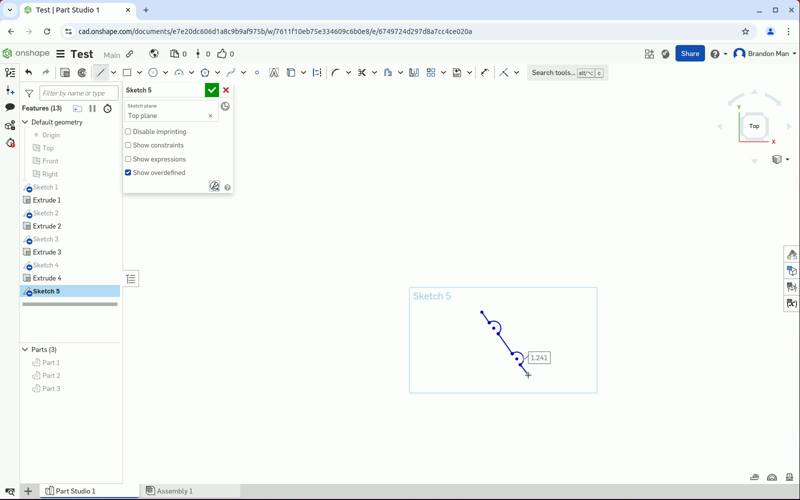
scroll(-6)
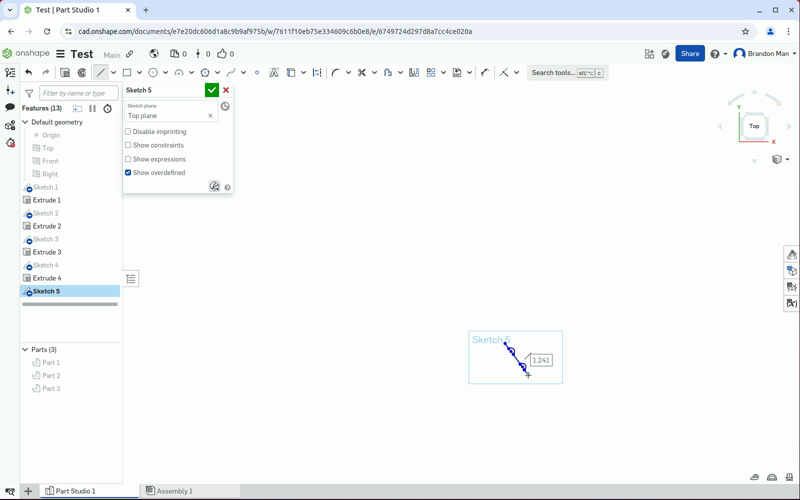
key_up(shift)
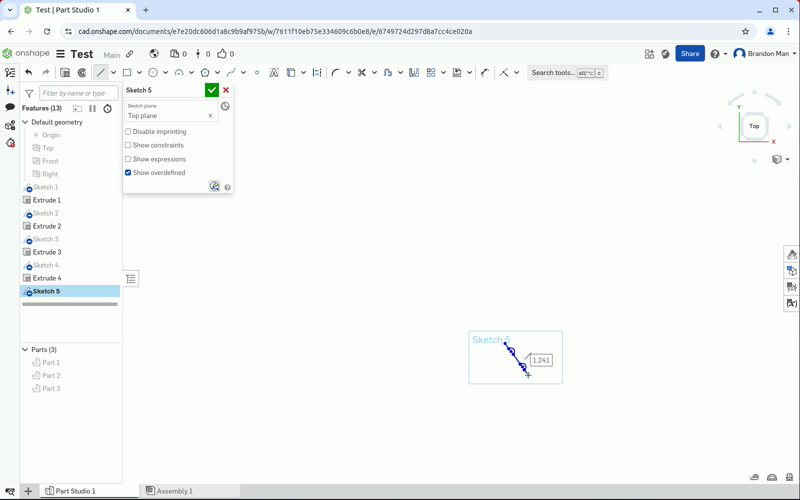
key(esc)
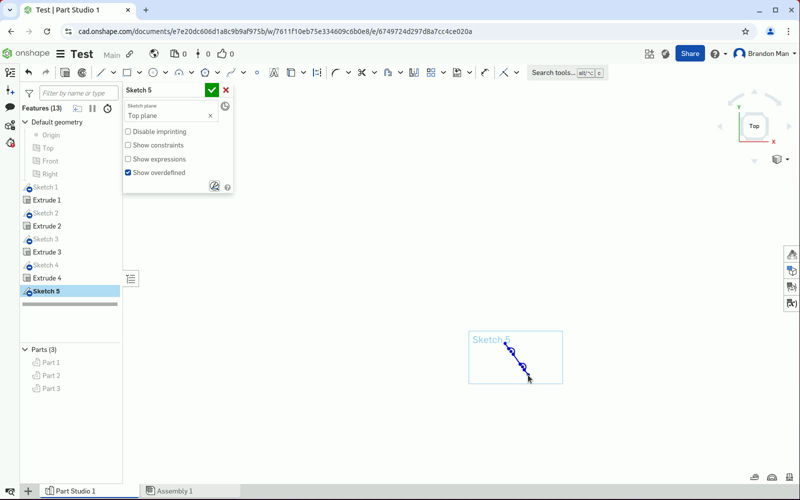
key(a)
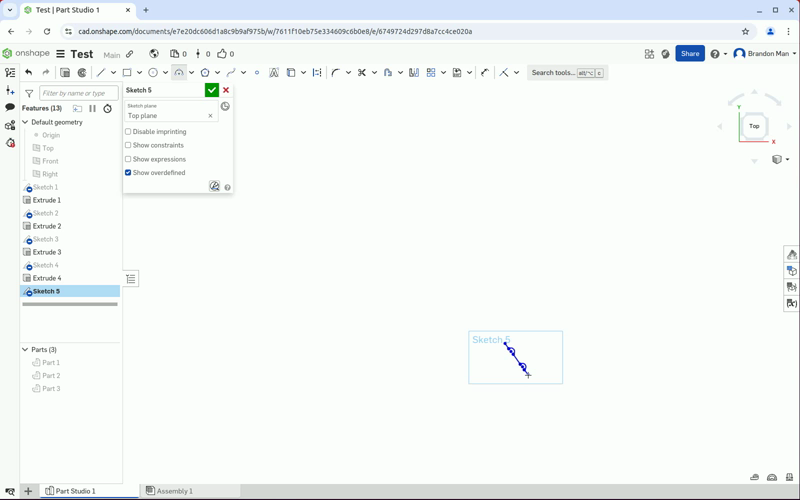
mouse_move(528, 374)
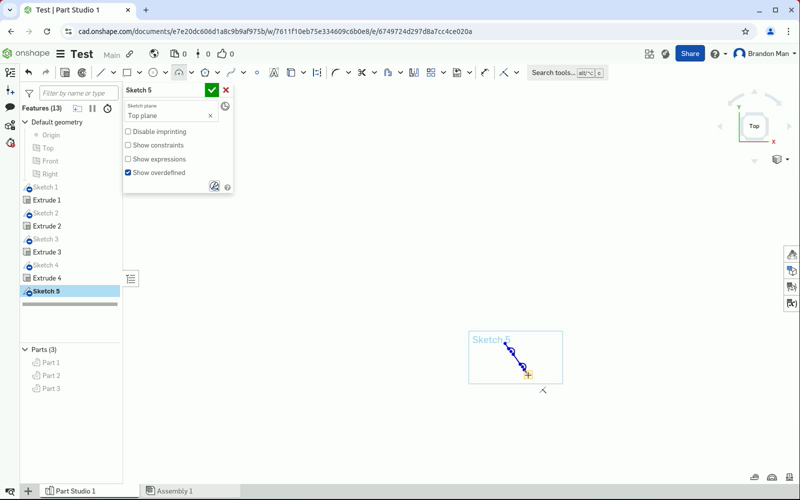
click(528, 374)
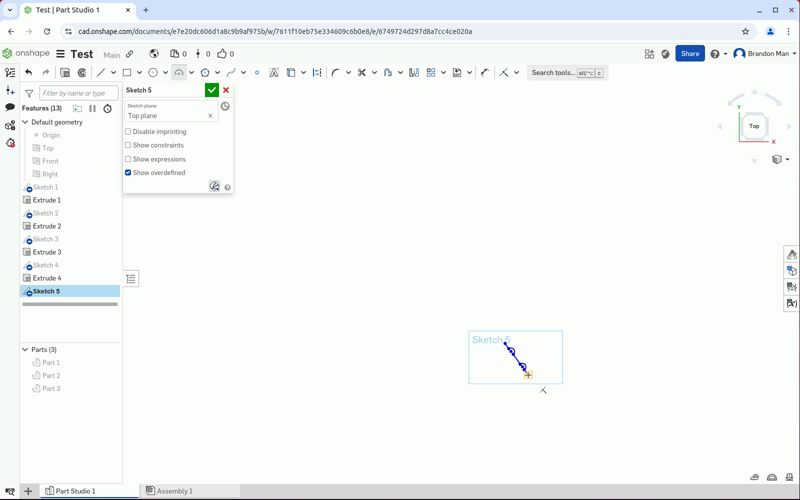
key_down(shift)
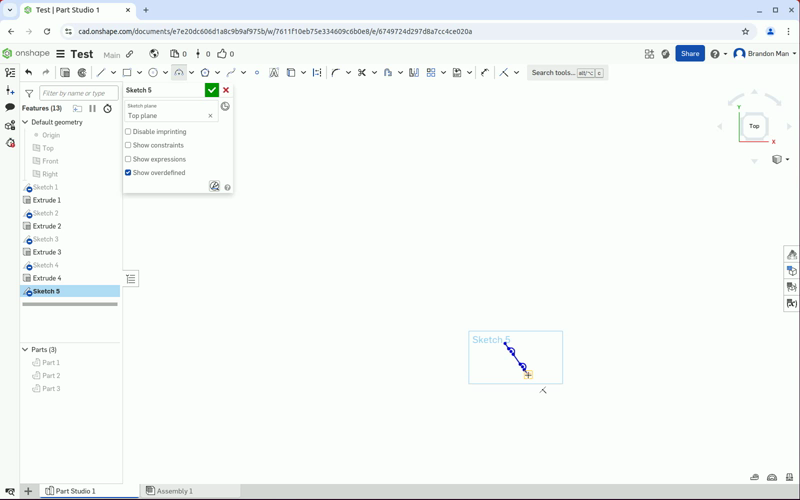
mouse_move(542, 362)
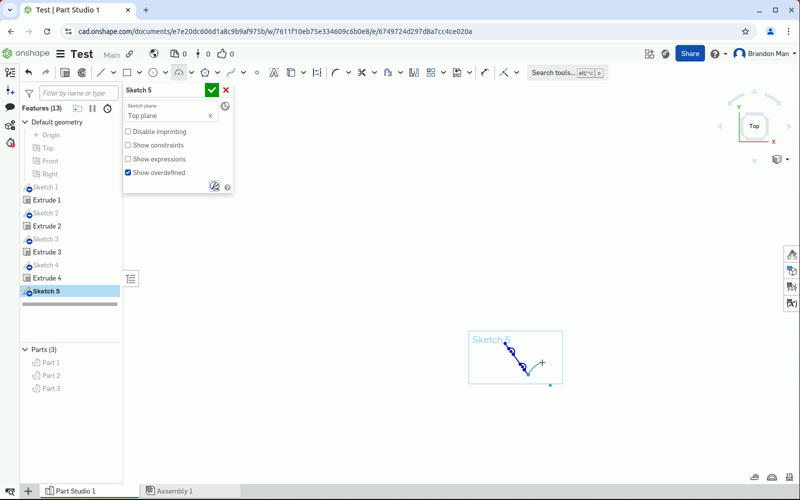
click(542, 362)
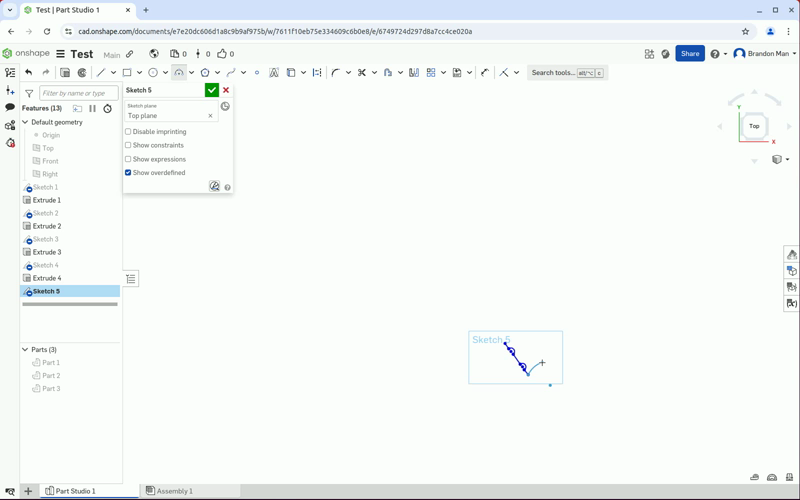
mouse_move(535, 368)
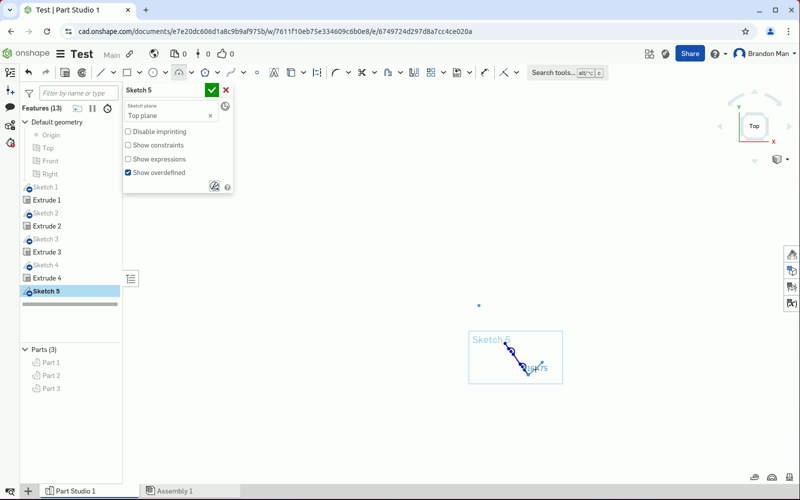
click(535, 368)
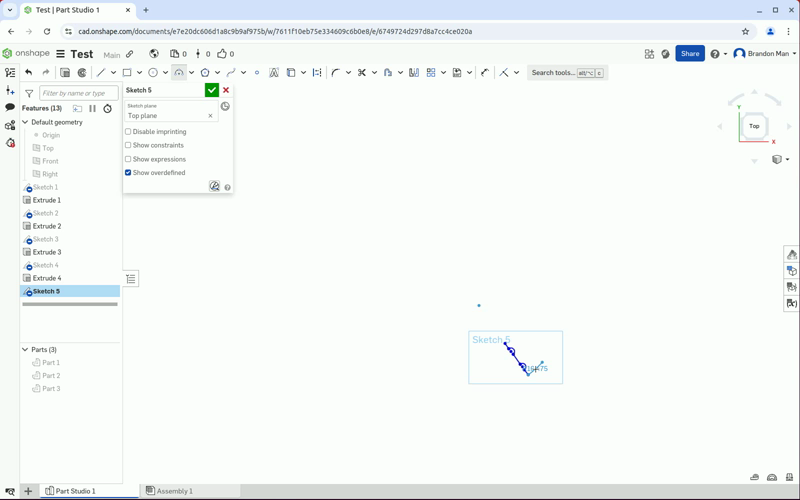
key_up(shift)
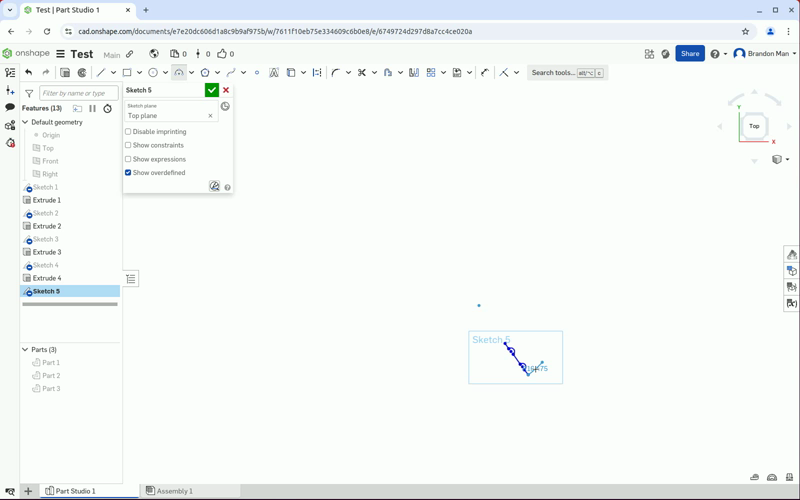
key(esc)
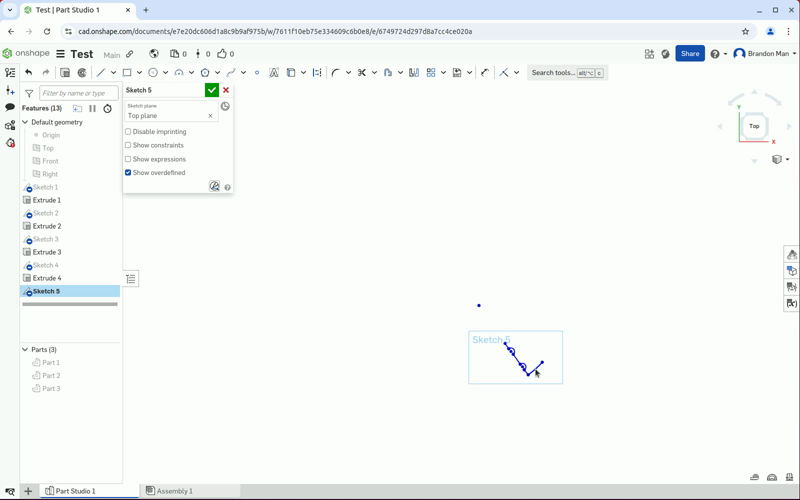
key(l)
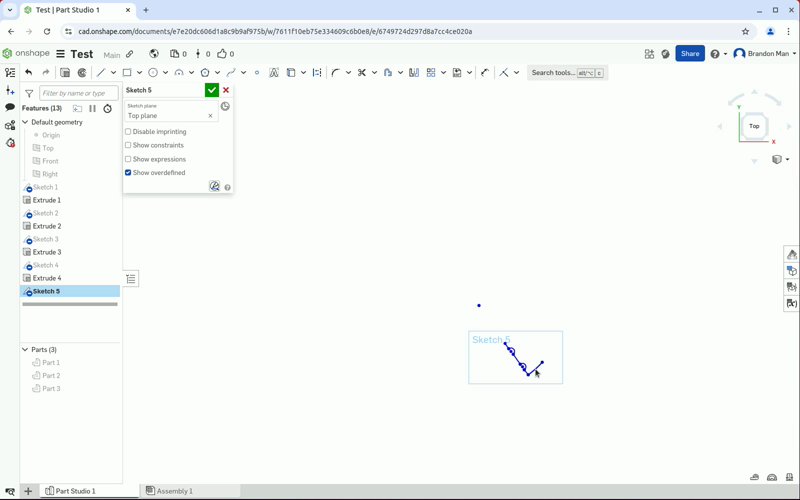
mouse_move(542, 362)
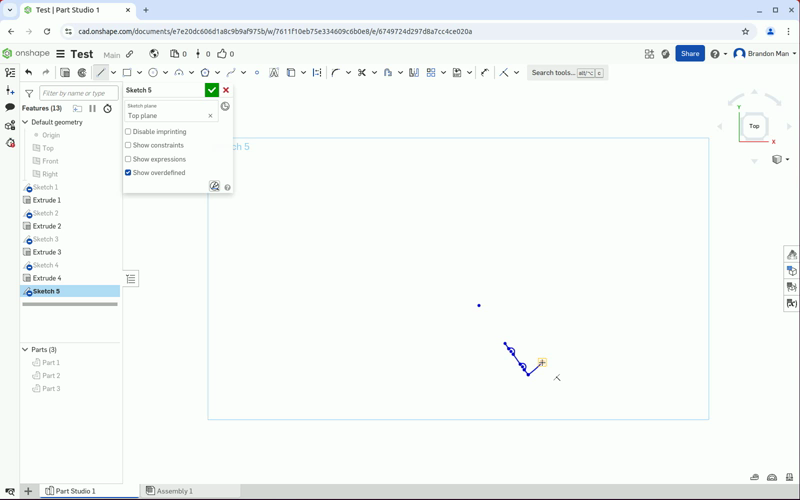
click(542, 362)
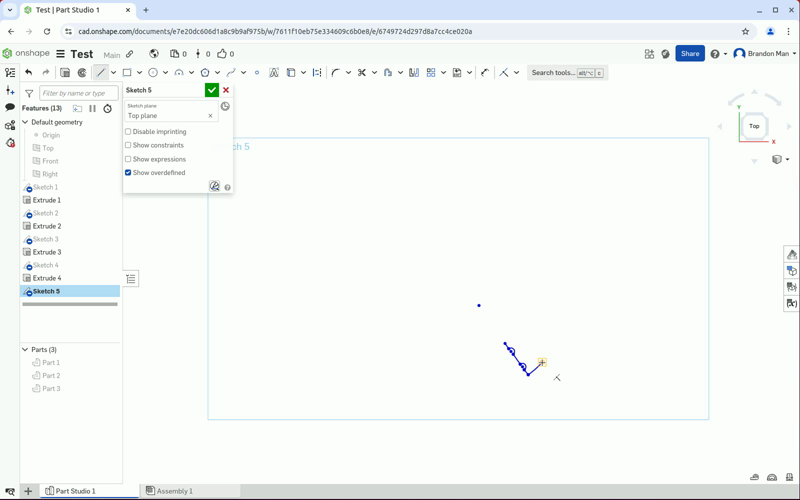
key_down(shift)
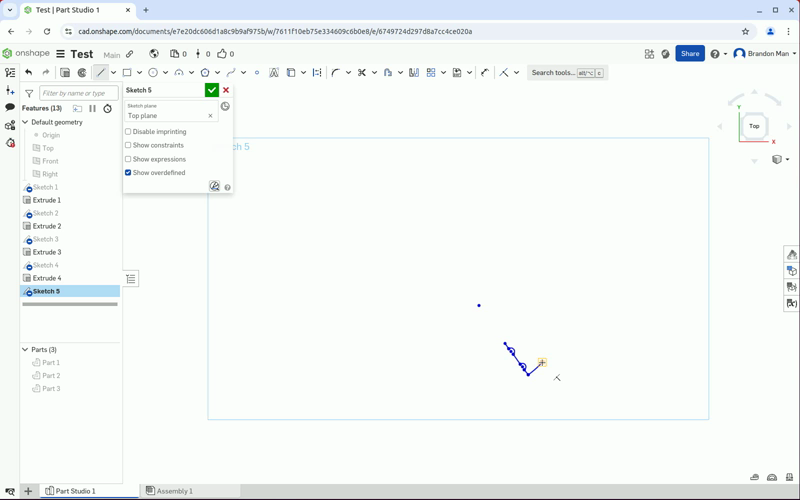
mouse_move(572, 362)
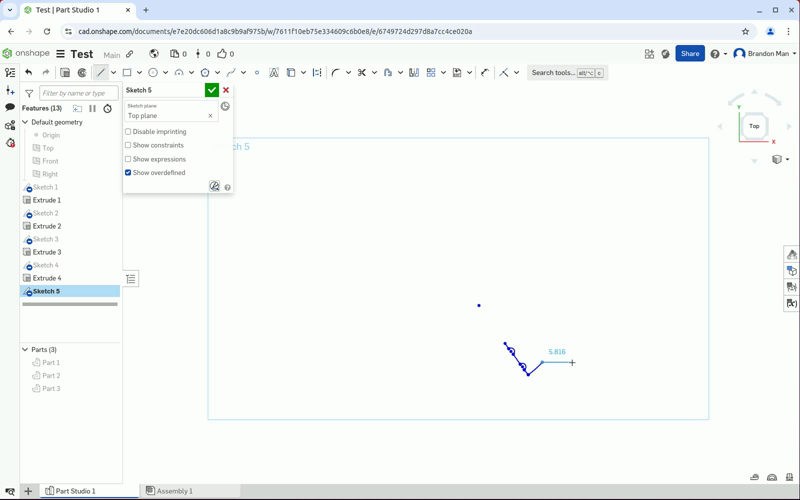
mouse_move(519, 330)
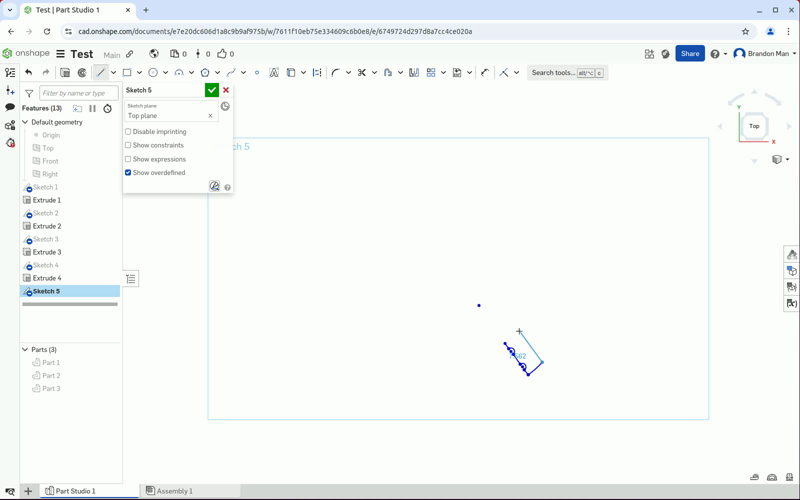
click(519, 330)
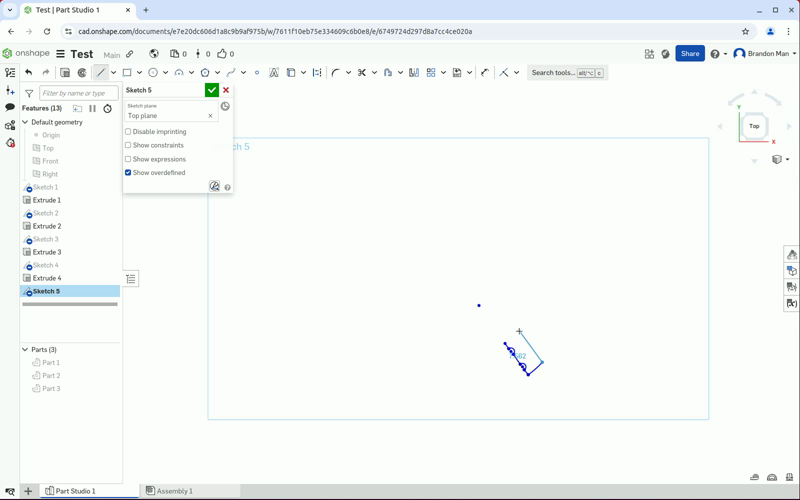
key_up(shift)
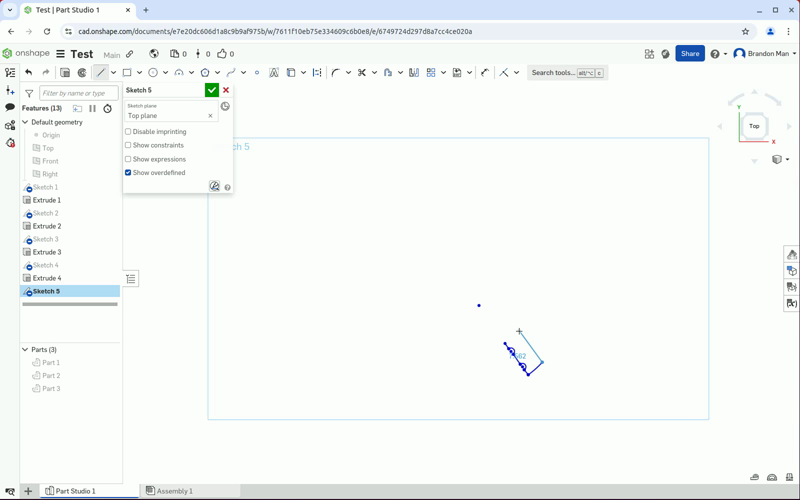
key(esc)
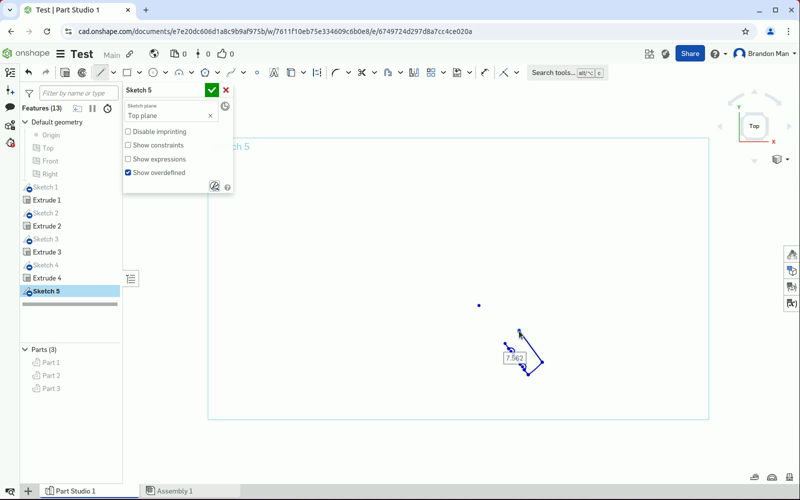
key(a)
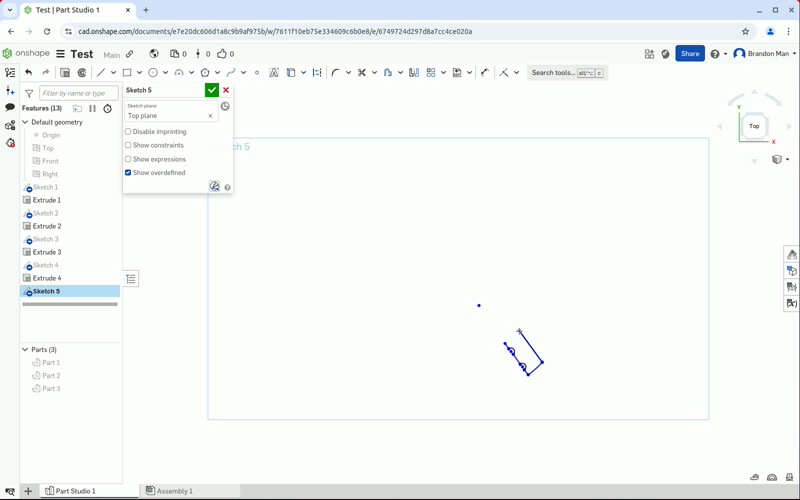
mouse_move(519, 330)
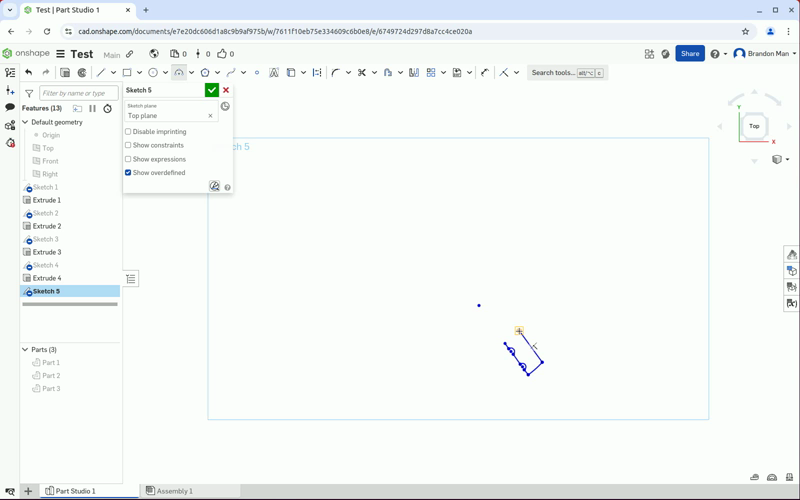
click(519, 330)
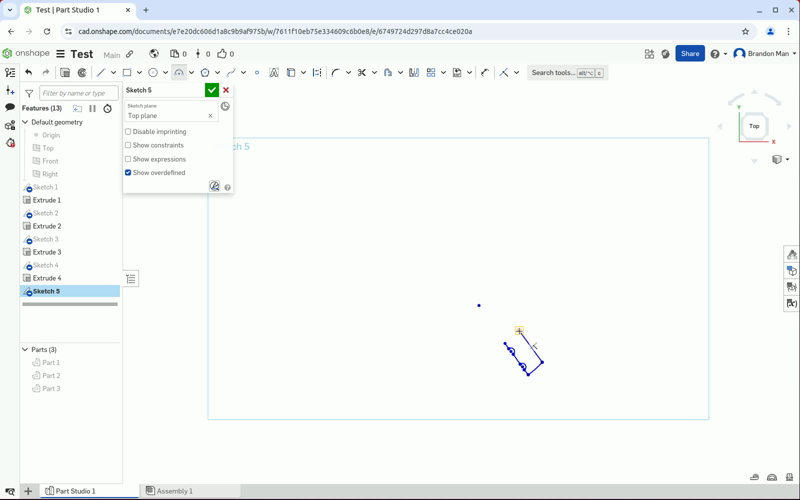
mouse_move(505, 343)
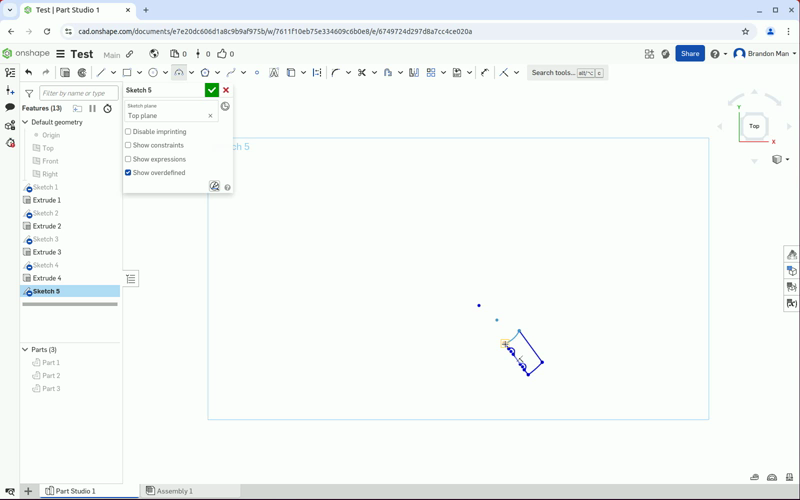
click(505, 343)
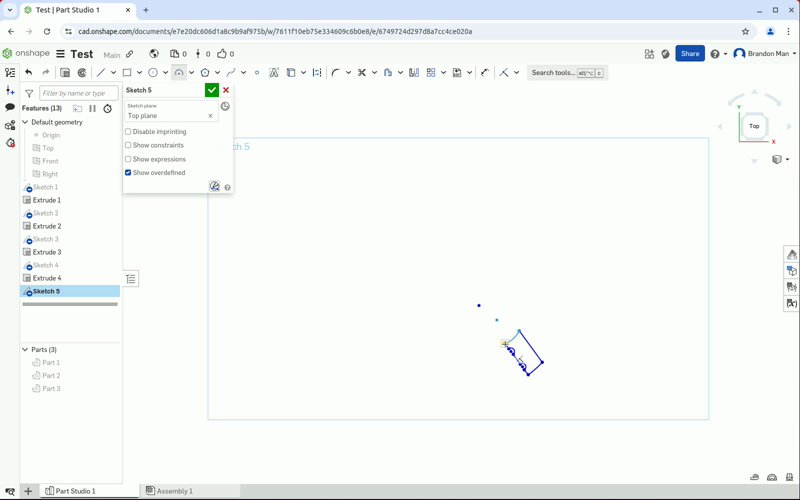
key_down(shift)
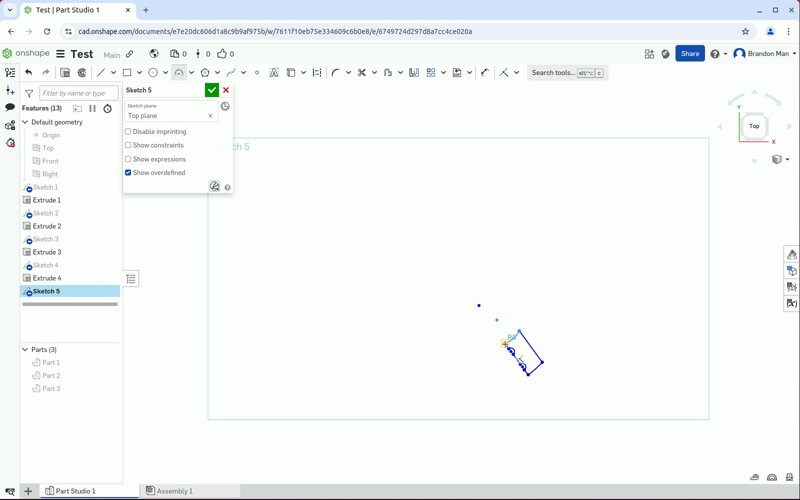
mouse_move(512, 337)
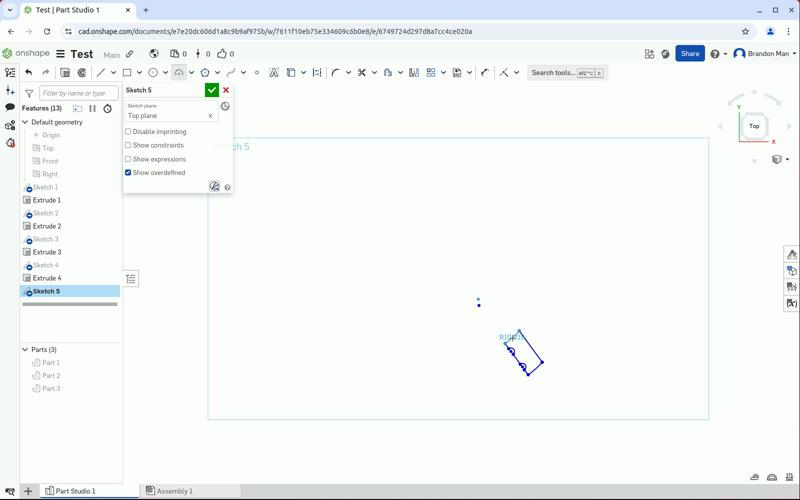
click(512, 337)
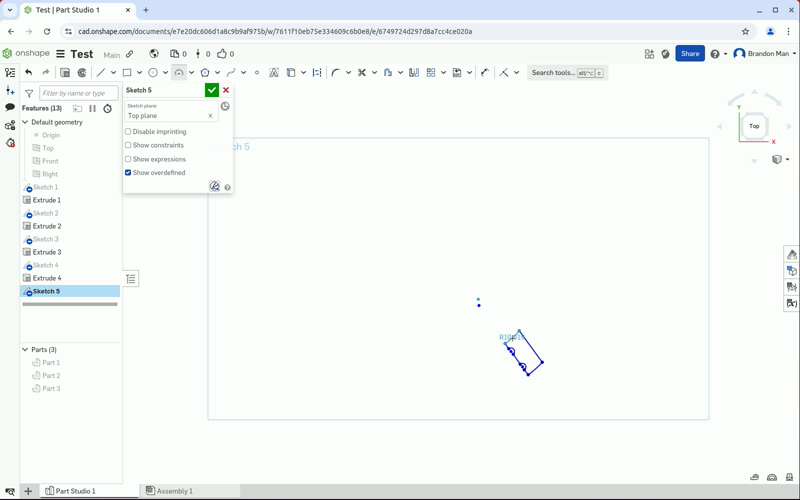
key_up(shift)
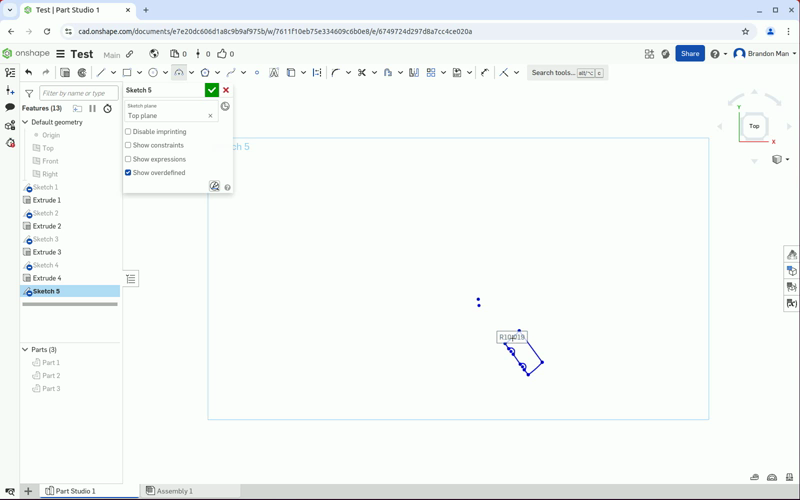
key(esc)
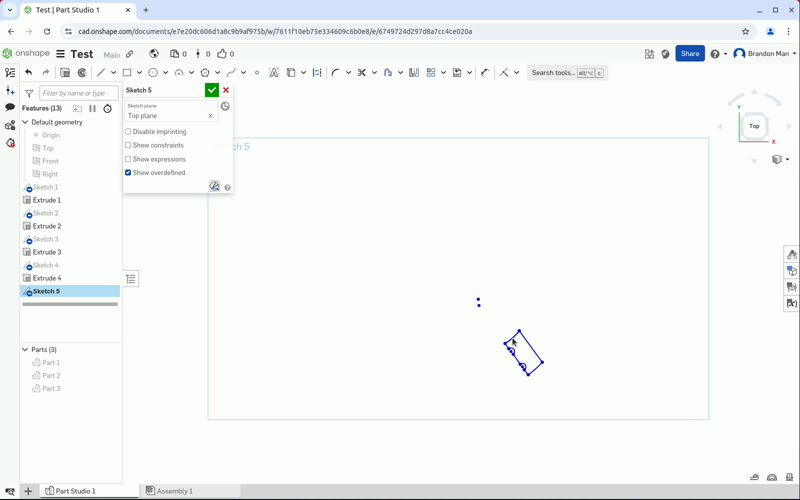
mouse_move(534, 364)
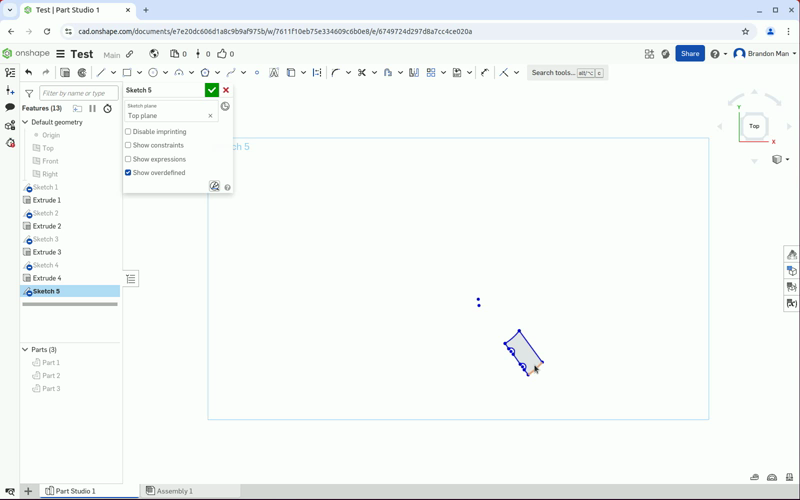
scroll(6)
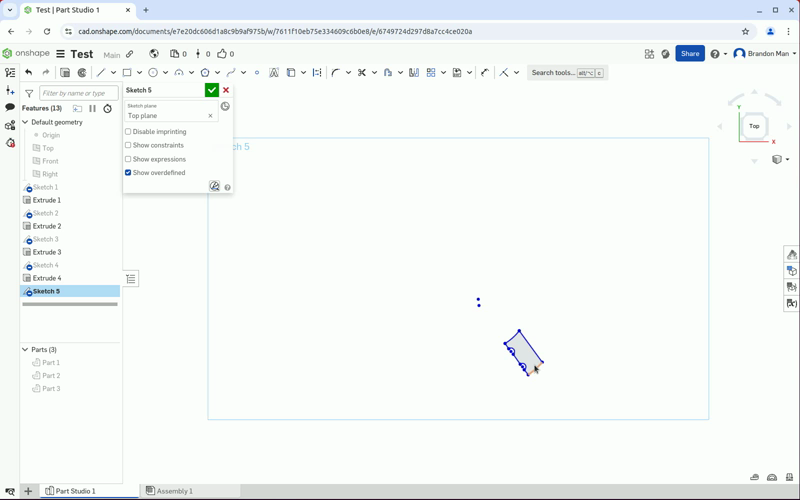
scroll(6)
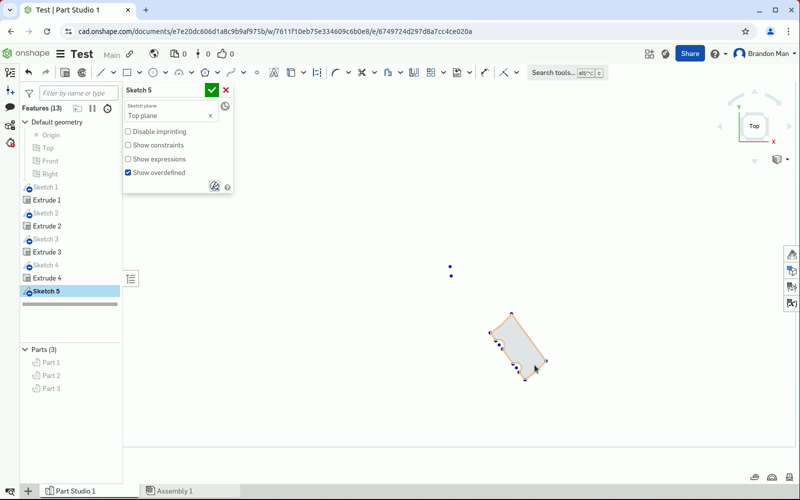
scroll(6)
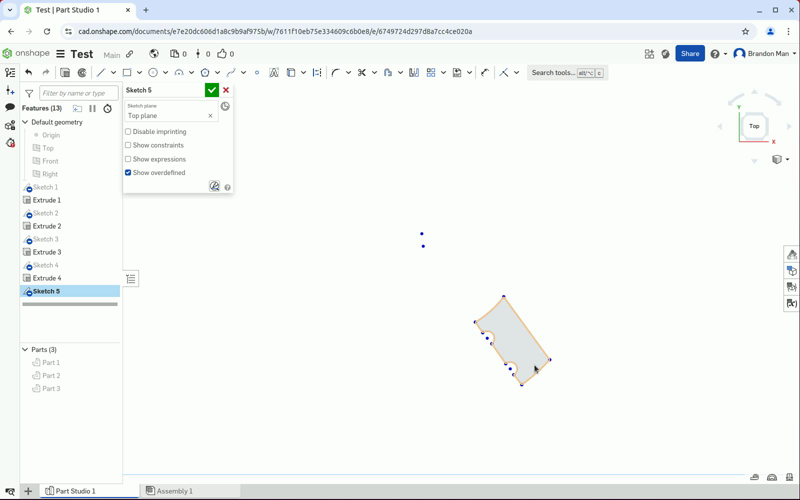
scroll(6)
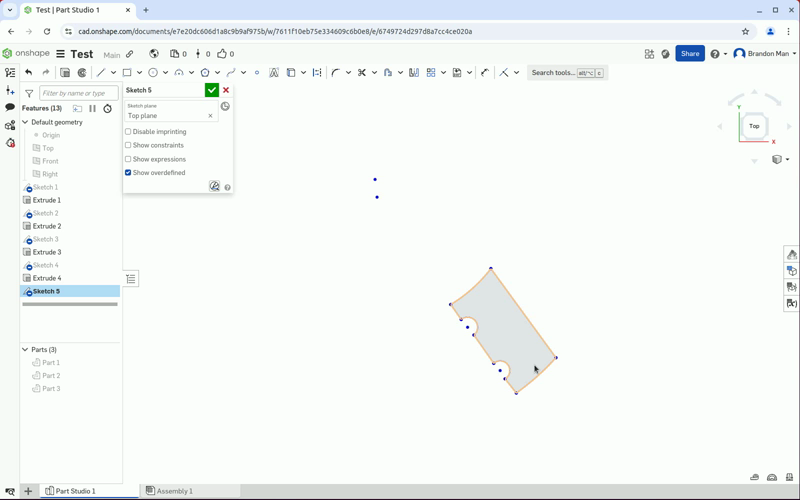
scroll(6)
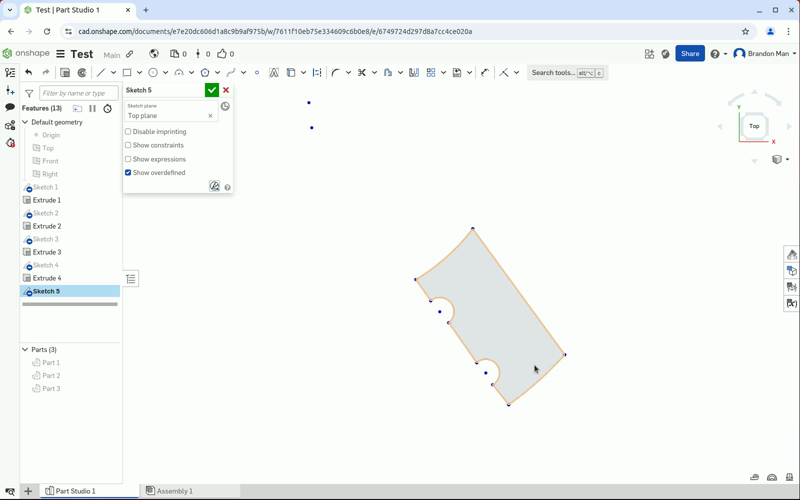
scroll(6)
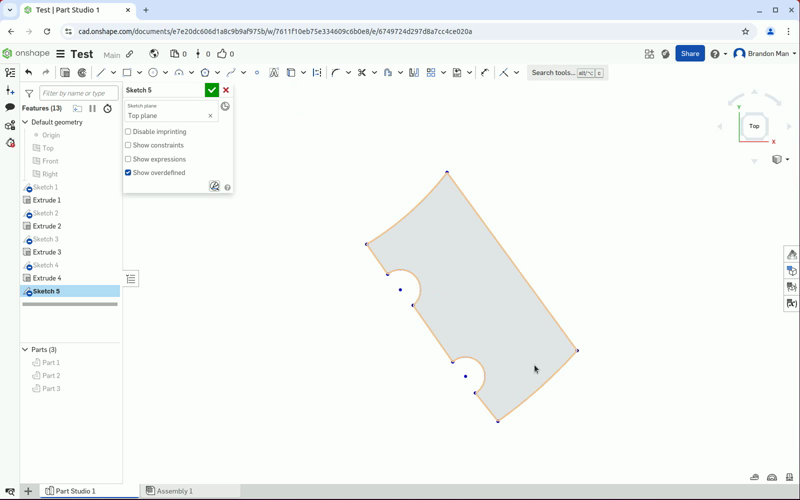
scroll(6)
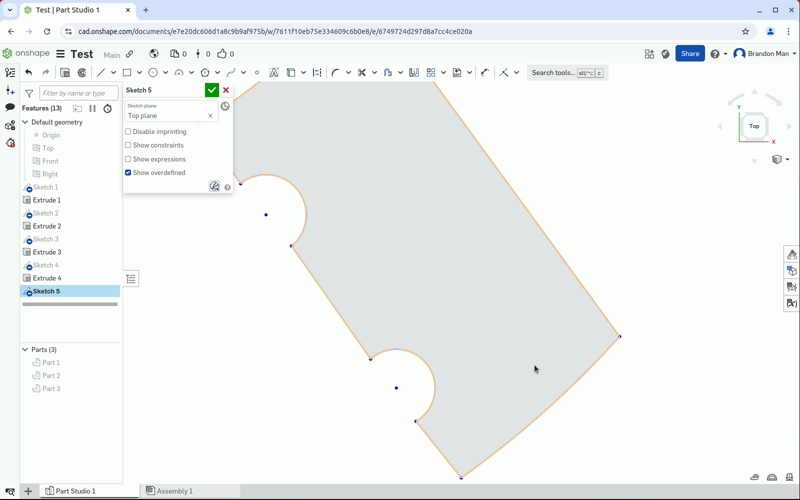
click(534, 364)
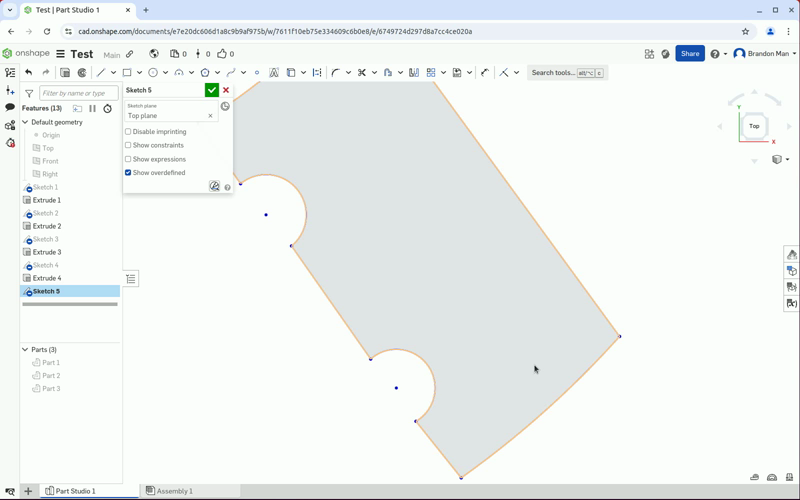
scroll(-6)
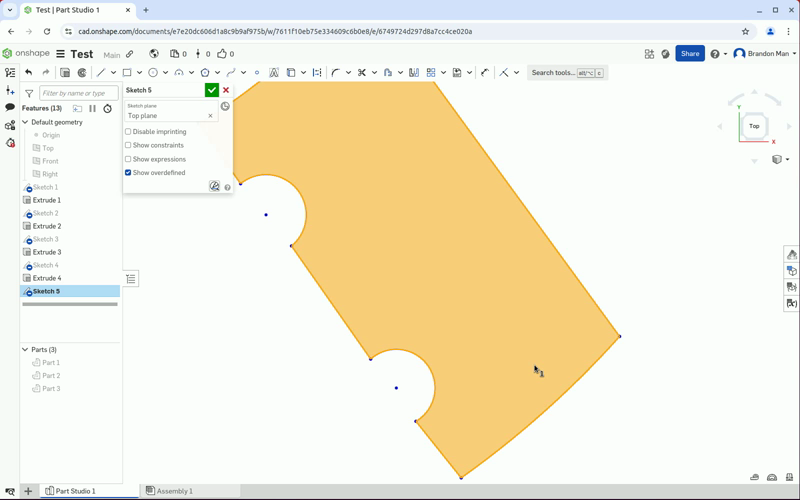
scroll(-6)
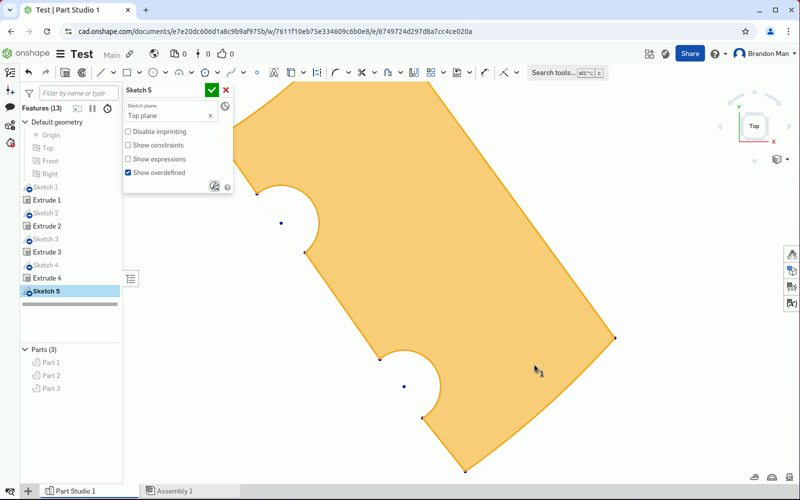
scroll(-6)
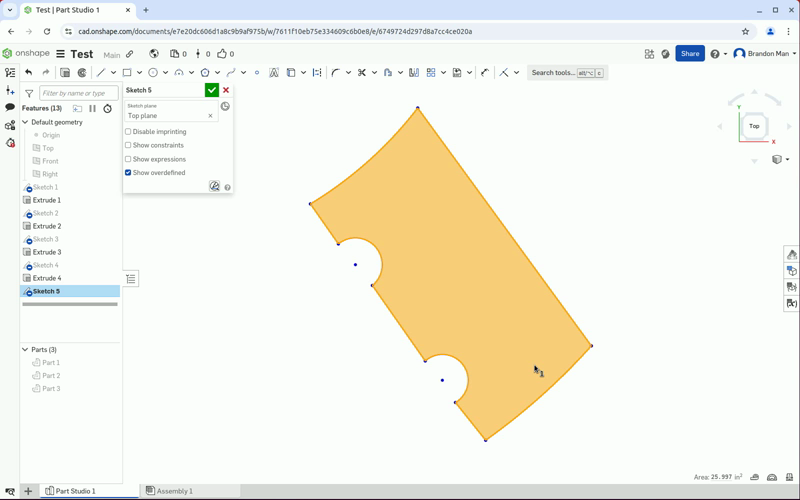
scroll(-6)
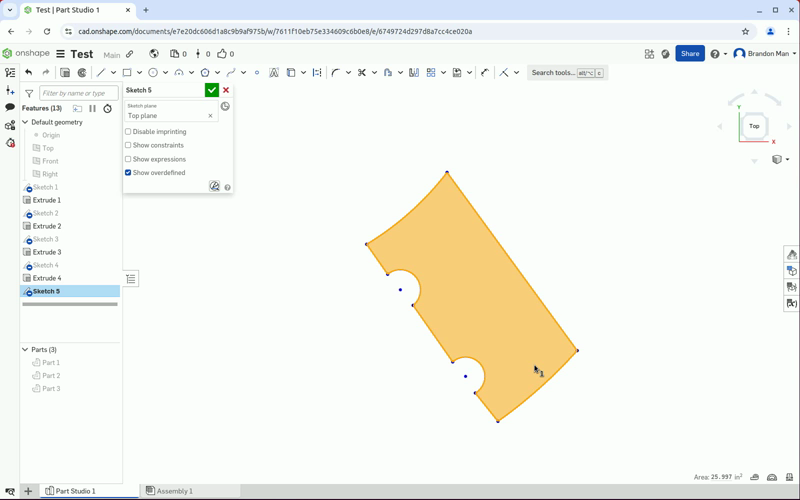
scroll(-6)
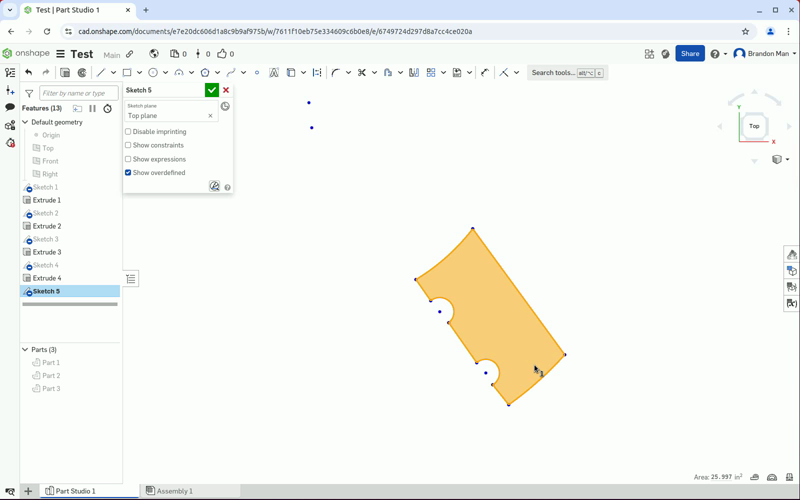
scroll(-6)
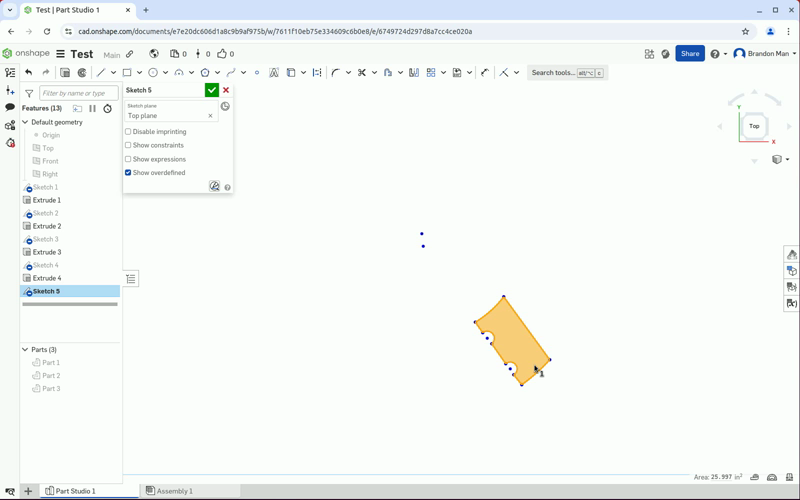
scroll(-6)
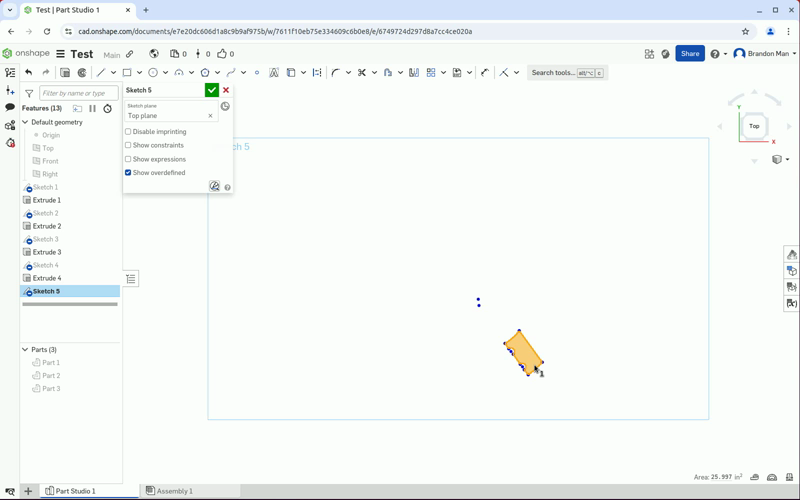
mouse_move(73, 352)
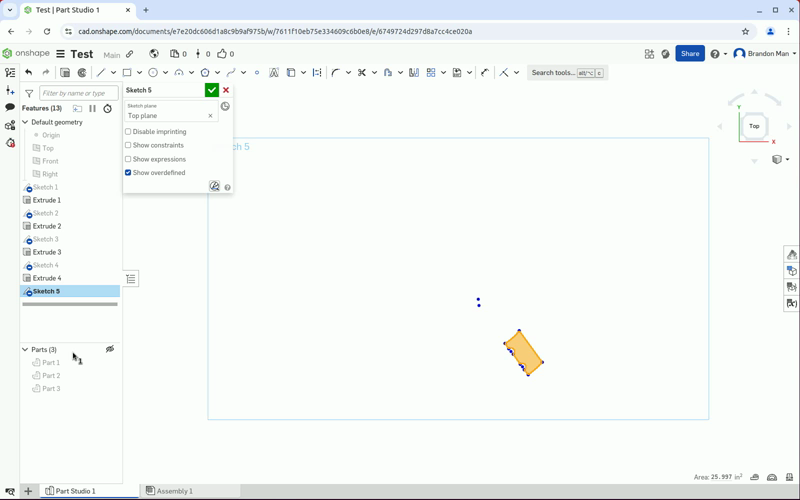
key(shift+y)
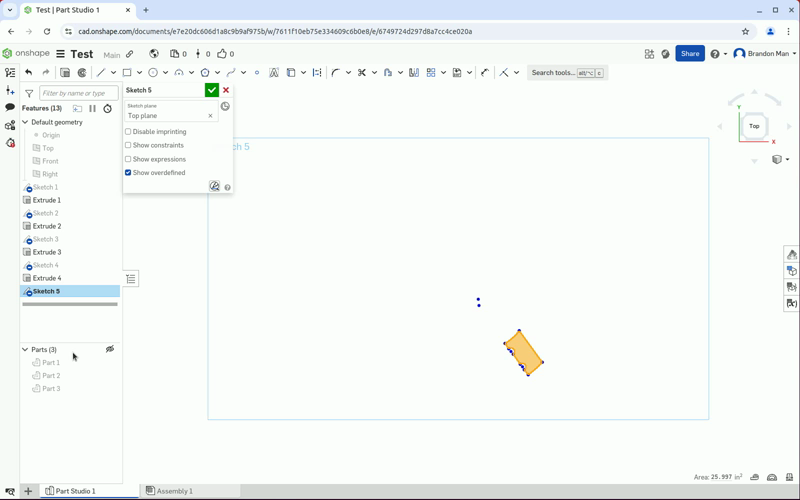
key(shift+e)
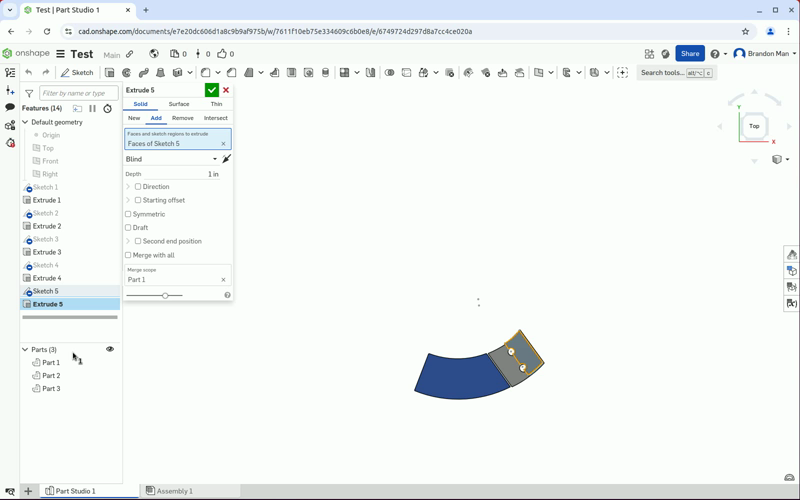
mouse_move(143, 106)
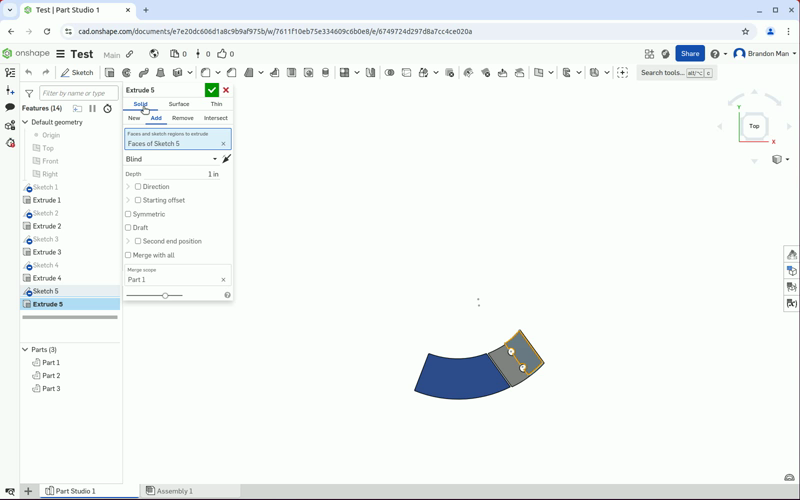
click(143, 106)
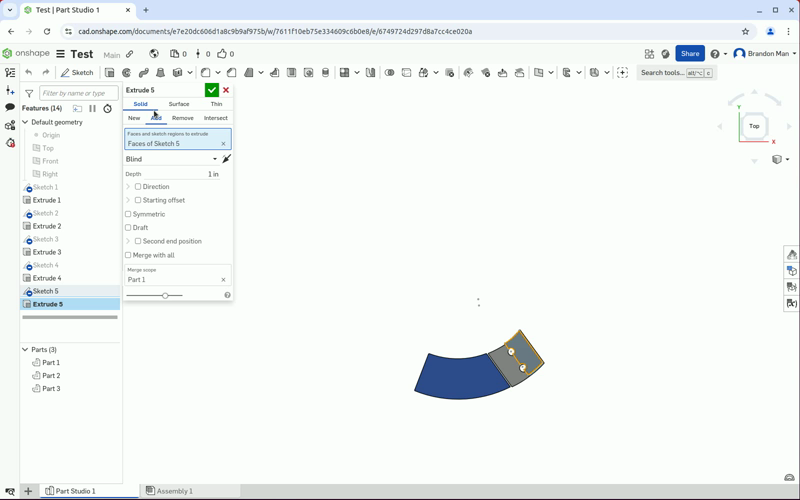
mouse_move(186, 120)
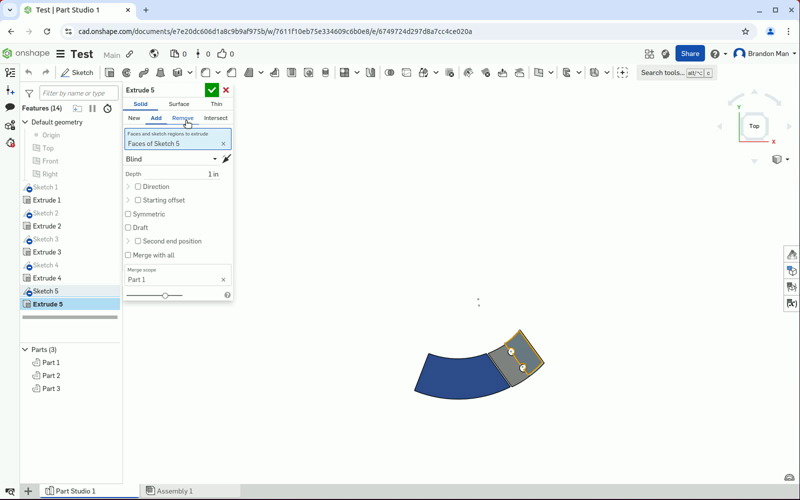
click(186, 120)
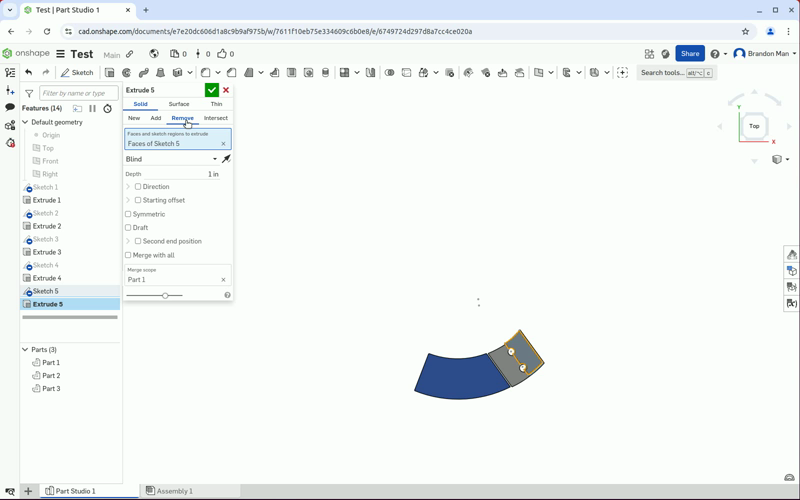
key(tab, 4)
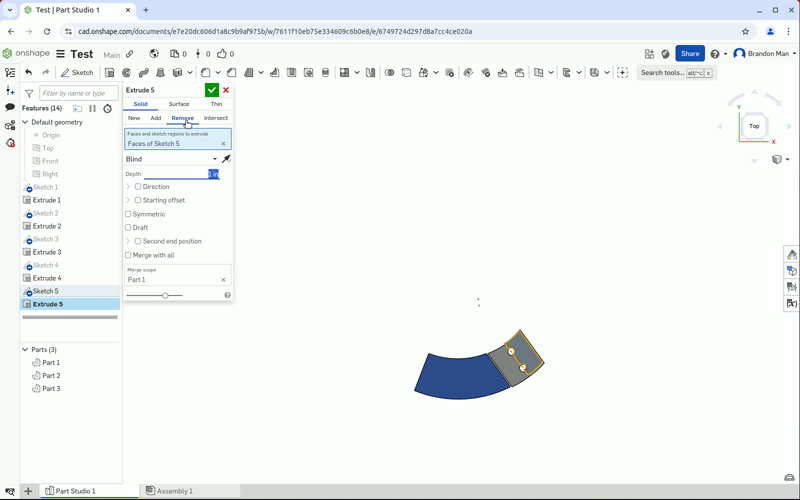
text(0.963)
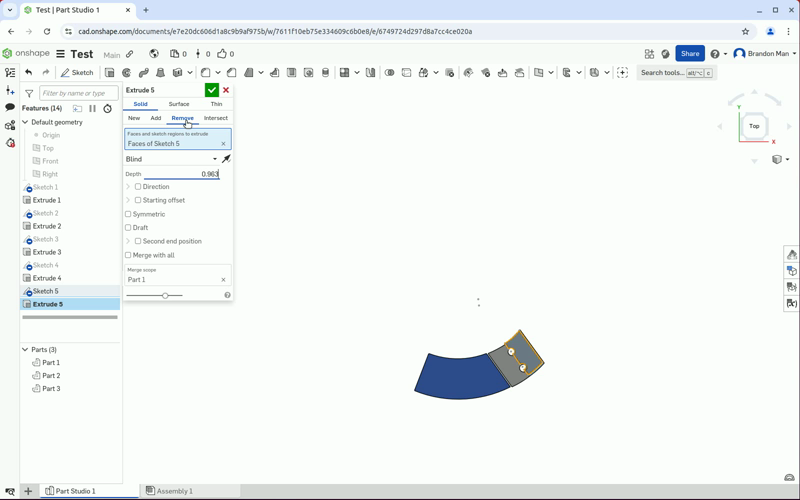
key(tab, 6)
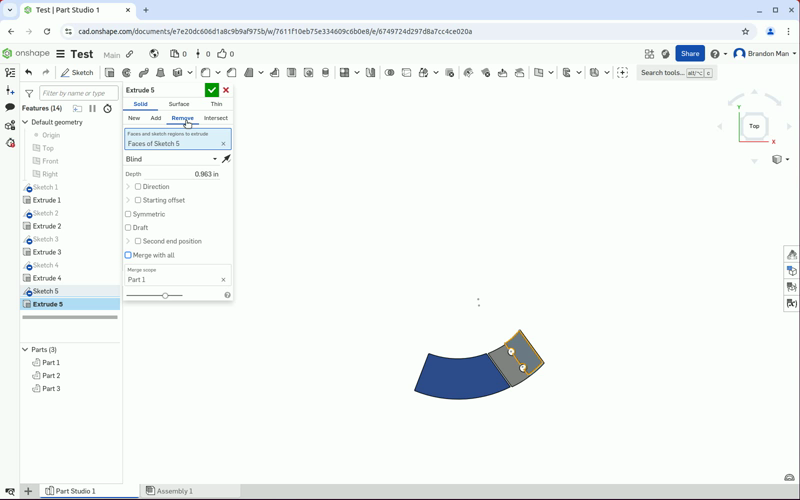
key(space)
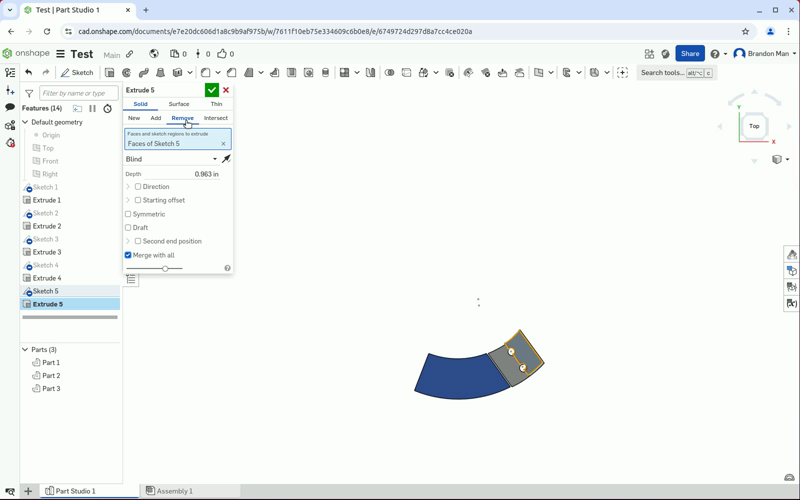
key(enter)
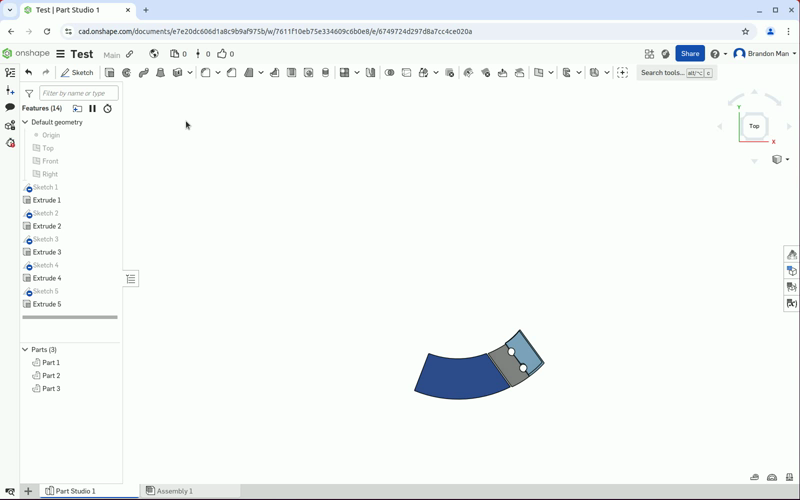
key(shift+h)
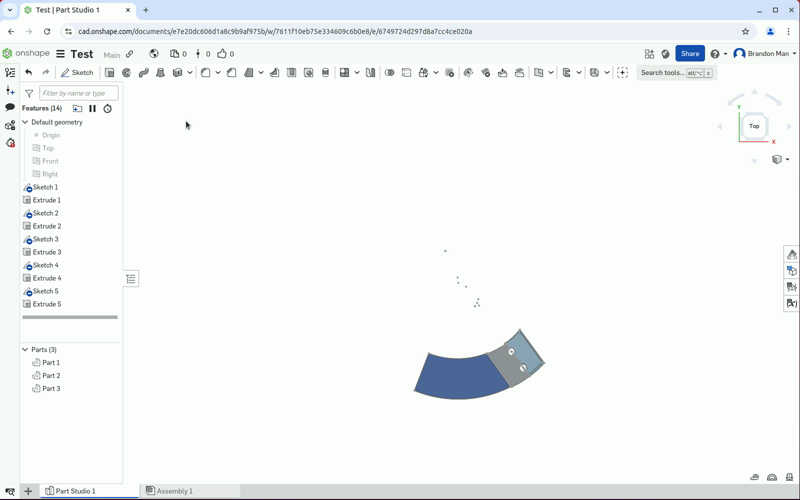
key(shift+h)
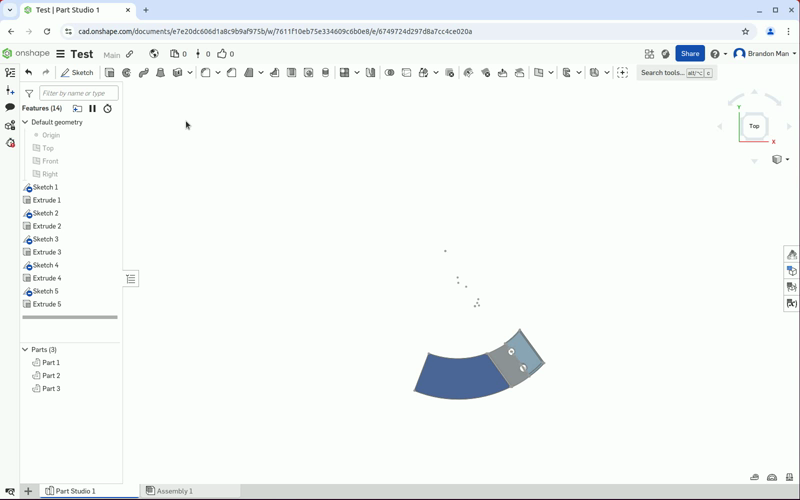
key(shift+7)
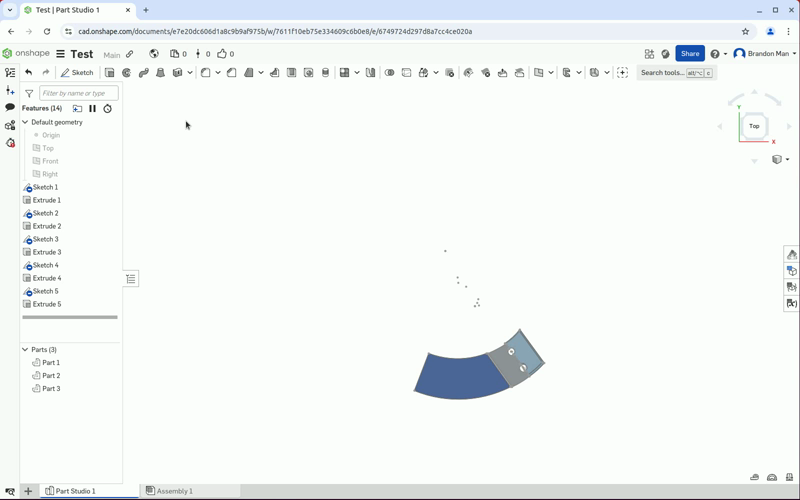
key(up, 3)
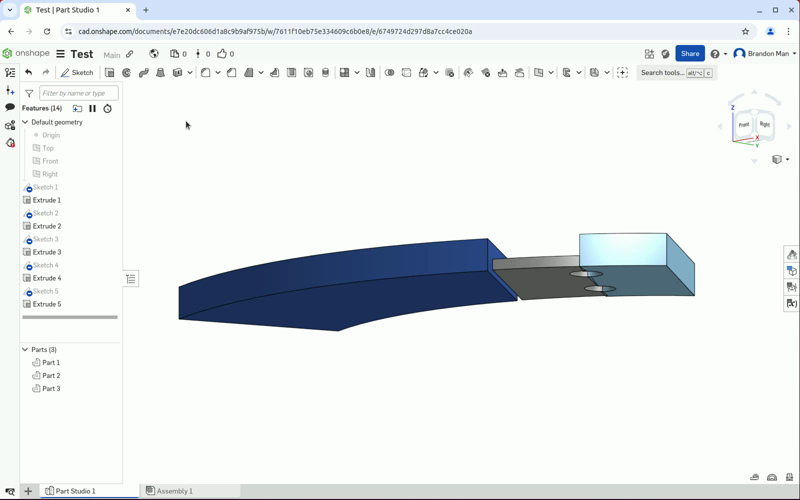
key(left, 3)
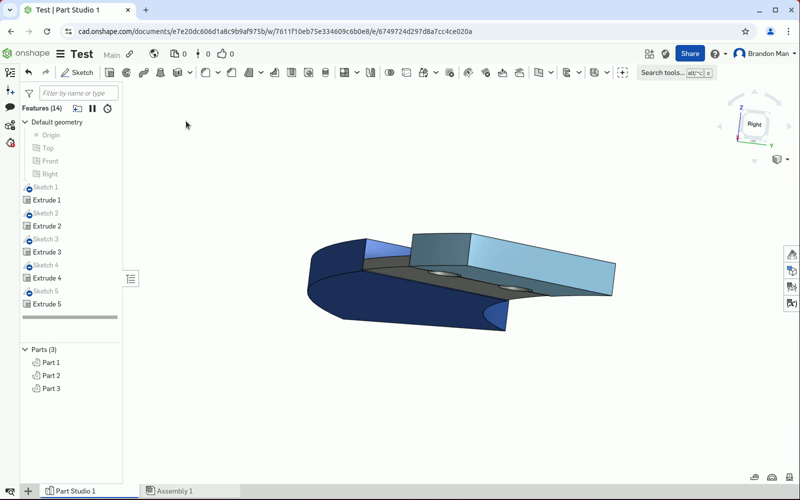
key(right, 3)
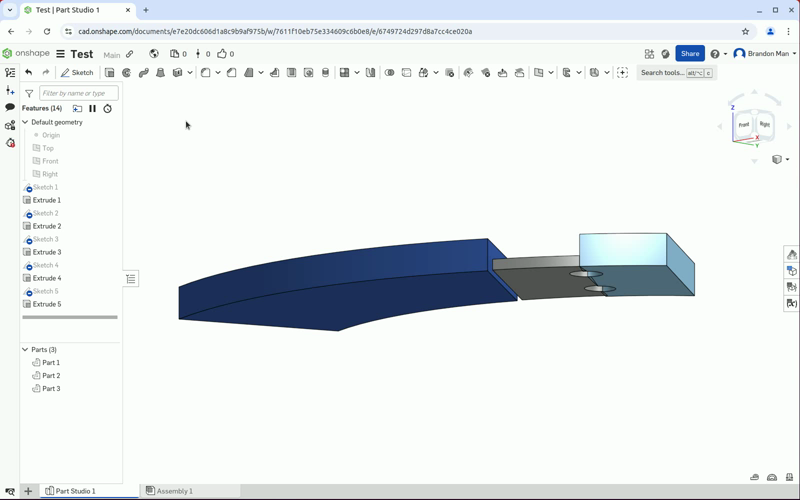
key(down, 3)
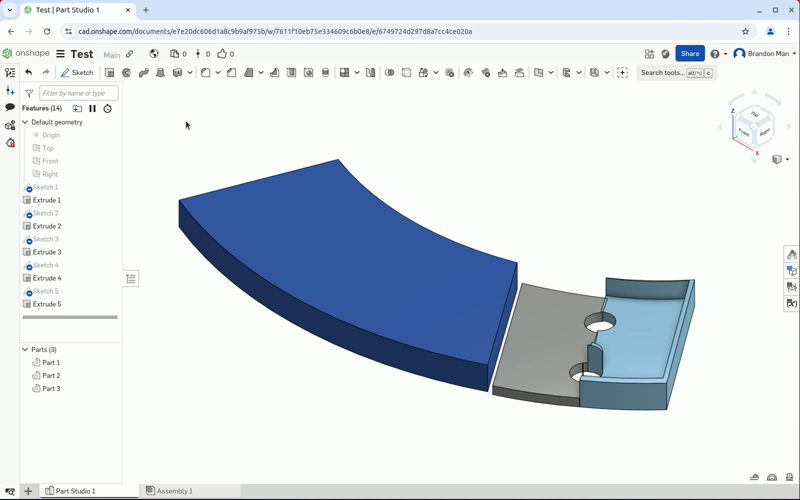
mouse_move(73, 189)
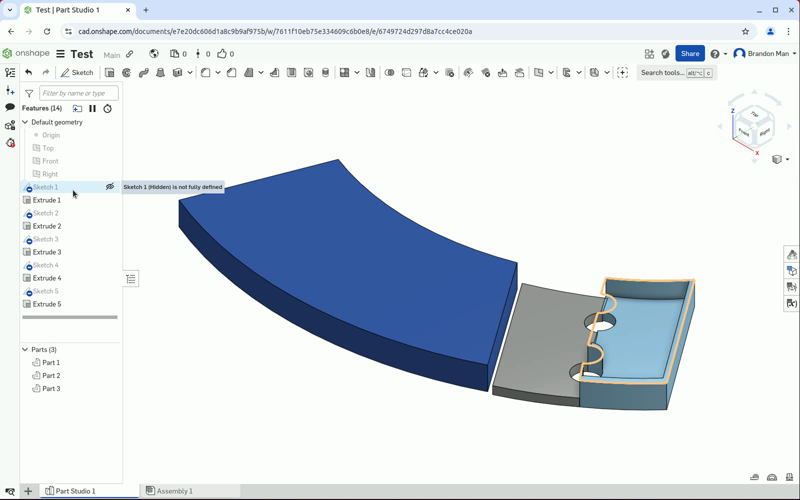
click(73, 189)